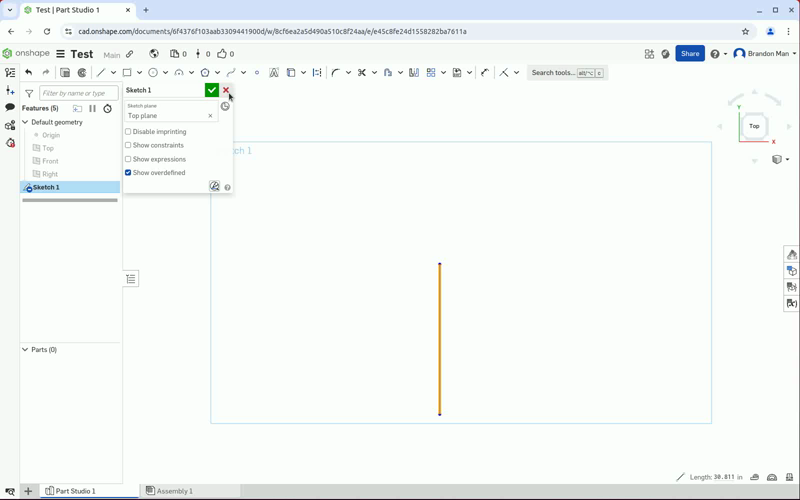
key(shift+h)
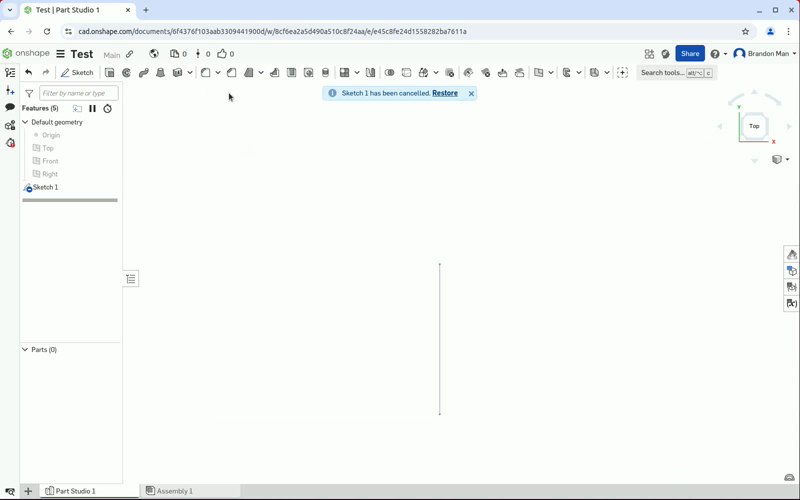
key(shift+s)
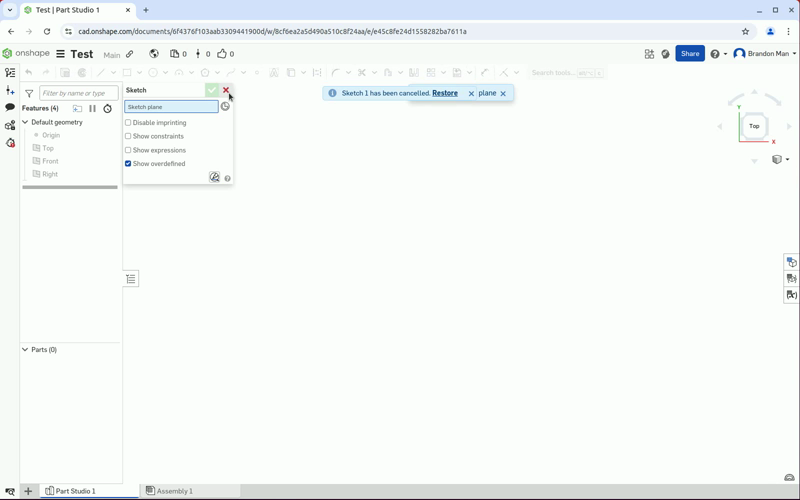
mouse_move(73, 150)
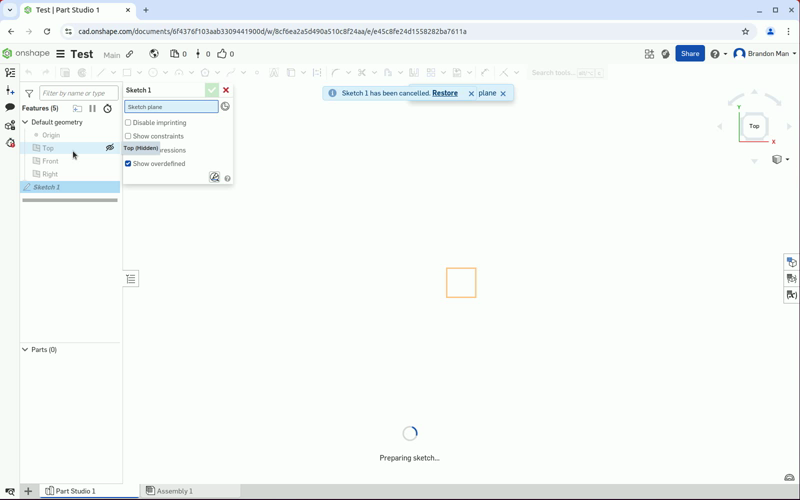
click(73, 150)
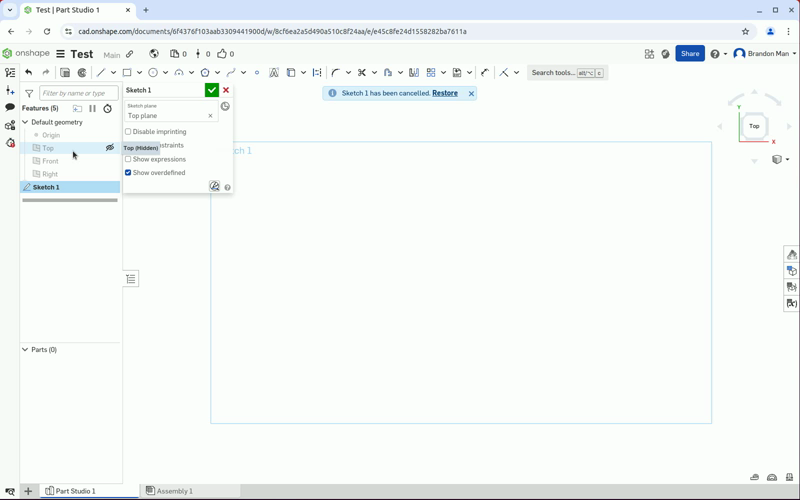
mouse_move(73, 352)
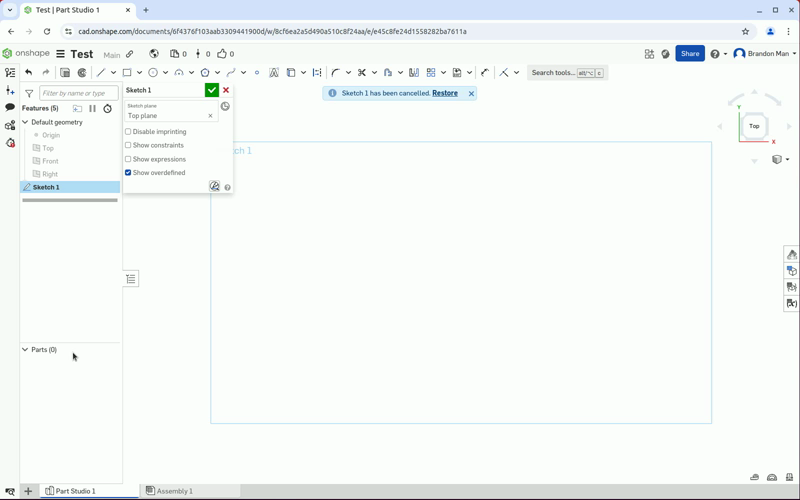
key(y)
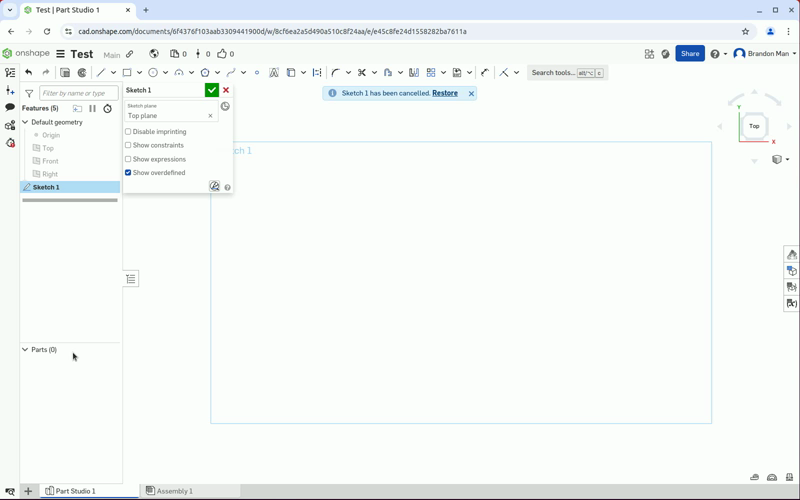
key(l)
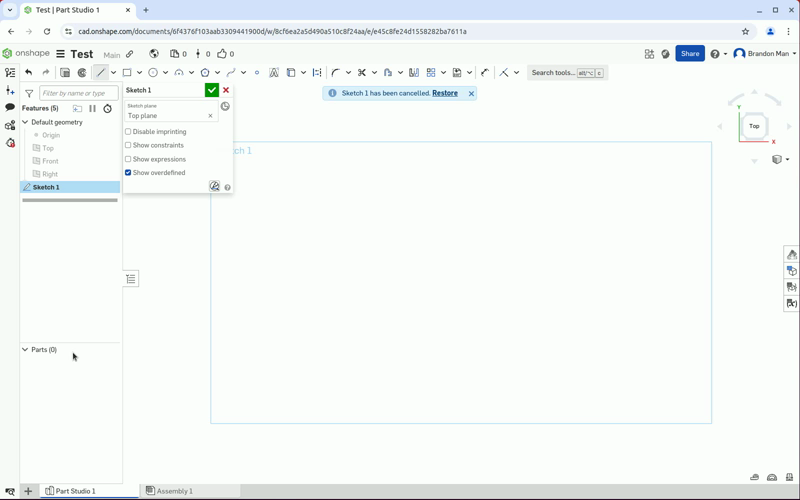
key_down(shift)
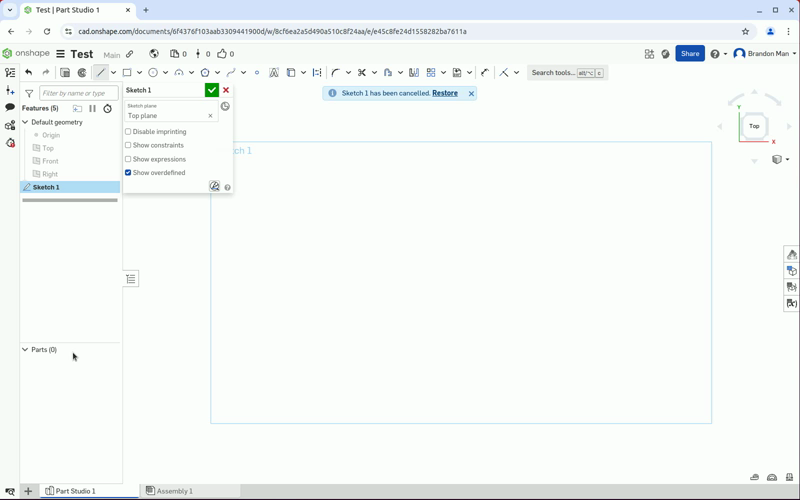
mouse_move(436, 308)
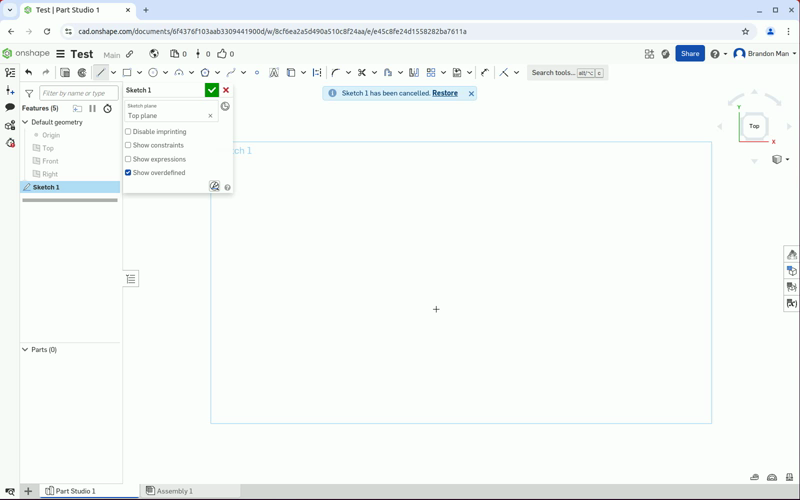
click(436, 308)
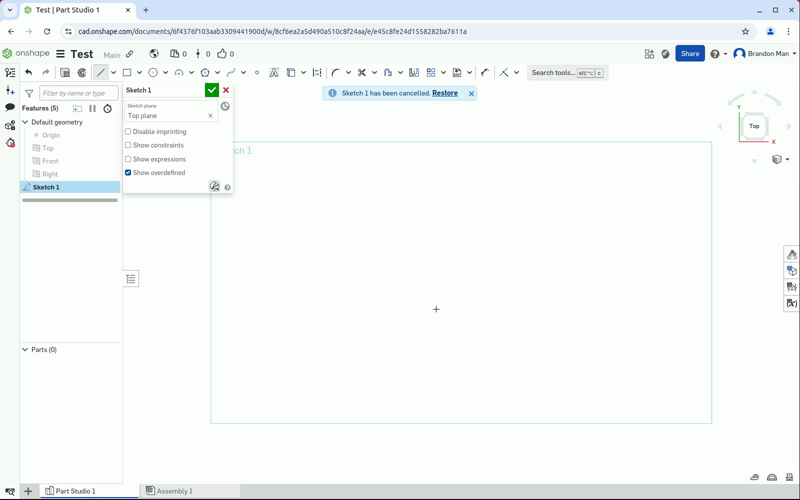
key_up(shift)
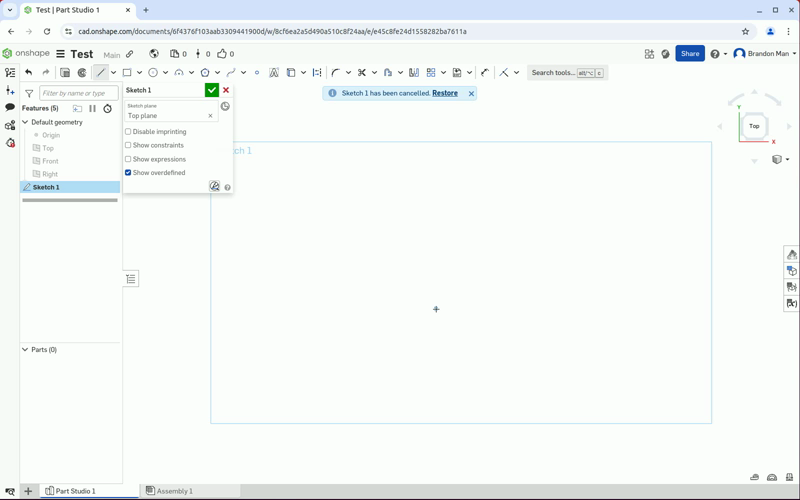
key_down(shift)
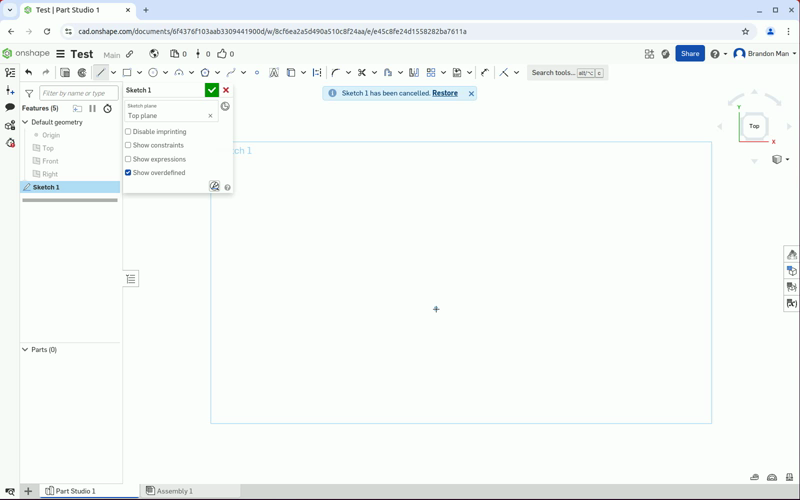
mouse_move(466, 308)
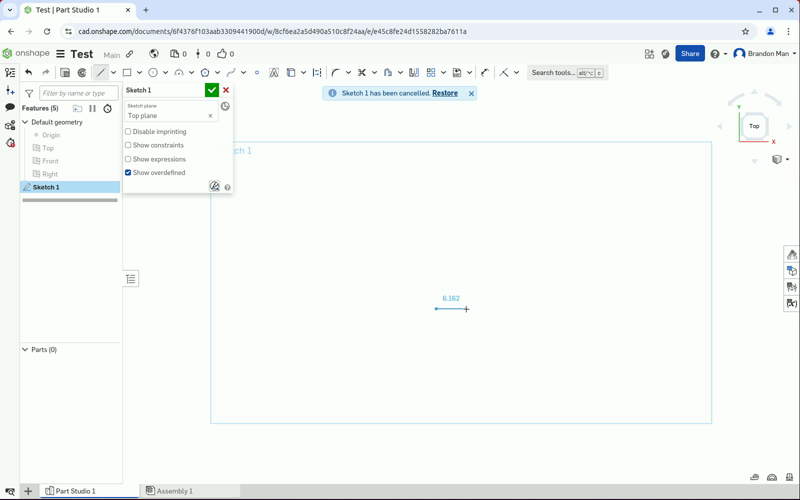
mouse_move(492, 308)
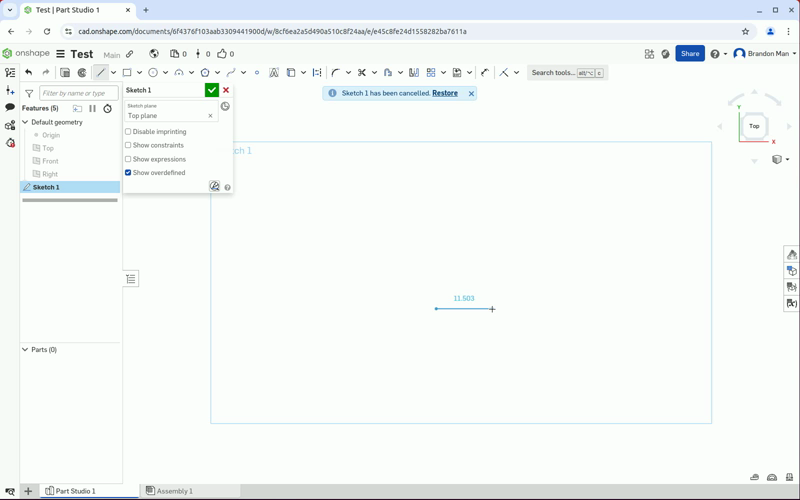
click(492, 308)
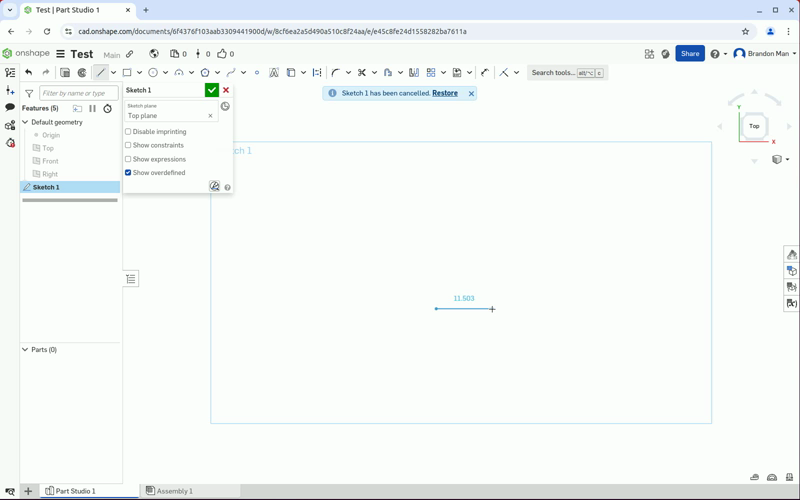
key_up(shift)
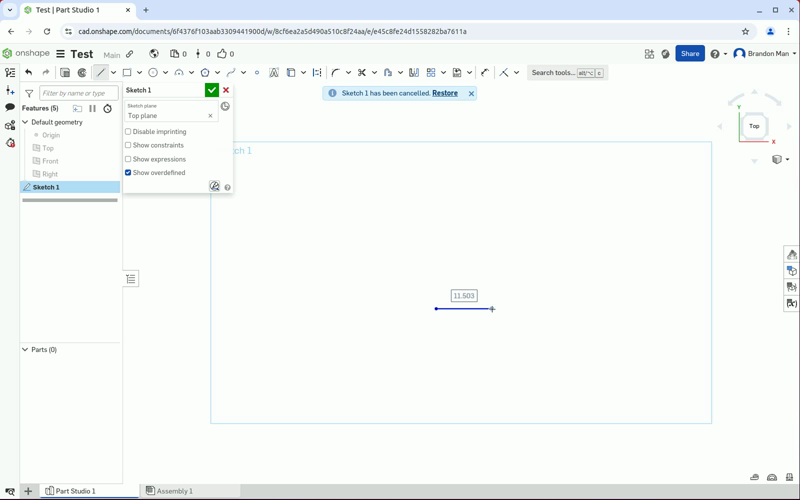
key_down(shift)
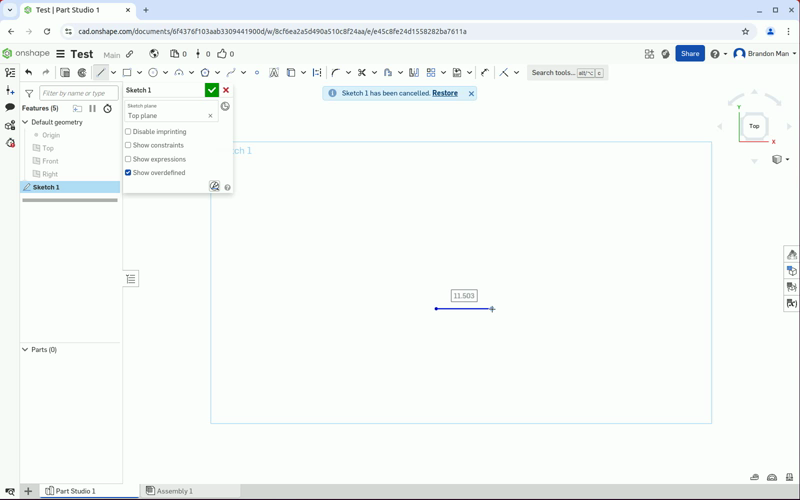
mouse_move(522, 308)
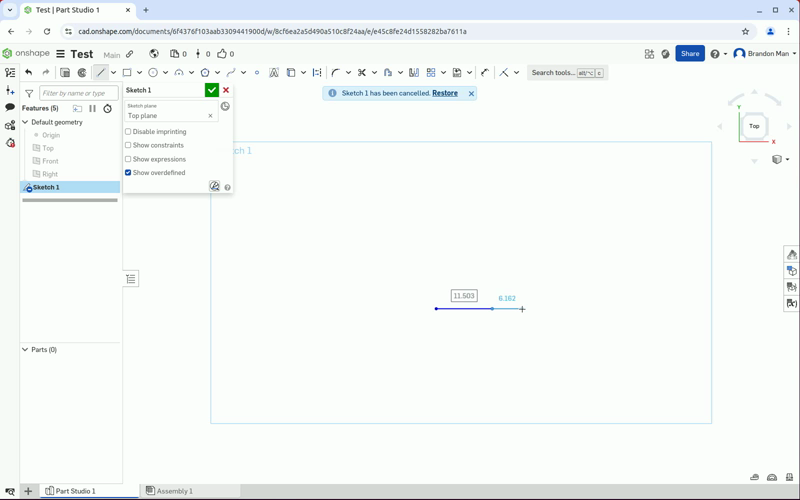
mouse_move(492, 252)
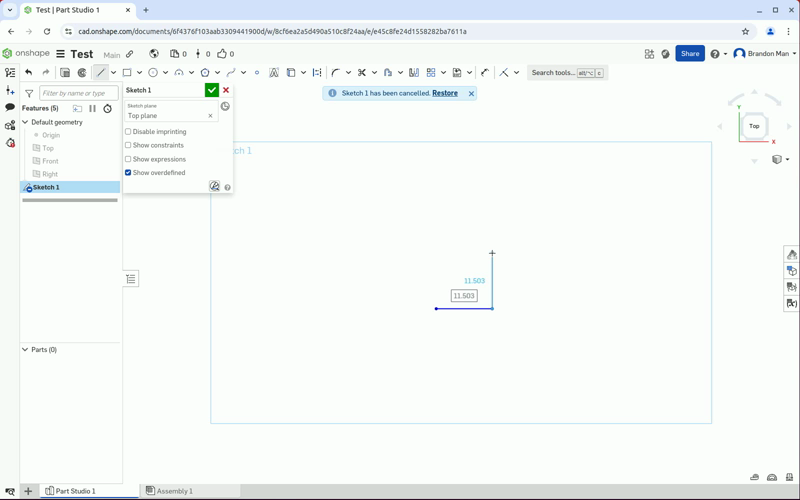
click(492, 252)
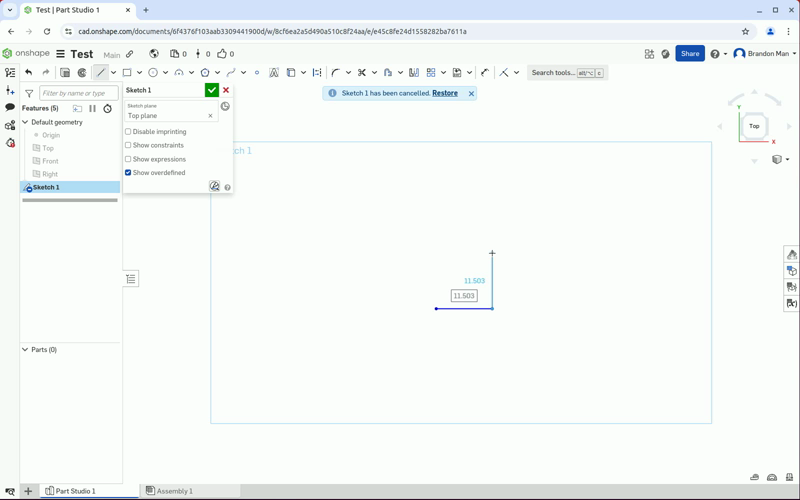
key_up(shift)
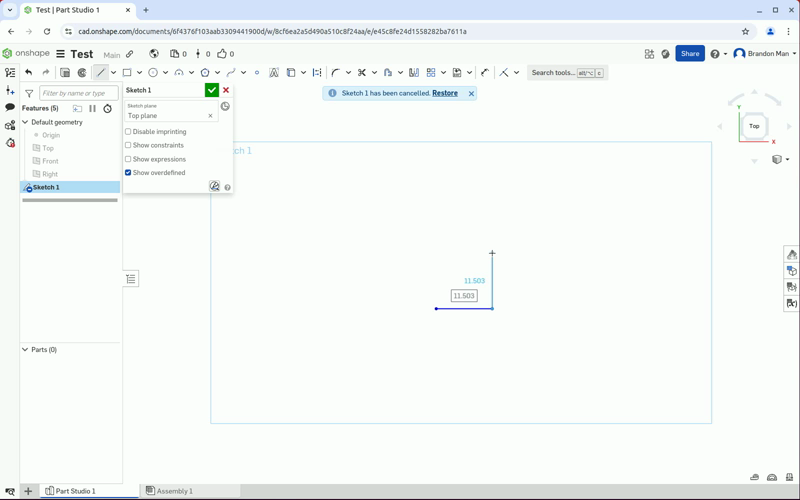
key_down(shift)
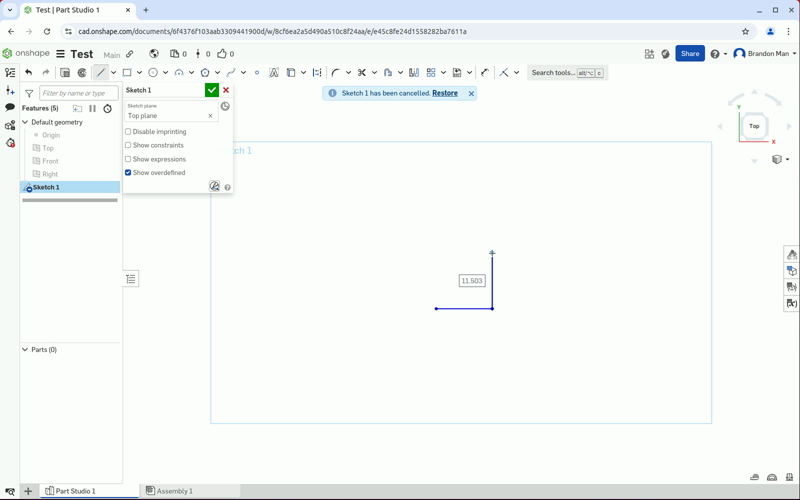
mouse_move(522, 252)
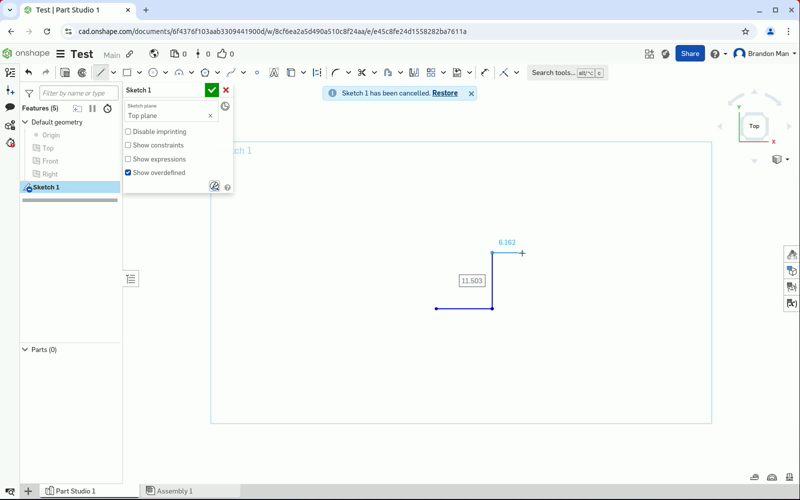
mouse_move(436, 252)
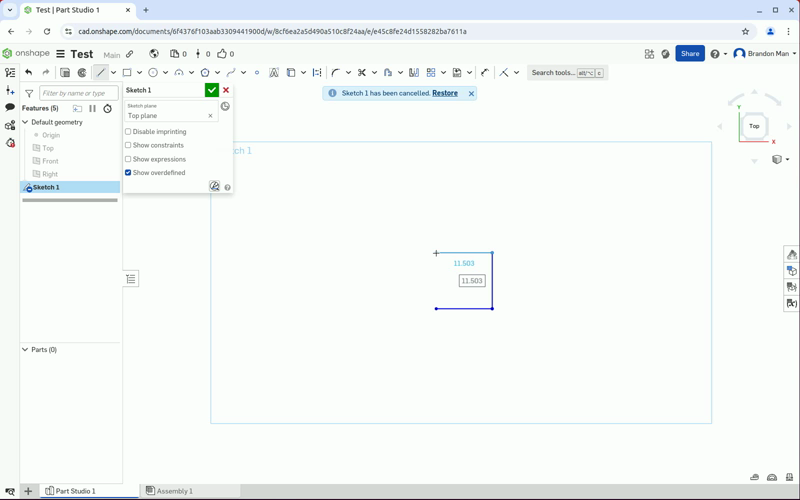
click(436, 252)
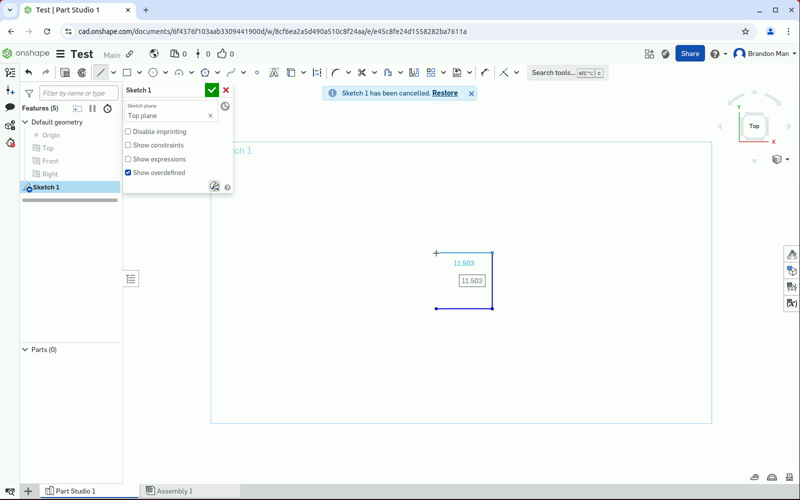
key_up(shift)
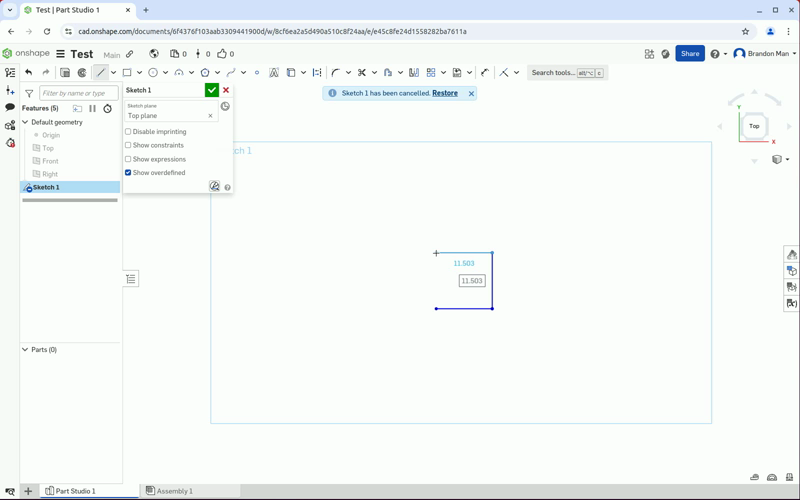
mouse_move(466, 252)
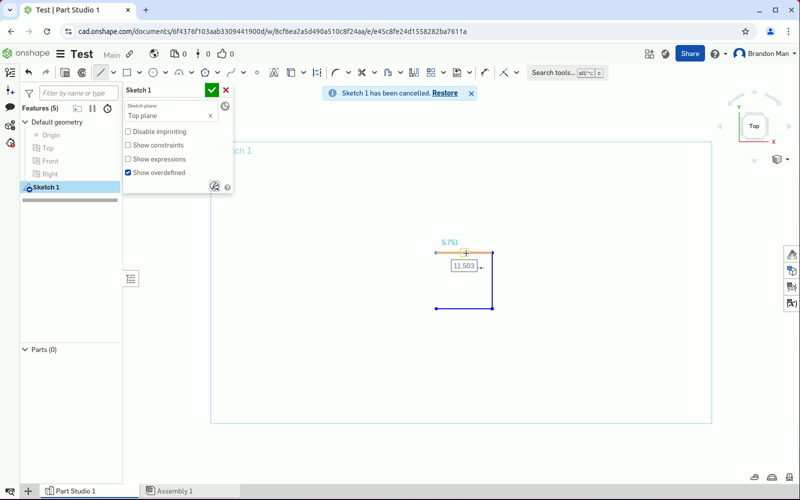
key_down(shift)
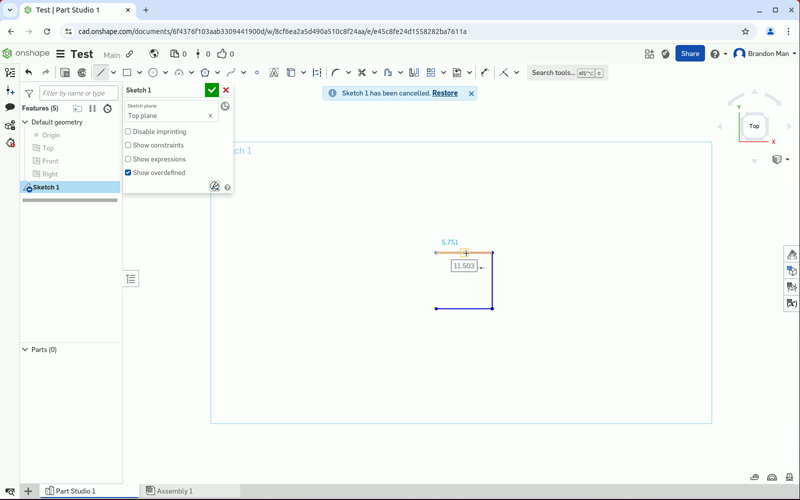
mouse_move(436, 308)
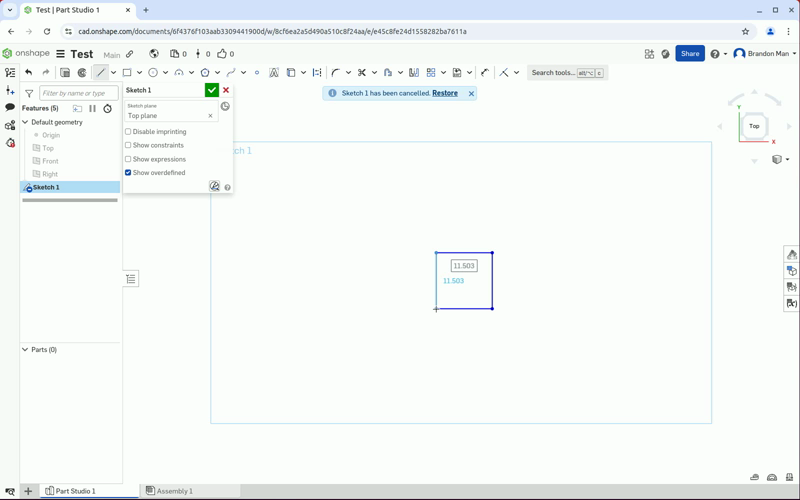
key_up(shift)
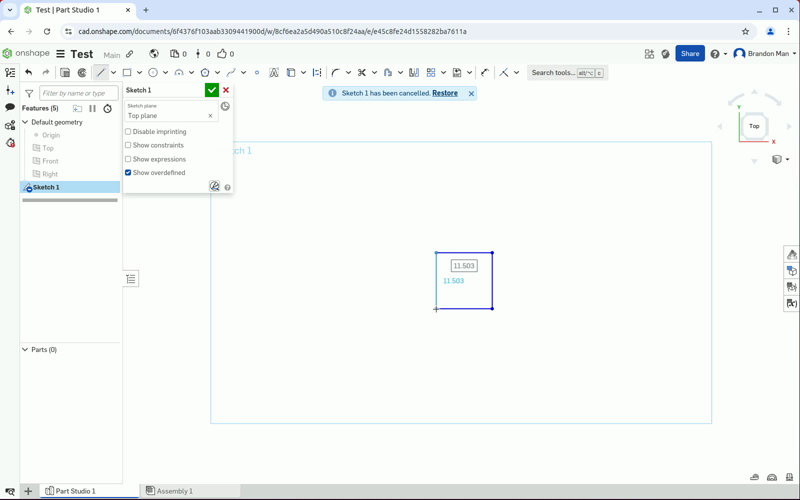
click(436, 308)
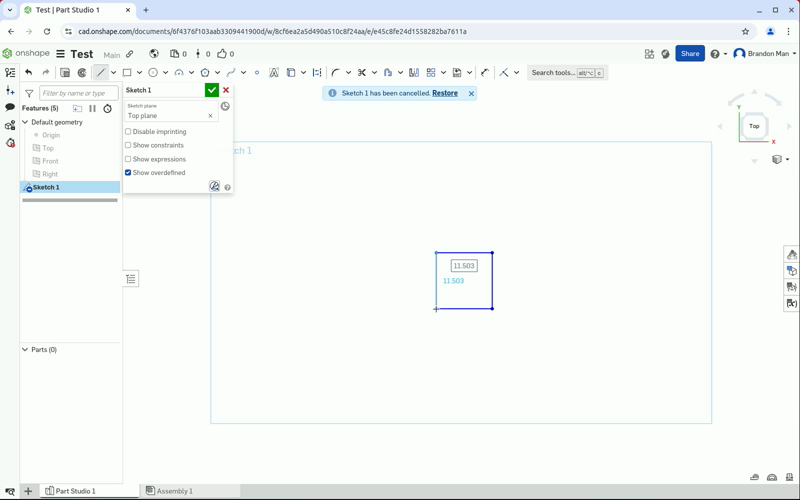
key(esc)
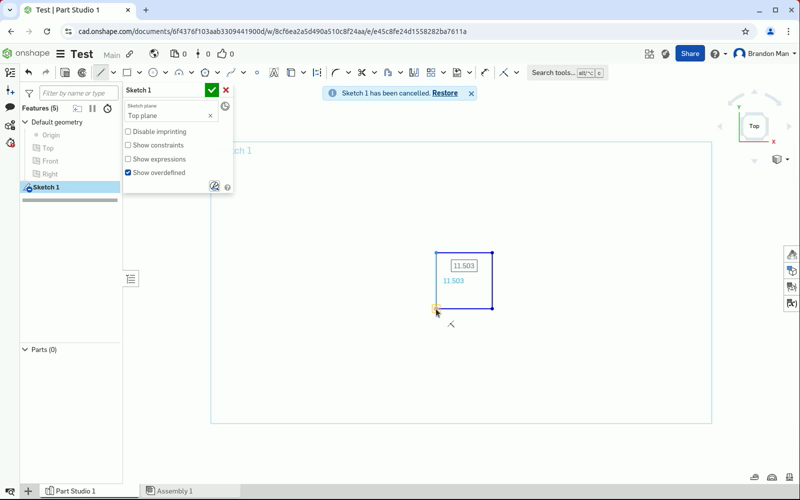
mouse_move(446, 305)
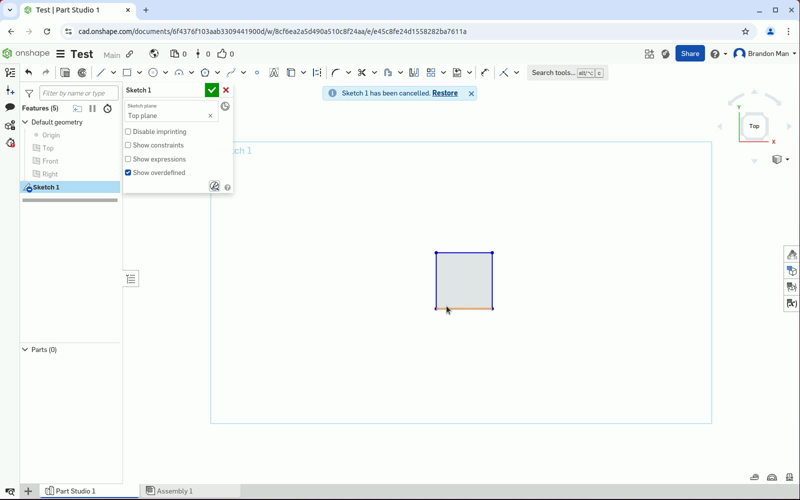
click(446, 305)
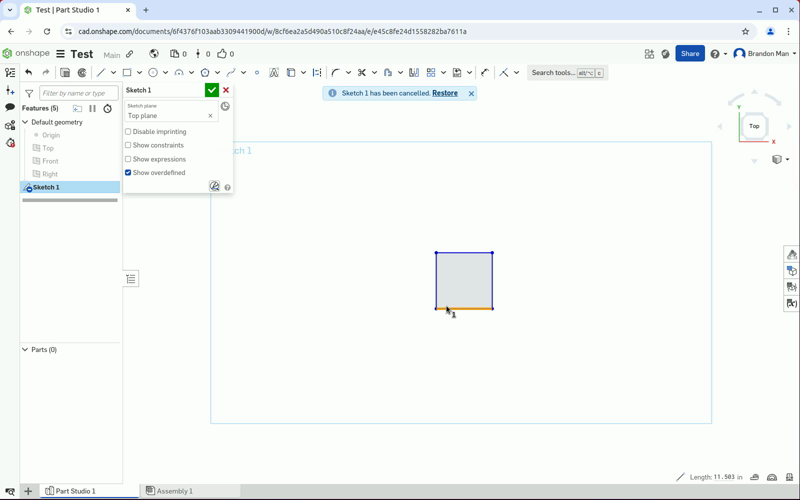
mouse_move(73, 352)
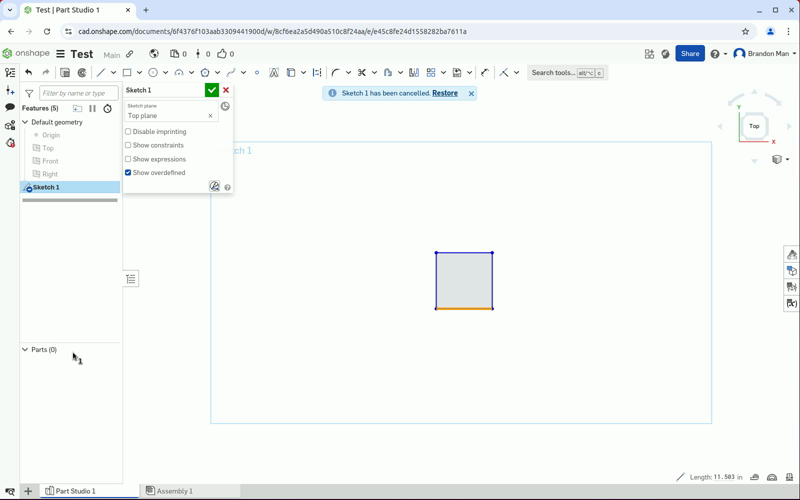
key(shift+y)
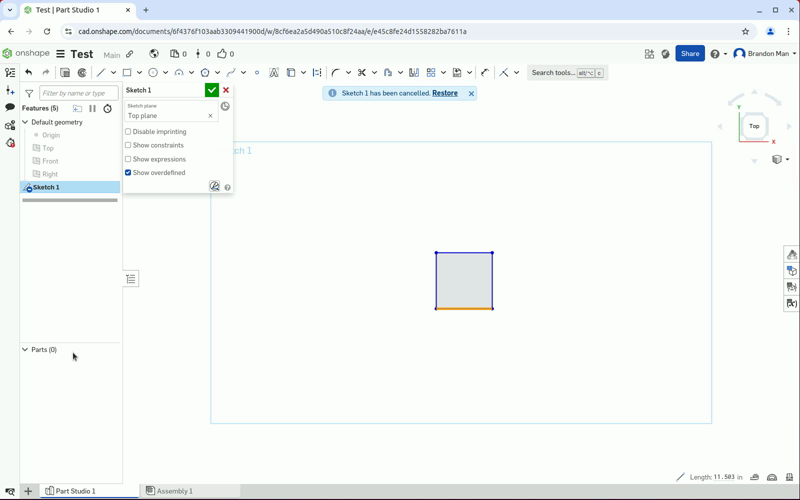
key(shift+e)
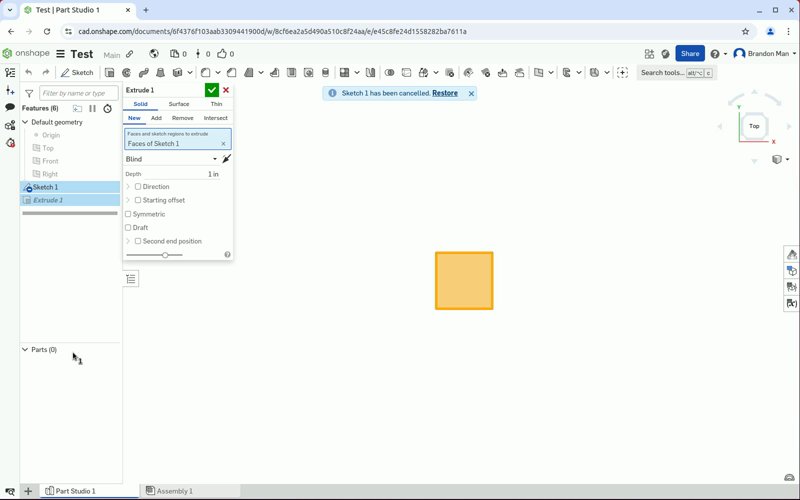
mouse_move(143, 106)
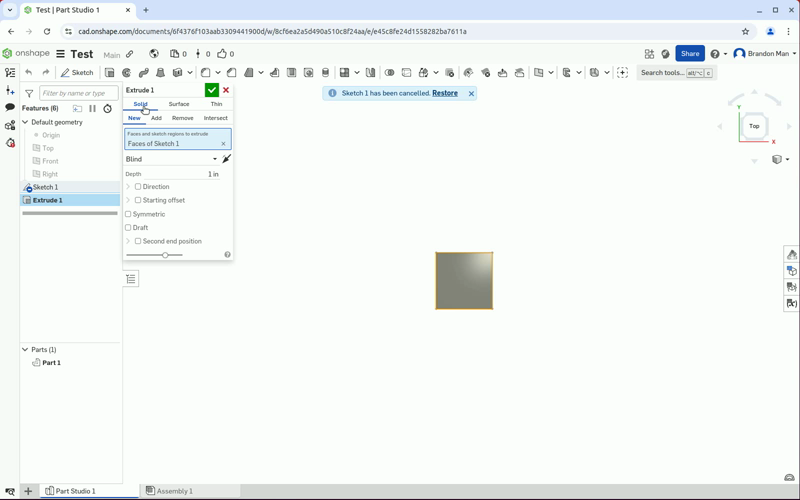
click(143, 106)
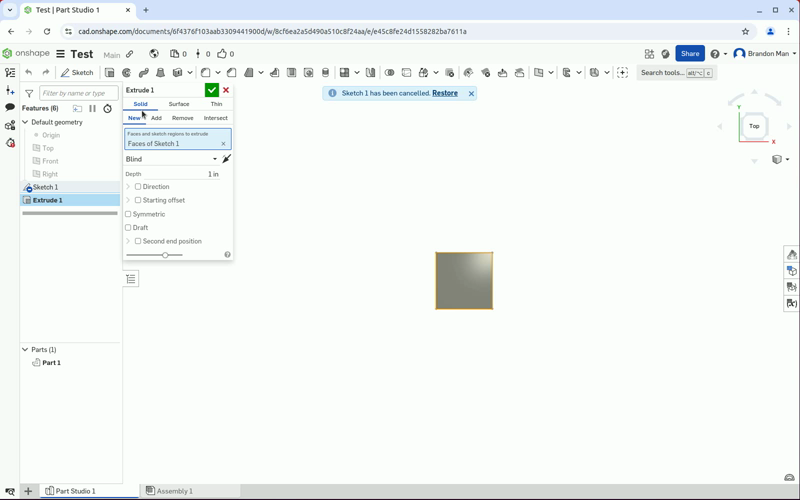
mouse_move(137, 120)
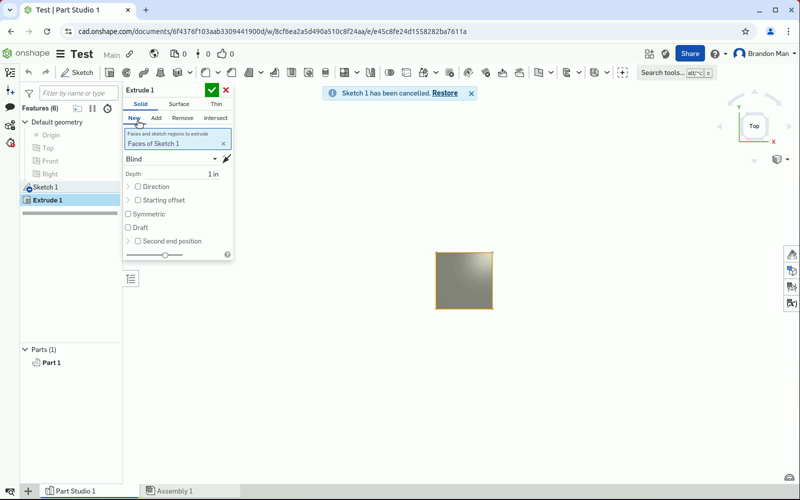
click(137, 120)
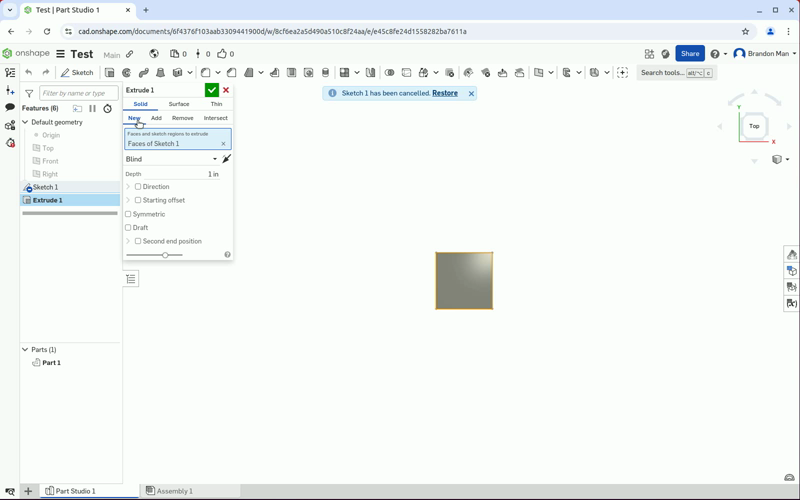
key(tab, 4)
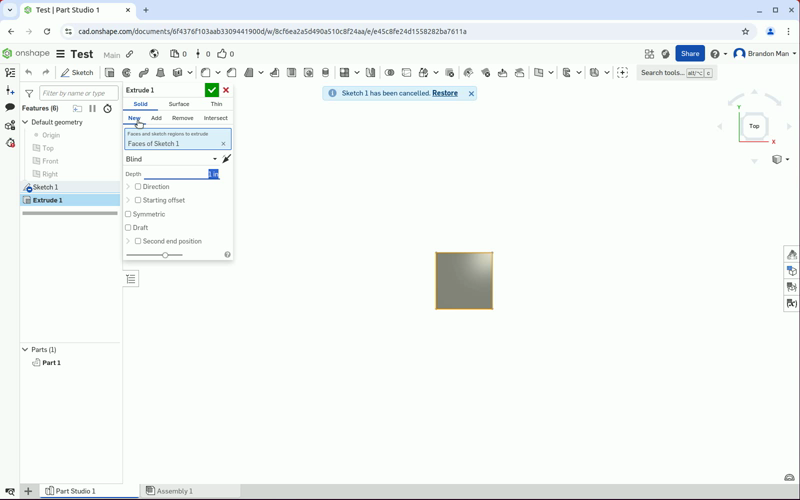
text(11.313)
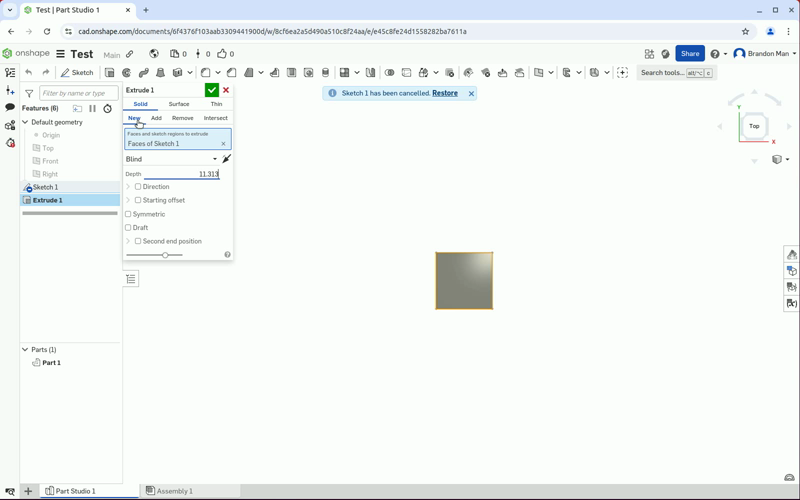
key(enter)
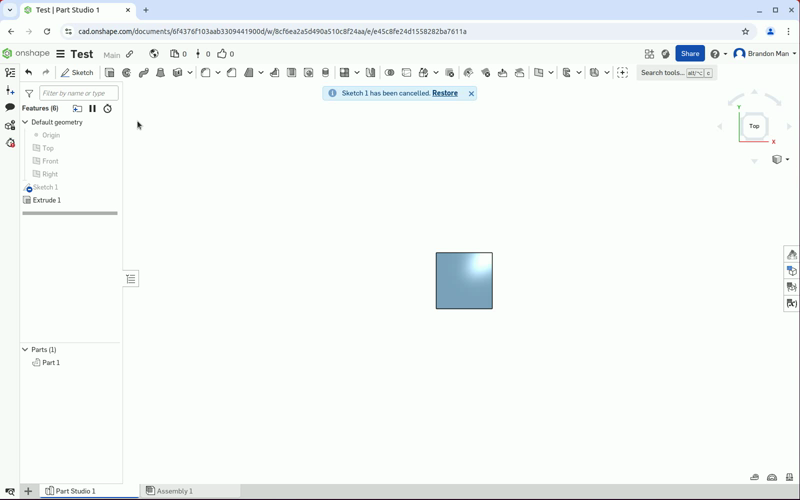
key(shift+h)
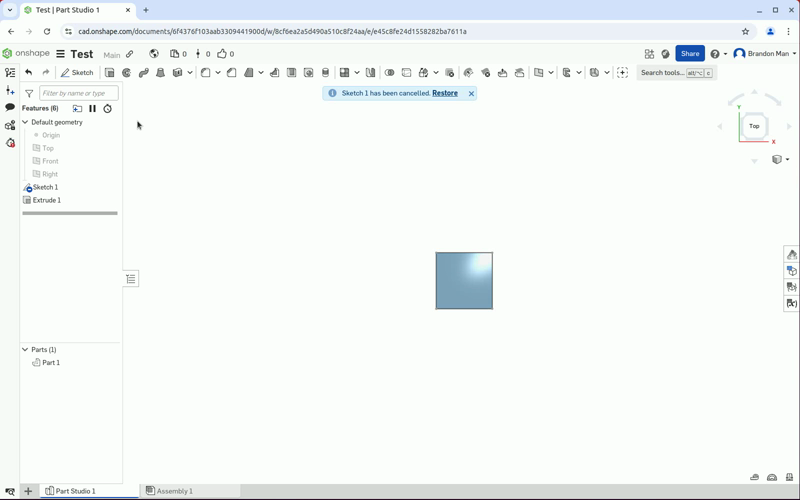
key(shift+h)
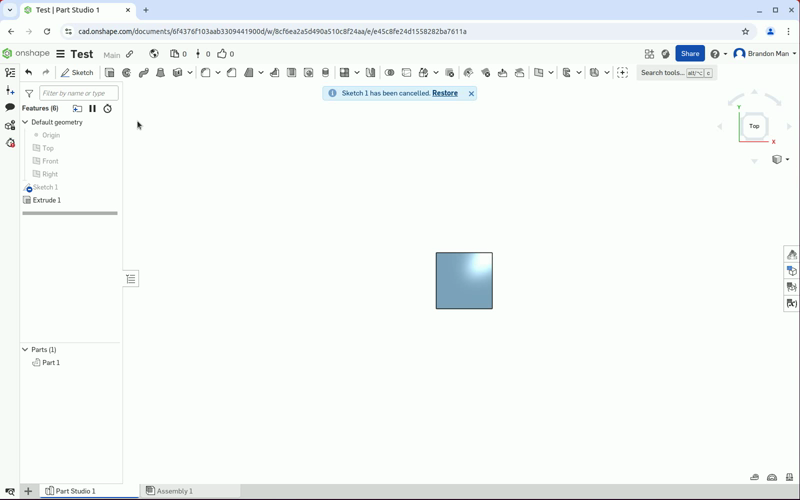
mouse_move(73, 189)
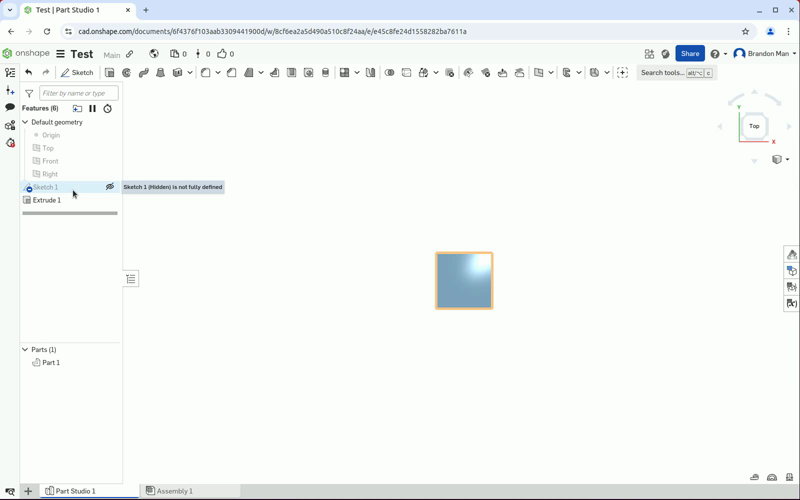
click(73, 189)
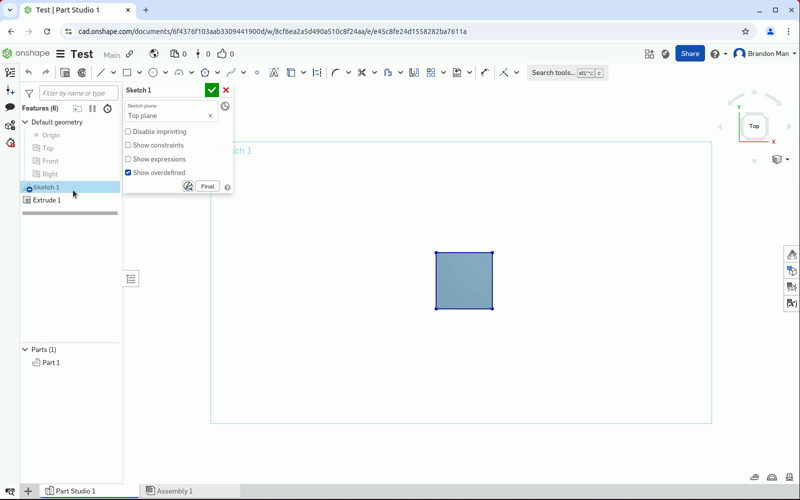
mouse_move(229, 92)
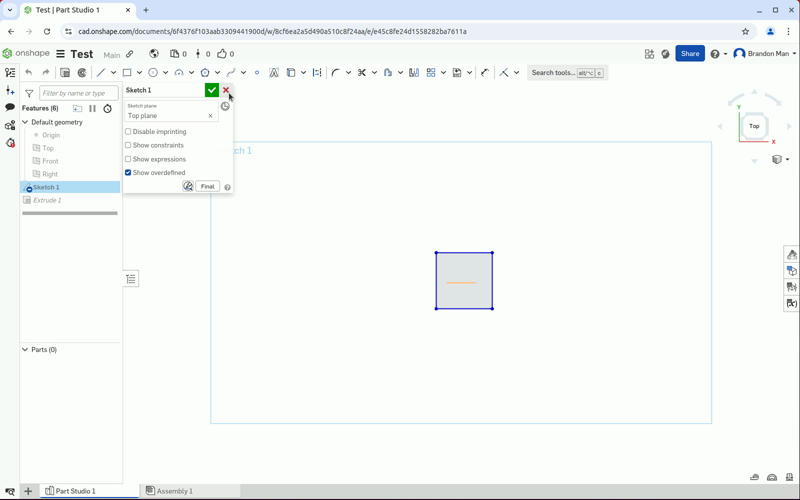
click(229, 92)
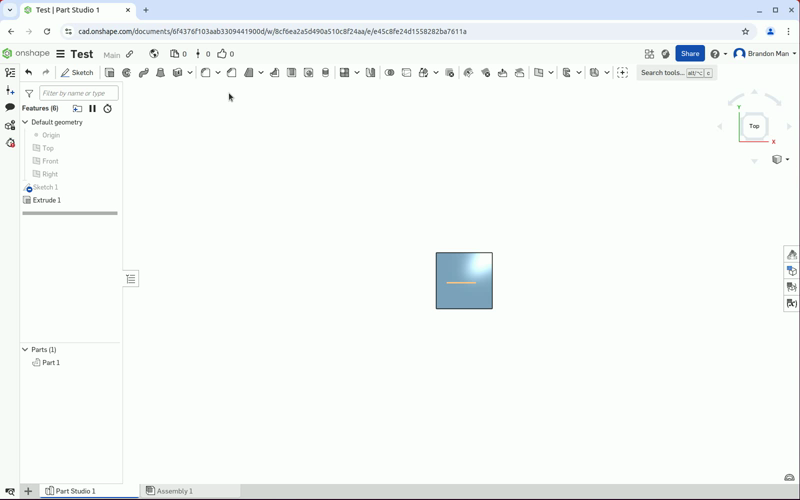
mouse_move(73, 352)
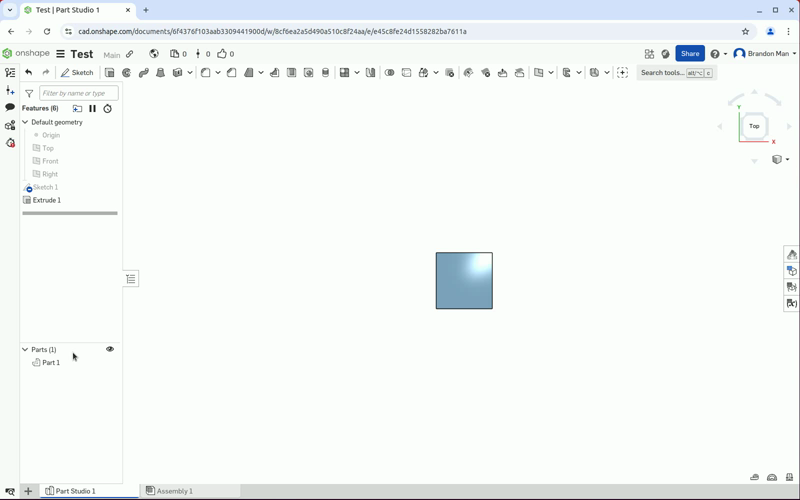
key(y)
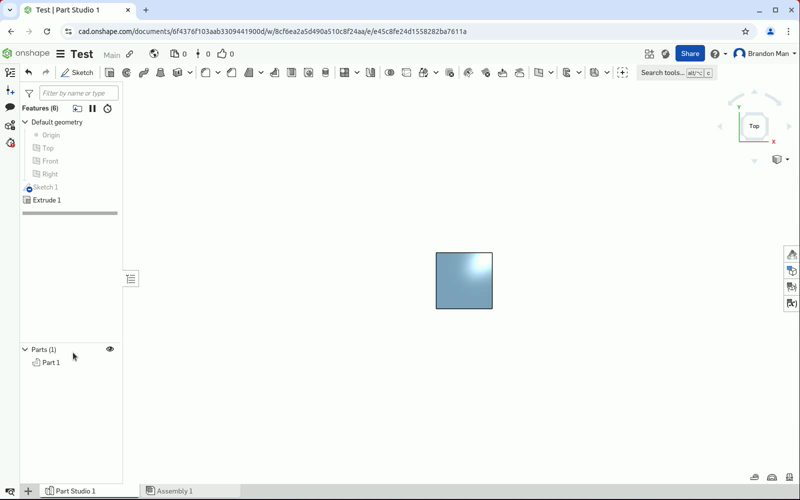
key(shift+p)
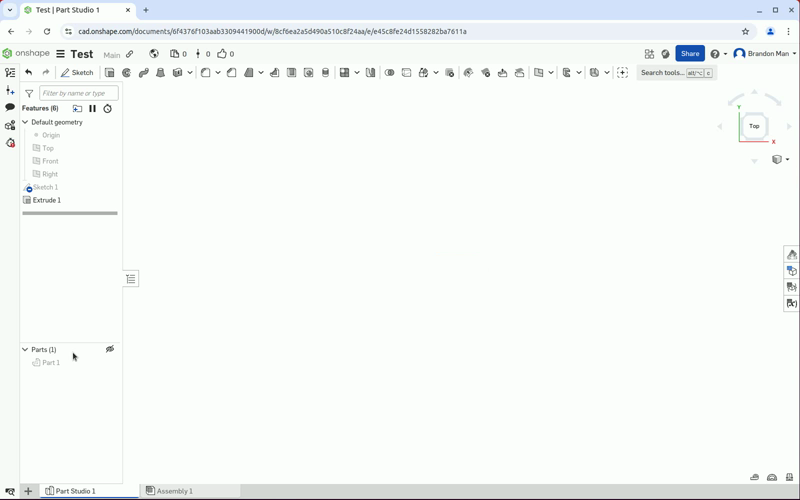
key(space)
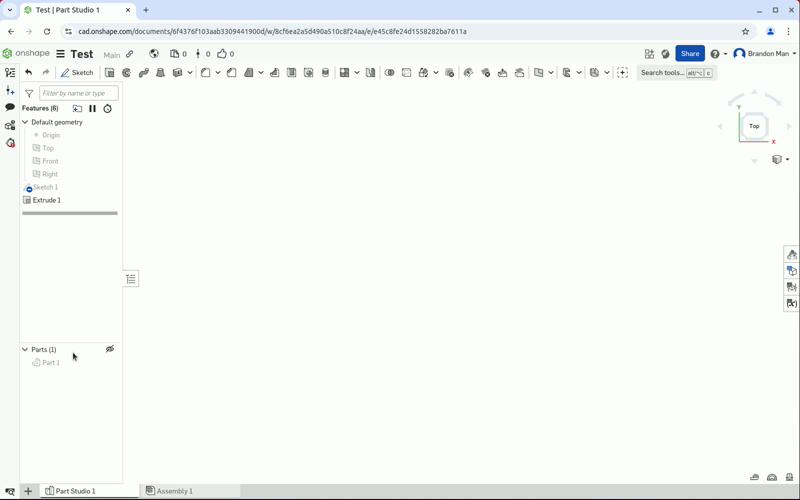
key_down(shift)
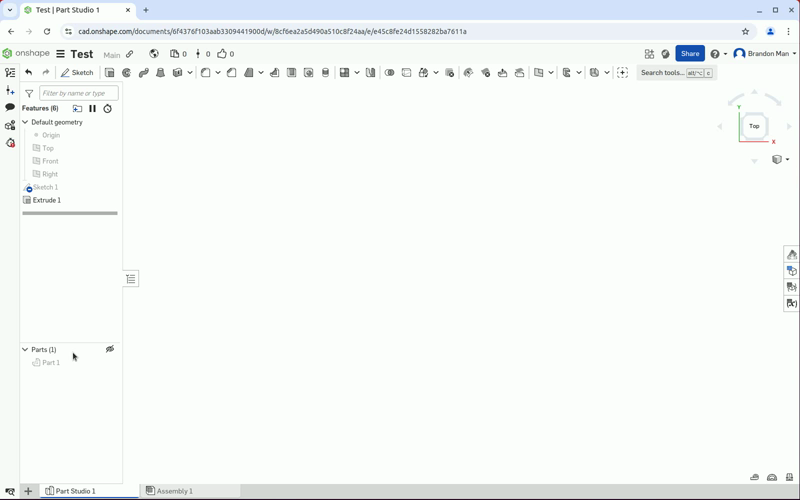
key(up)
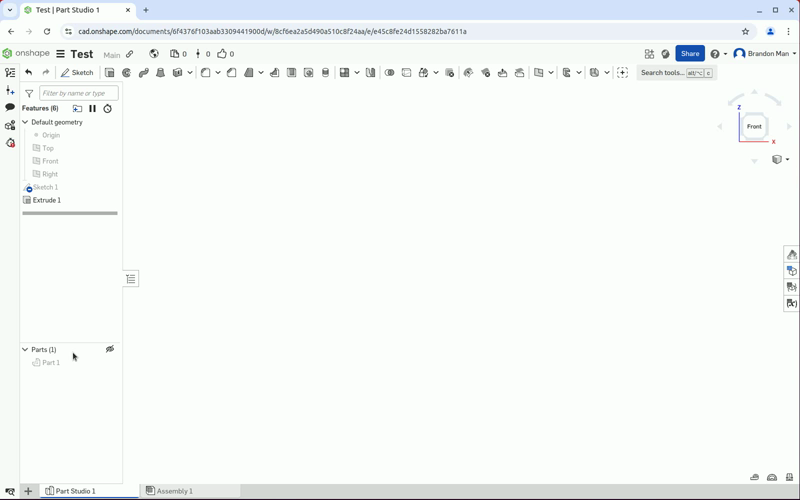
key_up(shift)
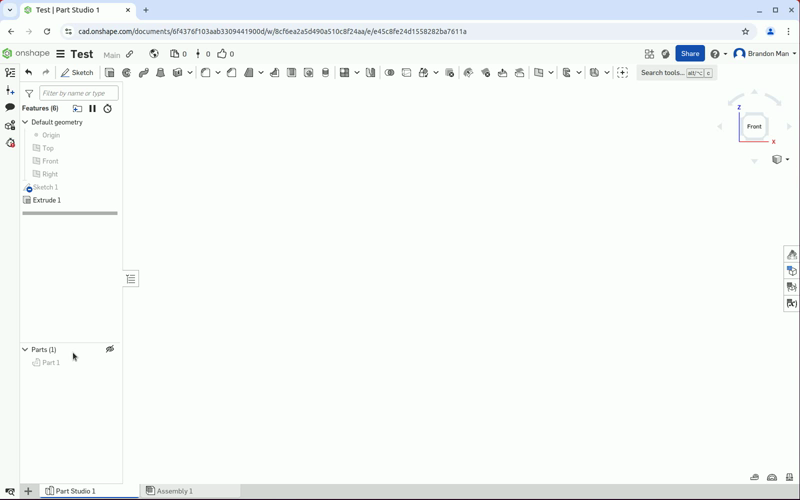
key(space)
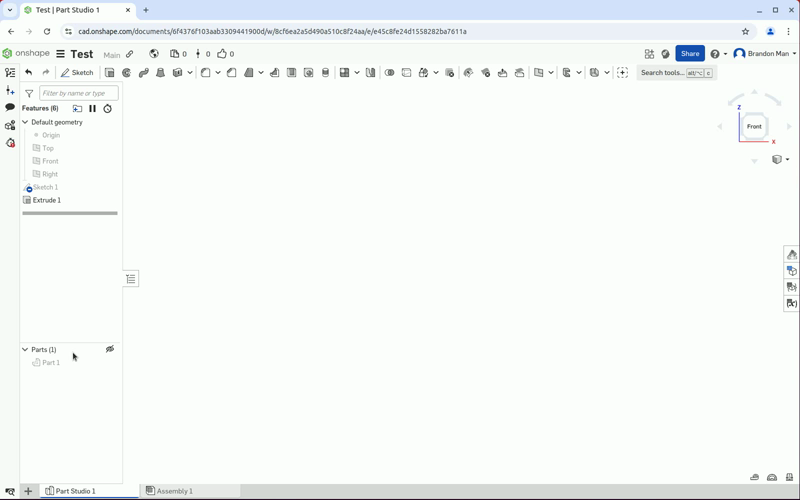
key_down(shift)
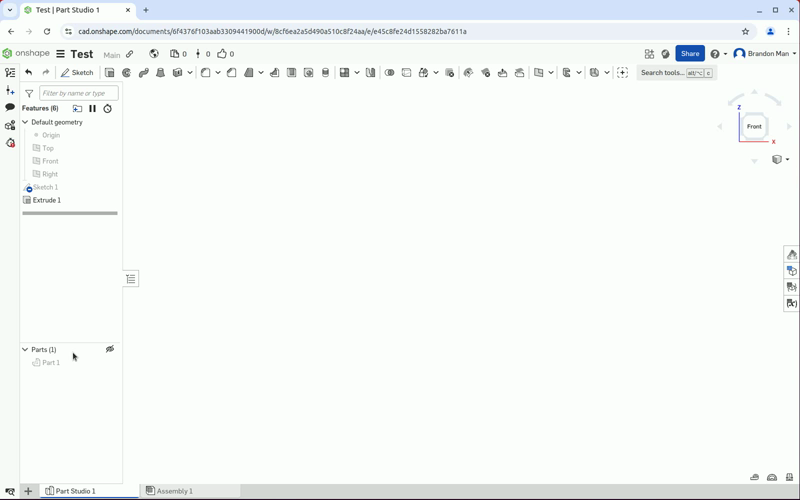
key(left)
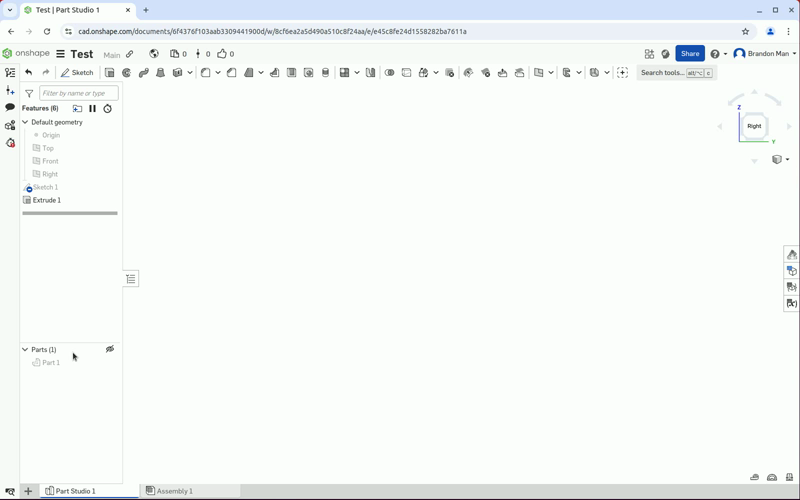
key_up(shift)
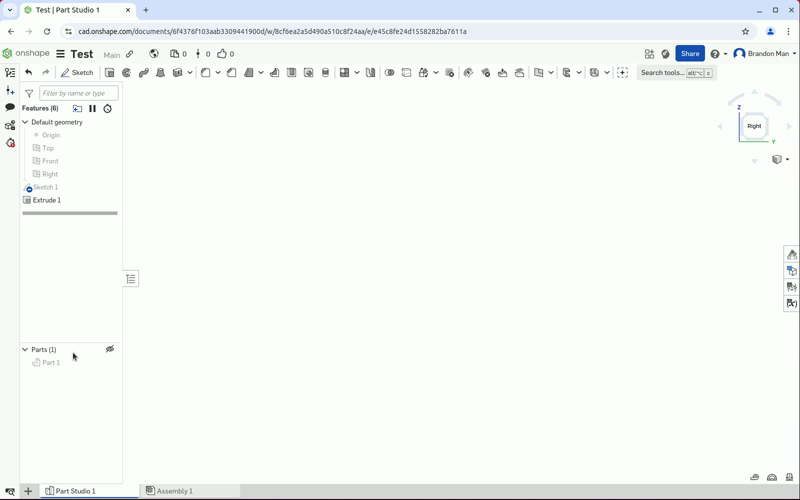
mouse_move(73, 352)
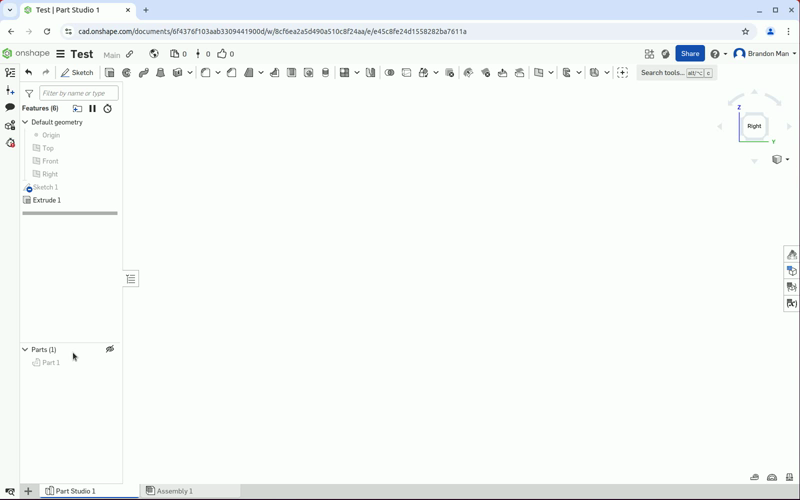
key(shift+y)
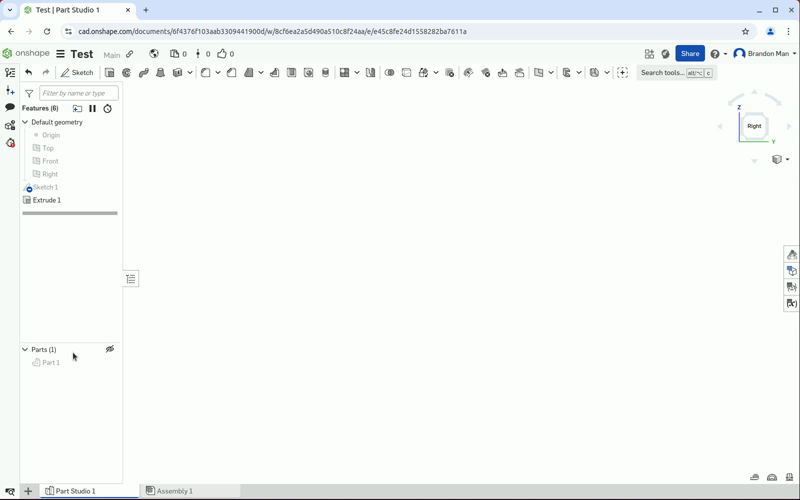
key(shift+s)
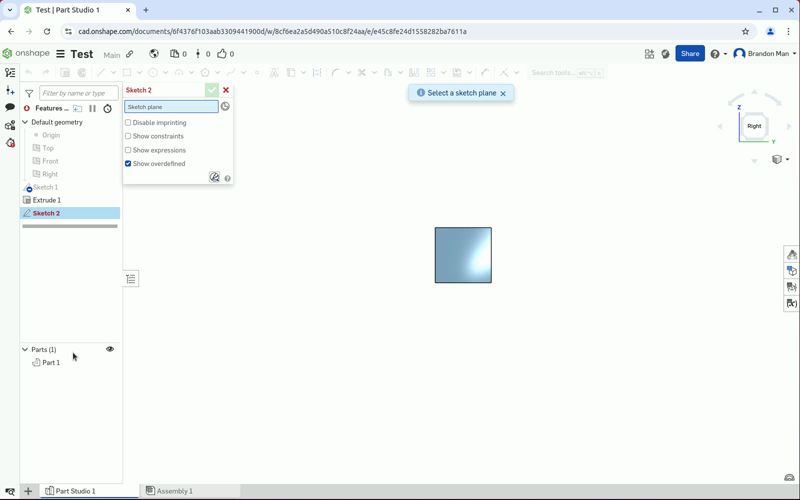
mouse_move(73, 176)
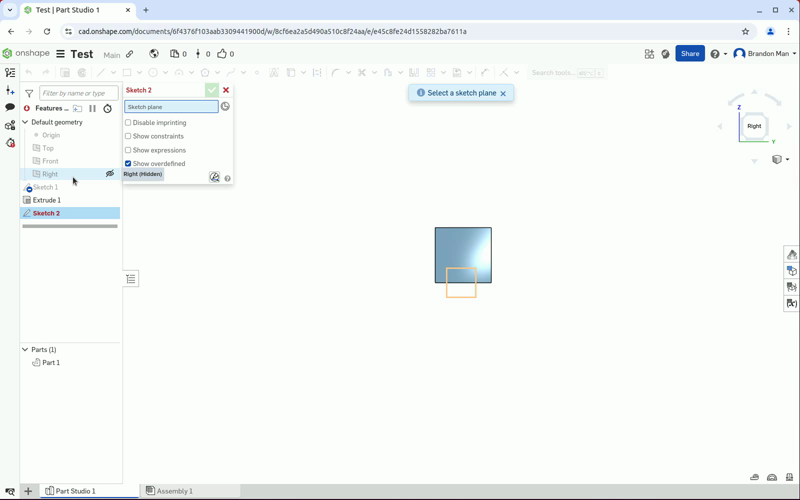
click(73, 176)
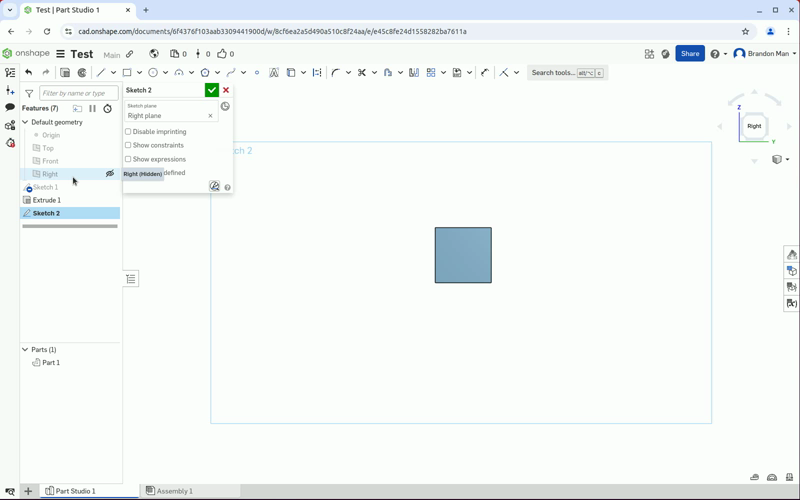
mouse_move(73, 352)
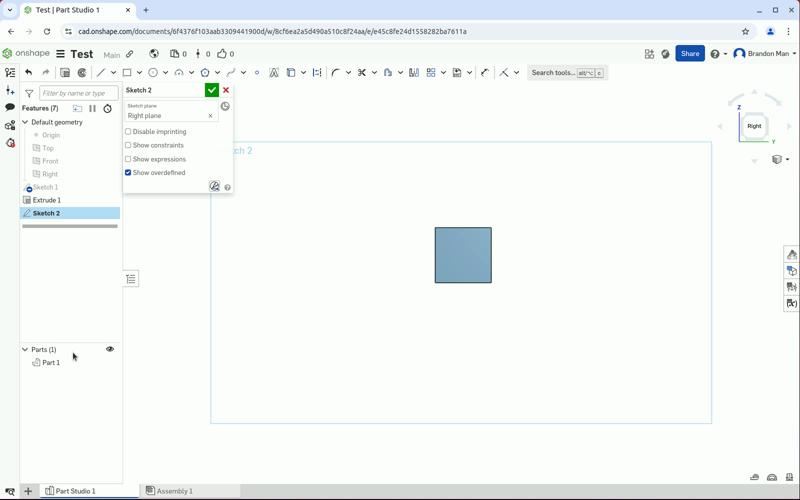
key(y)
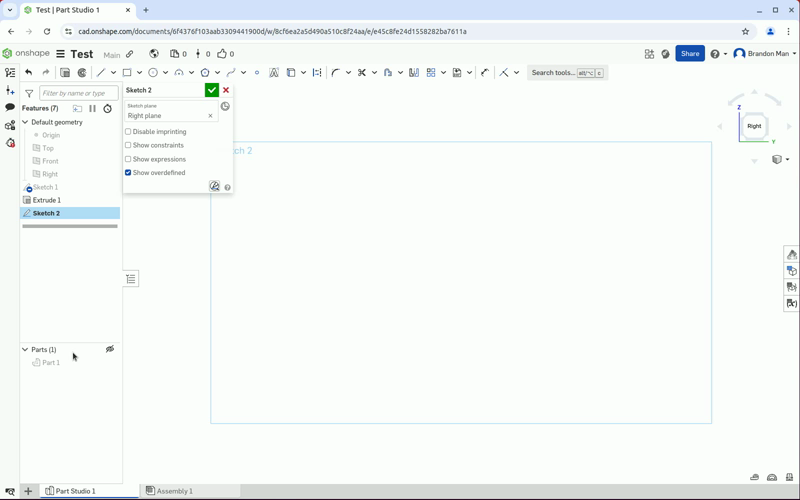
key(a)
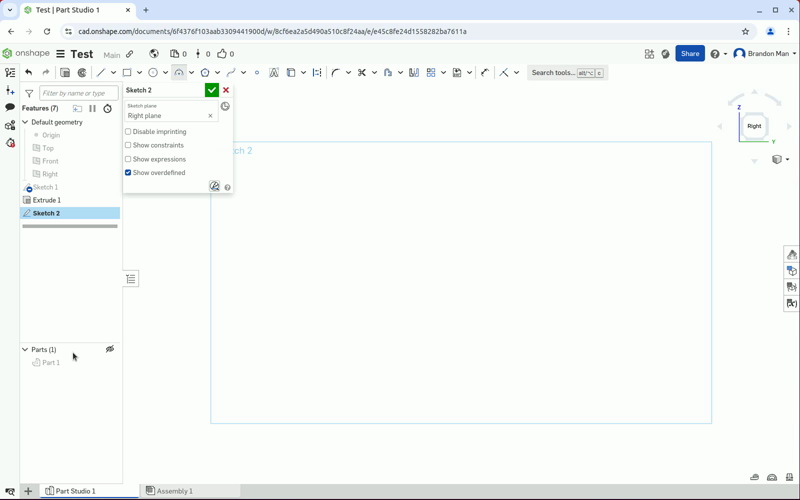
key_down(shift)
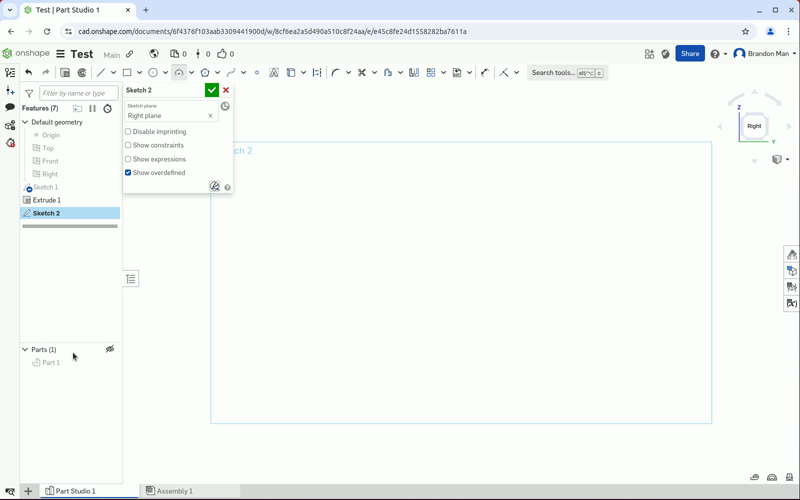
mouse_move(468, 346)
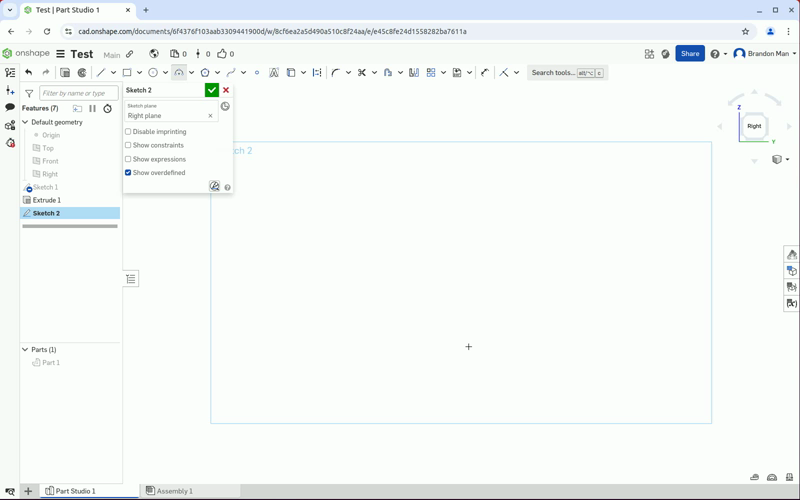
click(468, 346)
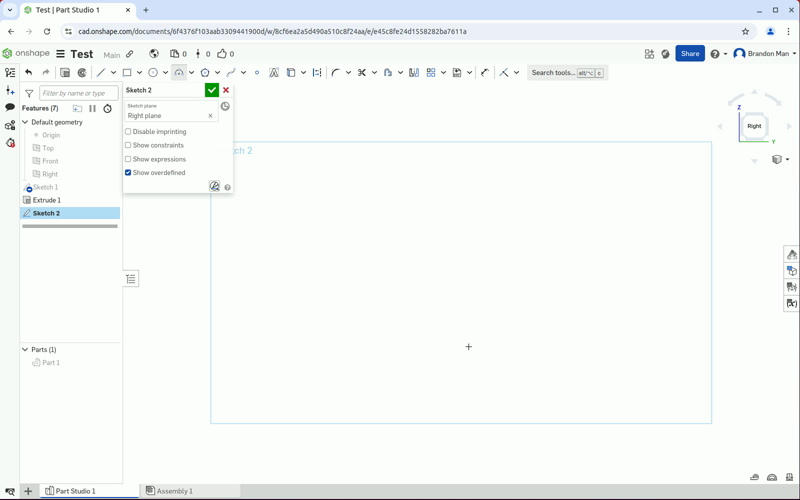
key_up(shift)
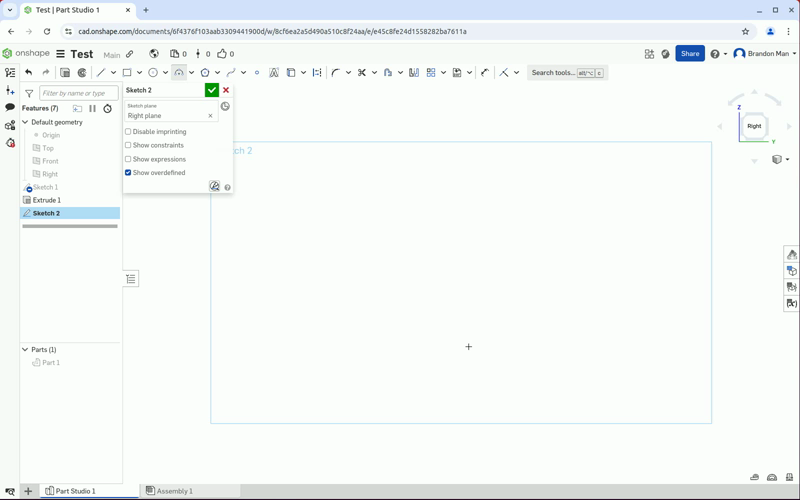
key_down(shift)
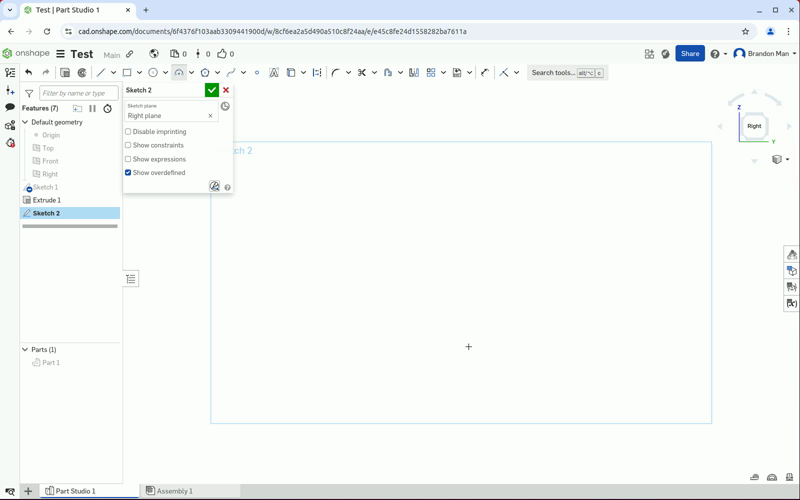
mouse_move(470, 338)
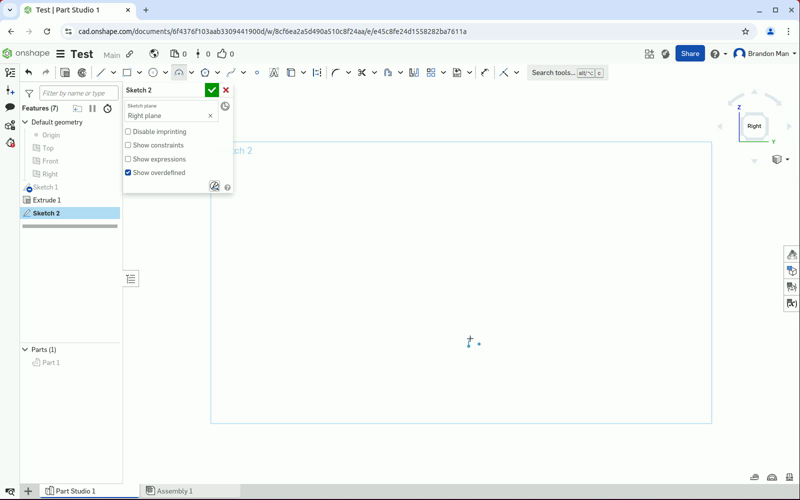
click(470, 338)
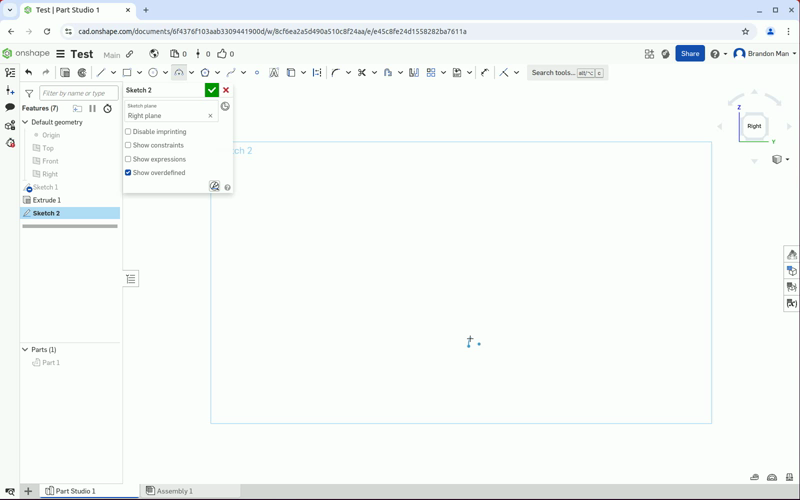
mouse_move(470, 342)
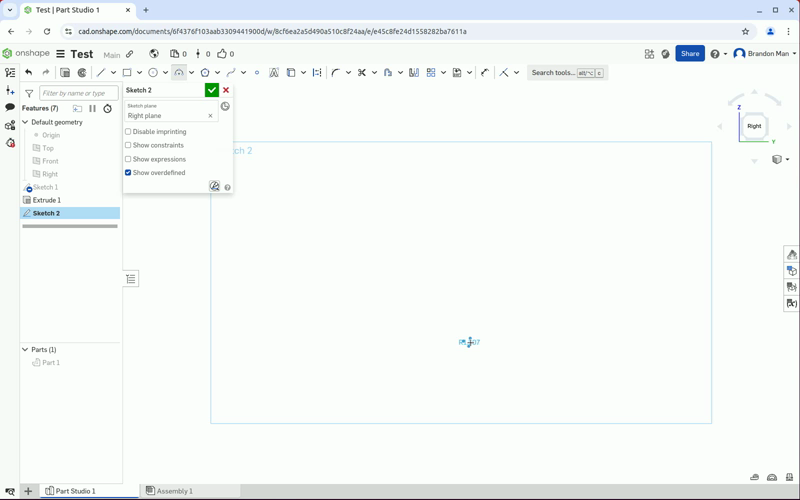
click(470, 342)
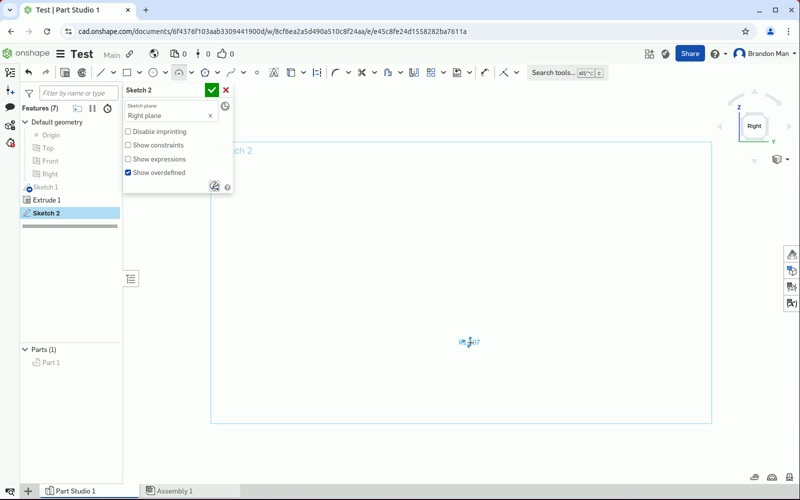
key_up(shift)
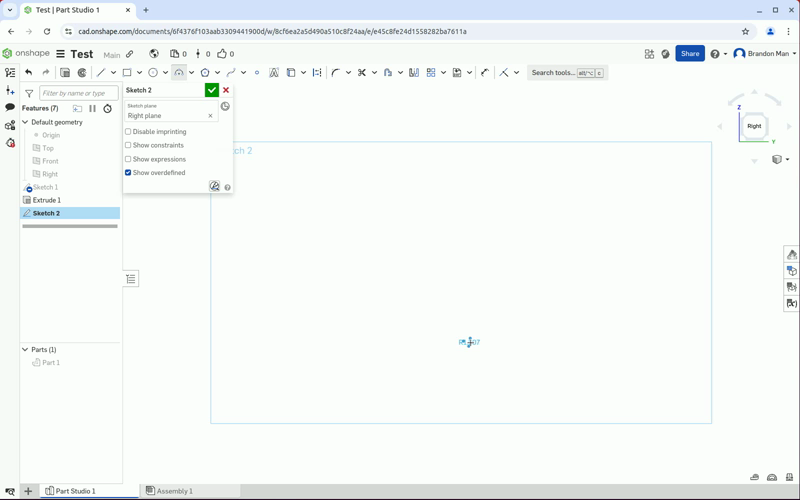
mouse_move(470, 338)
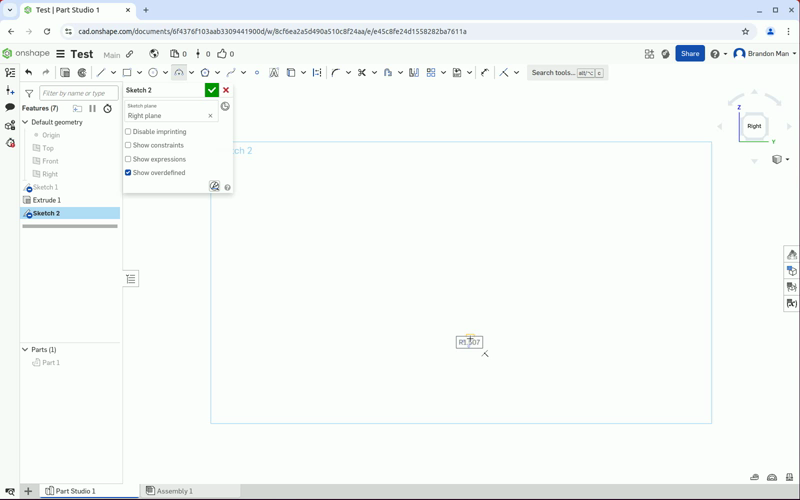
scroll(6)
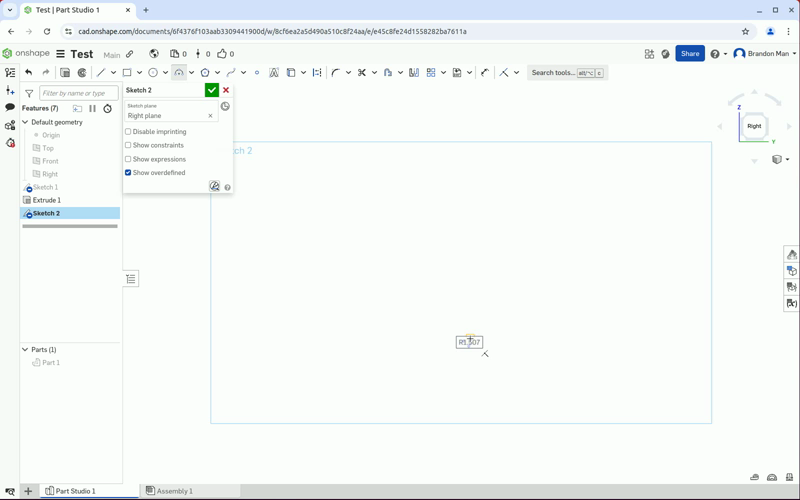
scroll(6)
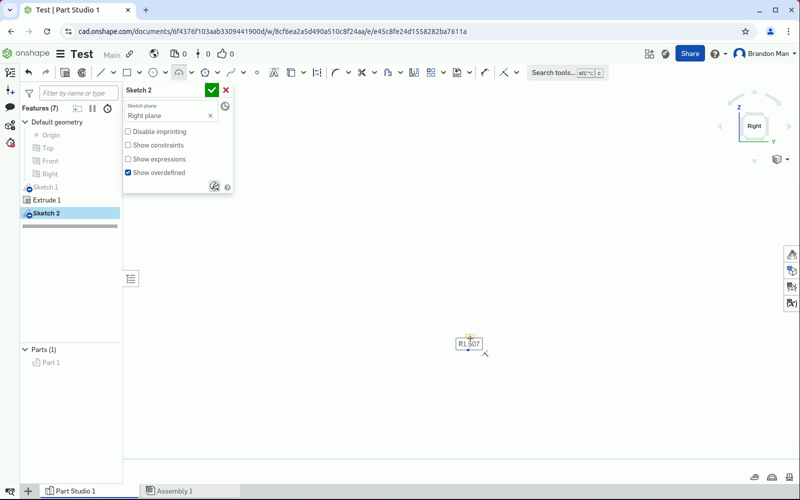
scroll(6)
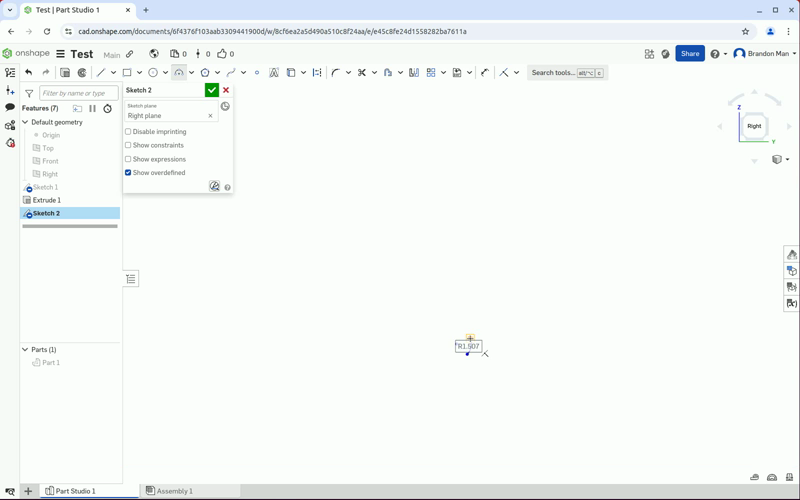
scroll(6)
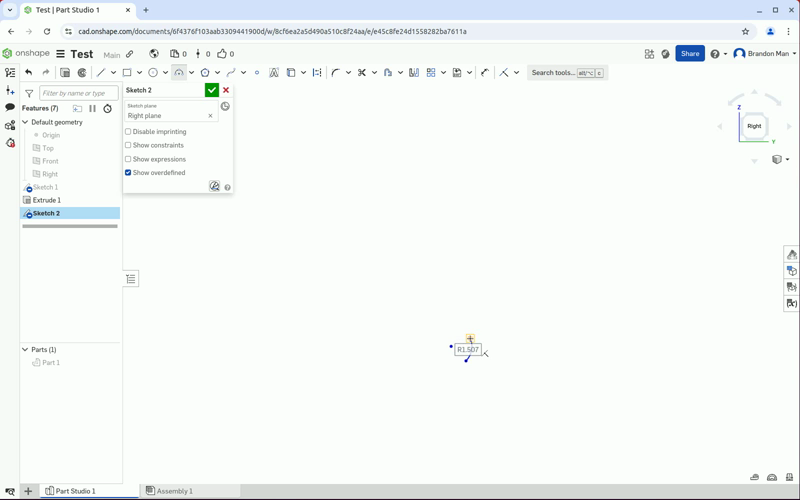
scroll(6)
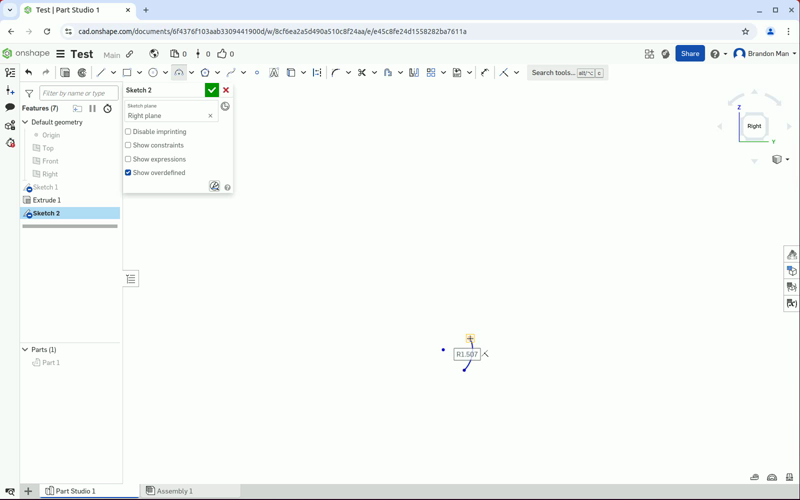
scroll(6)
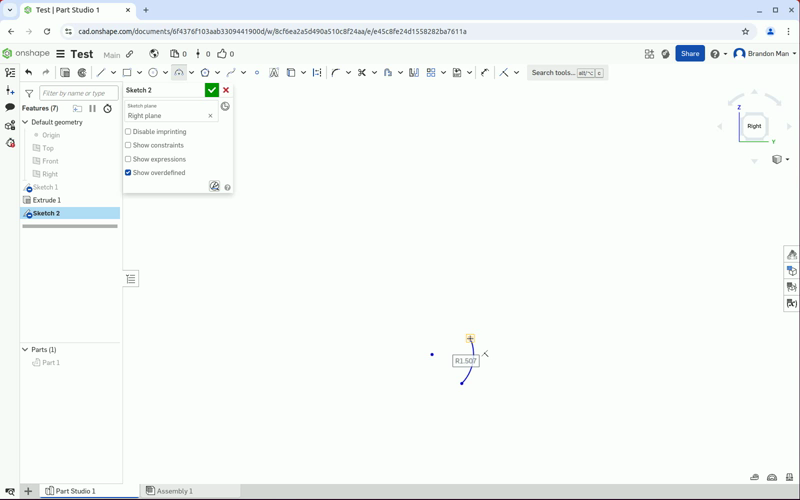
scroll(6)
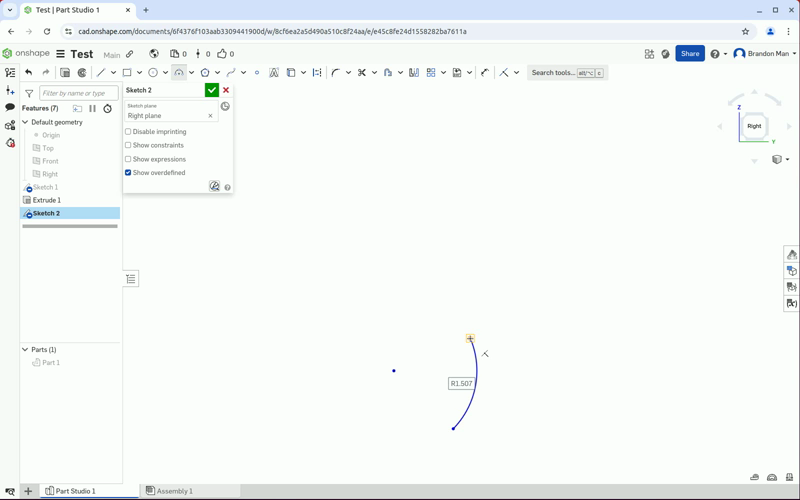
click(470, 338)
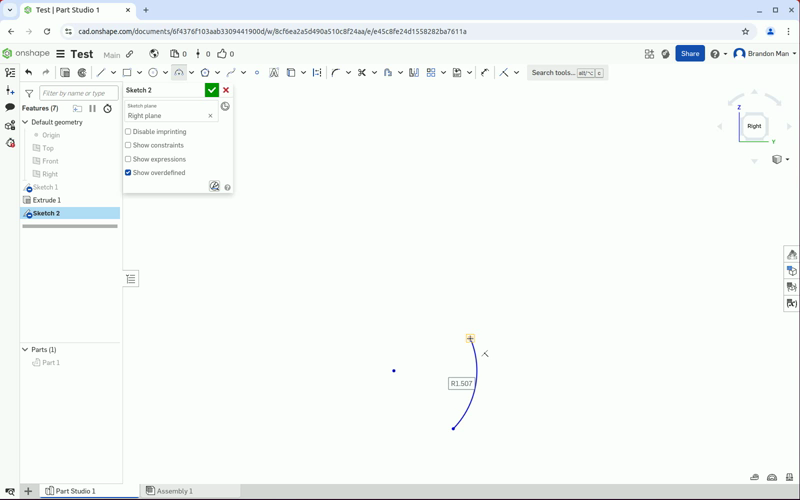
scroll(-6)
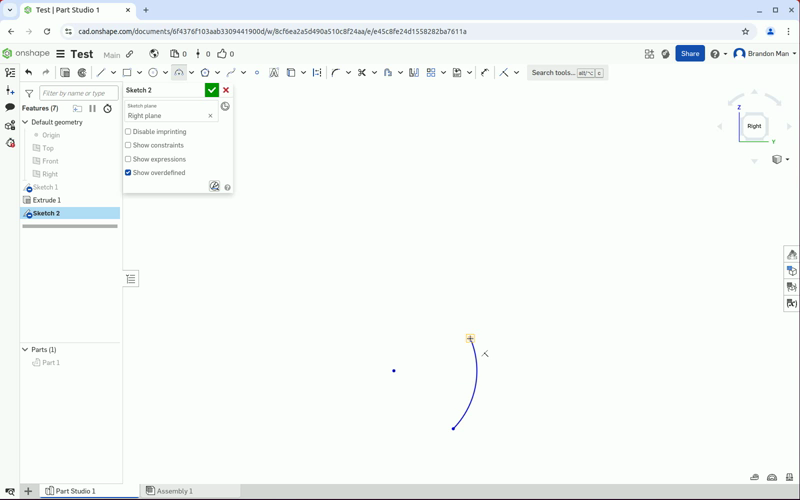
scroll(-6)
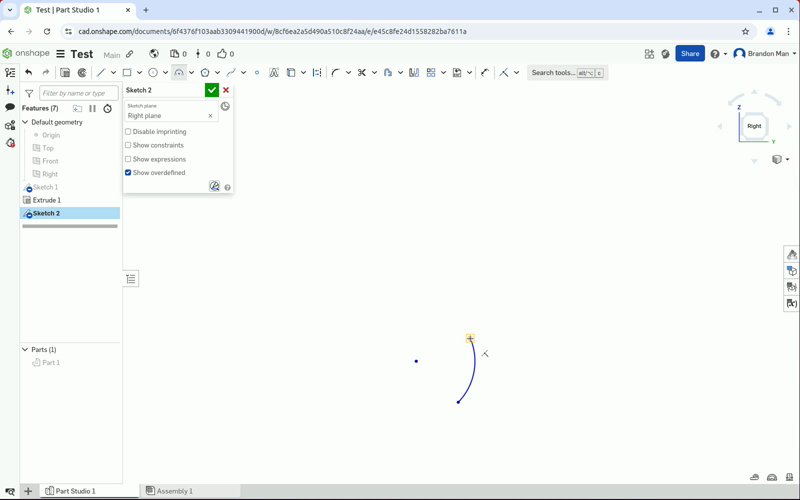
scroll(-6)
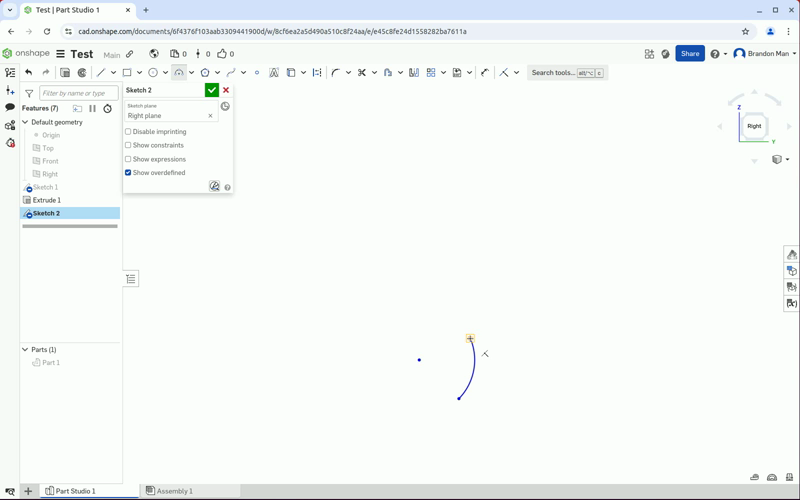
scroll(-6)
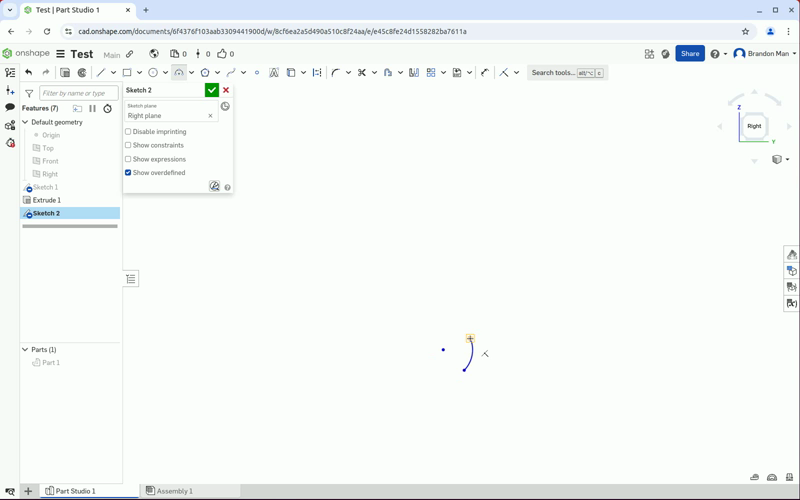
scroll(-6)
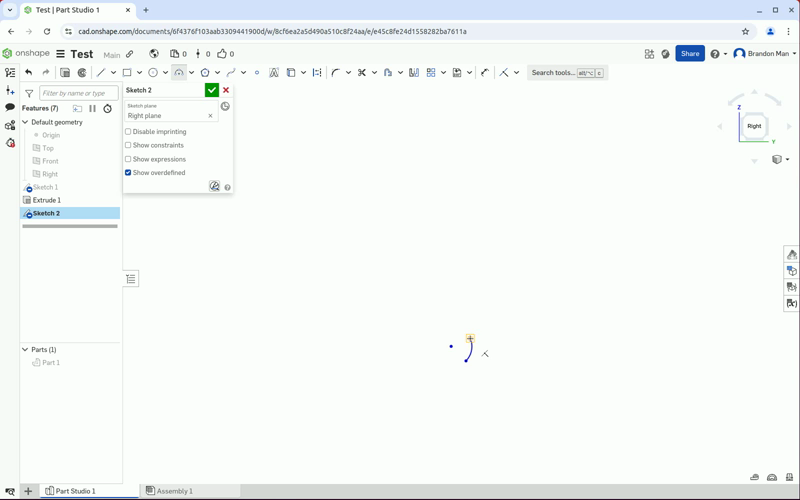
scroll(-6)
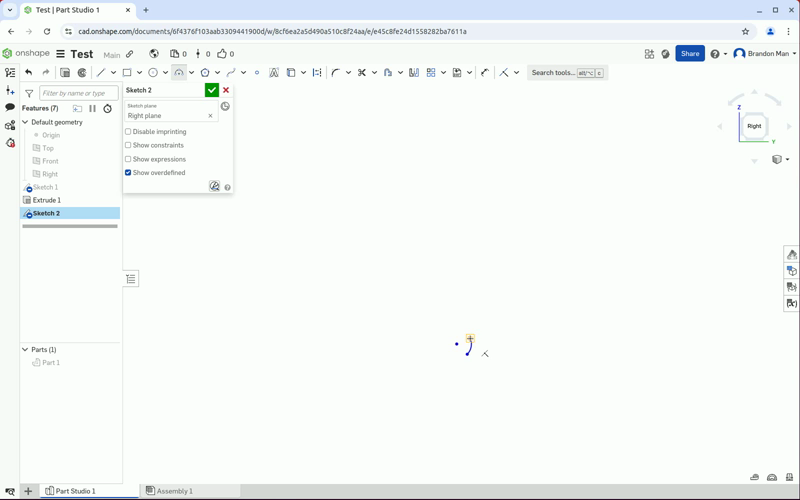
scroll(-6)
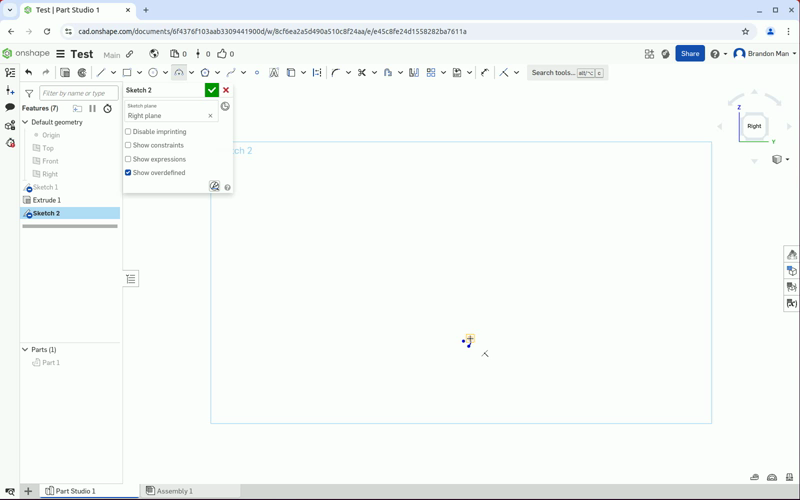
mouse_move(468, 346)
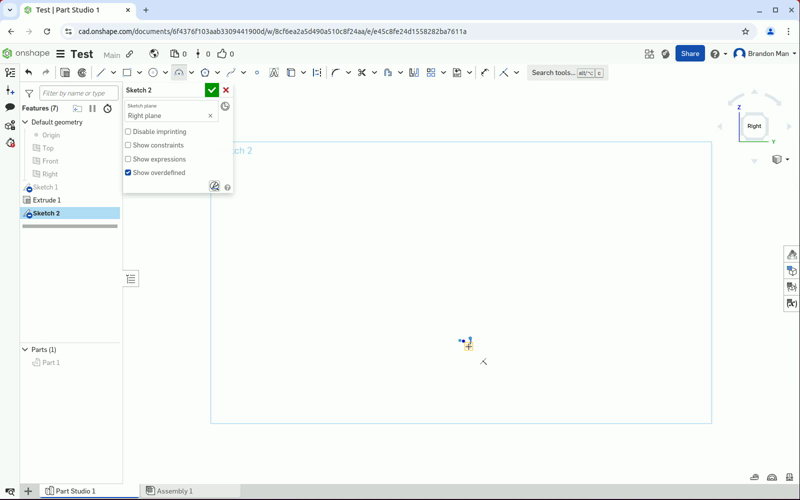
scroll(6)
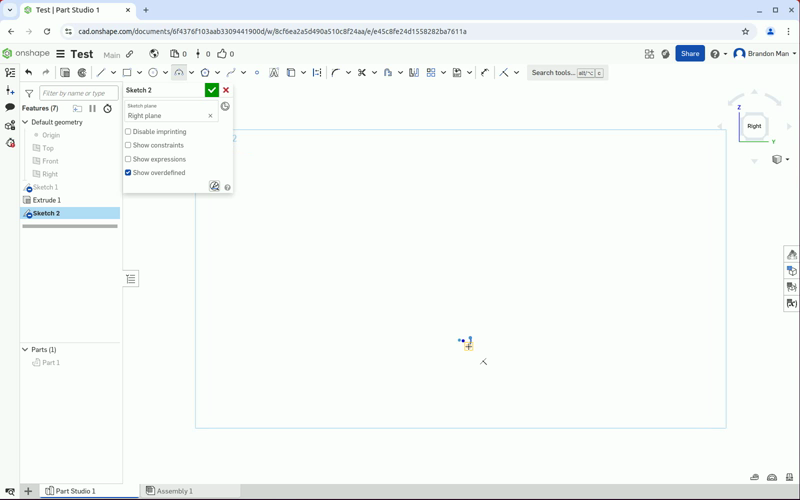
scroll(6)
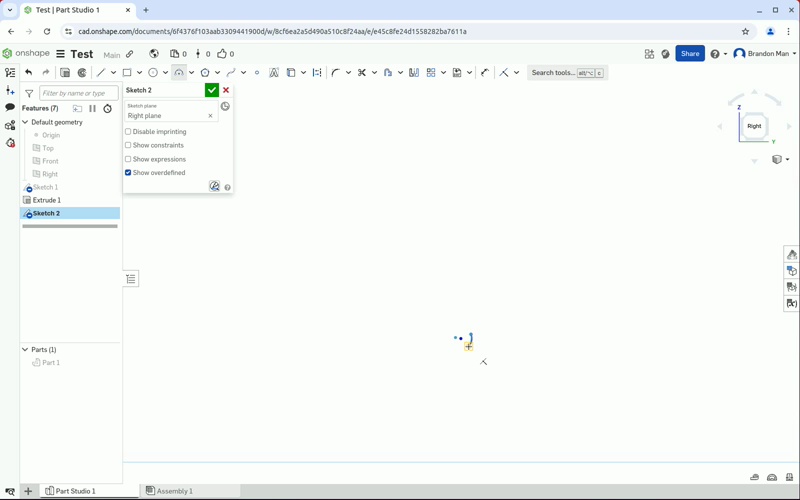
scroll(6)
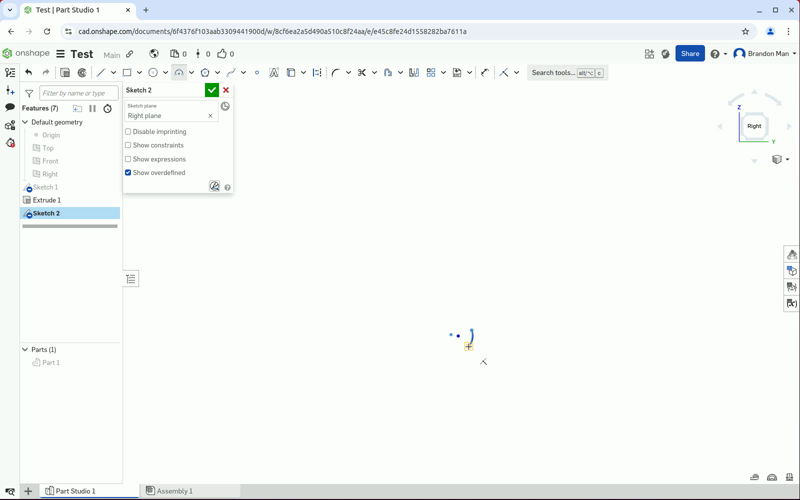
scroll(6)
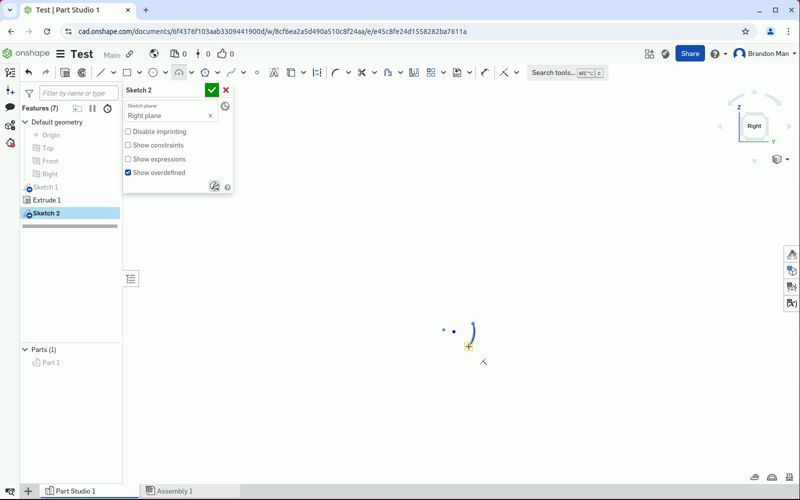
scroll(6)
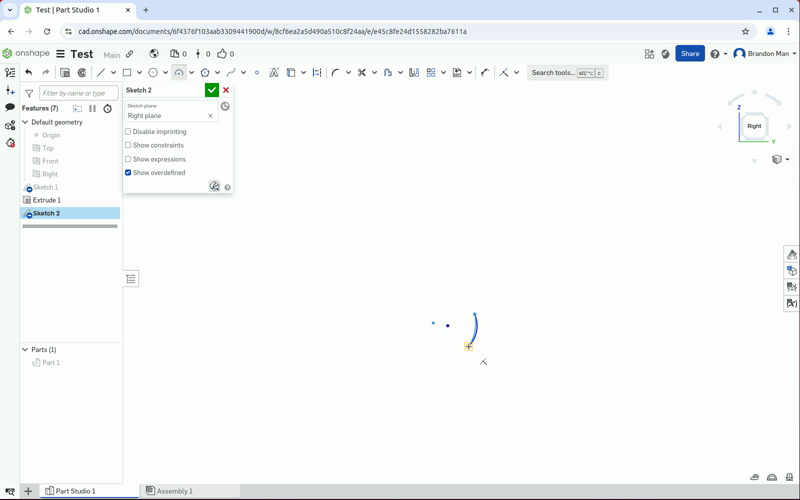
scroll(6)
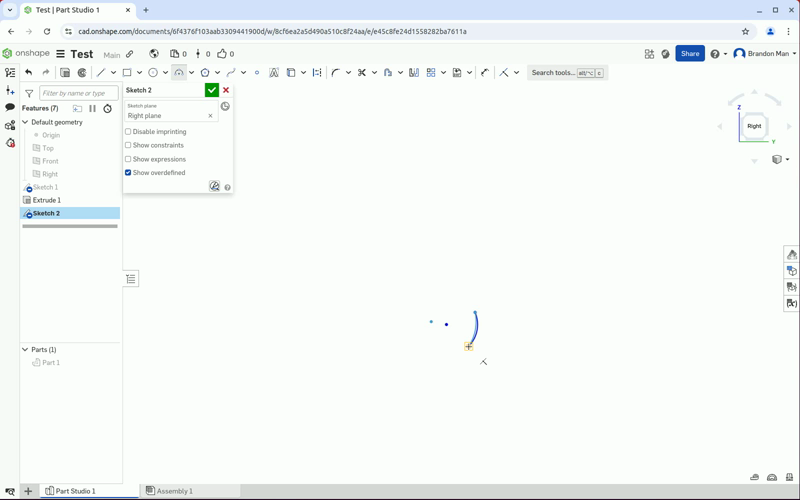
scroll(6)
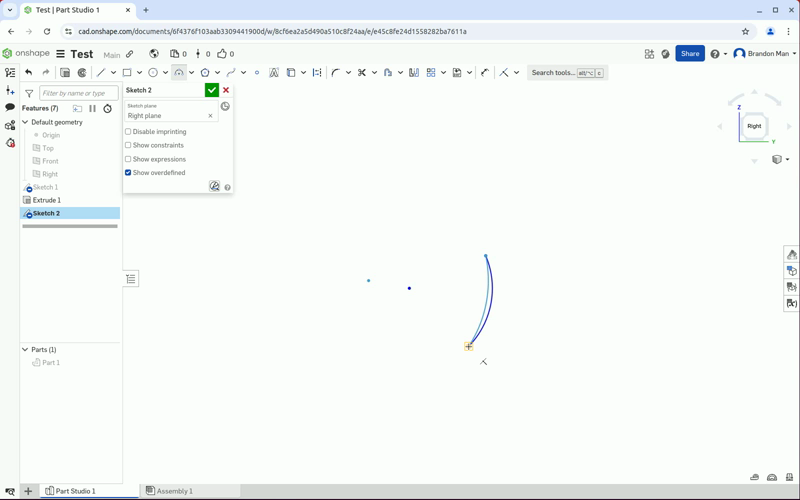
click(468, 346)
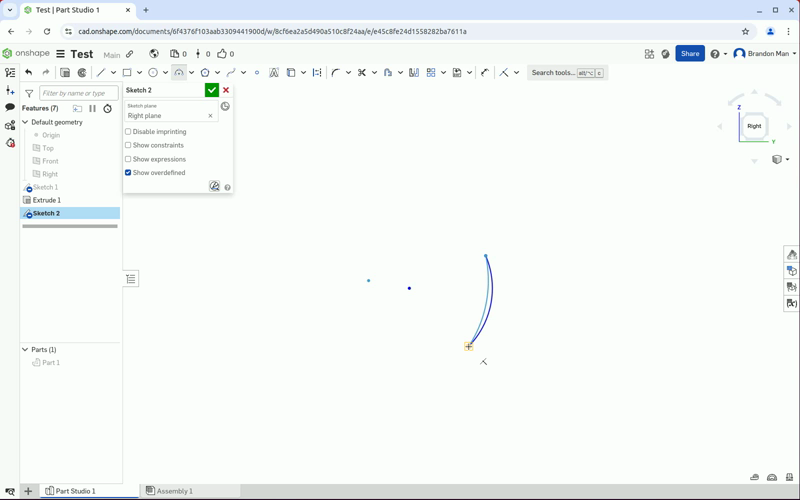
scroll(-6)
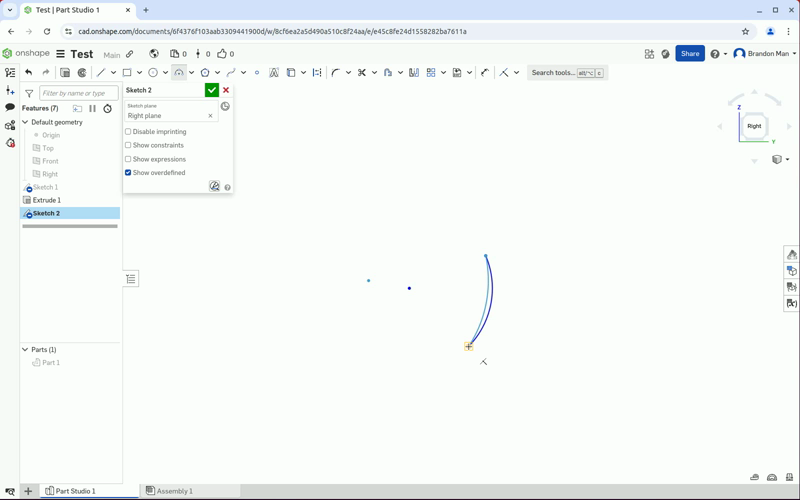
scroll(-6)
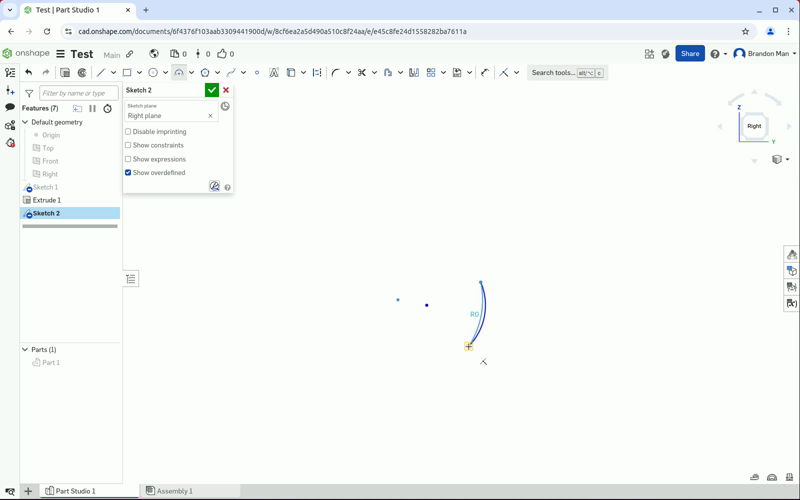
scroll(-6)
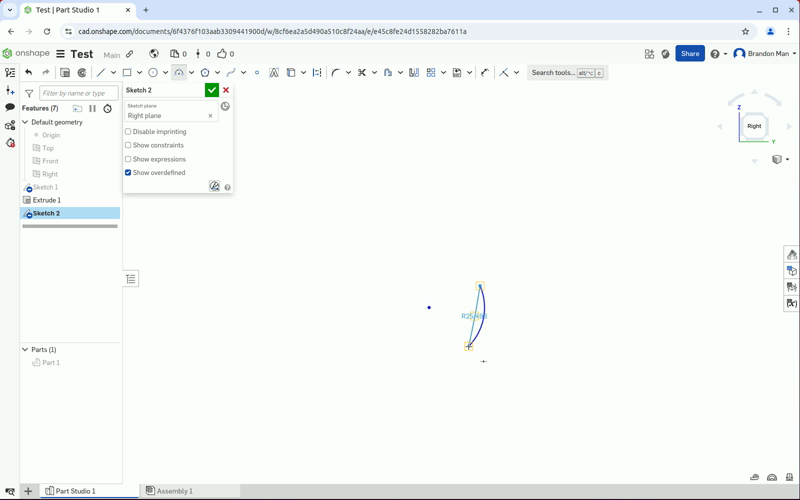
scroll(-6)
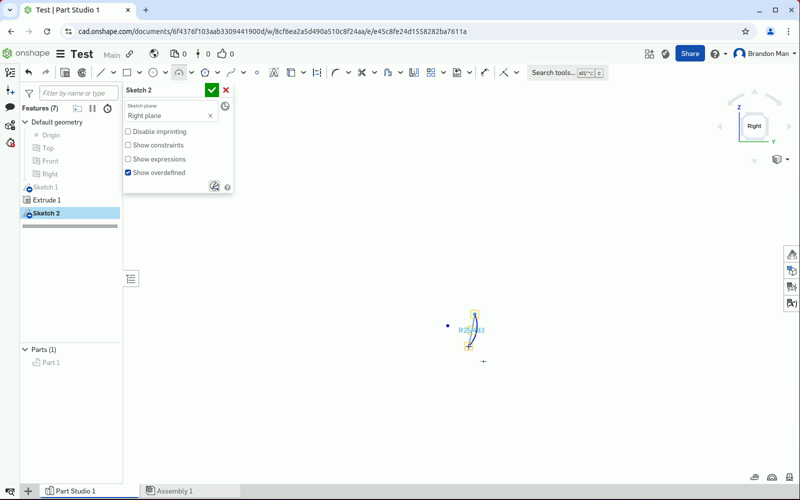
scroll(-6)
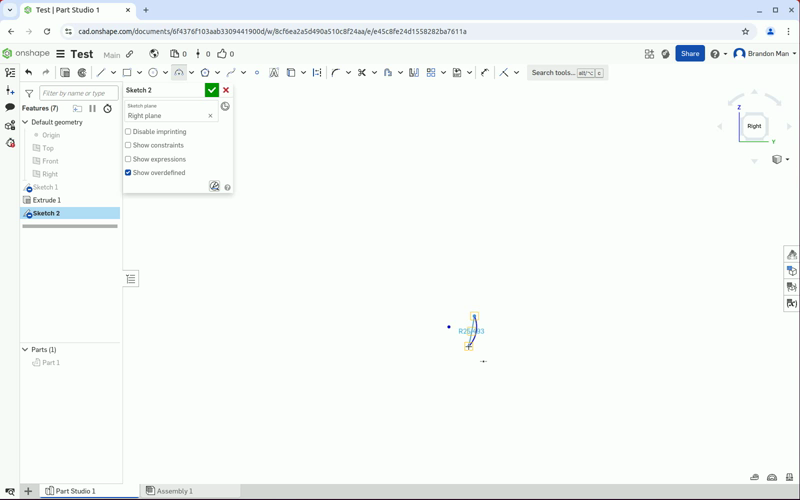
scroll(-6)
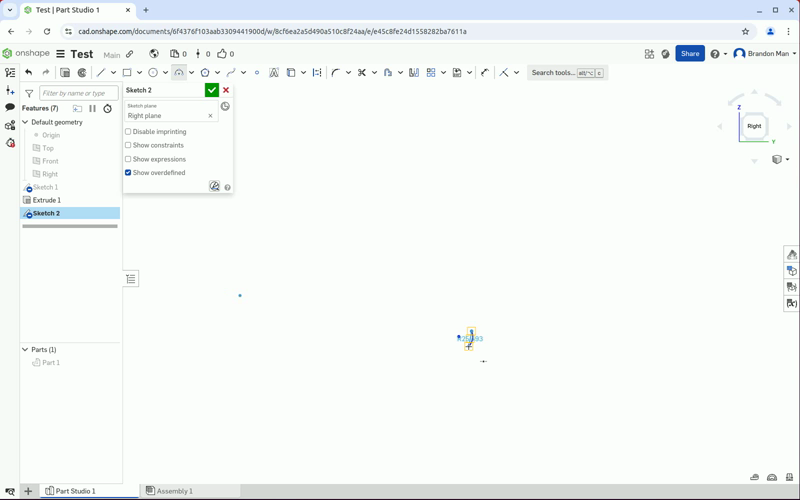
scroll(-6)
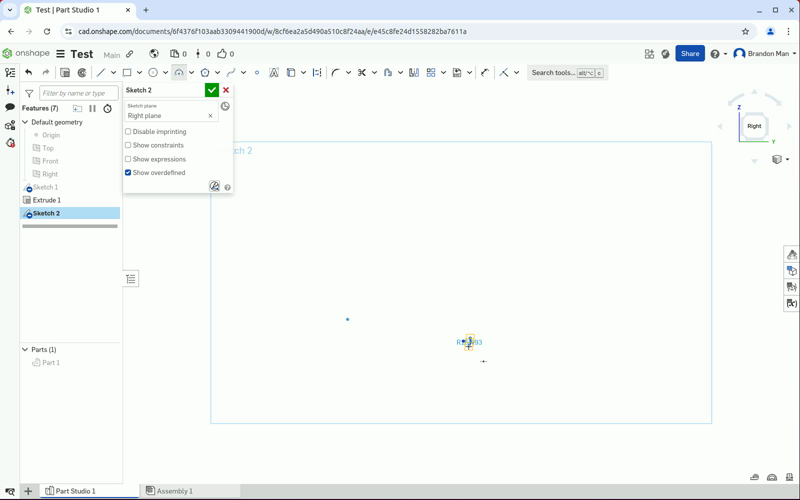
key_down(shift)
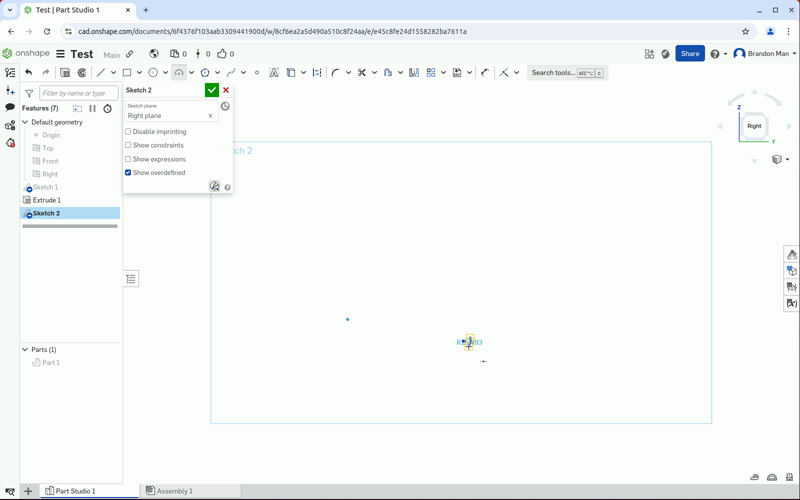
mouse_move(468, 342)
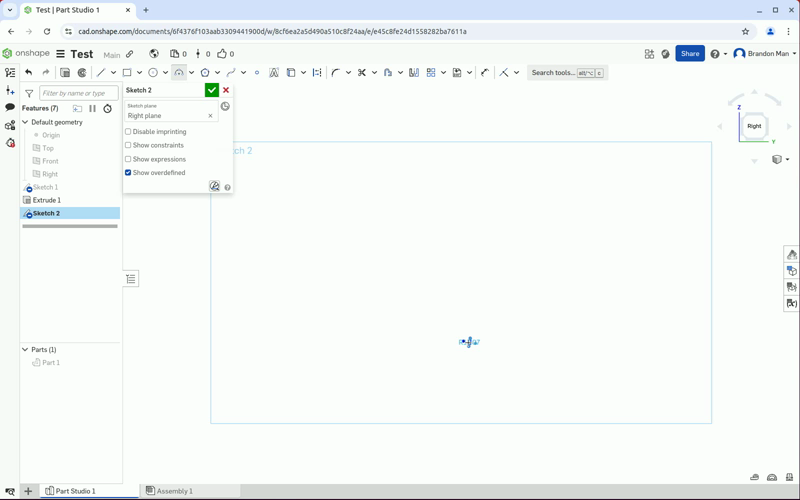
scroll(6)
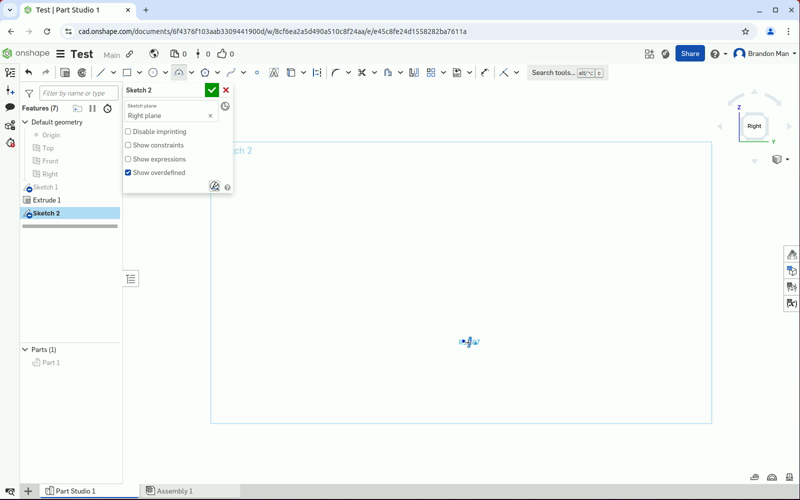
scroll(6)
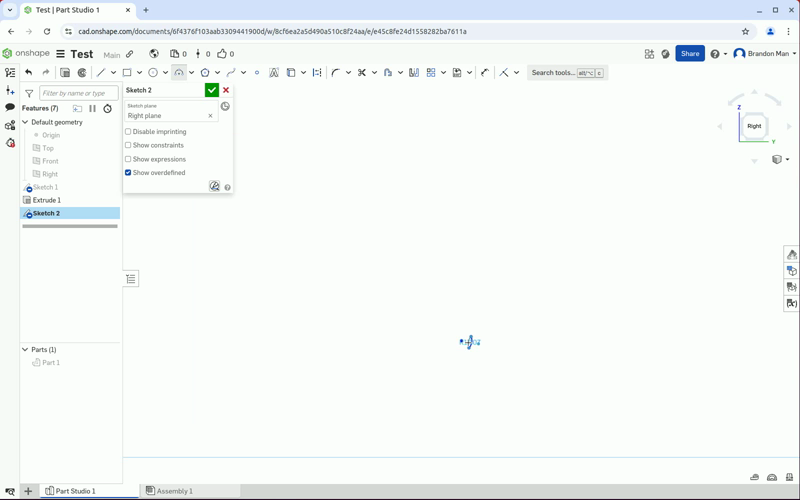
scroll(6)
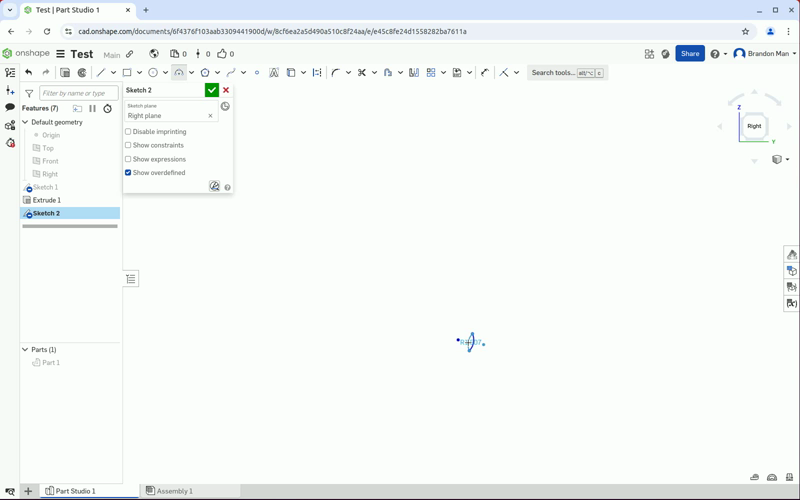
scroll(6)
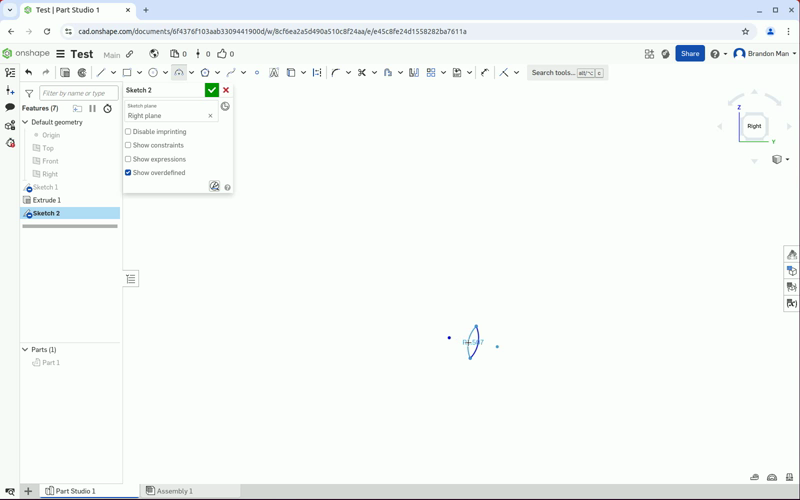
scroll(6)
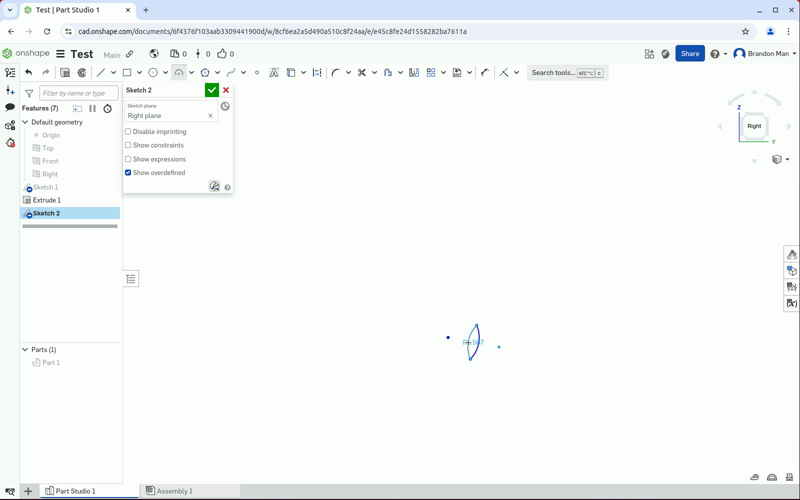
scroll(6)
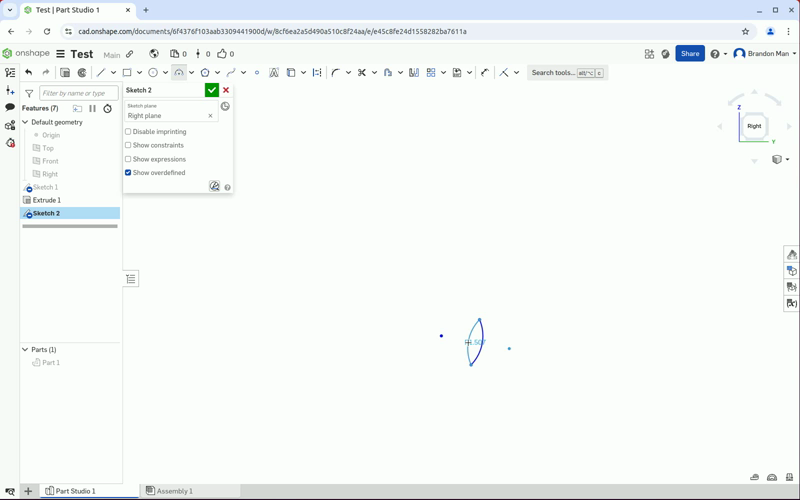
scroll(6)
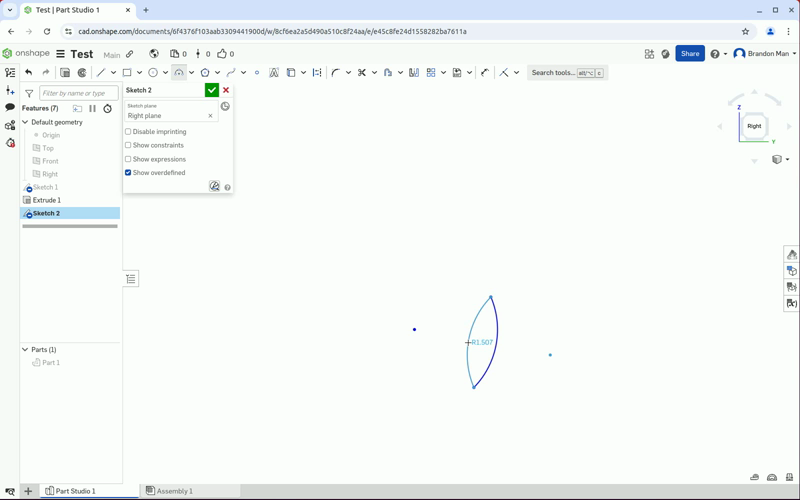
click(468, 342)
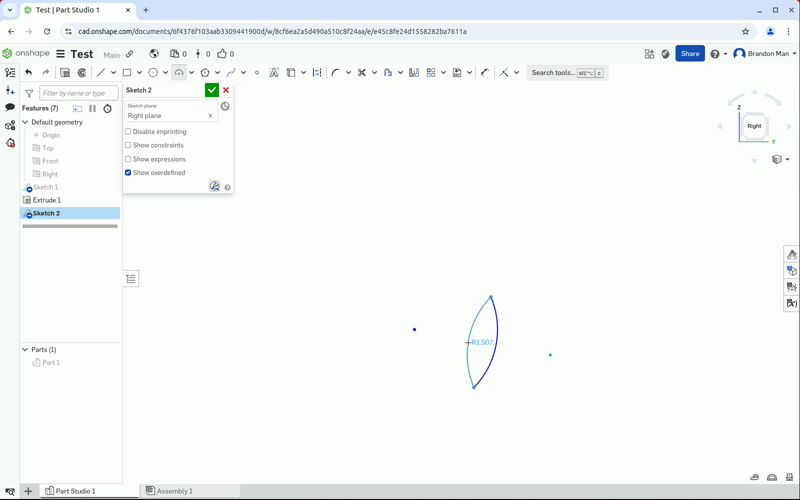
scroll(-6)
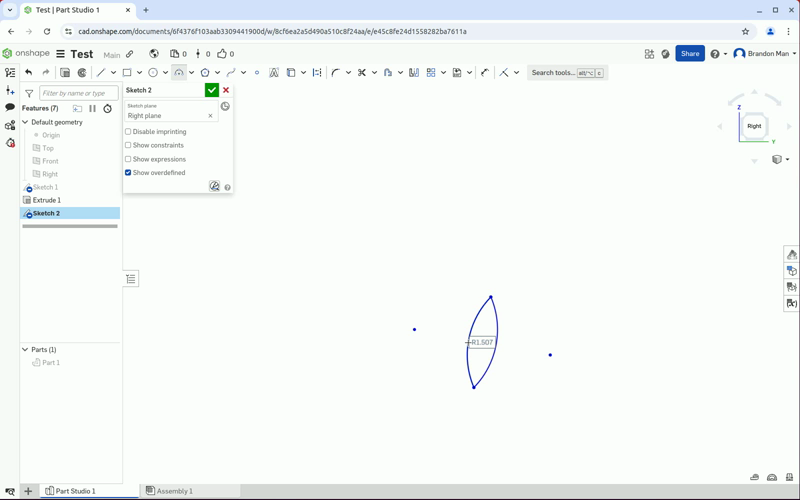
scroll(-6)
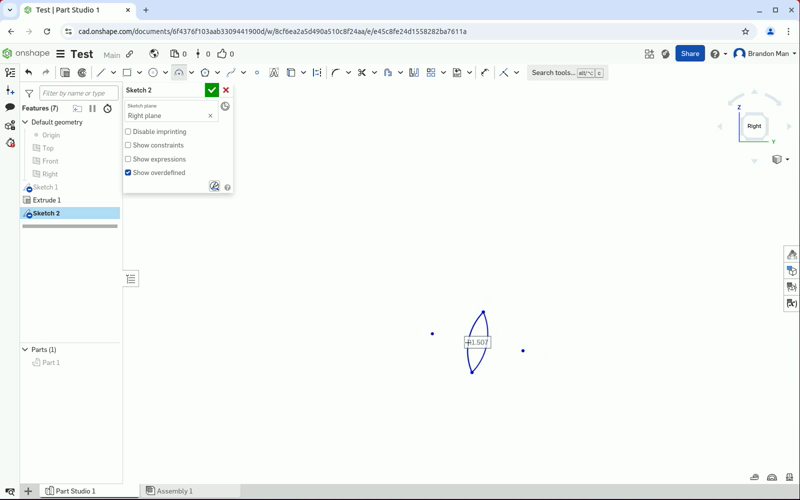
scroll(-6)
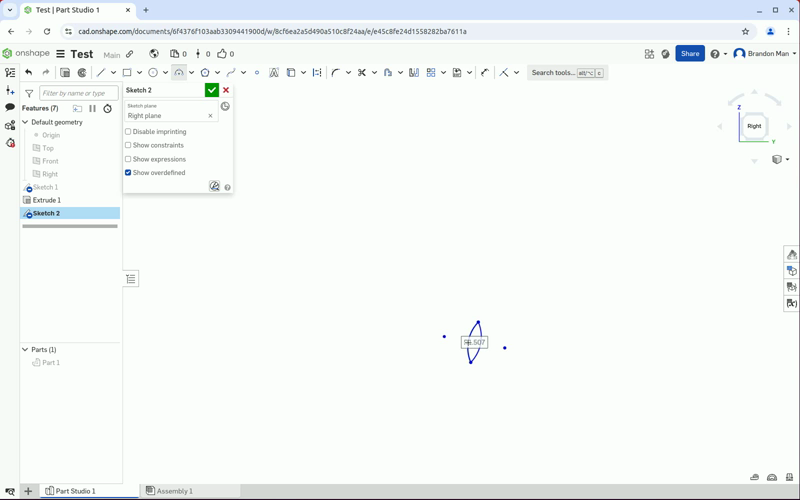
scroll(-6)
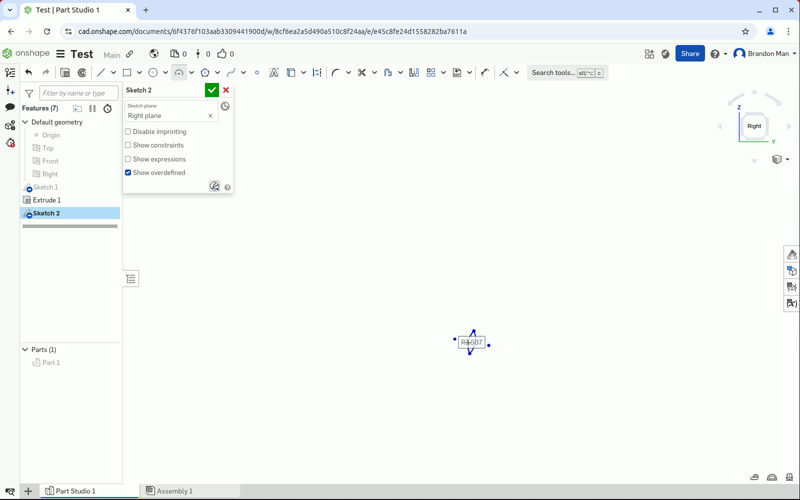
scroll(-6)
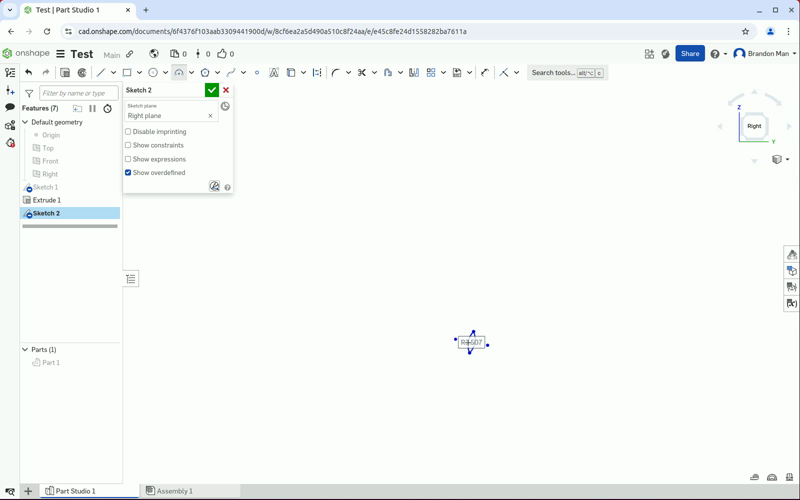
scroll(-6)
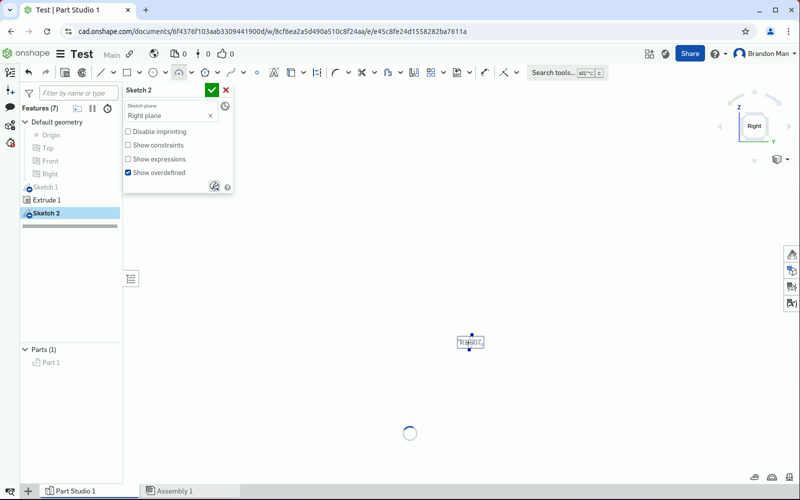
scroll(-6)
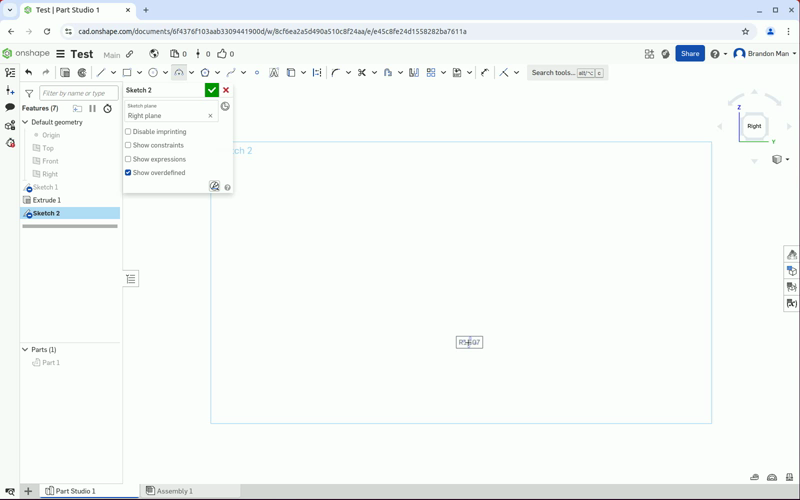
key_up(shift)
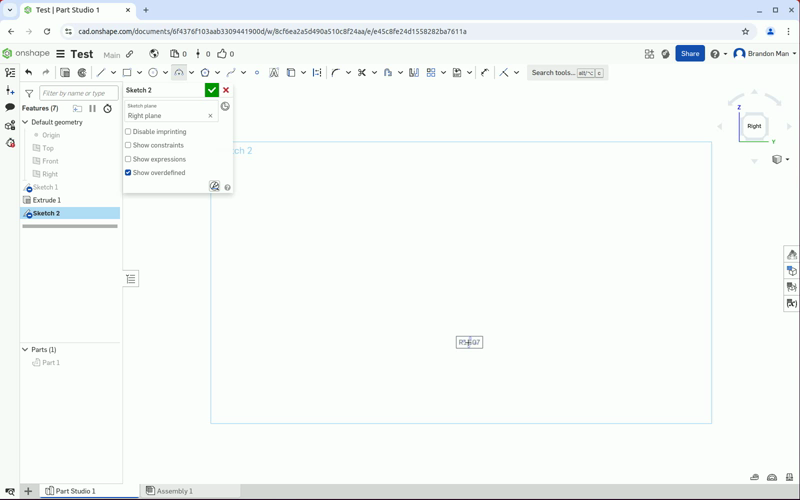
key(esc)
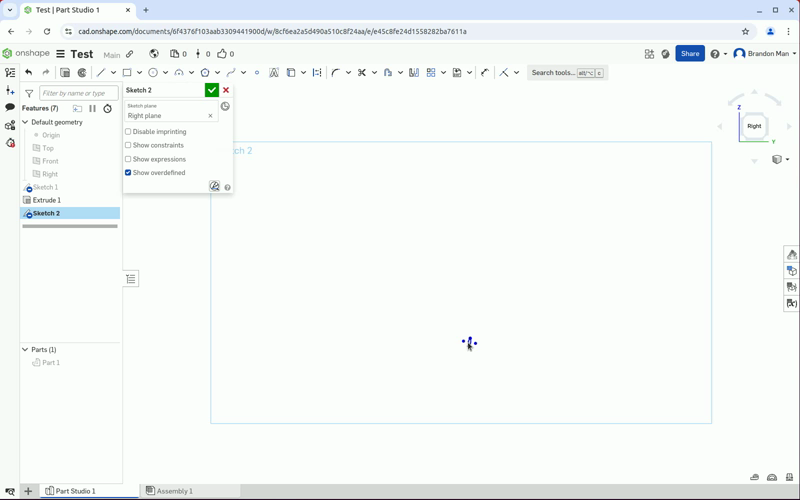
mouse_move(470, 342)
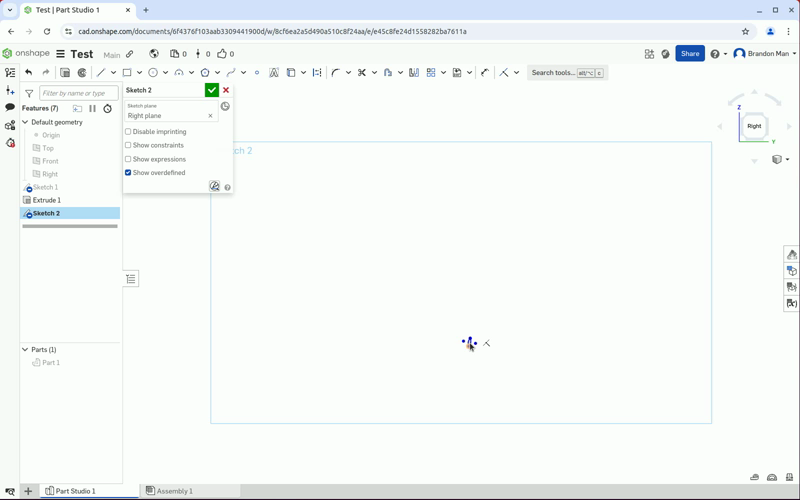
scroll(6)
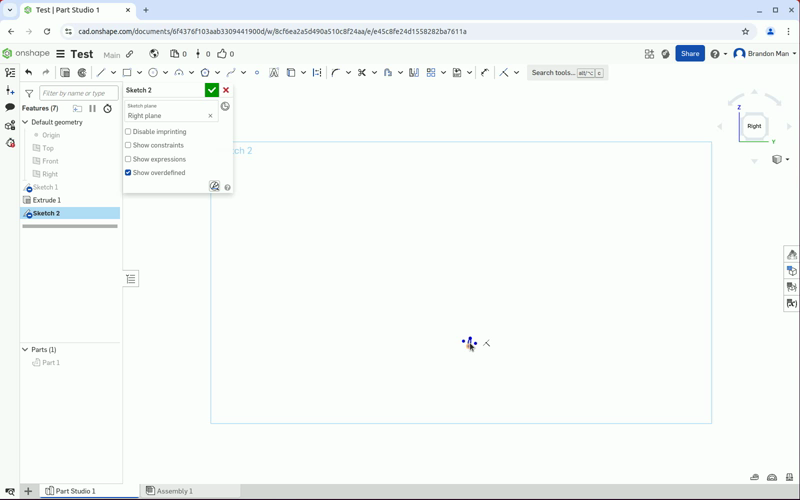
scroll(6)
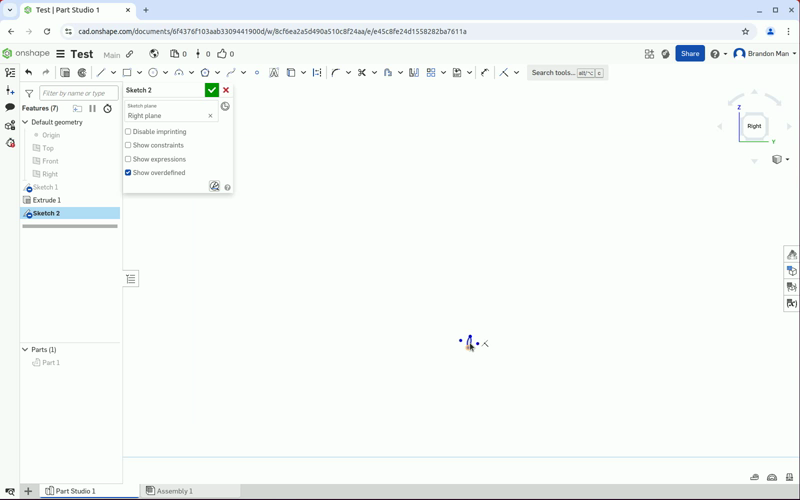
scroll(6)
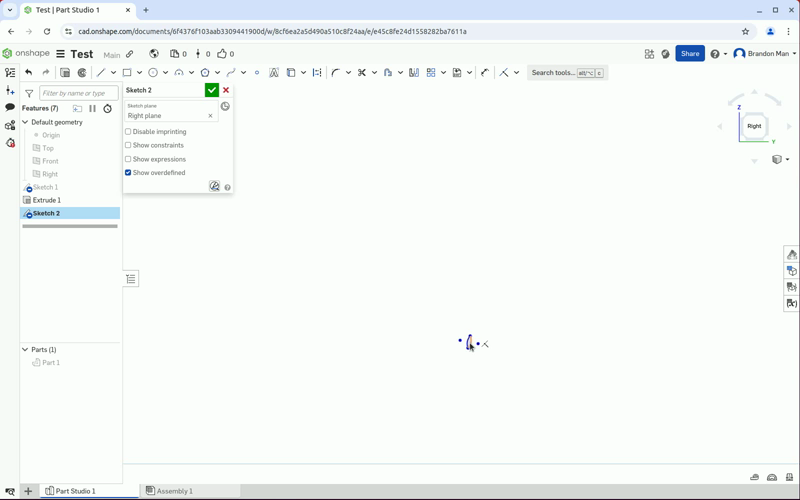
scroll(6)
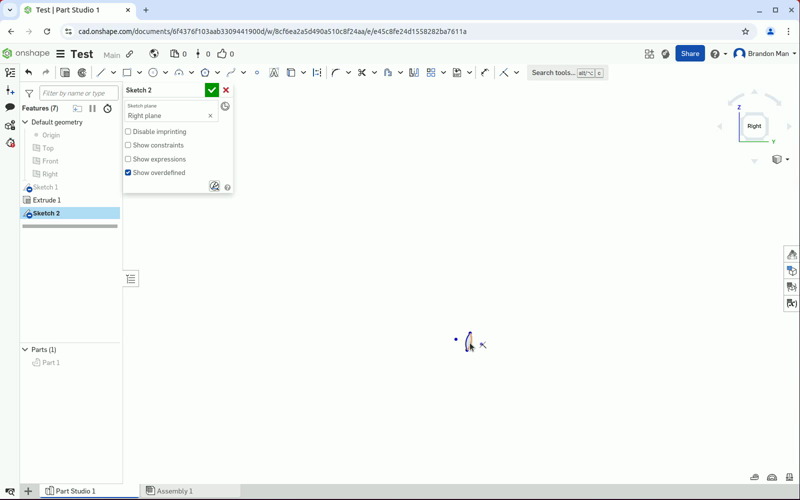
scroll(6)
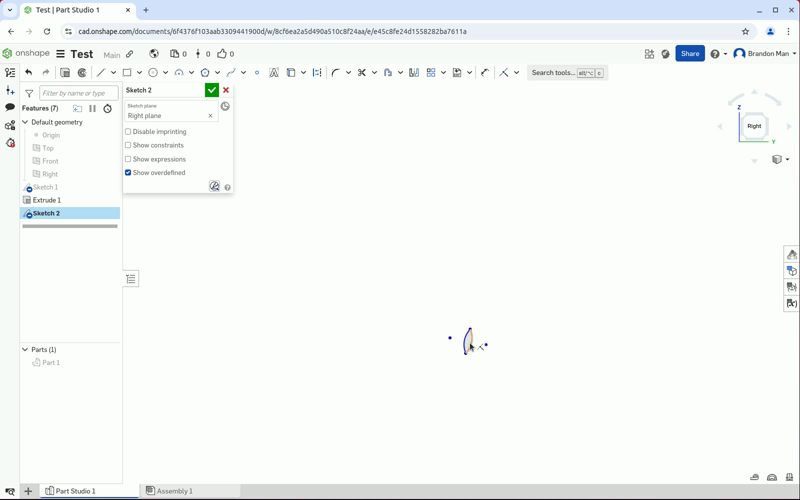
scroll(6)
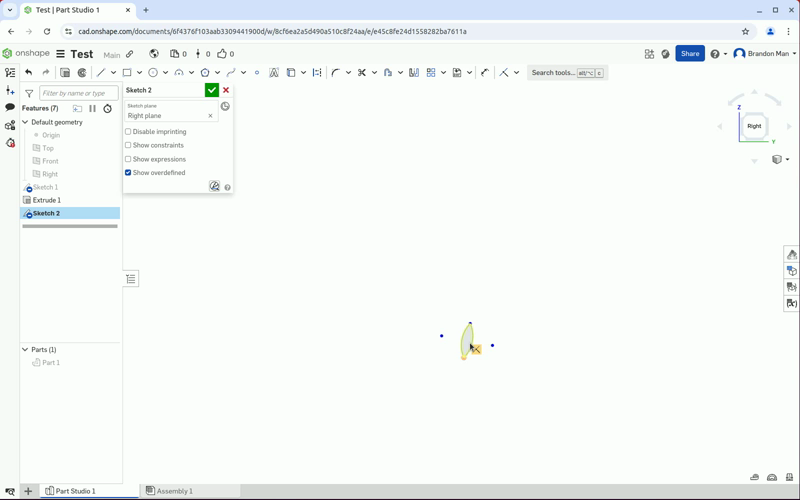
scroll(6)
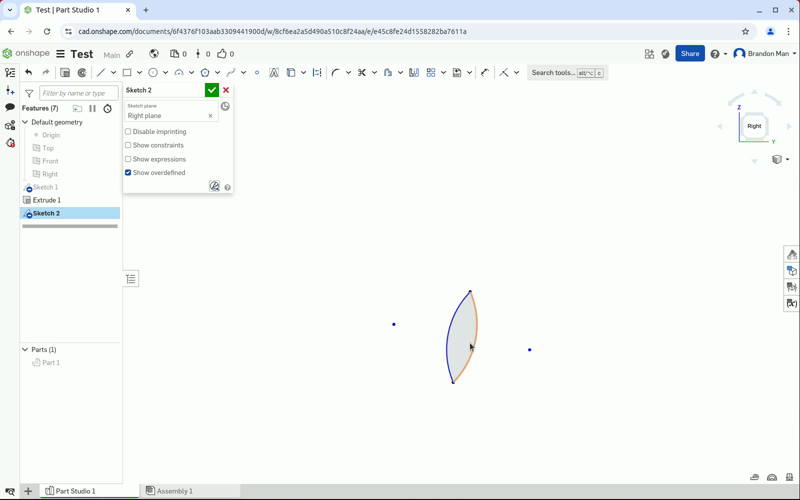
click(470, 342)
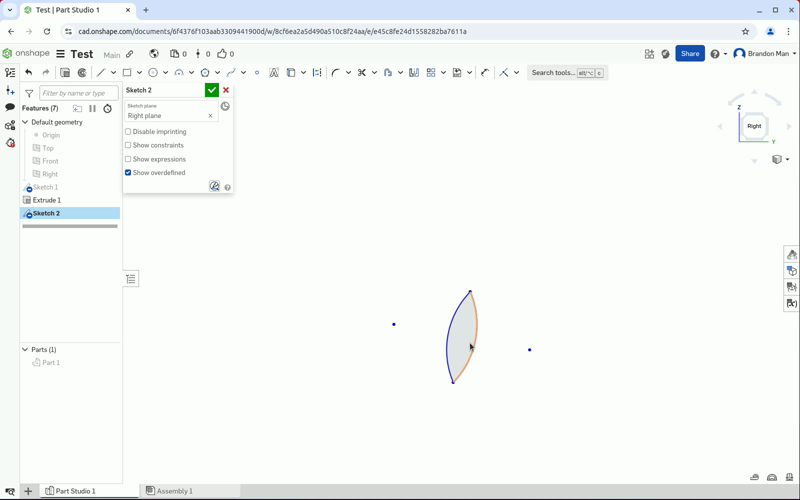
scroll(-6)
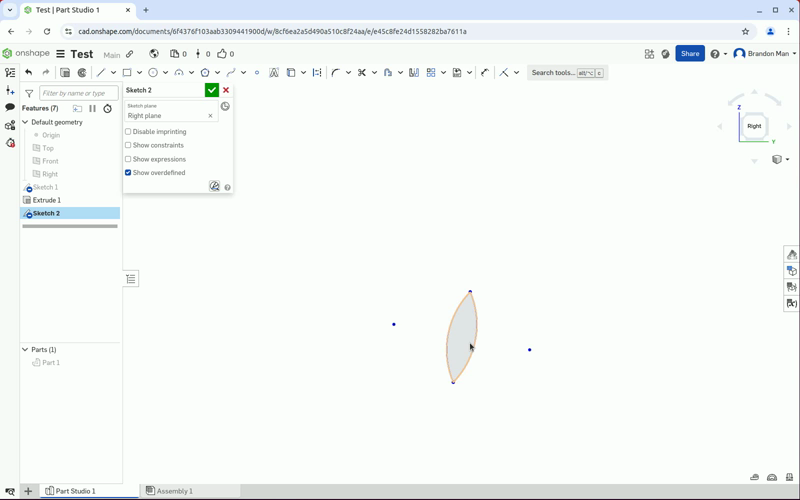
scroll(-6)
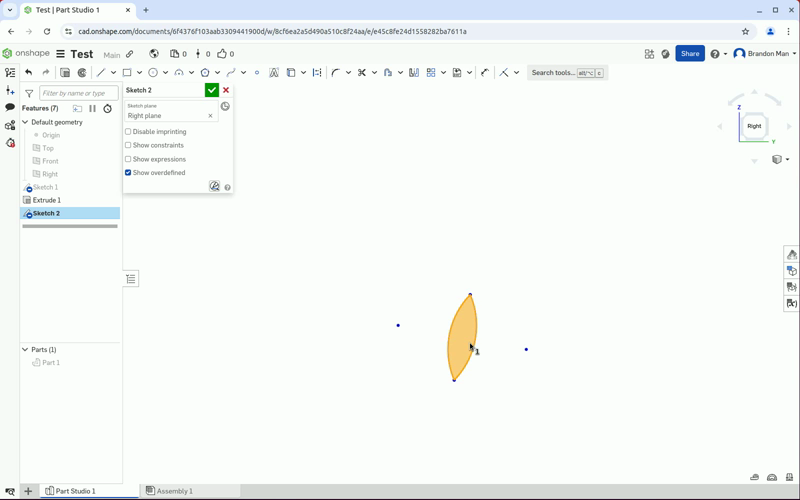
scroll(-6)
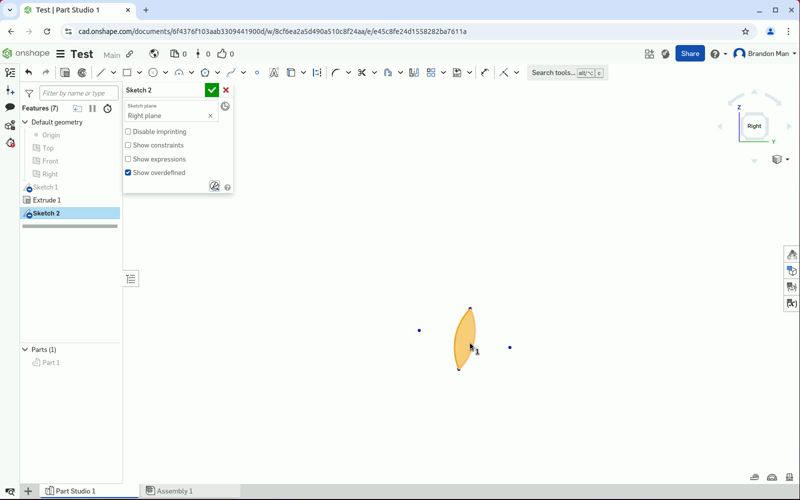
scroll(-6)
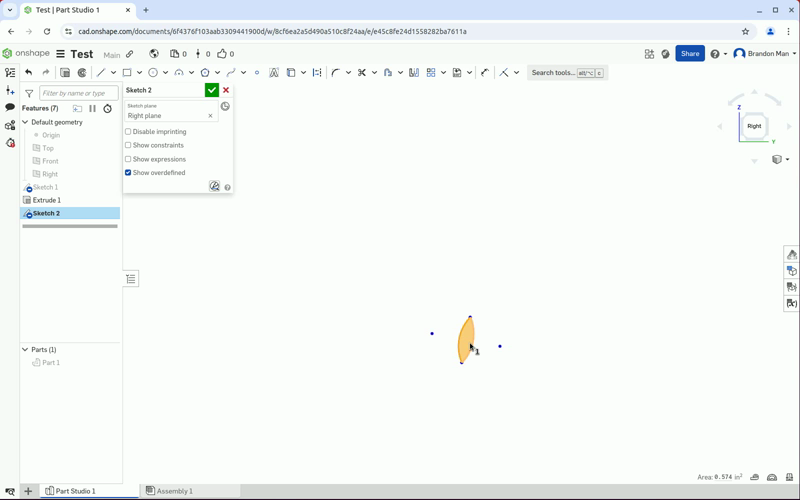
scroll(-6)
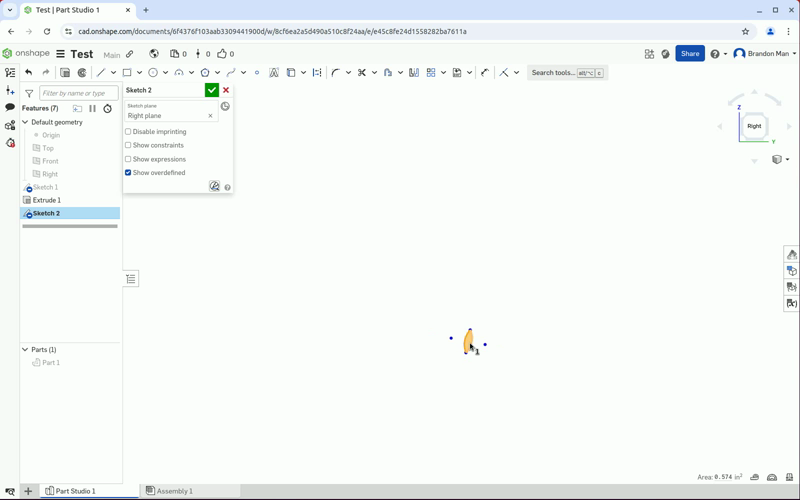
scroll(-6)
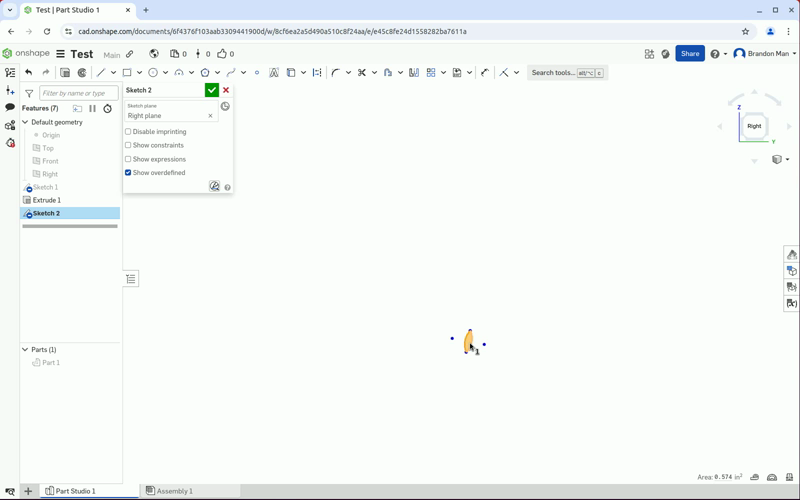
scroll(-6)
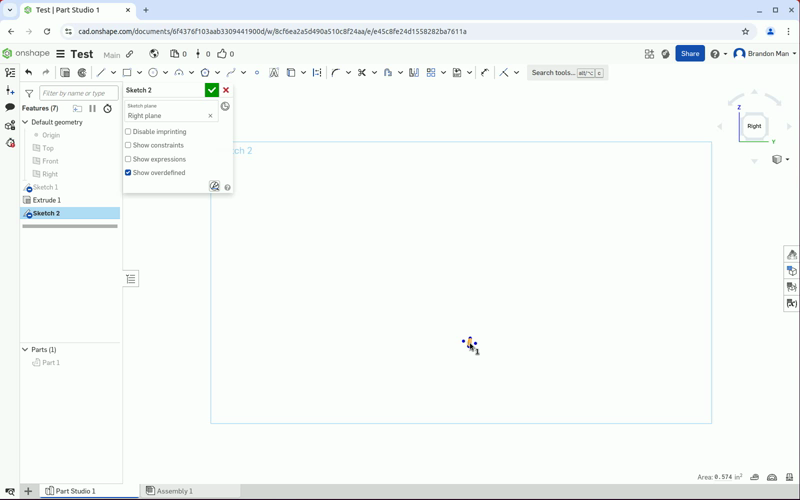
mouse_move(73, 352)
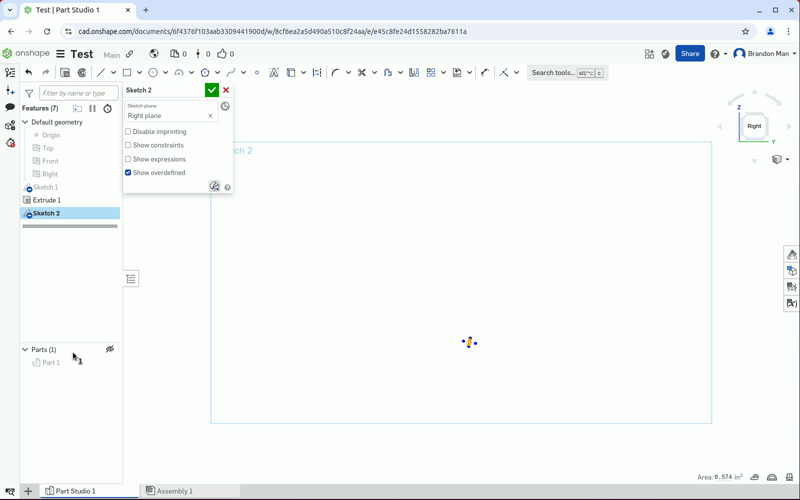
key(shift+y)
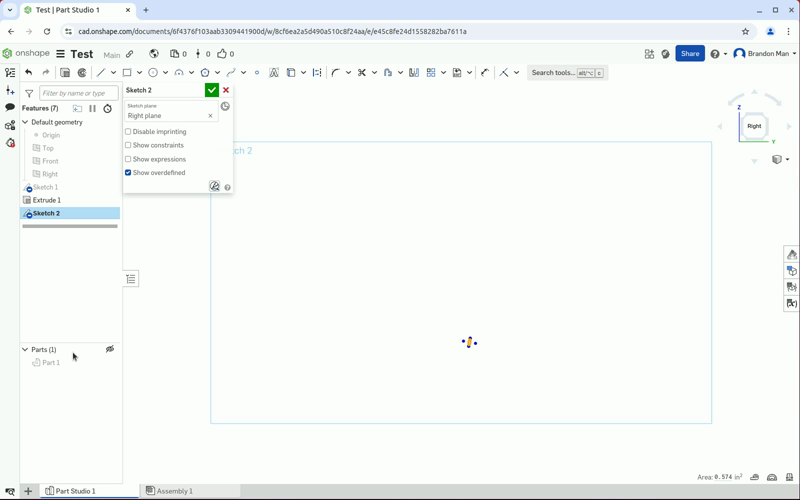
key(shift+e)
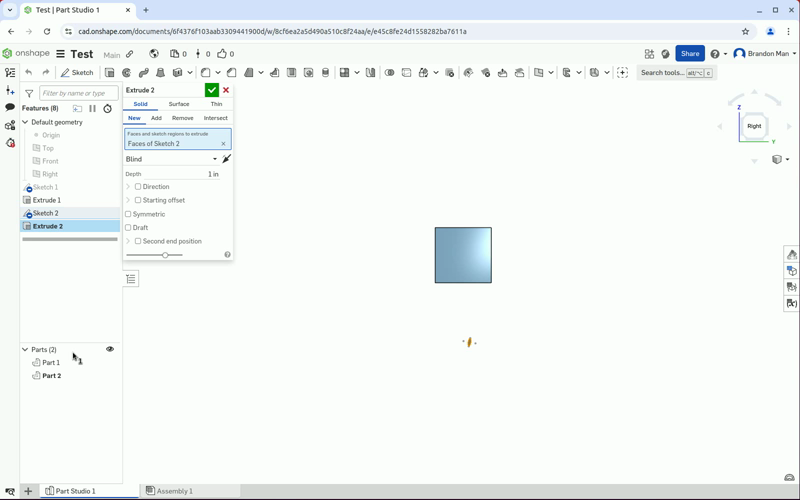
mouse_move(143, 106)
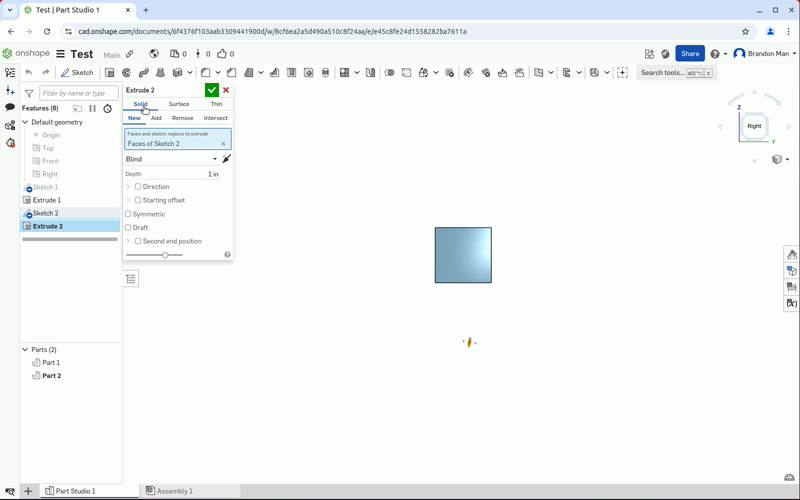
click(143, 106)
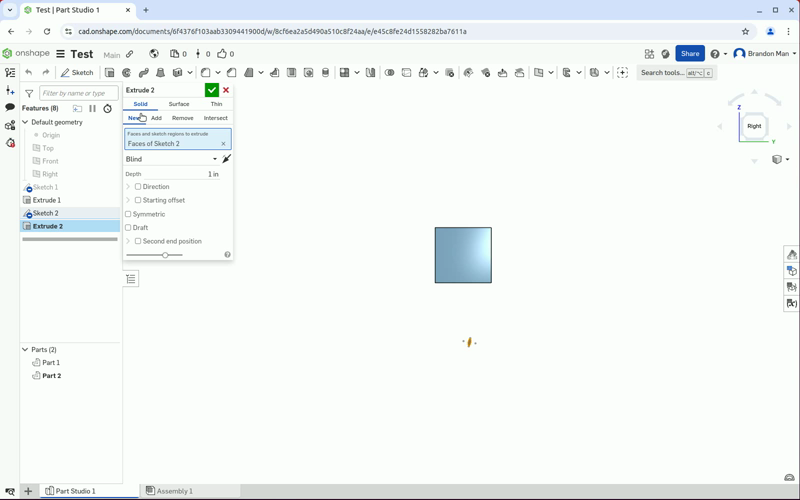
mouse_move(137, 120)
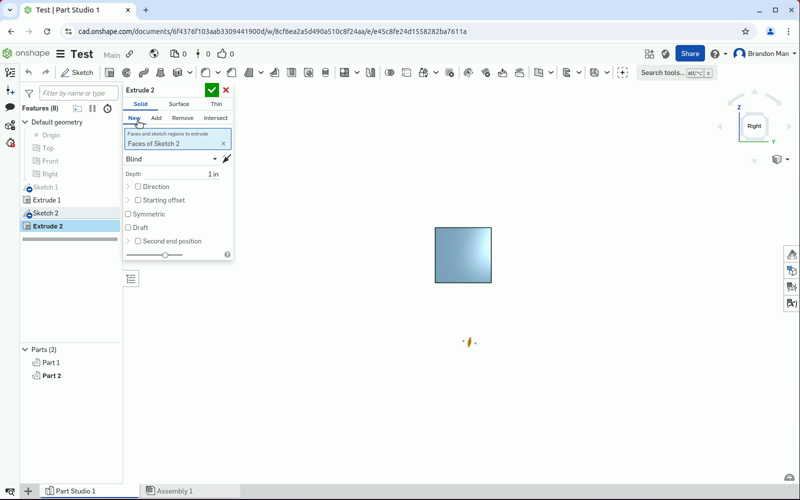
click(137, 120)
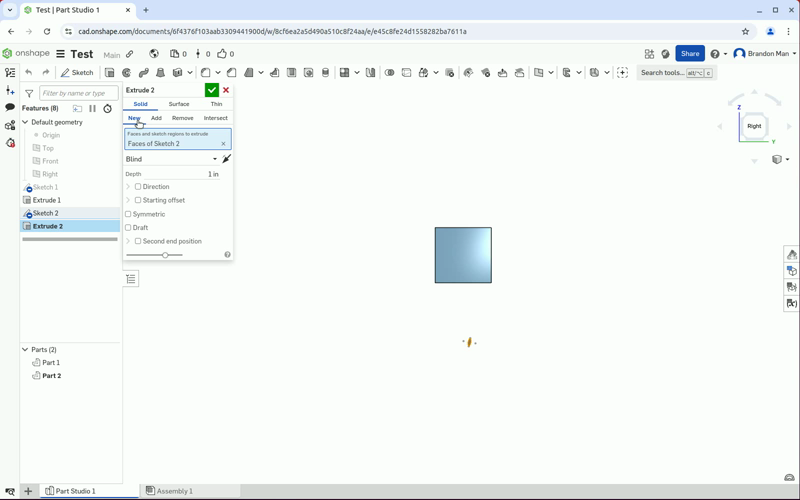
key(tab, 4)
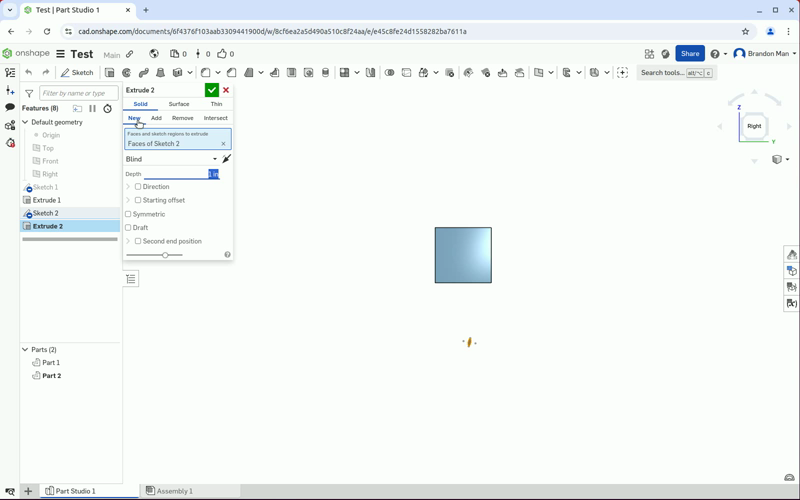
text(11.313)
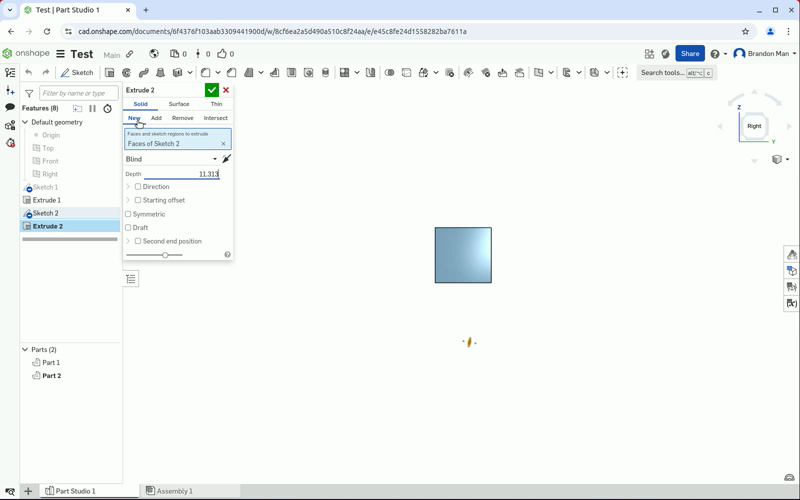
key(enter)
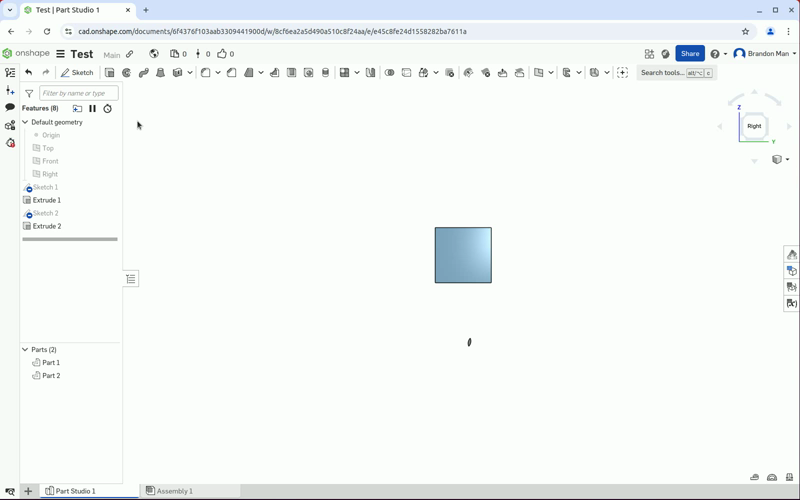
key(shift+h)
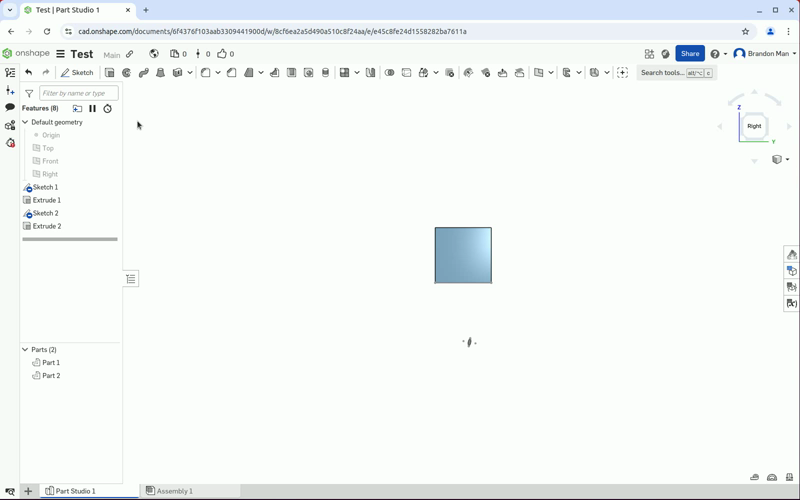
key(shift+h)
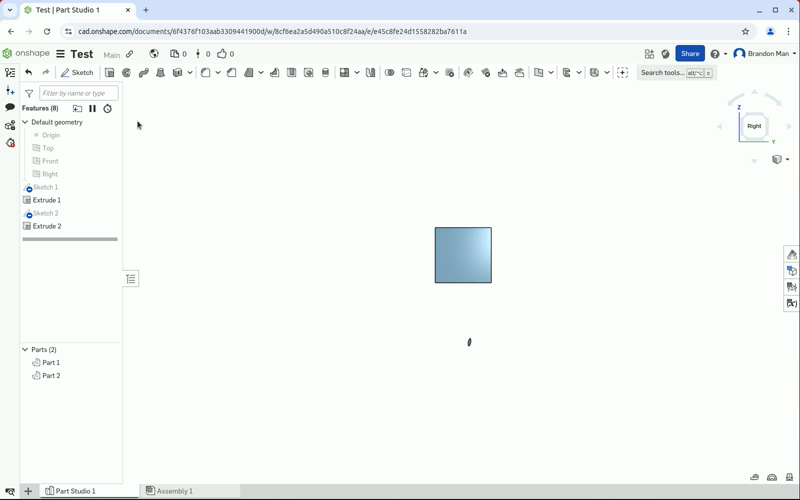
mouse_move(73, 189)
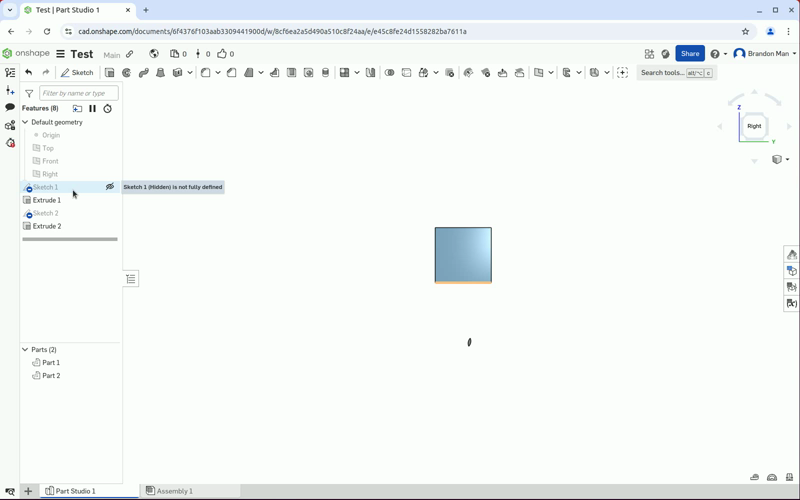
click(73, 189)
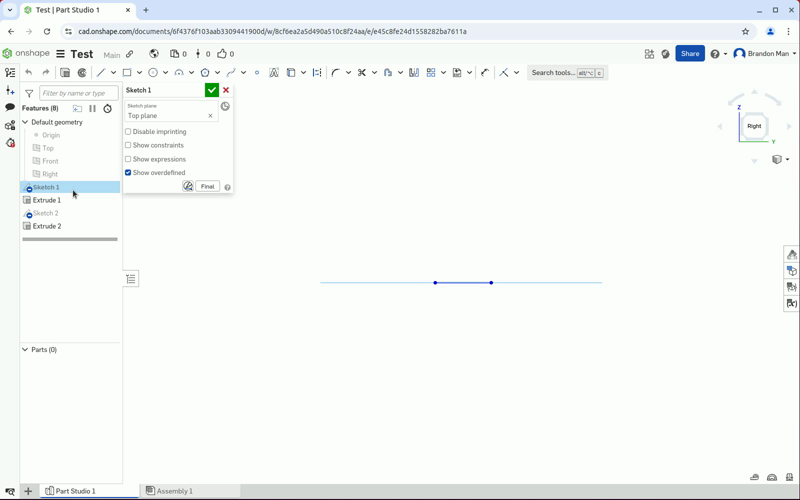
mouse_move(229, 92)
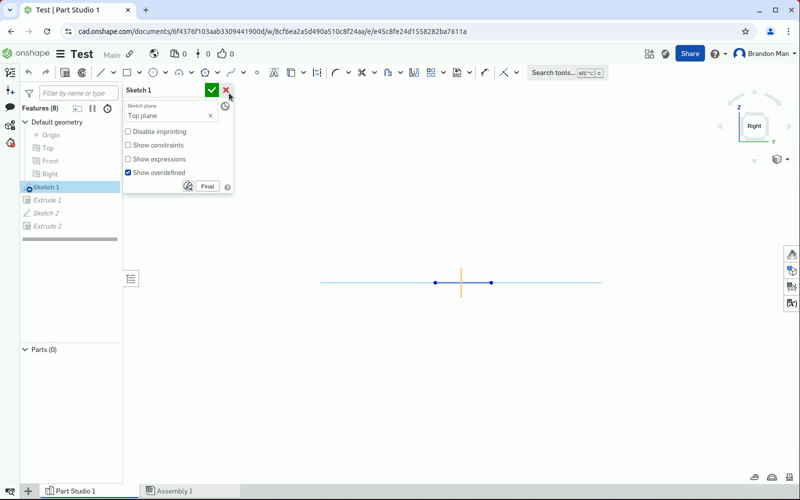
click(229, 92)
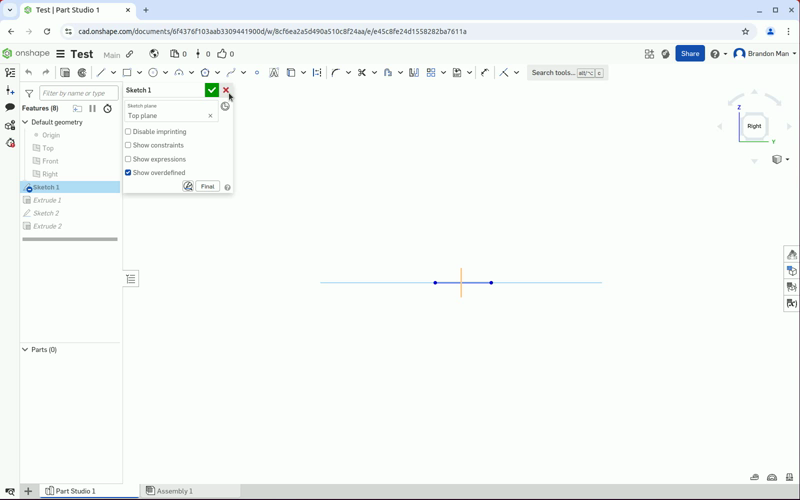
key(shift+s)
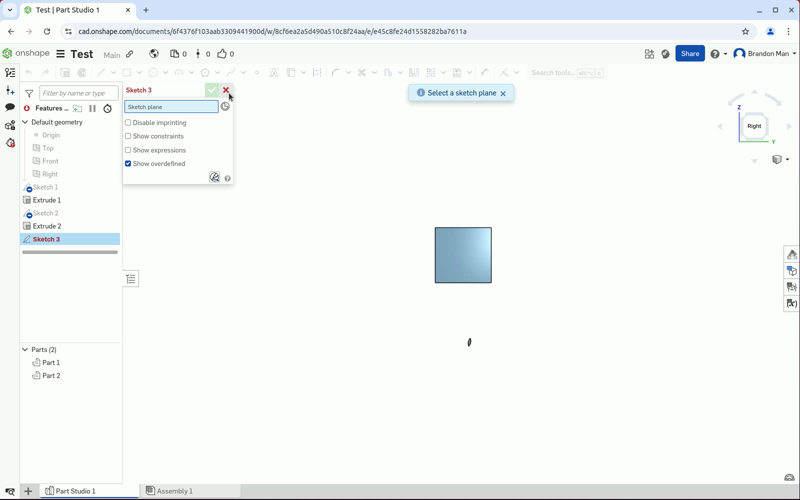
mouse_move(73, 176)
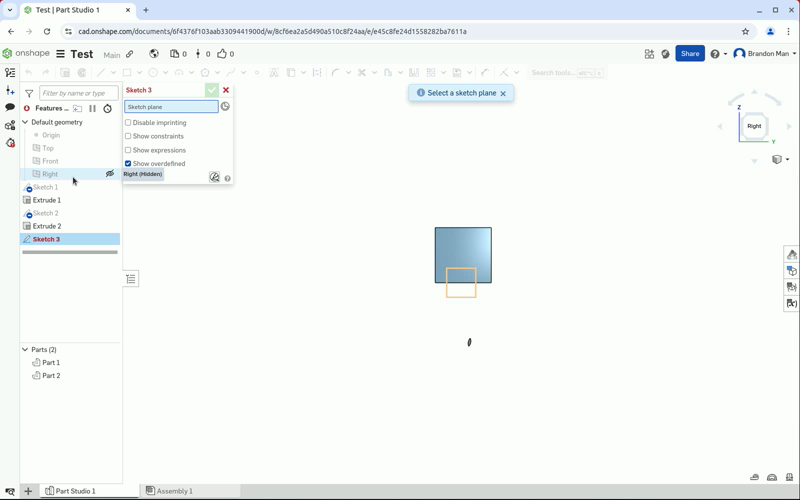
click(73, 176)
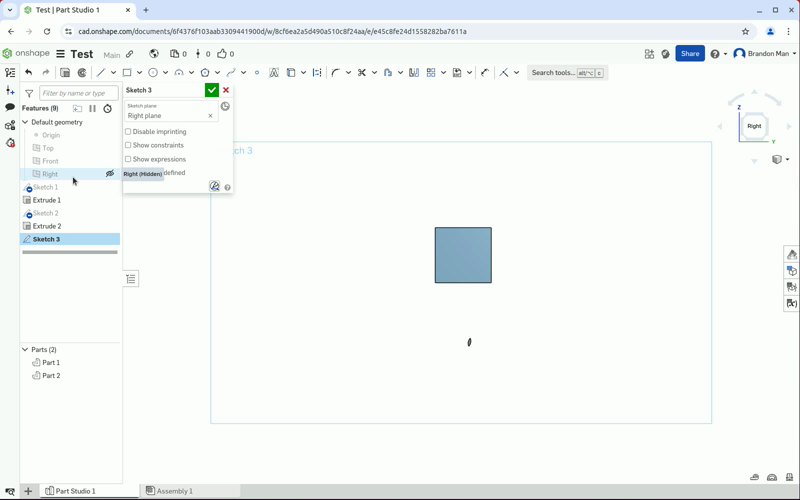
mouse_move(73, 352)
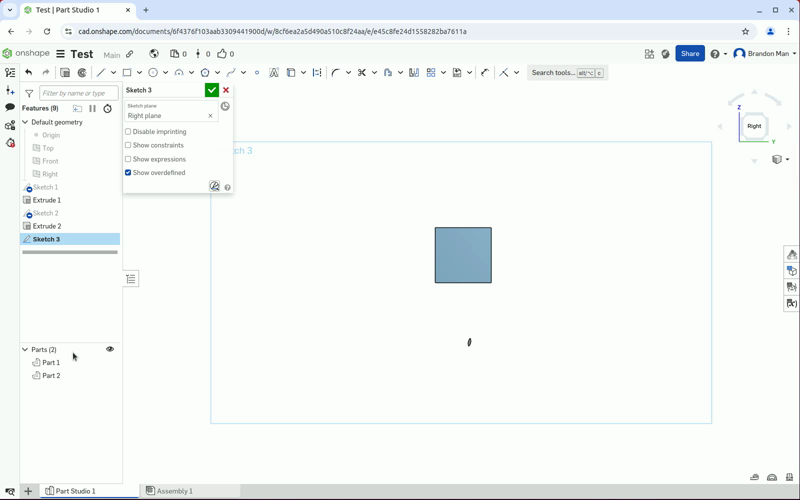
key(y)
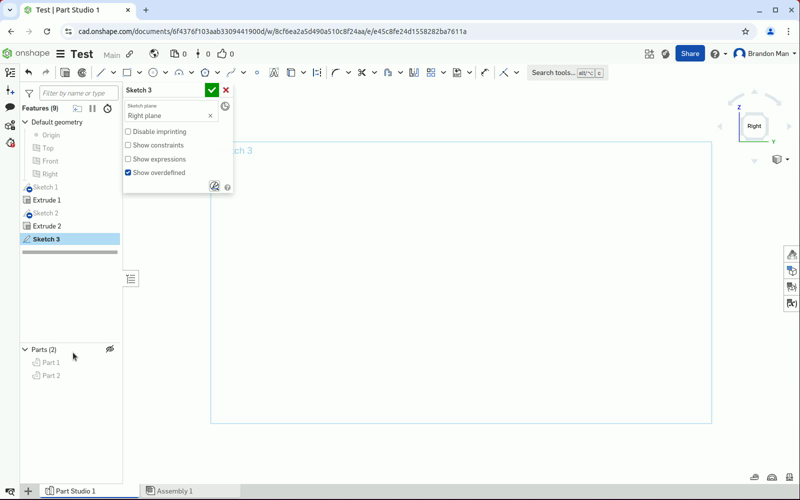
key(a)
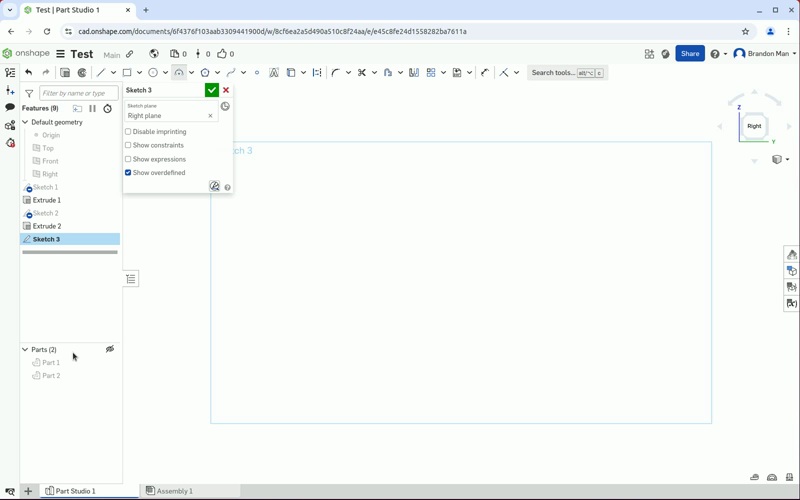
key_down(shift)
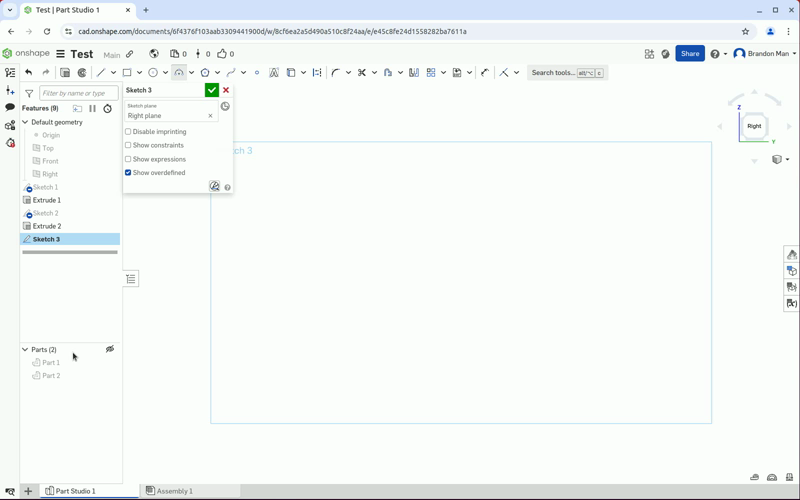
mouse_move(468, 346)
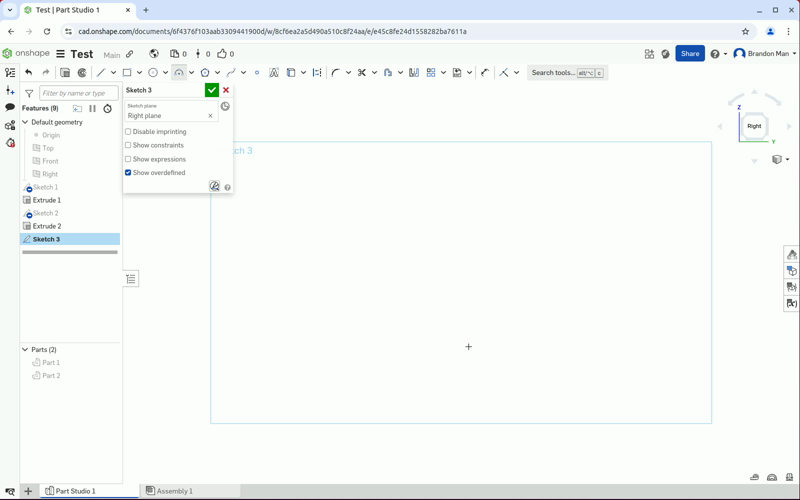
click(468, 346)
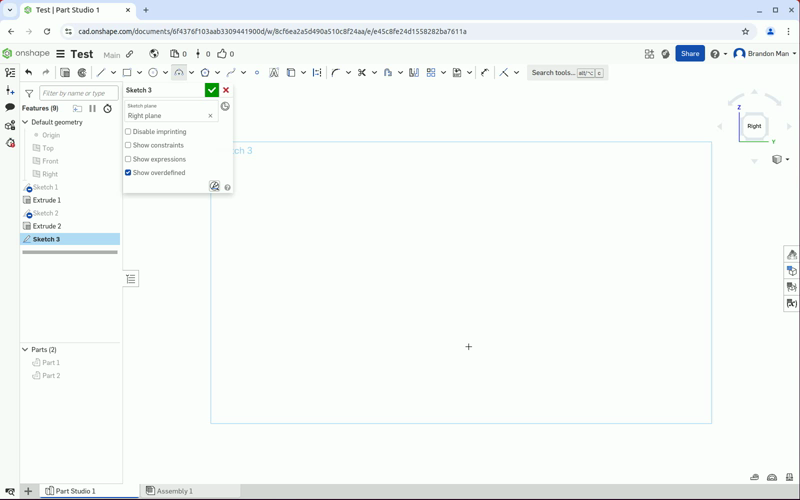
key_up(shift)
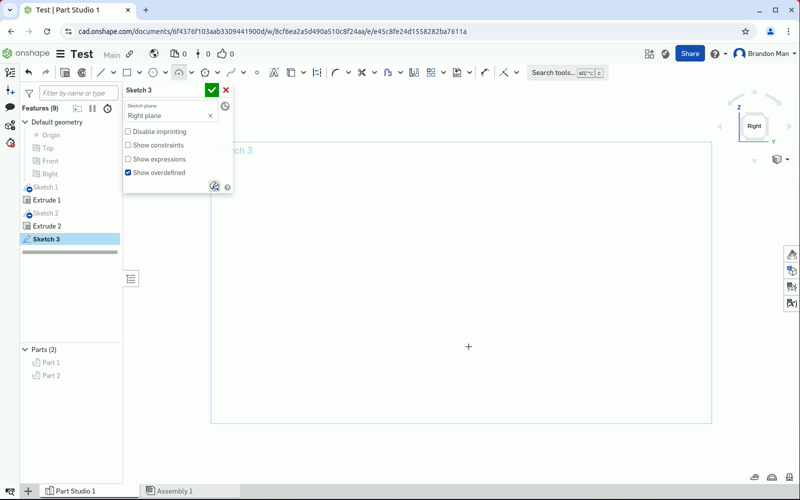
key_down(shift)
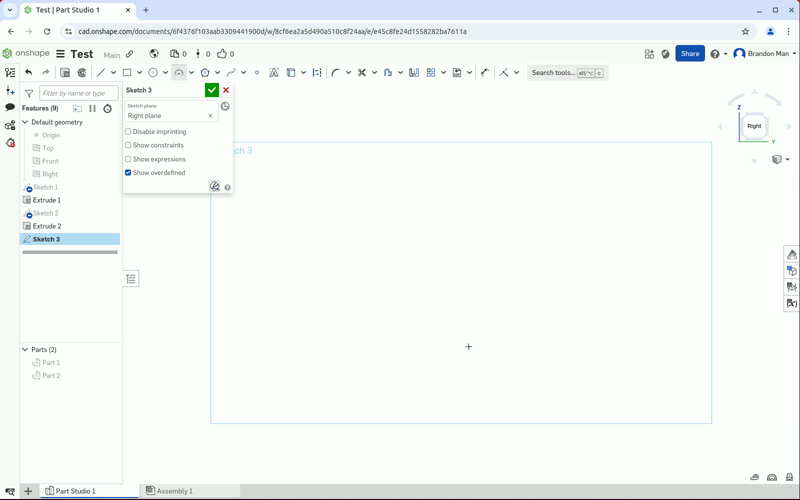
mouse_move(491, 353)
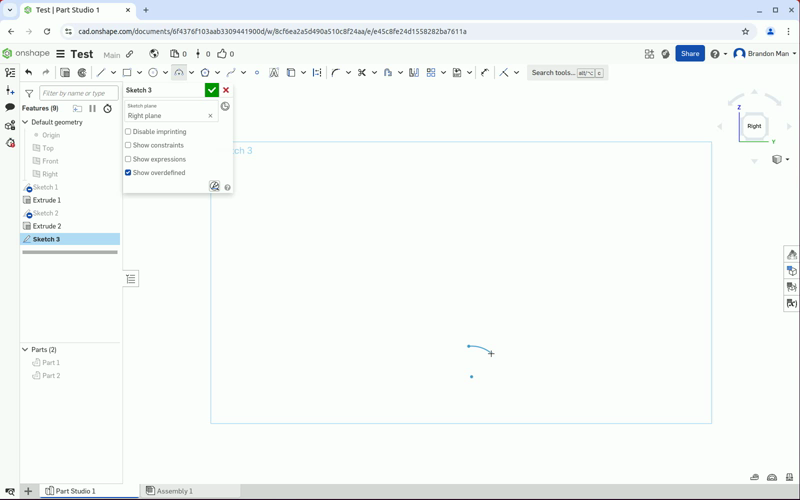
click(491, 353)
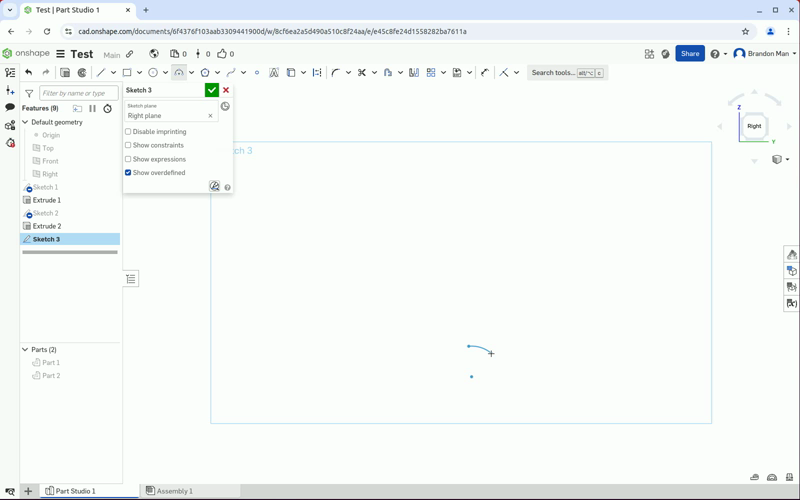
mouse_move(477, 356)
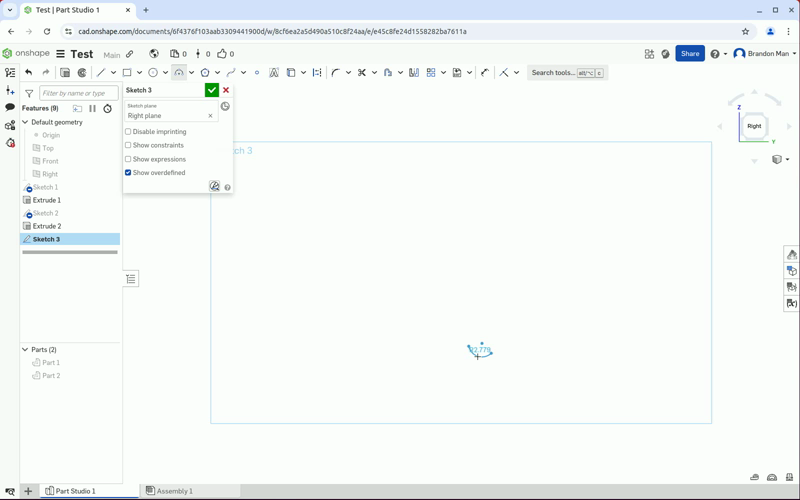
click(477, 356)
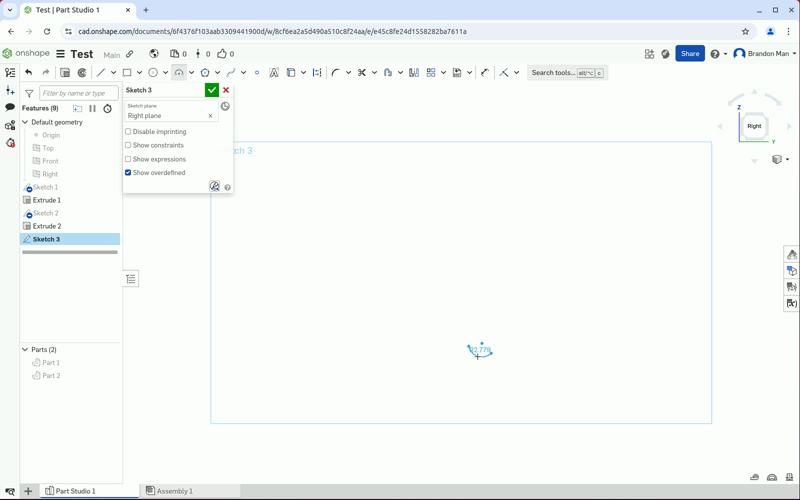
key_up(shift)
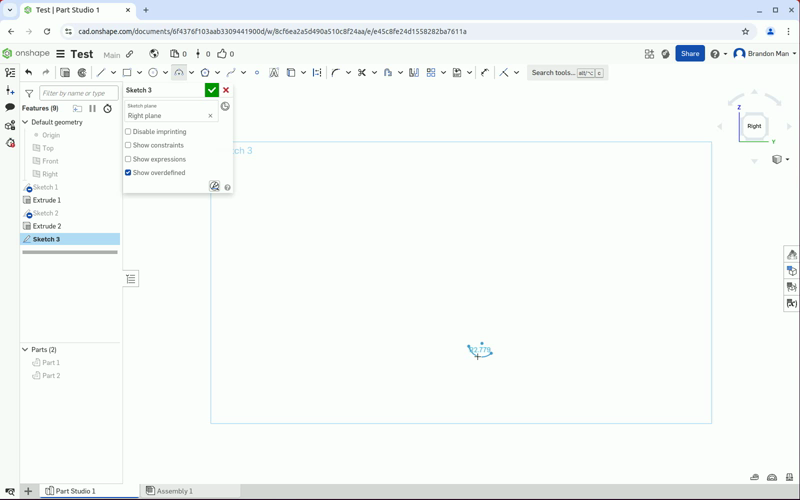
mouse_move(491, 353)
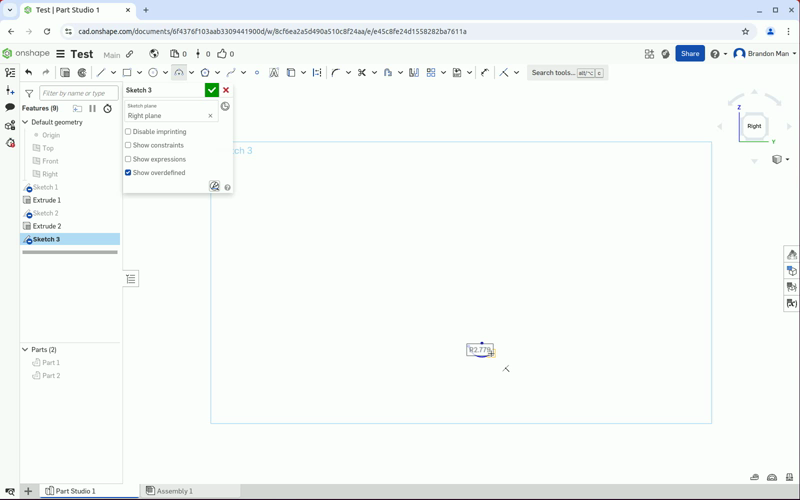
click(491, 353)
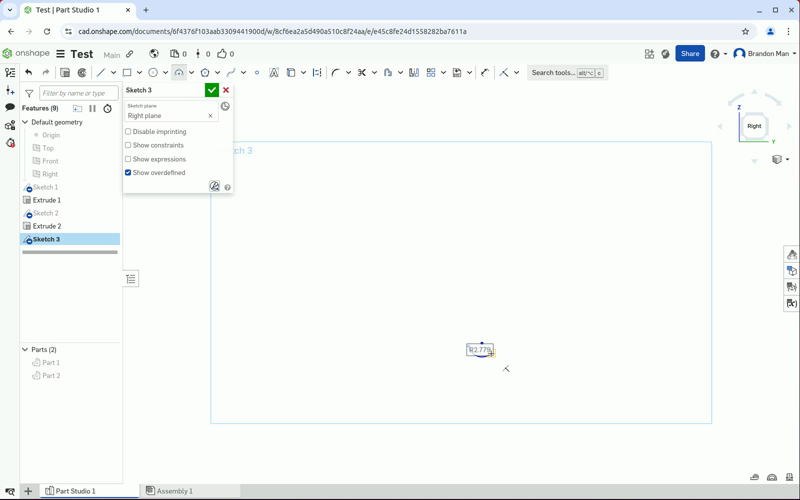
key_down(shift)
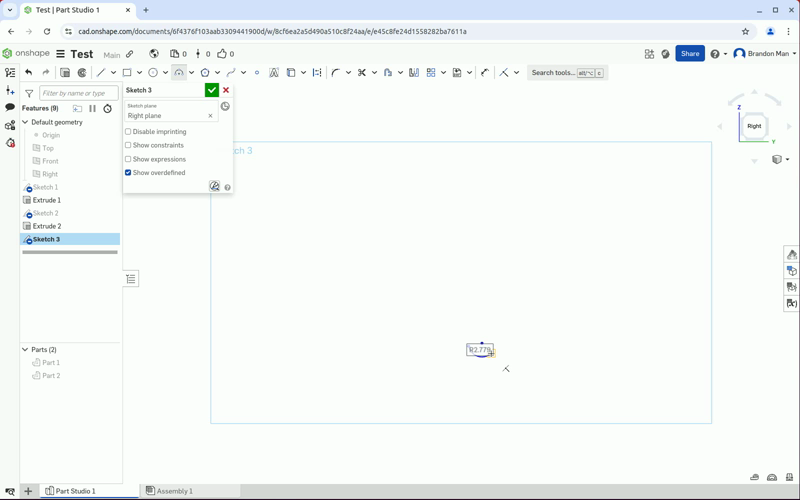
mouse_move(493, 336)
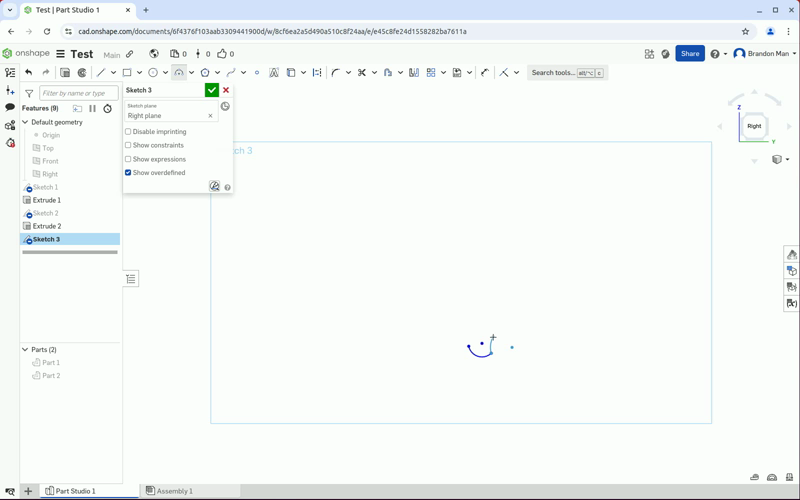
click(493, 336)
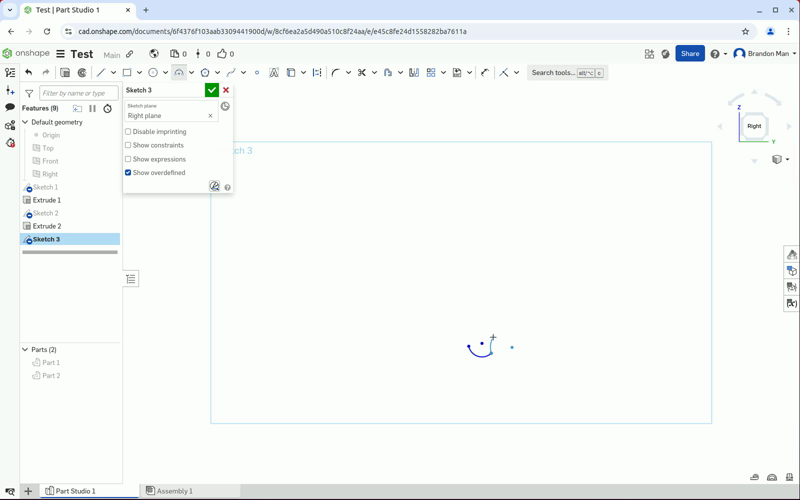
mouse_move(493, 345)
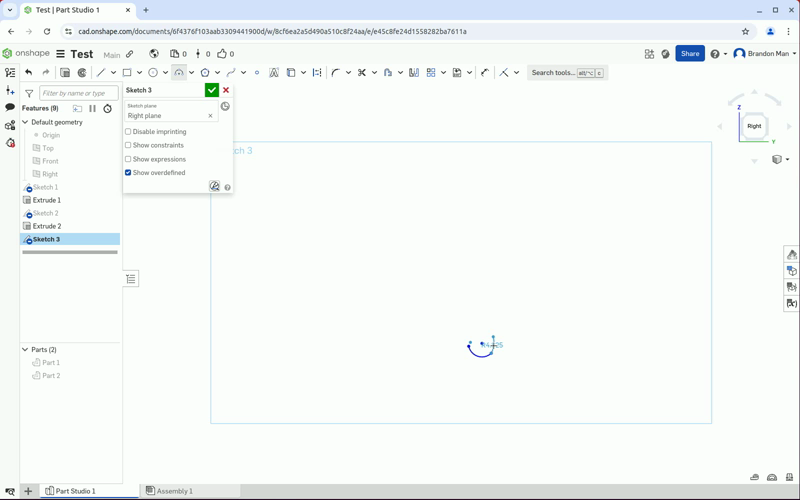
click(493, 345)
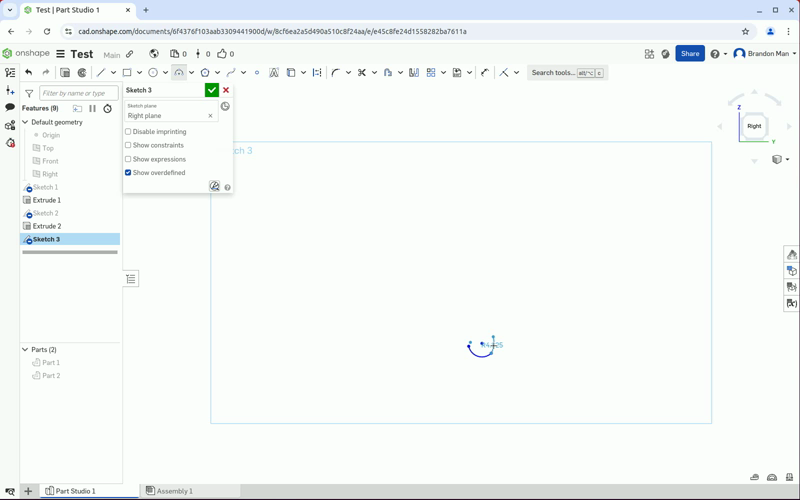
key_up(shift)
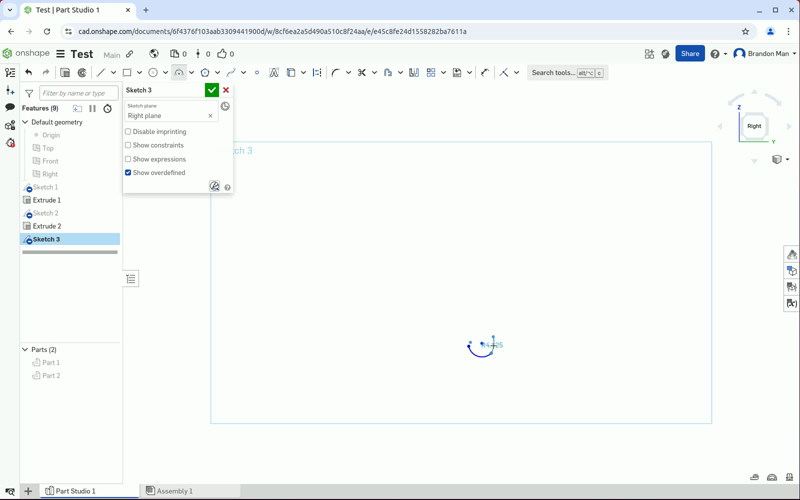
mouse_move(493, 336)
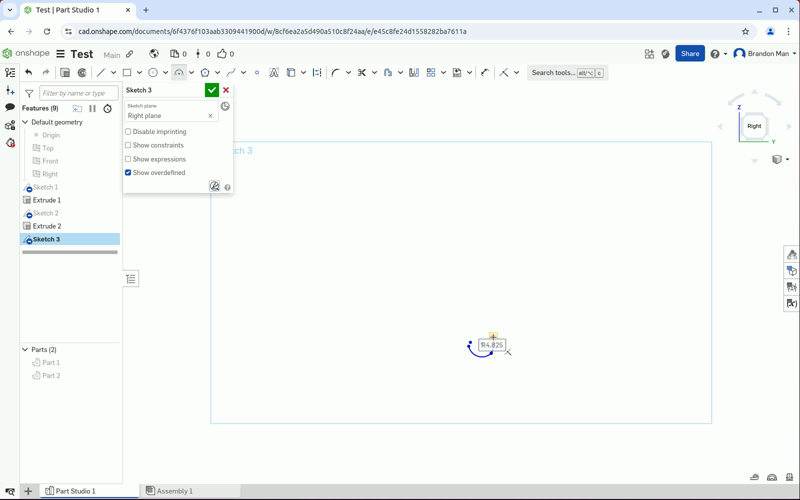
click(493, 336)
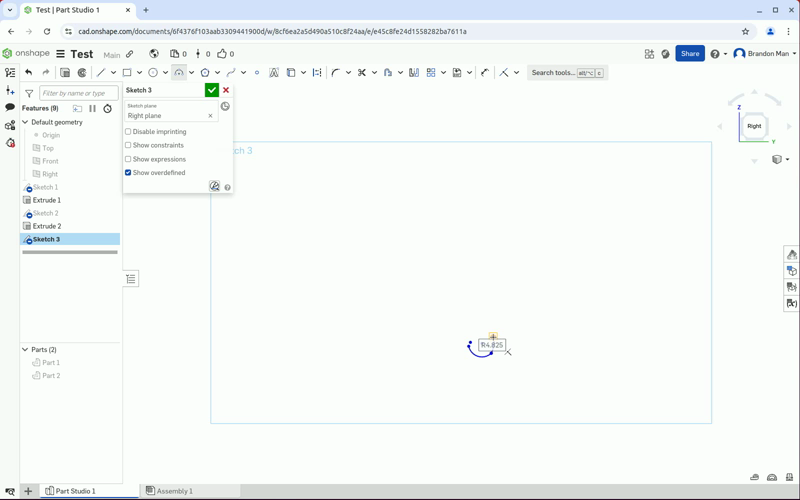
key_down(shift)
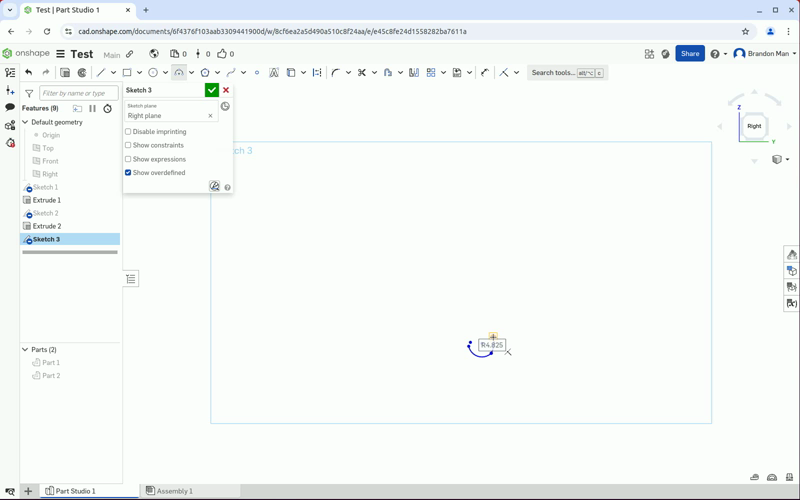
mouse_move(470, 338)
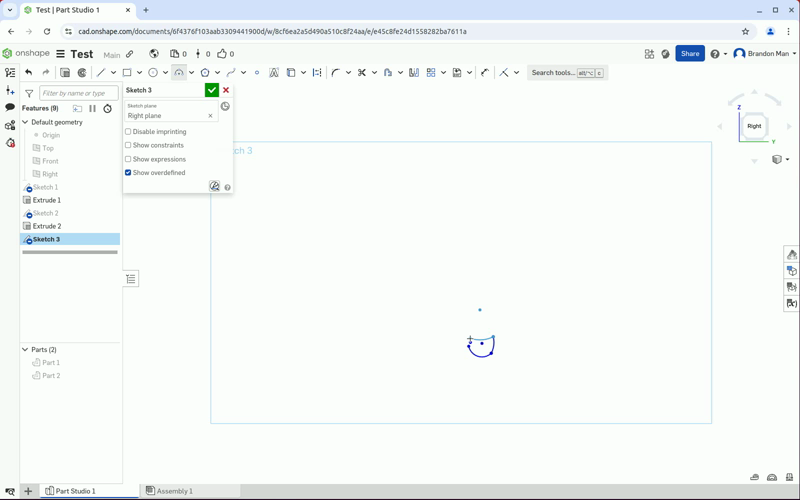
click(470, 338)
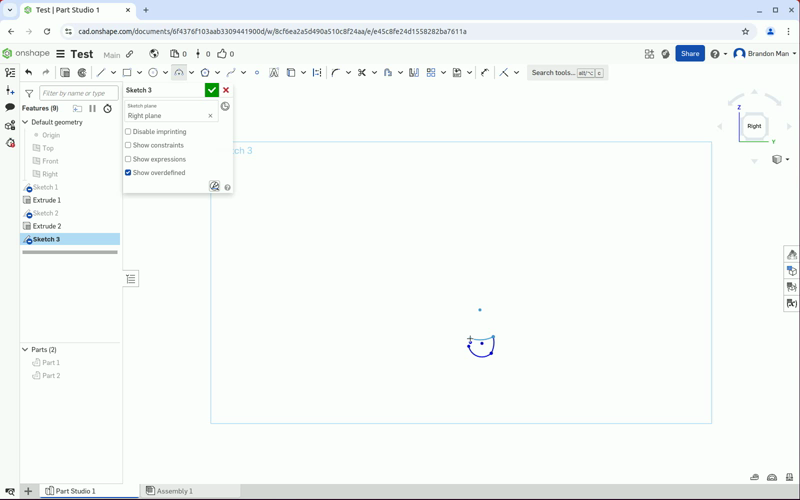
mouse_move(481, 330)
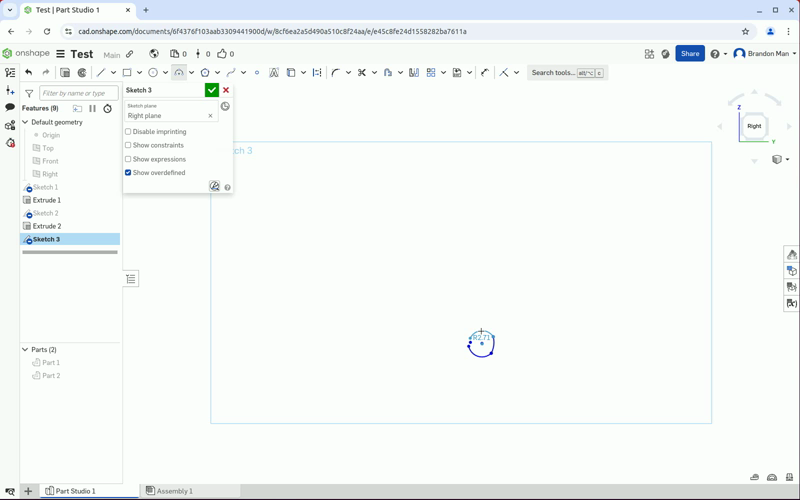
click(481, 330)
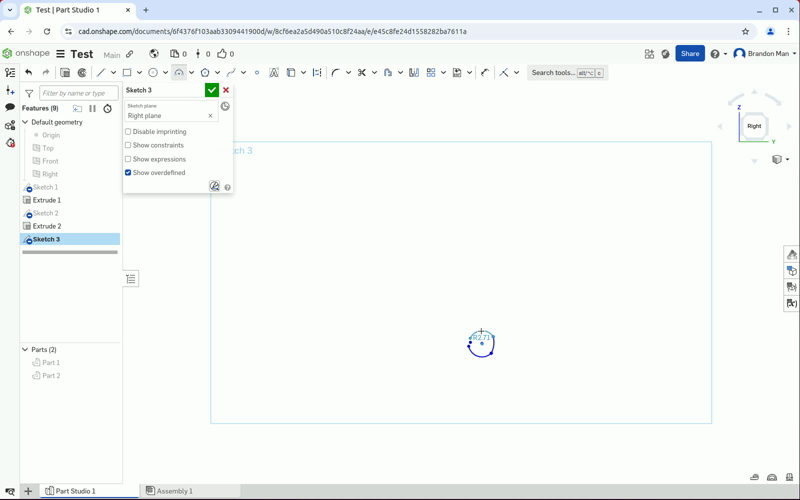
key_up(shift)
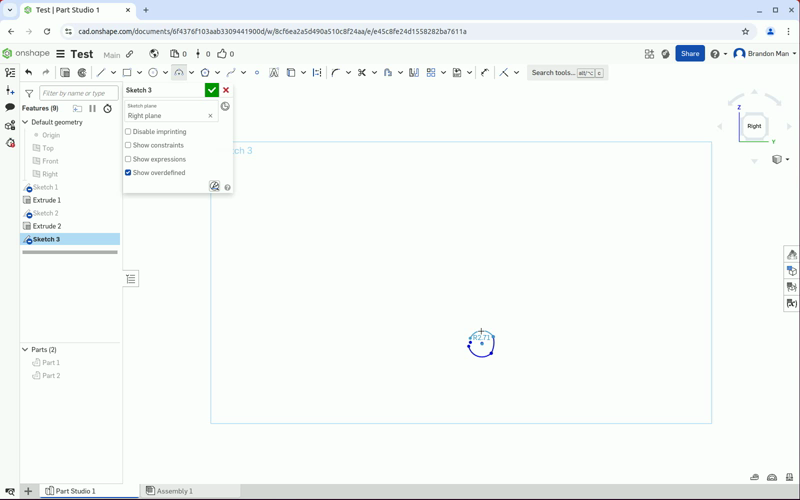
mouse_move(470, 338)
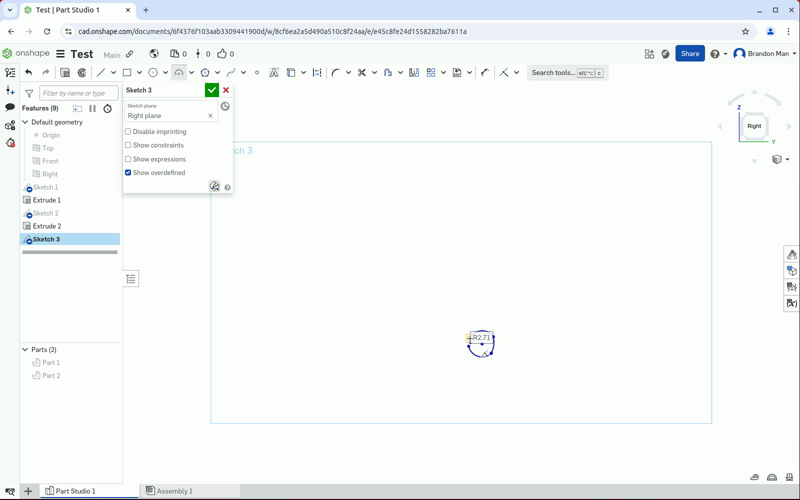
click(470, 338)
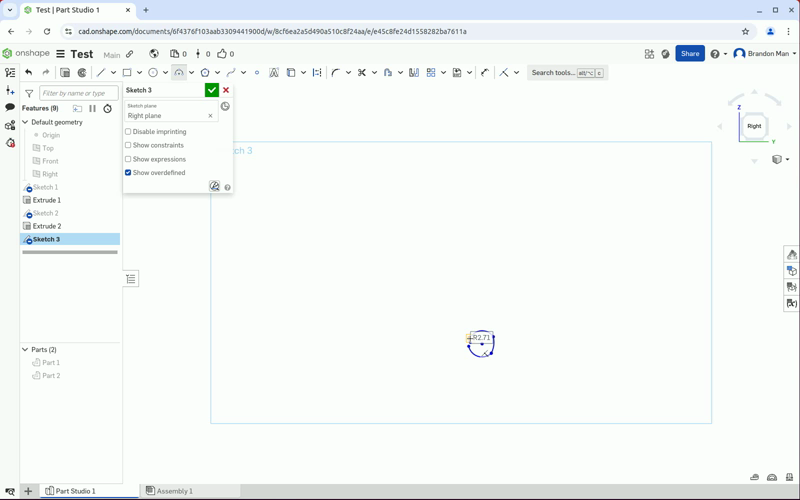
mouse_move(468, 346)
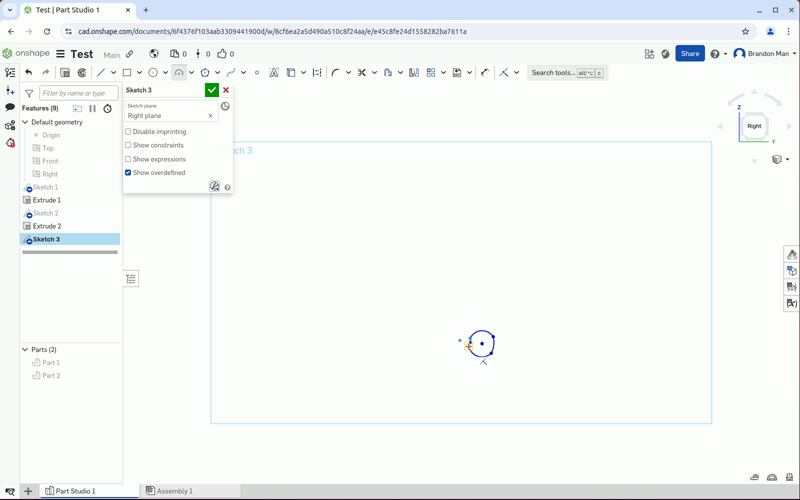
click(468, 346)
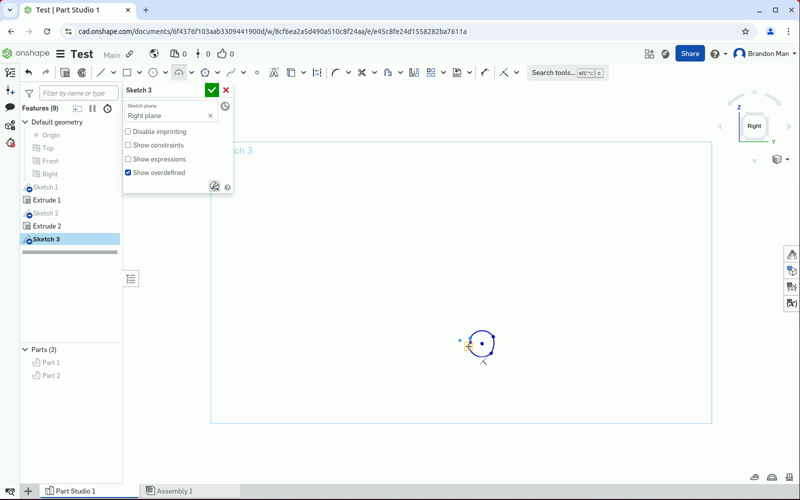
key_down(shift)
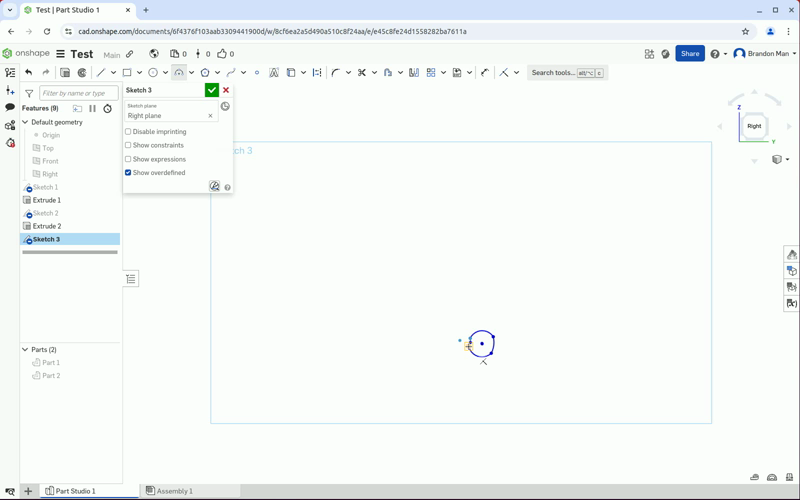
mouse_move(470, 342)
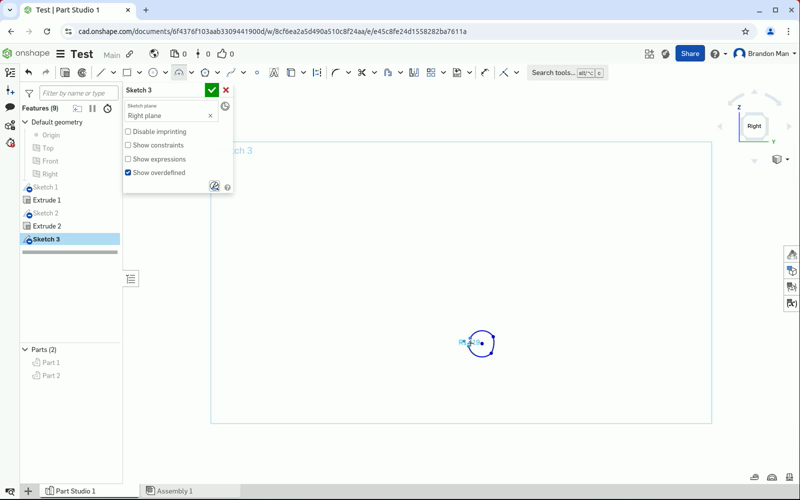
scroll(6)
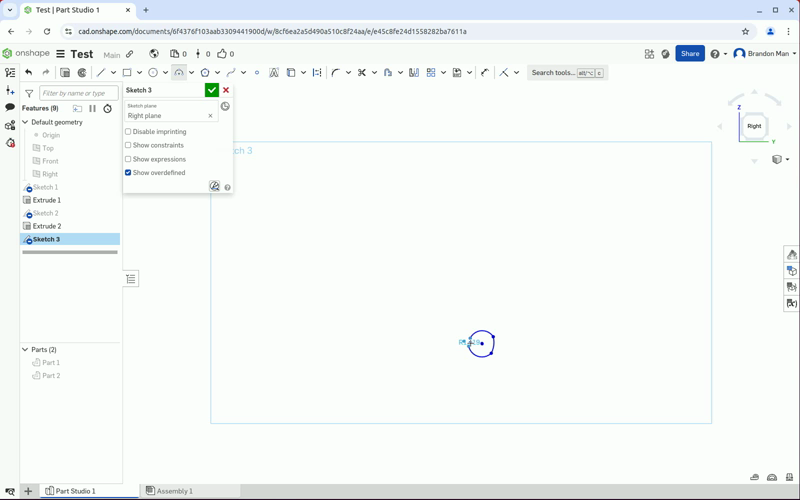
scroll(6)
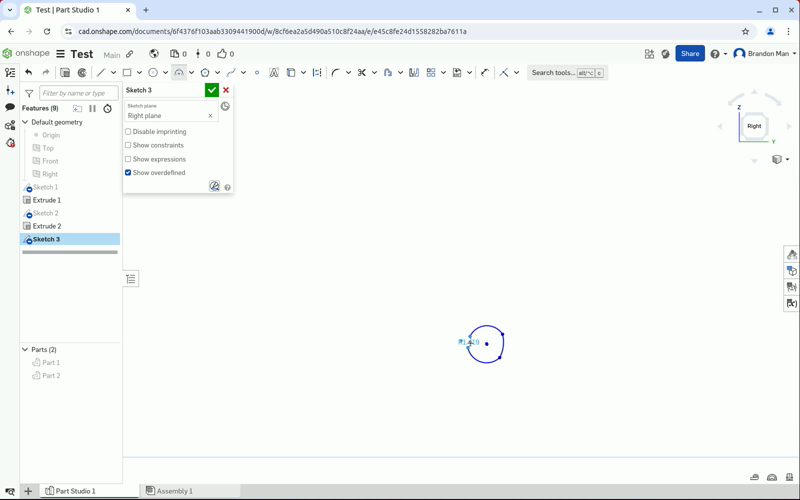
scroll(6)
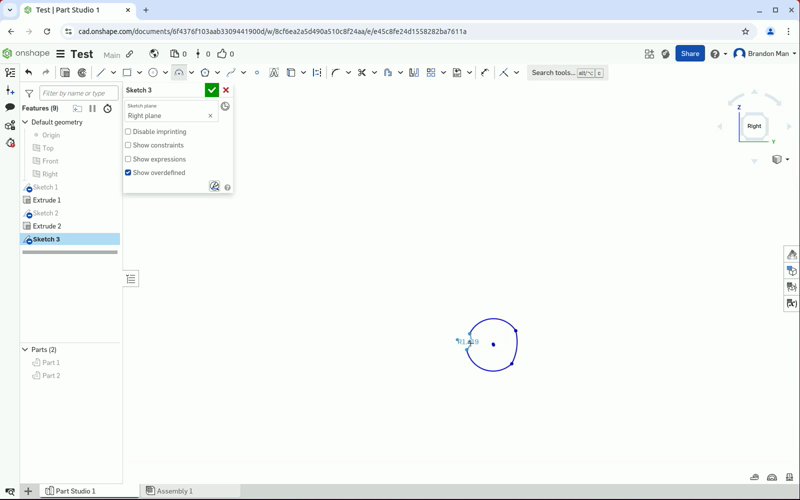
scroll(6)
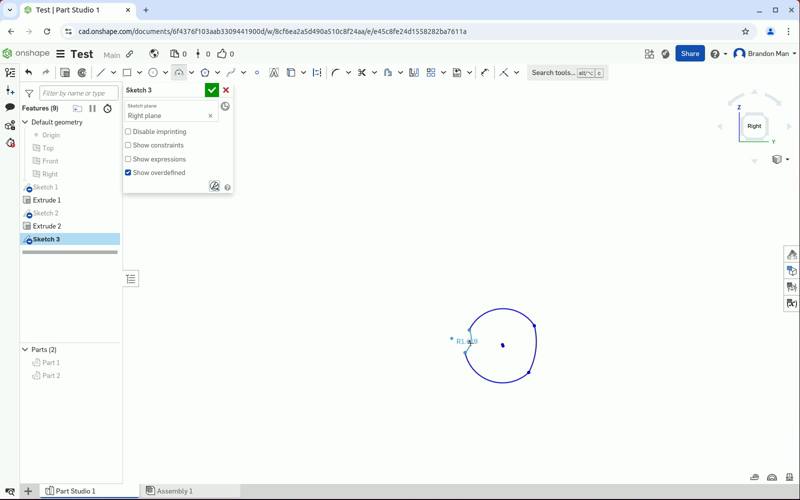
scroll(6)
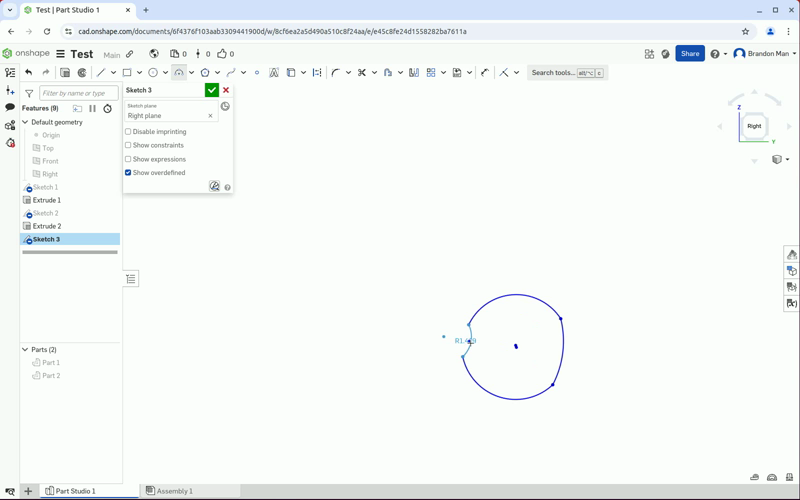
scroll(6)
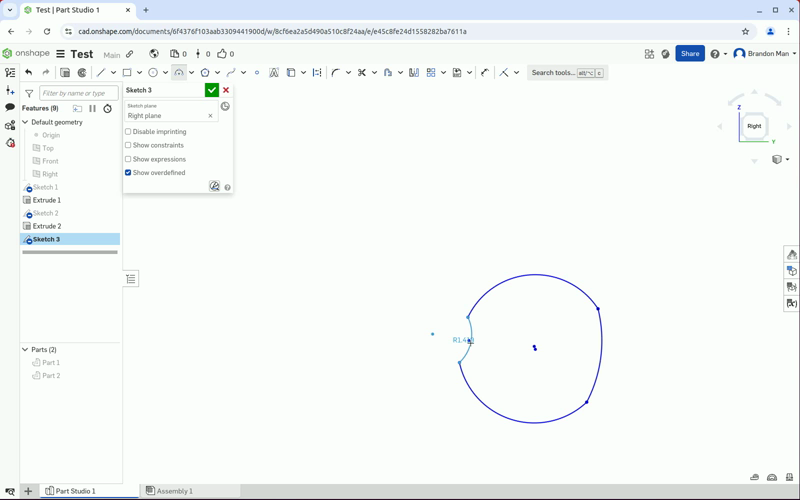
scroll(6)
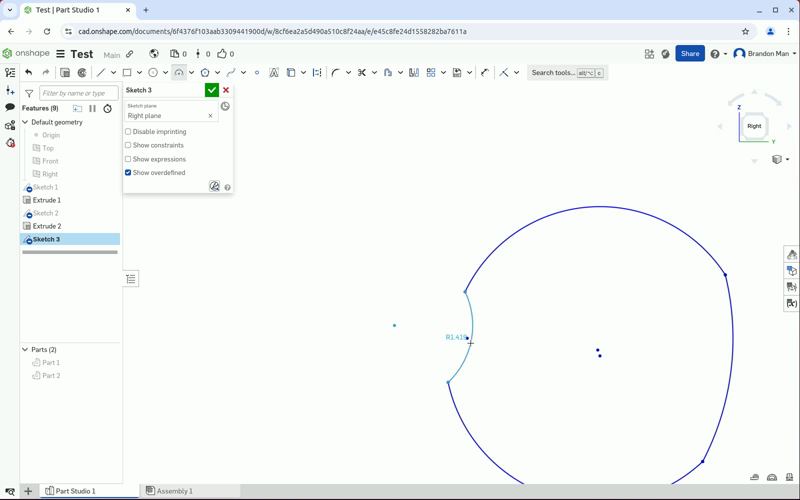
click(470, 342)
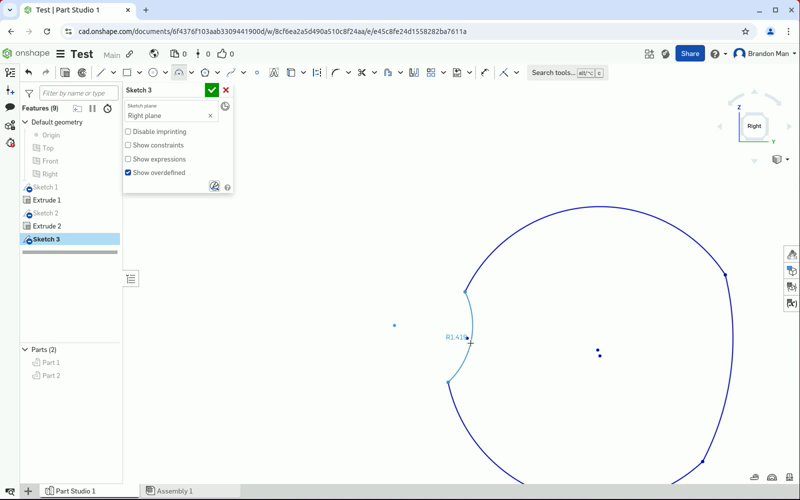
scroll(-6)
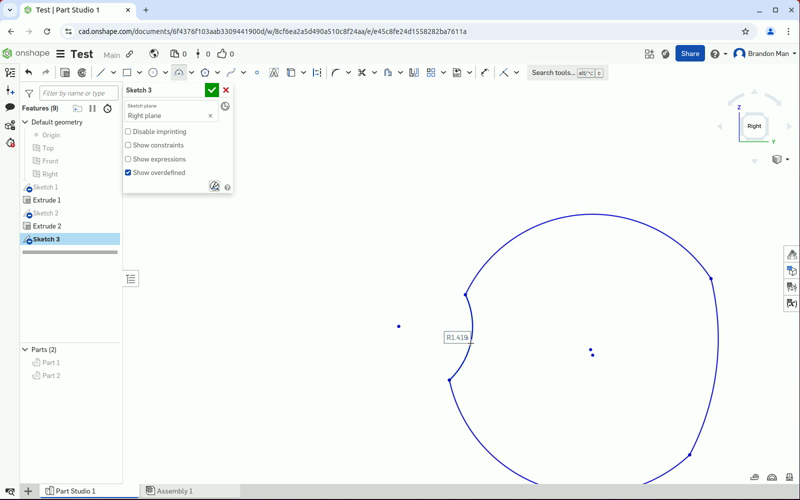
scroll(-6)
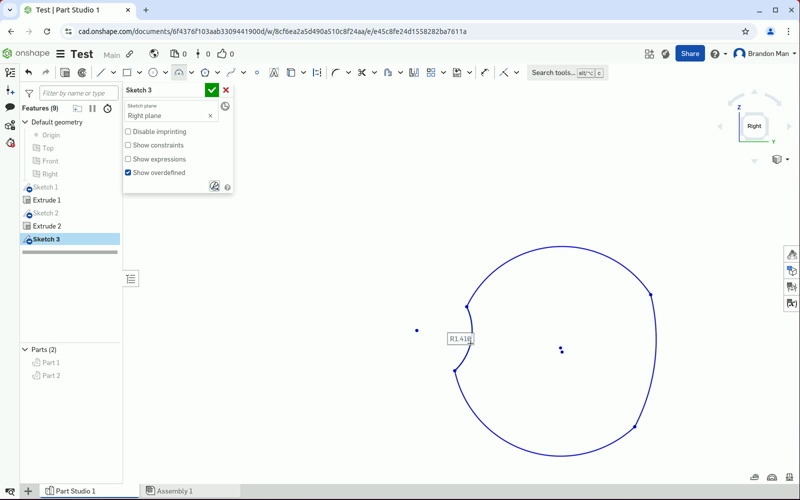
scroll(-6)
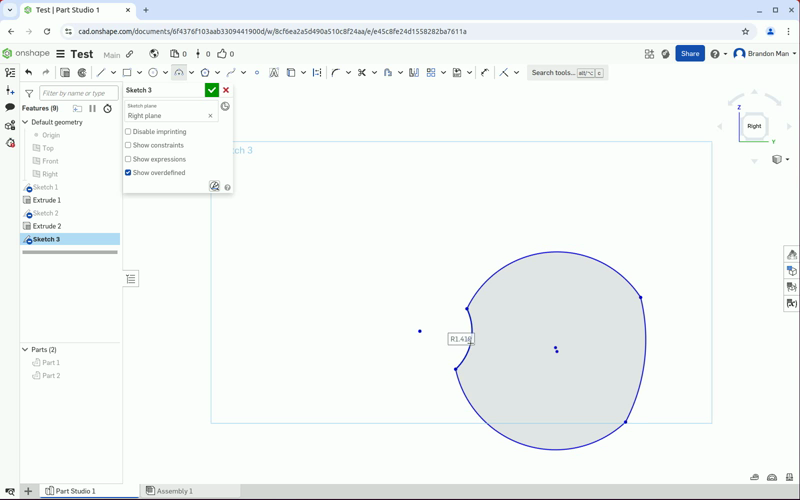
scroll(-6)
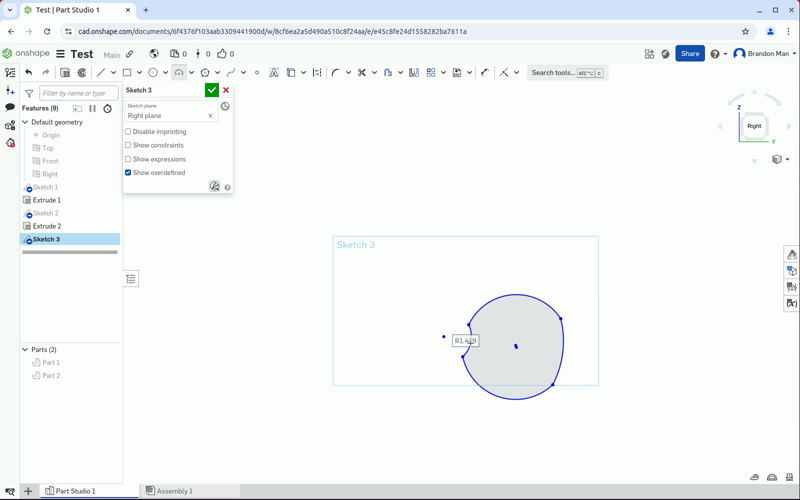
scroll(-6)
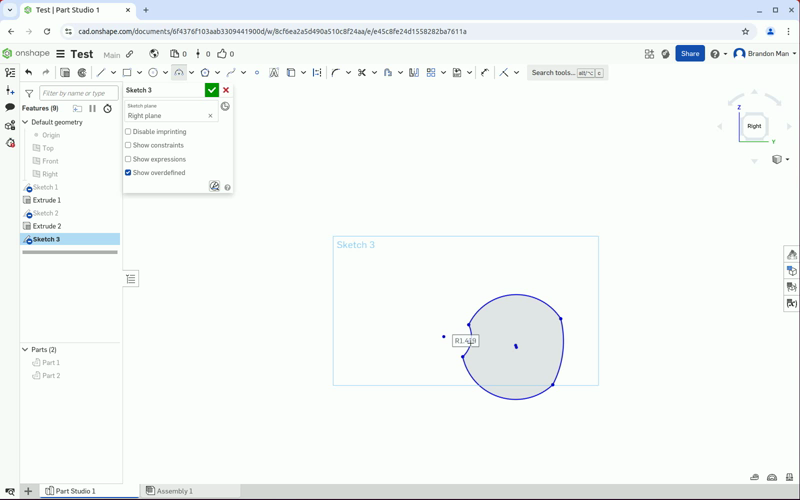
scroll(-6)
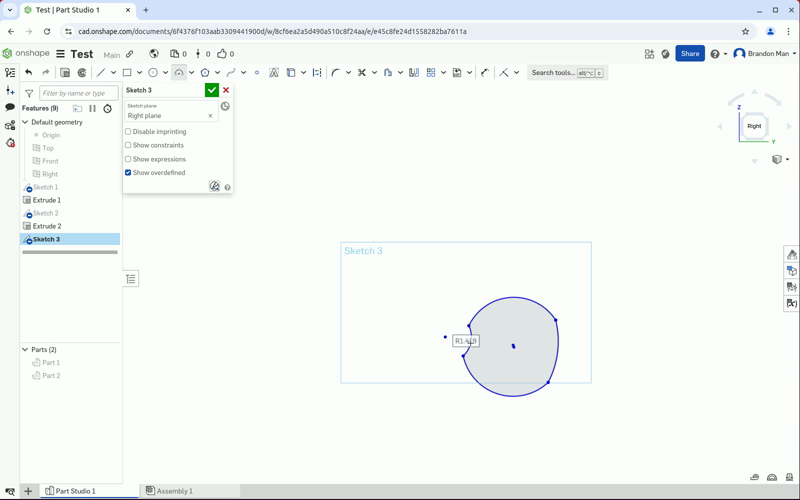
scroll(-6)
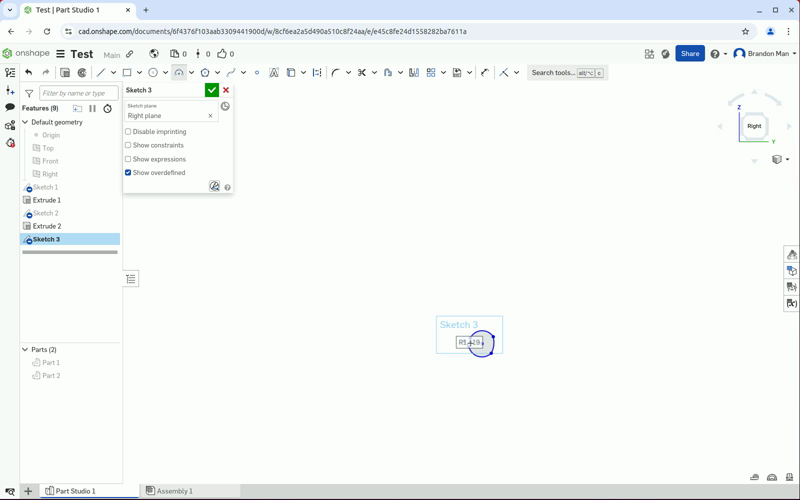
key_up(shift)
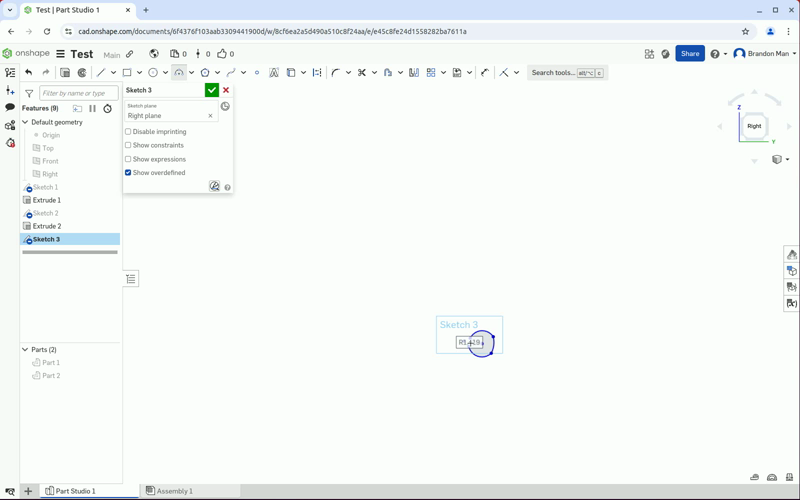
key(esc)
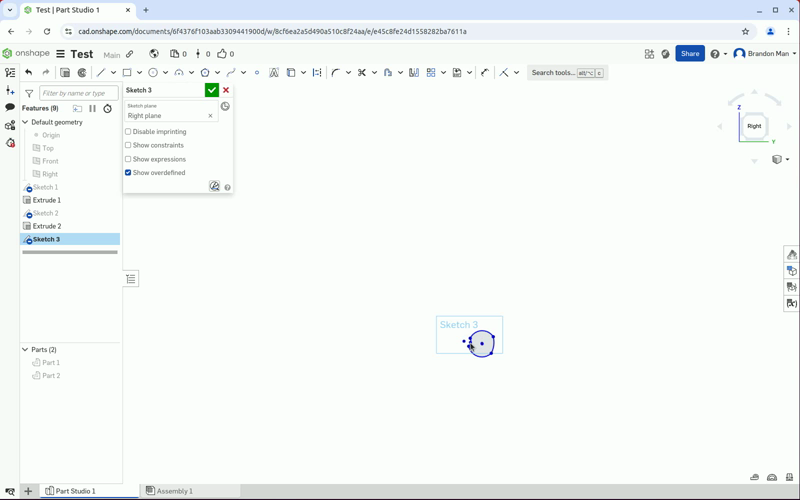
mouse_move(487, 342)
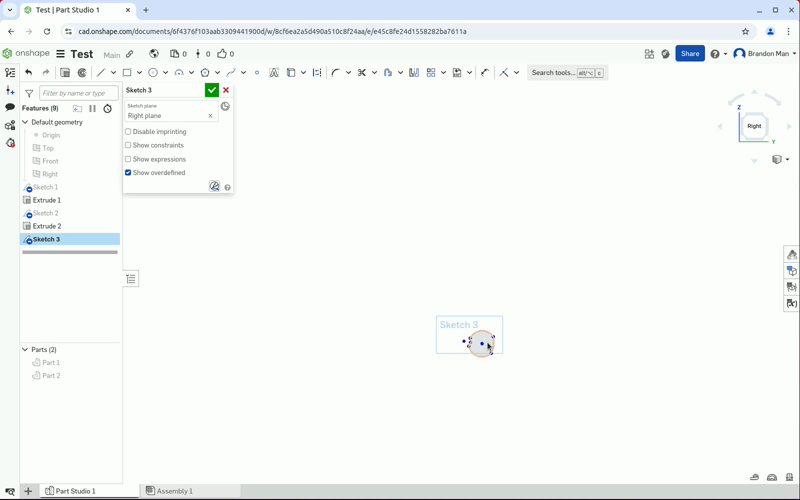
scroll(6)
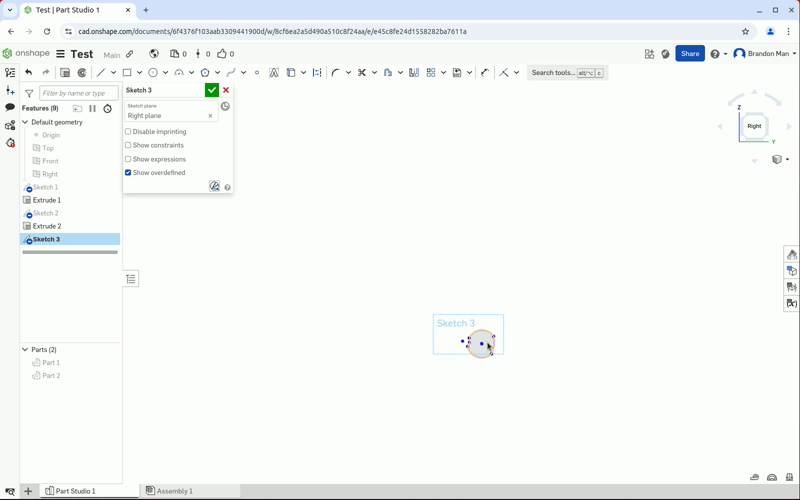
scroll(6)
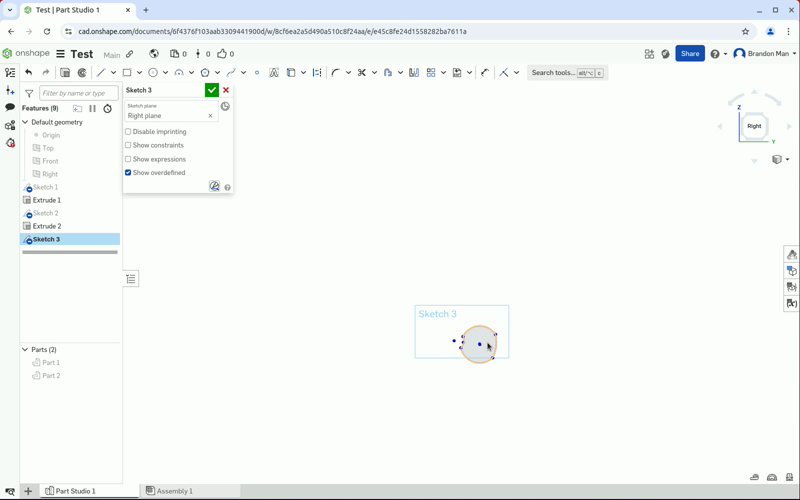
scroll(6)
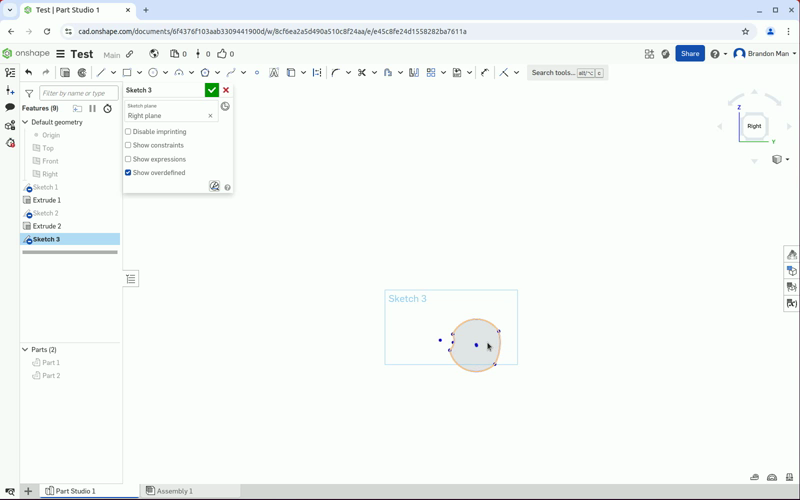
scroll(6)
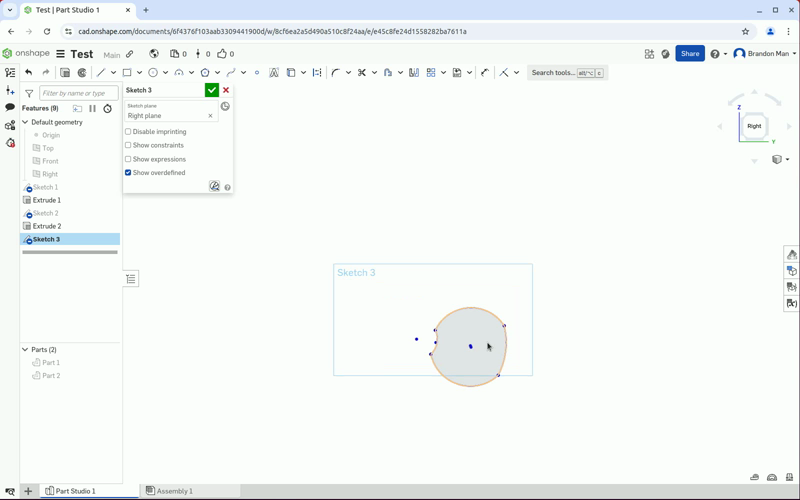
scroll(6)
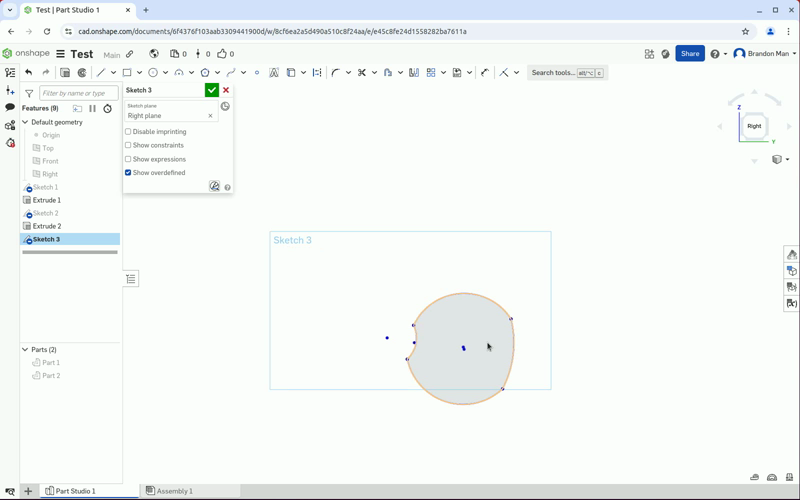
scroll(6)
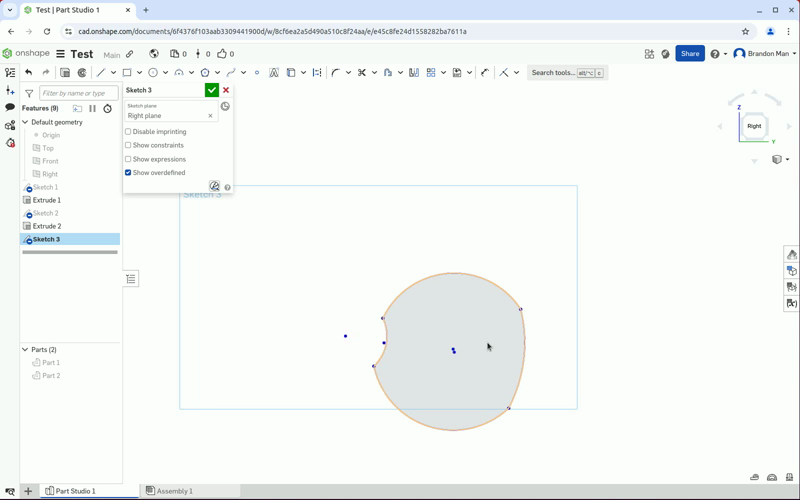
scroll(6)
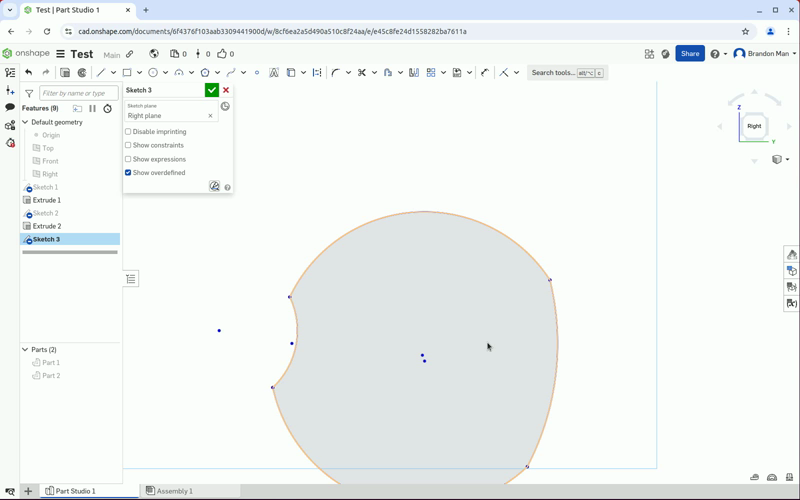
click(487, 342)
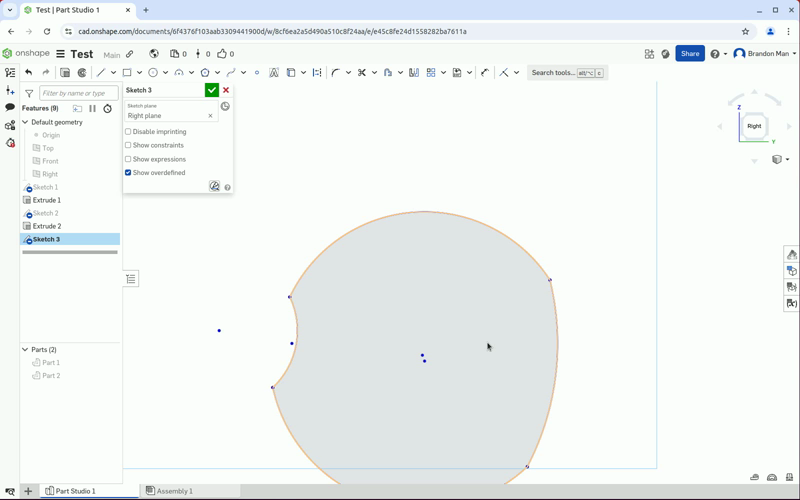
scroll(-6)
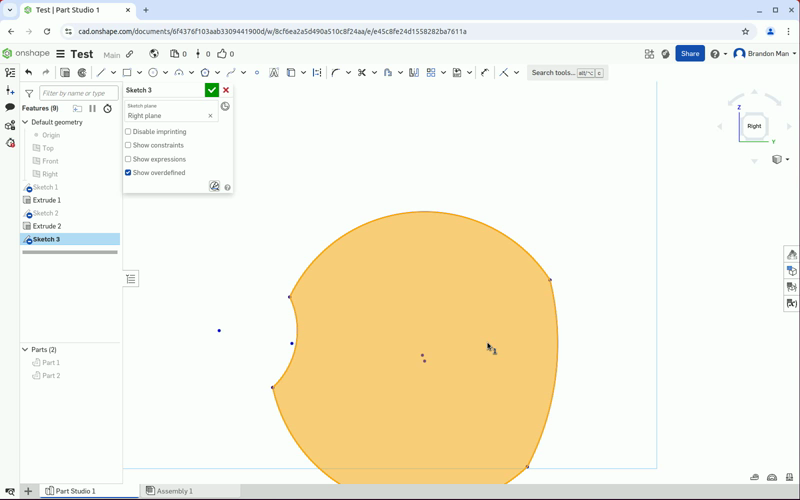
scroll(-6)
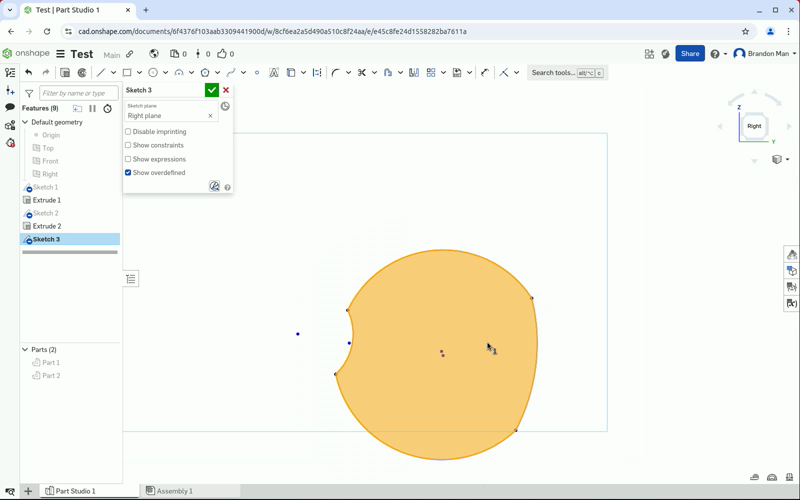
scroll(-6)
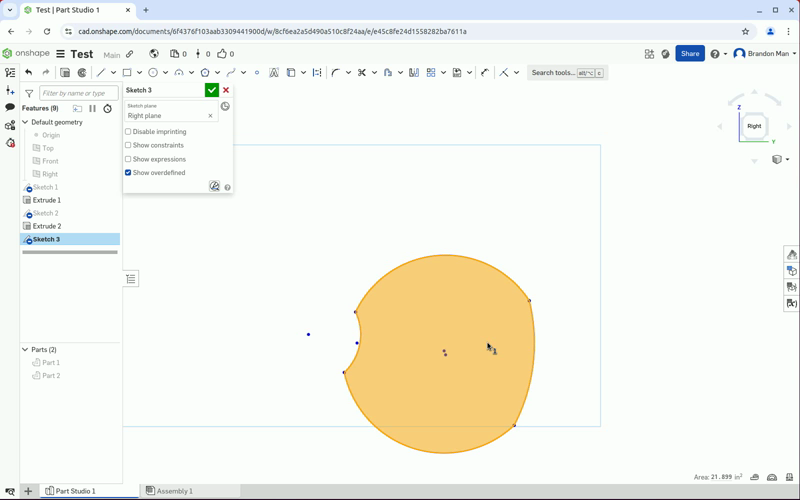
scroll(-6)
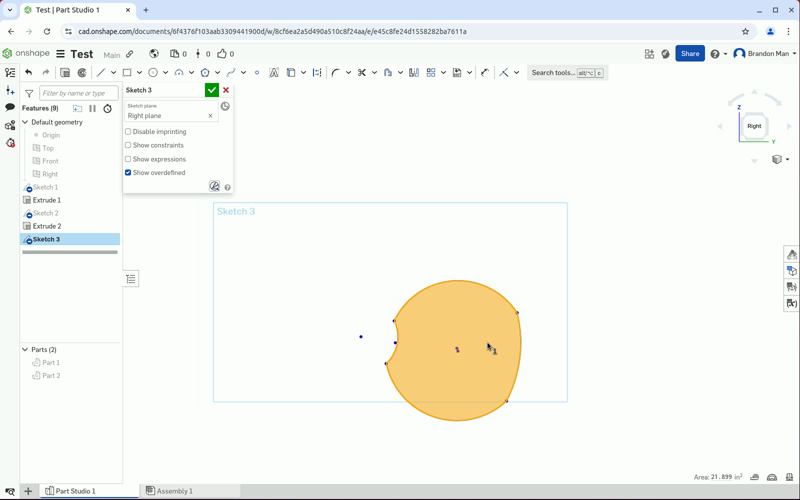
scroll(-6)
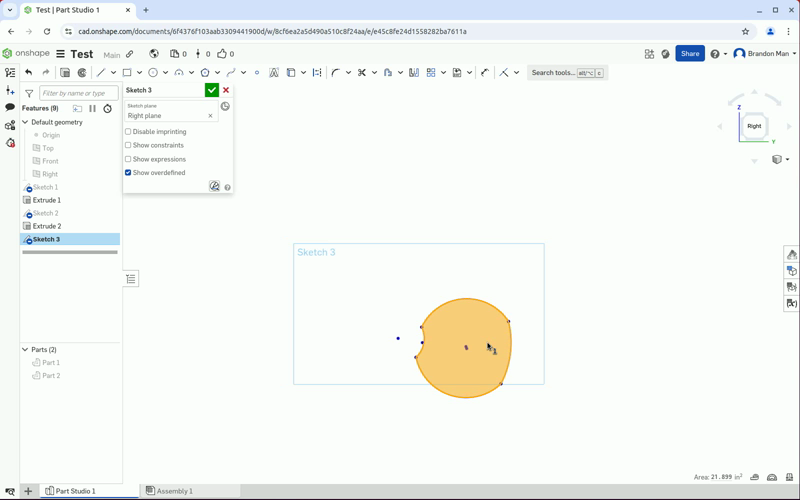
scroll(-6)
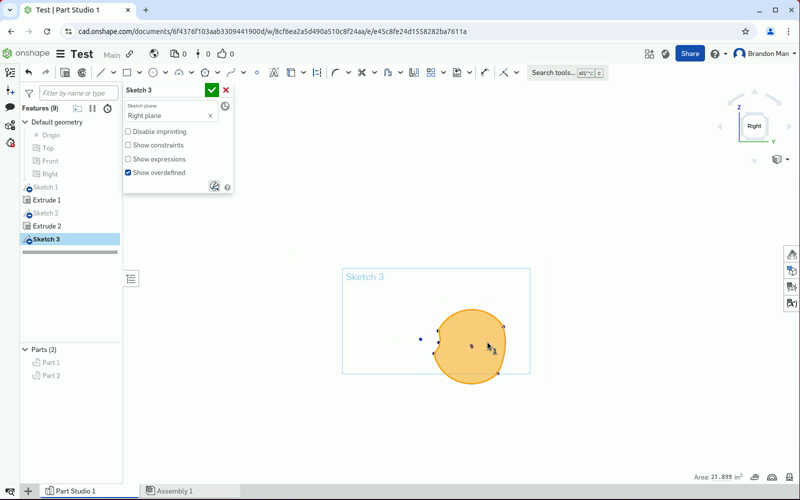
scroll(-6)
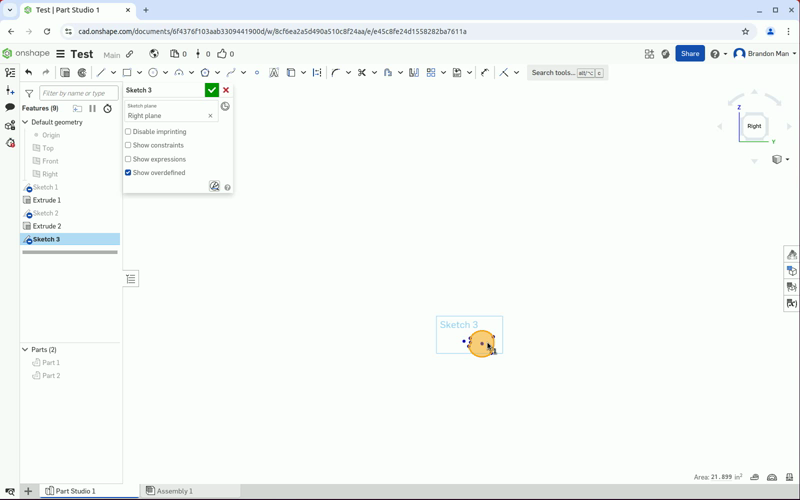
mouse_move(73, 352)
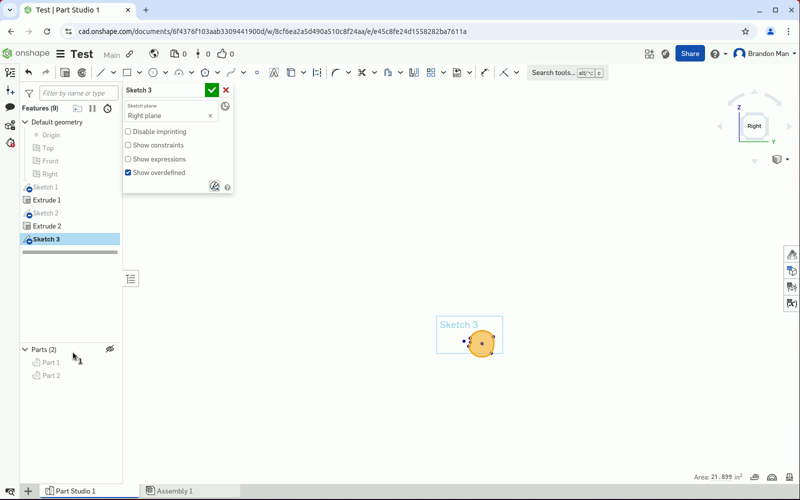
key(shift+y)
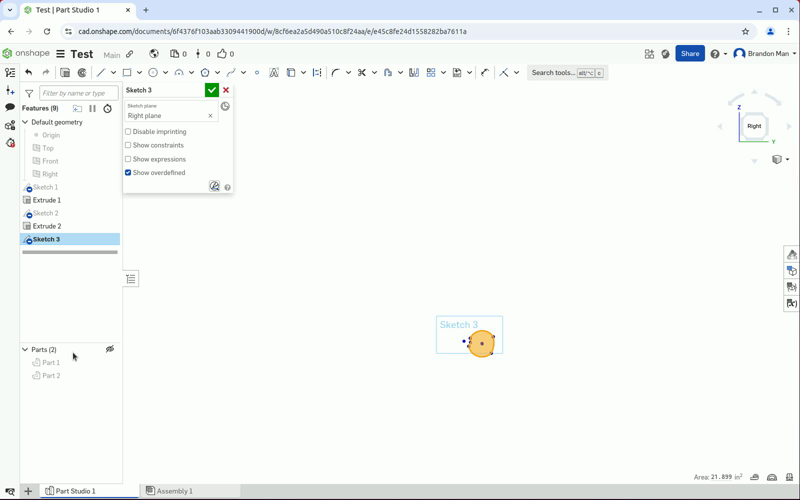
key(shift+e)
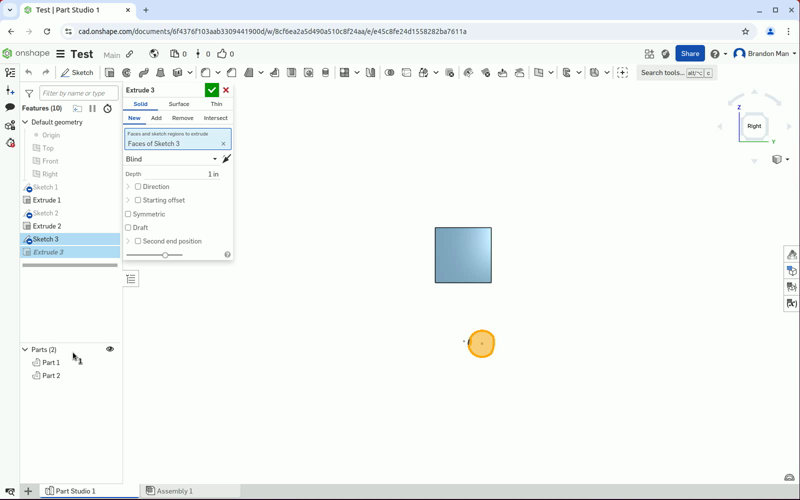
mouse_move(143, 106)
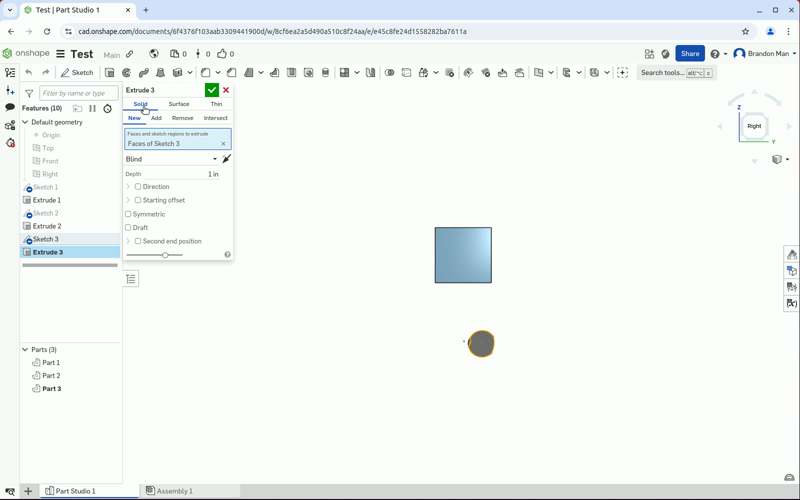
click(143, 106)
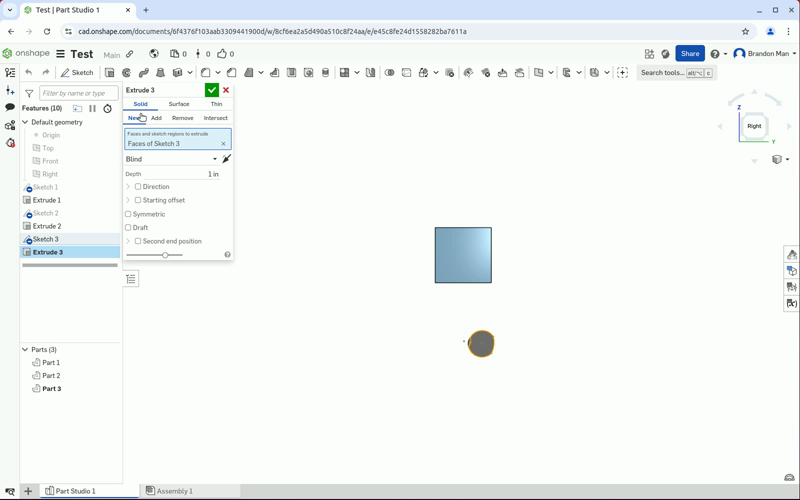
mouse_move(137, 120)
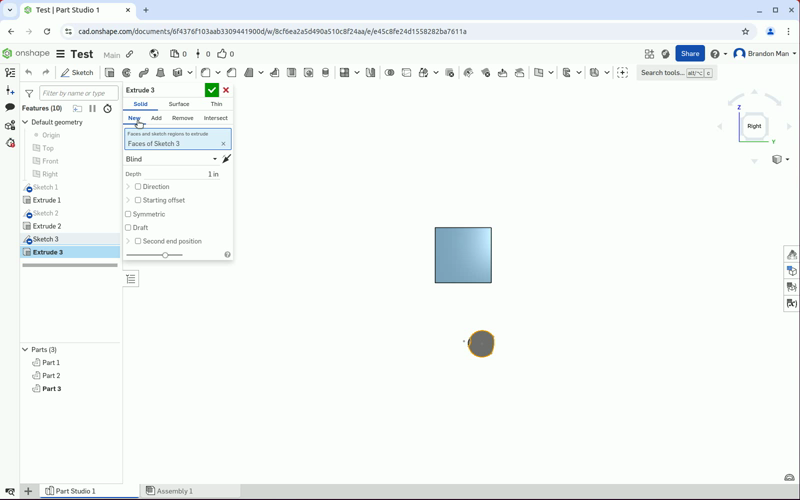
click(137, 120)
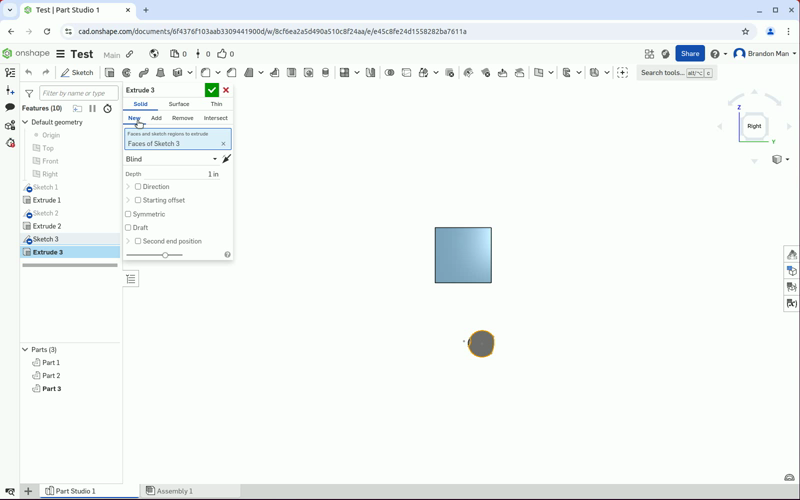
key(tab, 4)
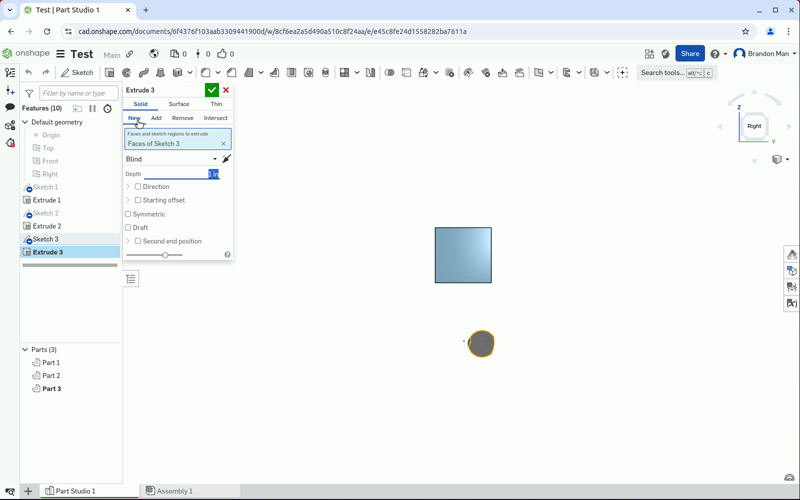
text(11.313)
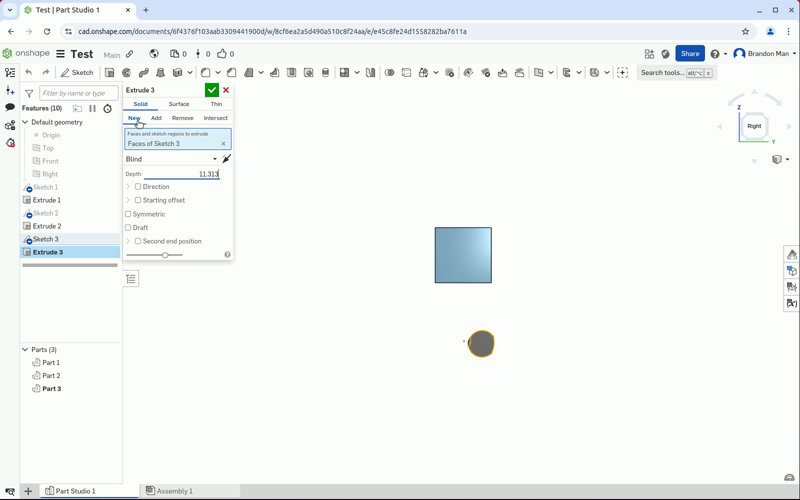
key(enter)
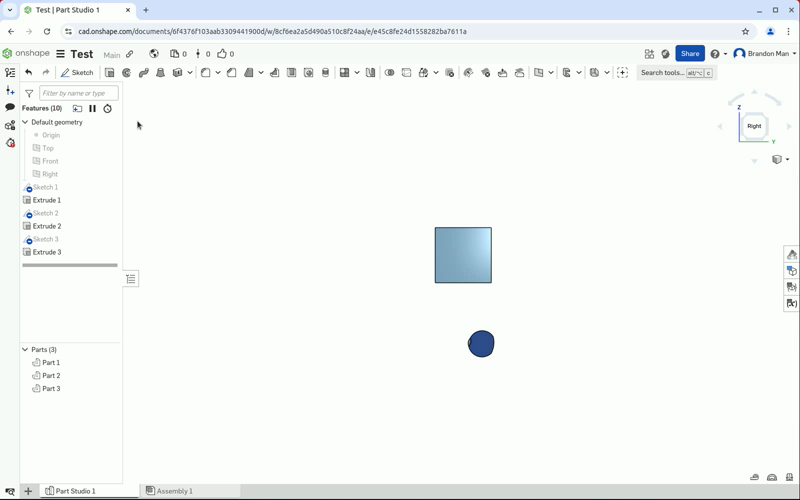
key(shift+h)
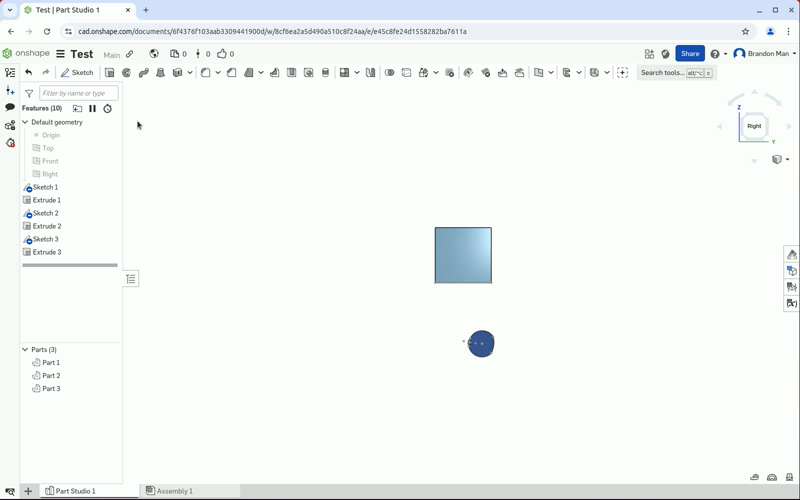
key(shift+h)
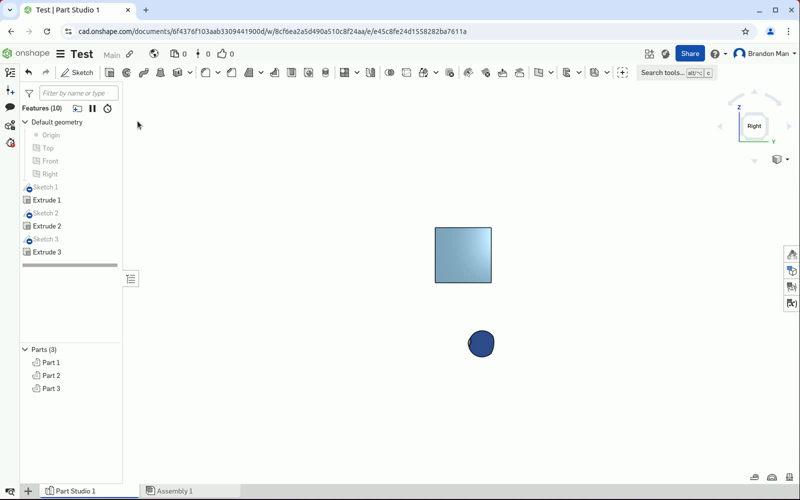
mouse_move(73, 189)
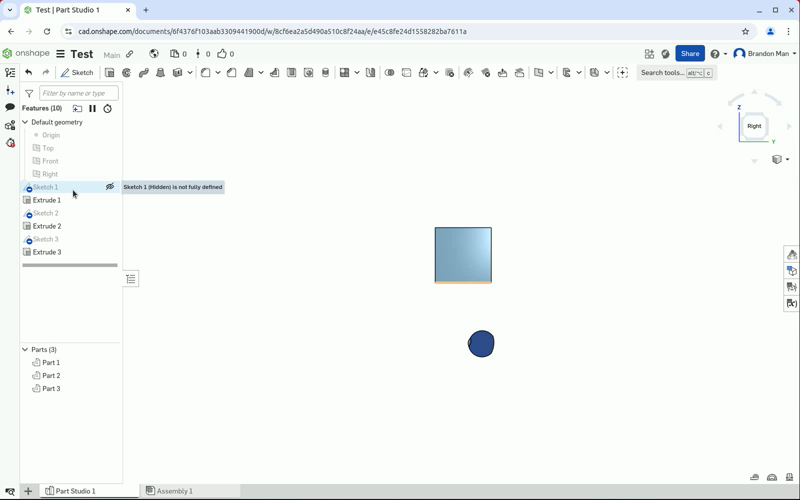
click(73, 189)
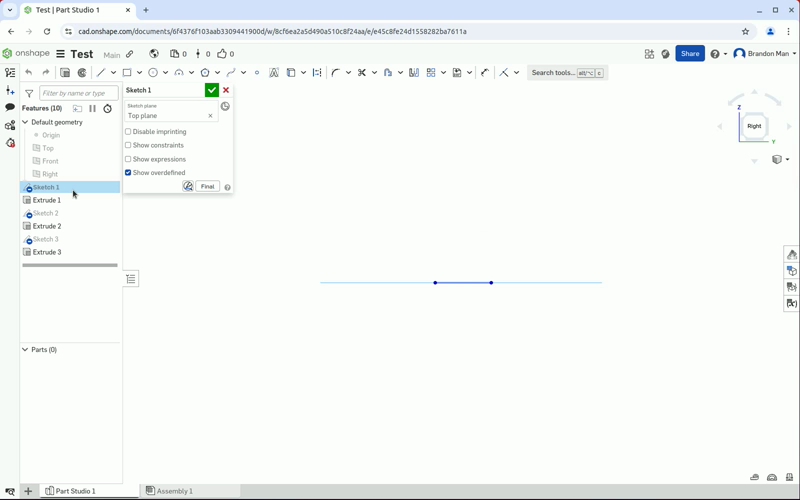
mouse_move(229, 92)
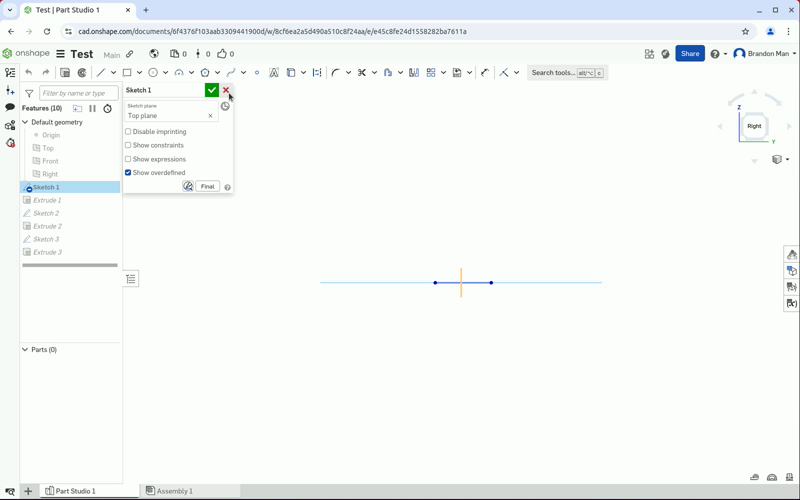
click(229, 92)
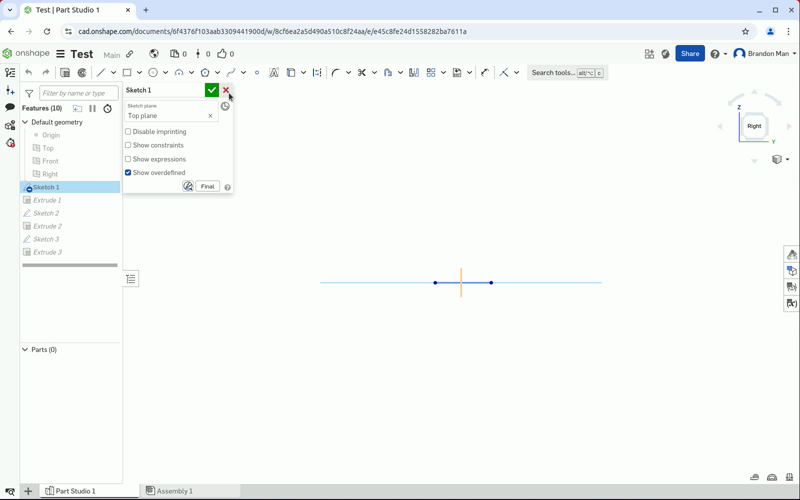
key(shift+s)
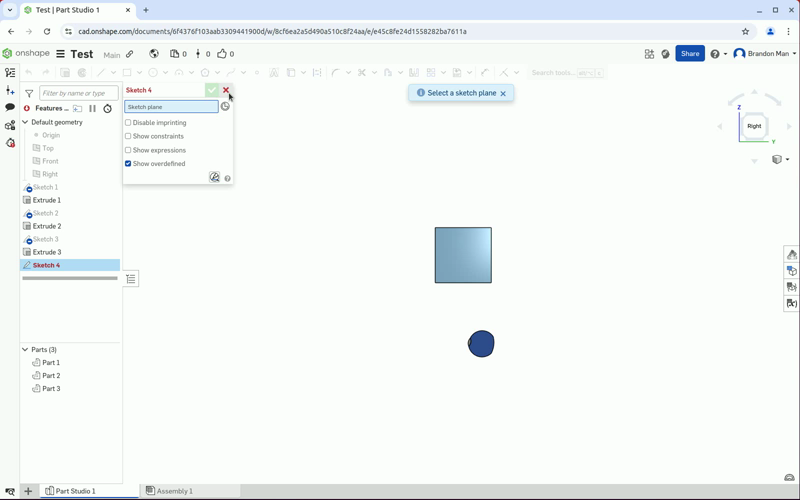
mouse_move(73, 176)
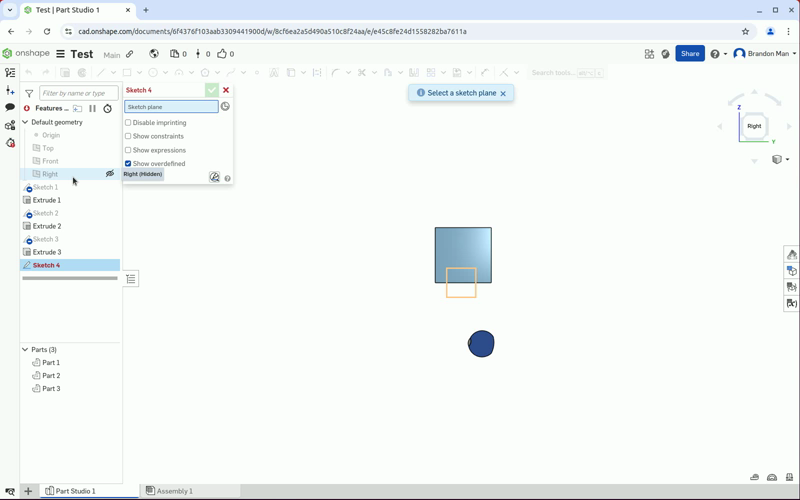
click(73, 176)
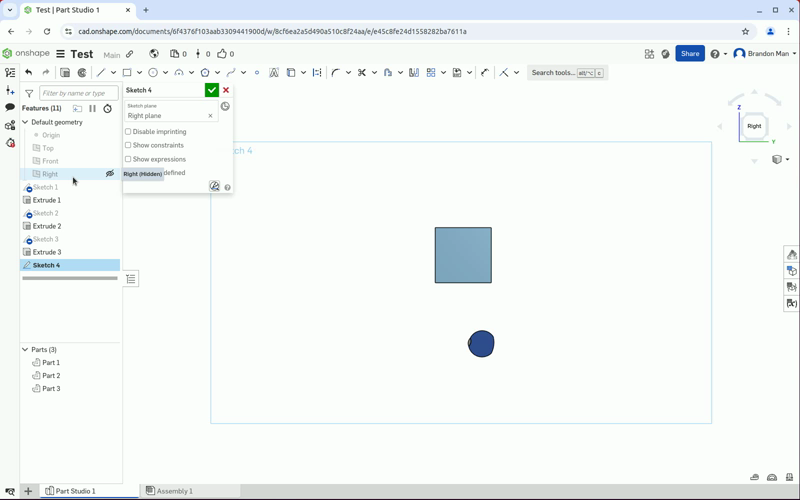
mouse_move(73, 352)
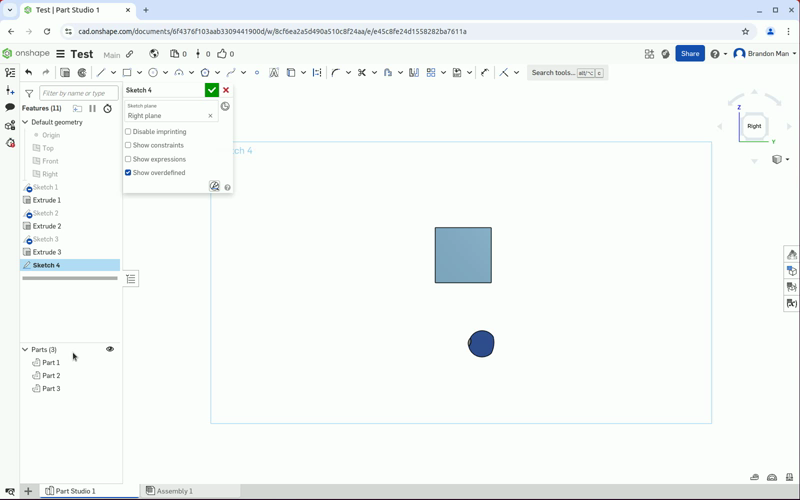
key(y)
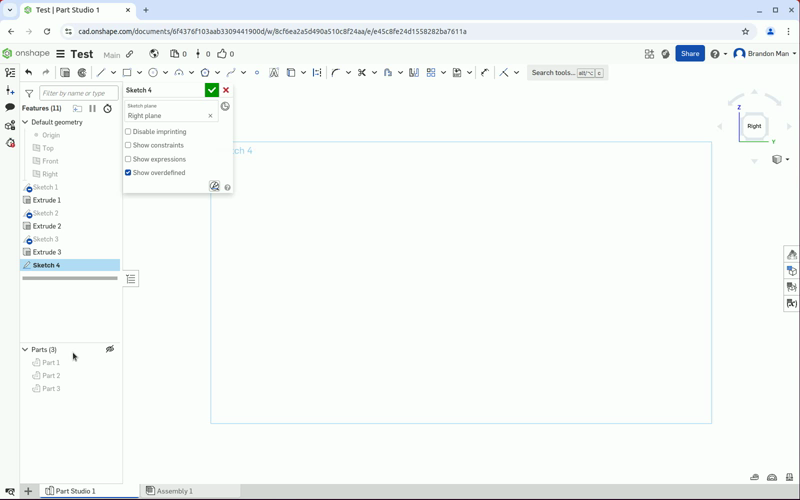
key(a)
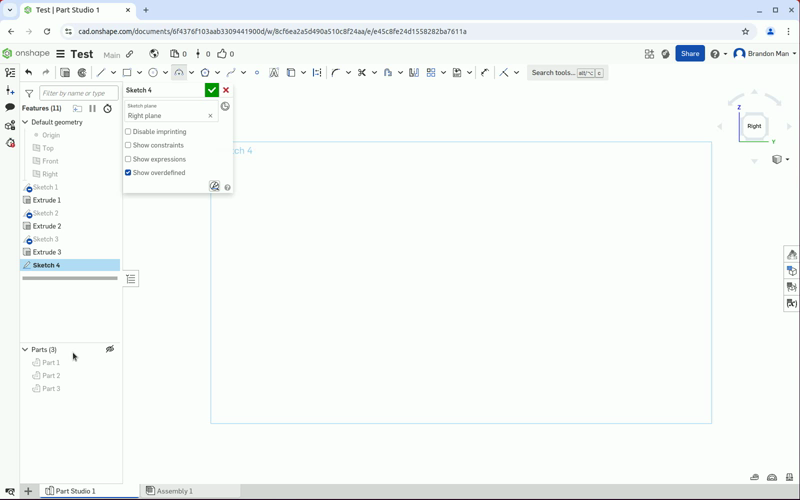
key_down(shift)
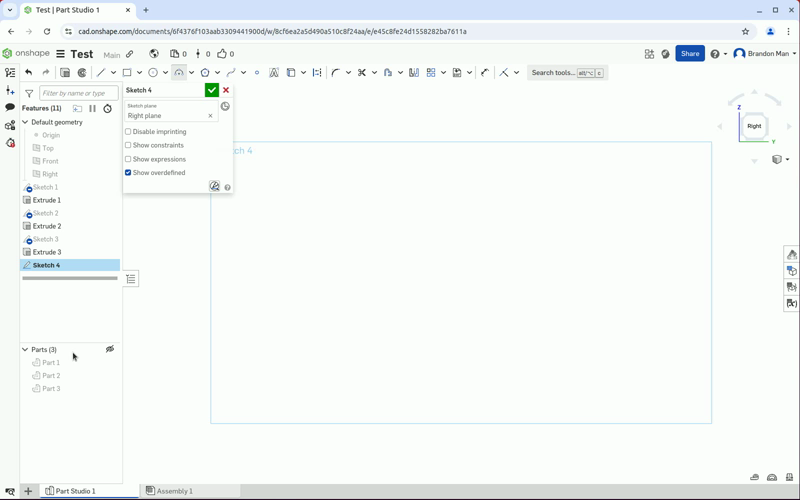
mouse_move(456, 340)
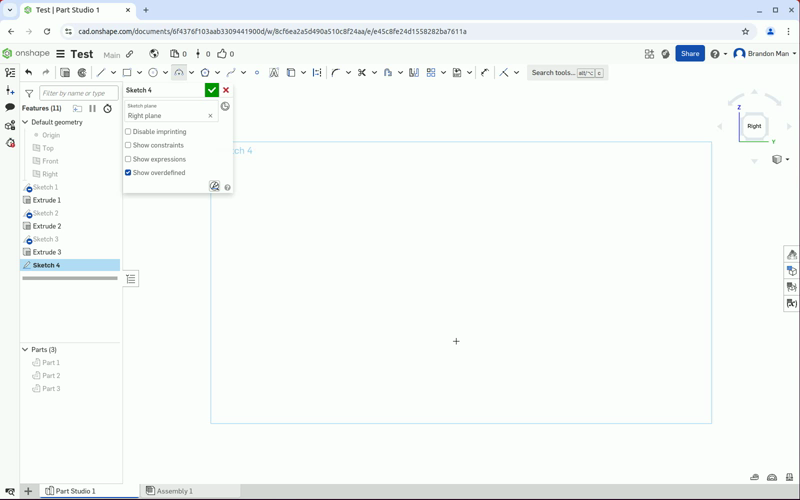
click(456, 340)
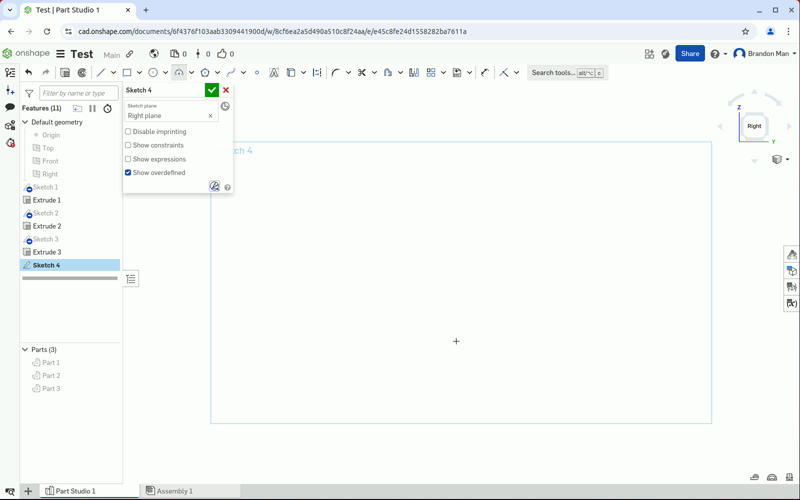
key_up(shift)
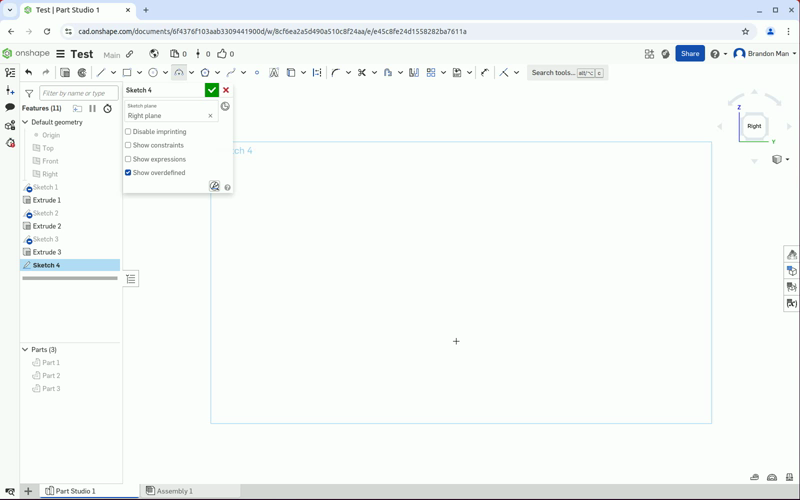
key_down(shift)
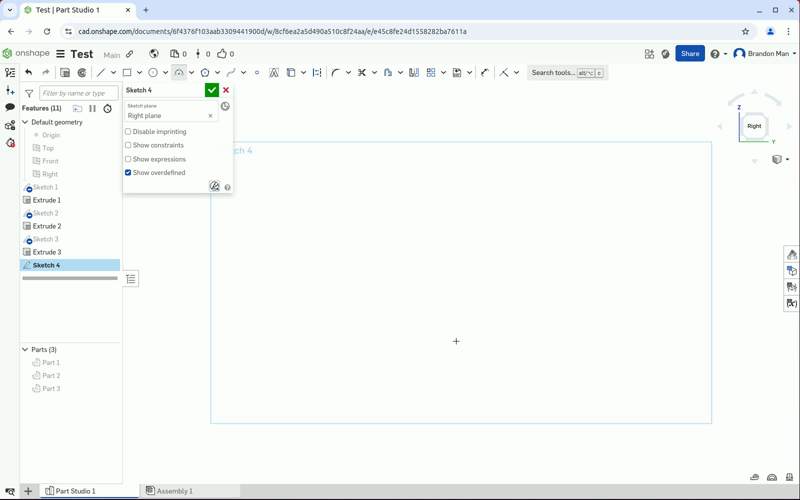
mouse_move(470, 346)
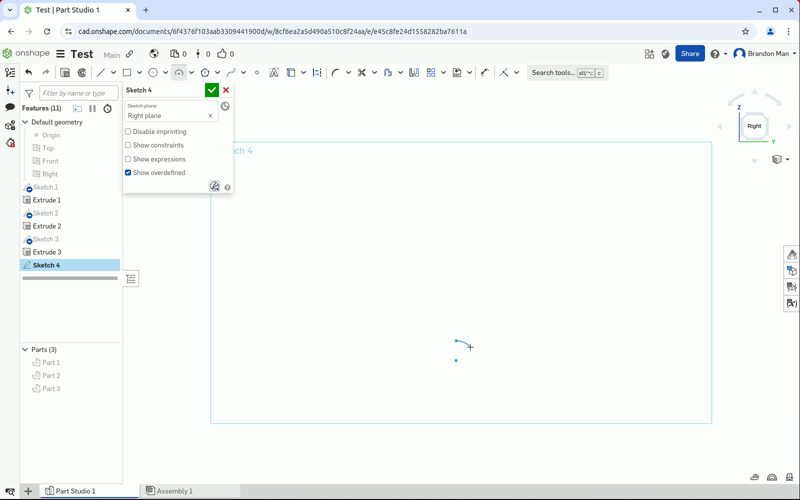
click(470, 346)
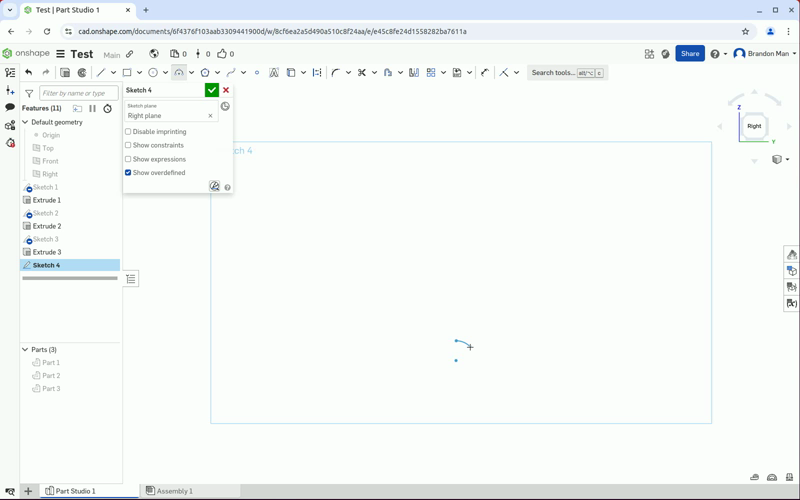
mouse_move(460, 349)
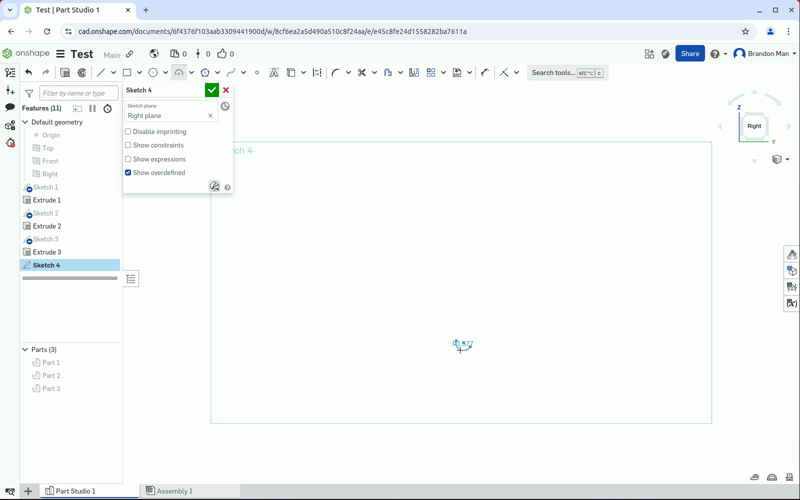
click(460, 349)
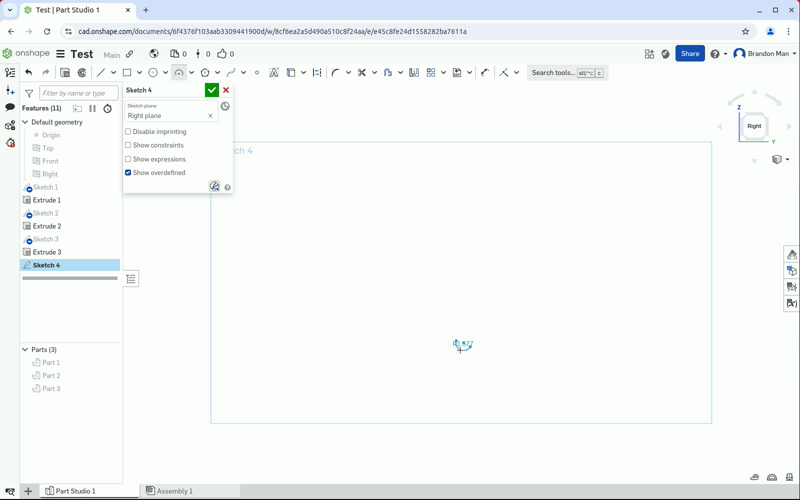
key_up(shift)
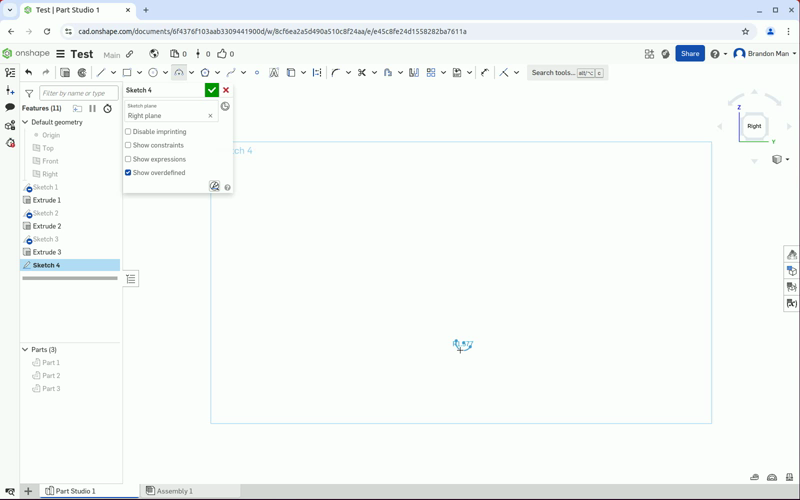
mouse_move(470, 346)
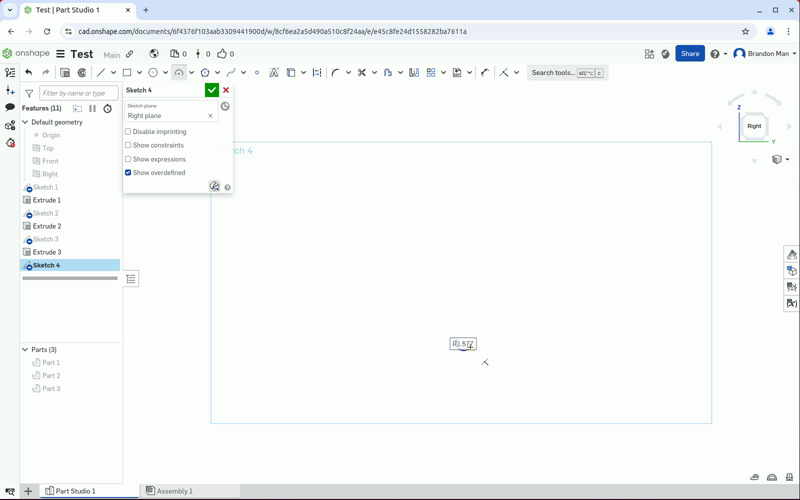
click(470, 346)
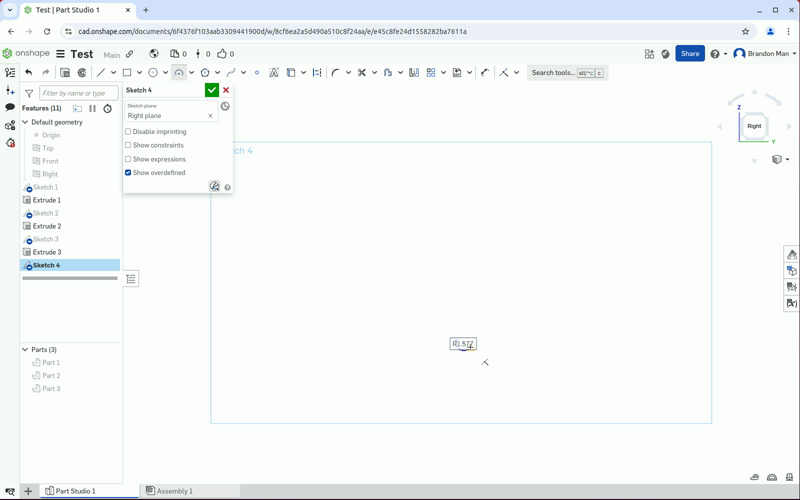
key_down(shift)
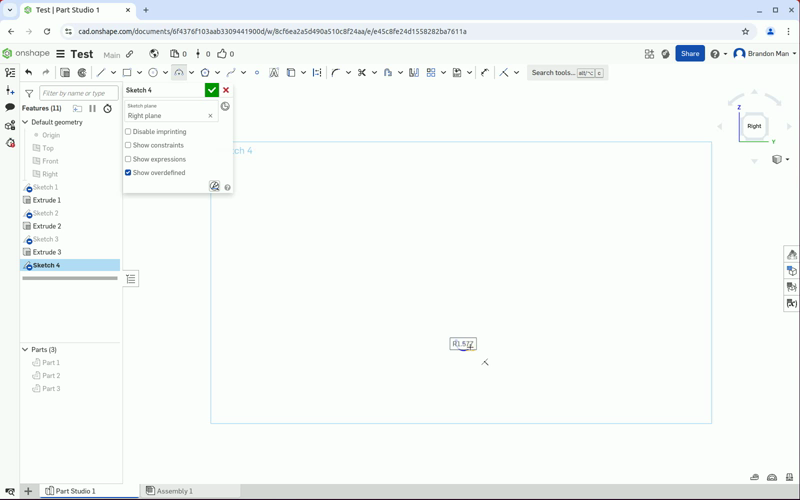
mouse_move(471, 338)
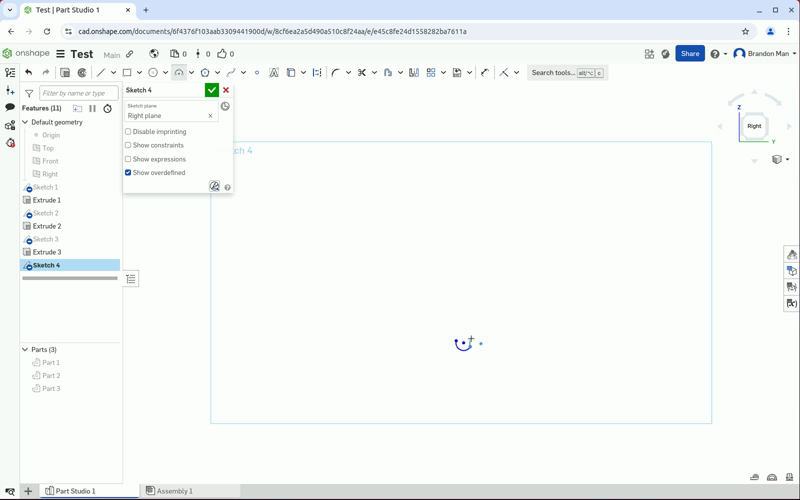
click(471, 338)
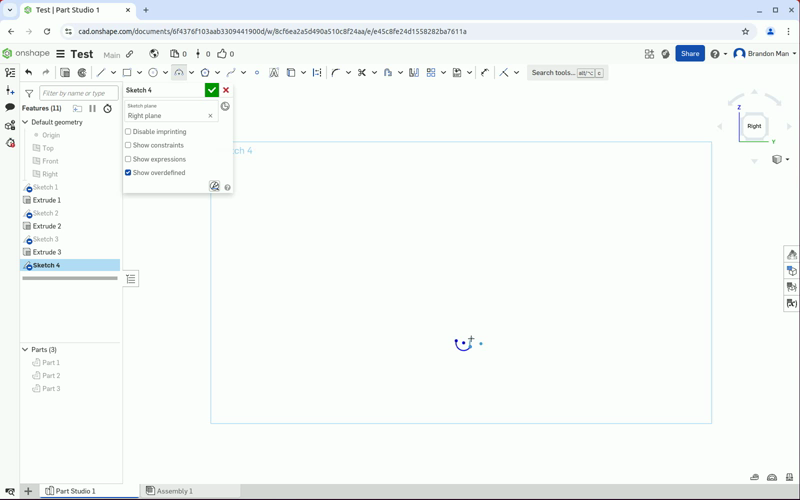
mouse_move(469, 342)
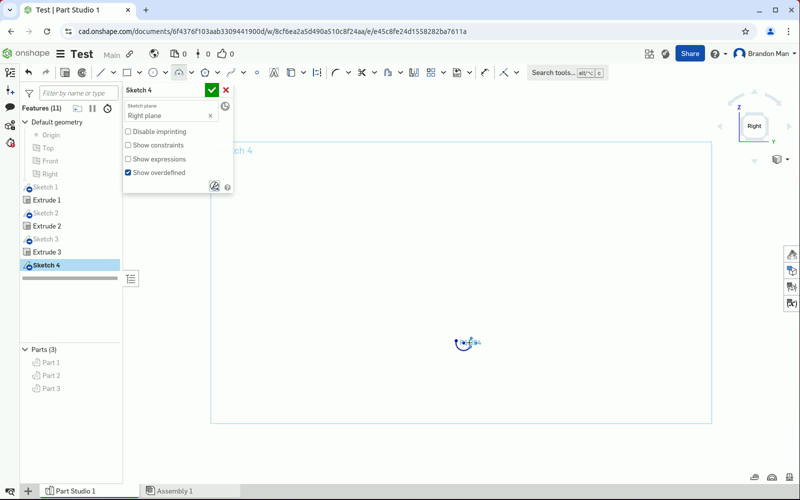
scroll(6)
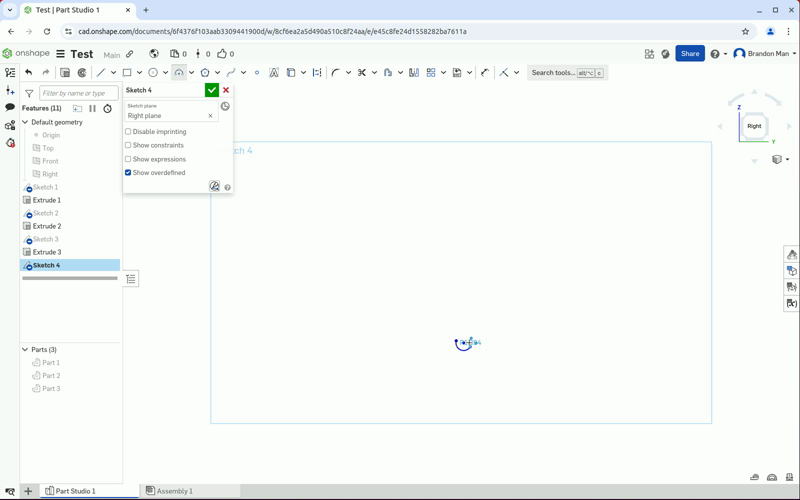
scroll(6)
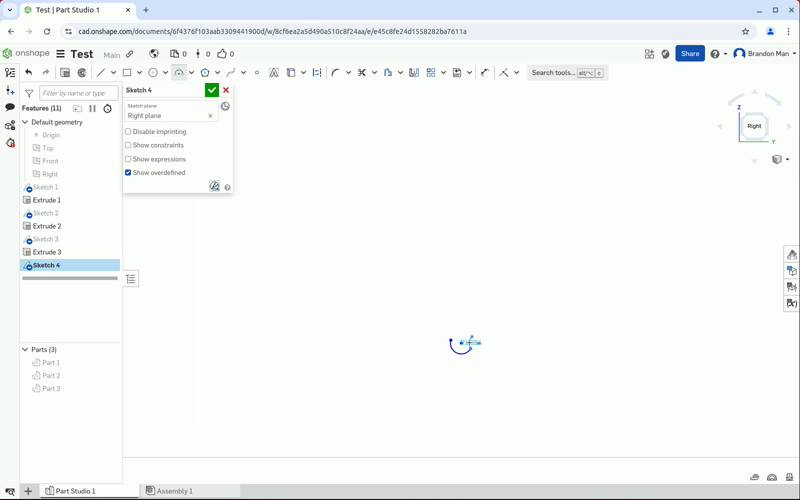
scroll(6)
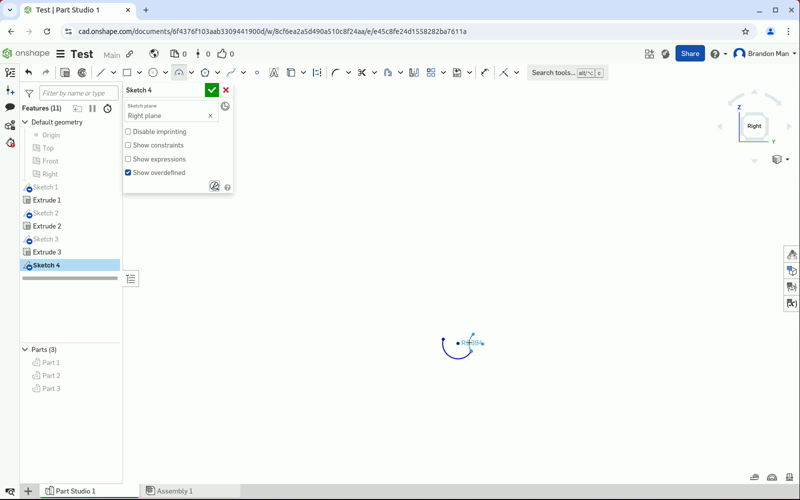
scroll(6)
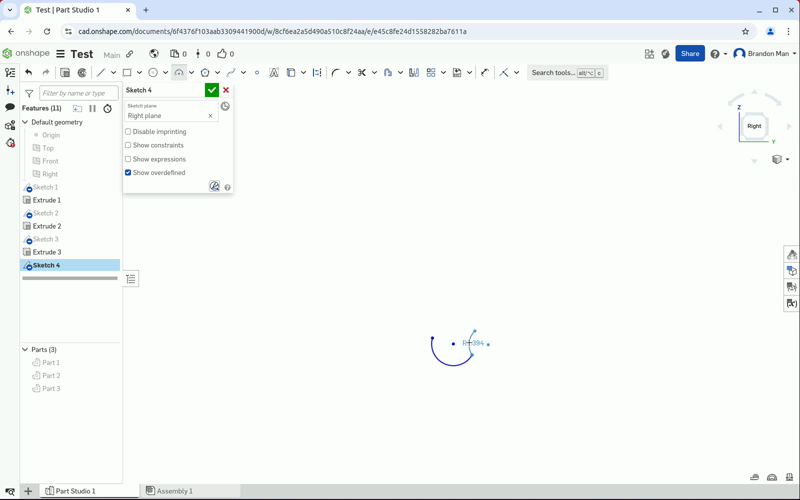
scroll(6)
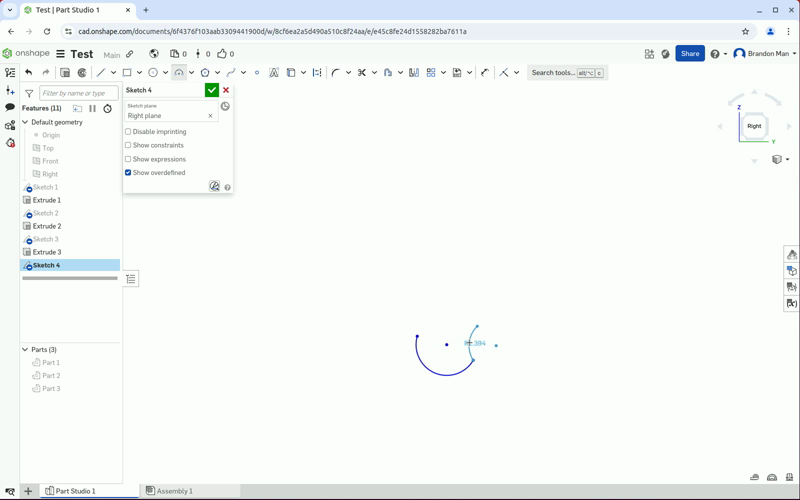
scroll(6)
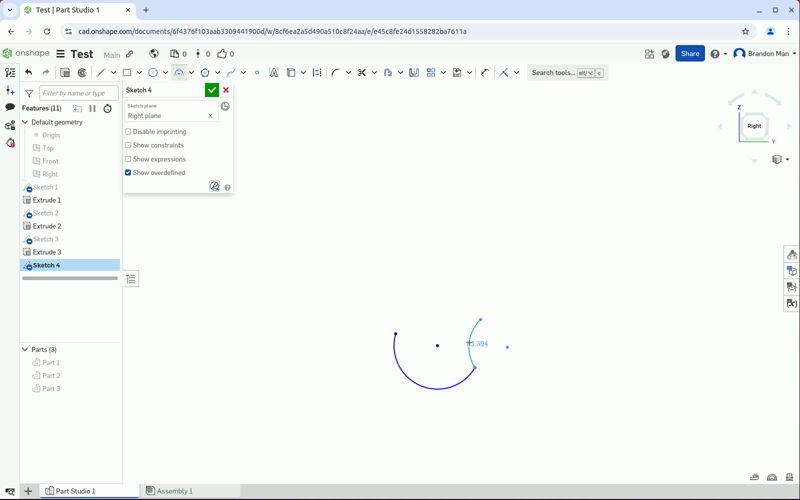
scroll(6)
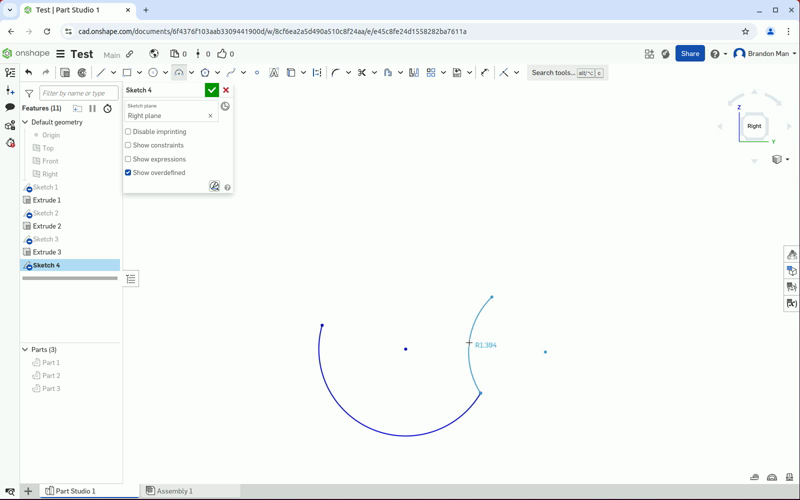
click(469, 342)
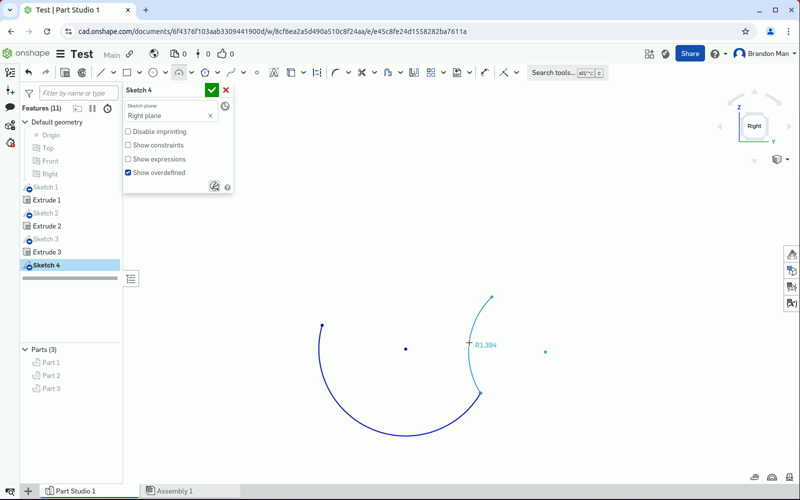
scroll(-6)
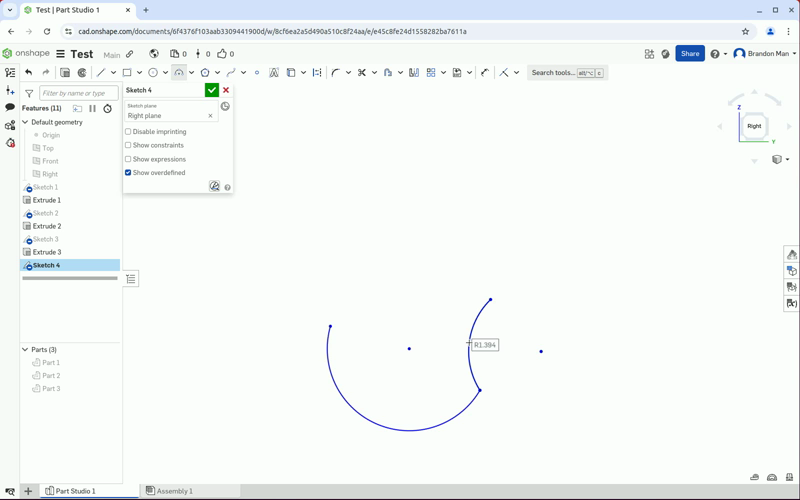
scroll(-6)
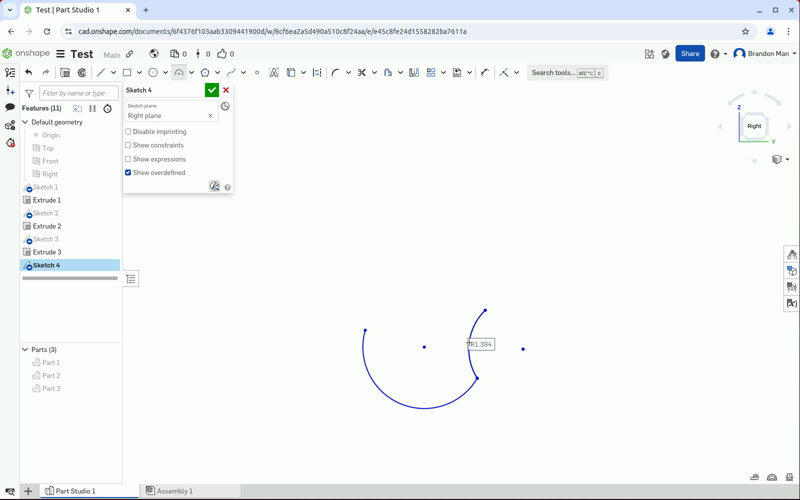
scroll(-6)
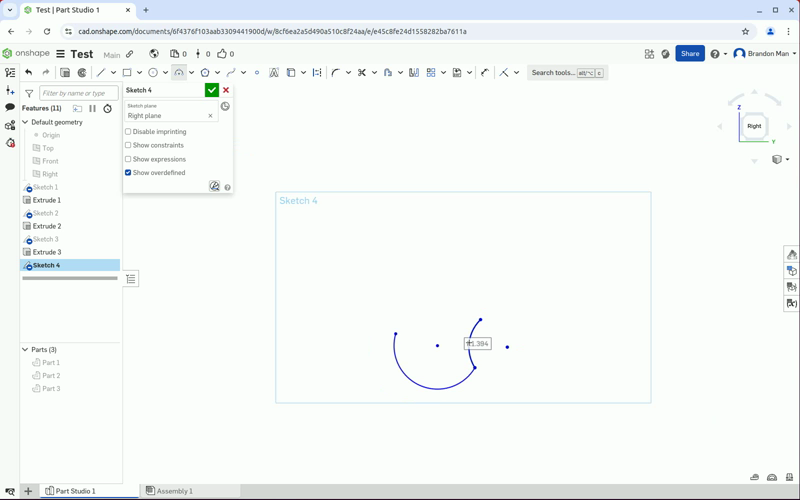
scroll(-6)
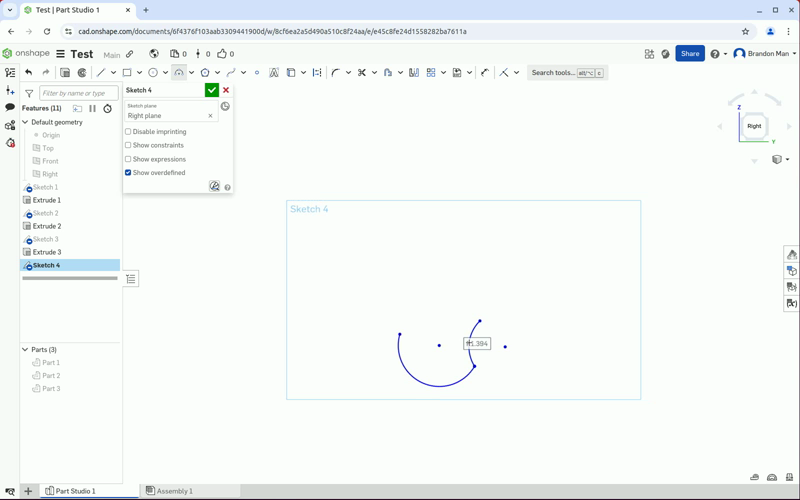
scroll(-6)
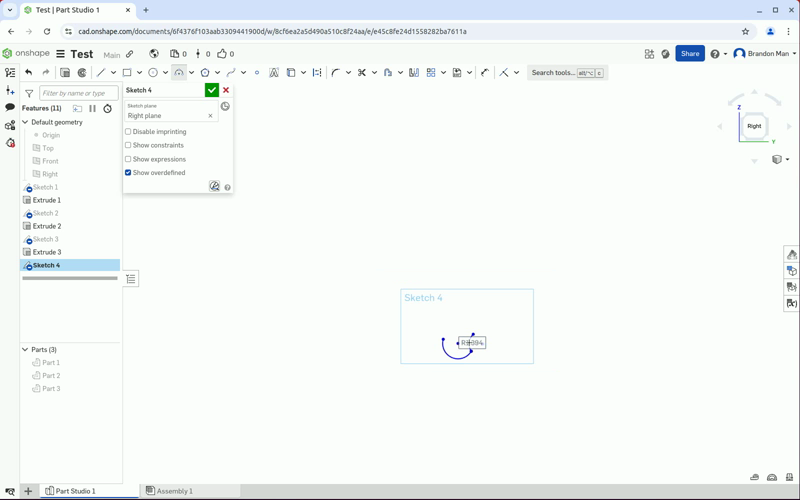
scroll(-6)
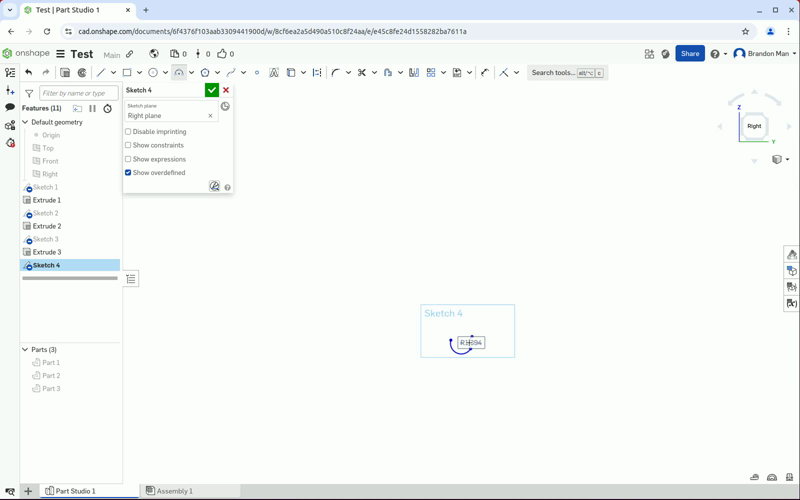
scroll(-6)
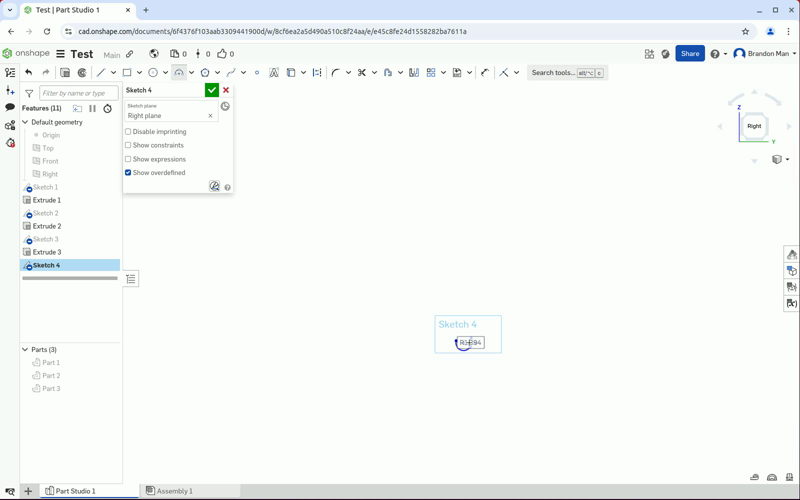
key_up(shift)
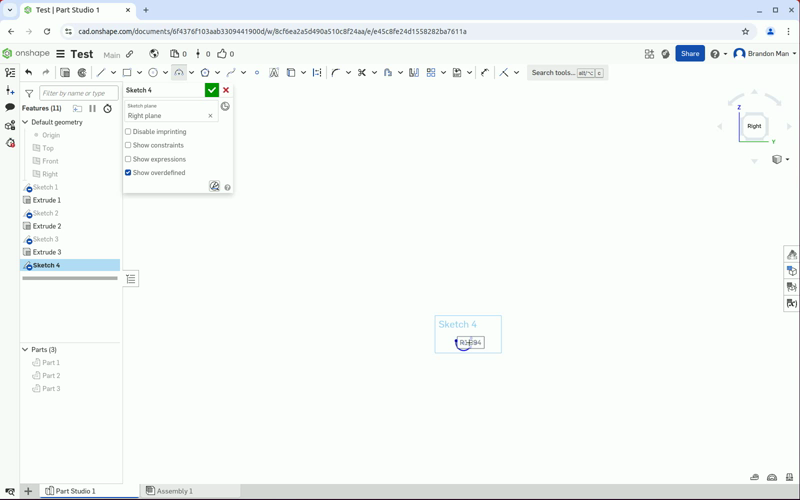
mouse_move(471, 338)
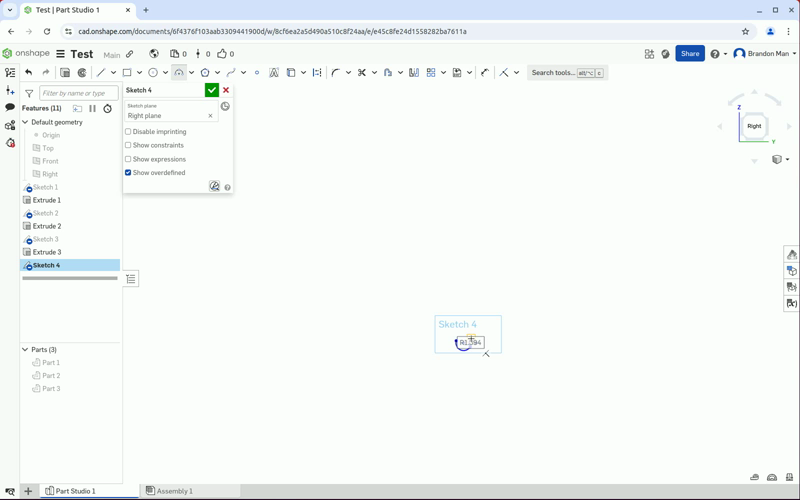
scroll(6)
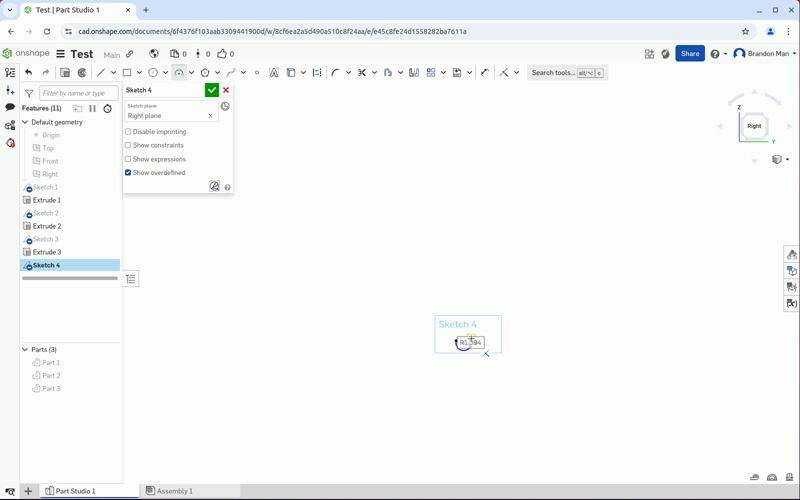
scroll(6)
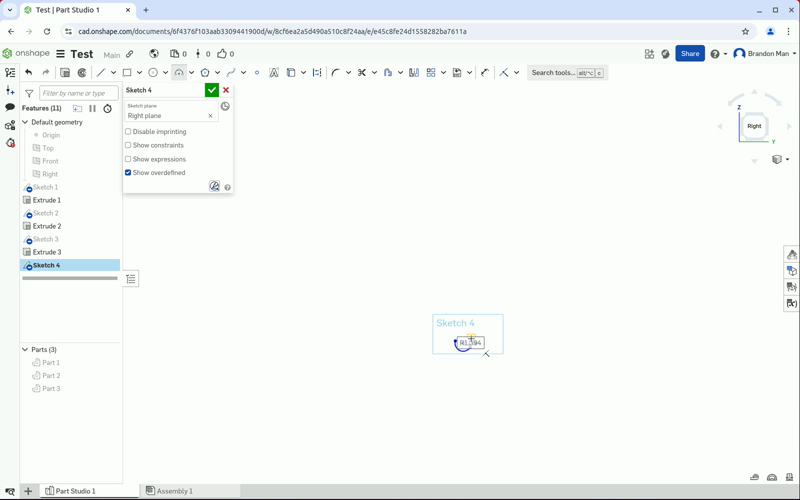
scroll(6)
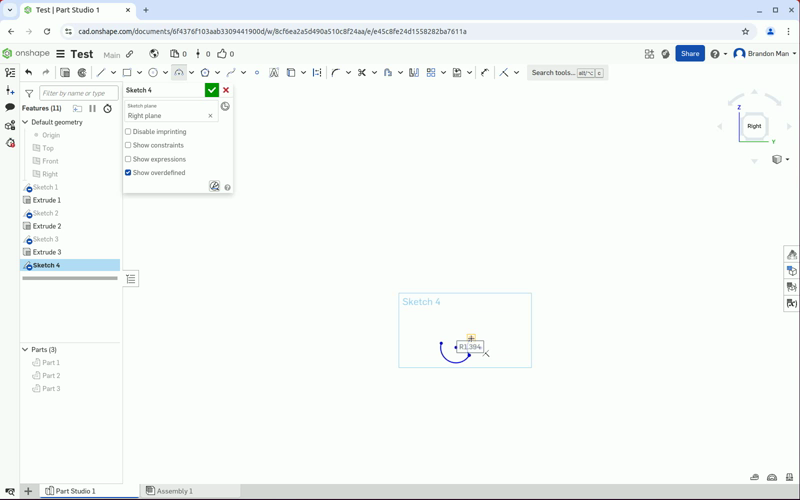
scroll(6)
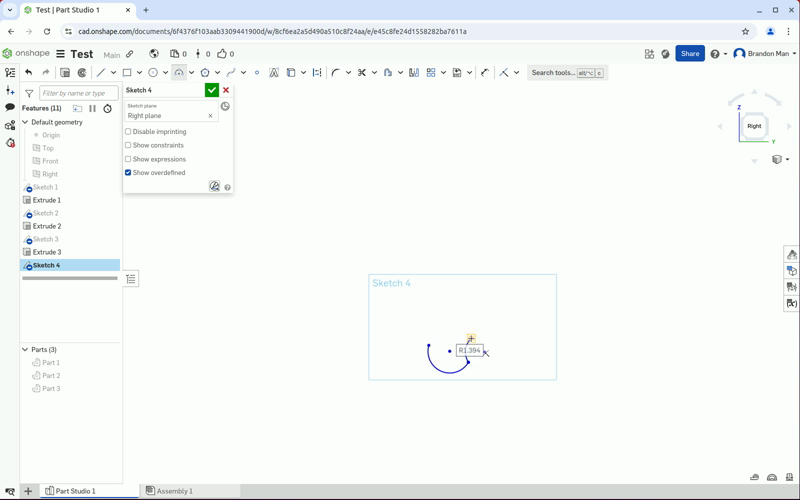
scroll(6)
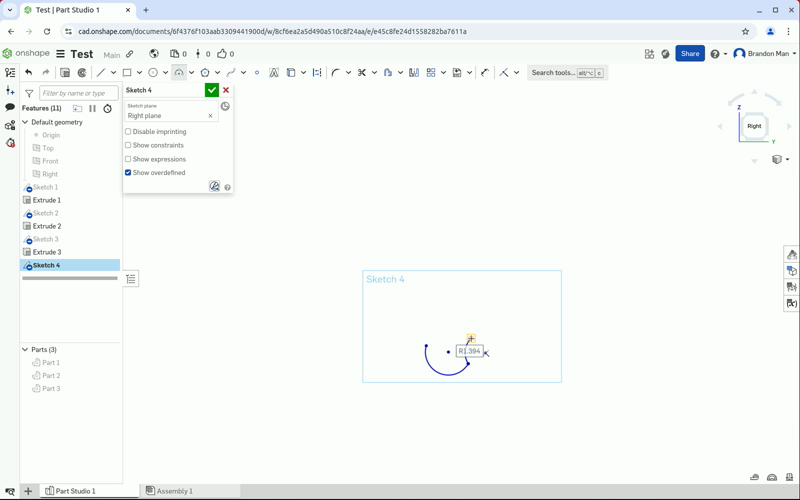
scroll(6)
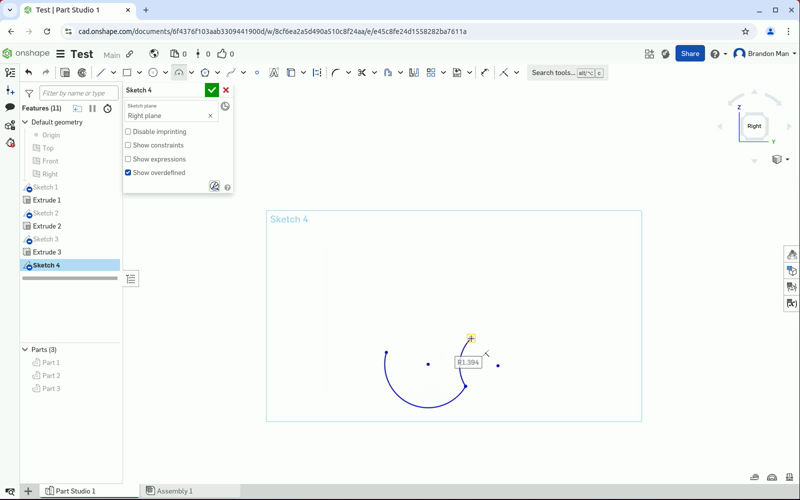
scroll(6)
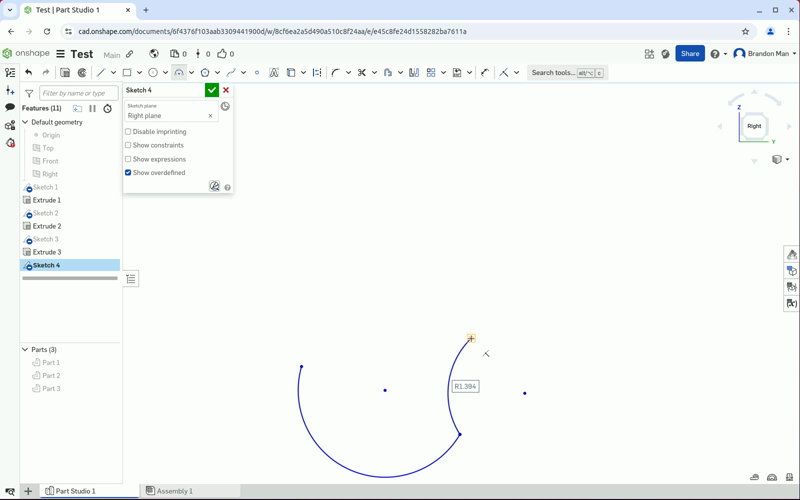
click(471, 338)
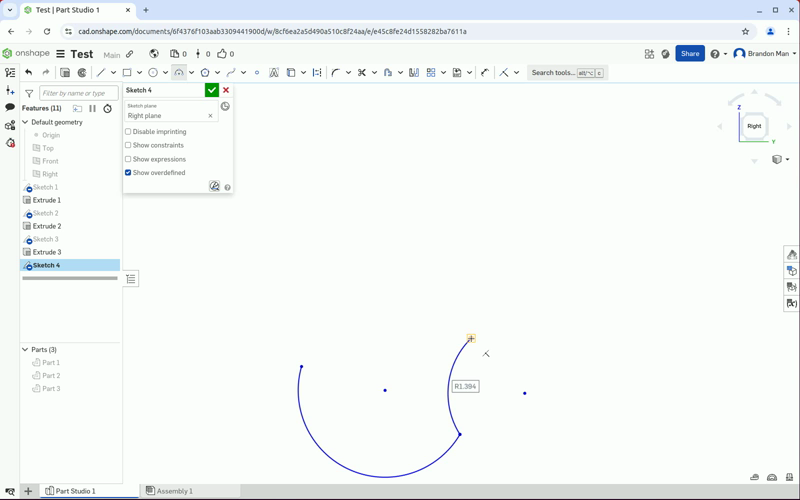
scroll(-6)
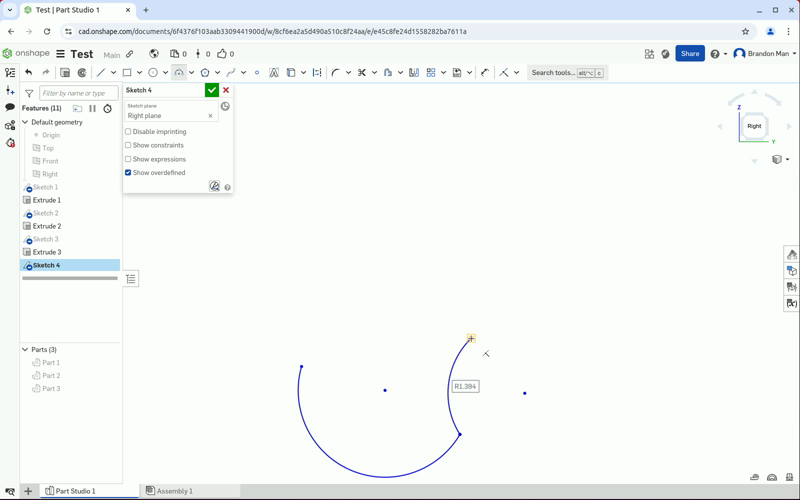
scroll(-6)
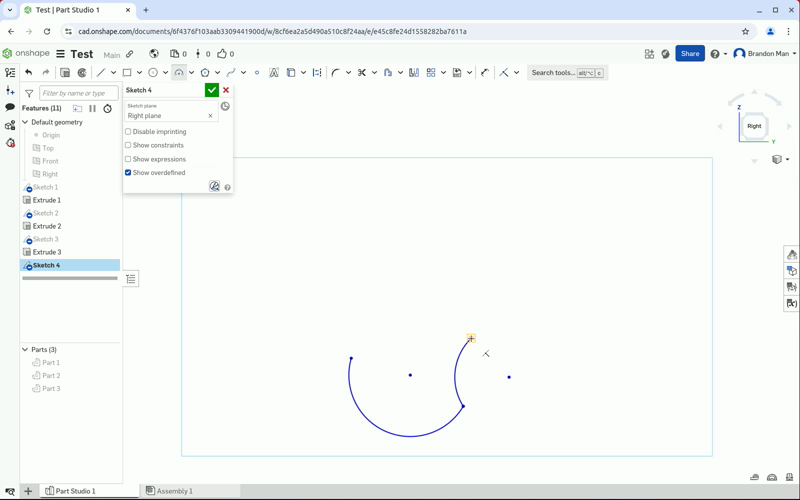
scroll(-6)
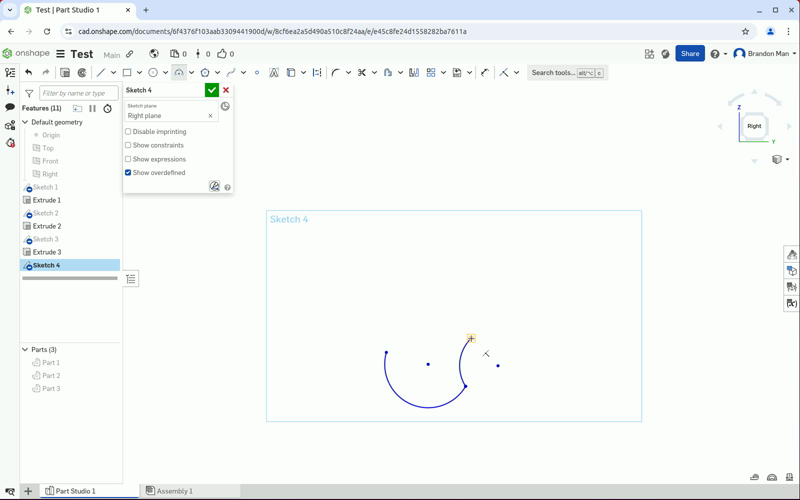
scroll(-6)
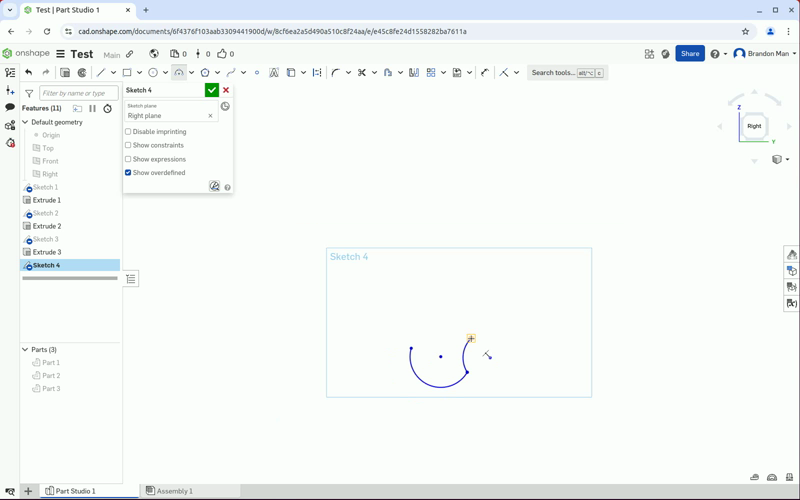
scroll(-6)
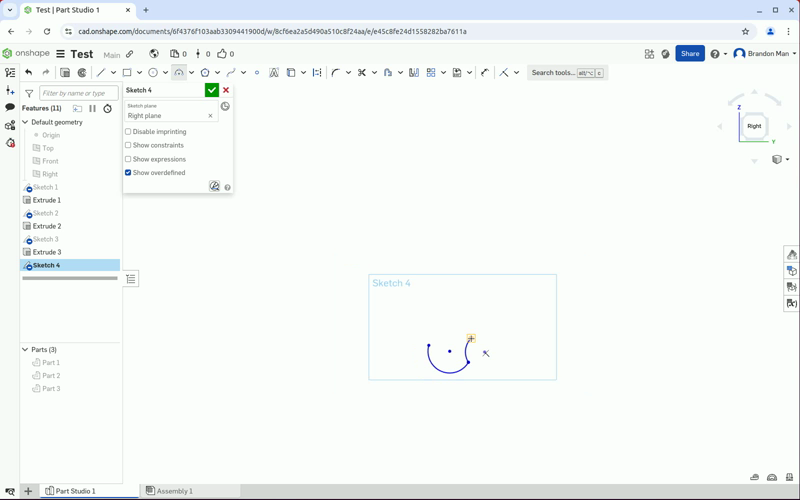
scroll(-6)
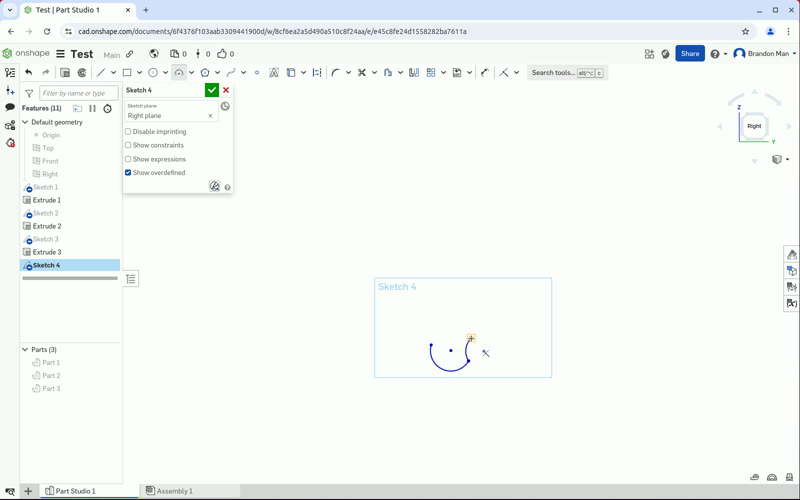
scroll(-6)
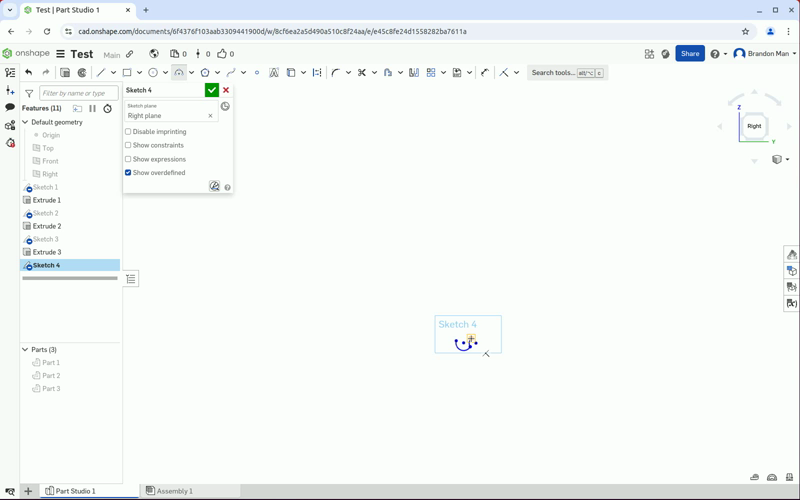
mouse_move(456, 340)
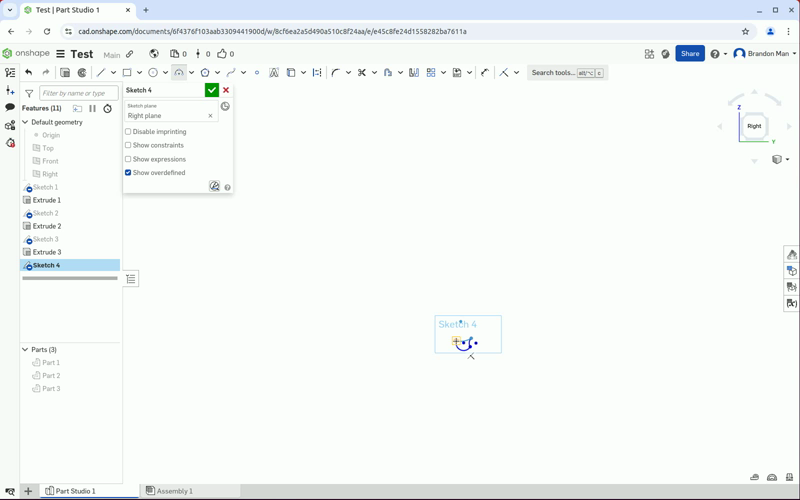
click(456, 340)
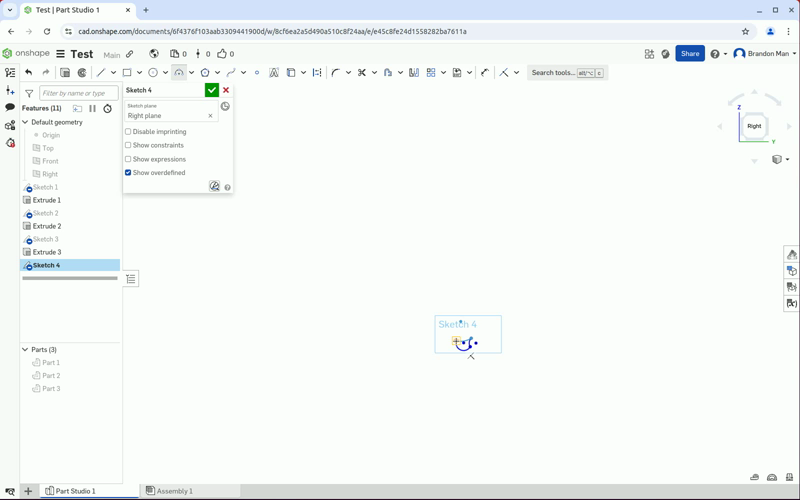
key_down(shift)
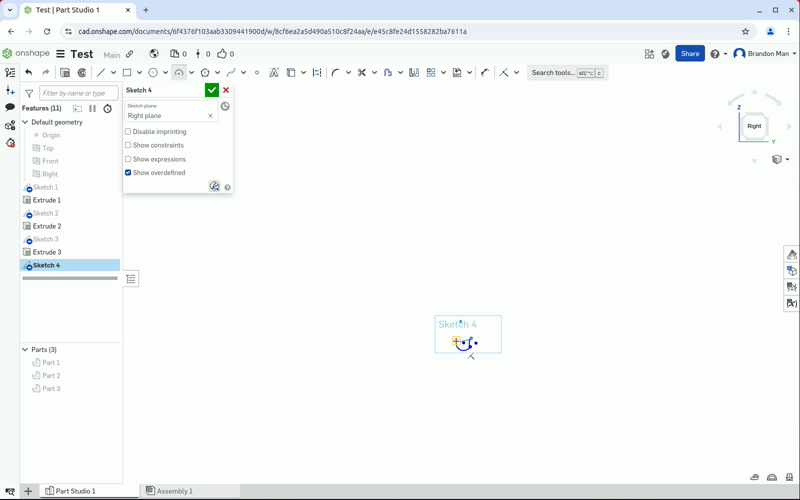
mouse_move(462, 333)
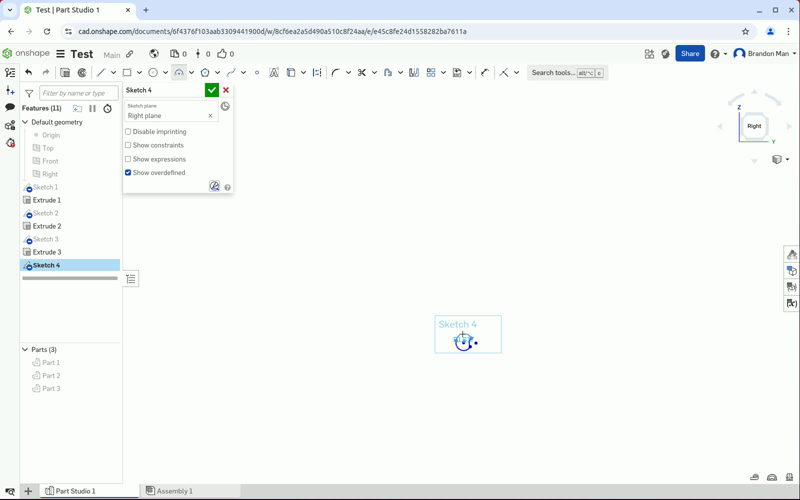
click(462, 333)
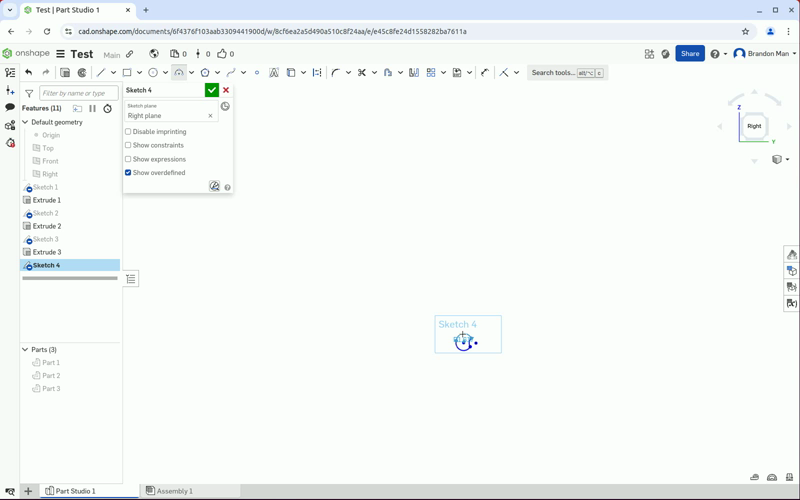
key_up(shift)
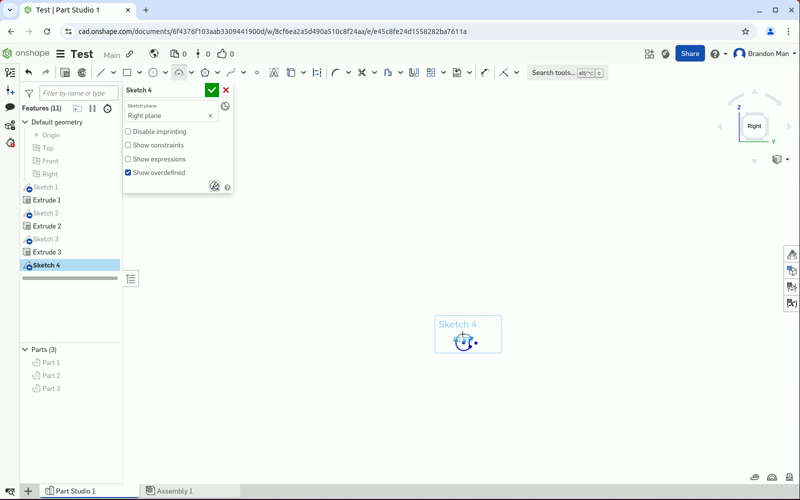
key(esc)
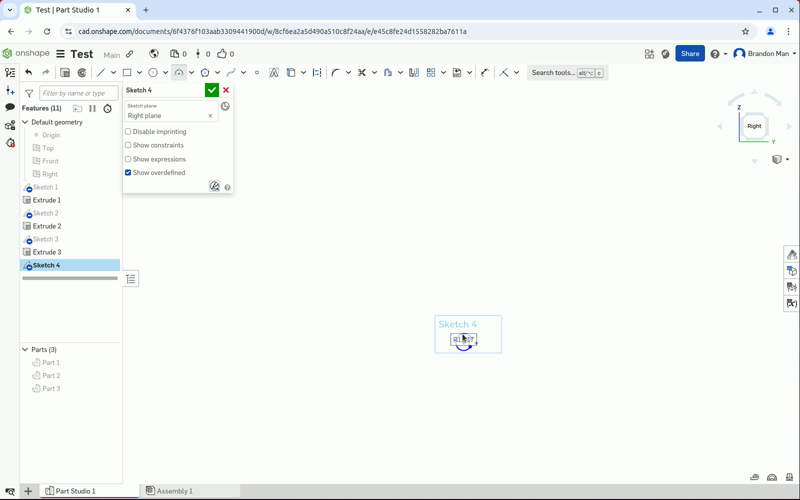
mouse_move(468, 341)
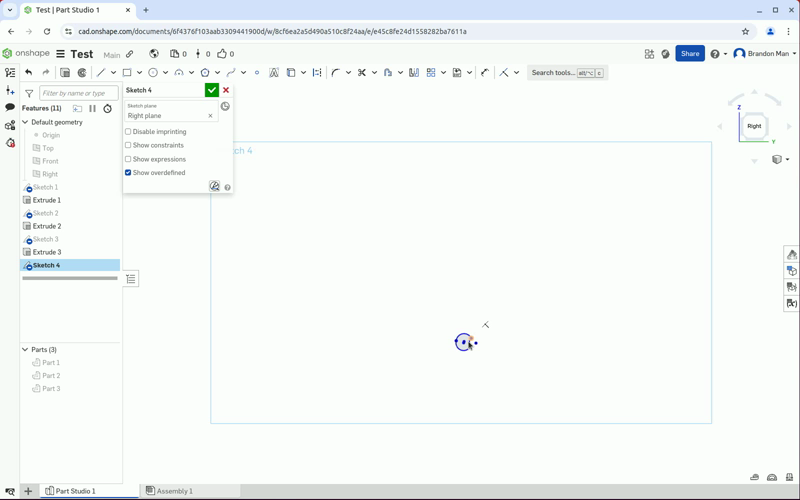
scroll(6)
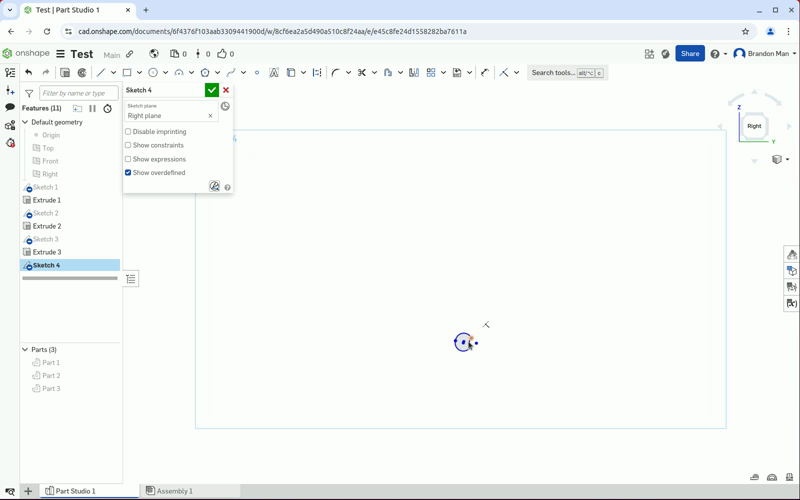
scroll(6)
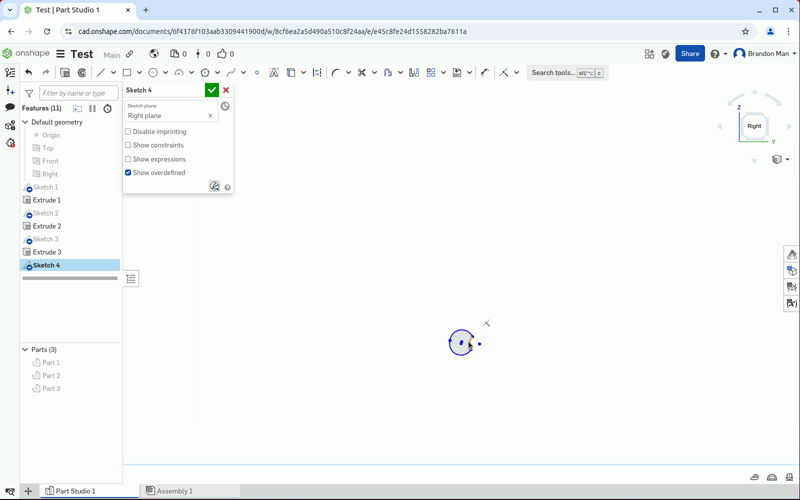
scroll(6)
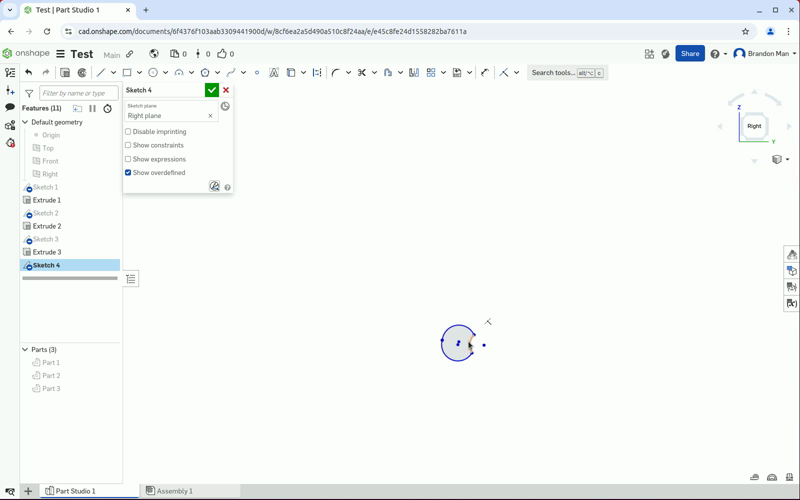
scroll(6)
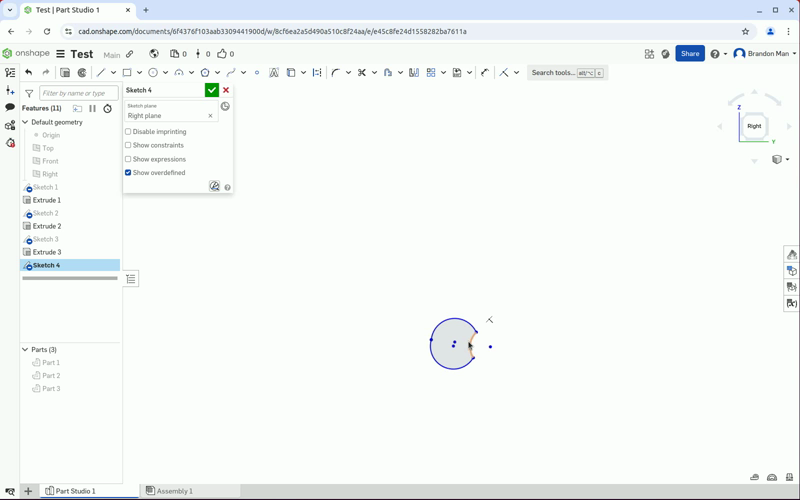
scroll(6)
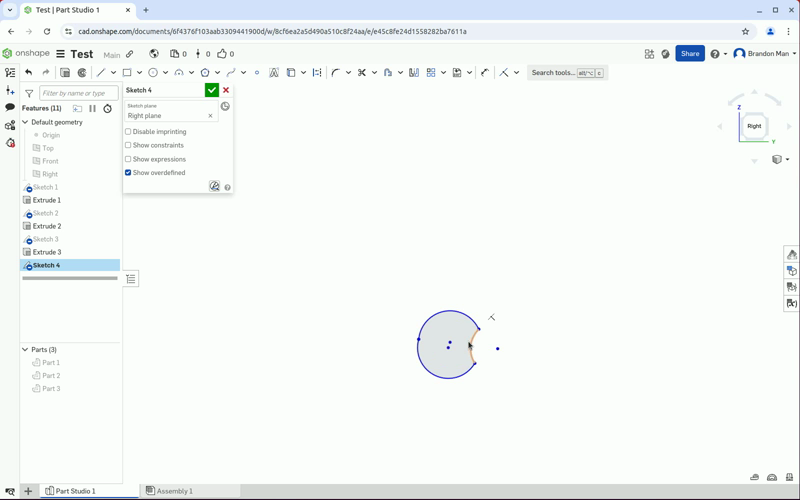
scroll(6)
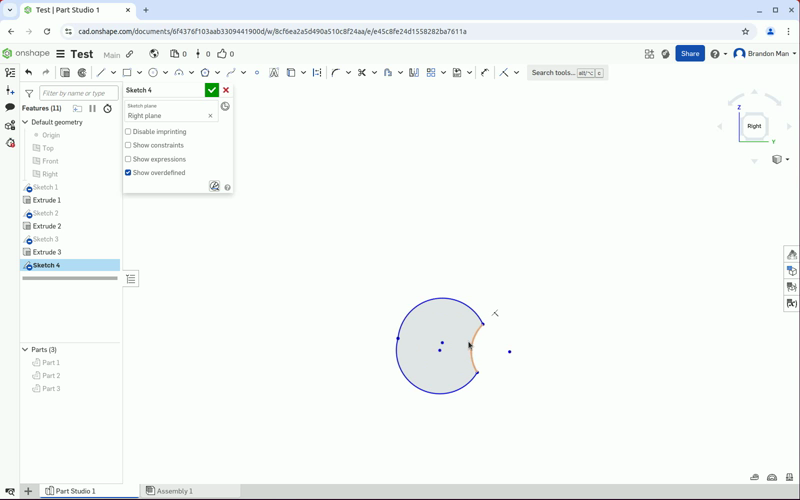
scroll(6)
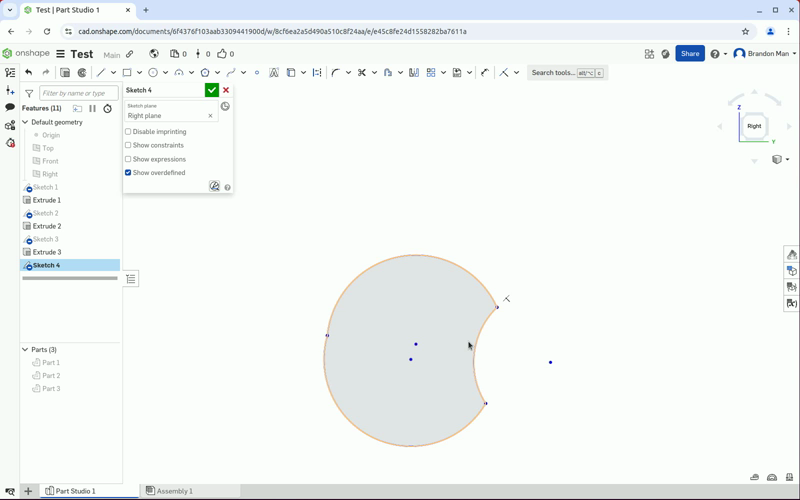
click(468, 341)
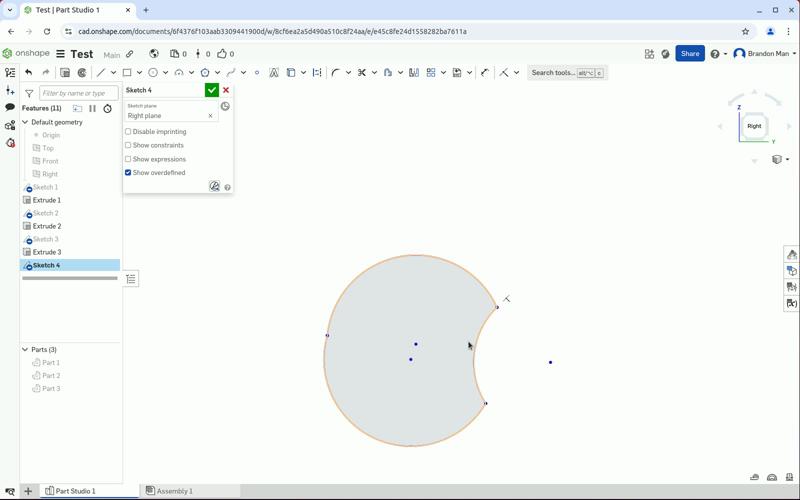
scroll(-6)
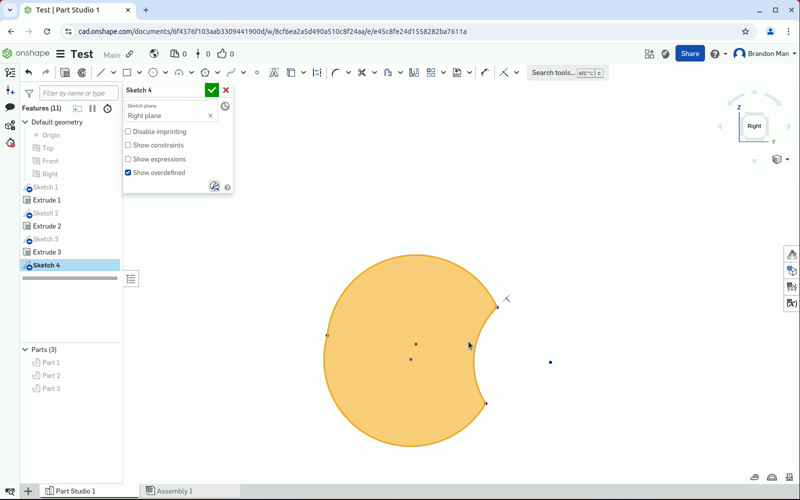
scroll(-6)
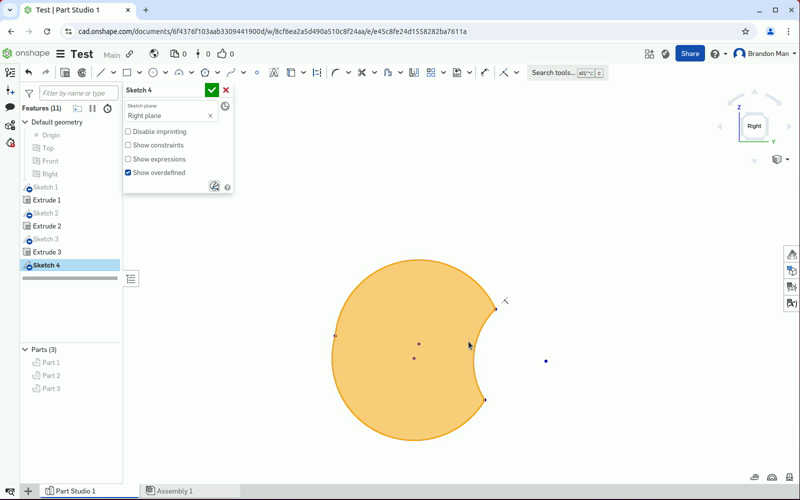
scroll(-6)
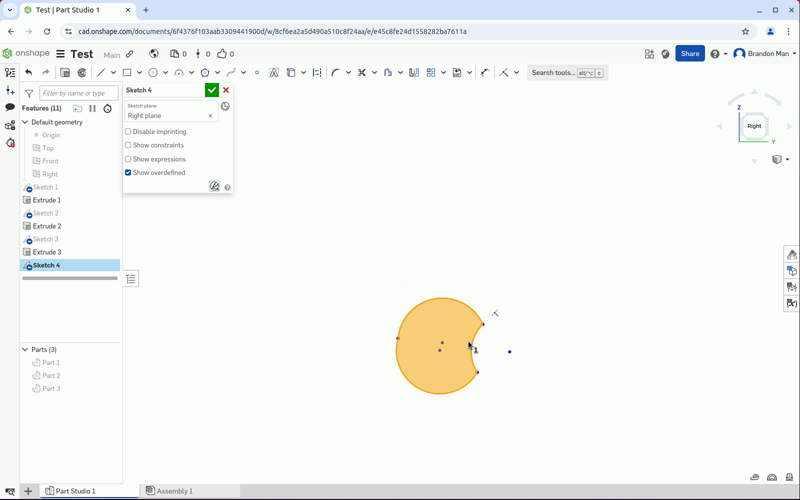
scroll(-6)
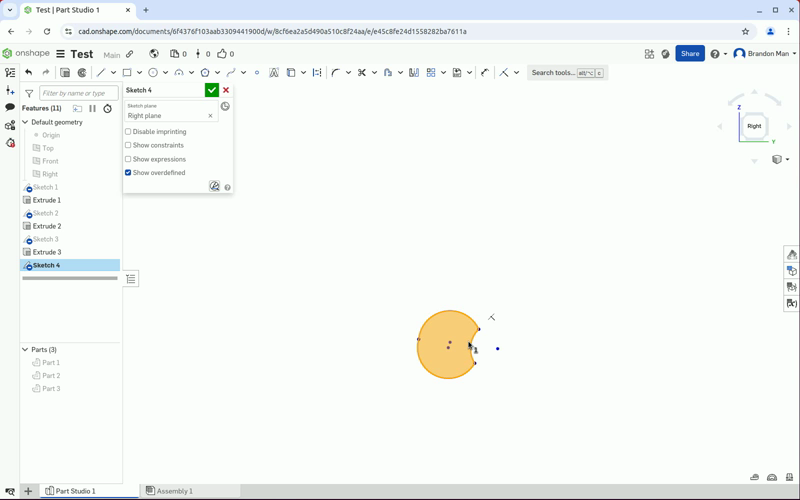
scroll(-6)
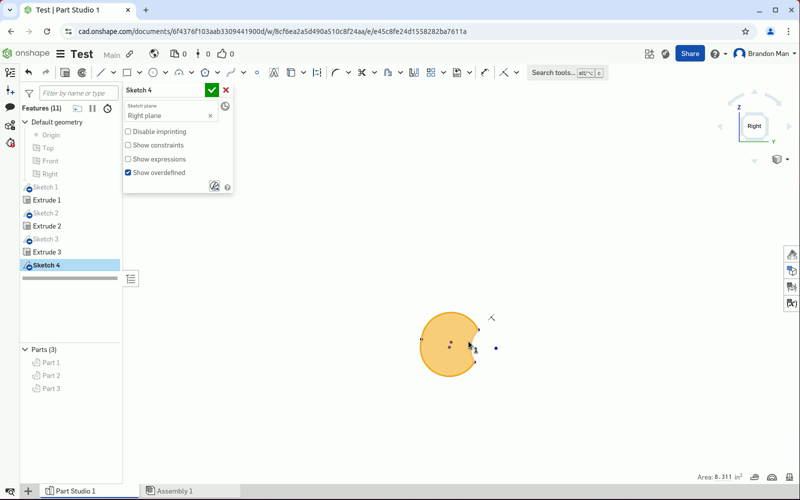
scroll(-6)
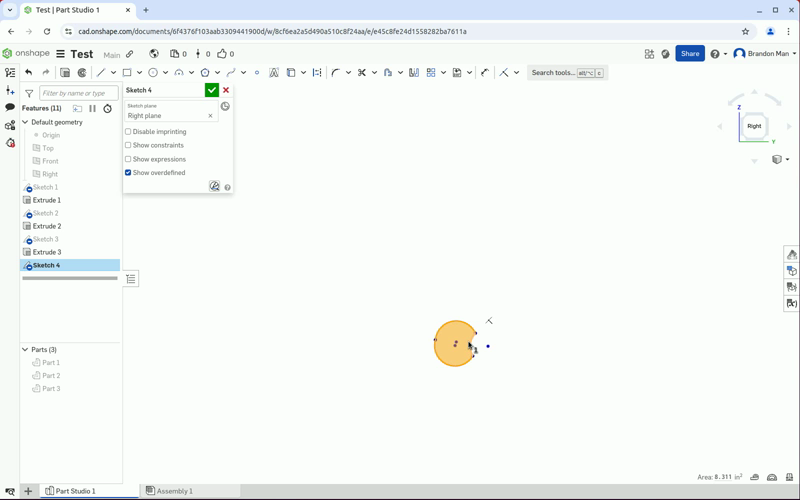
scroll(-6)
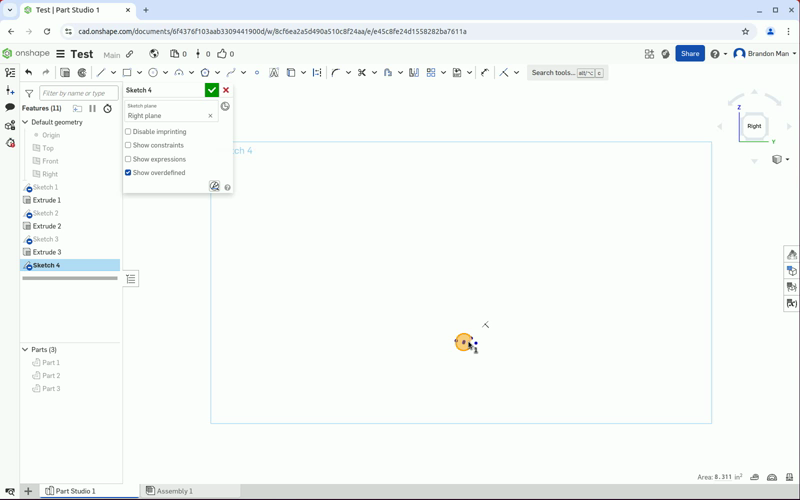
mouse_move(73, 352)
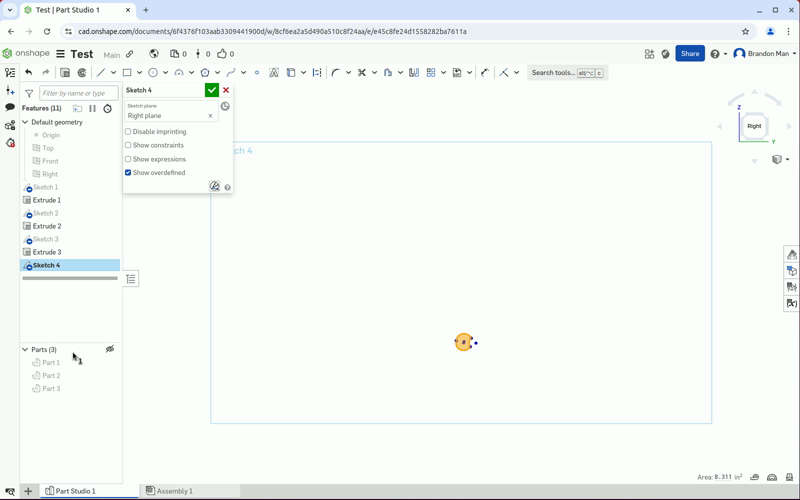
key(shift+y)
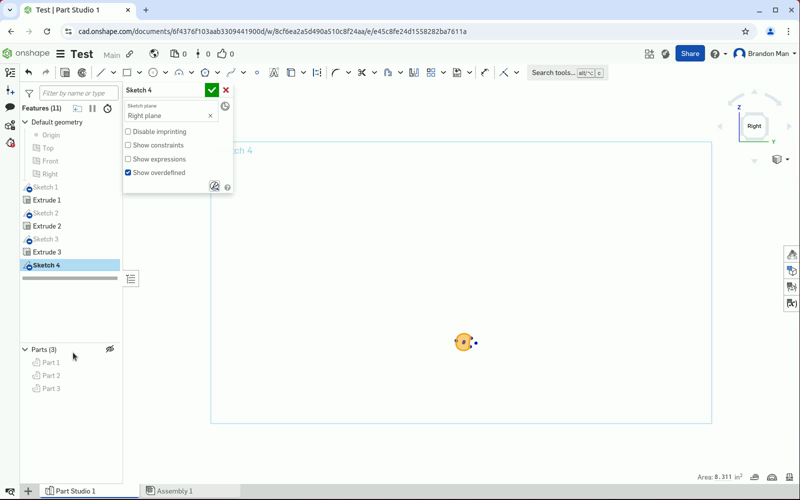
key(shift+e)
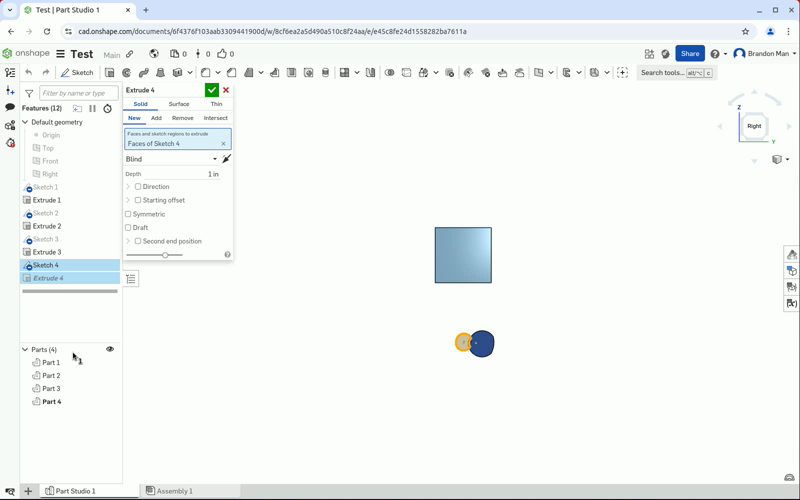
mouse_move(143, 106)
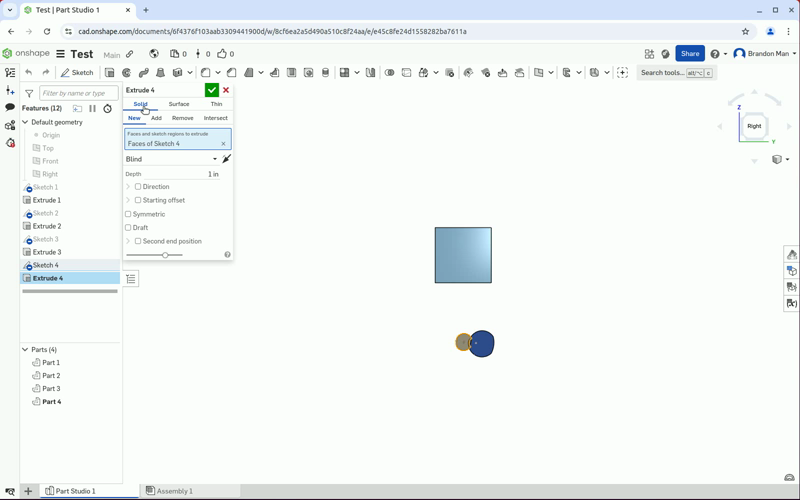
click(143, 106)
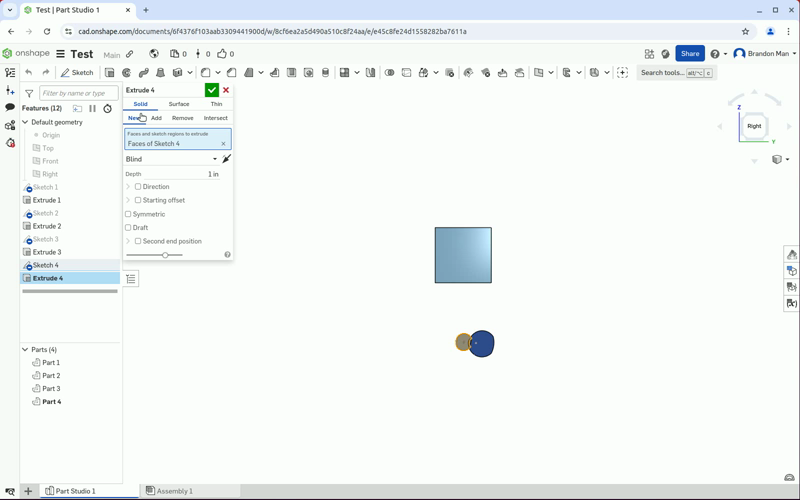
mouse_move(137, 120)
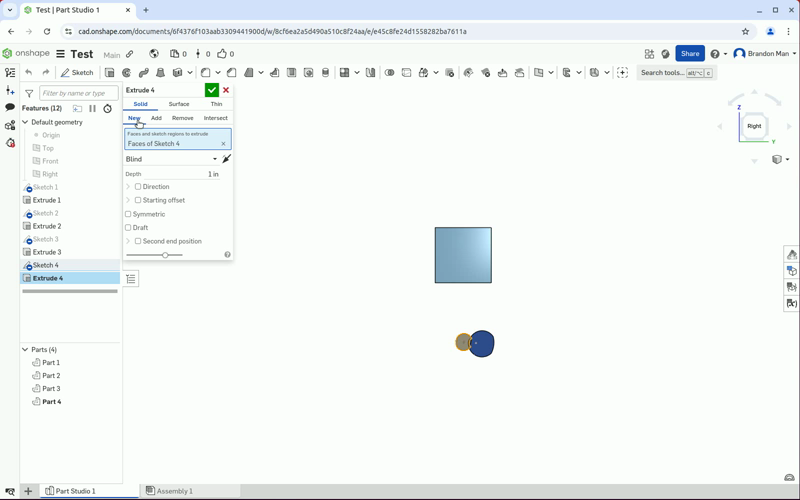
click(137, 120)
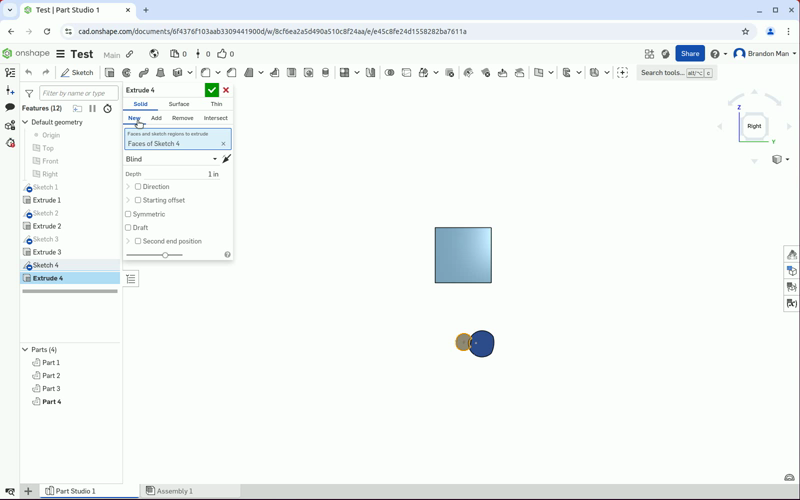
key(tab, 4)
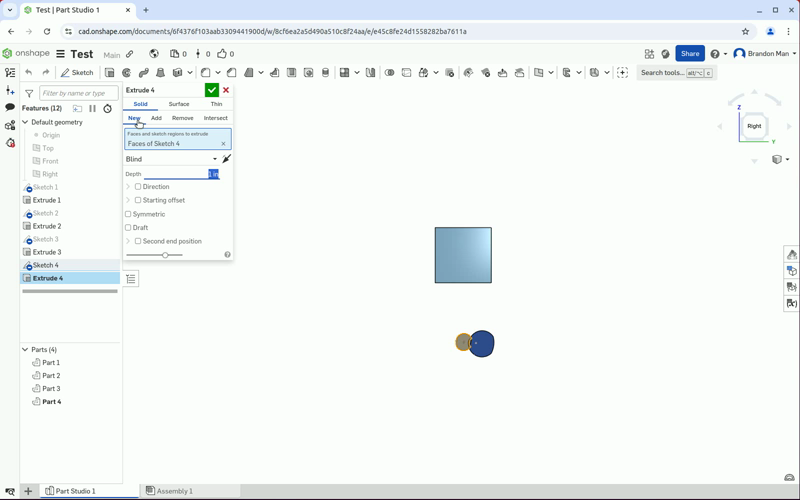
text(11.313)
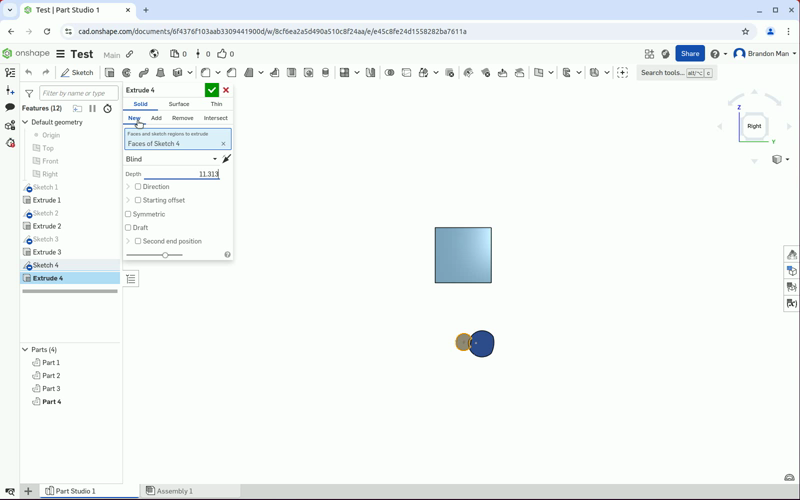
key(enter)
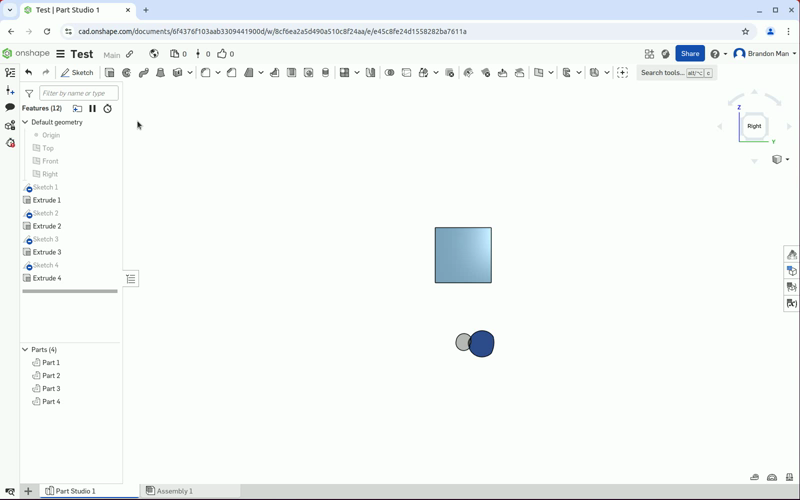
key(shift+h)
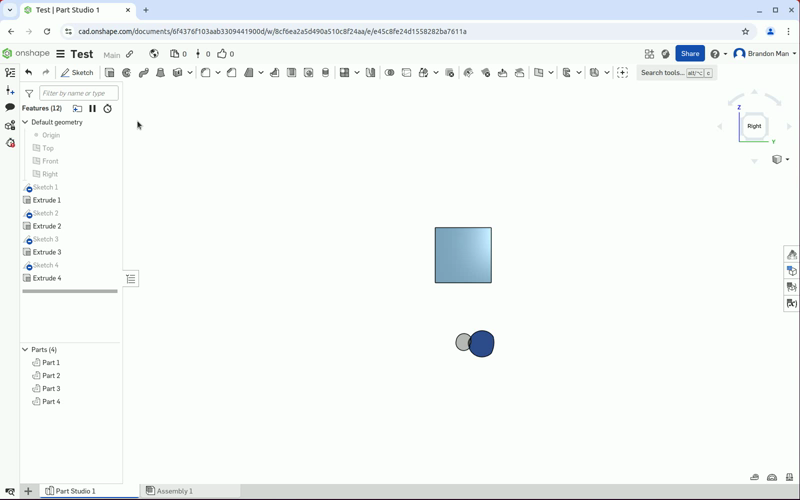
key(shift+h)
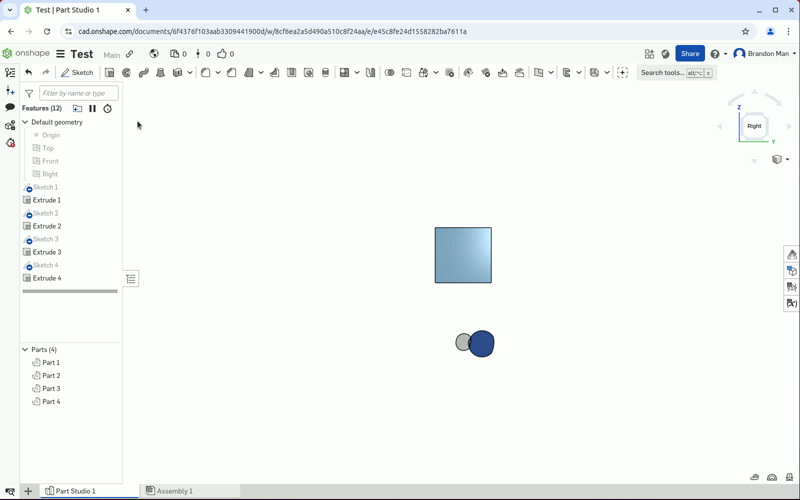
mouse_move(73, 189)
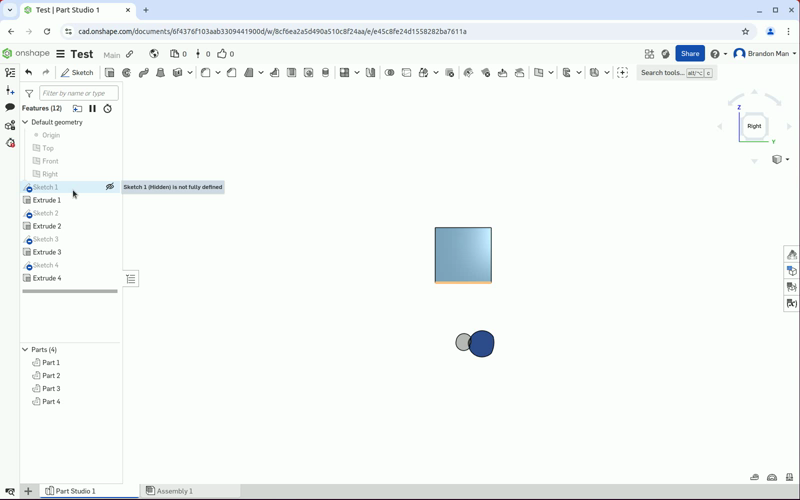
click(73, 189)
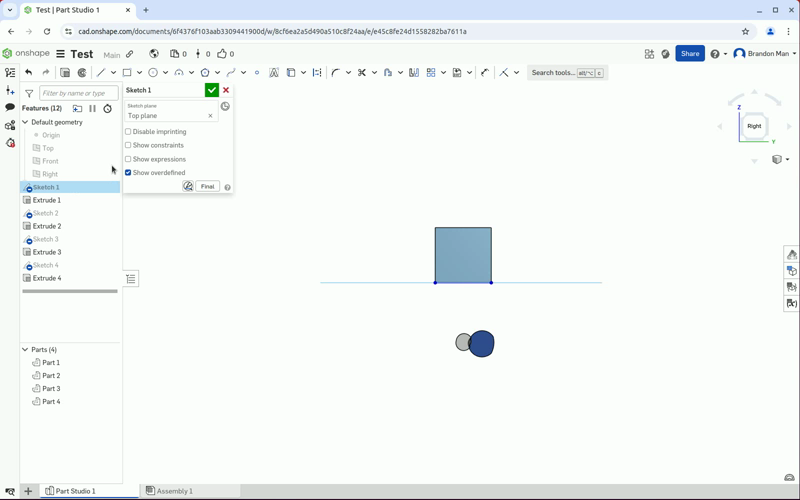
mouse_move(229, 92)
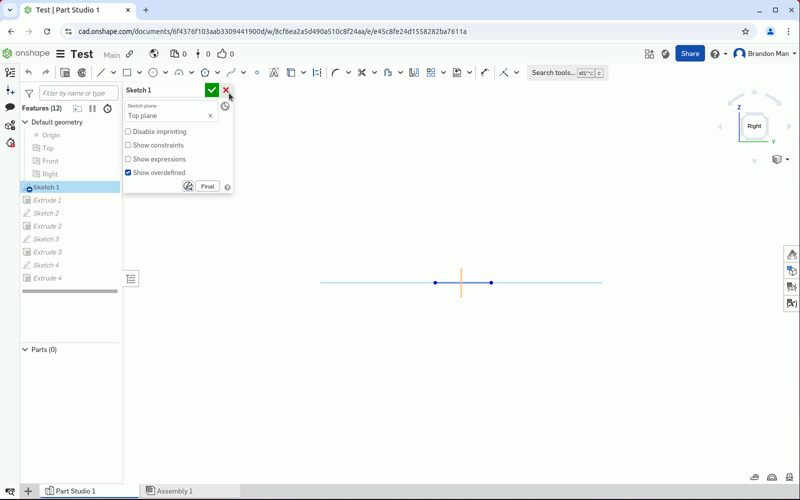
click(229, 92)
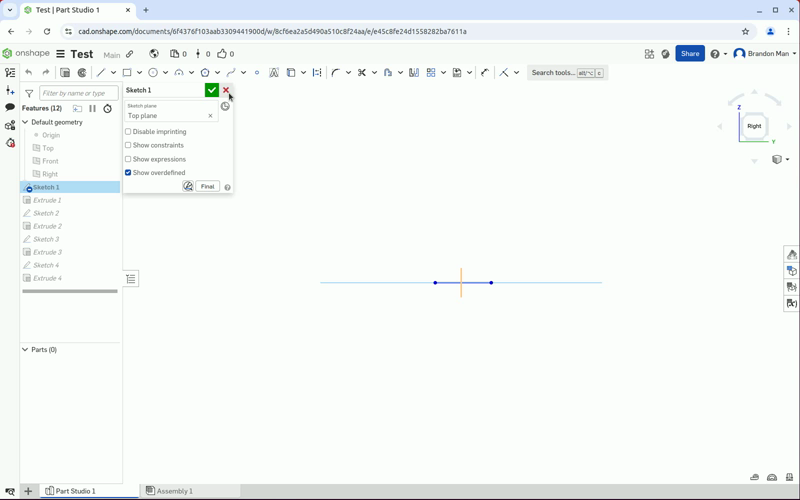
key(shift+s)
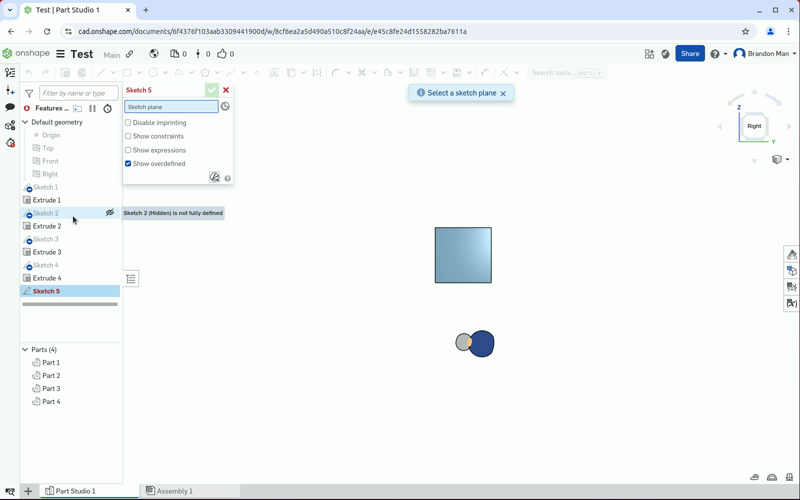
scroll(3)
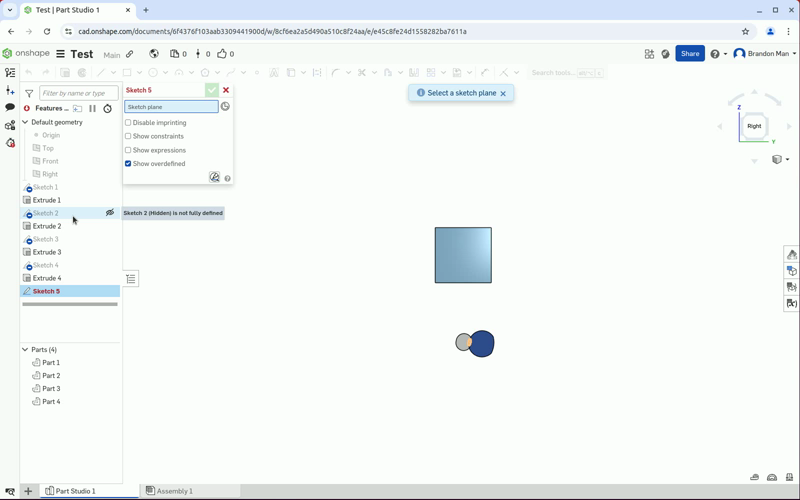
mouse_move(73, 176)
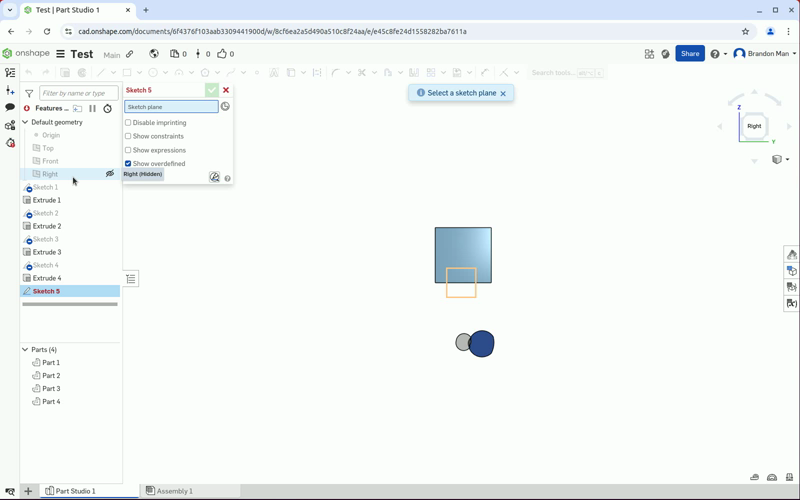
click(73, 176)
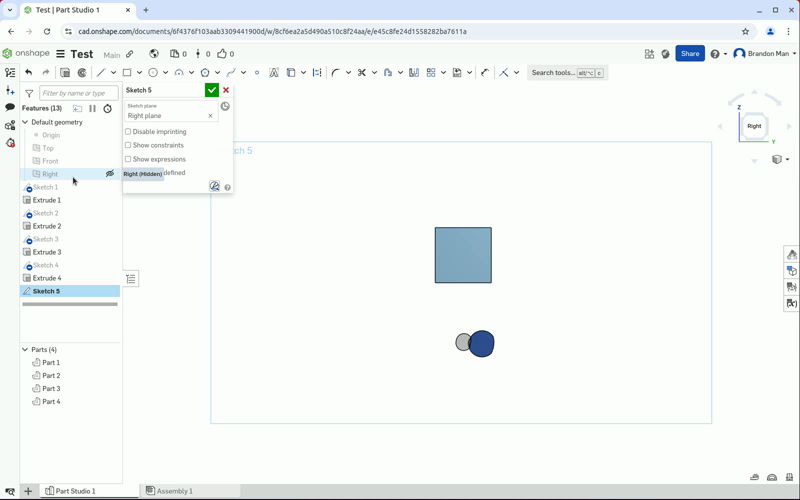
mouse_move(73, 352)
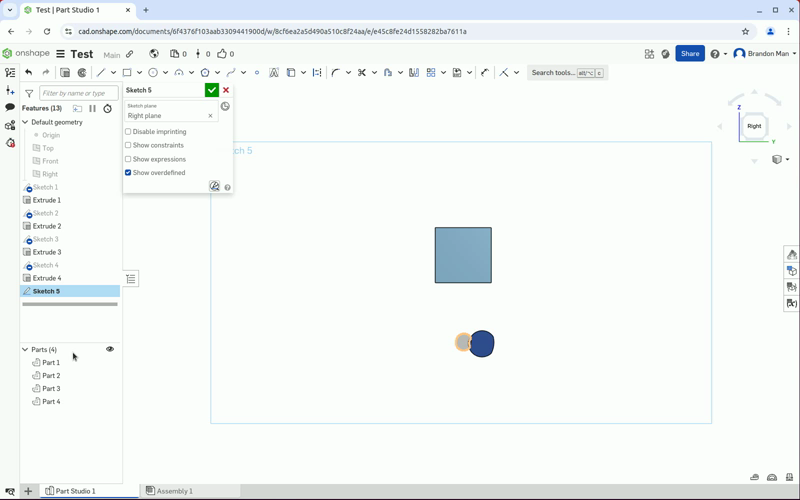
key(y)
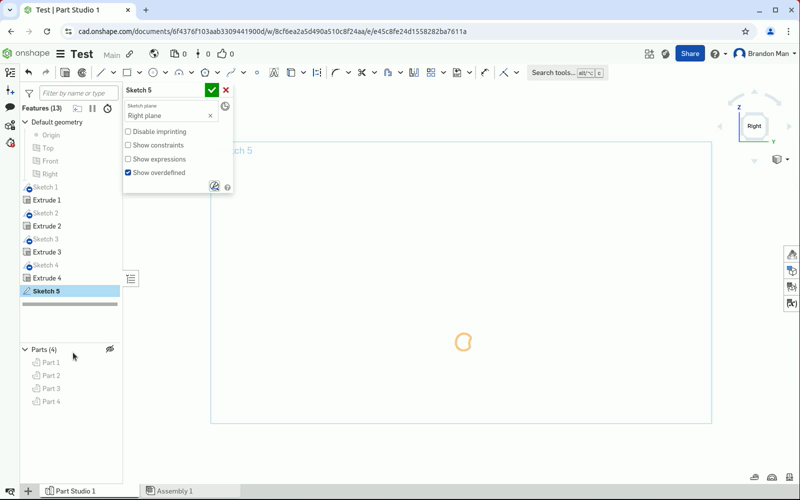
key(a)
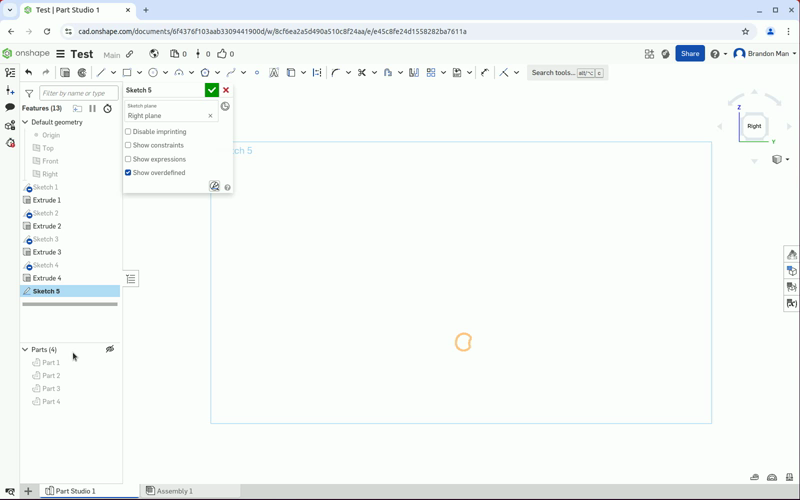
key_down(shift)
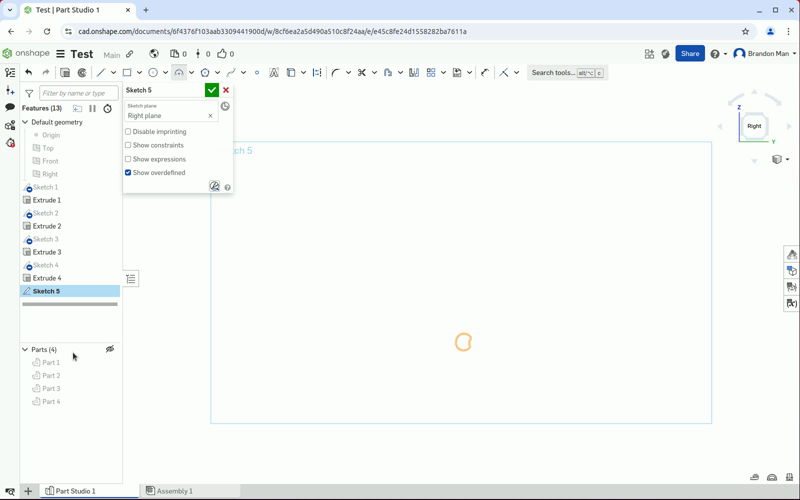
mouse_move(489, 353)
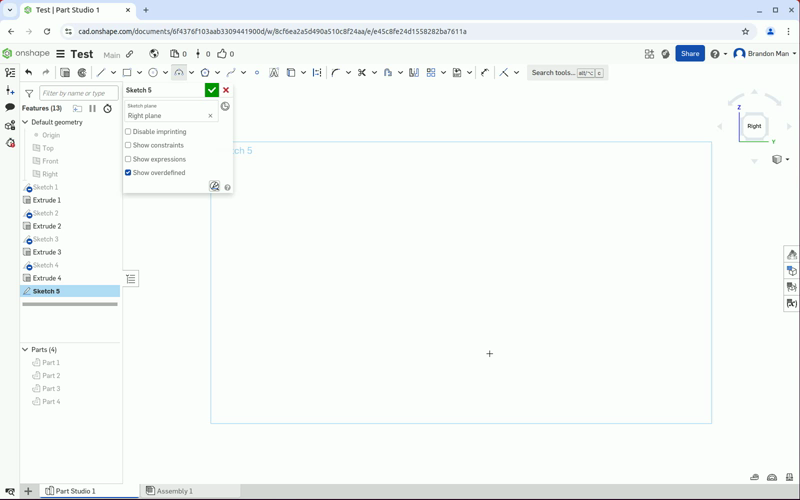
click(489, 353)
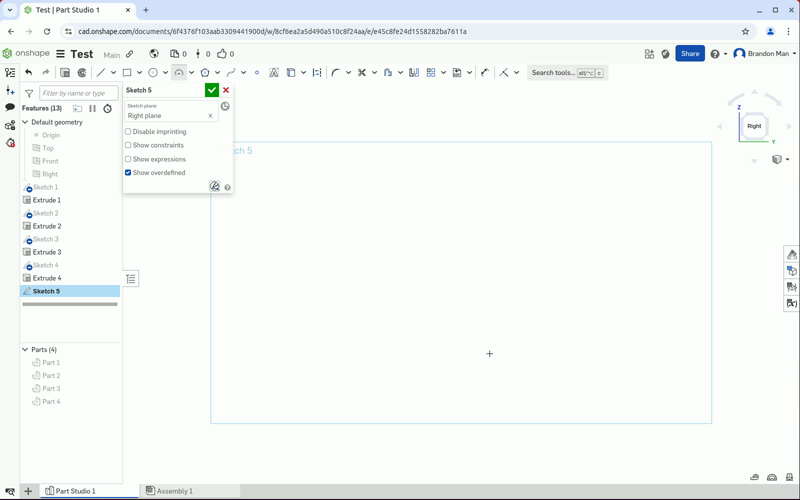
key_up(shift)
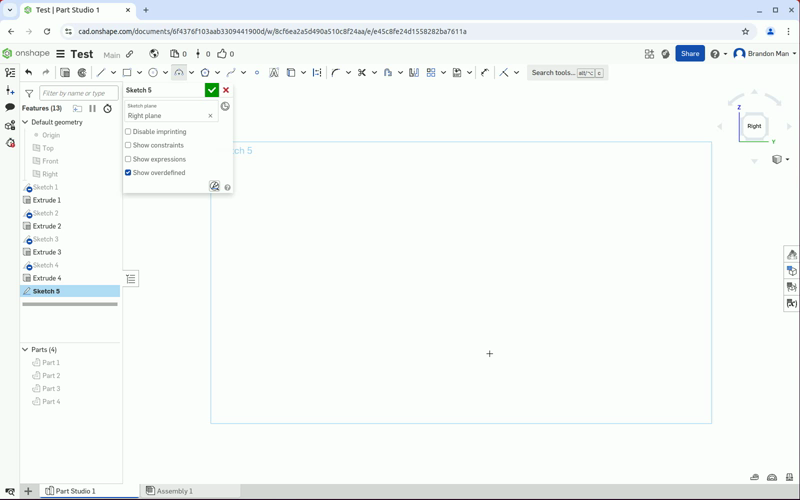
key_down(shift)
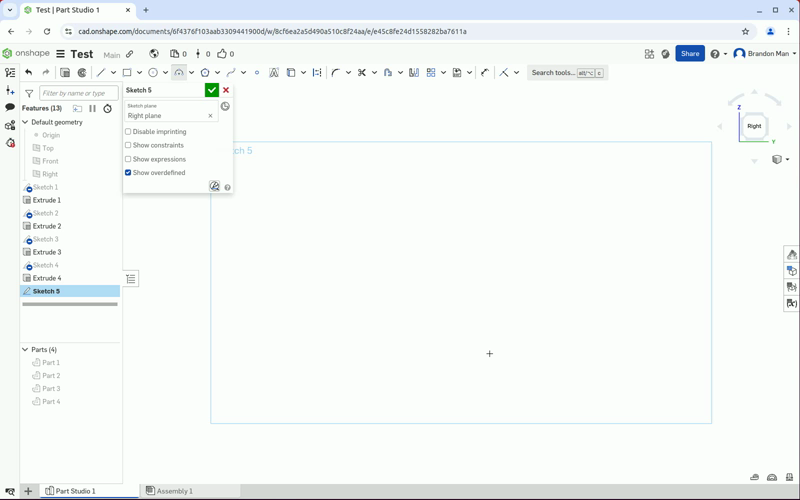
mouse_move(494, 346)
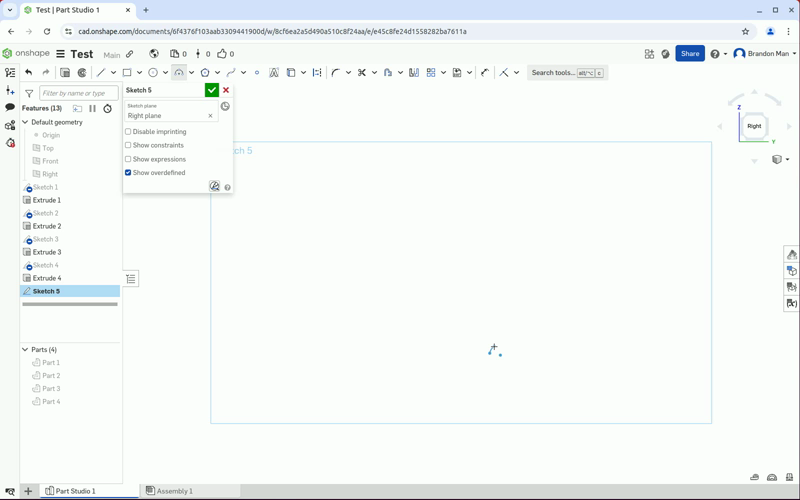
click(494, 346)
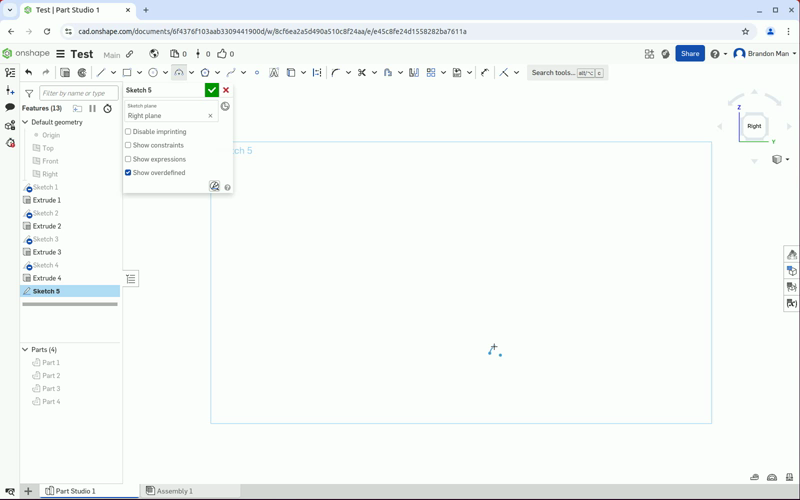
mouse_move(492, 350)
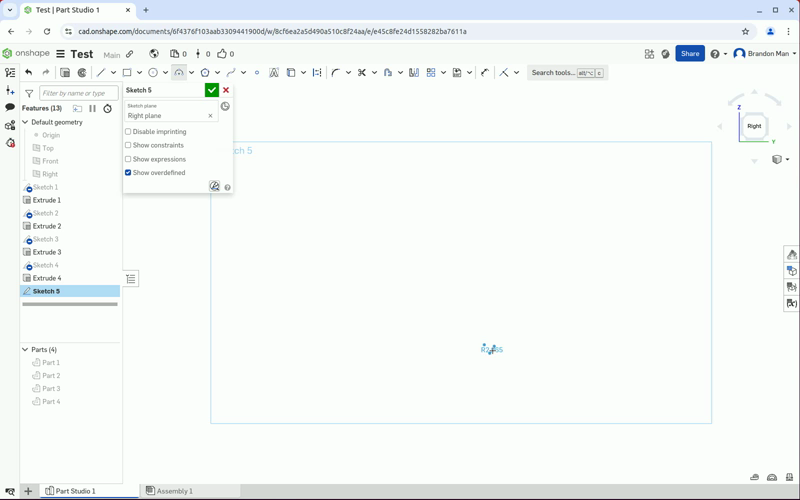
click(492, 350)
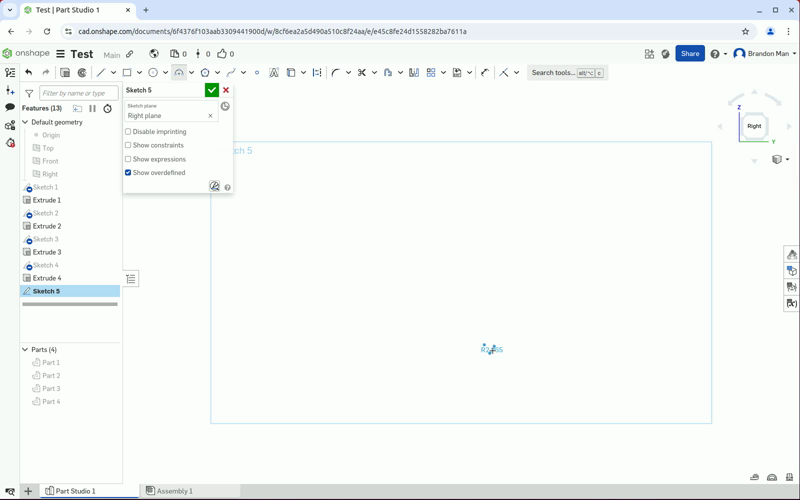
key_up(shift)
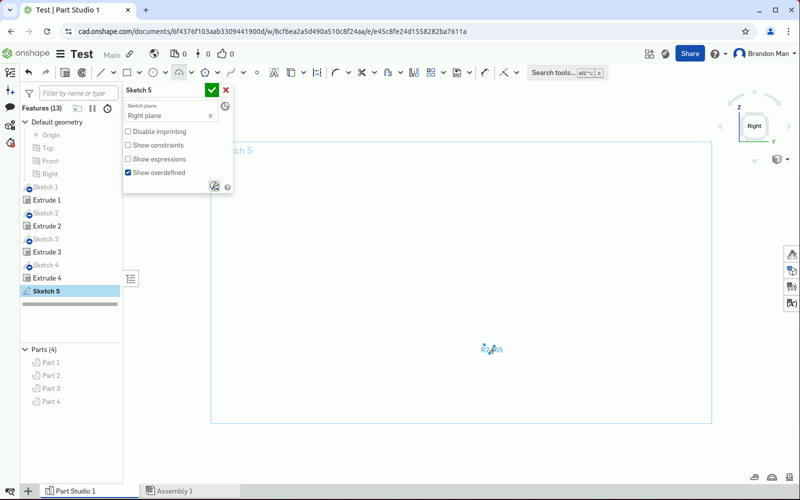
mouse_move(494, 346)
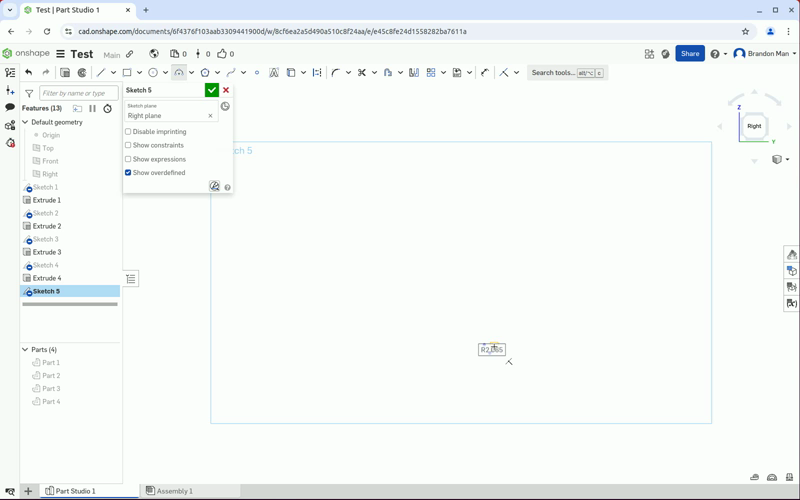
scroll(6)
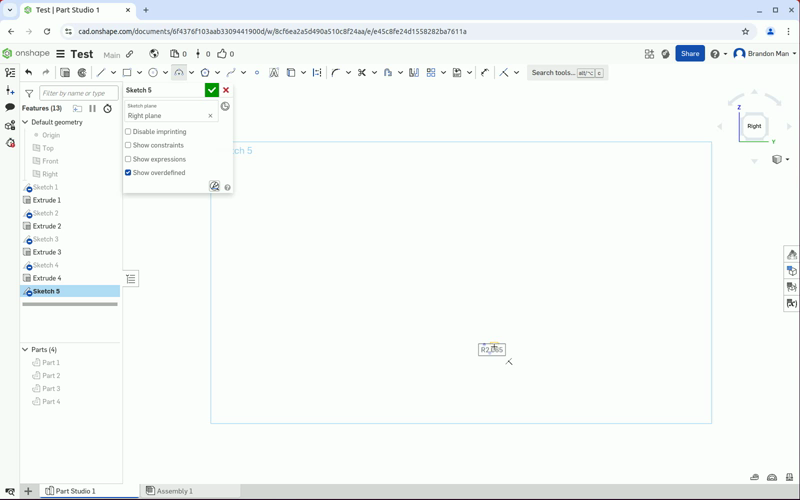
scroll(6)
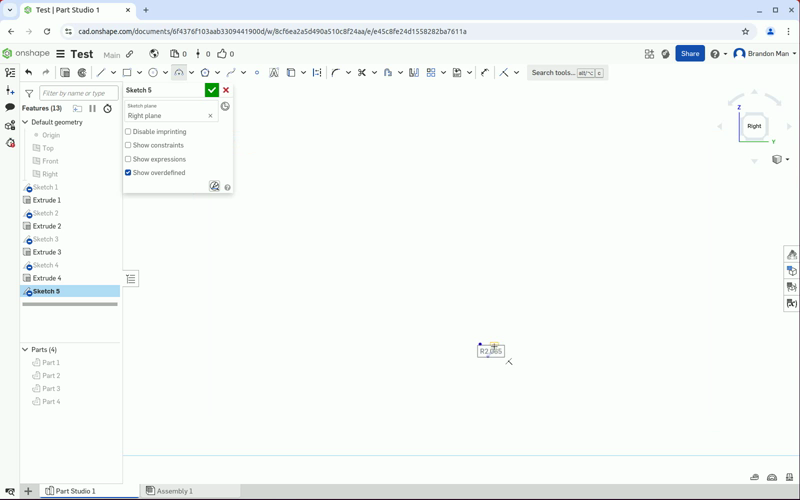
scroll(6)
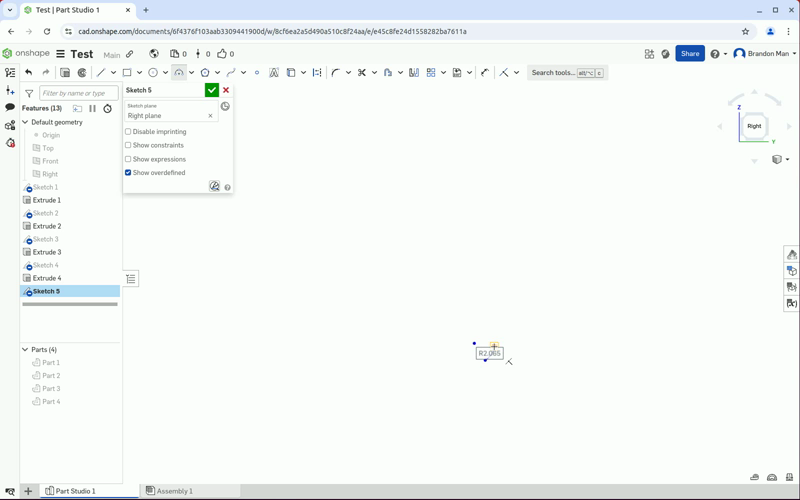
scroll(6)
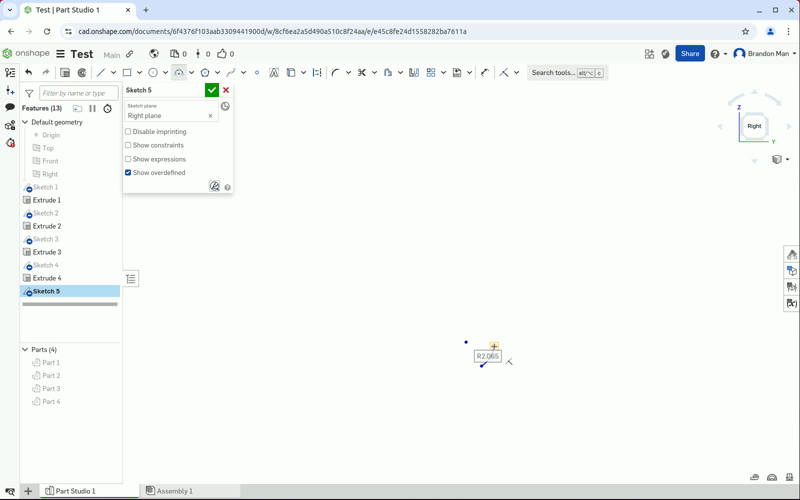
scroll(6)
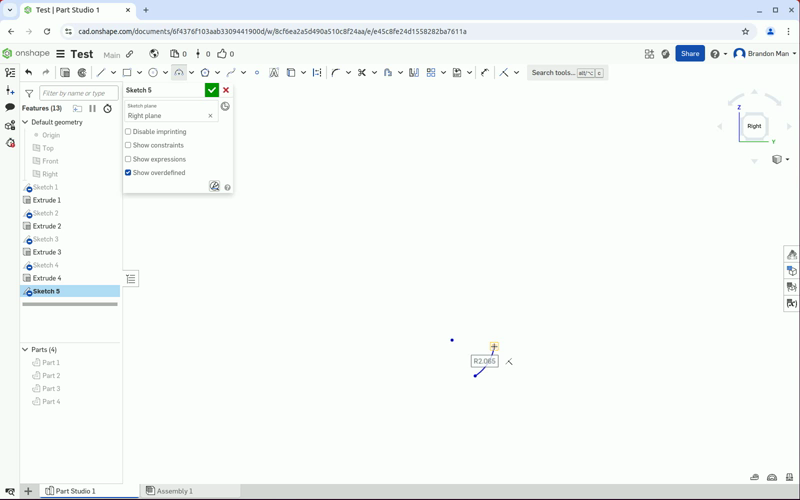
scroll(6)
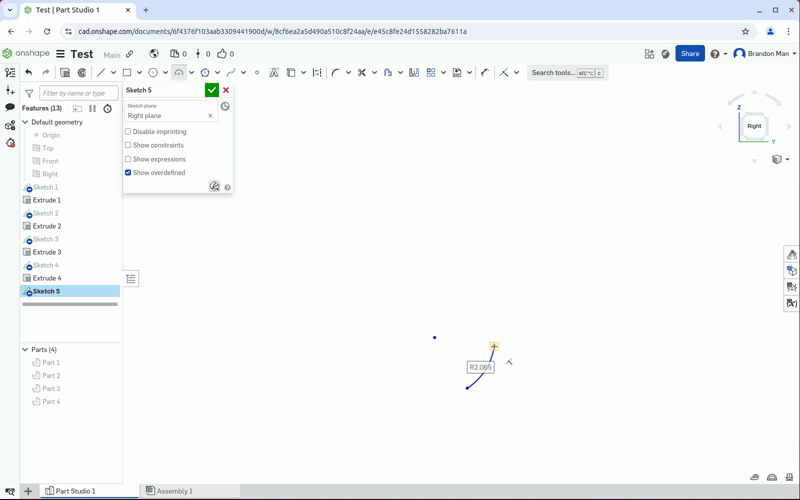
scroll(6)
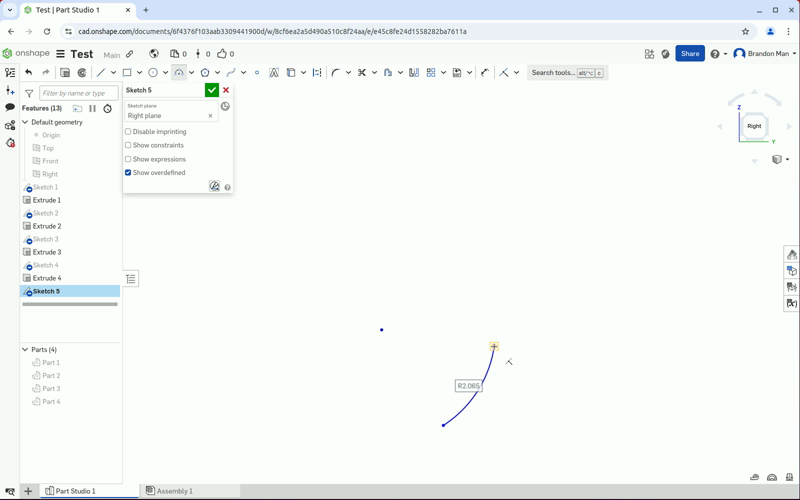
click(494, 346)
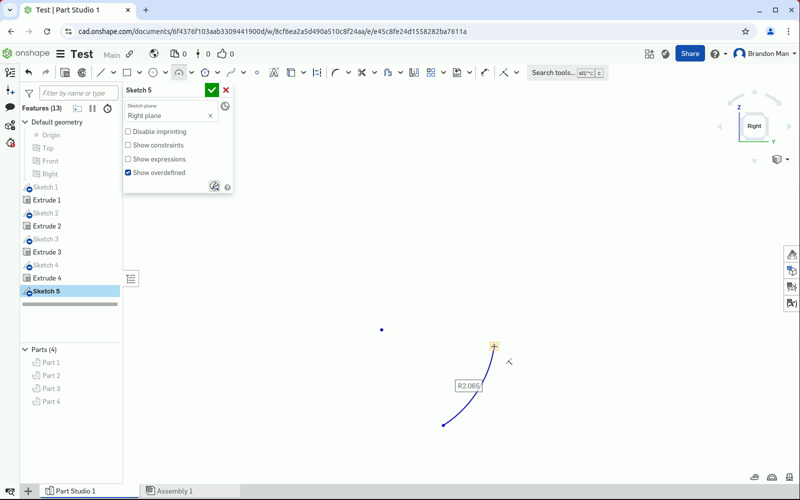
scroll(-6)
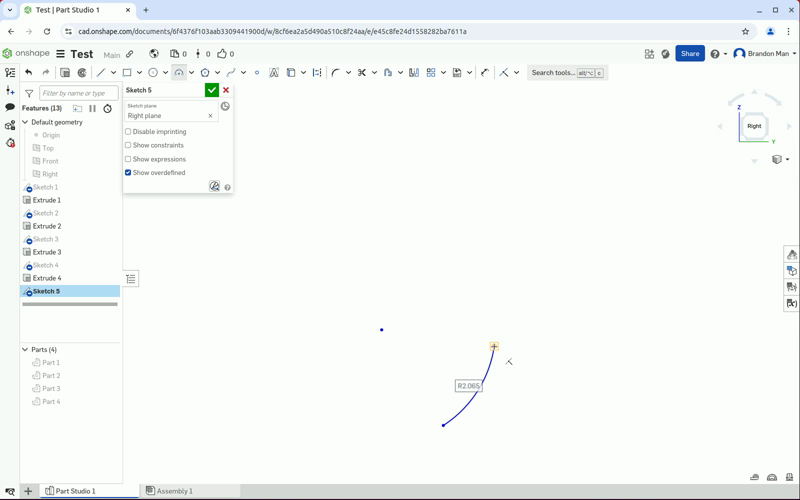
scroll(-6)
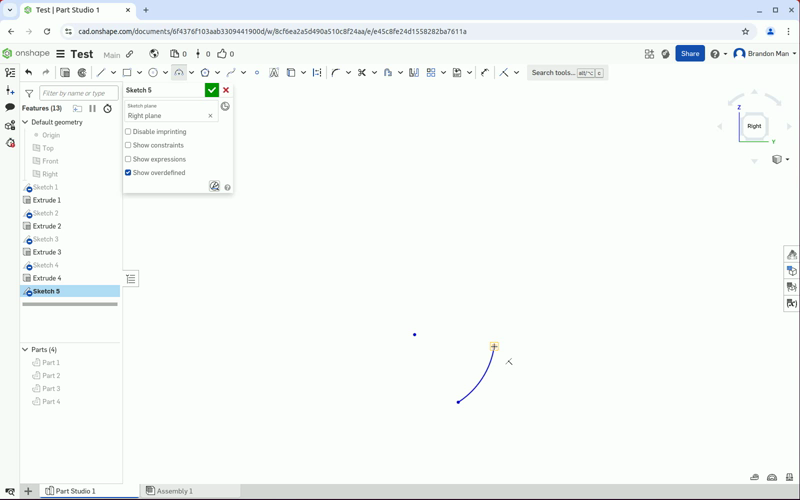
scroll(-6)
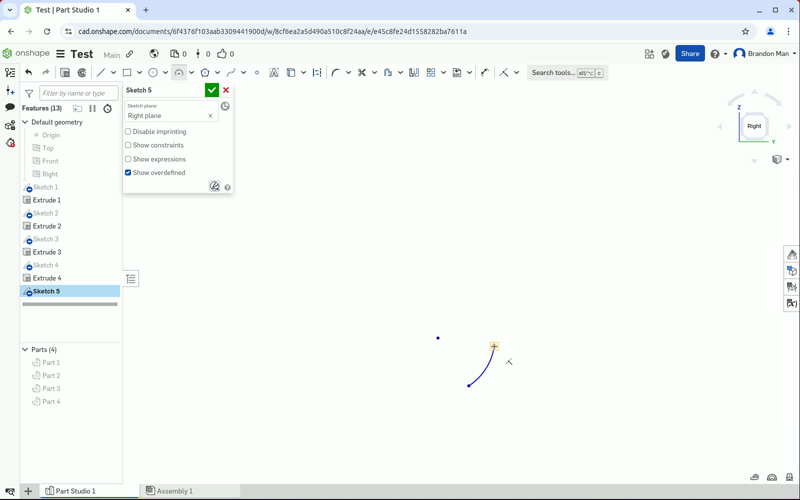
scroll(-6)
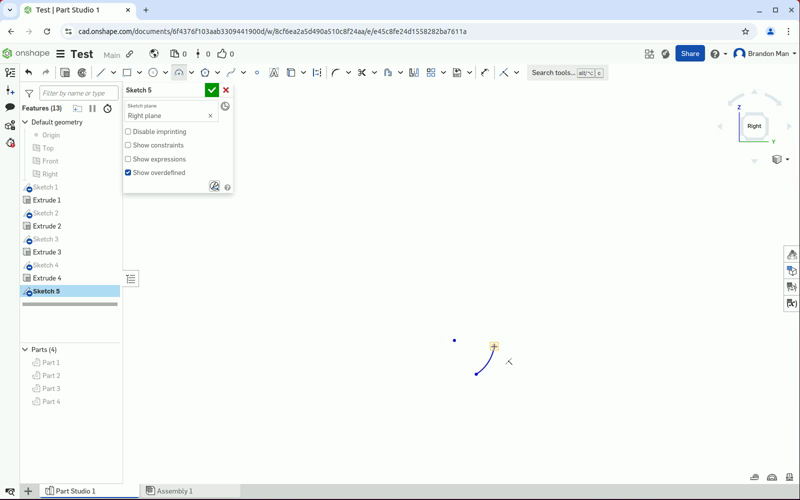
scroll(-6)
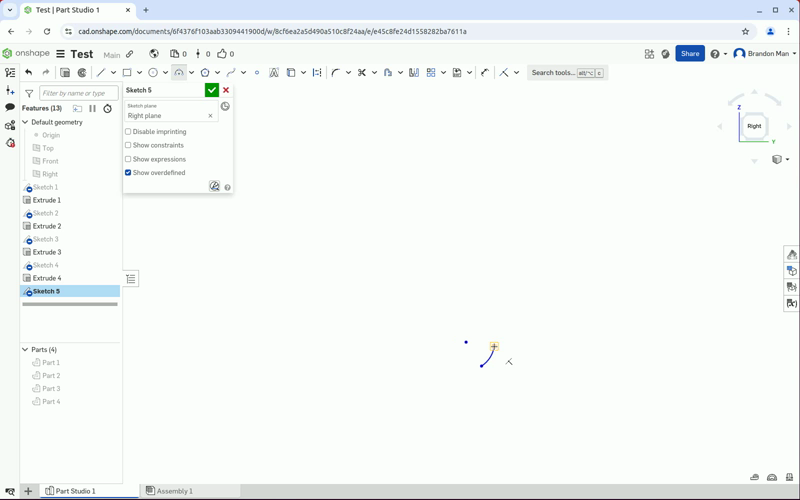
scroll(-6)
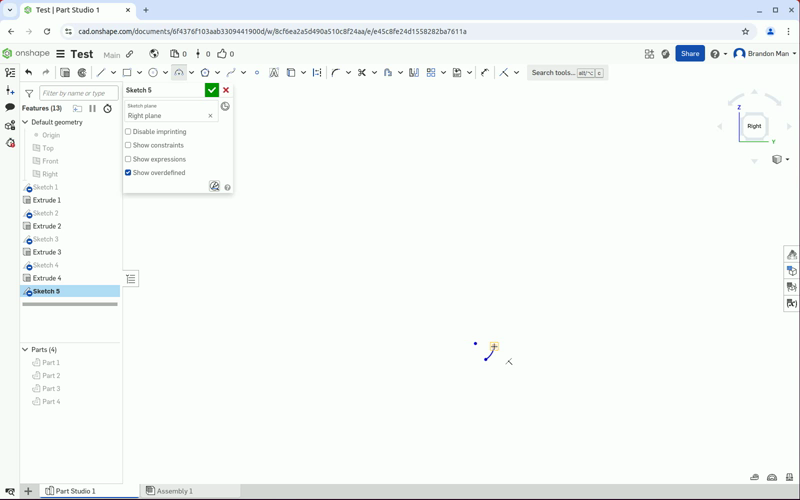
scroll(-6)
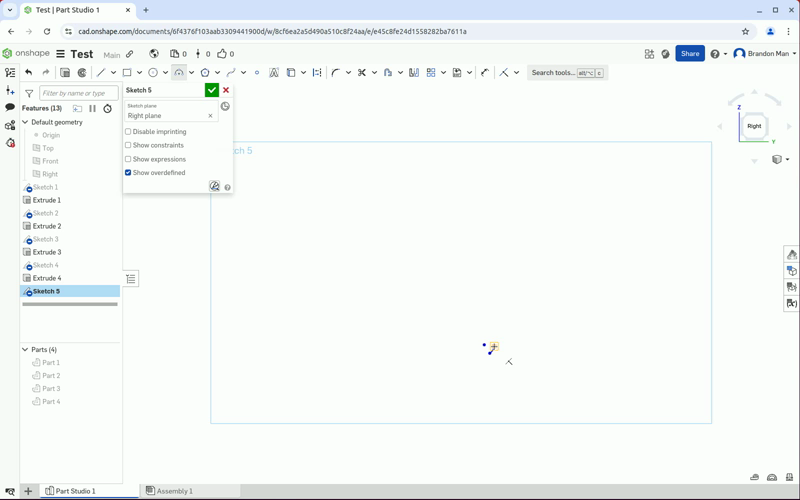
key_down(shift)
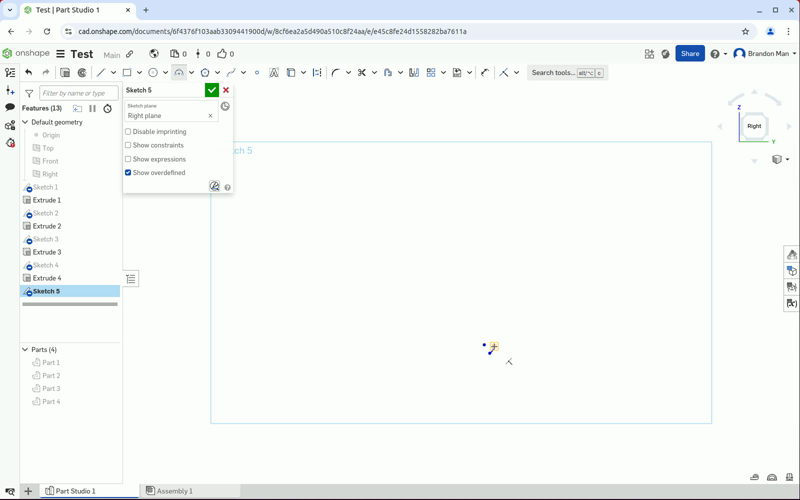
mouse_move(492, 336)
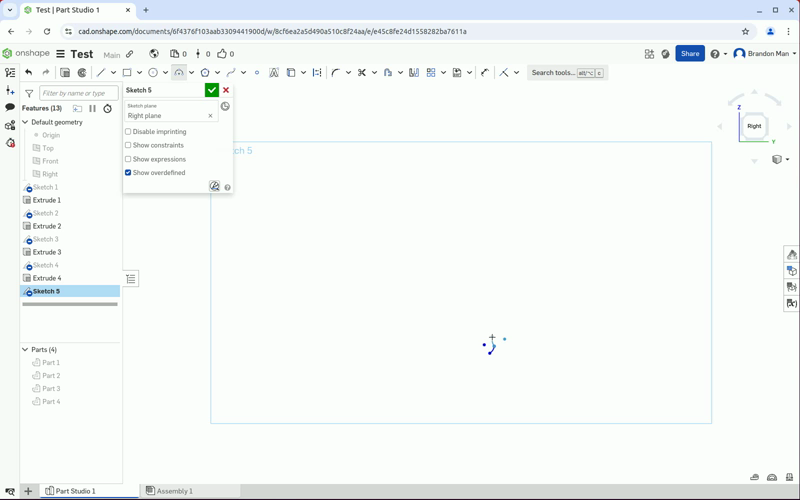
click(492, 336)
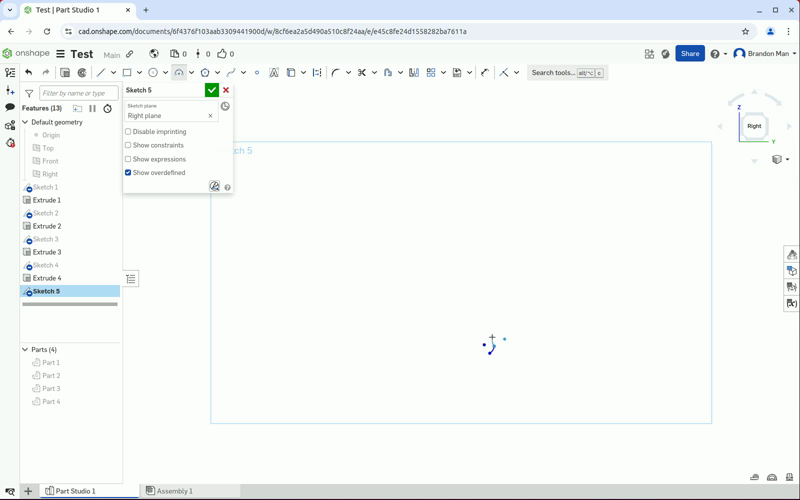
mouse_move(494, 341)
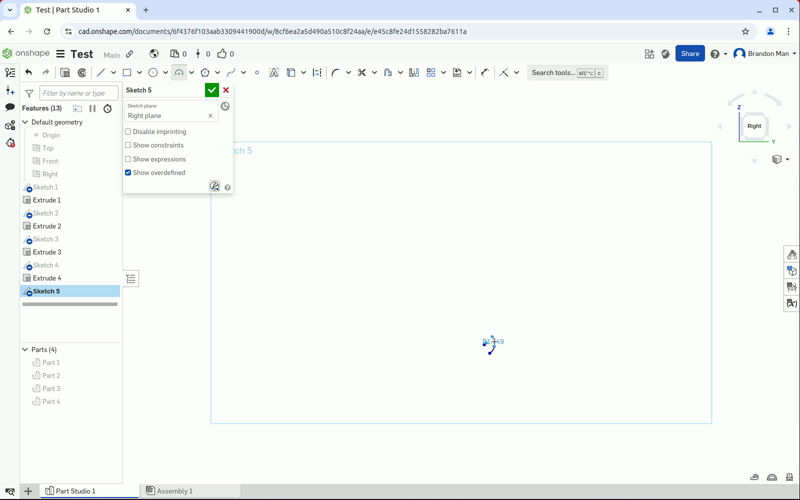
click(494, 341)
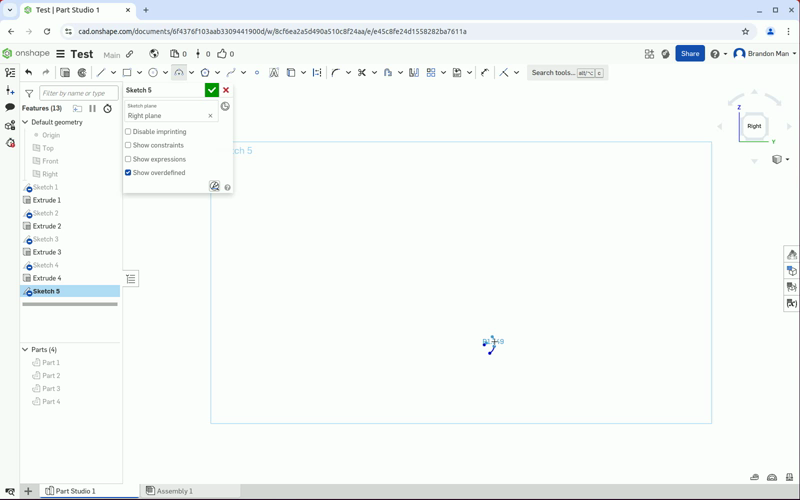
key_up(shift)
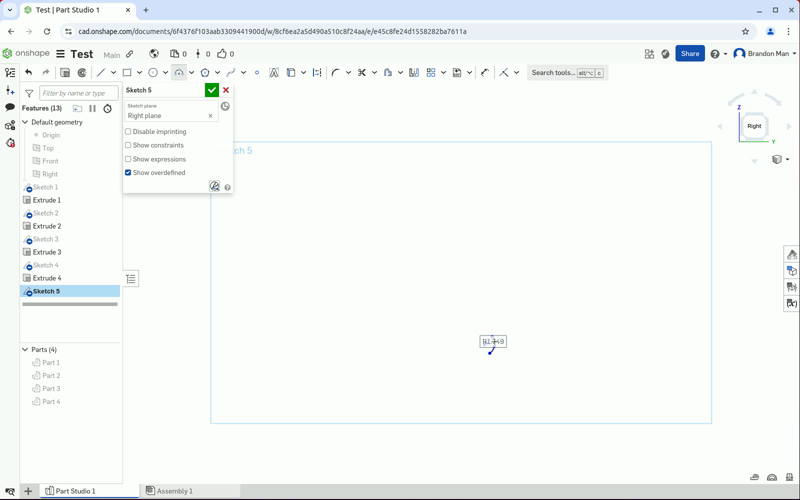
mouse_move(492, 336)
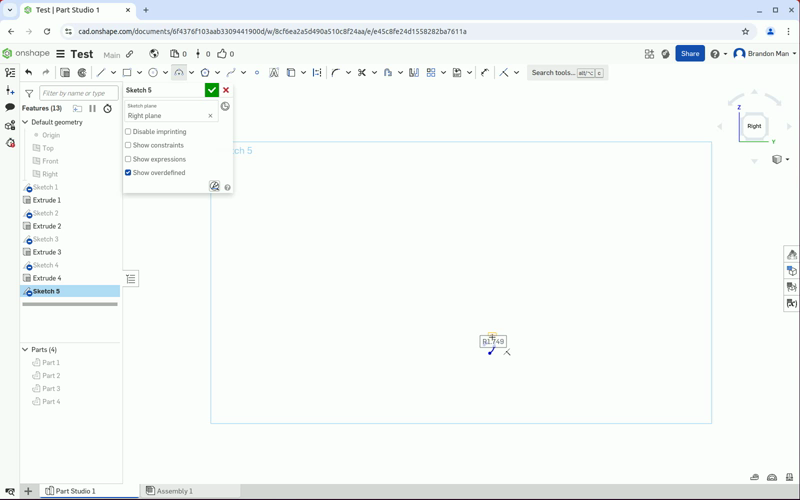
click(492, 336)
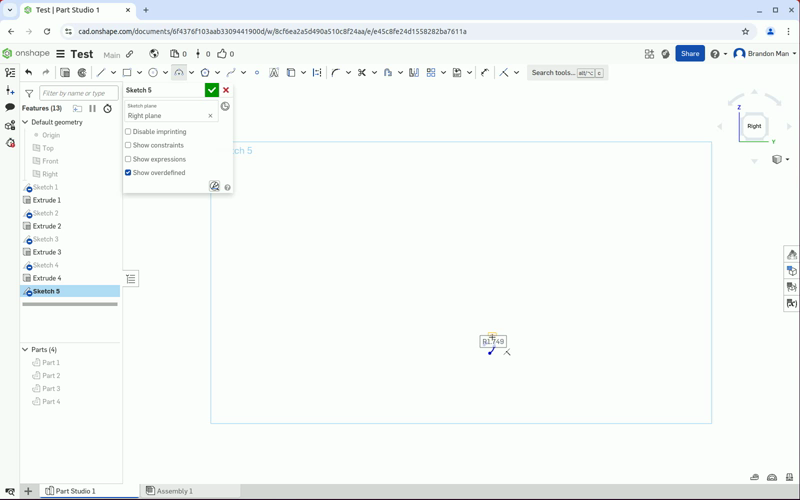
mouse_move(489, 353)
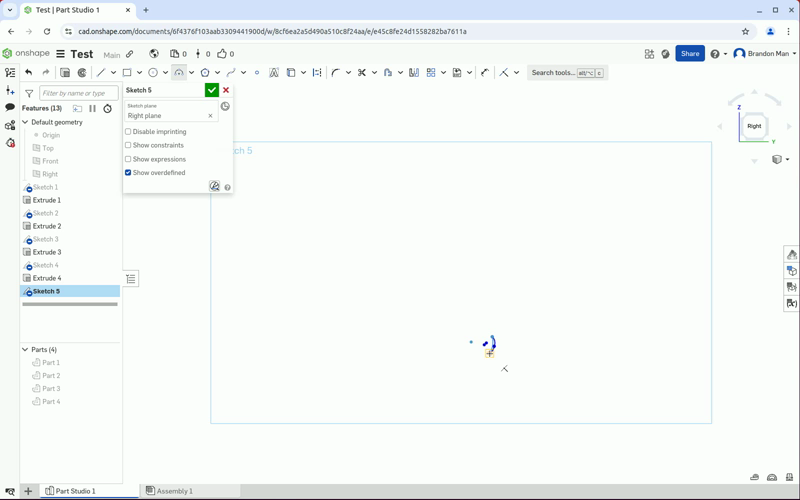
scroll(6)
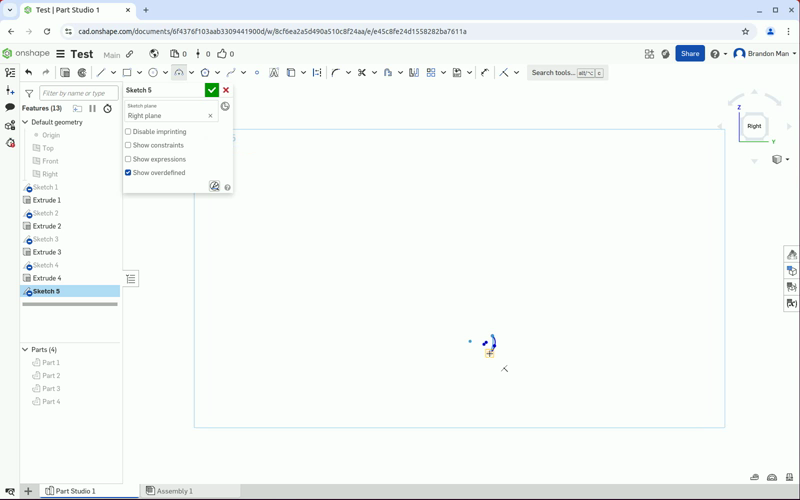
scroll(6)
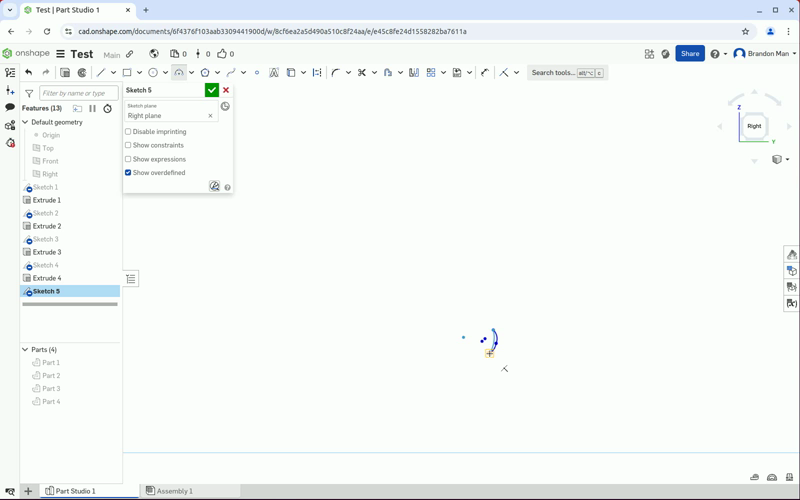
scroll(6)
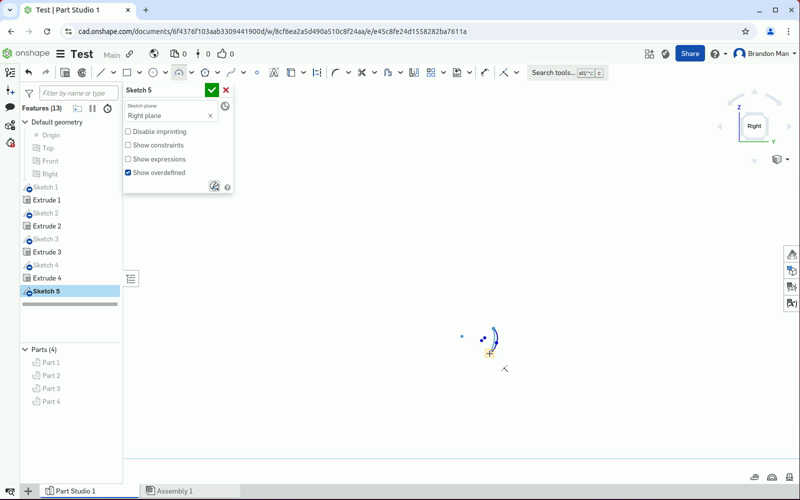
scroll(6)
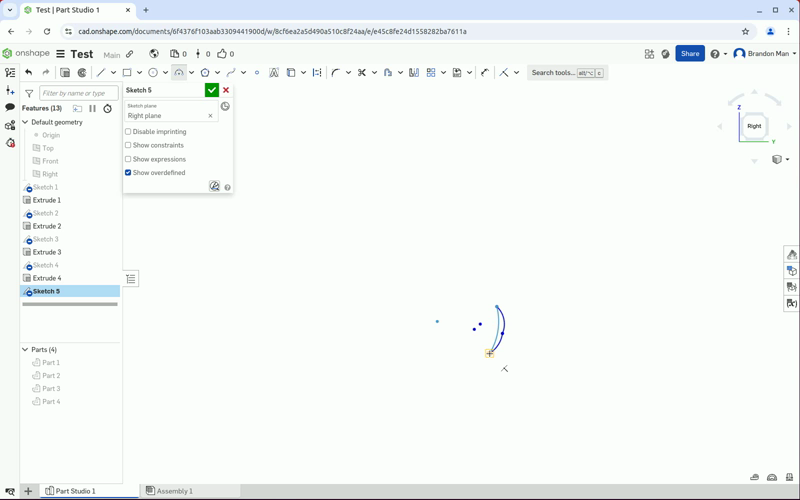
scroll(6)
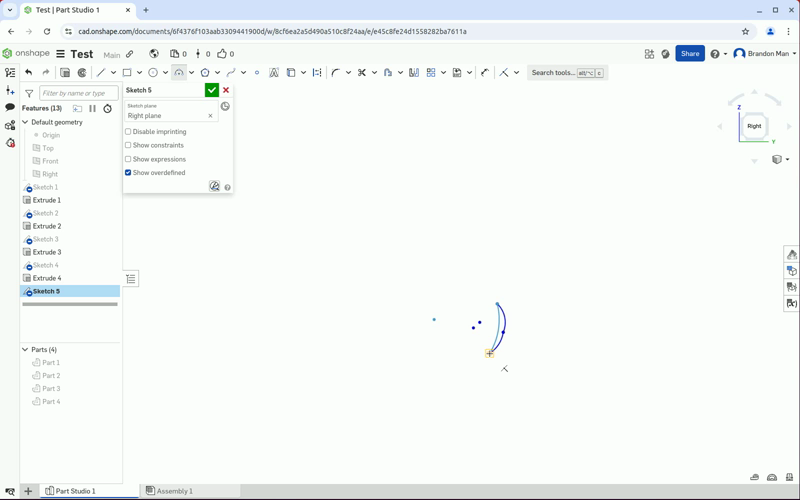
scroll(6)
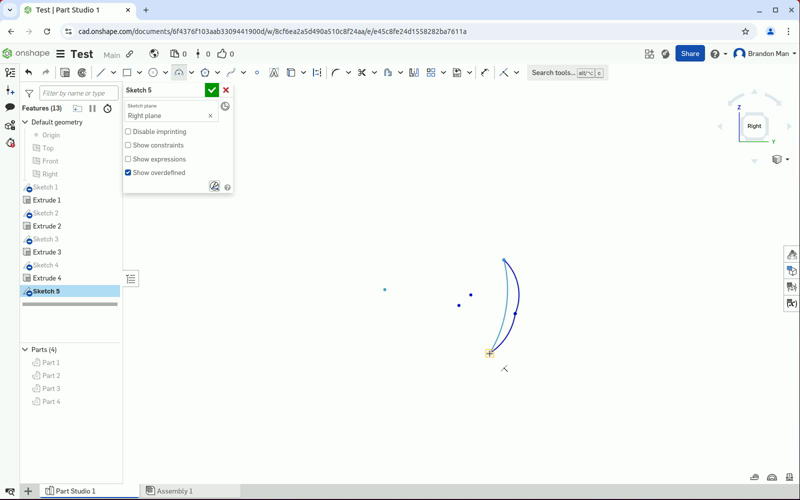
scroll(6)
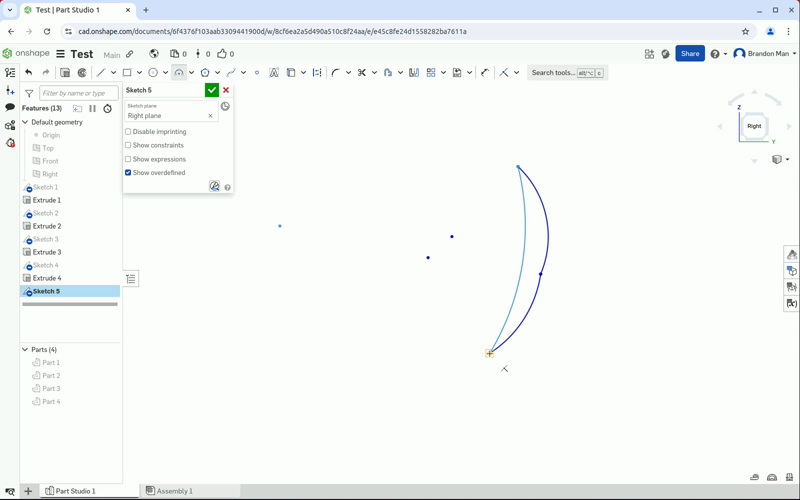
click(489, 353)
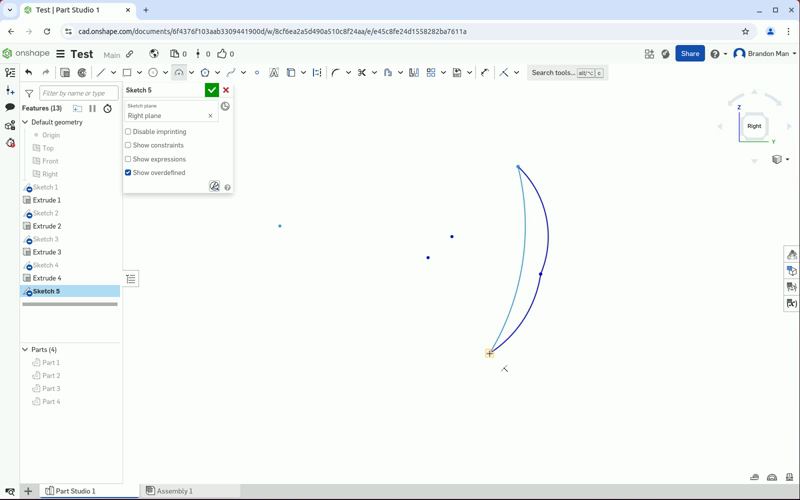
scroll(-6)
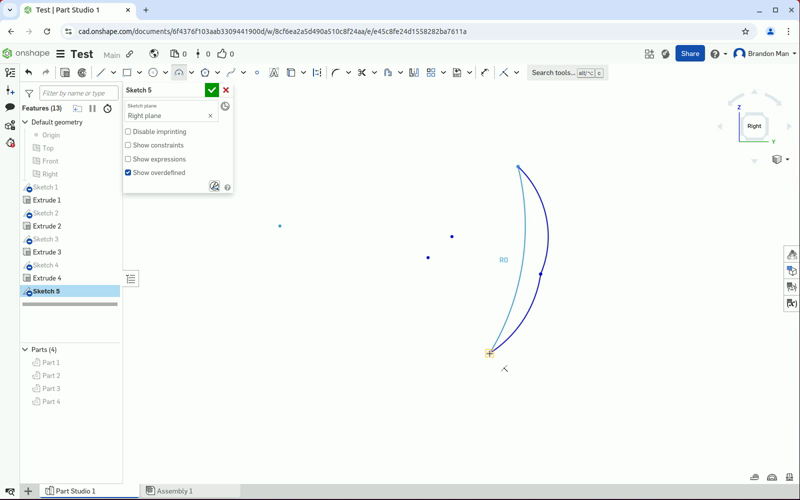
scroll(-6)
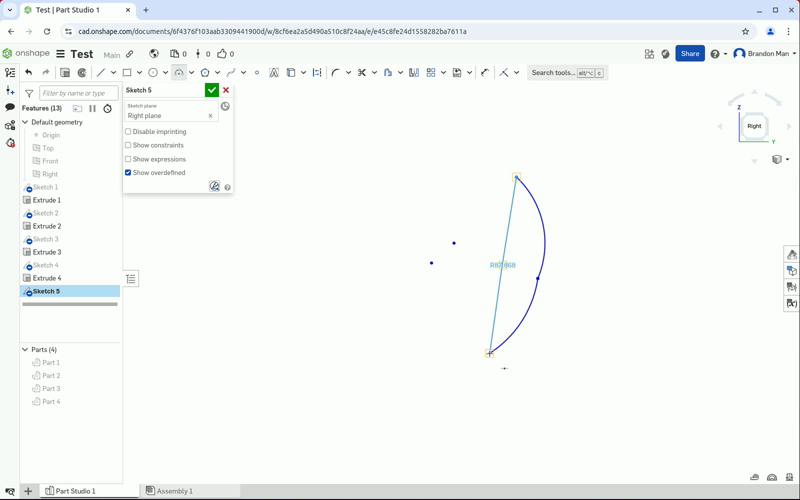
scroll(-6)
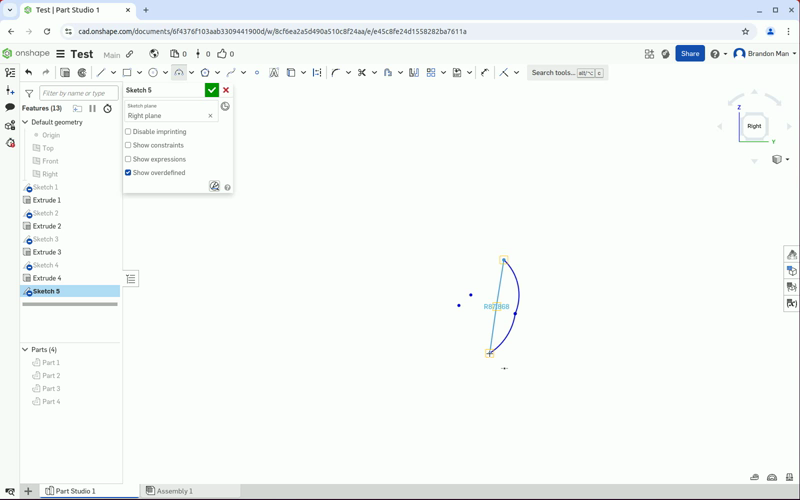
scroll(-6)
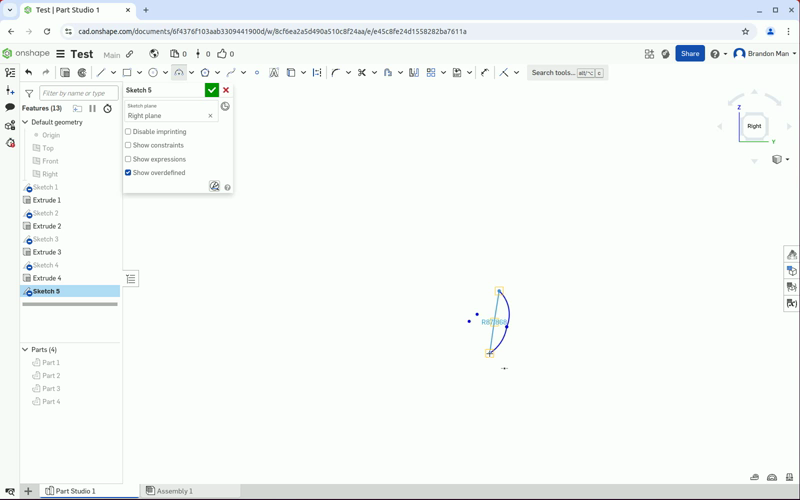
scroll(-6)
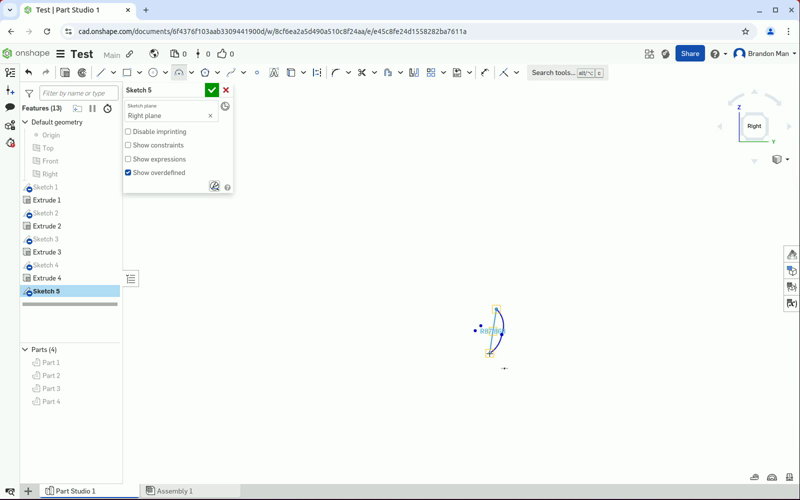
scroll(-6)
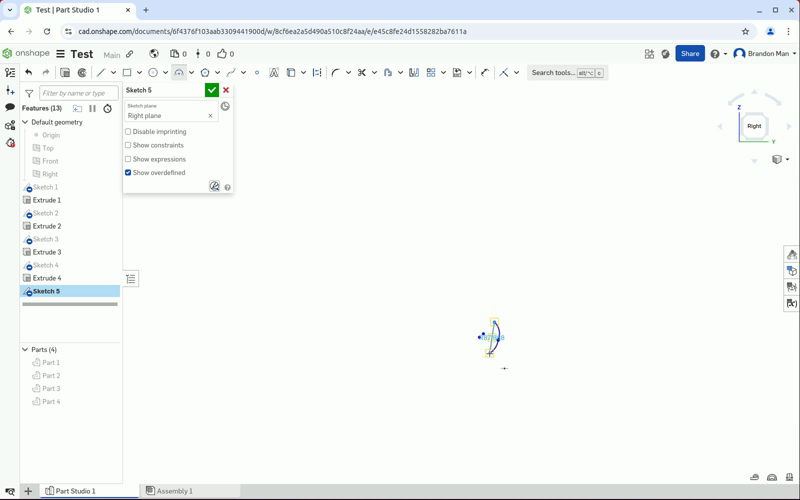
scroll(-6)
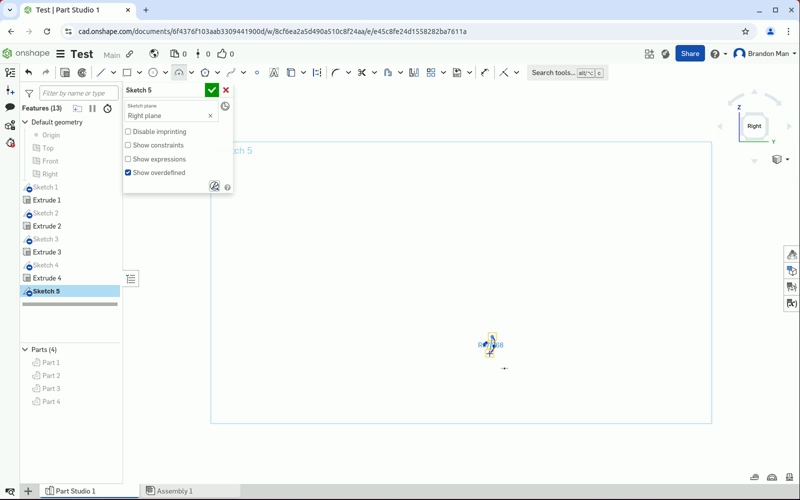
key_down(shift)
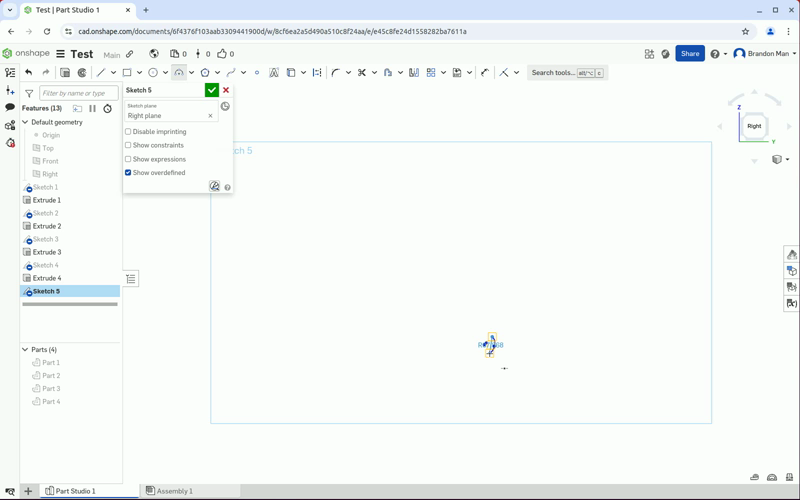
mouse_move(492, 345)
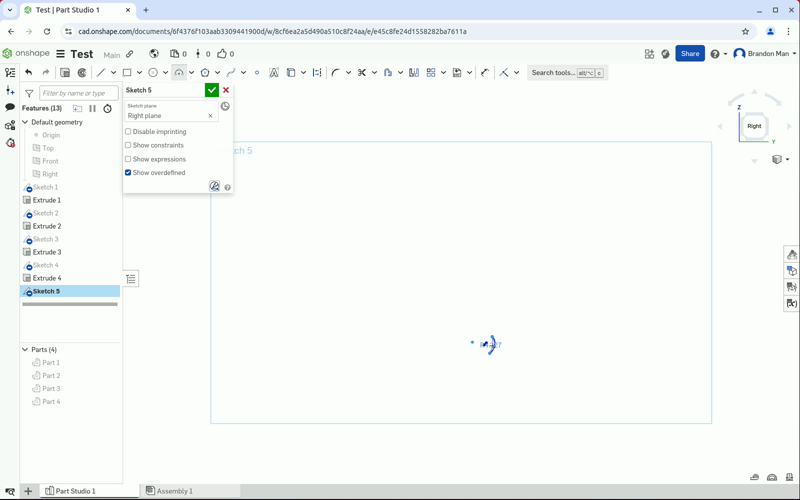
scroll(6)
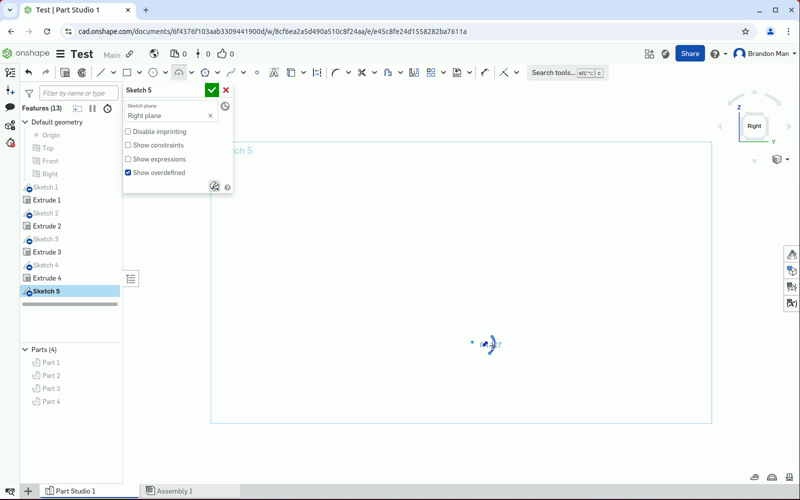
scroll(6)
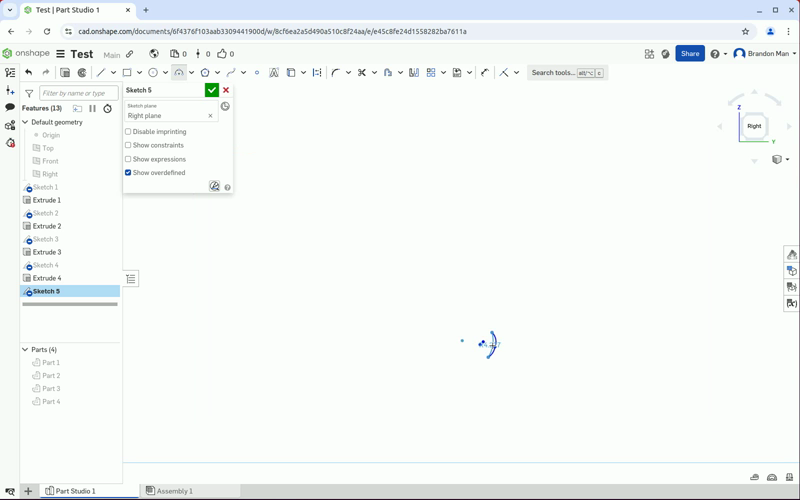
scroll(6)
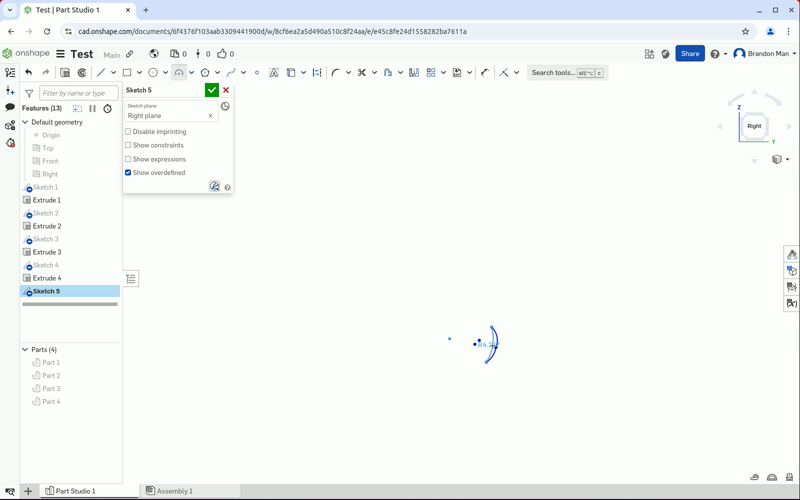
scroll(6)
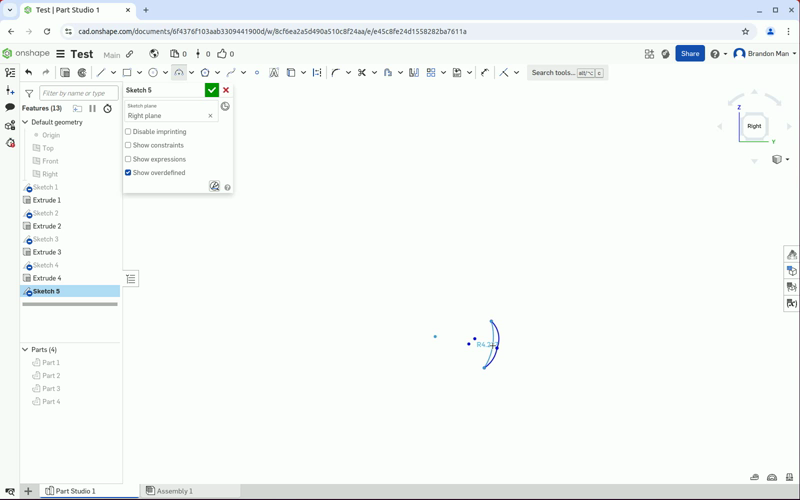
scroll(6)
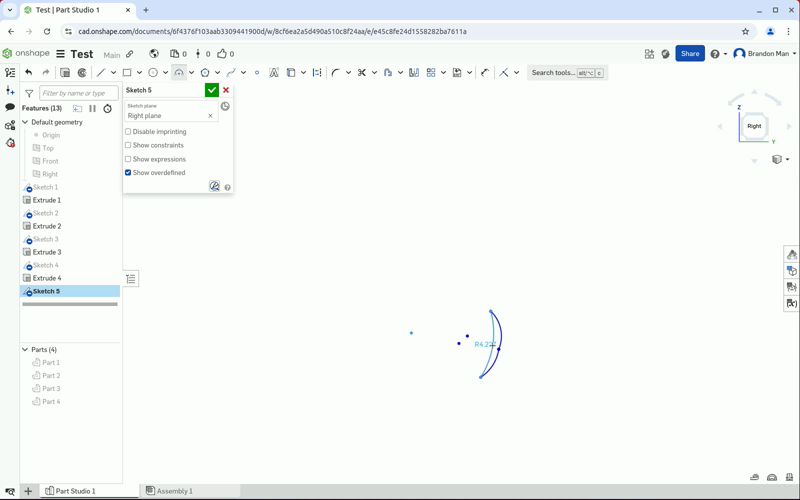
scroll(6)
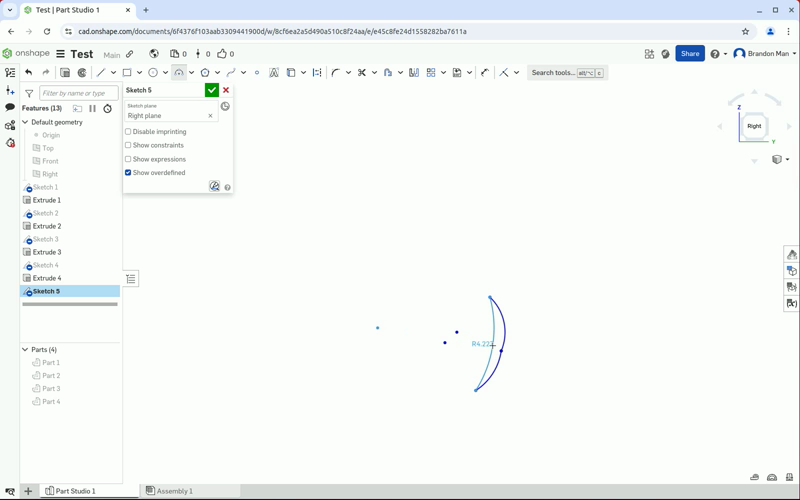
scroll(6)
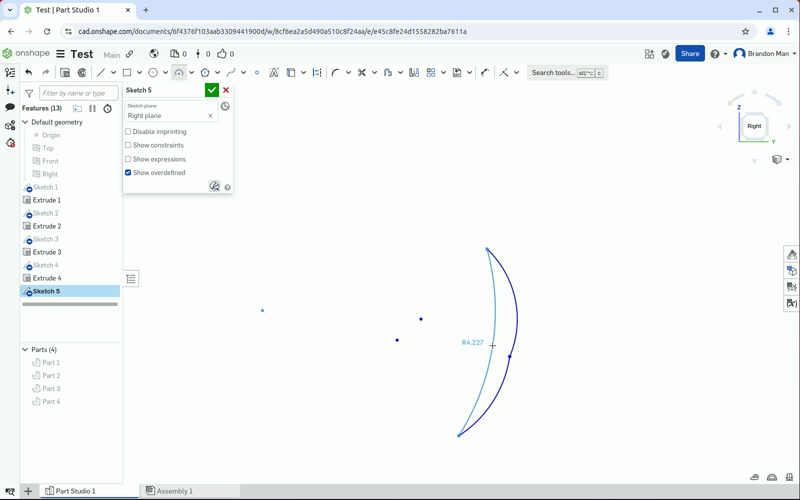
click(492, 345)
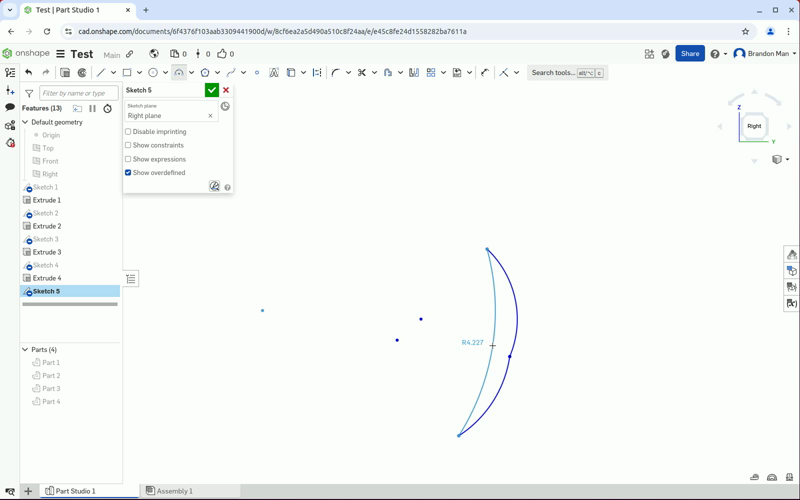
scroll(-6)
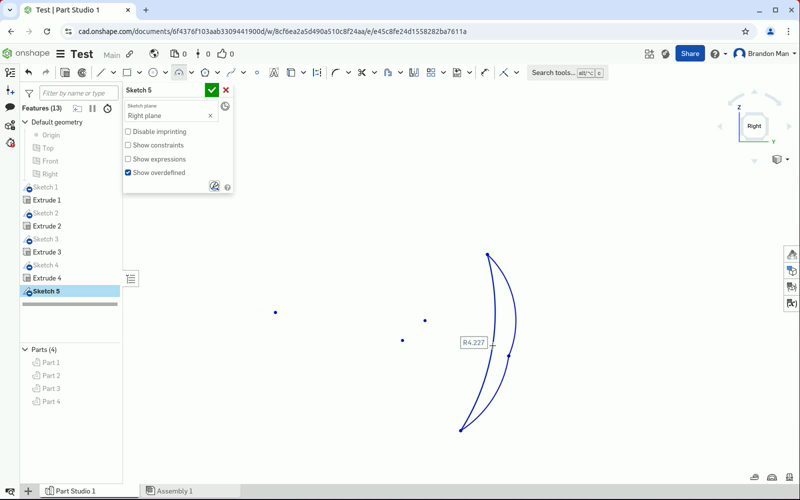
scroll(-6)
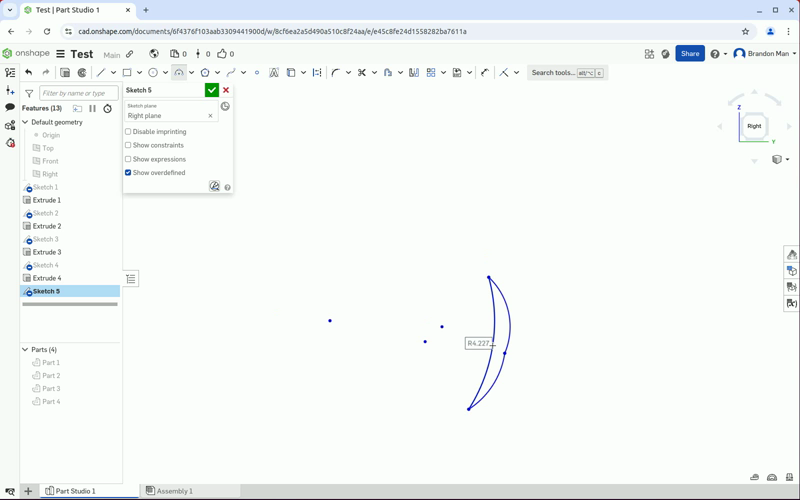
scroll(-6)
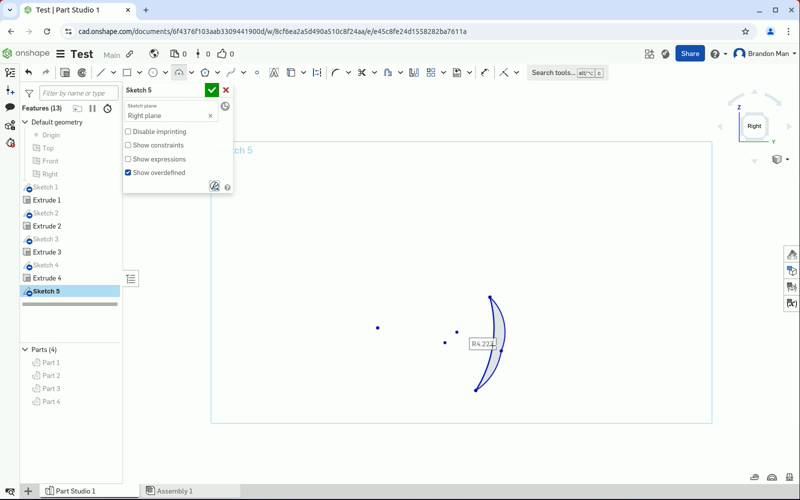
scroll(-6)
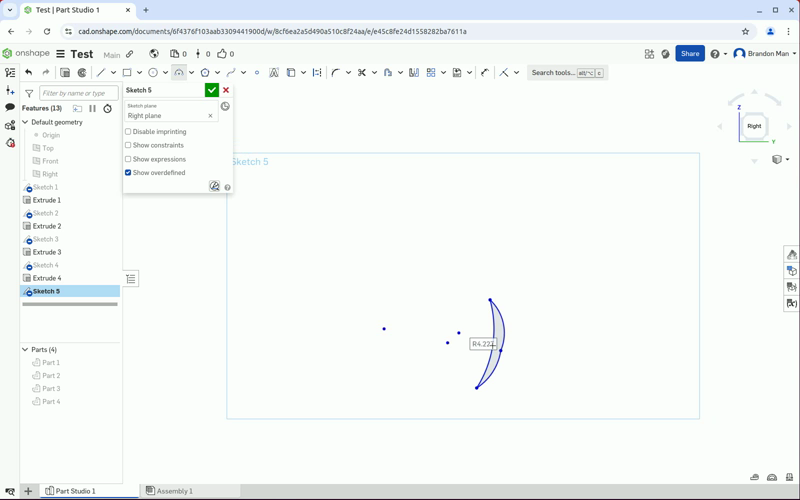
scroll(-6)
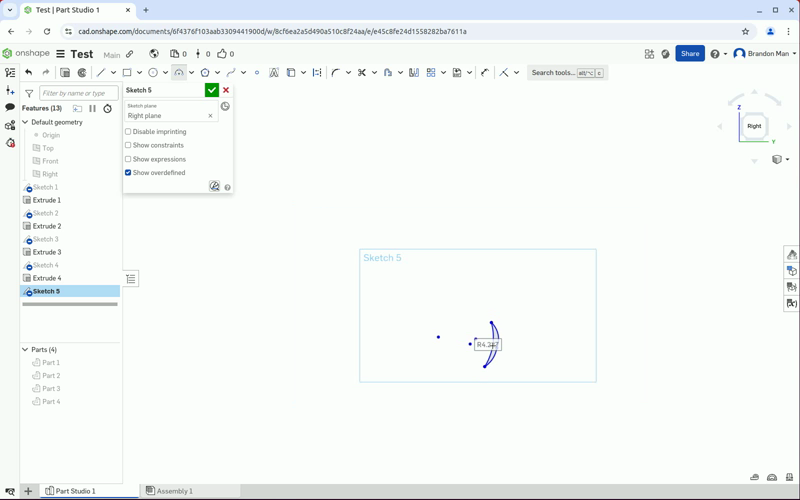
scroll(-6)
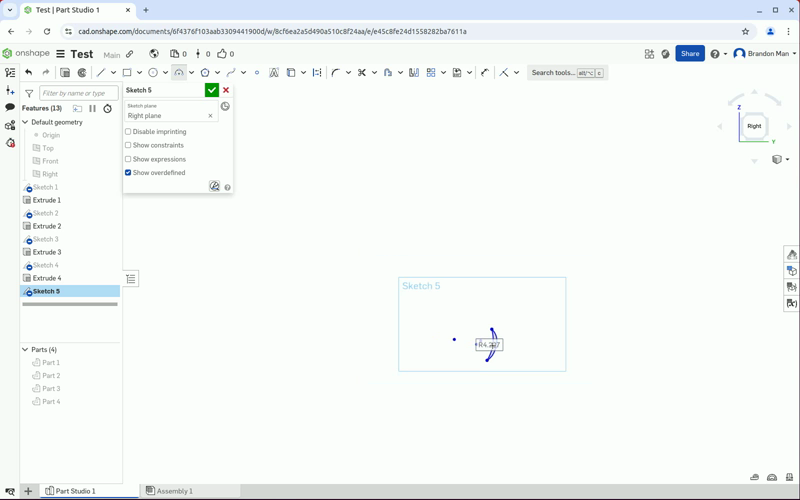
scroll(-6)
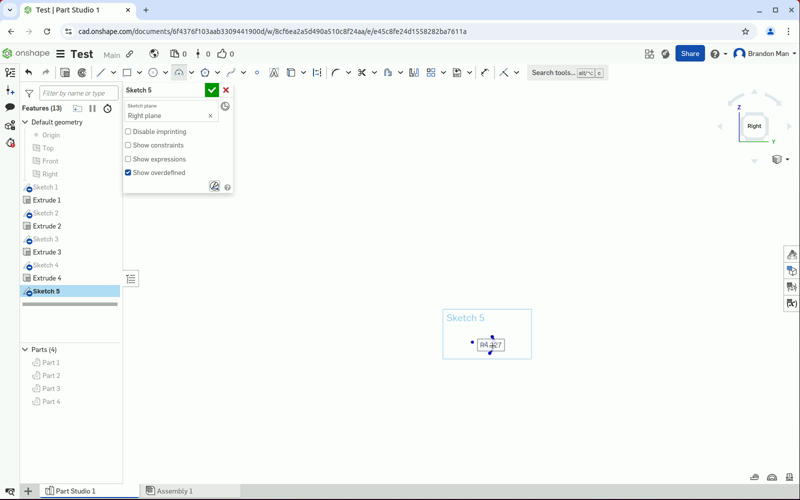
key_up(shift)
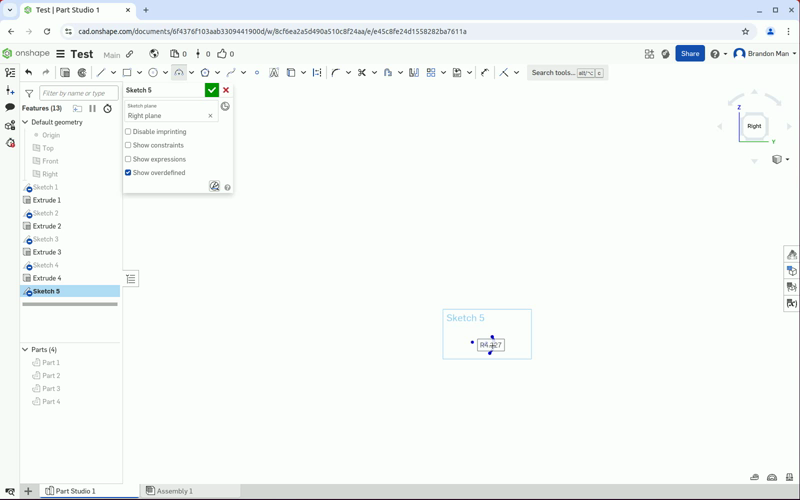
key(esc)
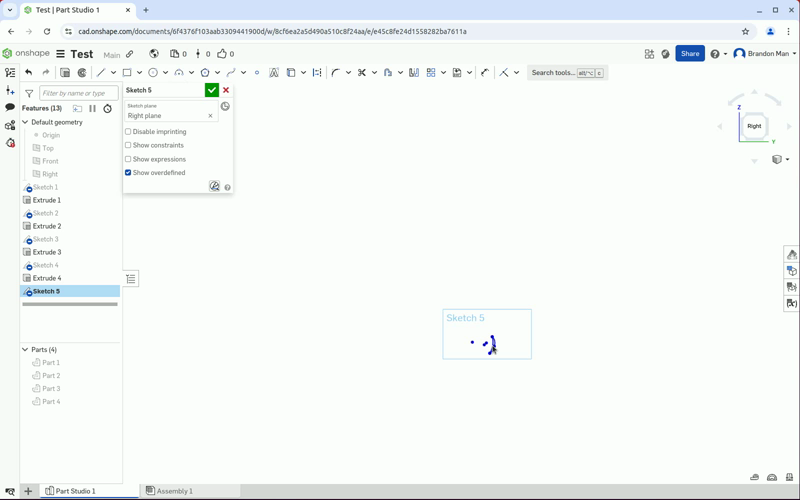
mouse_move(493, 340)
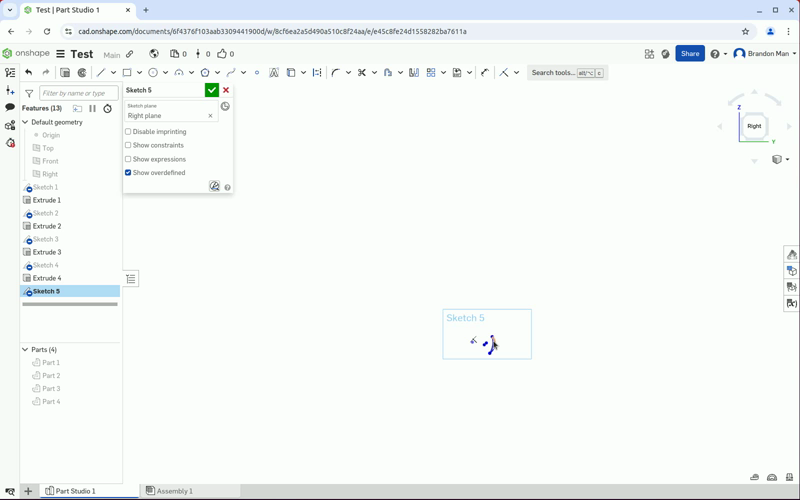
scroll(6)
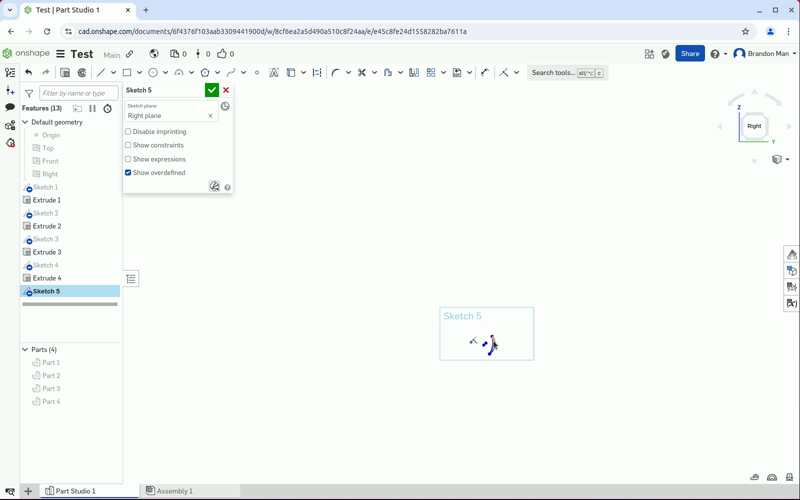
scroll(6)
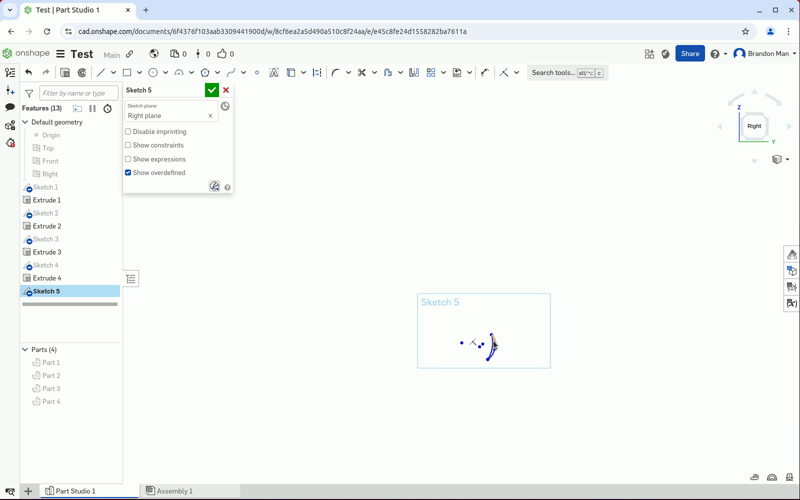
scroll(6)
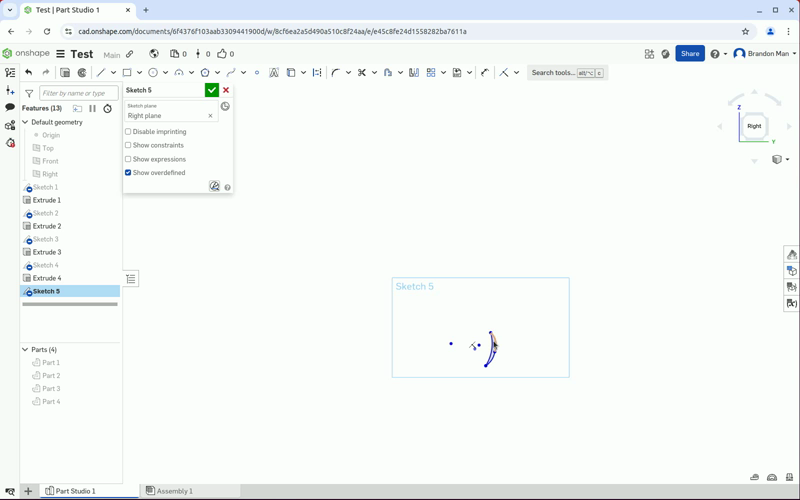
scroll(6)
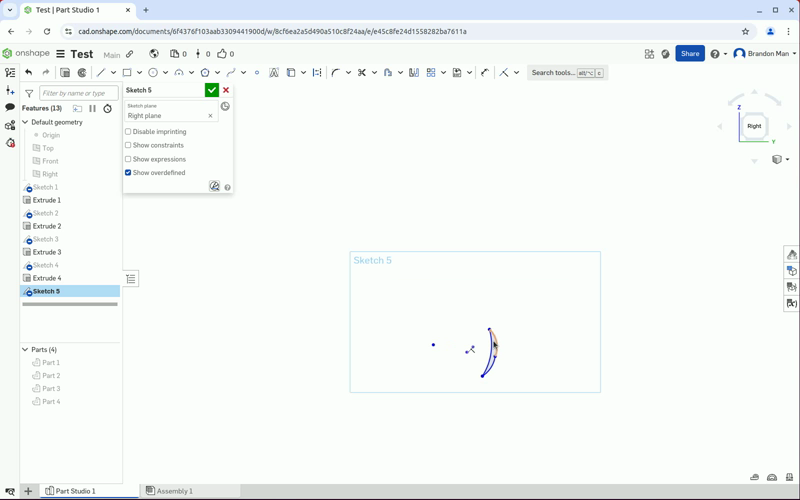
scroll(6)
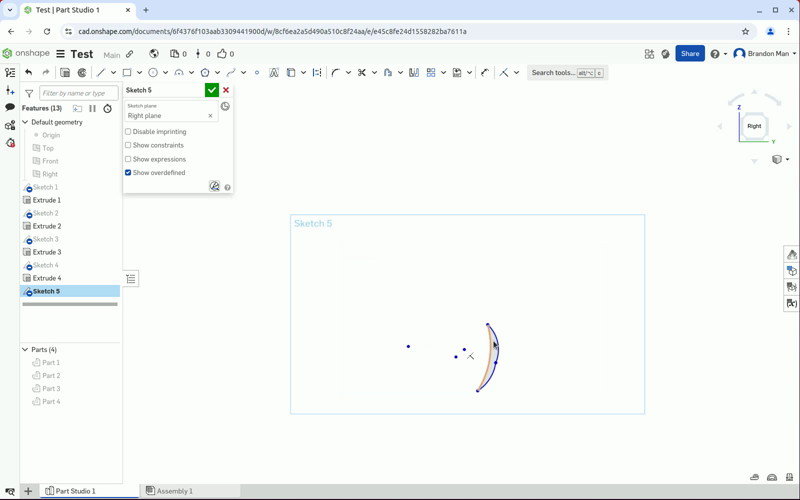
scroll(6)
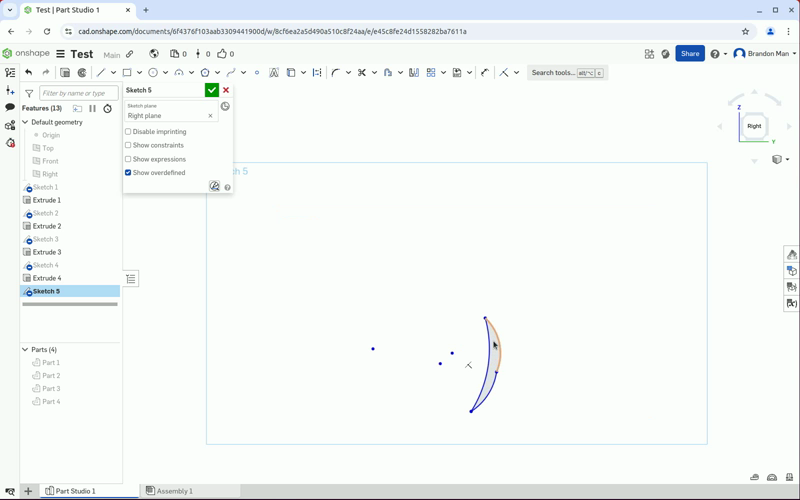
scroll(6)
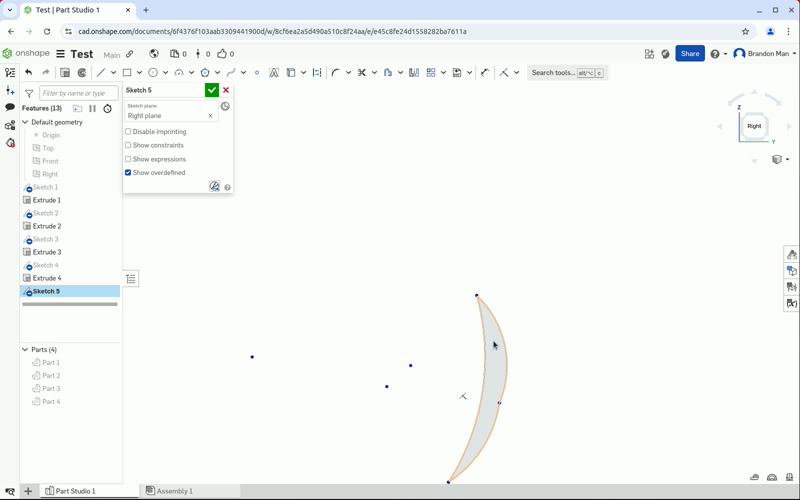
click(493, 340)
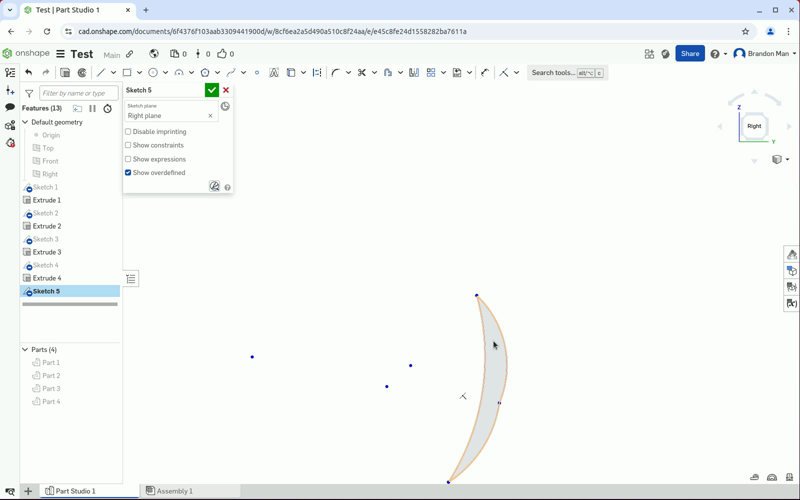
scroll(-6)
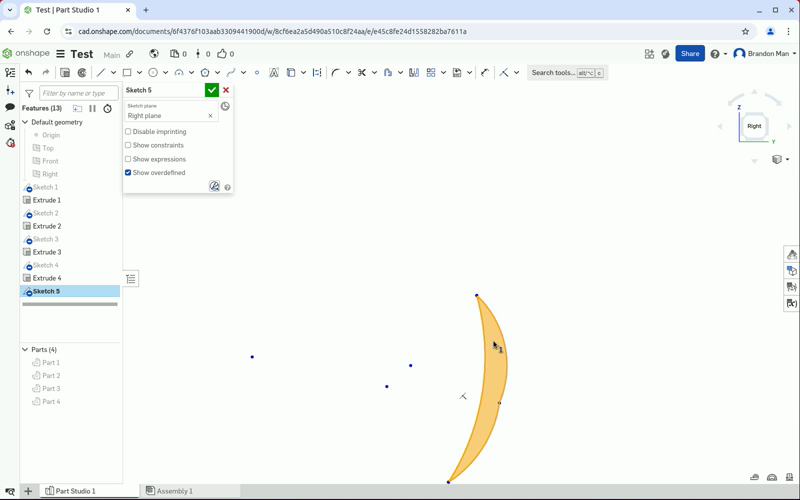
scroll(-6)
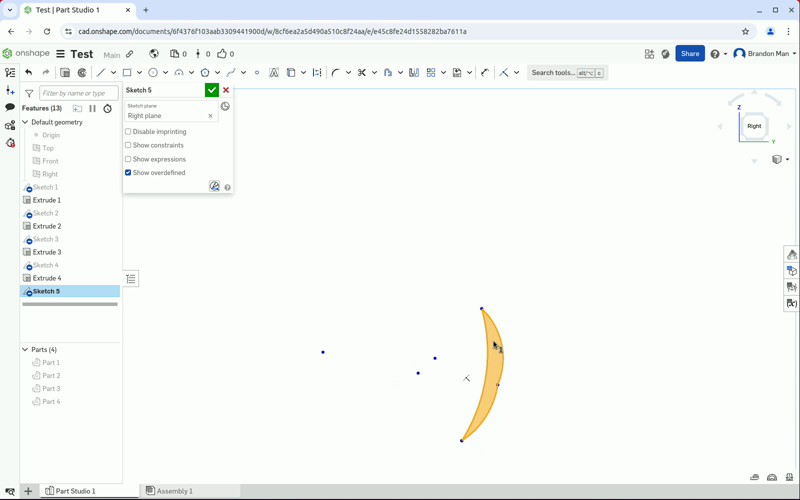
scroll(-6)
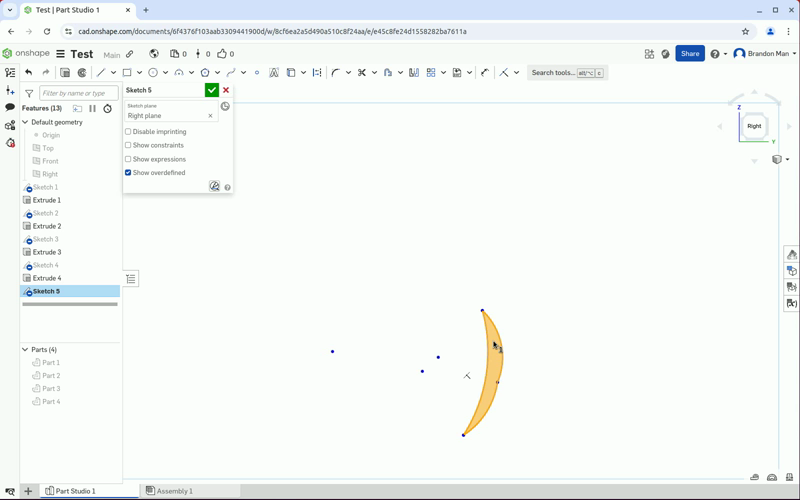
scroll(-6)
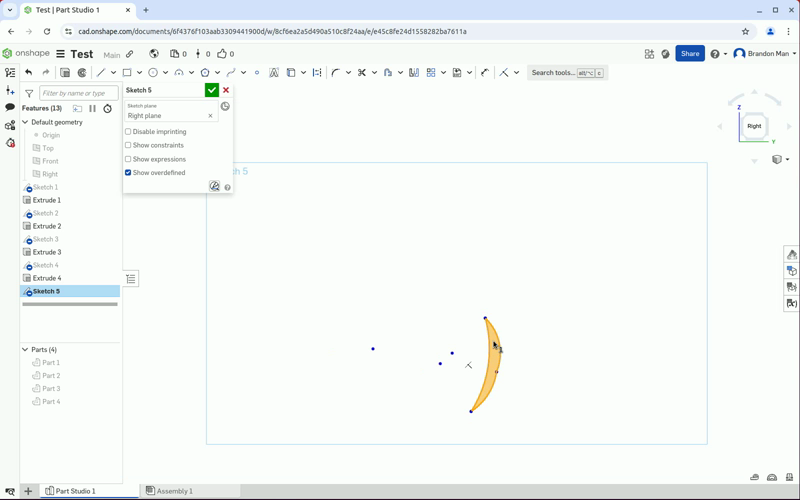
scroll(-6)
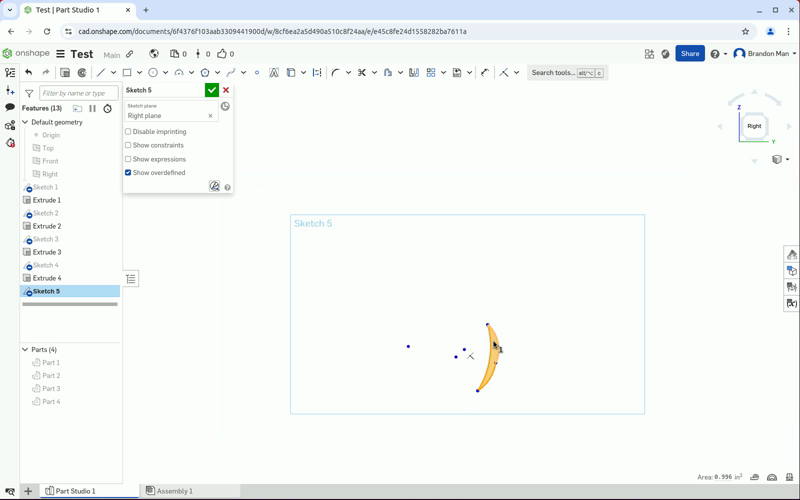
scroll(-6)
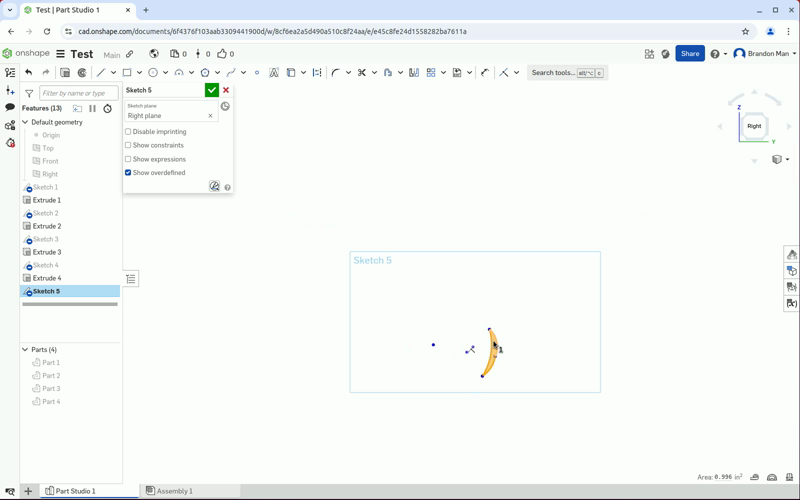
scroll(-6)
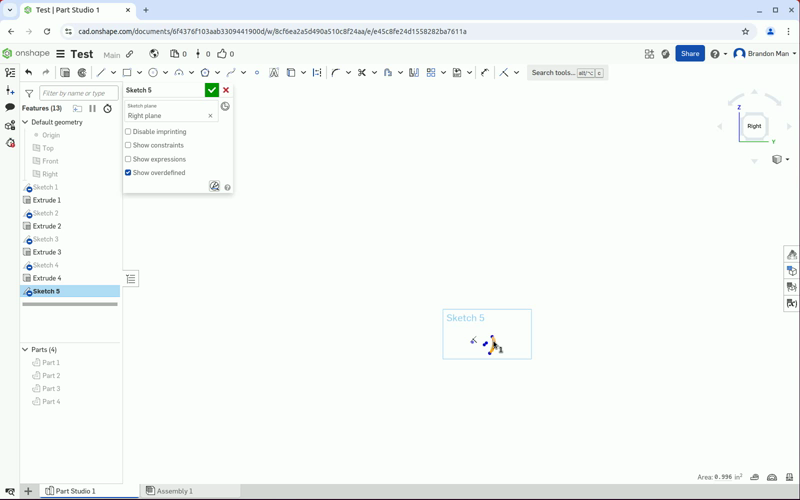
mouse_move(73, 352)
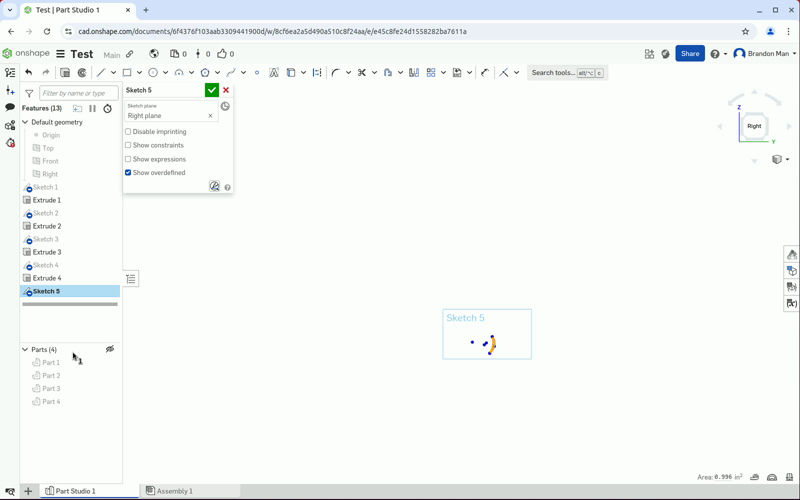
key(shift+y)
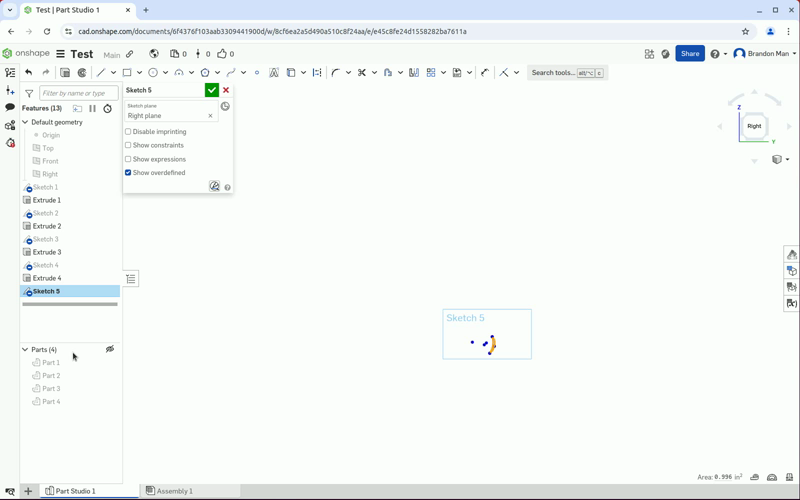
key(shift+e)
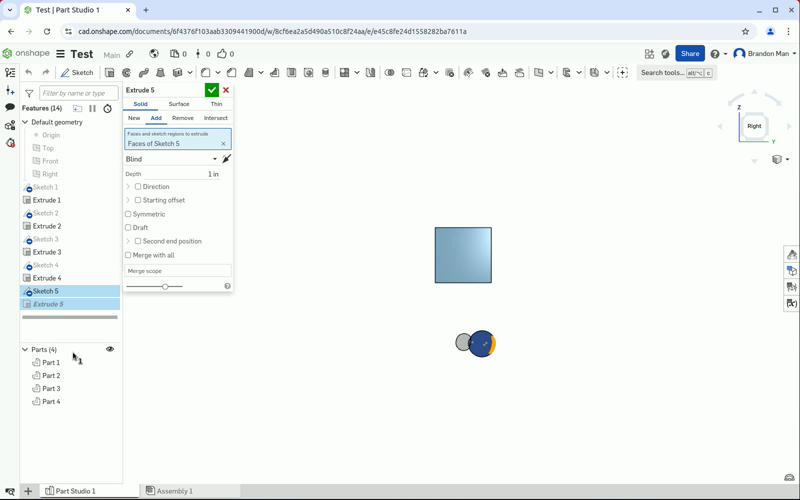
mouse_move(143, 106)
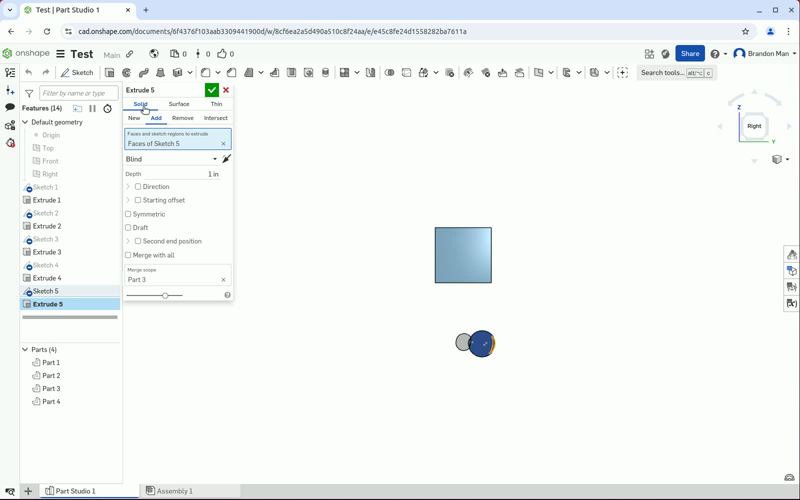
click(143, 106)
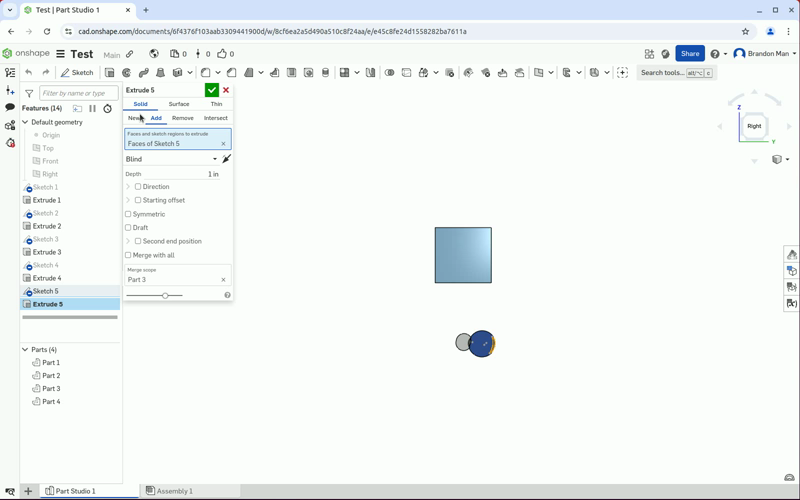
mouse_move(137, 120)
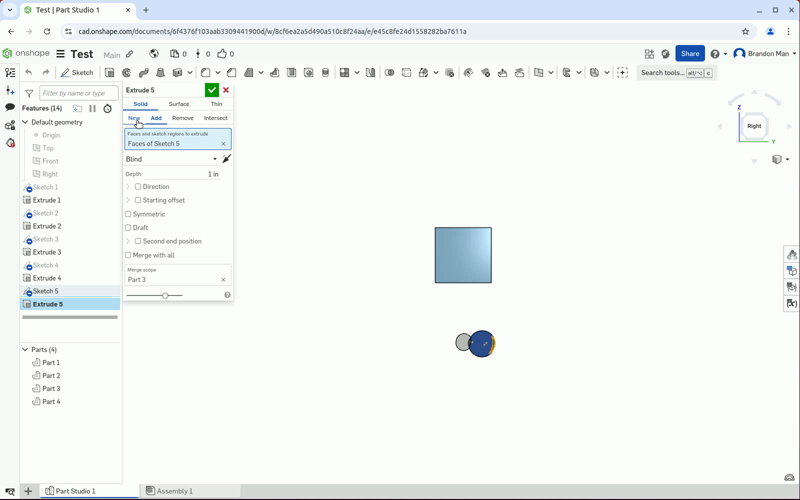
click(137, 120)
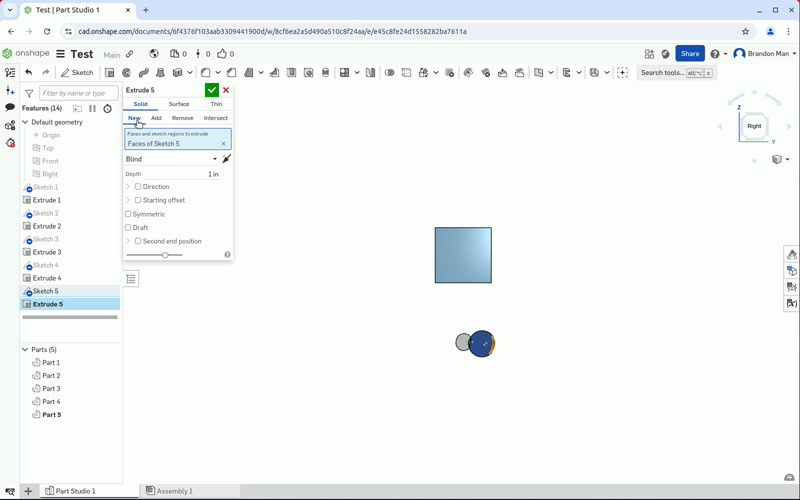
key(tab, 4)
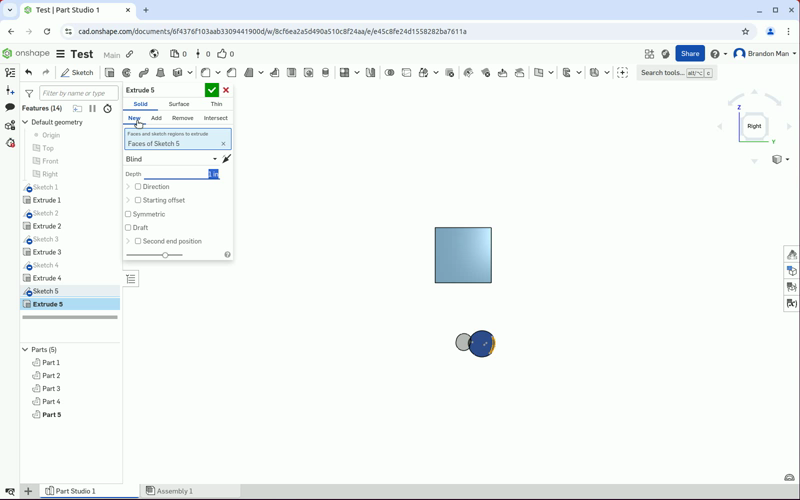
text(11.313)
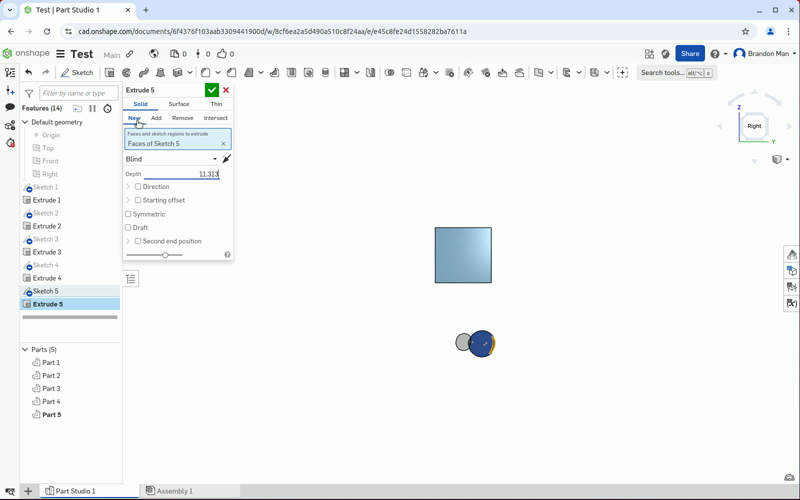
key(enter)
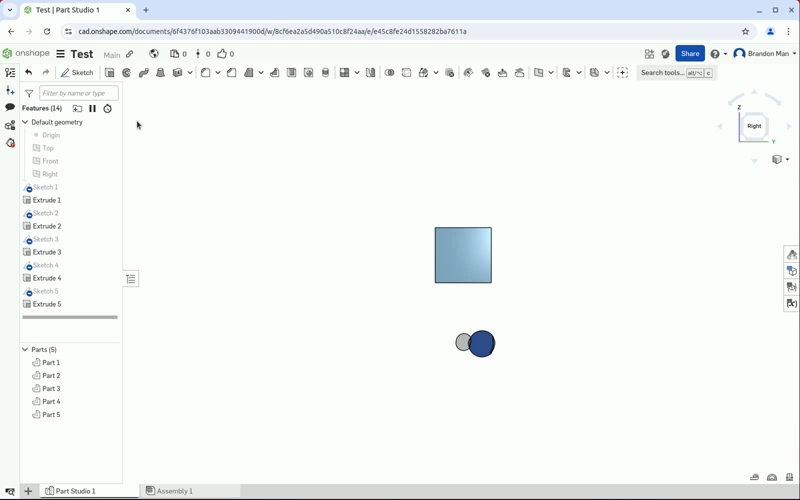
key(shift+h)
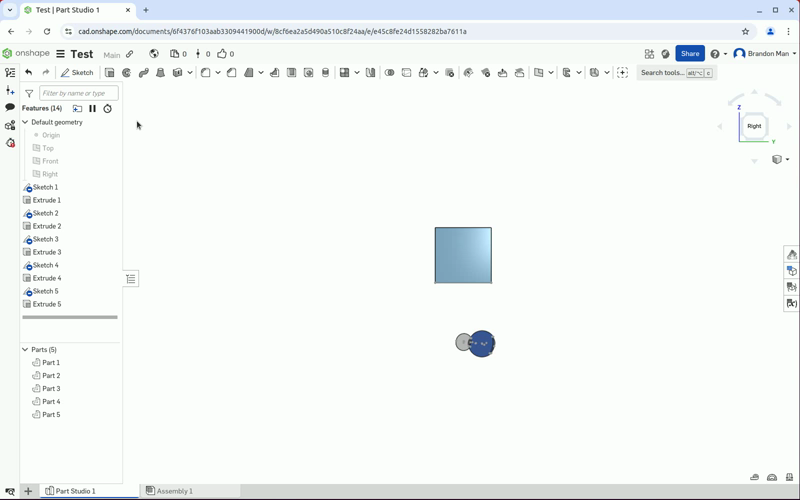
key(shift+h)
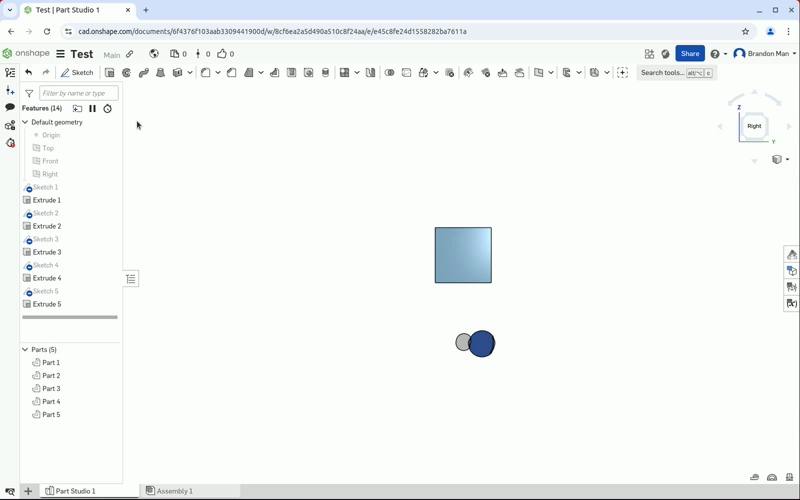
mouse_move(73, 189)
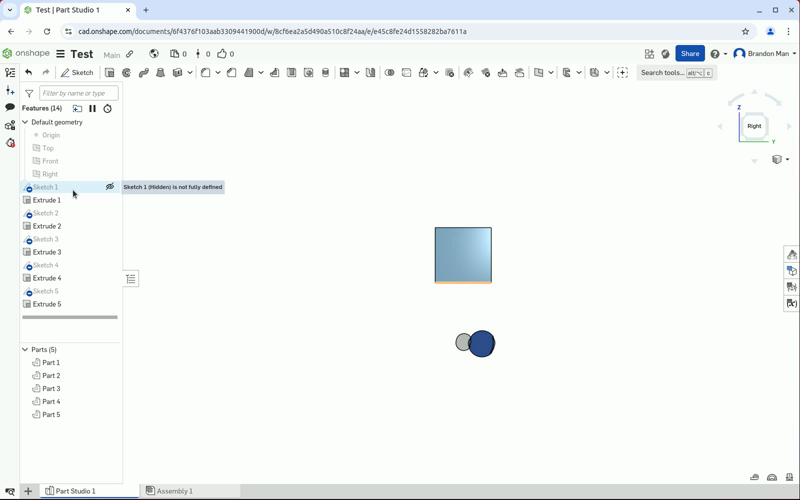
click(73, 189)
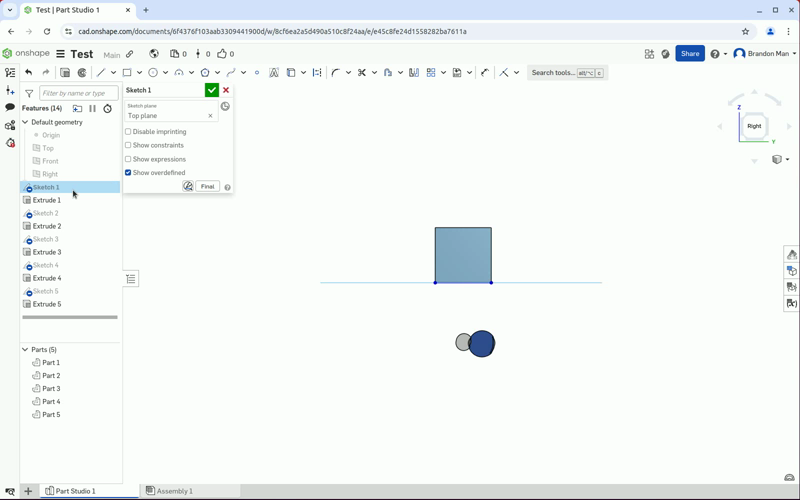
mouse_move(229, 92)
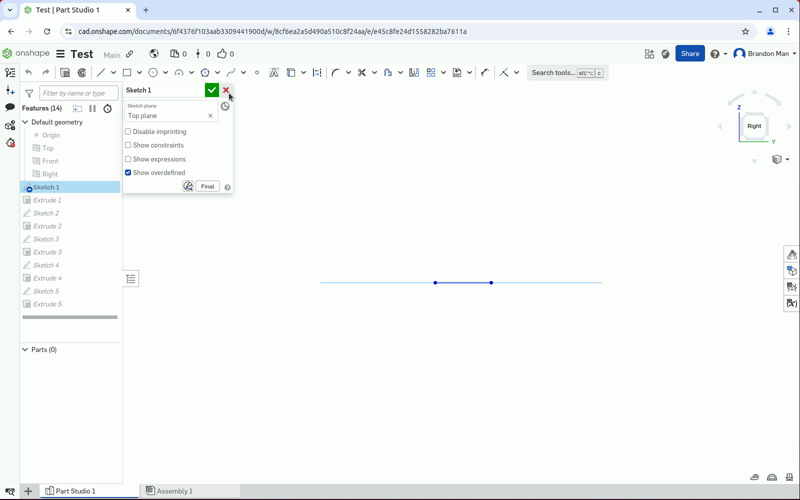
click(229, 92)
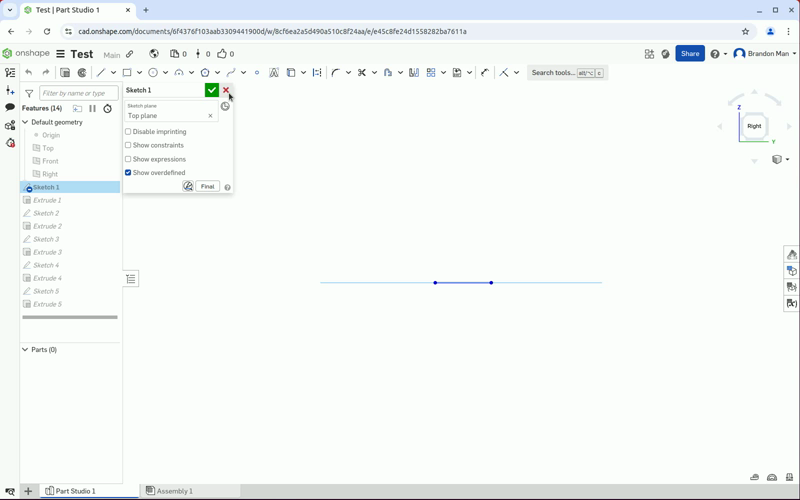
key(shift+s)
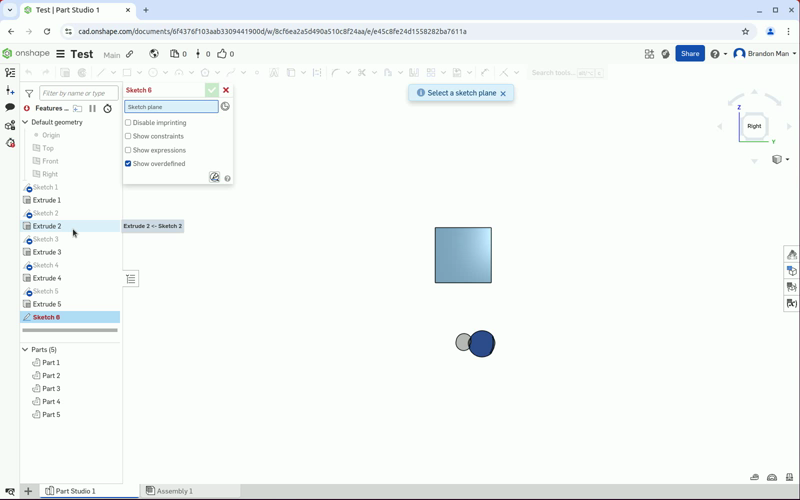
scroll(3)
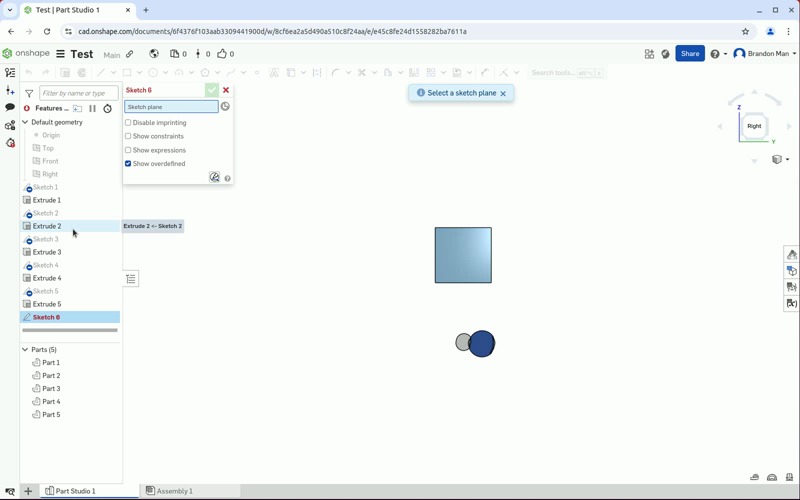
mouse_move(73, 176)
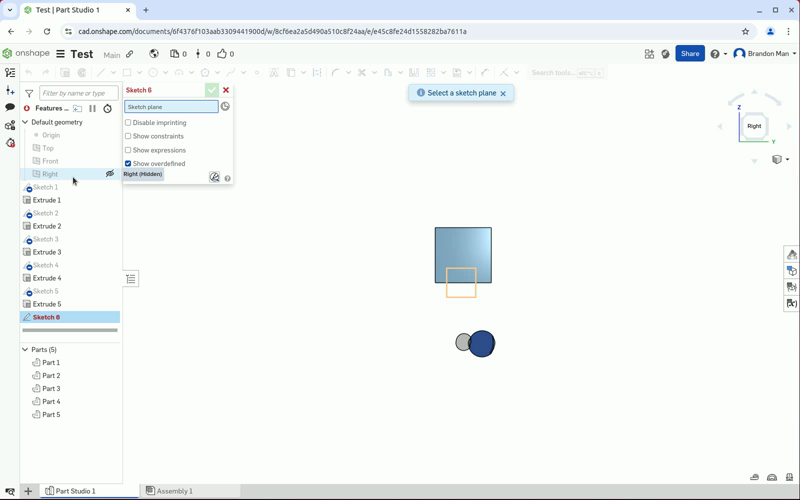
click(73, 176)
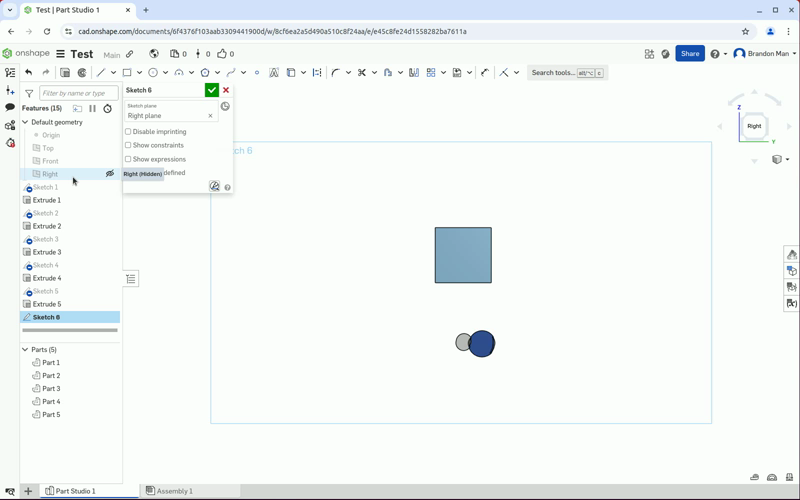
mouse_move(73, 352)
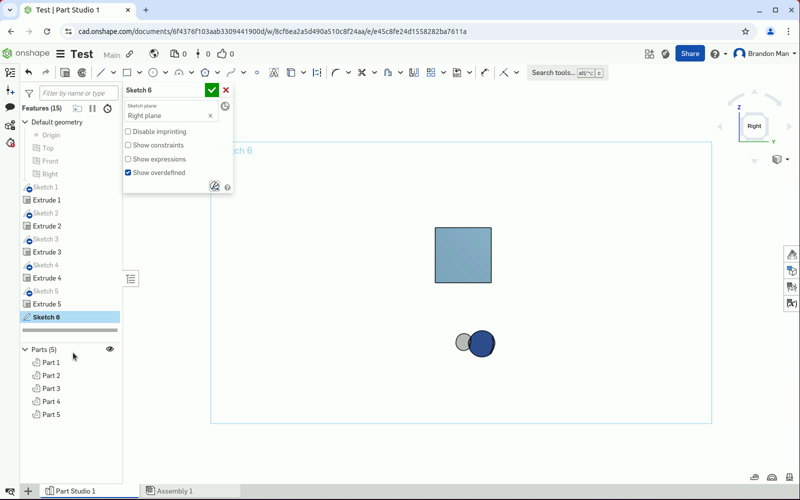
key(y)
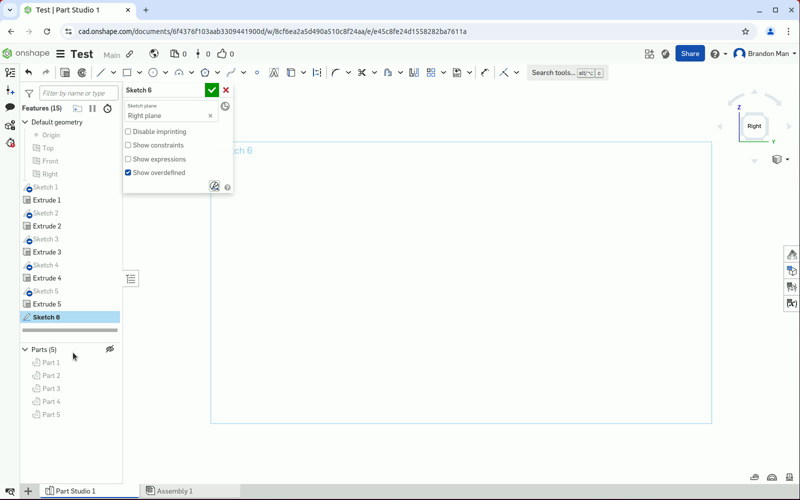
key(a)
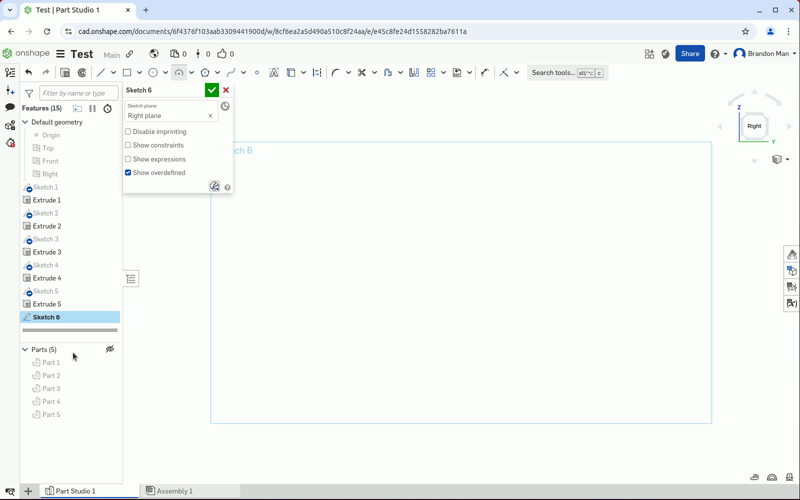
key_down(shift)
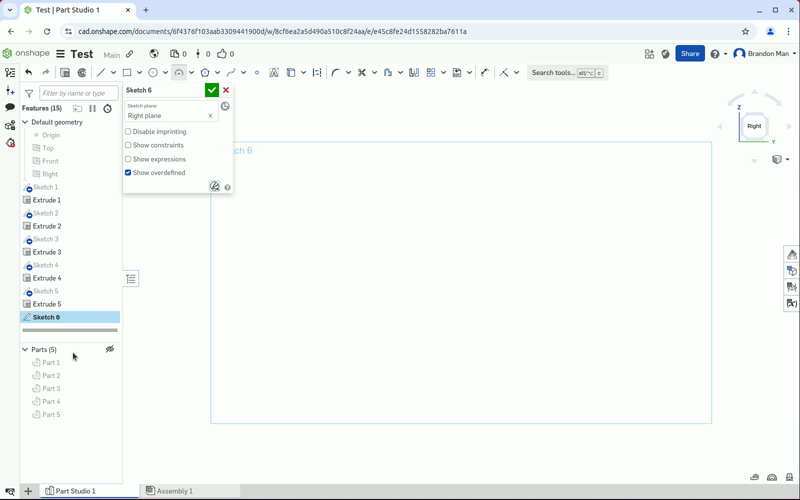
mouse_move(419, 341)
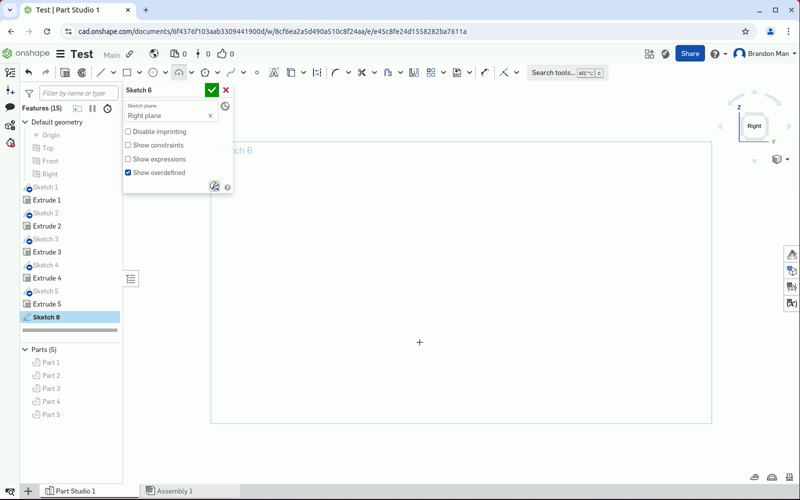
click(419, 341)
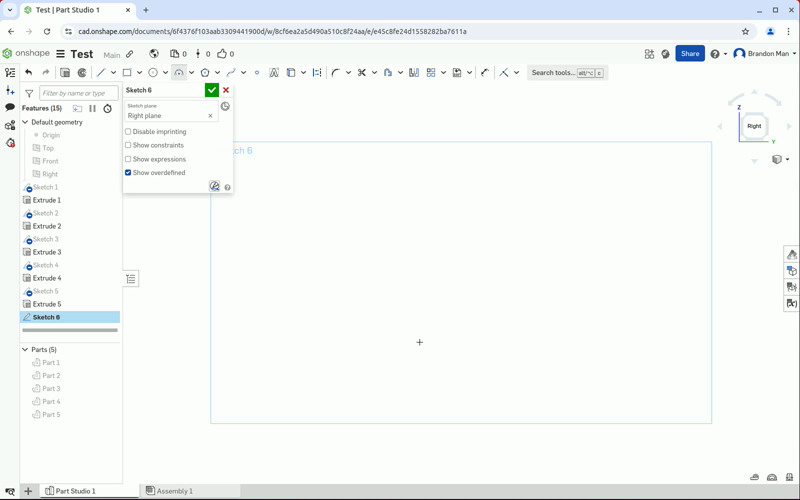
key_up(shift)
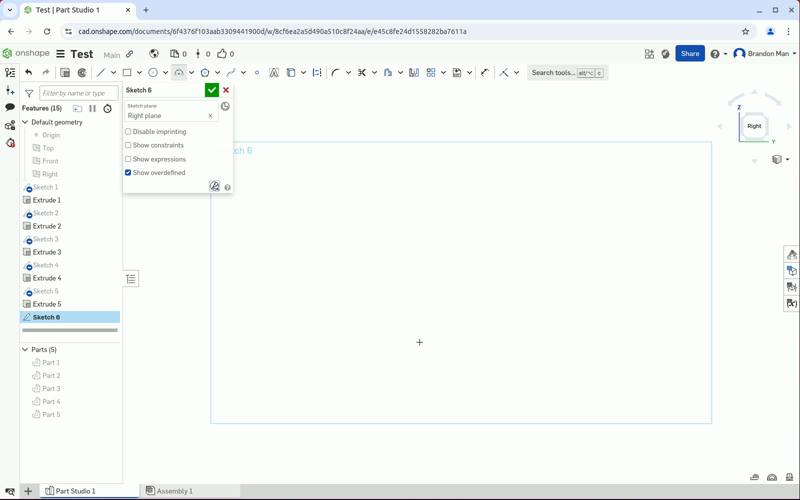
key_down(shift)
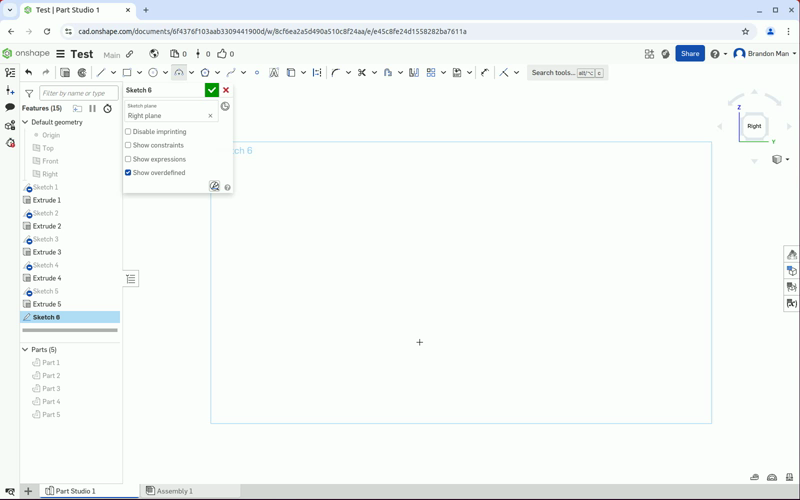
mouse_move(490, 353)
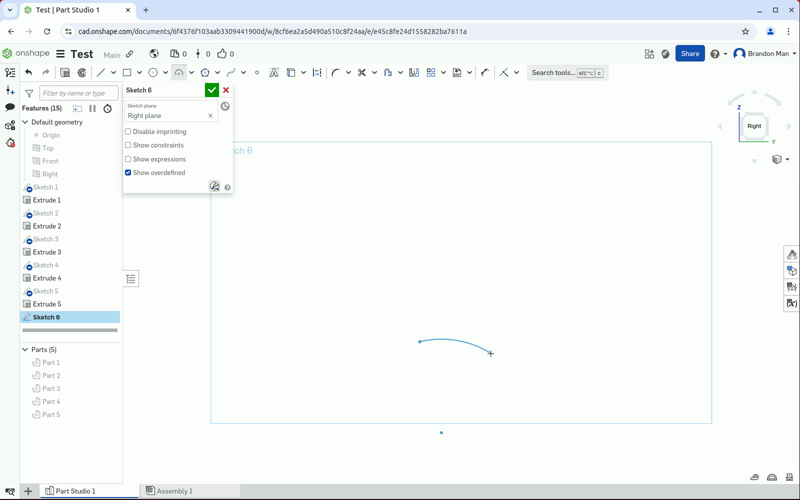
click(490, 353)
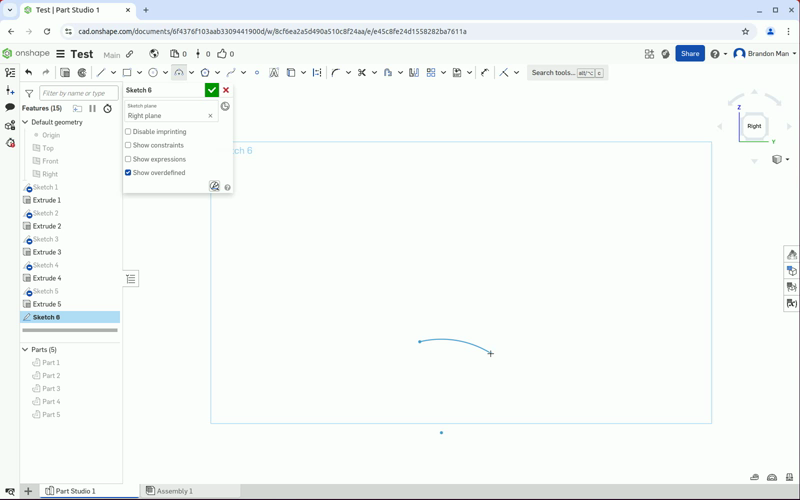
mouse_move(450, 376)
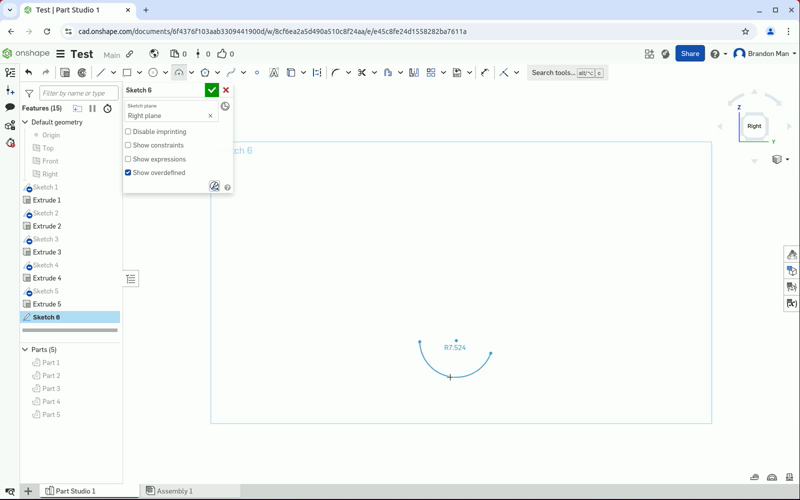
click(450, 376)
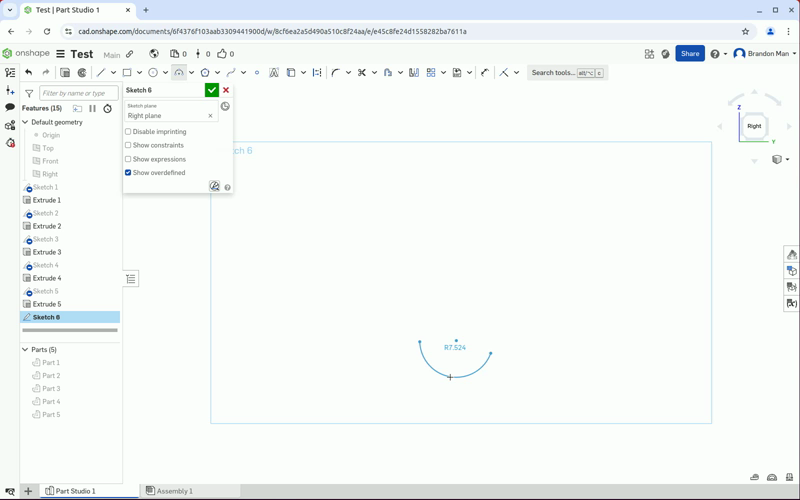
key_up(shift)
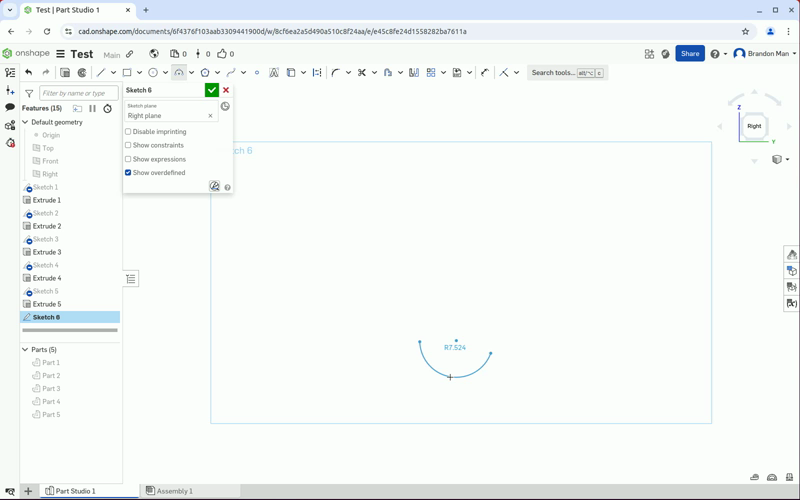
mouse_move(490, 353)
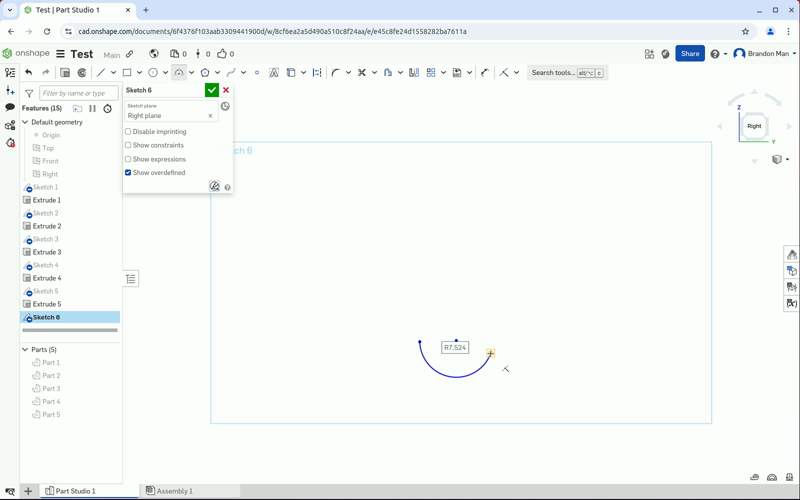
click(490, 353)
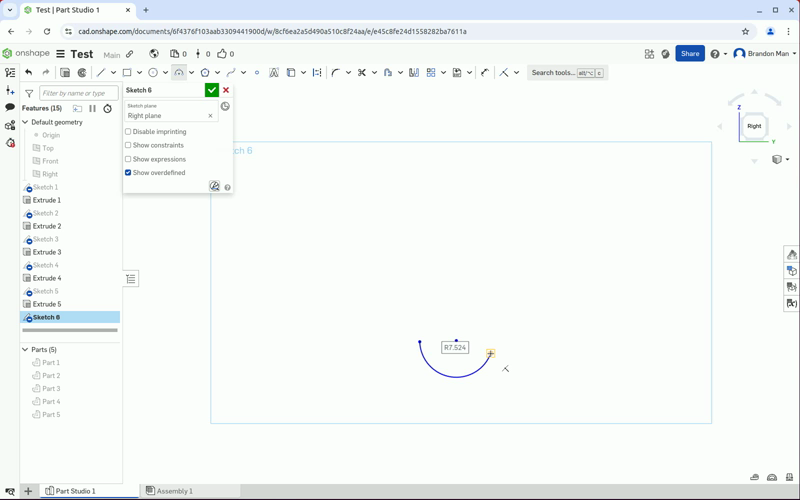
key_down(shift)
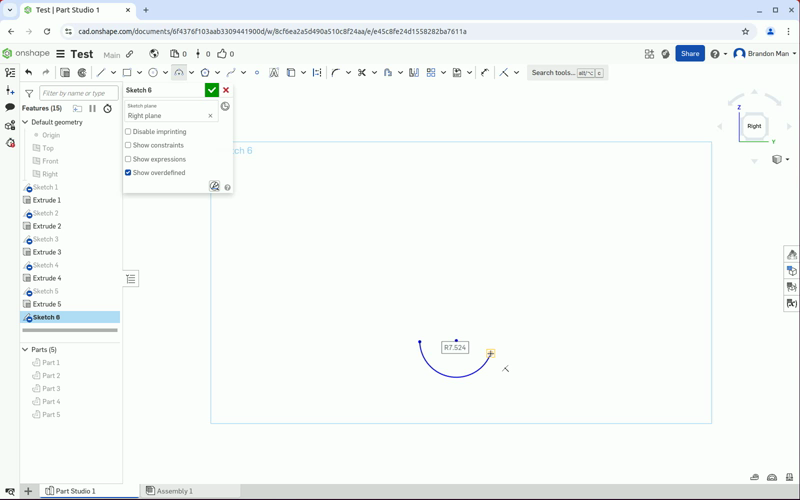
mouse_move(469, 346)
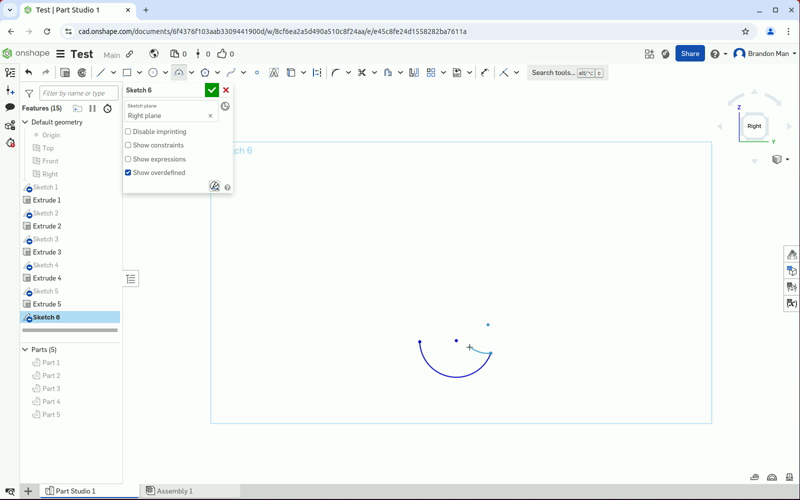
click(469, 346)
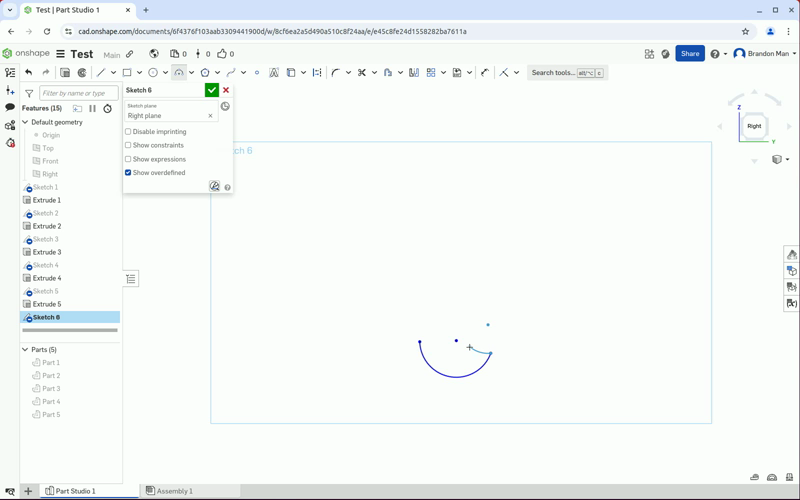
mouse_move(478, 356)
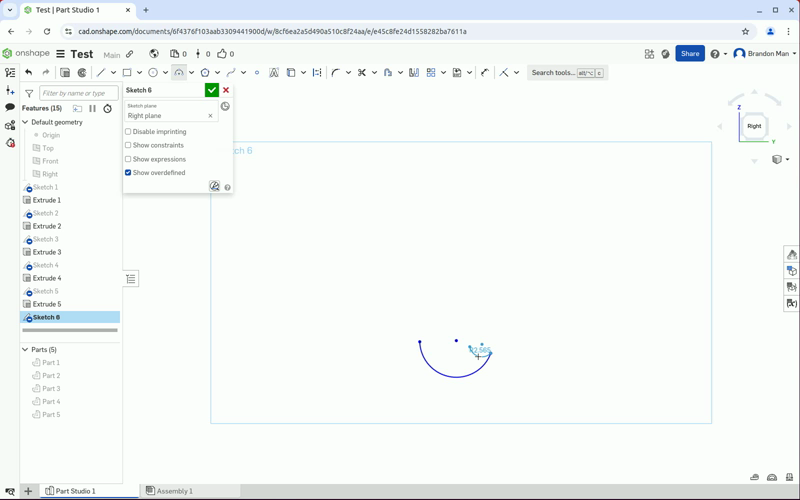
click(478, 356)
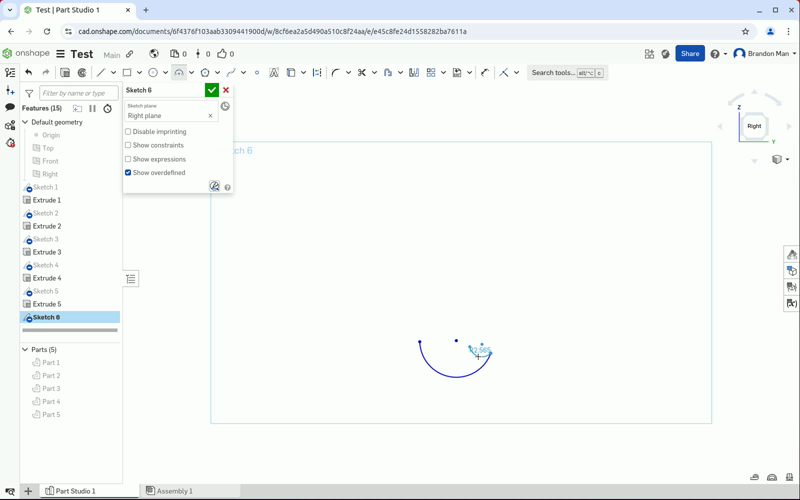
key_up(shift)
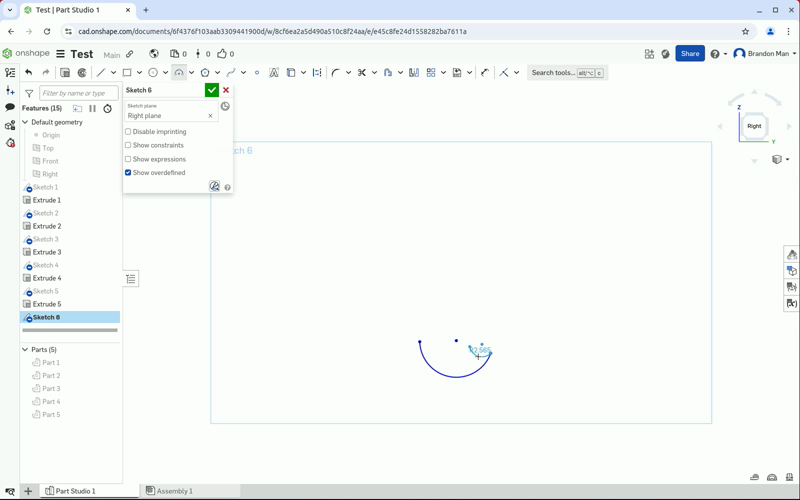
mouse_move(469, 346)
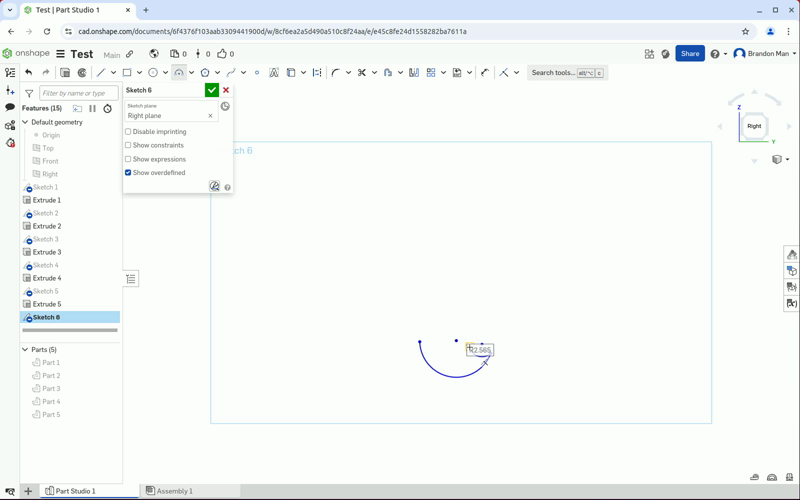
click(469, 346)
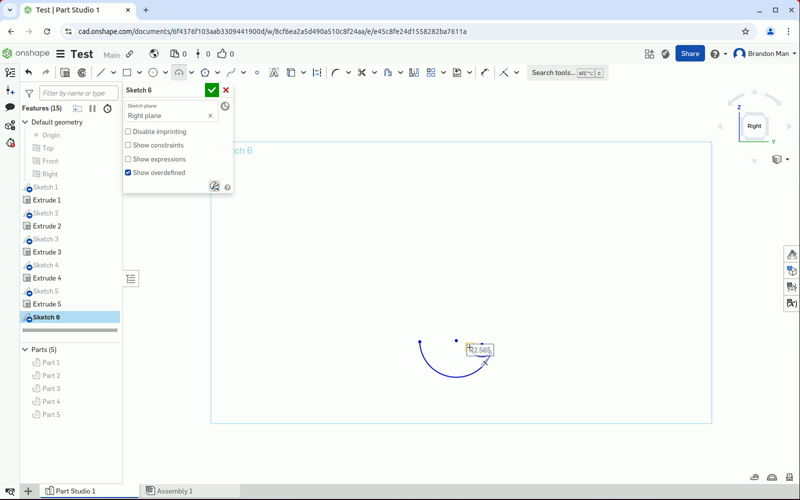
mouse_move(419, 341)
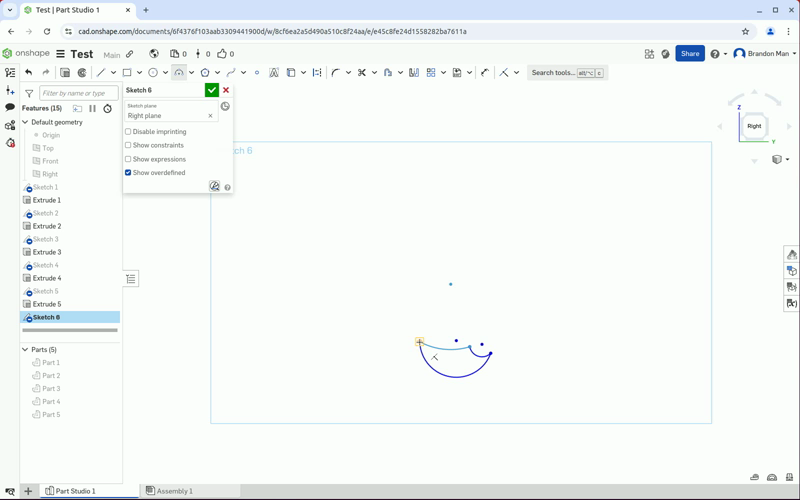
click(419, 341)
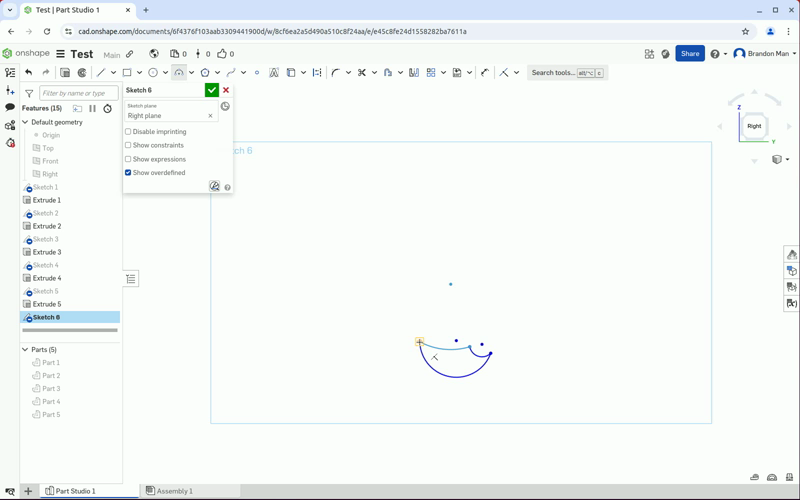
key_down(shift)
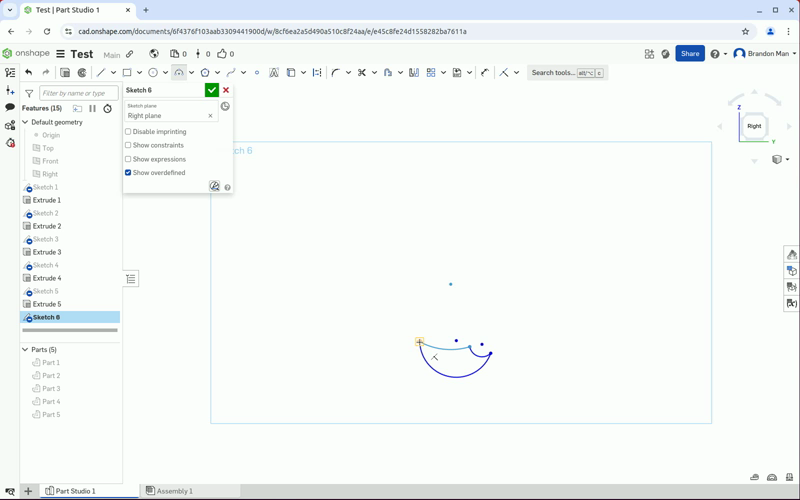
mouse_move(442, 363)
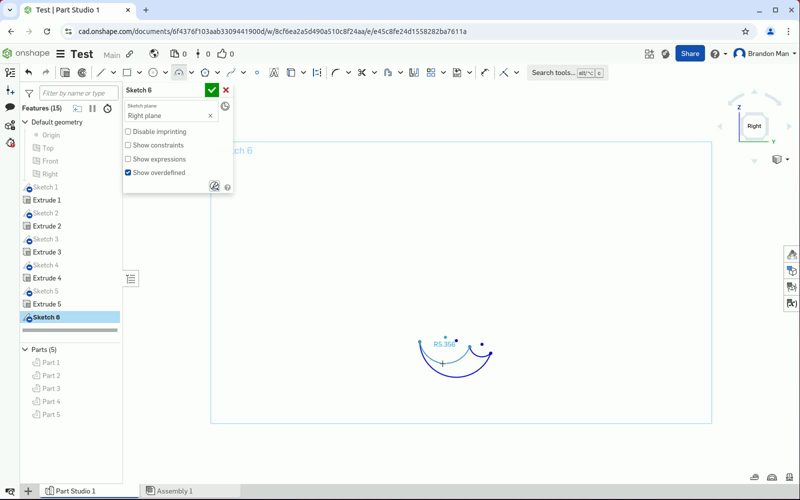
click(442, 363)
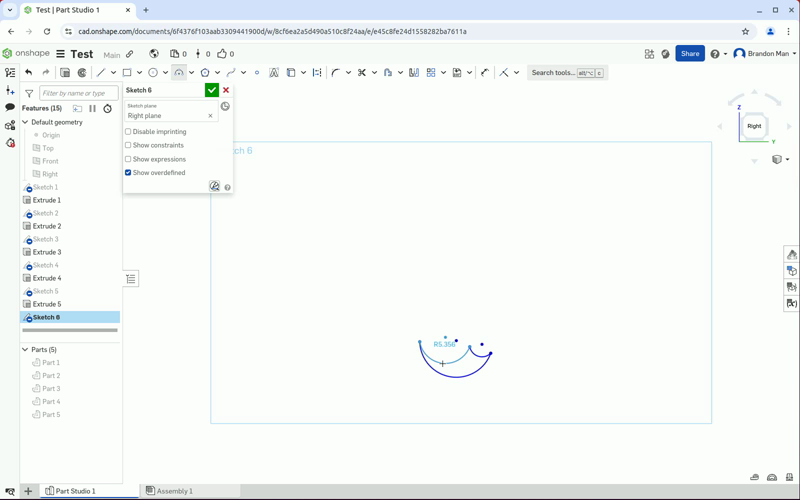
key_up(shift)
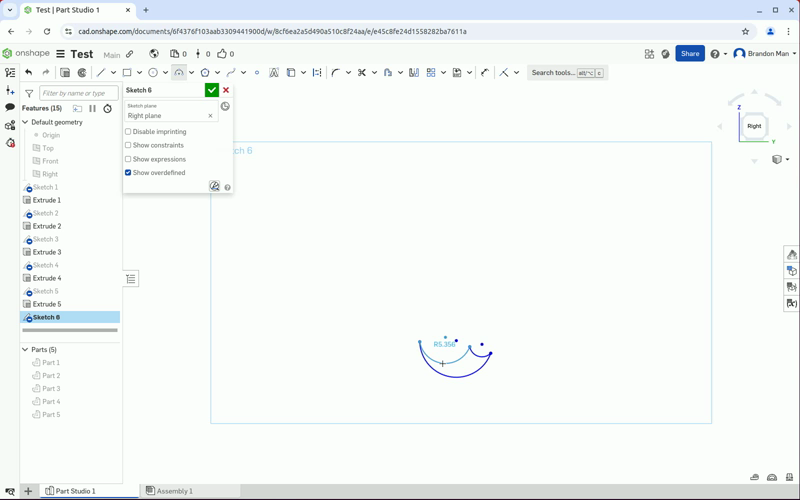
key(esc)
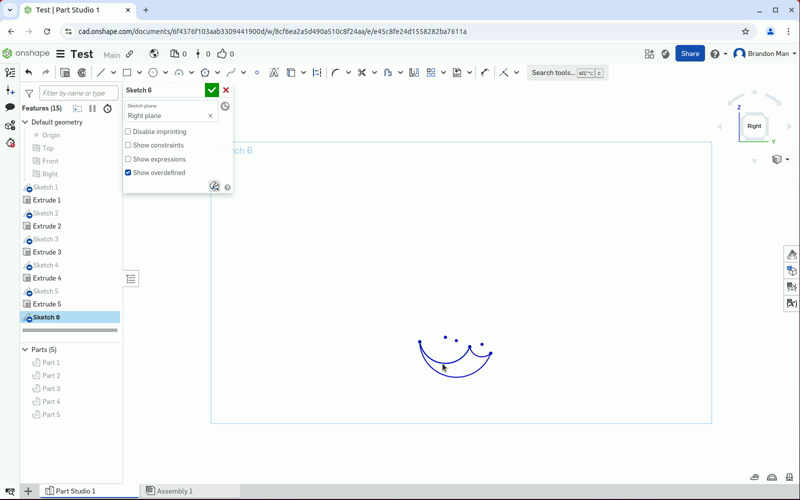
mouse_move(435, 363)
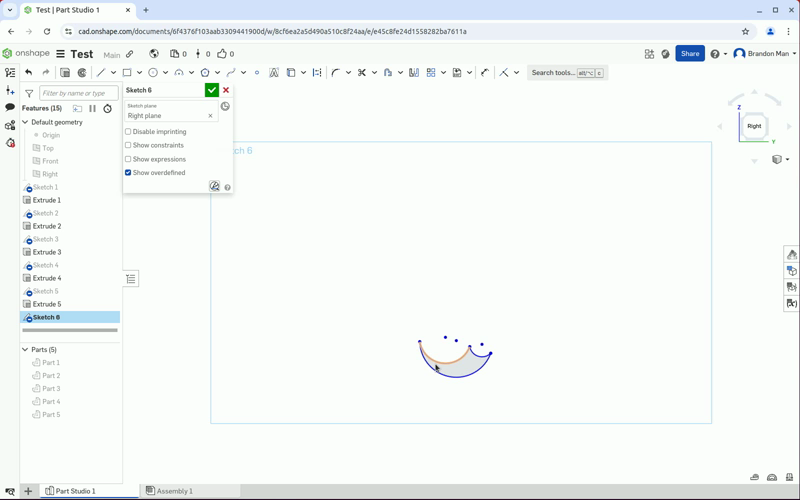
scroll(6)
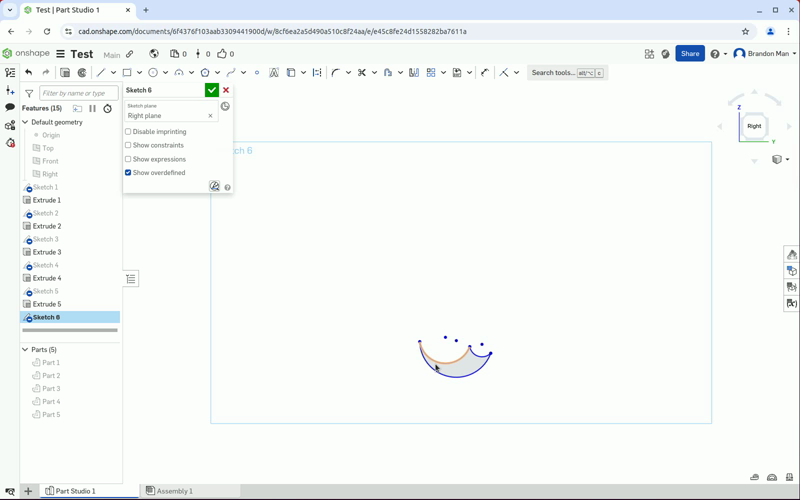
scroll(6)
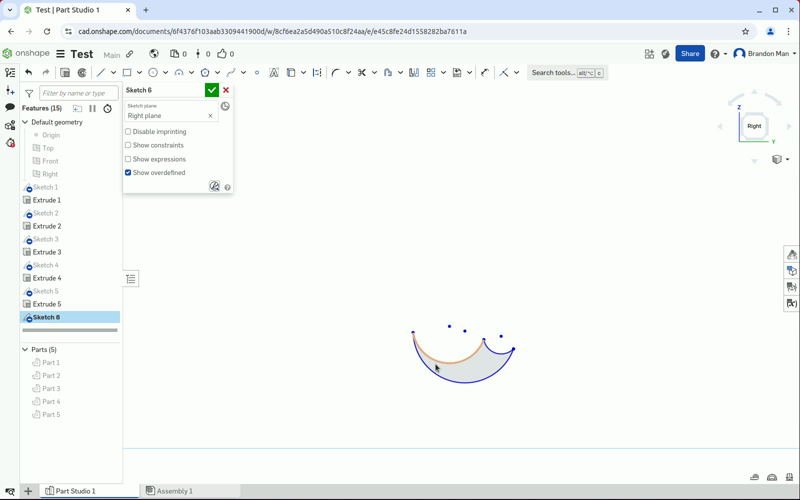
scroll(6)
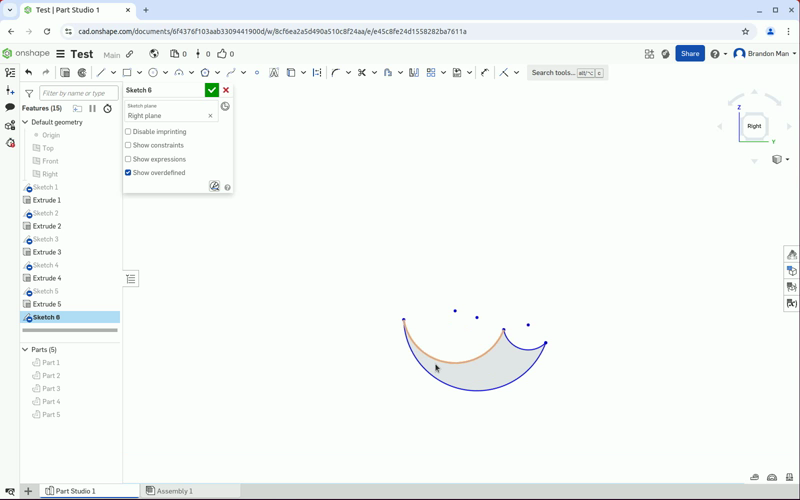
scroll(6)
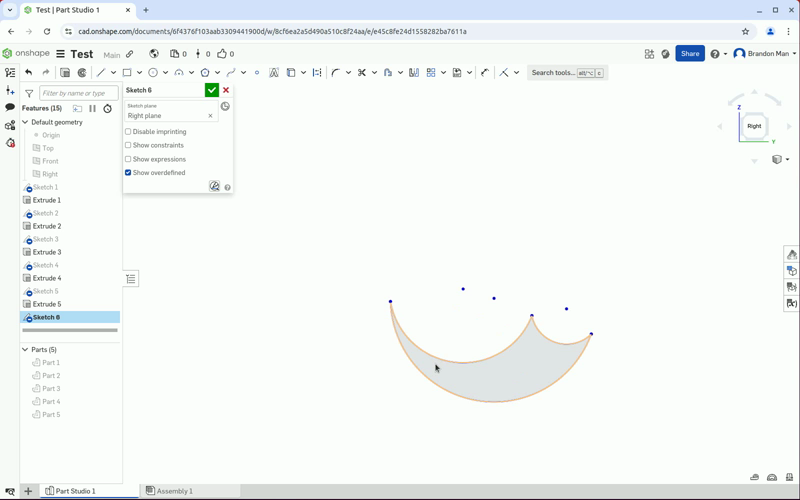
scroll(6)
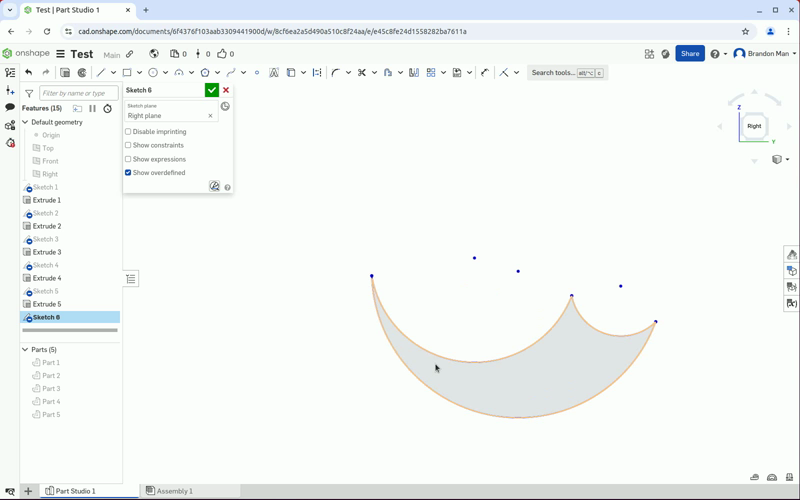
scroll(6)
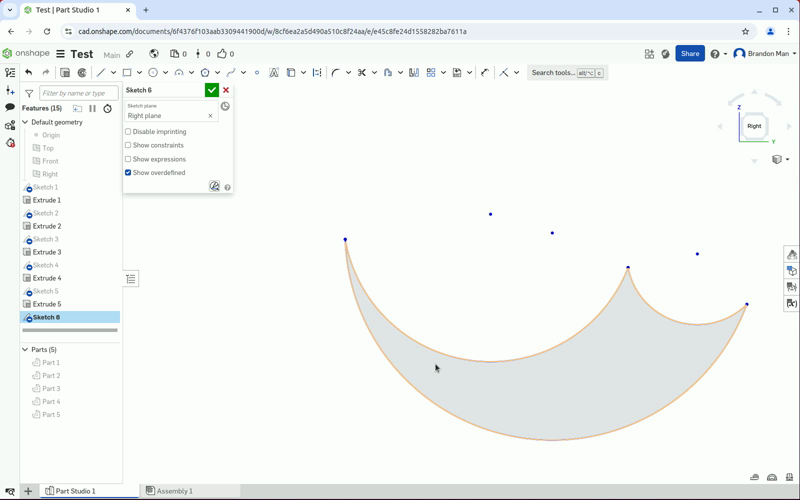
scroll(6)
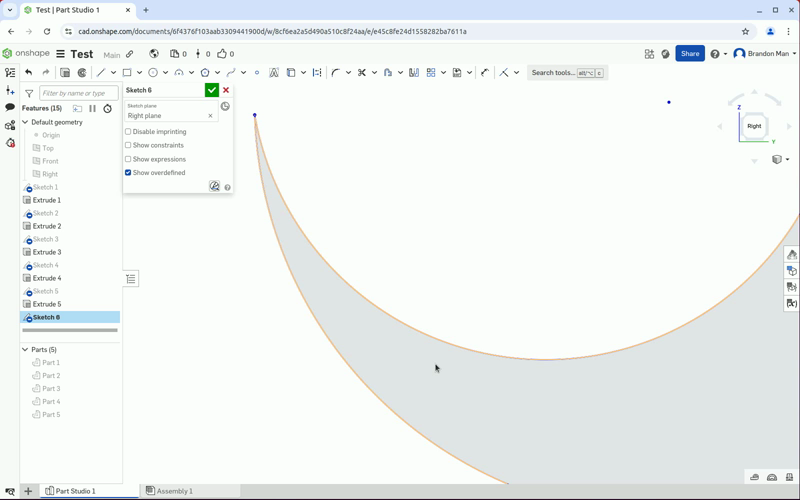
click(435, 363)
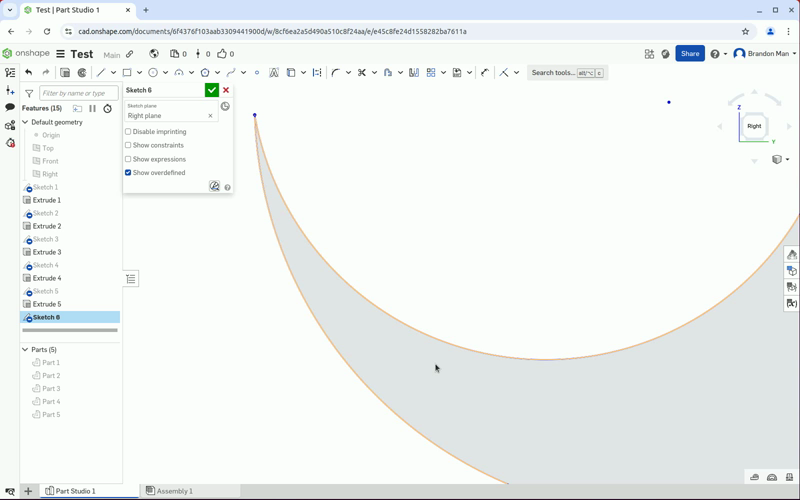
scroll(-6)
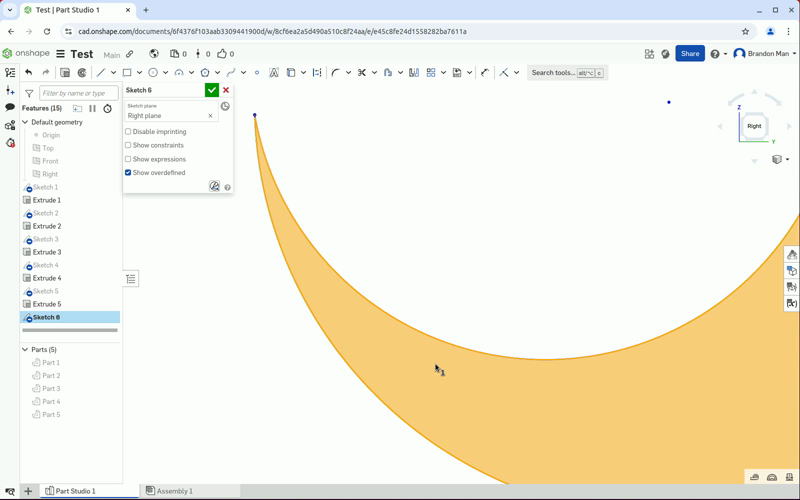
scroll(-6)
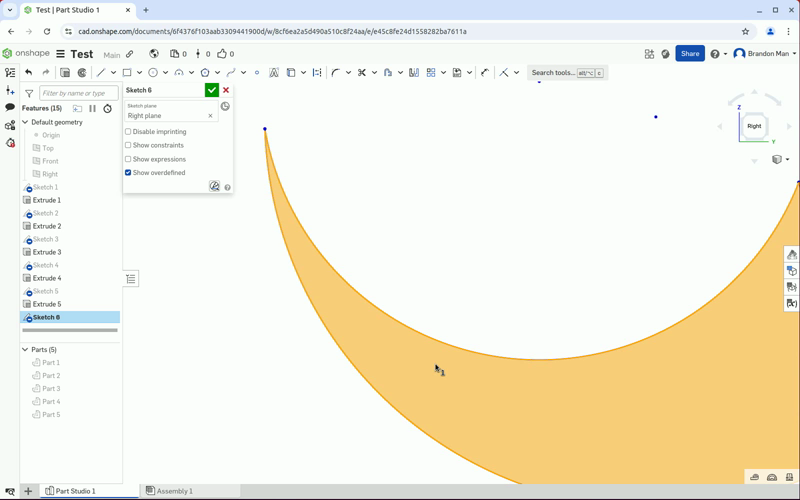
scroll(-6)
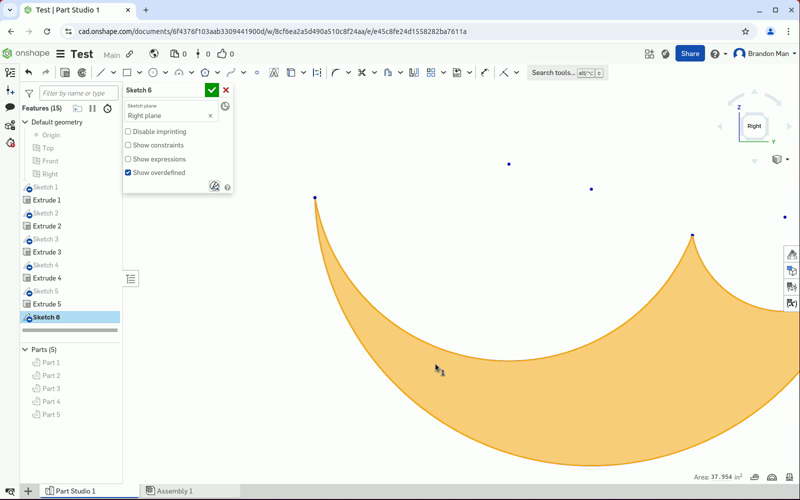
scroll(-6)
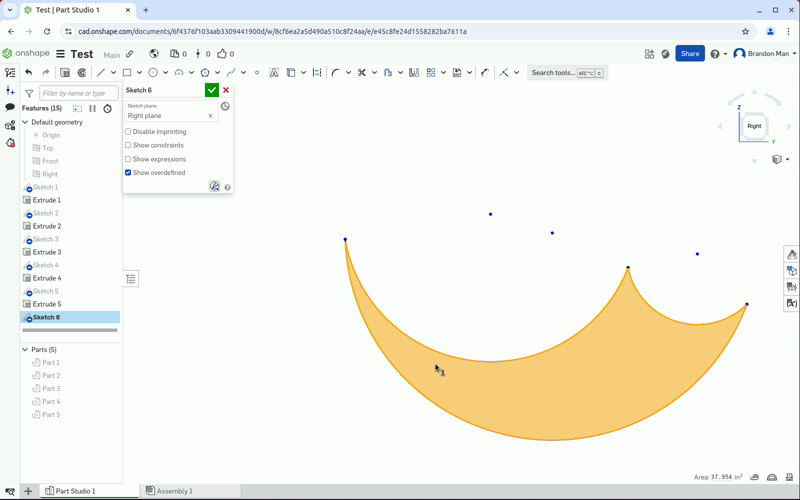
scroll(-6)
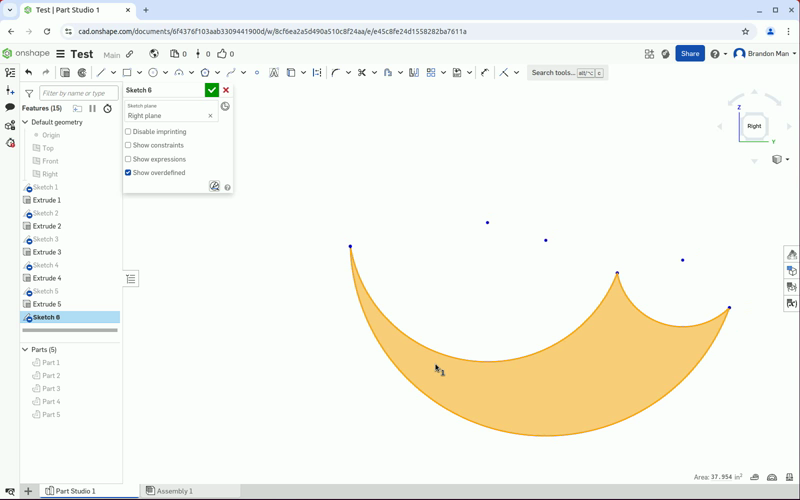
scroll(-6)
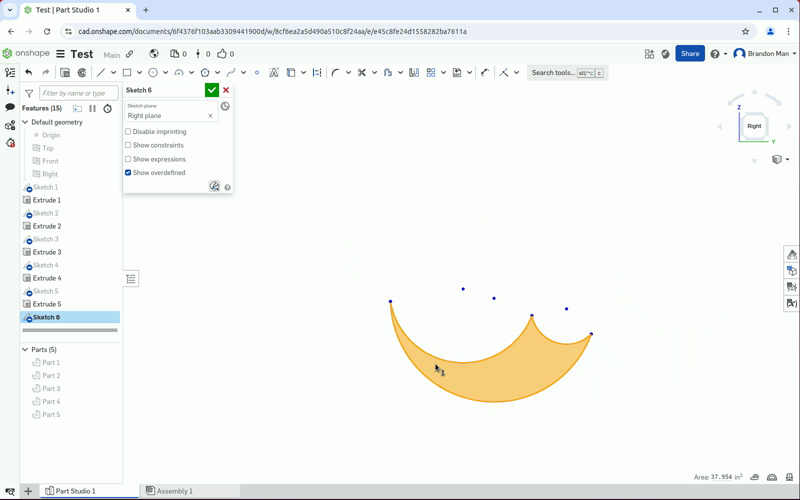
scroll(-6)
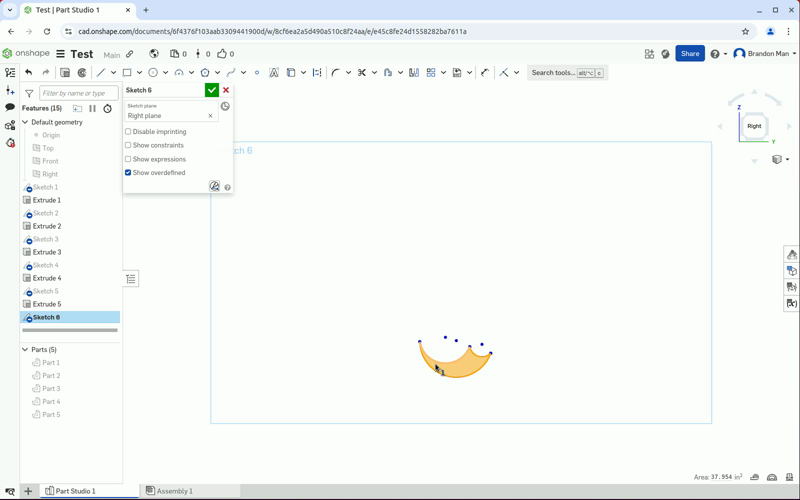
mouse_move(73, 352)
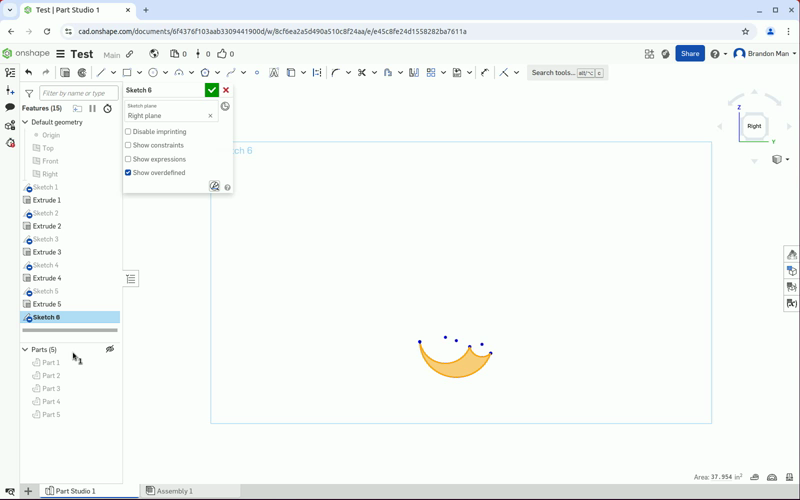
key(shift+y)
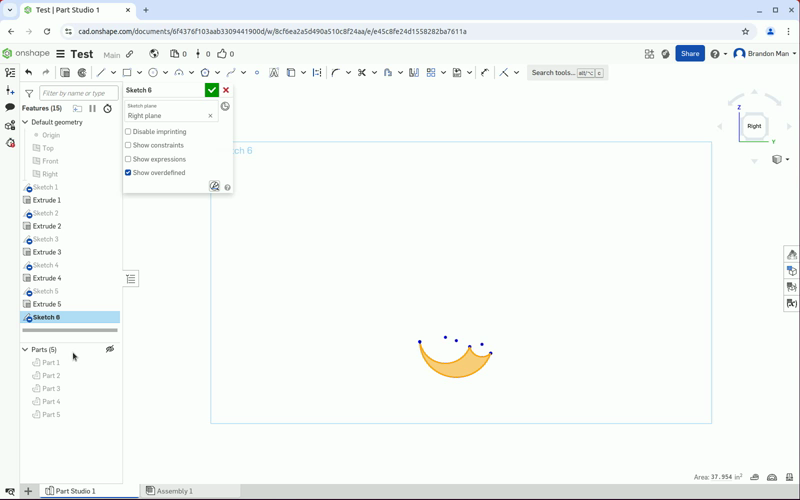
key(shift+e)
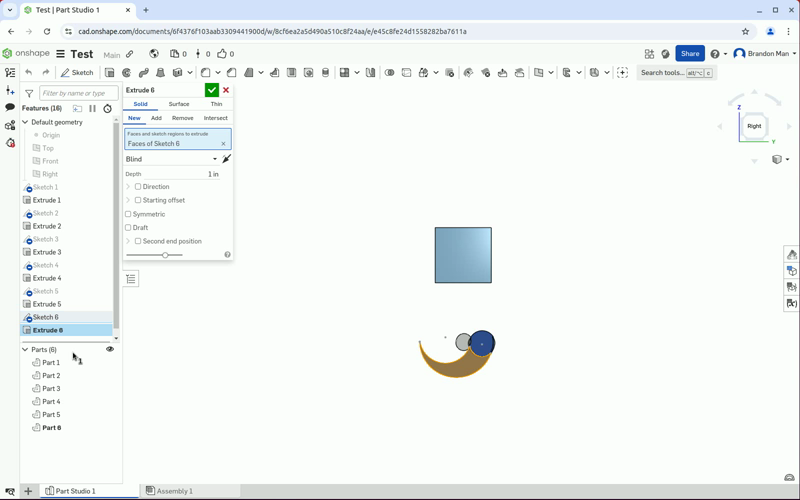
mouse_move(143, 106)
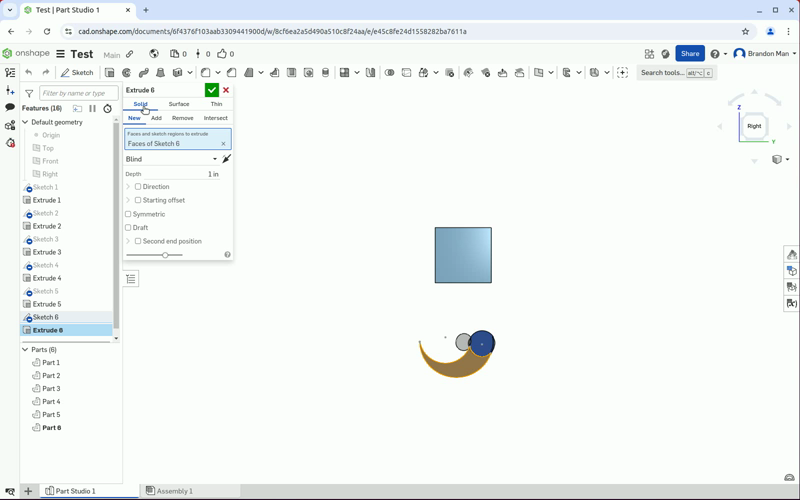
click(143, 106)
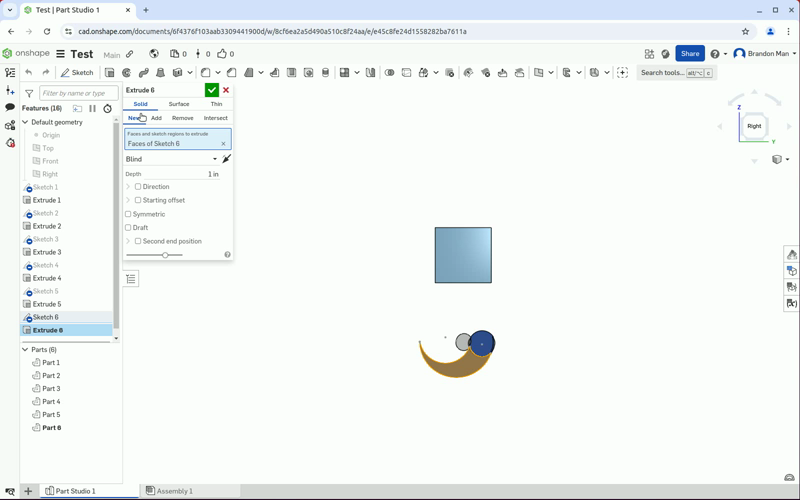
mouse_move(137, 120)
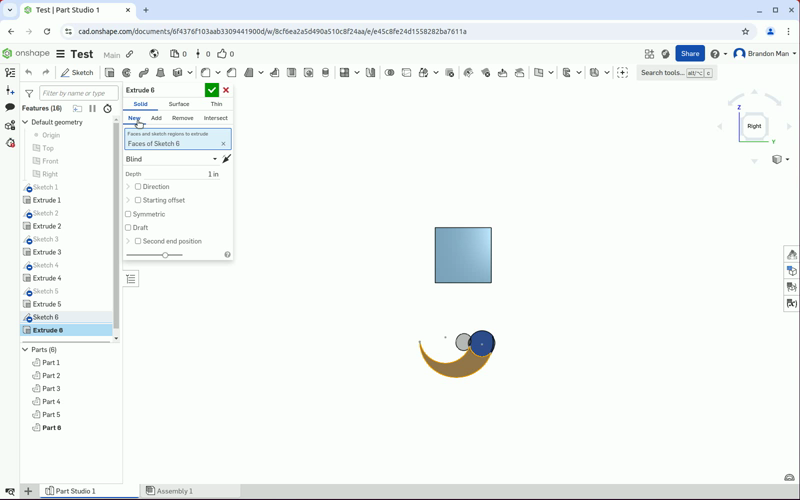
click(137, 120)
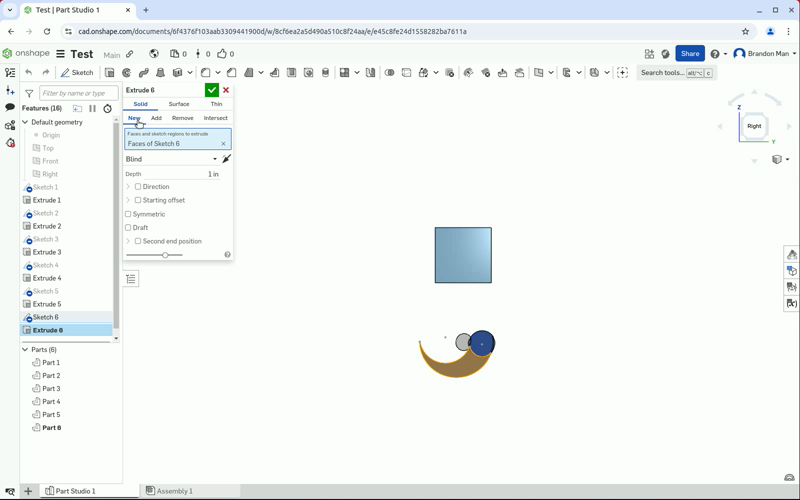
key(tab, 4)
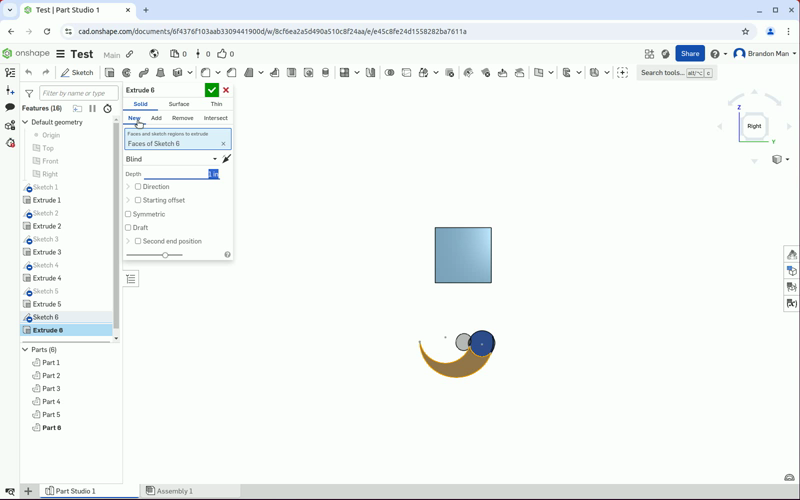
text(11.313)
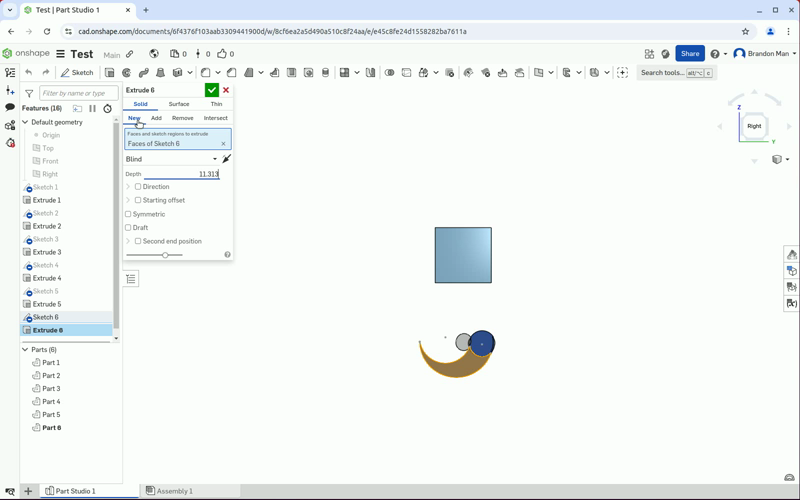
key(enter)
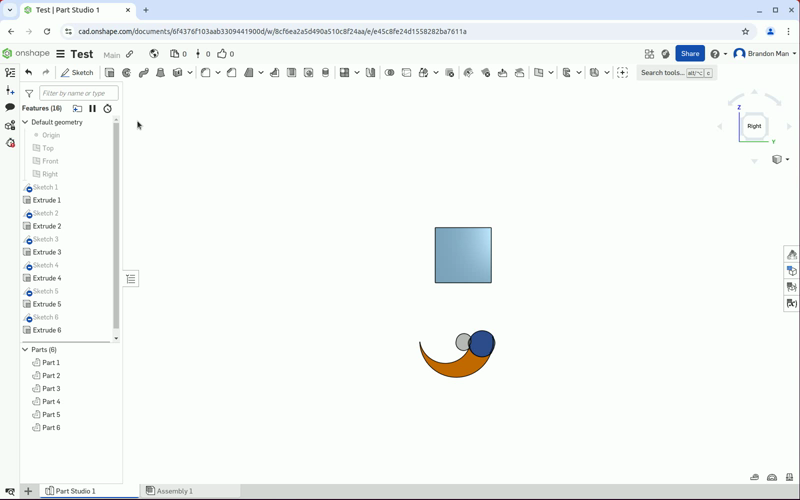
key(shift+h)
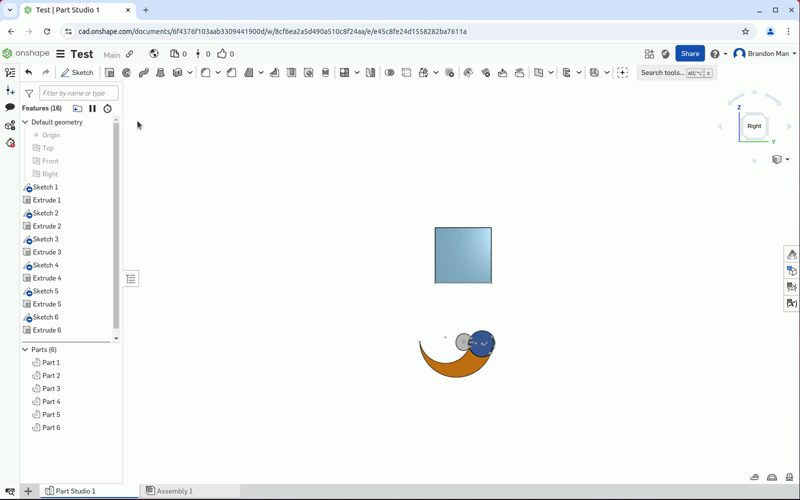
key(shift+h)
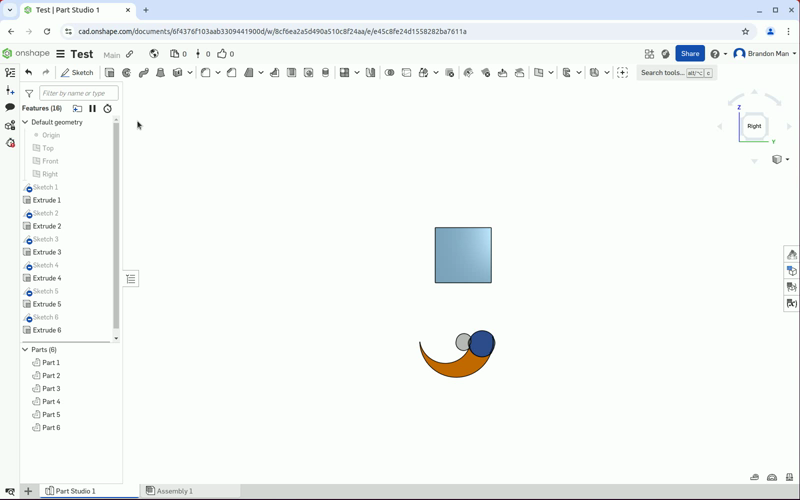
mouse_move(69, 189)
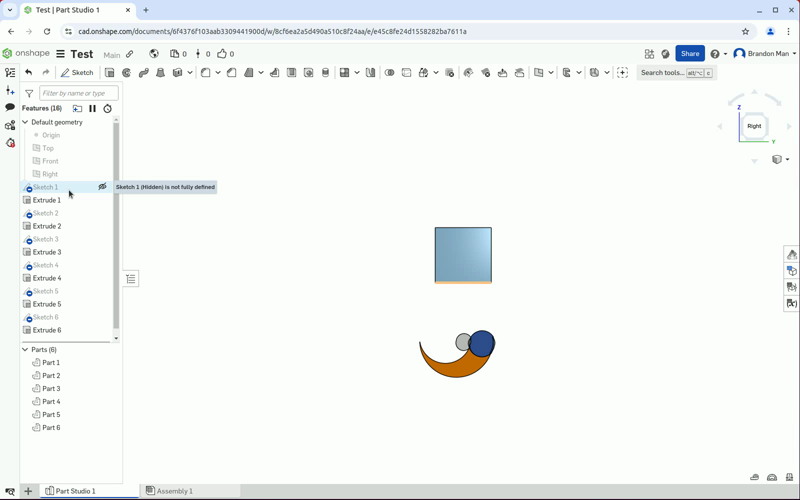
click(69, 189)
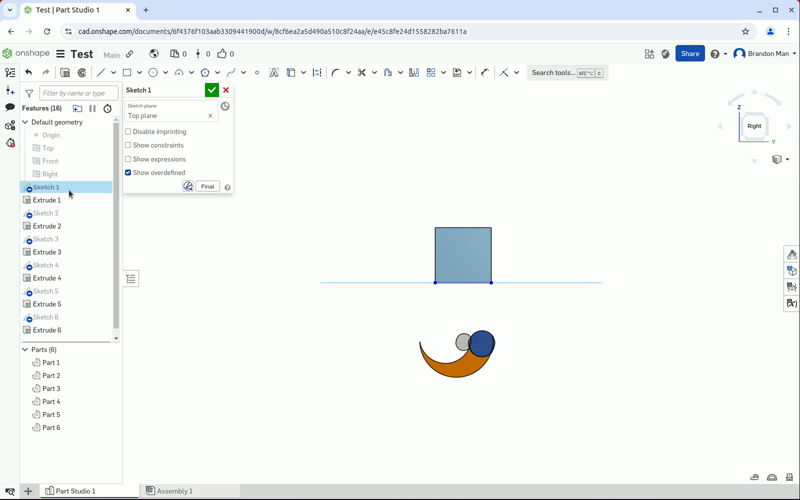
mouse_move(229, 92)
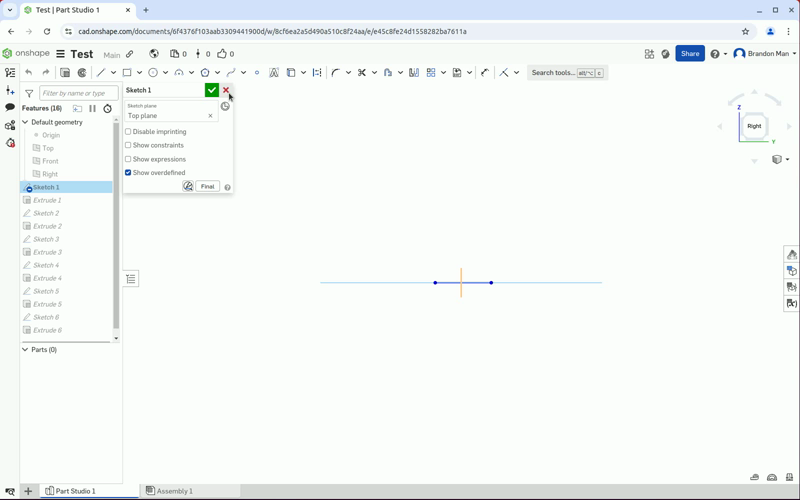
click(229, 92)
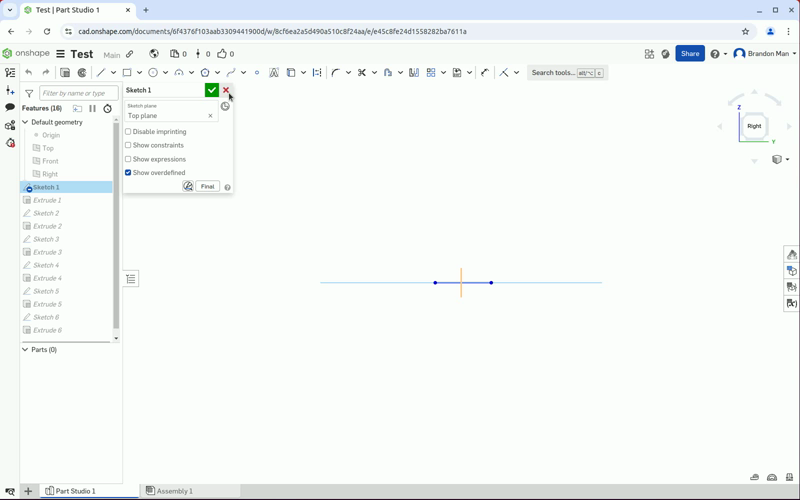
key(shift+s)
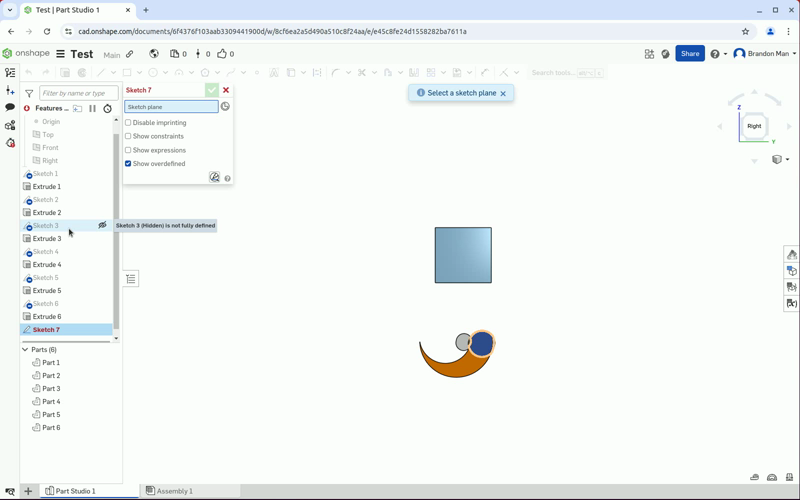
scroll(3)
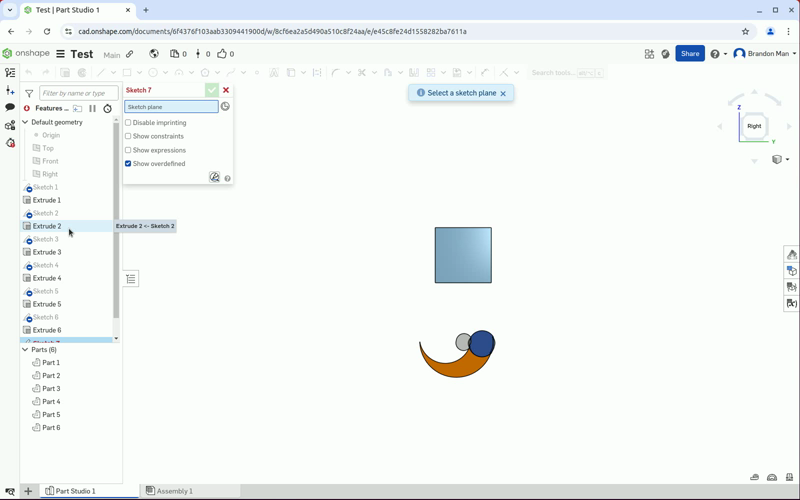
mouse_move(69, 176)
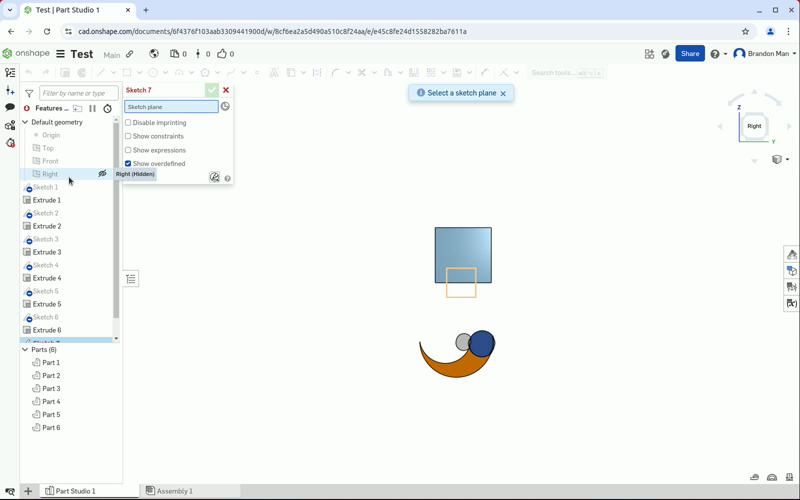
click(69, 176)
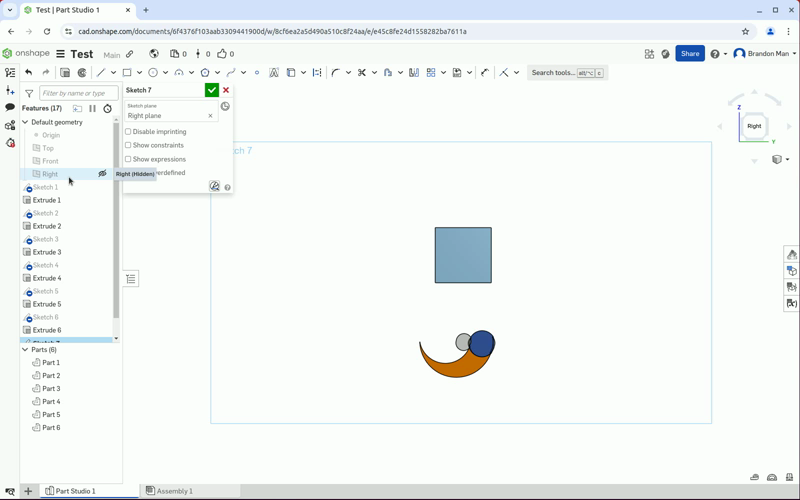
mouse_move(73, 352)
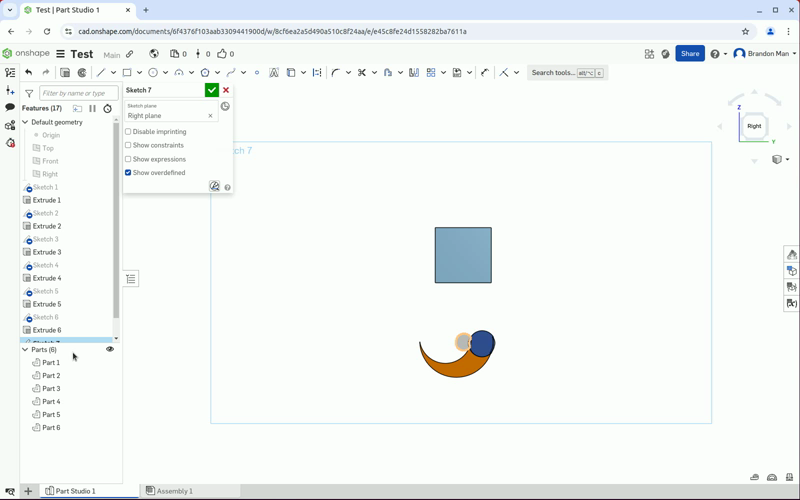
key(y)
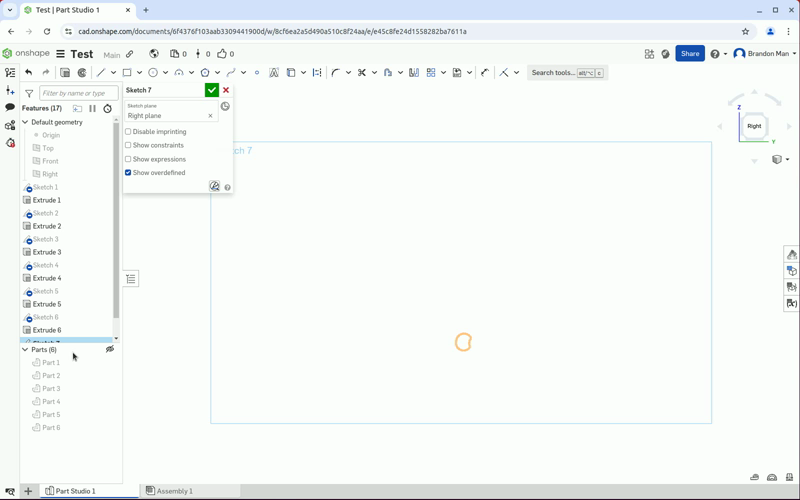
key(a)
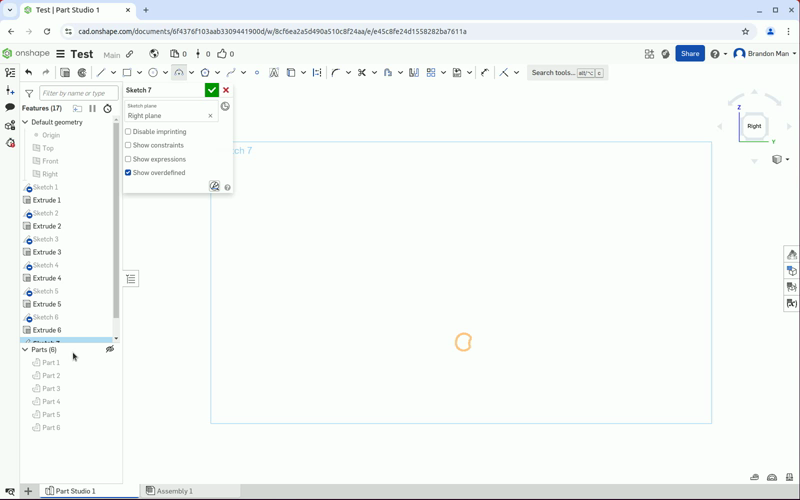
key_down(shift)
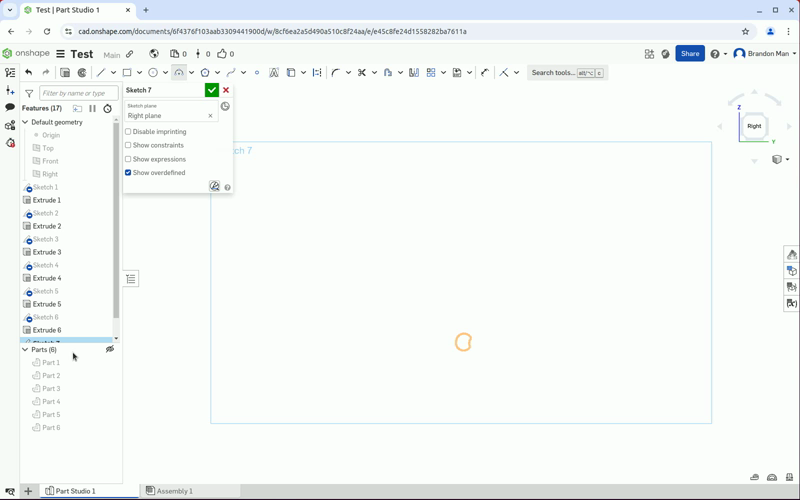
mouse_move(456, 340)
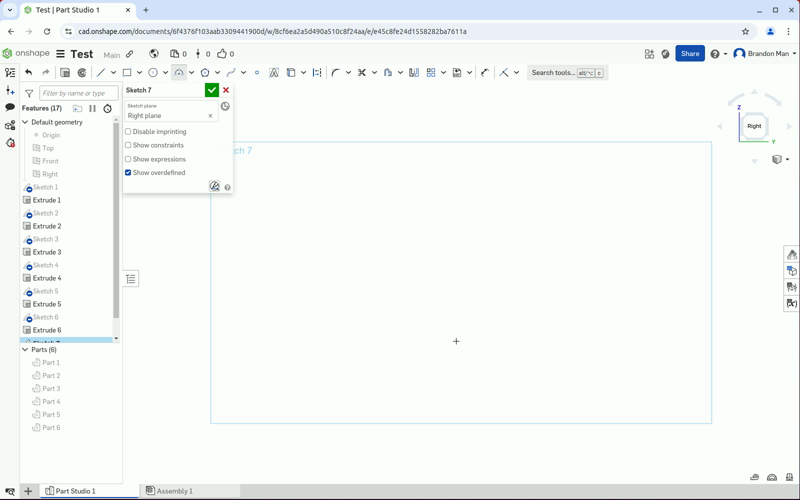
click(456, 340)
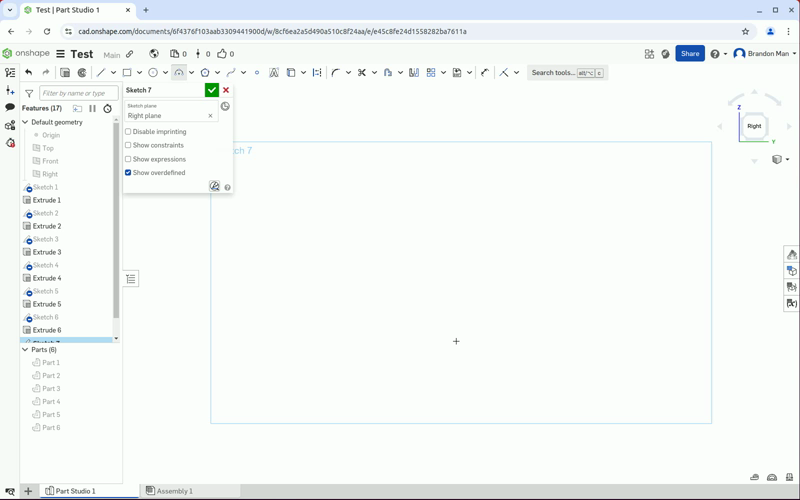
key_up(shift)
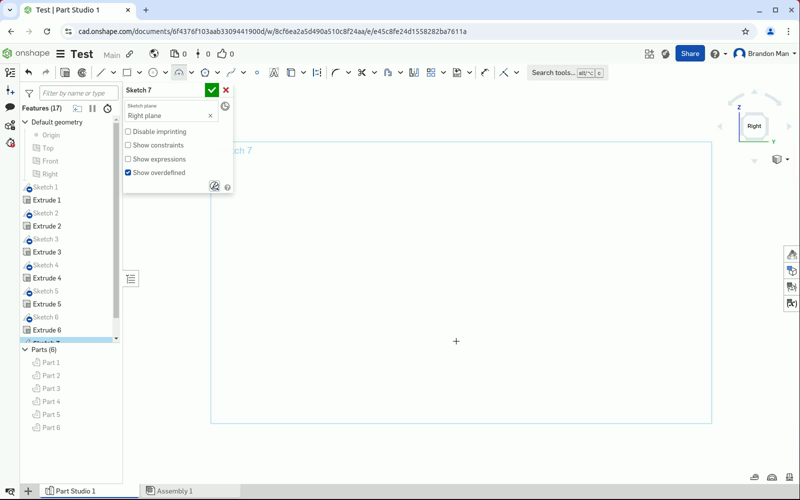
key_down(shift)
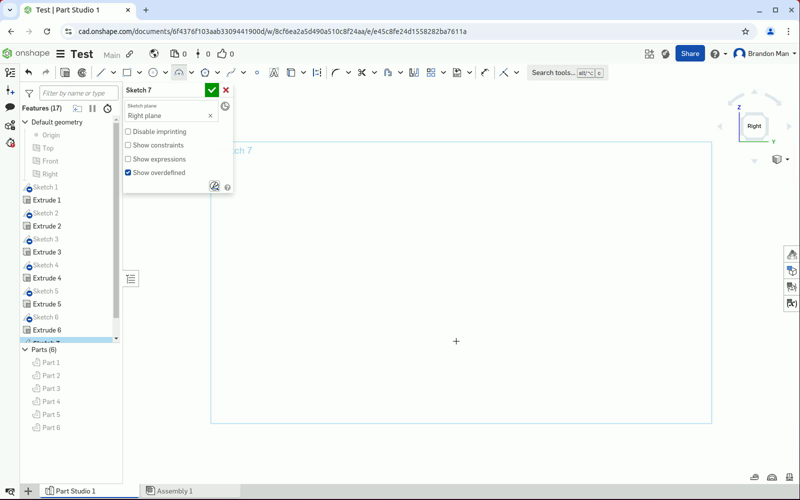
mouse_move(465, 334)
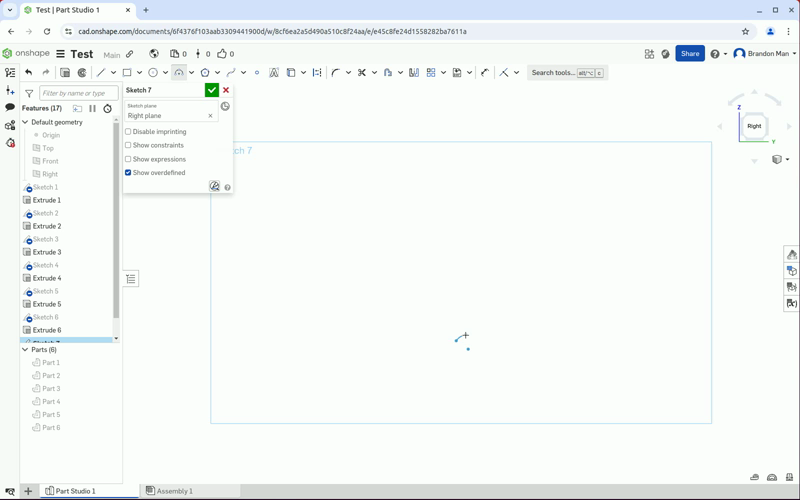
click(465, 334)
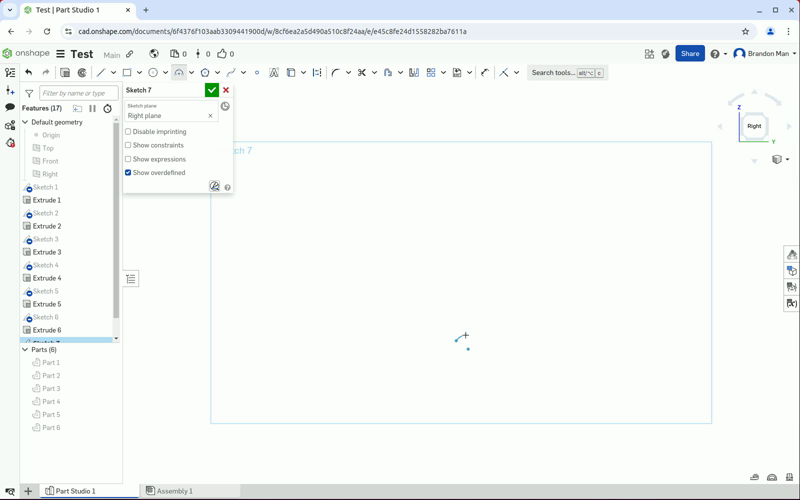
mouse_move(459, 335)
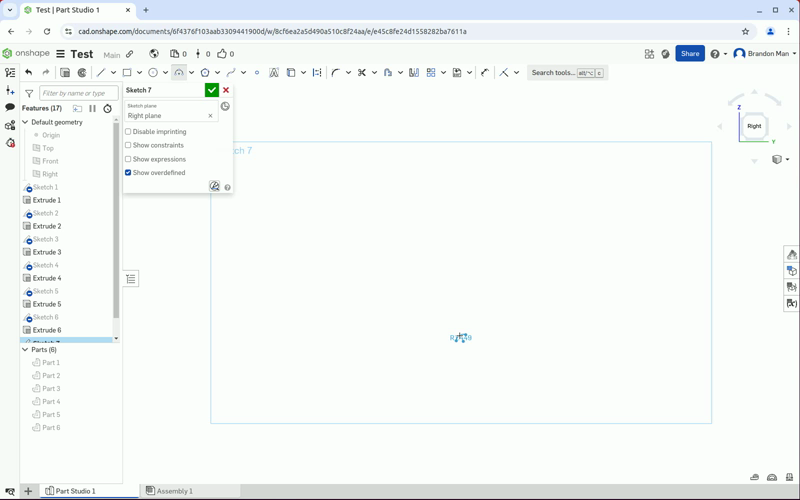
click(459, 335)
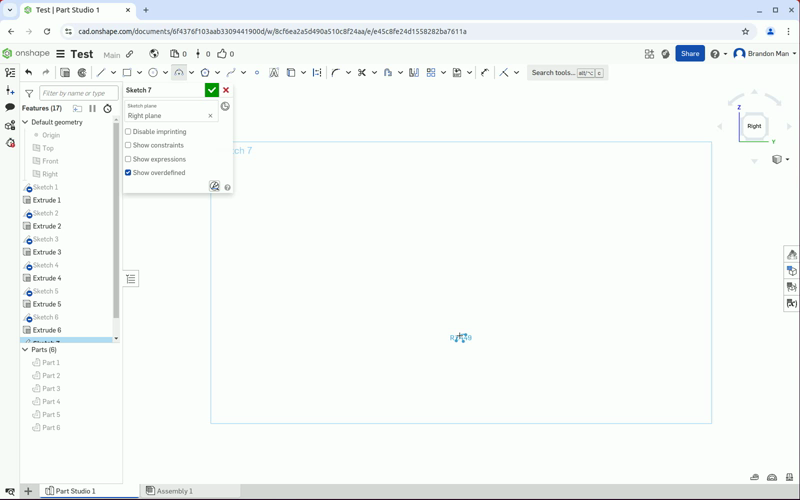
key_up(shift)
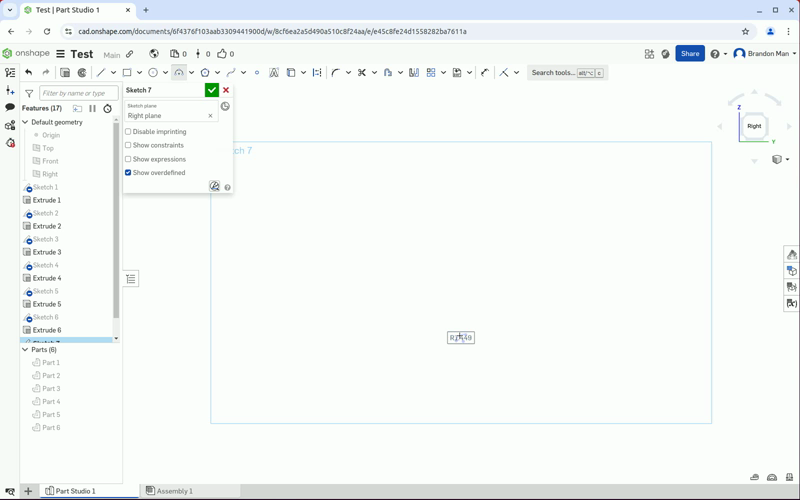
mouse_move(465, 334)
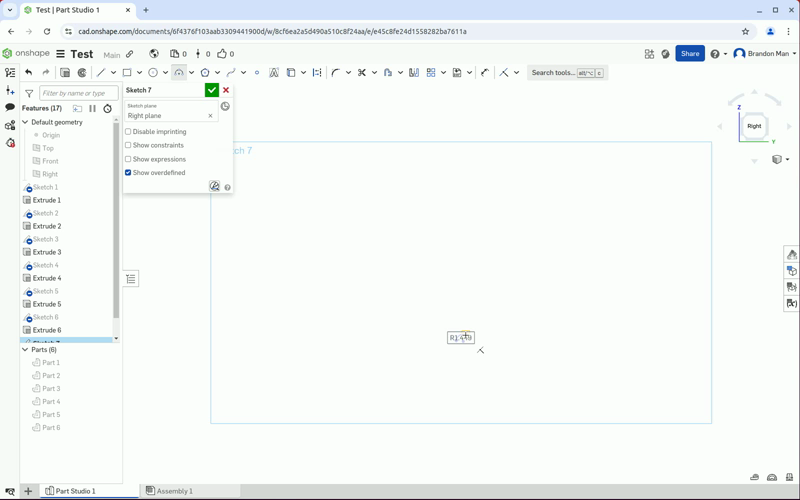
click(465, 334)
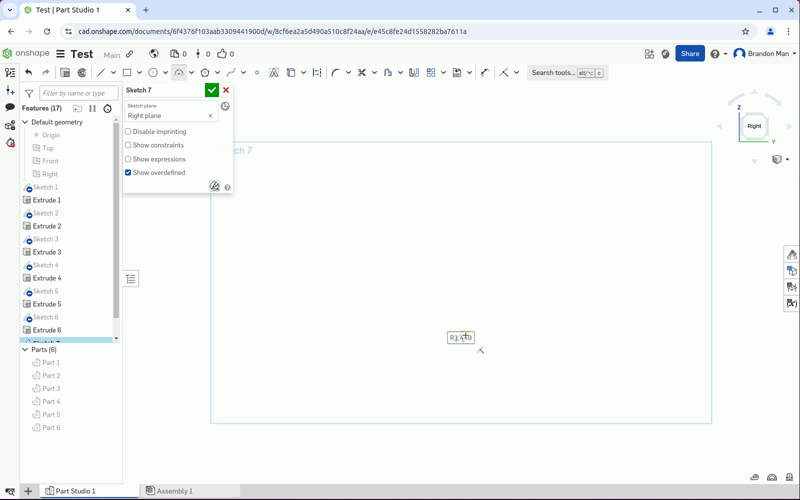
mouse_move(456, 340)
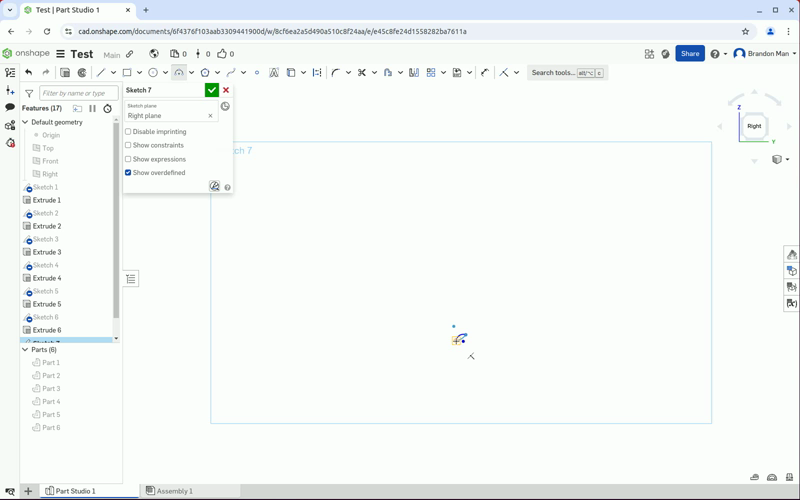
click(456, 340)
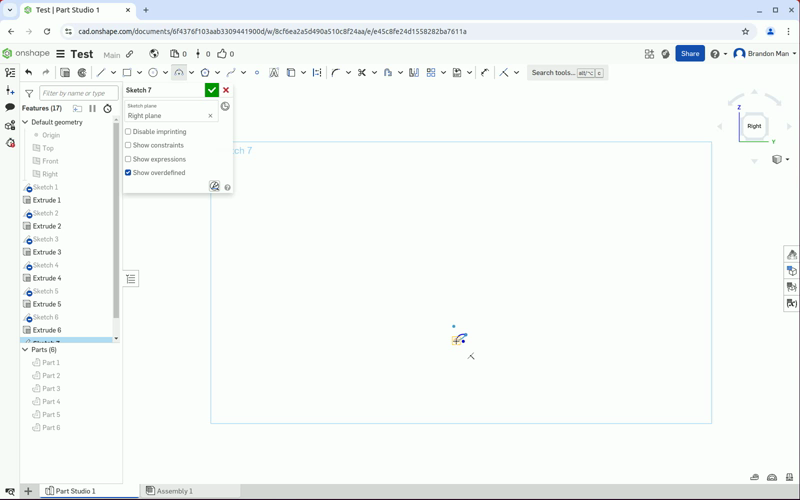
key_down(shift)
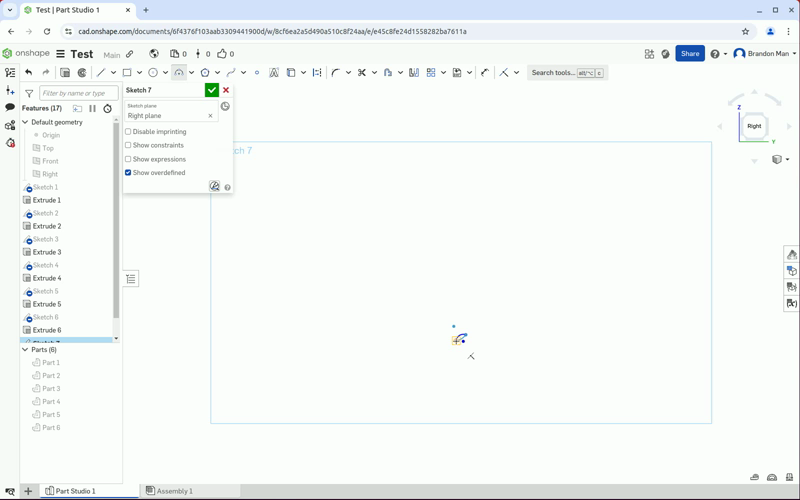
mouse_move(445, 311)
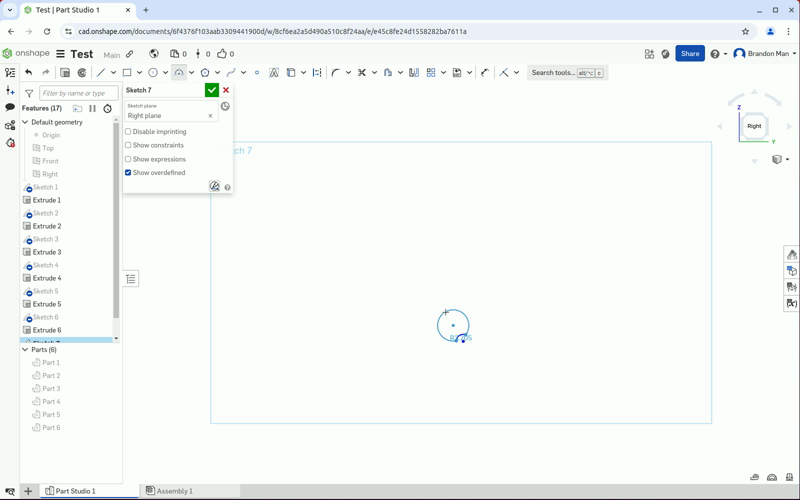
click(445, 311)
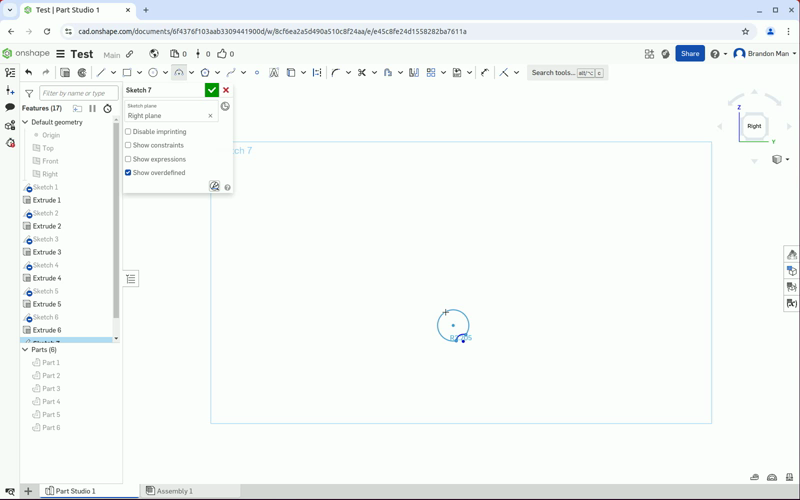
key_up(shift)
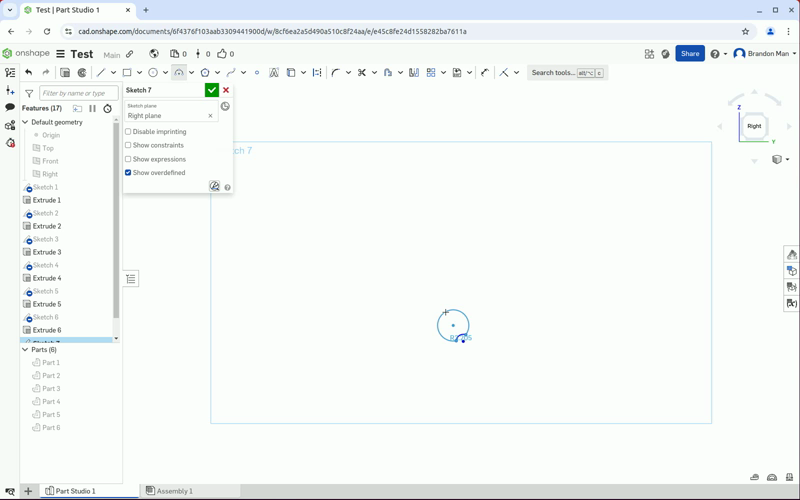
key(esc)
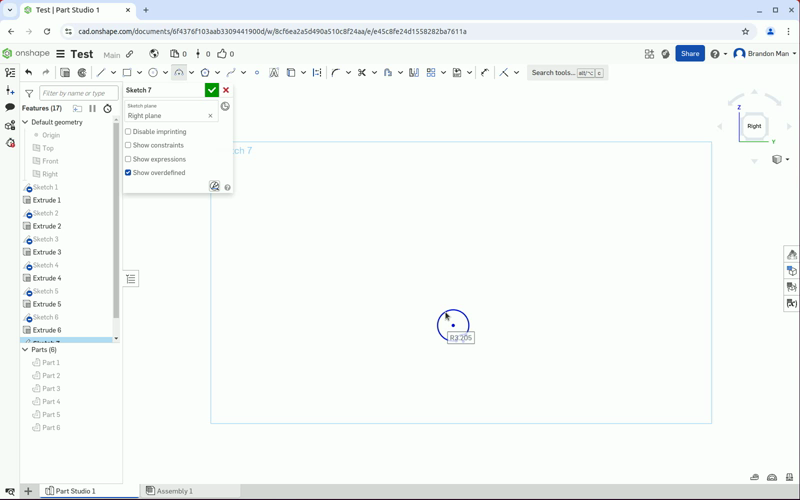
mouse_move(456, 327)
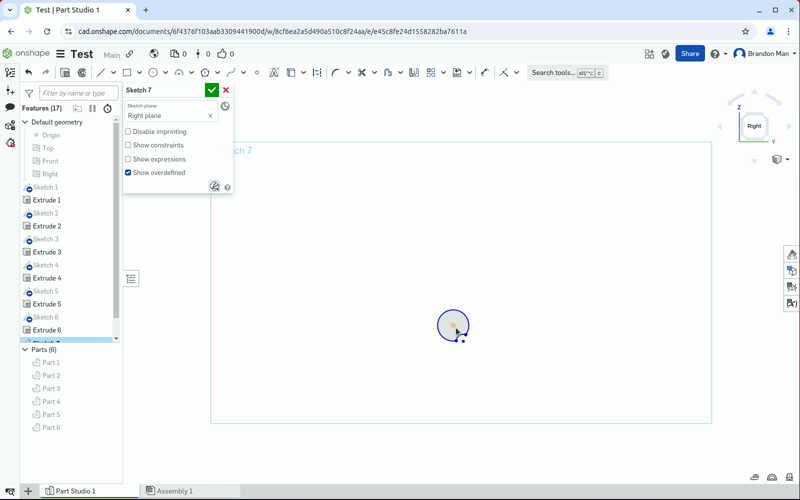
scroll(6)
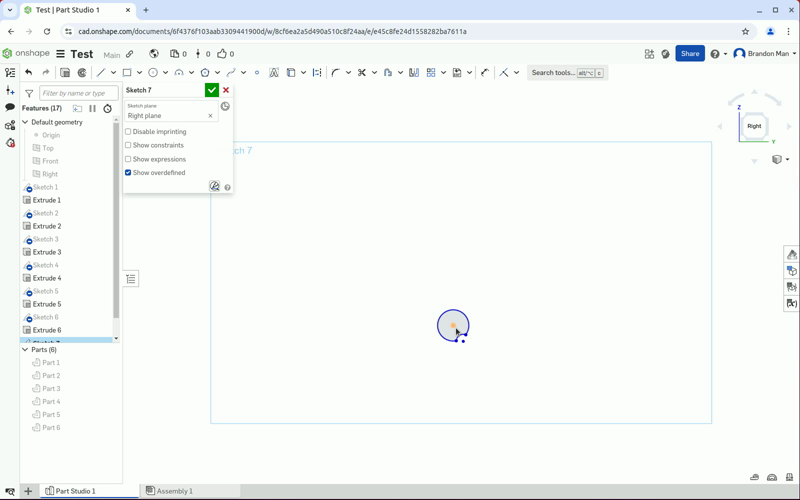
scroll(6)
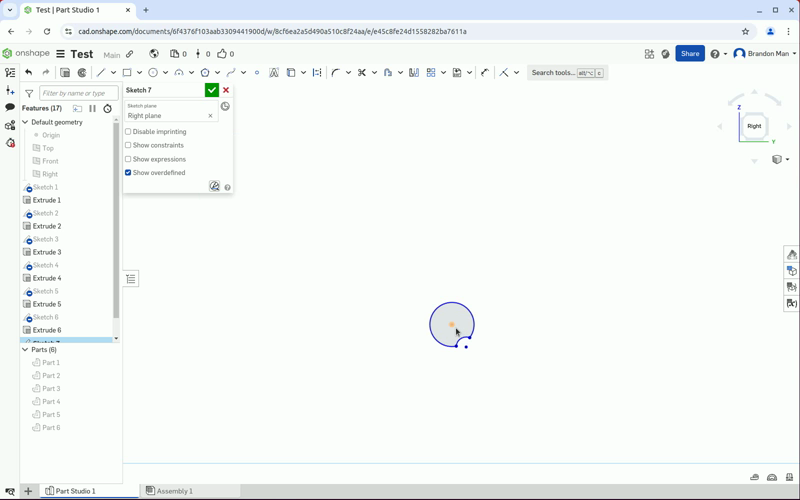
scroll(6)
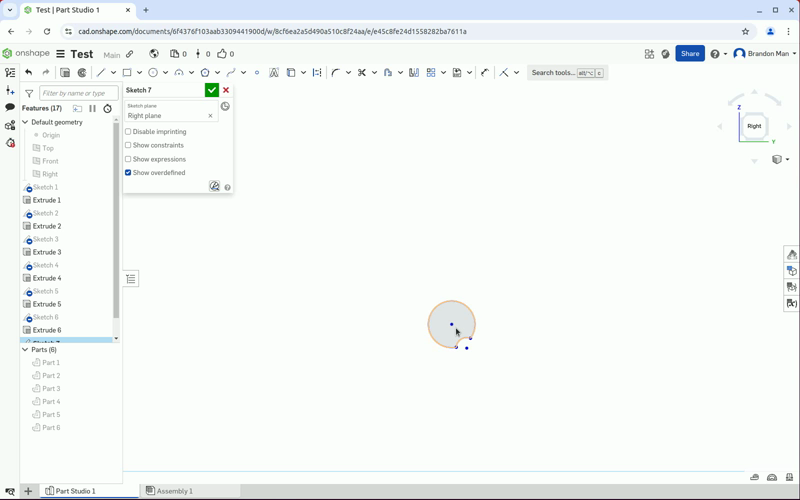
scroll(6)
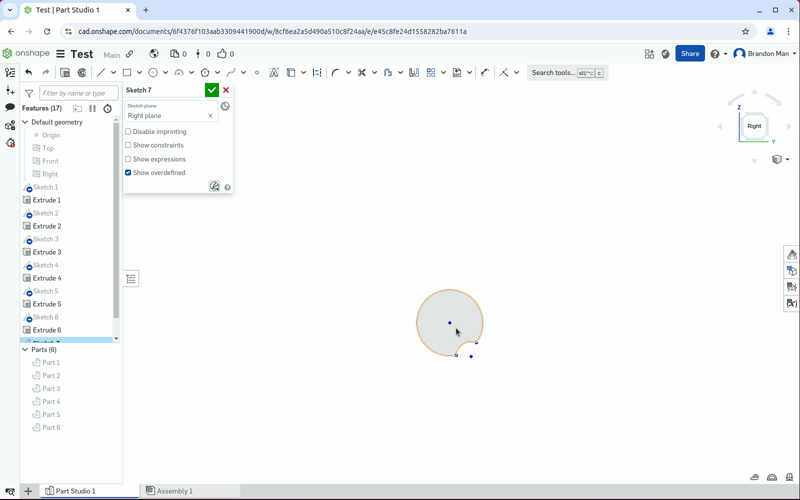
scroll(6)
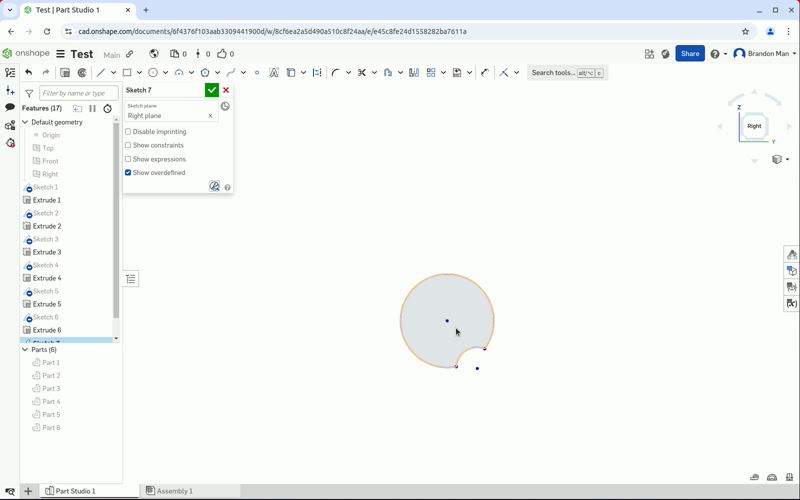
scroll(6)
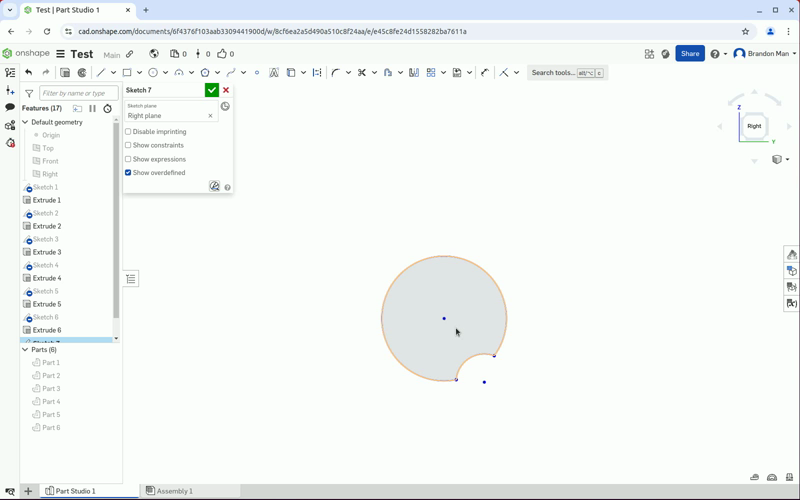
scroll(6)
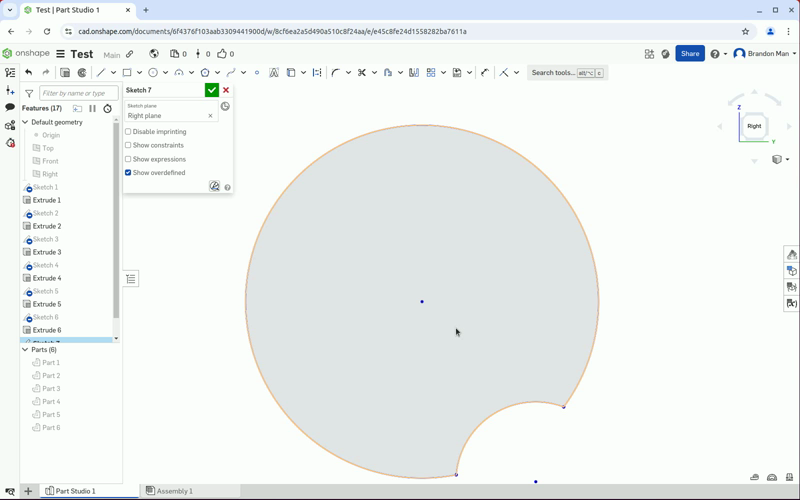
click(456, 327)
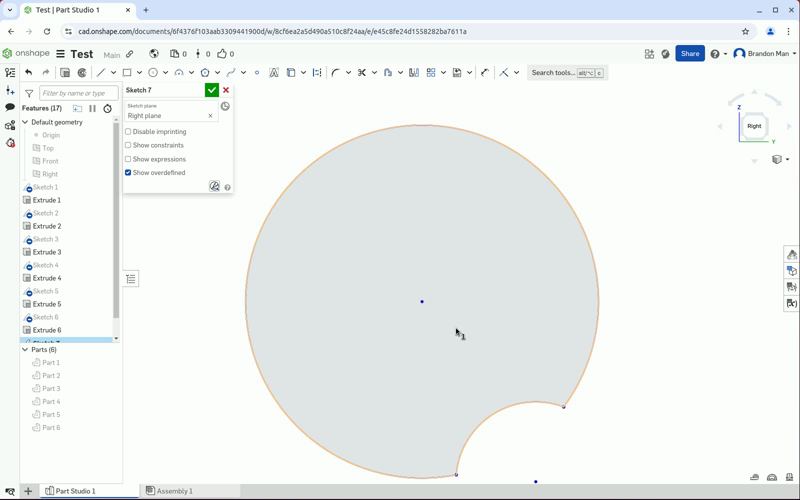
scroll(-6)
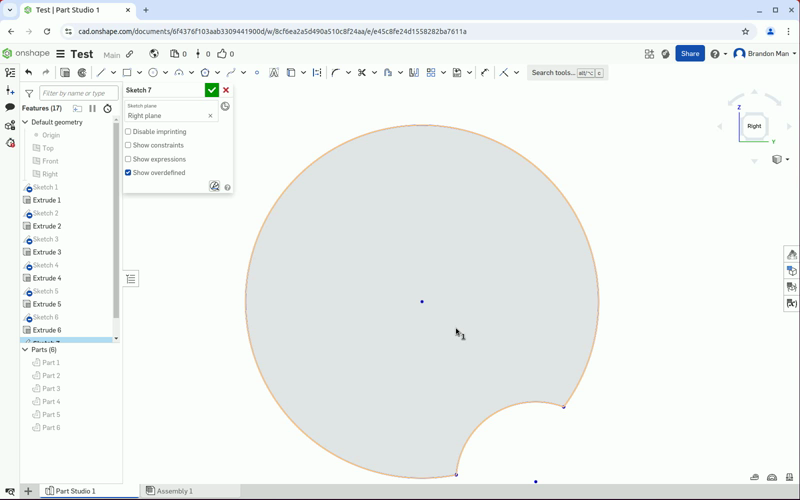
scroll(-6)
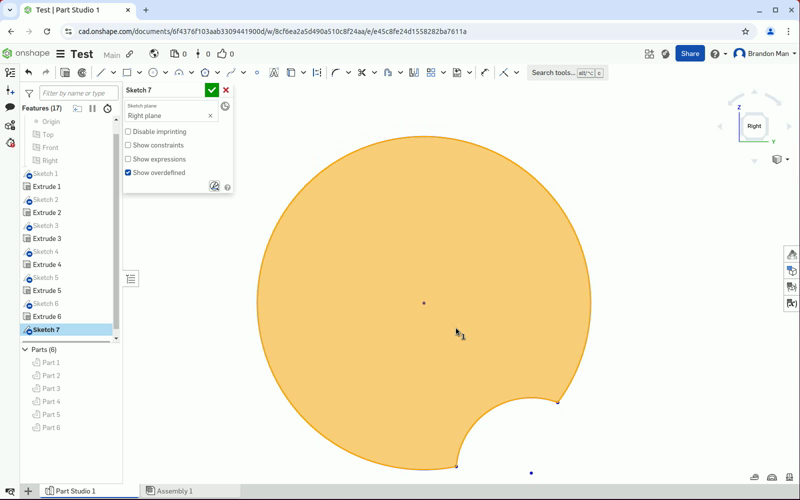
scroll(-6)
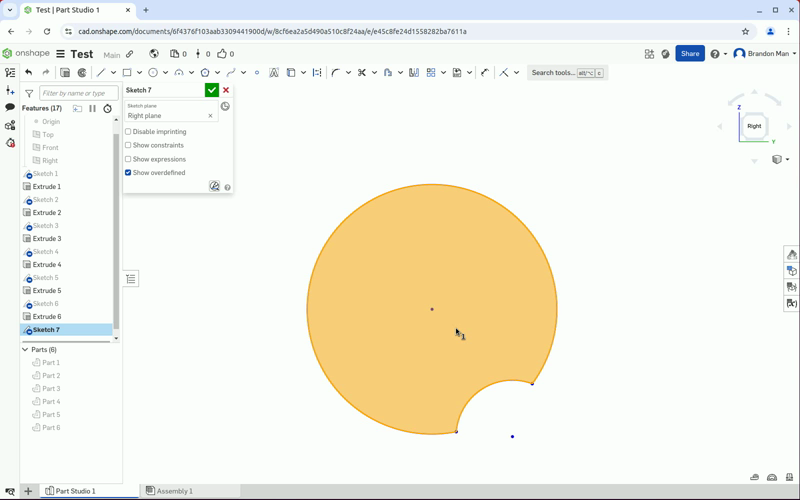
scroll(-6)
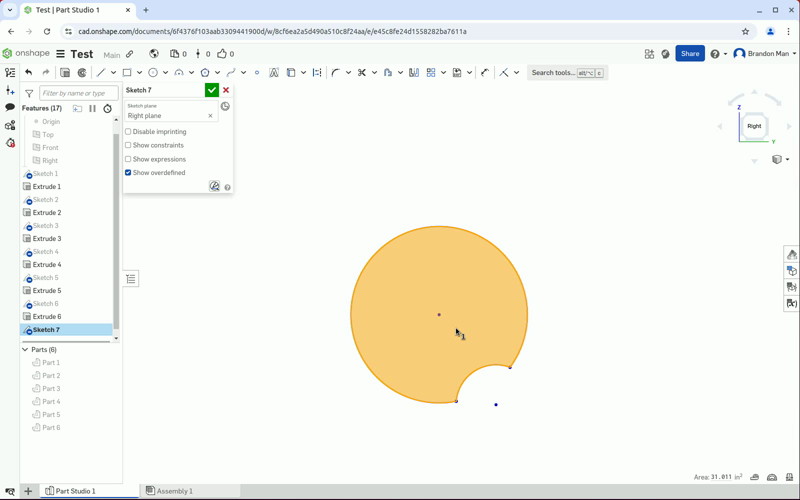
scroll(-6)
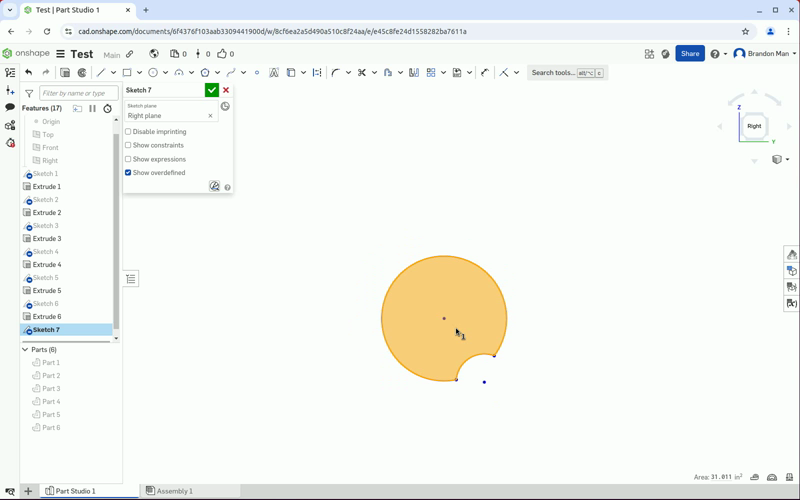
scroll(-6)
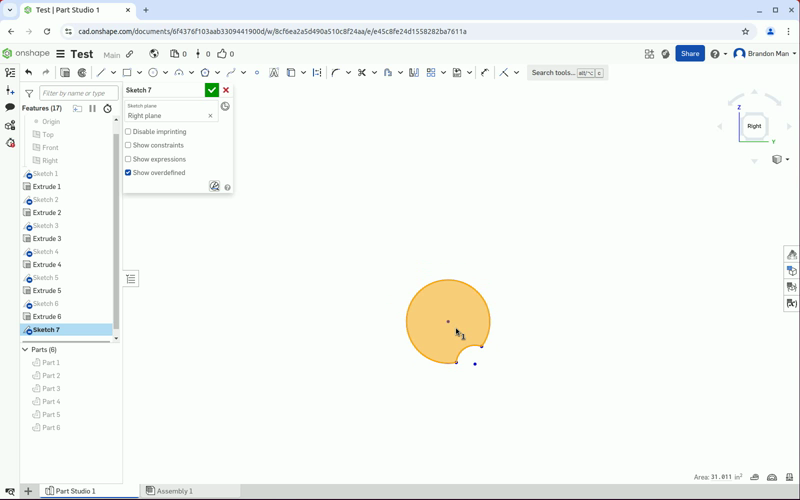
scroll(-6)
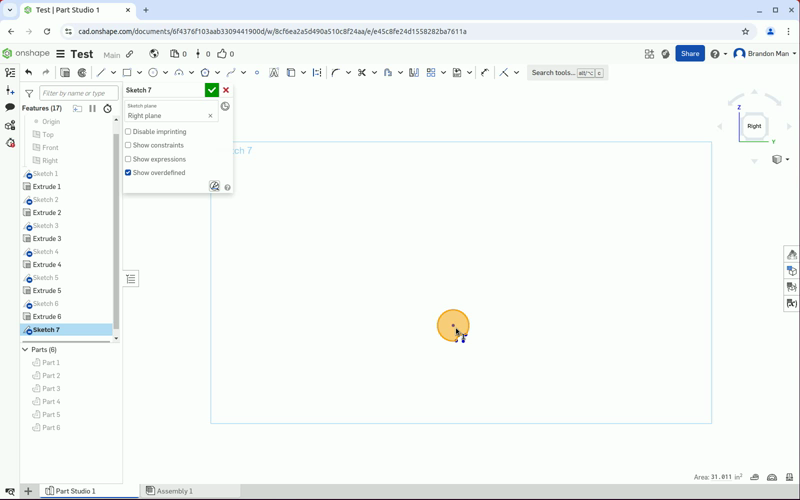
mouse_move(73, 352)
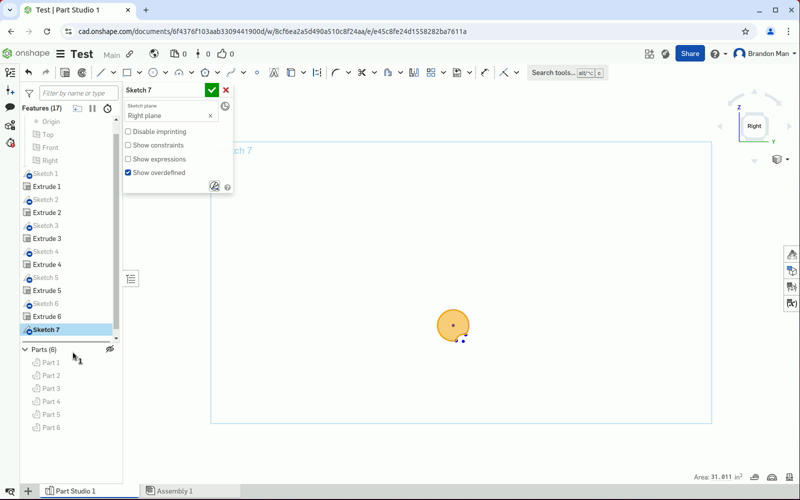
key(shift+y)
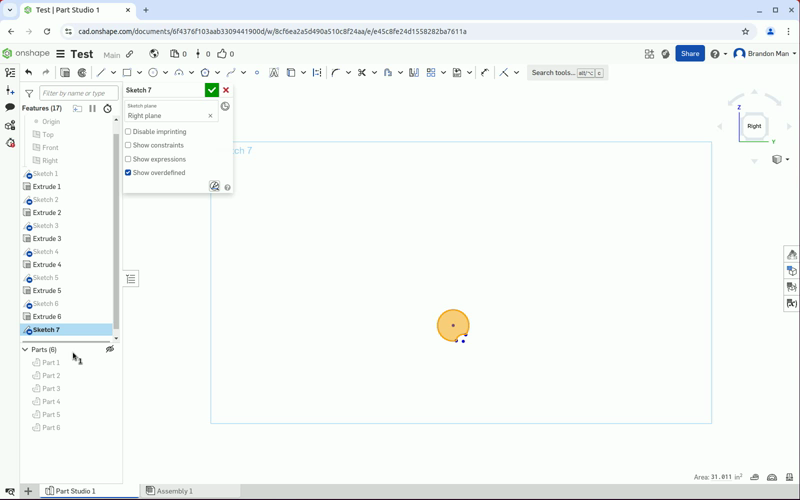
key(shift+e)
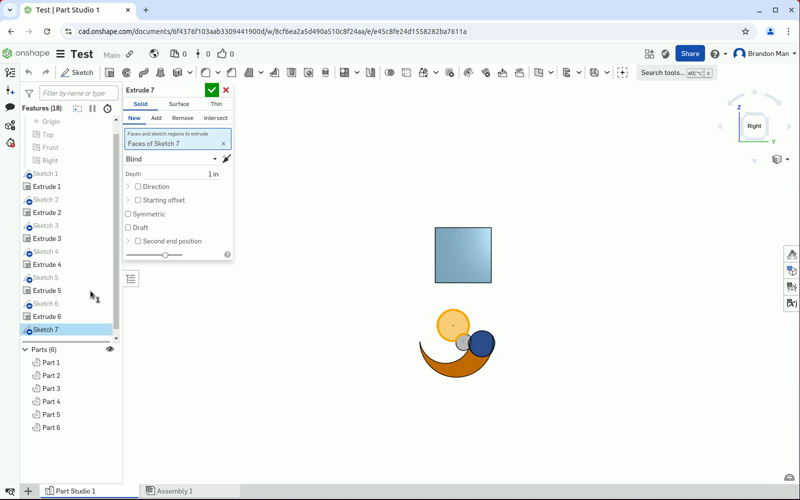
mouse_move(143, 106)
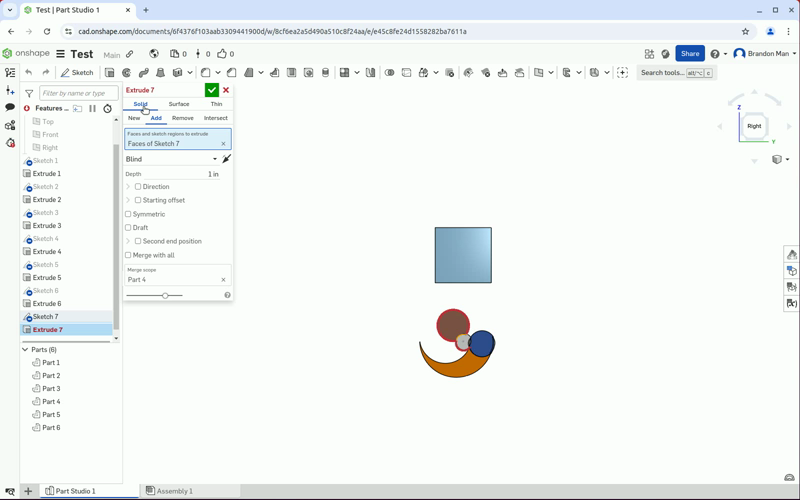
click(143, 106)
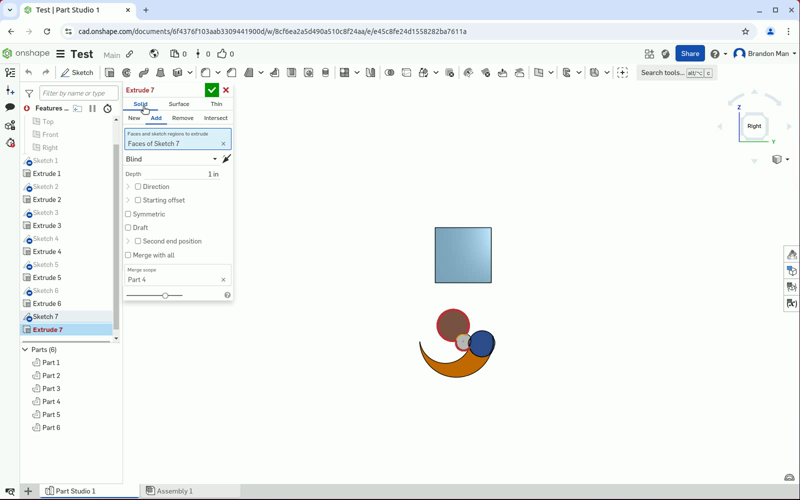
mouse_move(137, 120)
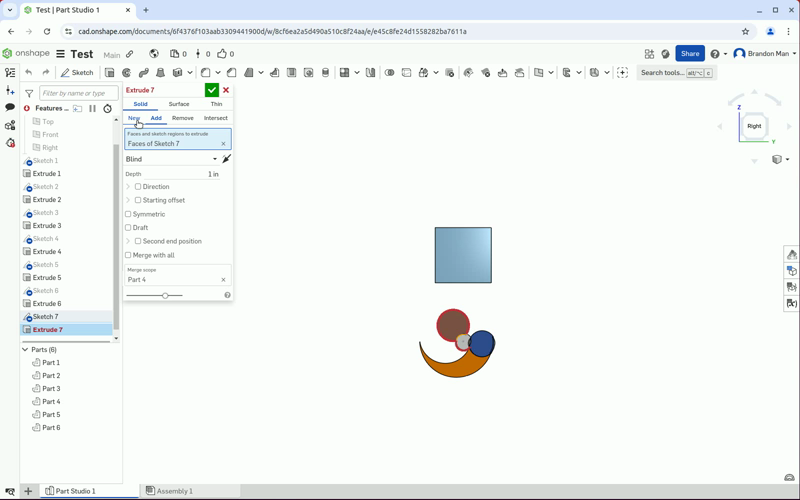
click(137, 120)
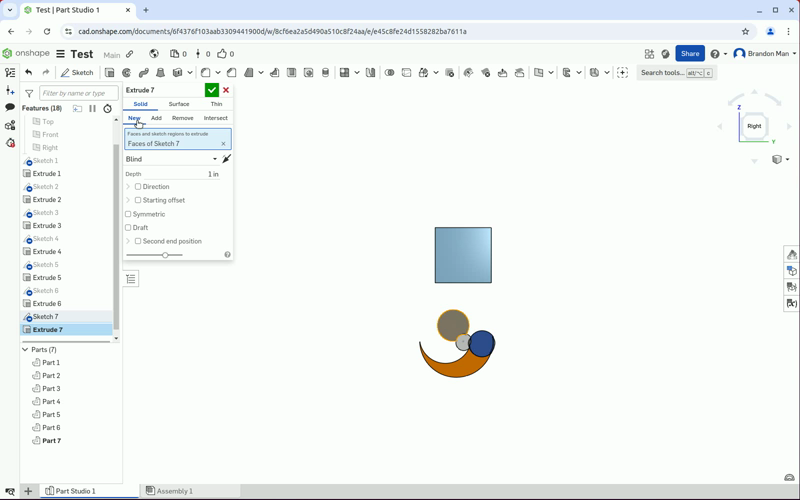
key(tab, 4)
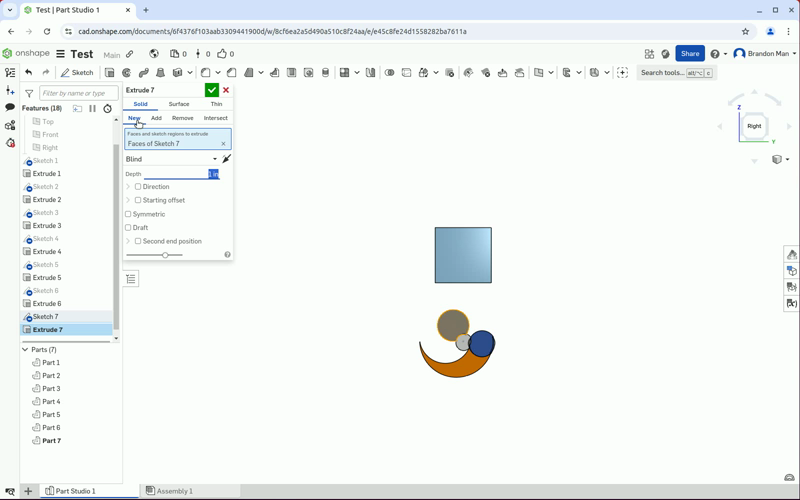
text(11.313)
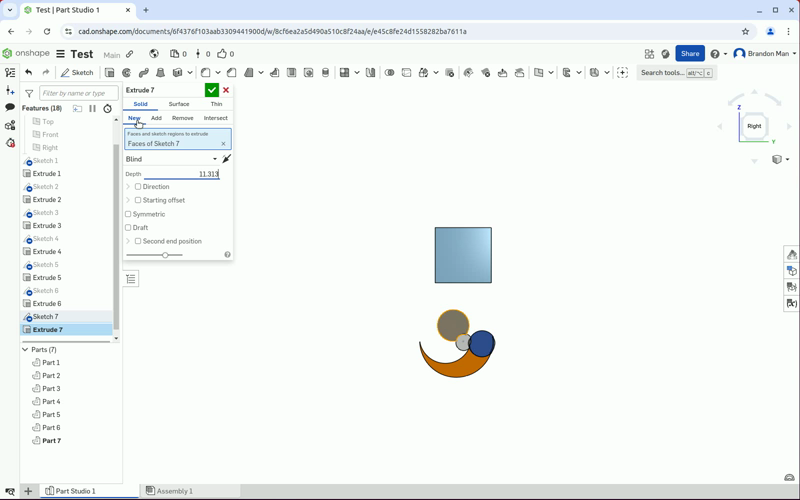
key(enter)
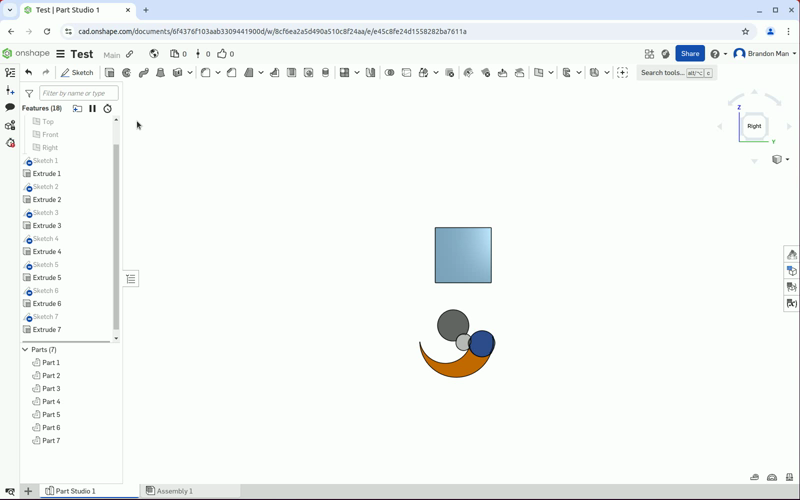
key(shift+h)
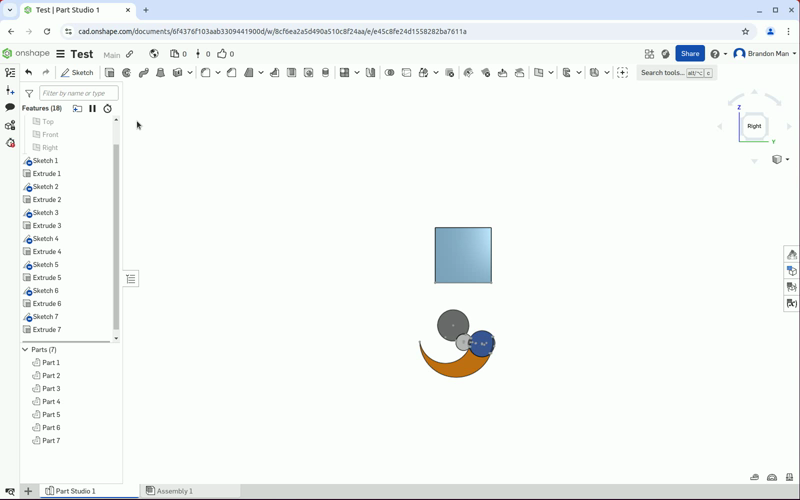
key(shift+h)
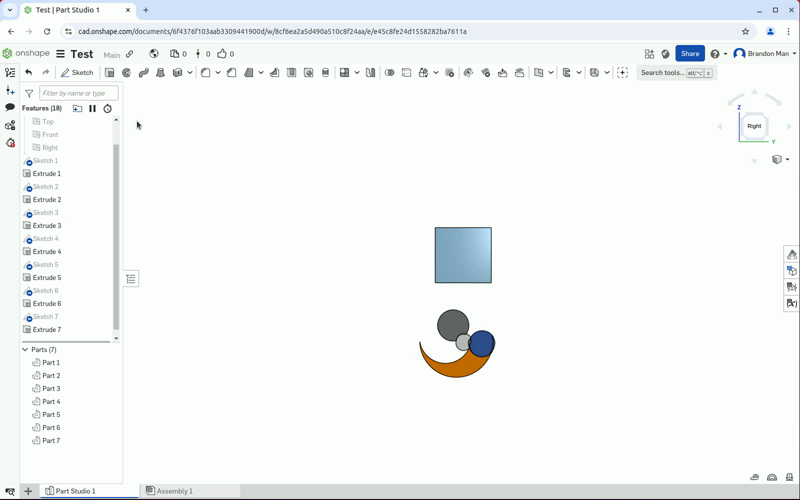
mouse_move(69, 163)
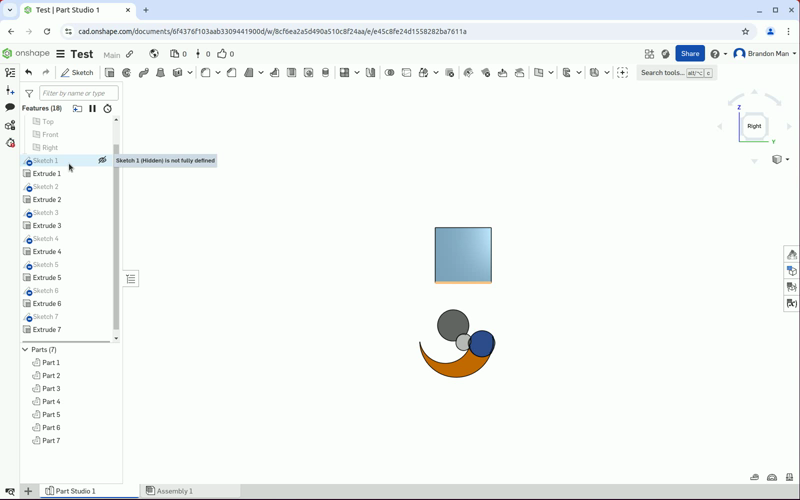
click(69, 163)
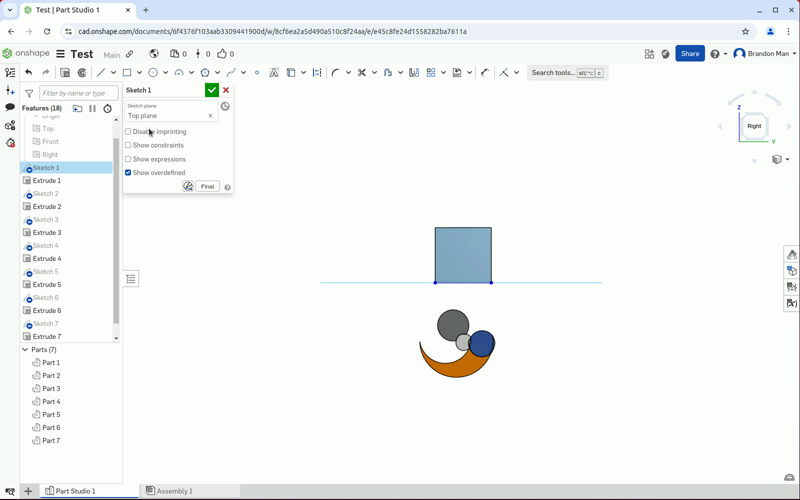
mouse_move(229, 92)
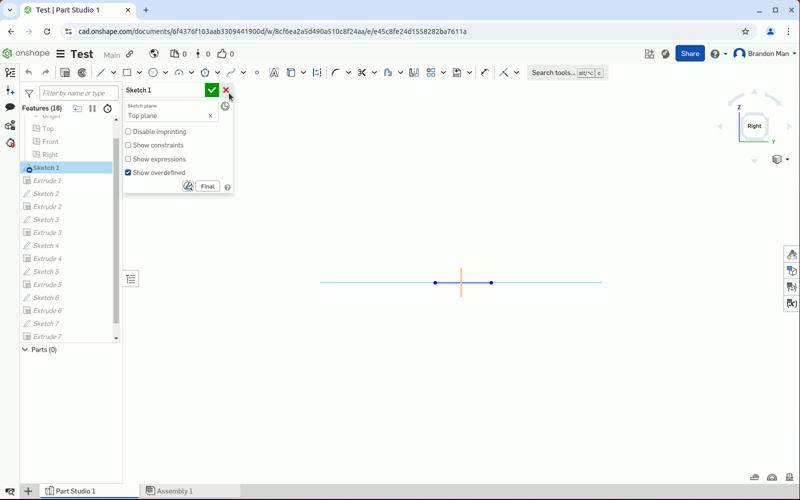
click(229, 92)
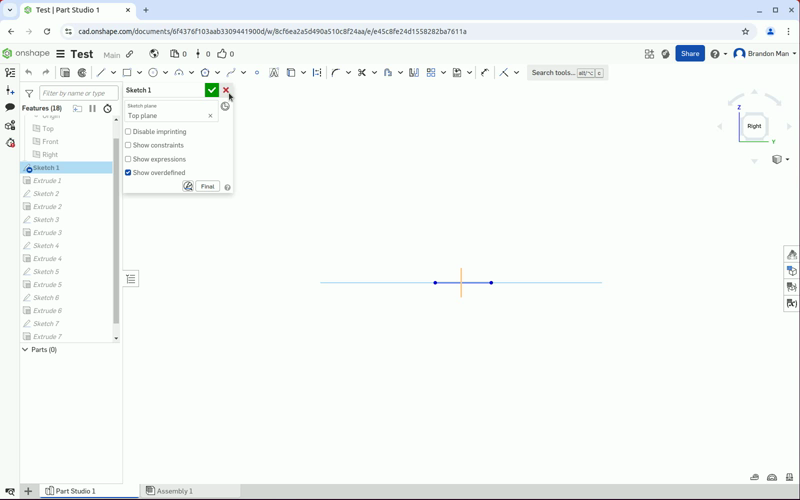
key(shift+s)
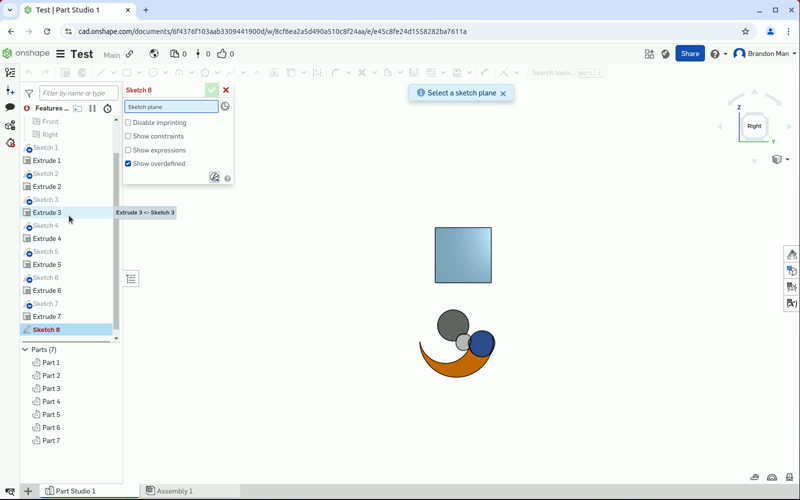
scroll(3)
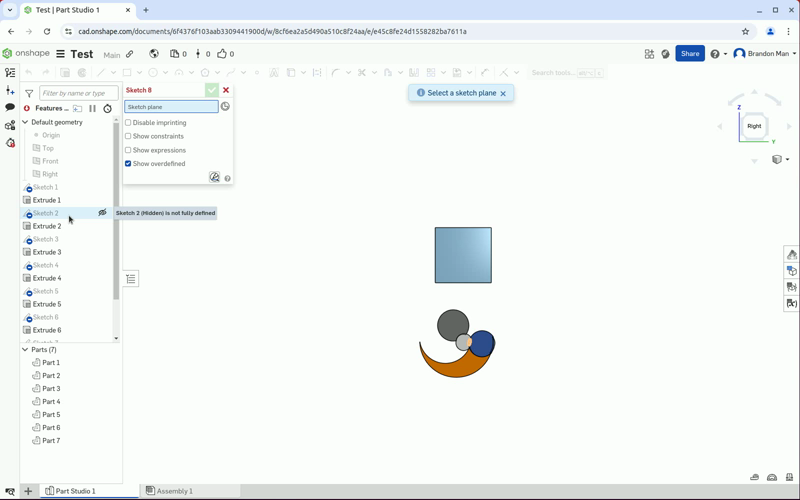
mouse_move(69, 176)
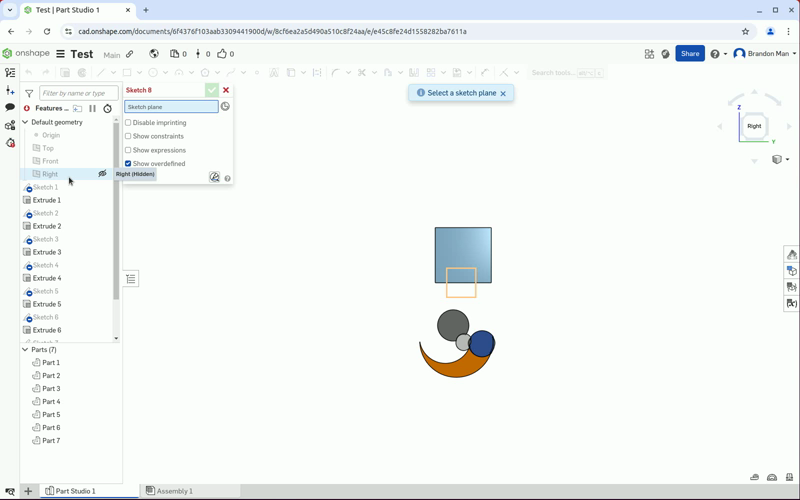
click(69, 176)
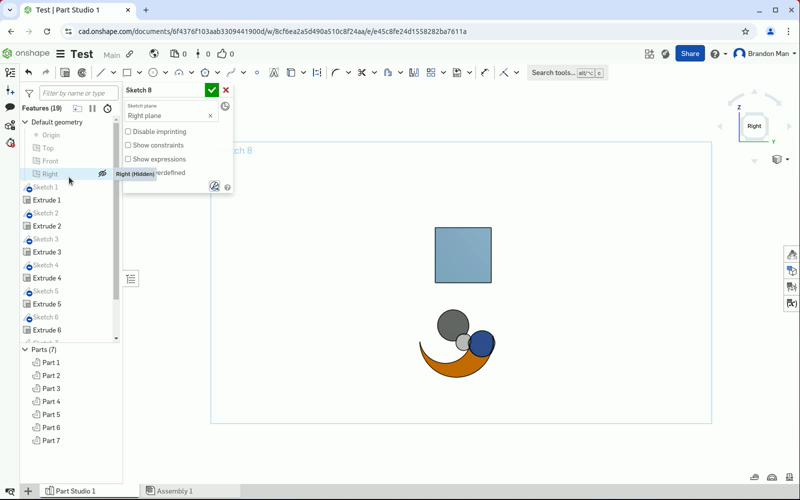
mouse_move(73, 352)
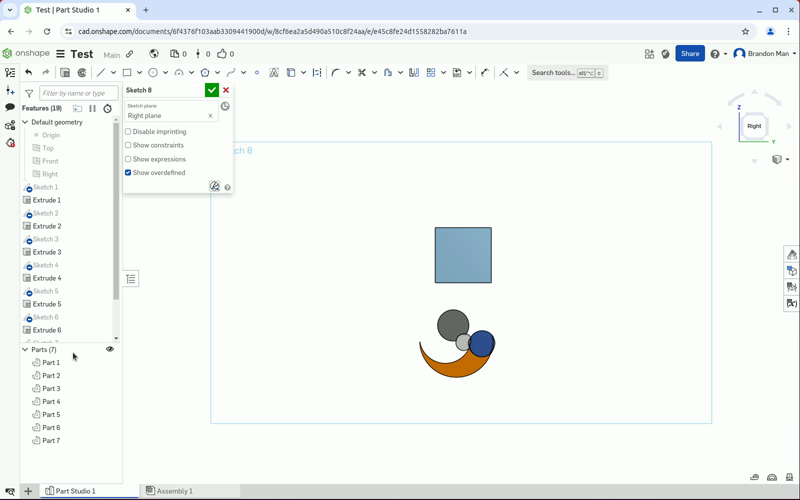
key(y)
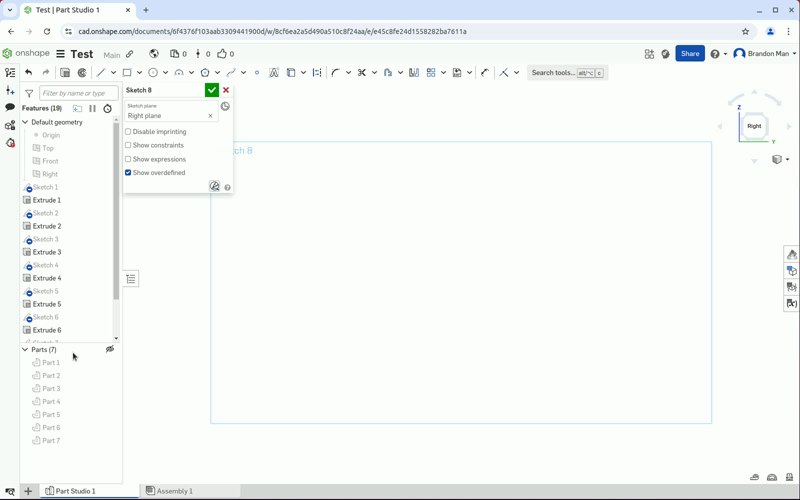
key(a)
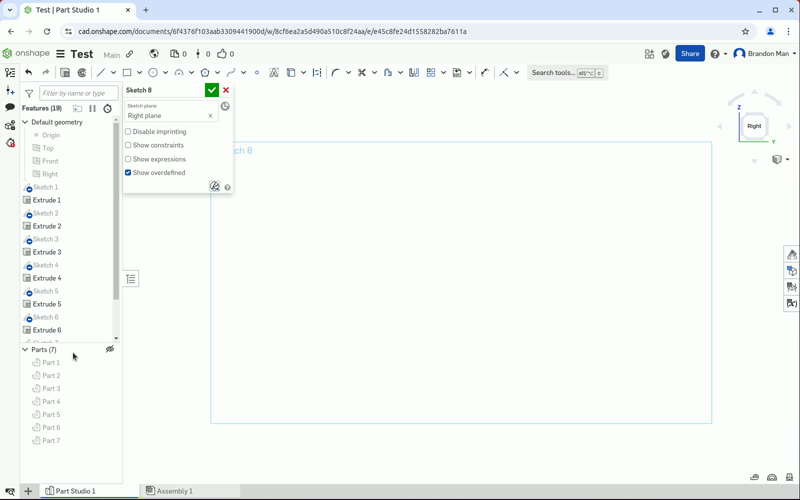
key_down(shift)
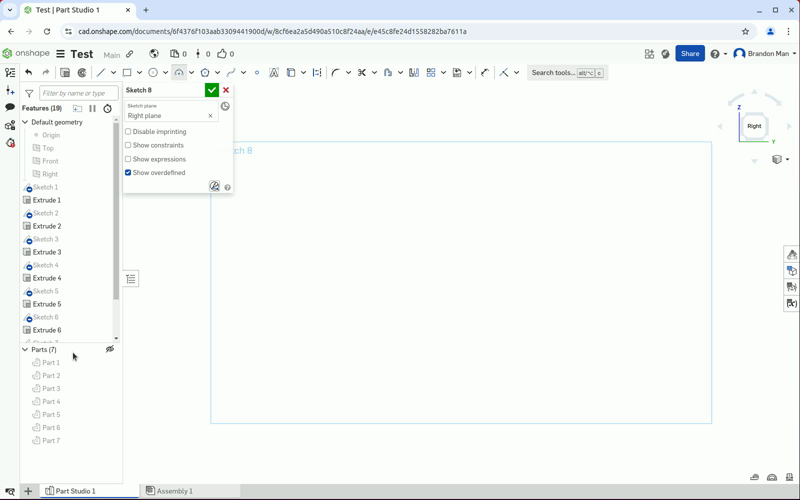
mouse_move(419, 341)
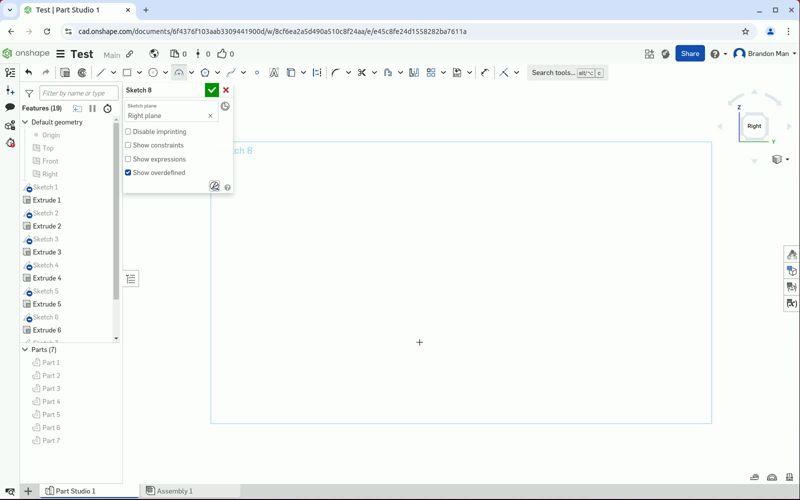
click(419, 341)
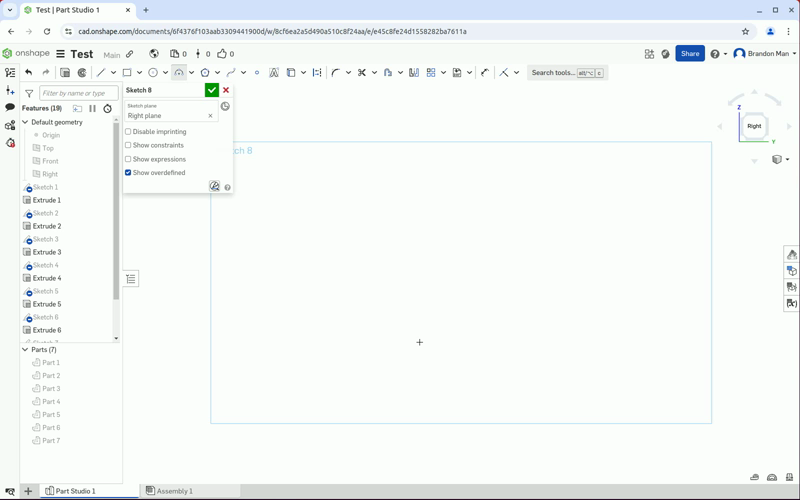
key_up(shift)
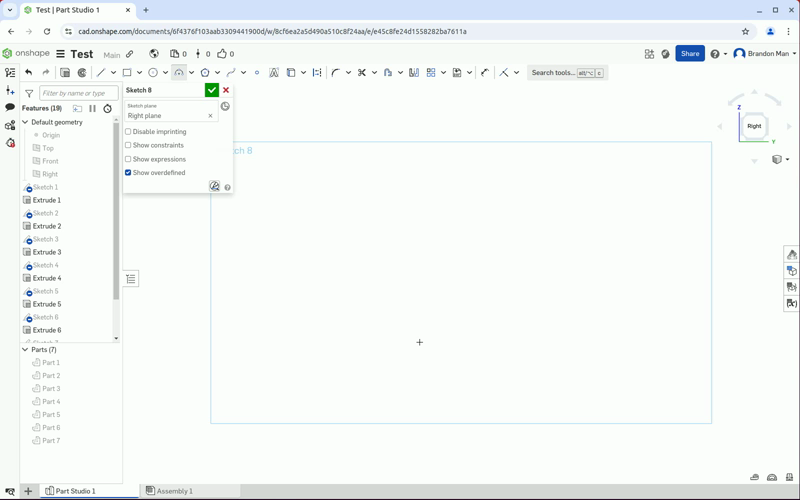
key_down(shift)
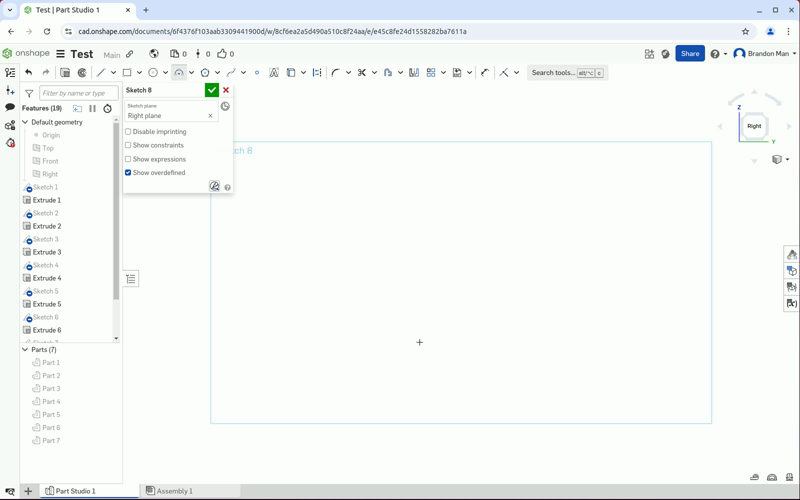
mouse_move(490, 353)
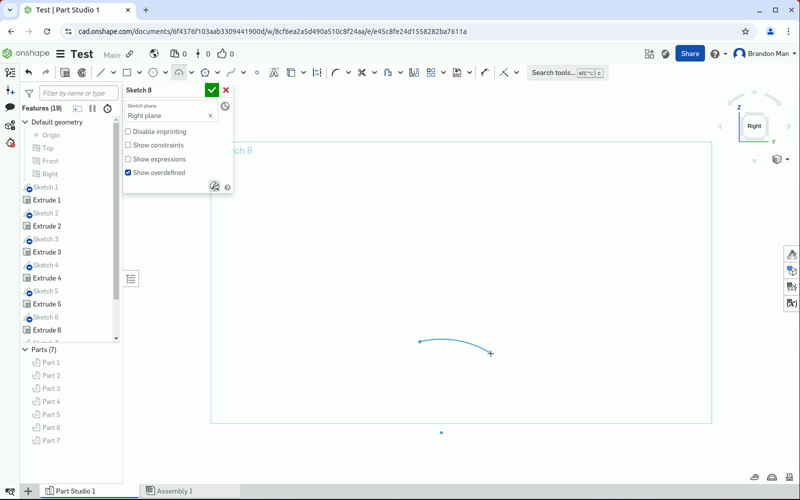
click(490, 353)
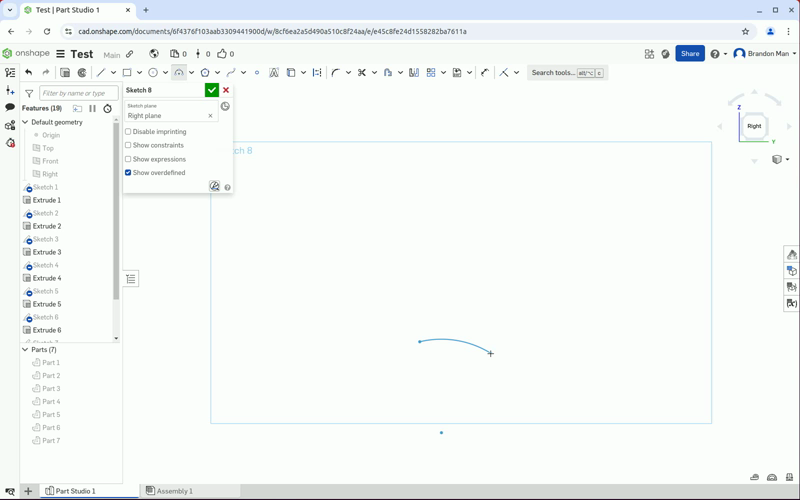
mouse_move(450, 376)
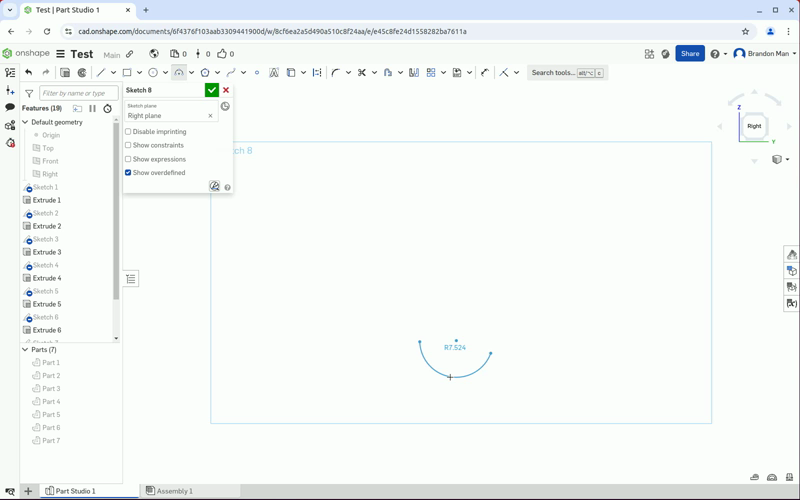
click(450, 376)
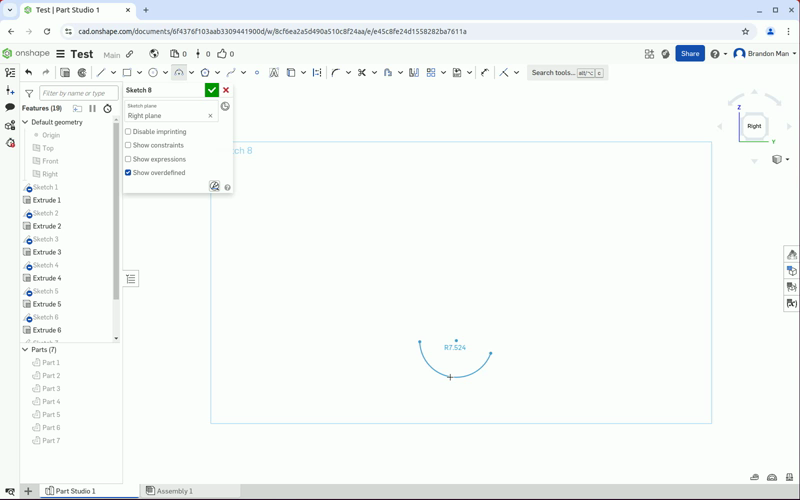
key_up(shift)
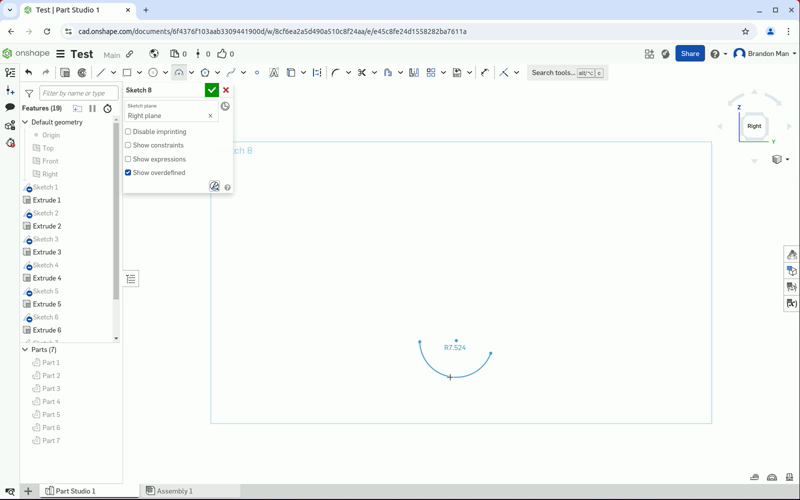
mouse_move(490, 353)
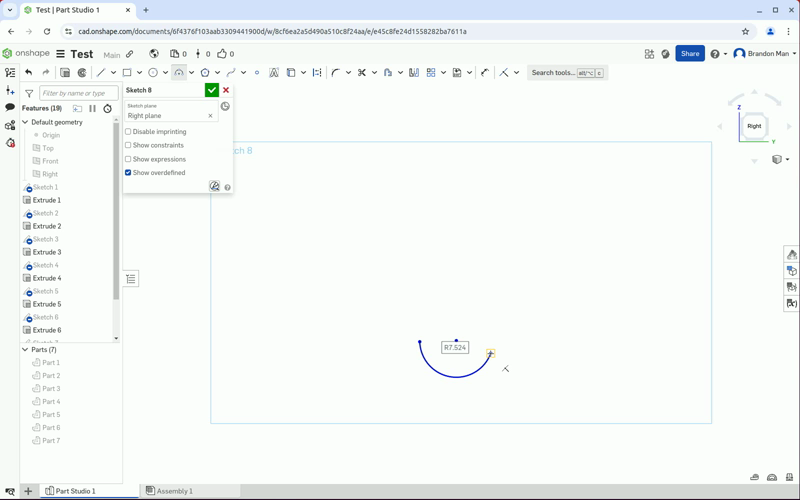
click(490, 353)
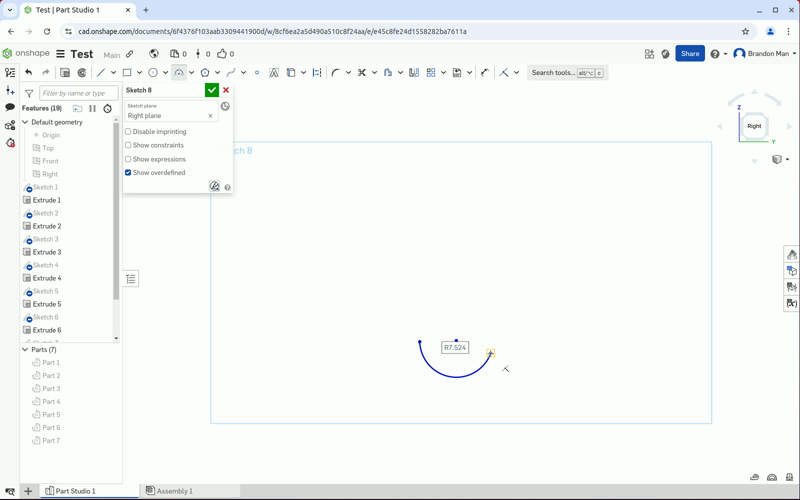
key_down(shift)
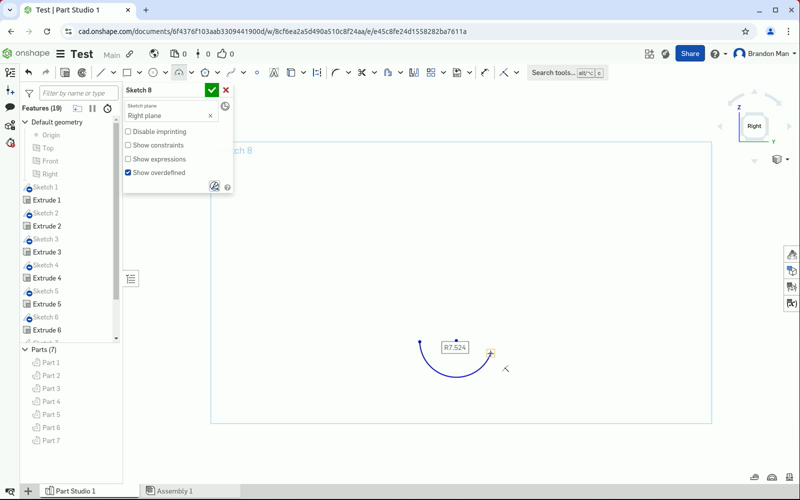
mouse_move(493, 346)
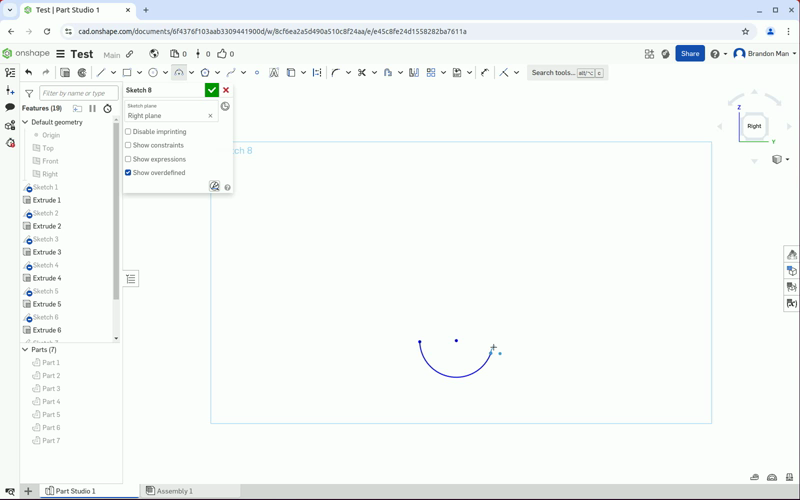
scroll(6)
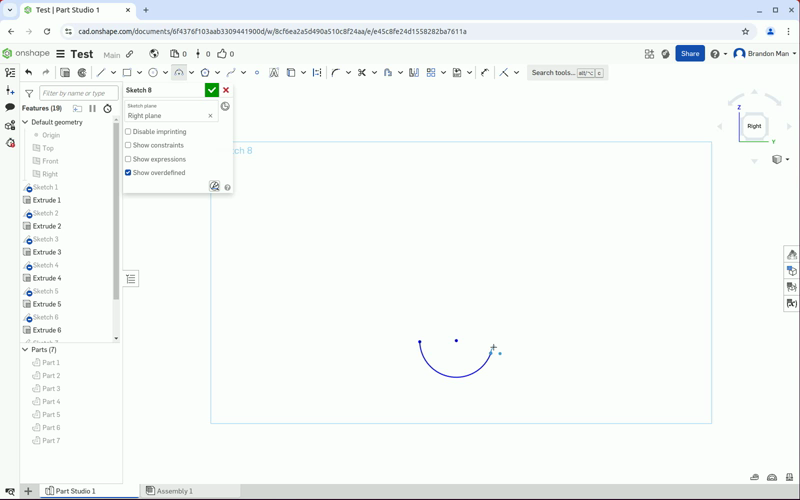
scroll(6)
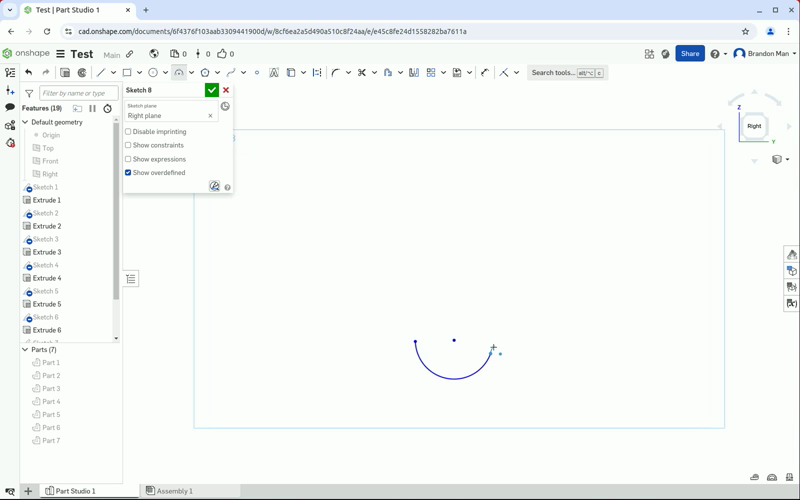
scroll(6)
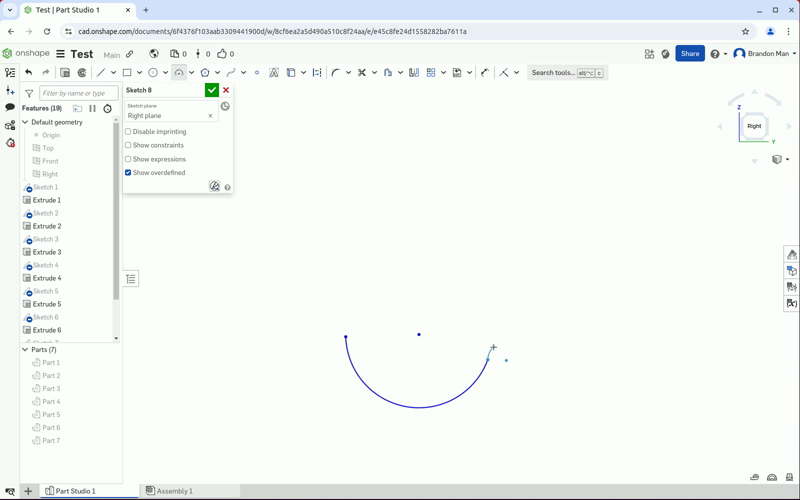
scroll(6)
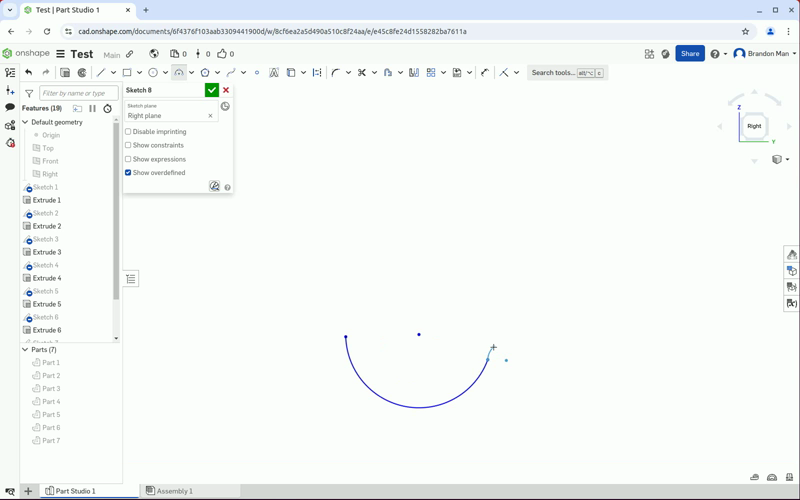
scroll(6)
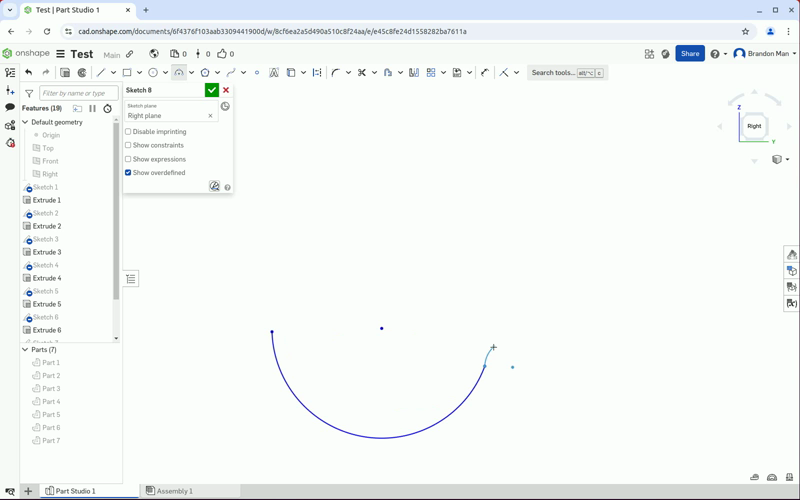
scroll(6)
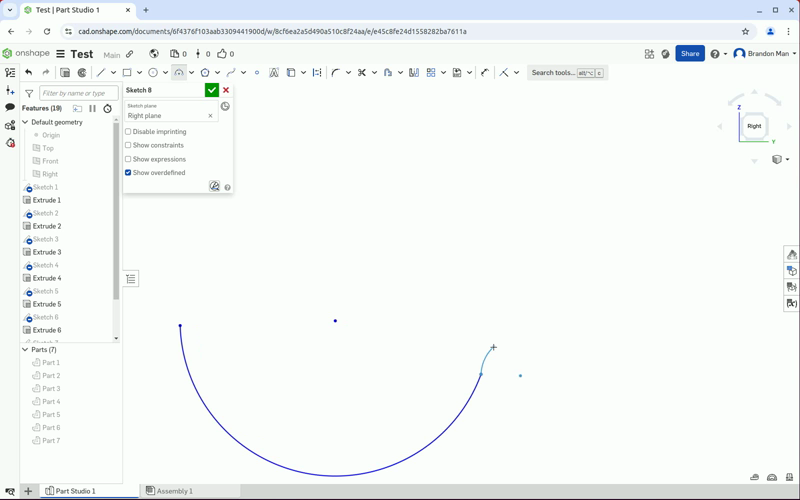
scroll(6)
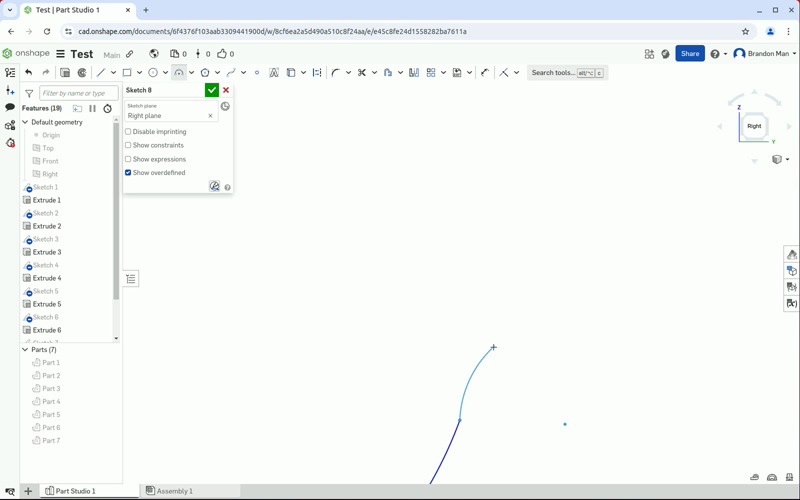
click(493, 346)
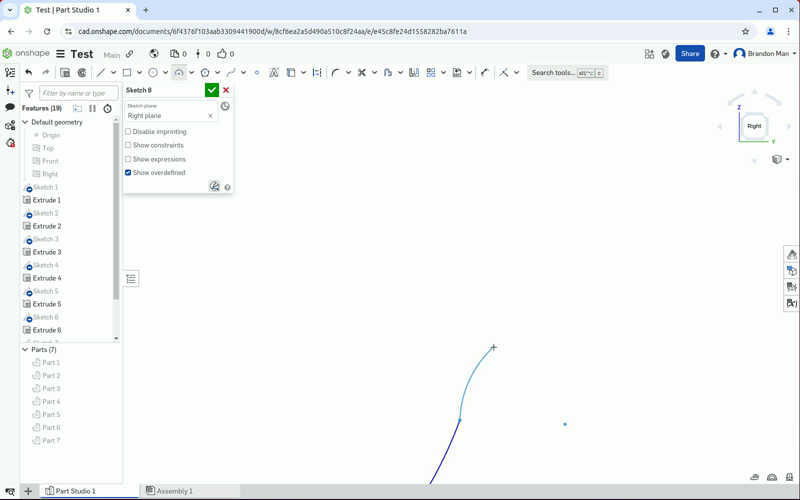
scroll(-6)
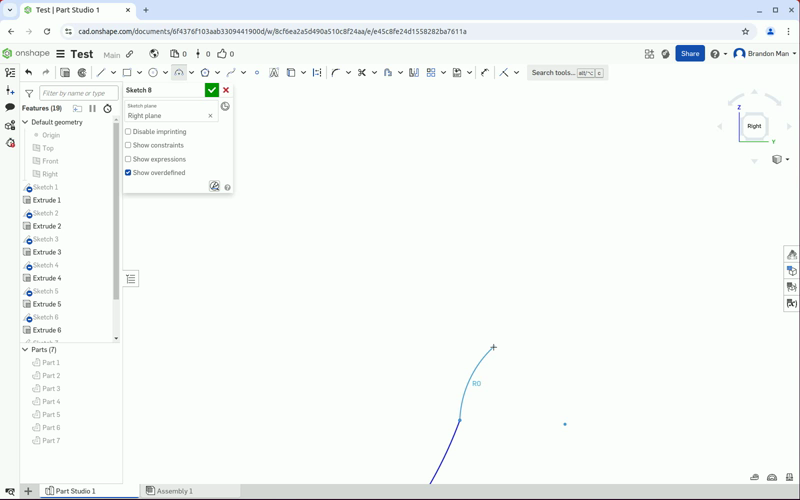
scroll(-6)
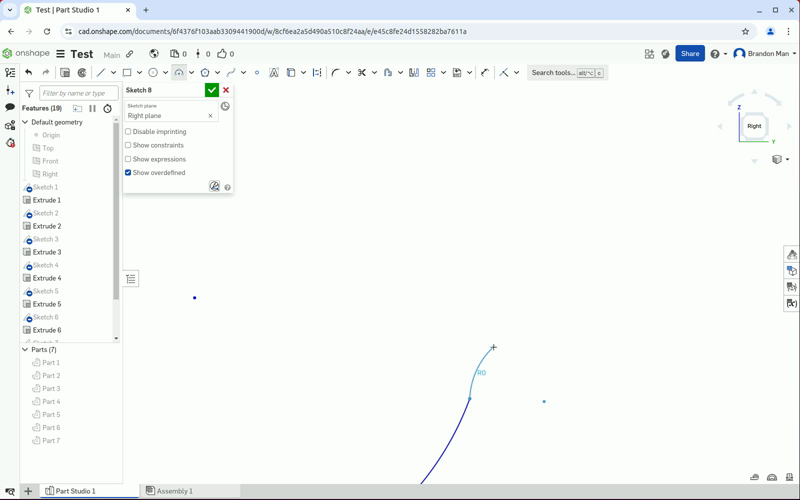
scroll(-6)
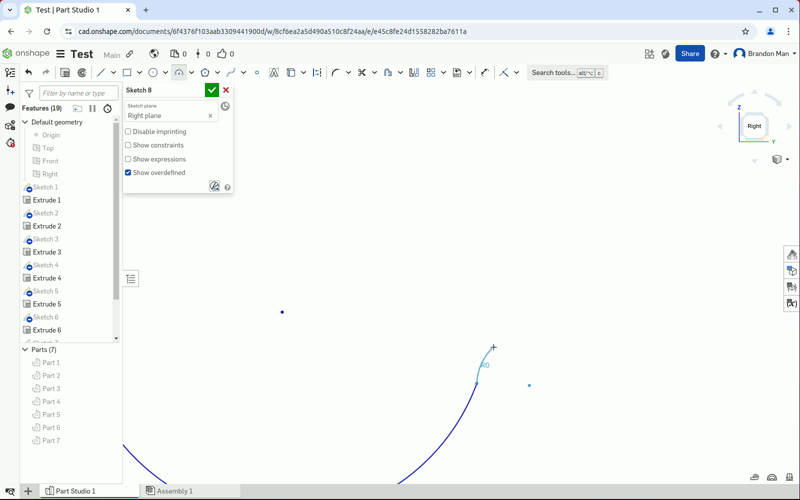
scroll(-6)
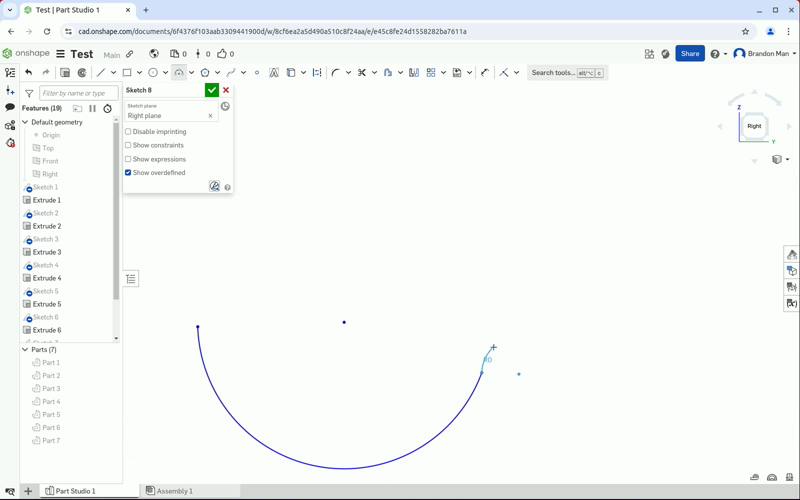
scroll(-6)
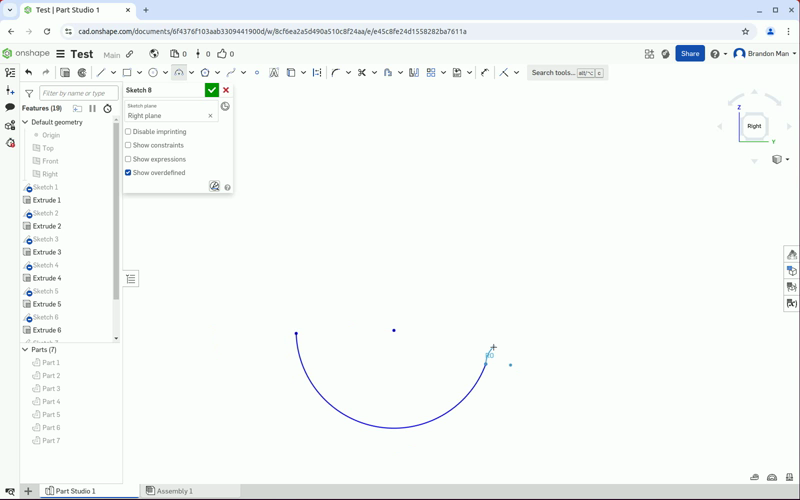
scroll(-6)
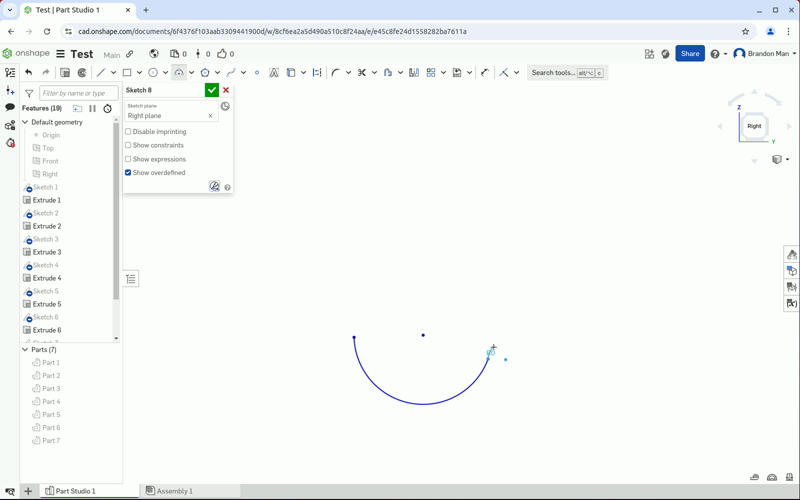
scroll(-6)
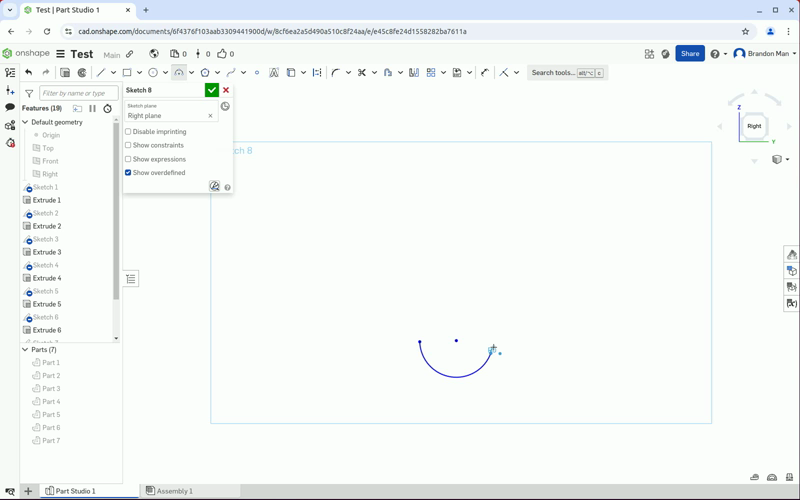
mouse_move(492, 350)
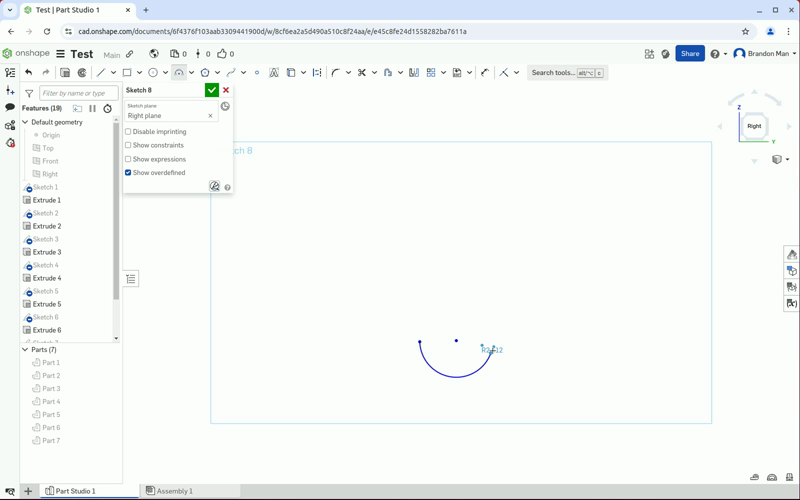
scroll(6)
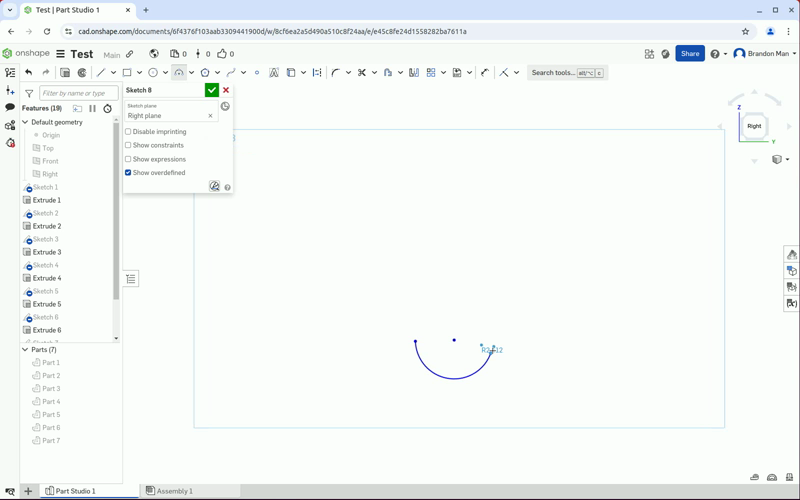
scroll(6)
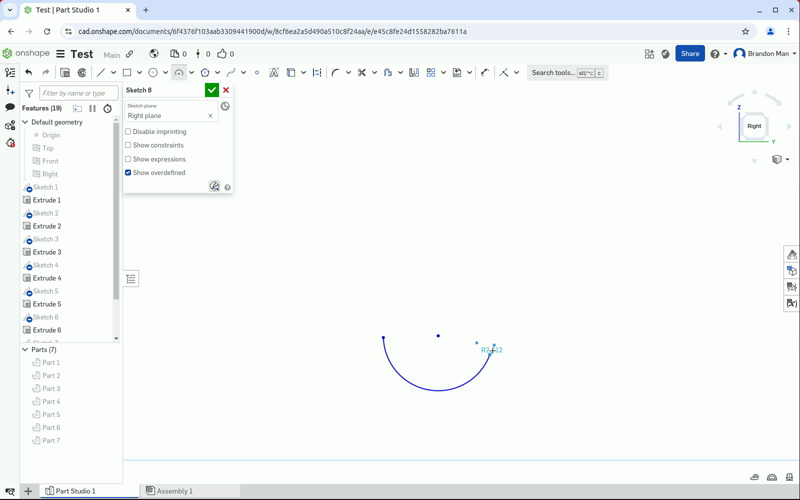
scroll(6)
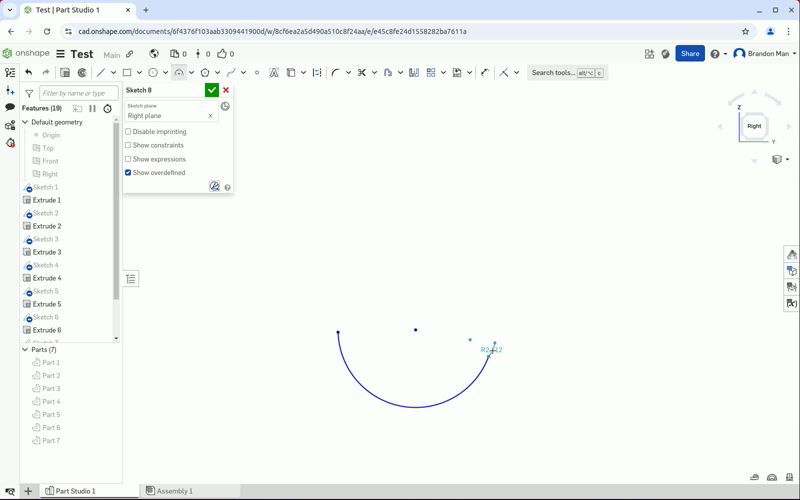
scroll(6)
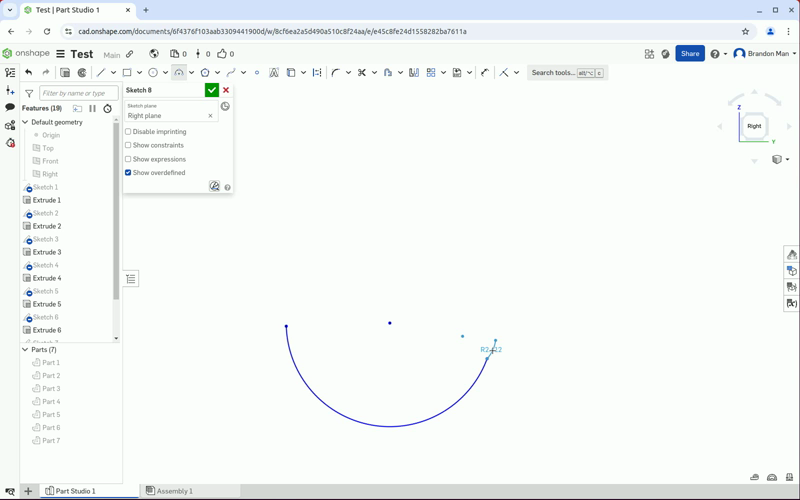
scroll(6)
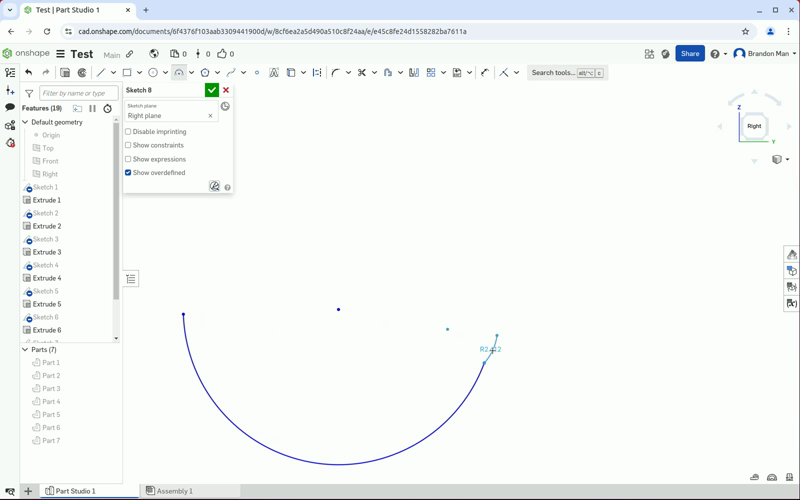
scroll(6)
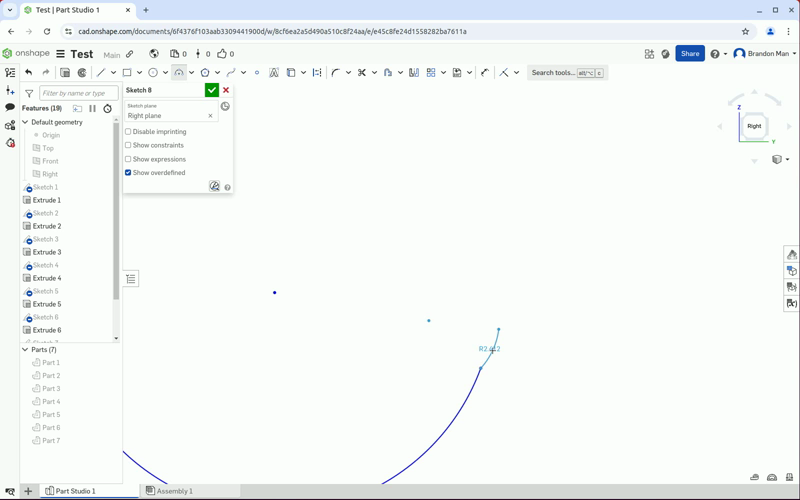
scroll(6)
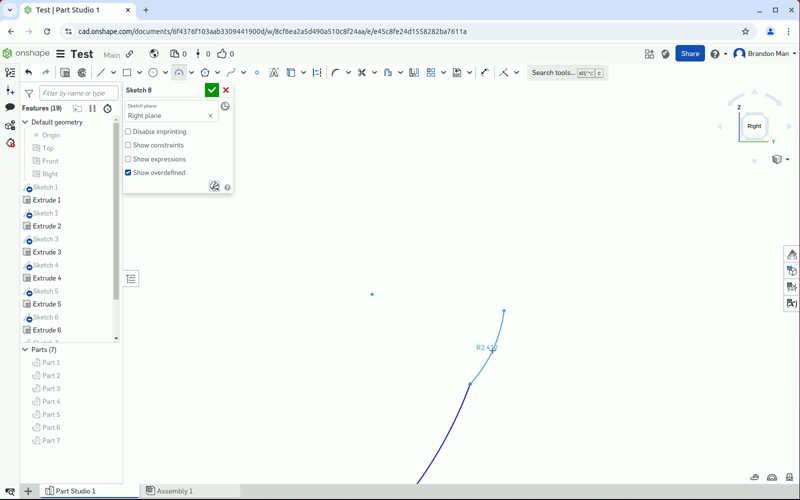
click(492, 350)
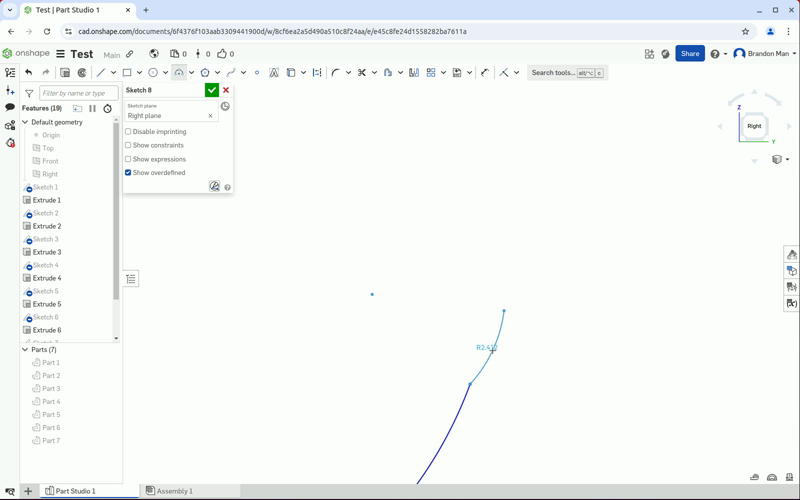
scroll(-6)
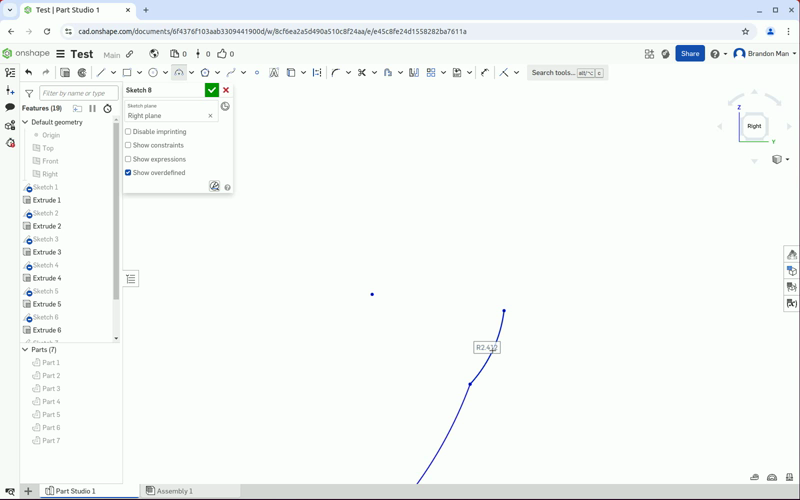
scroll(-6)
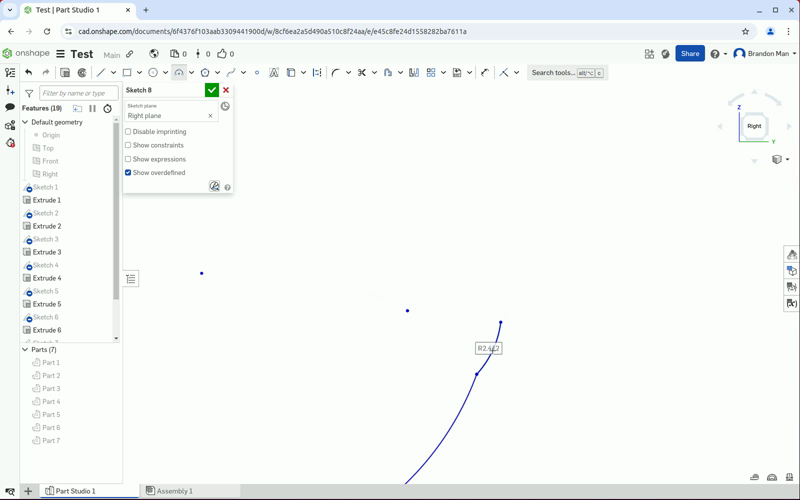
scroll(-6)
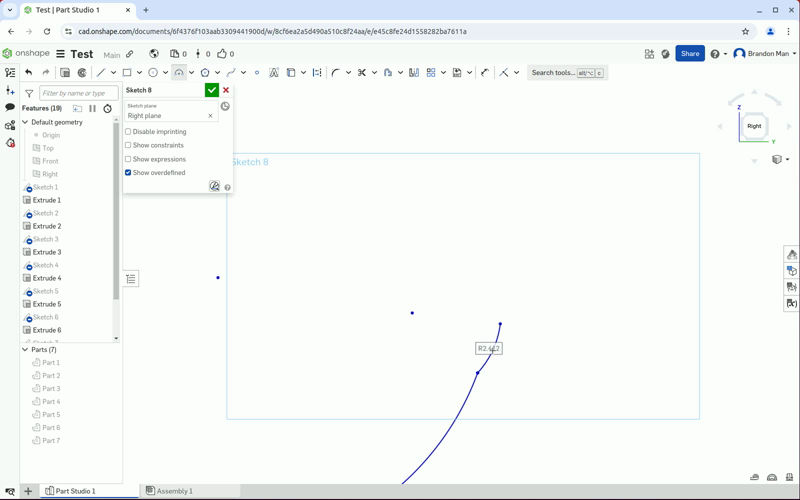
scroll(-6)
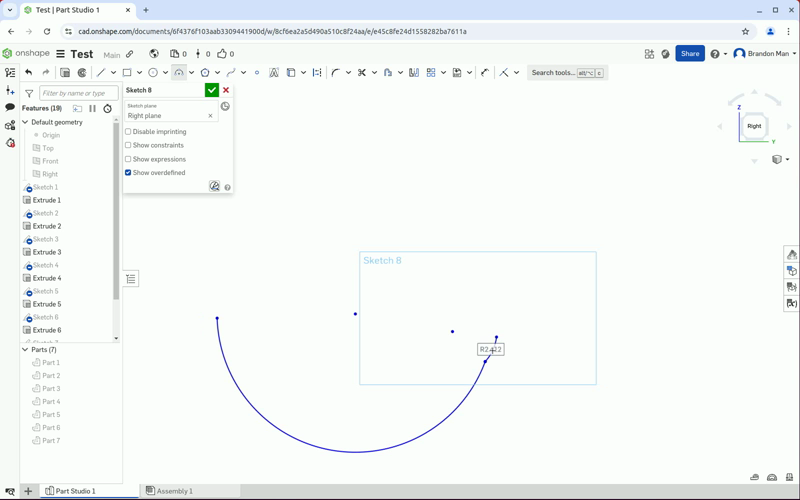
scroll(-6)
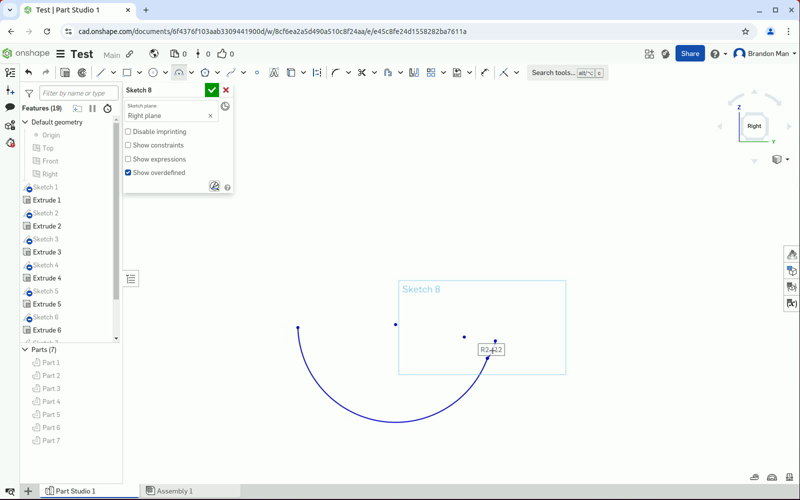
scroll(-6)
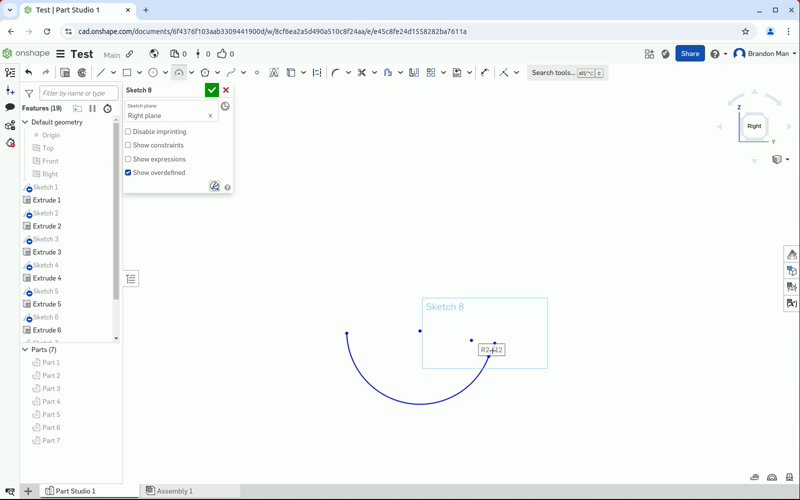
scroll(-6)
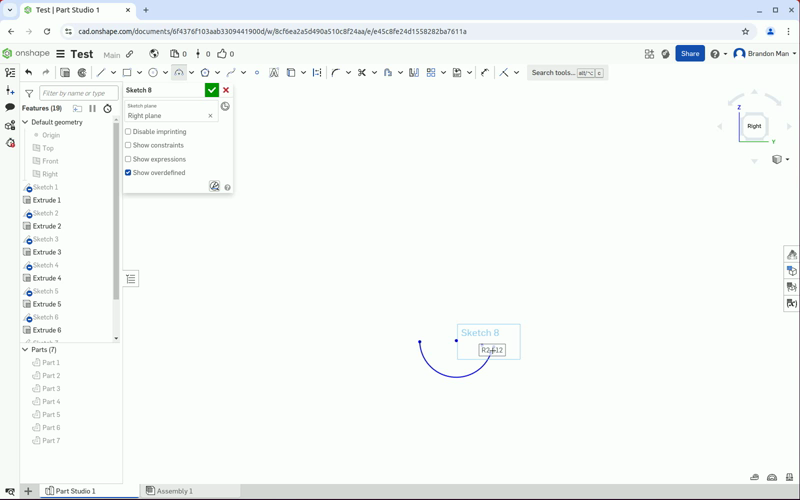
key_up(shift)
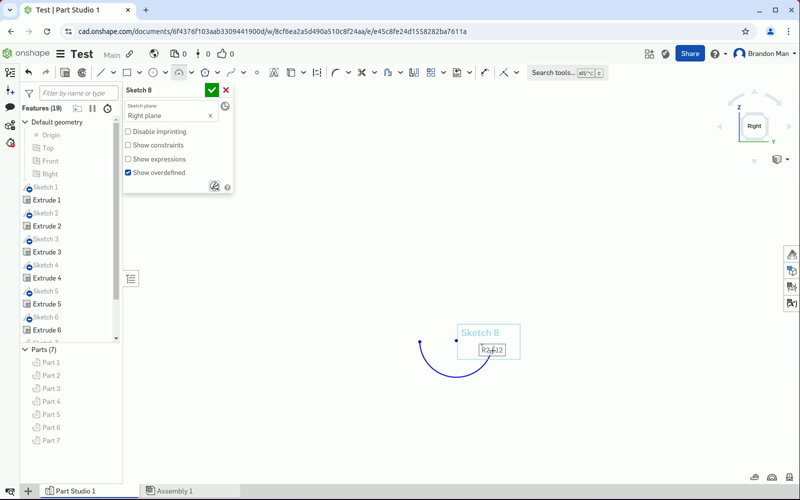
mouse_move(493, 346)
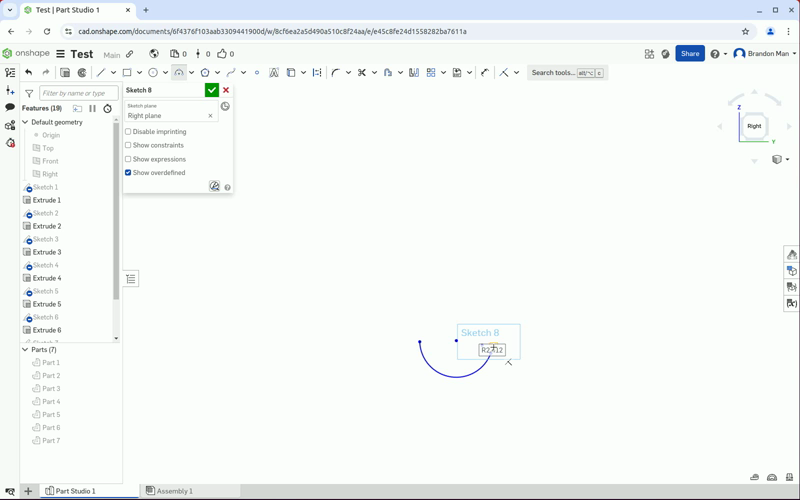
scroll(6)
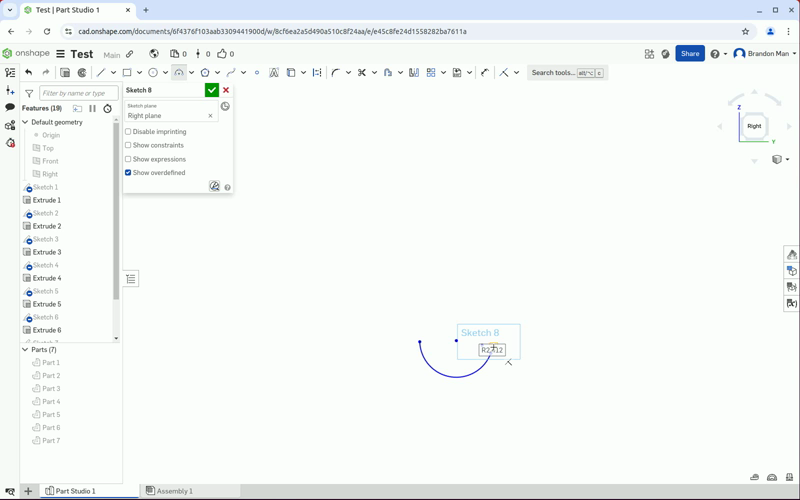
scroll(6)
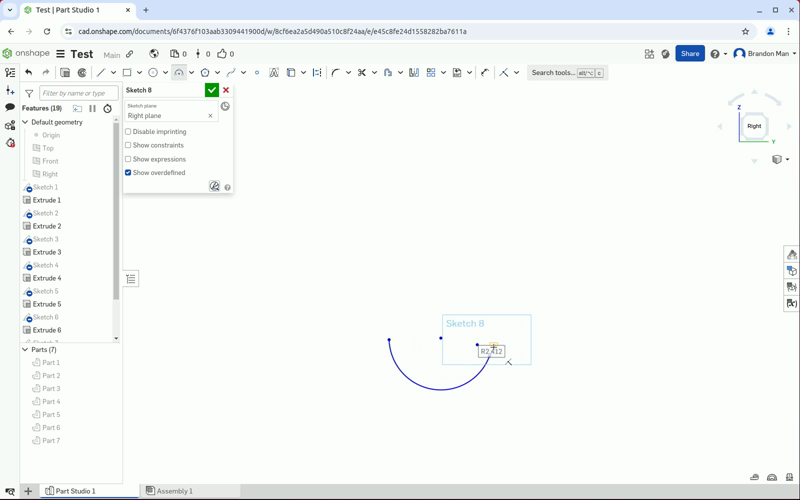
scroll(6)
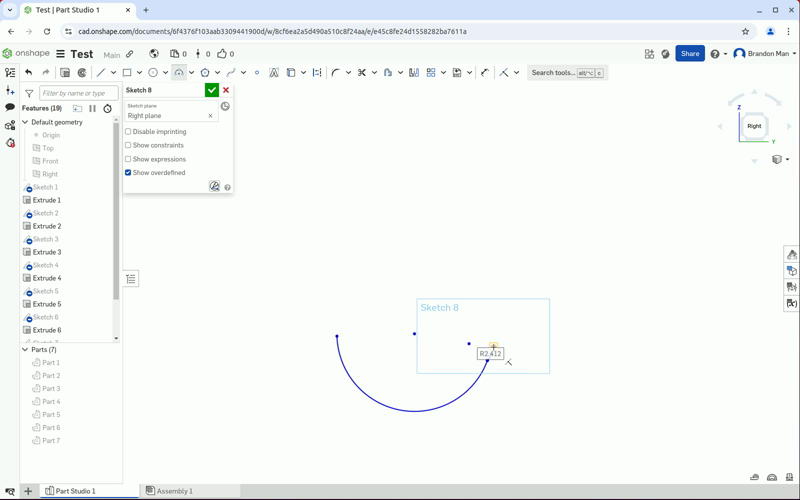
scroll(6)
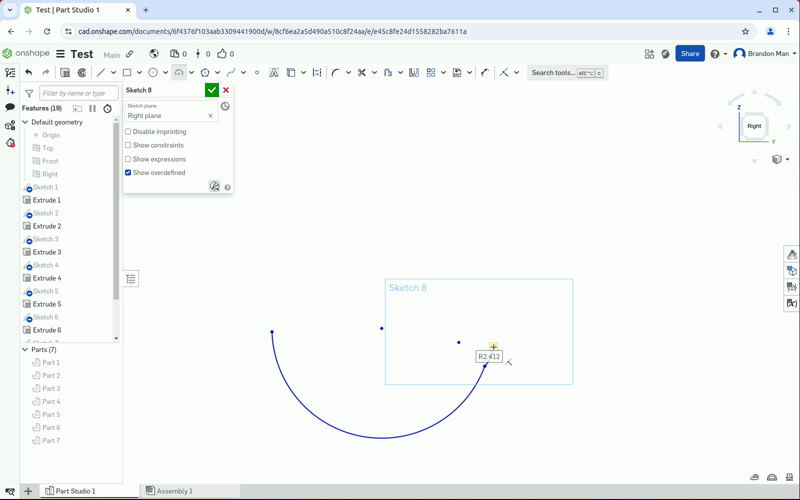
scroll(6)
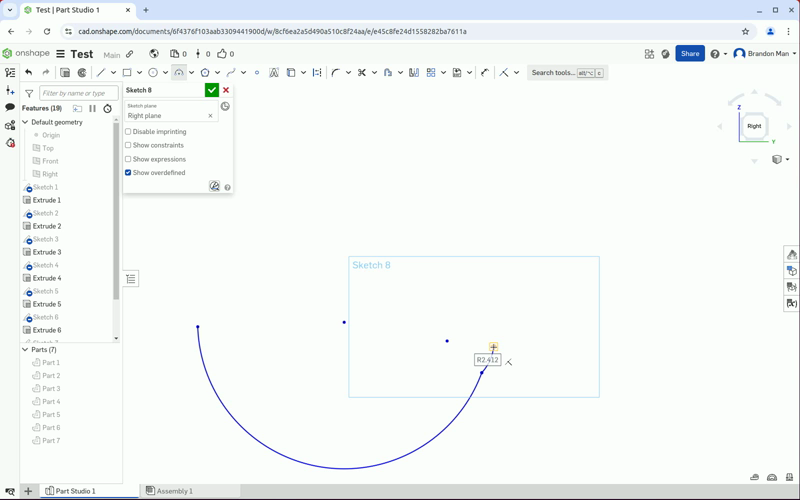
scroll(6)
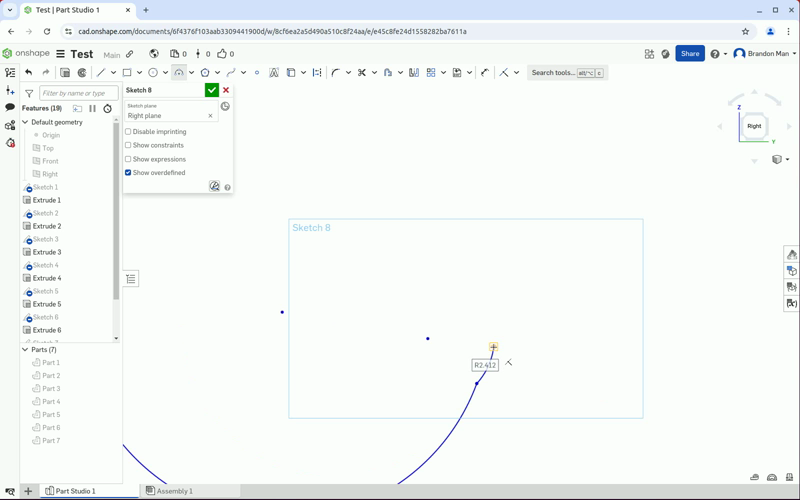
scroll(6)
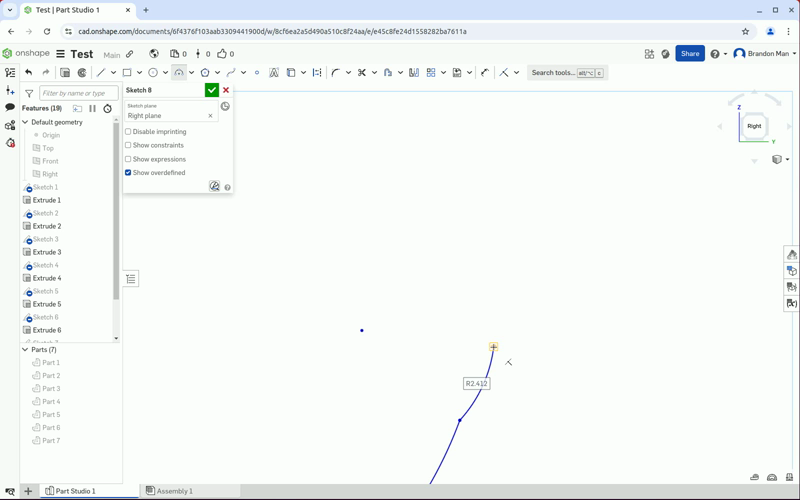
click(493, 346)
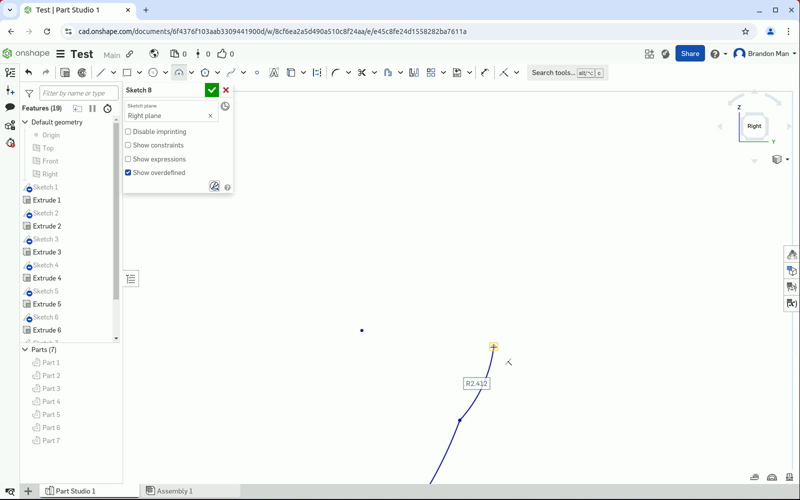
scroll(-6)
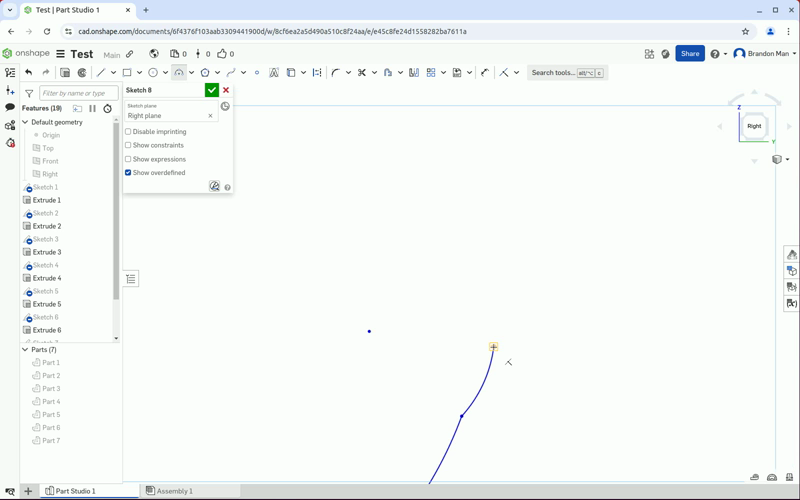
scroll(-6)
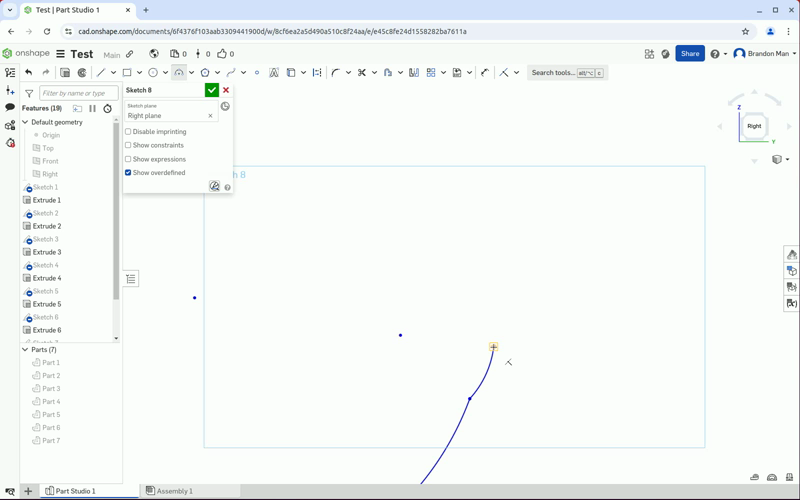
scroll(-6)
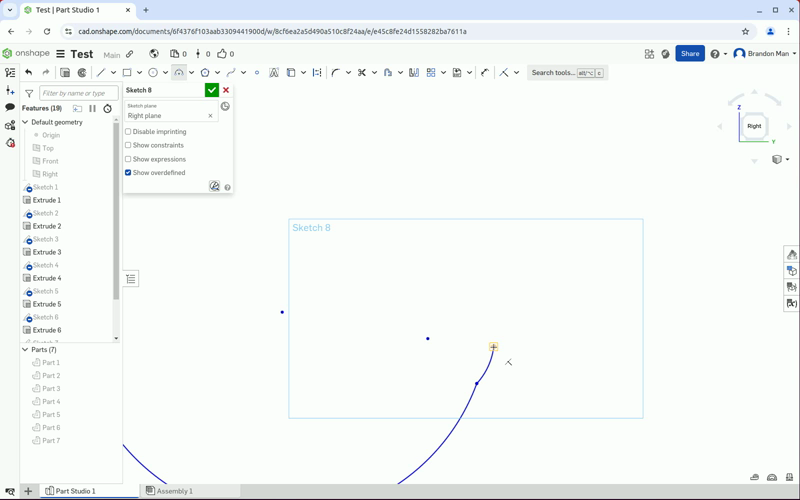
scroll(-6)
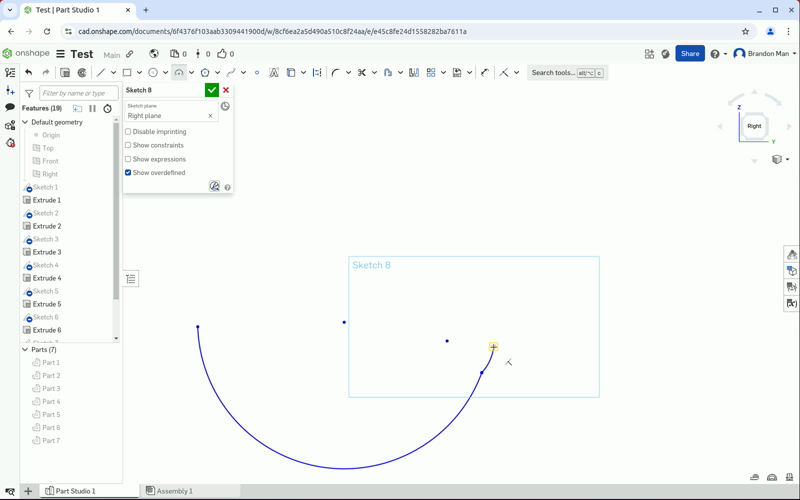
scroll(-6)
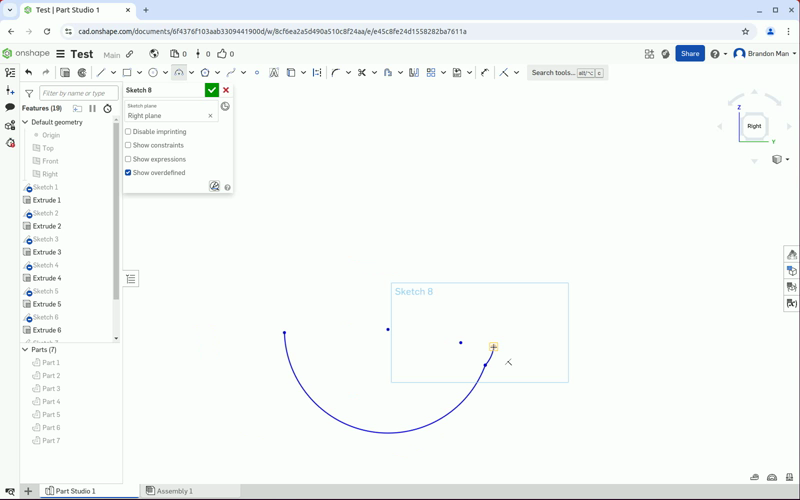
scroll(-6)
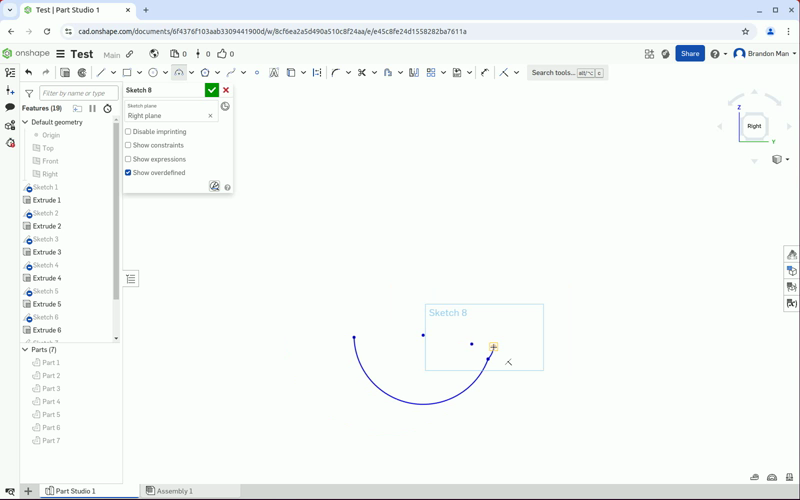
scroll(-6)
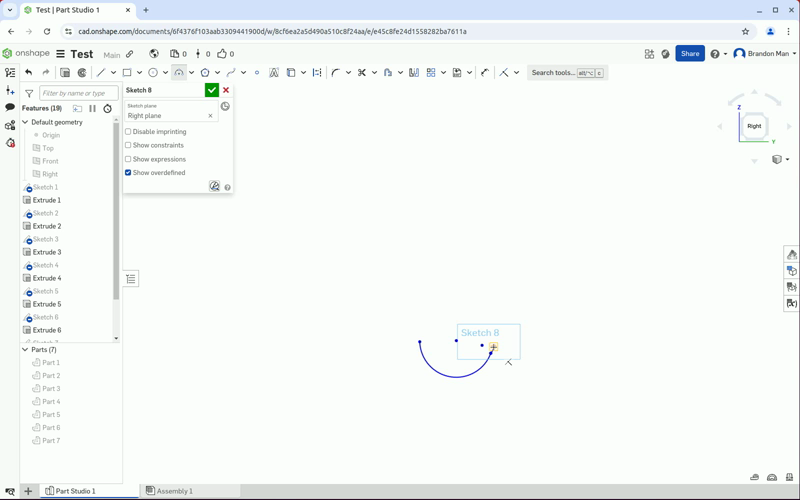
key_down(shift)
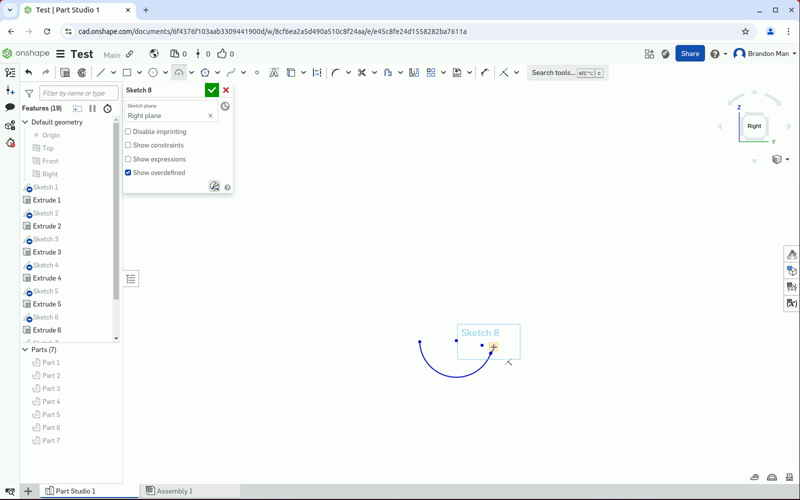
mouse_move(492, 337)
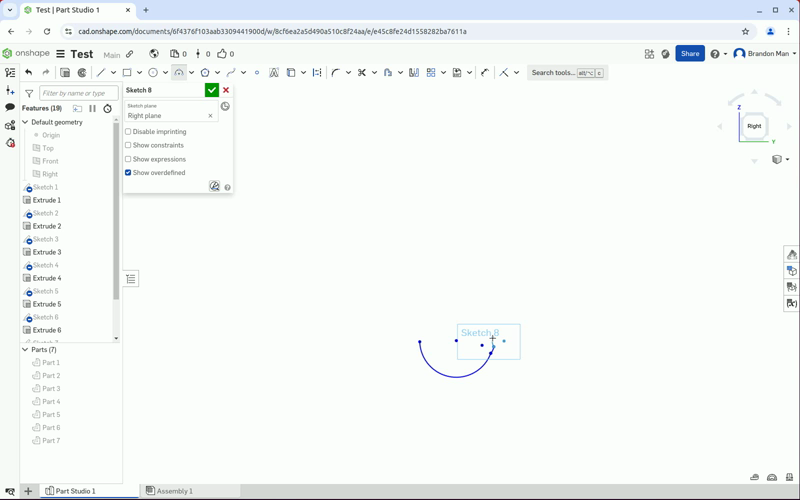
click(492, 337)
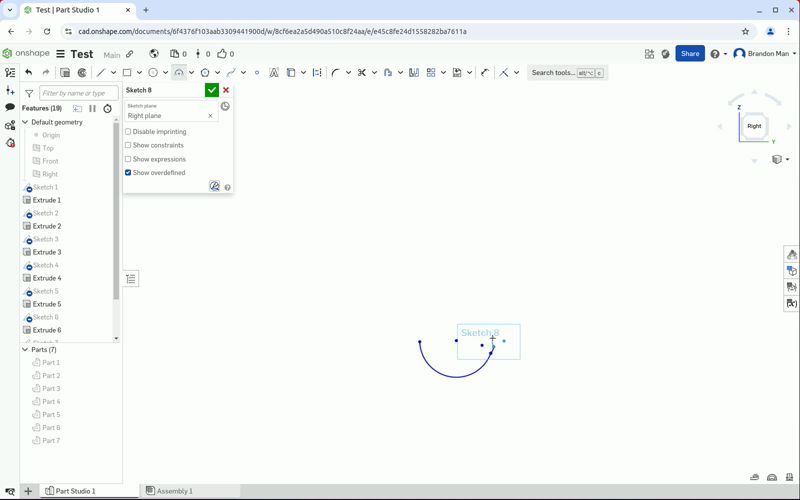
mouse_move(494, 342)
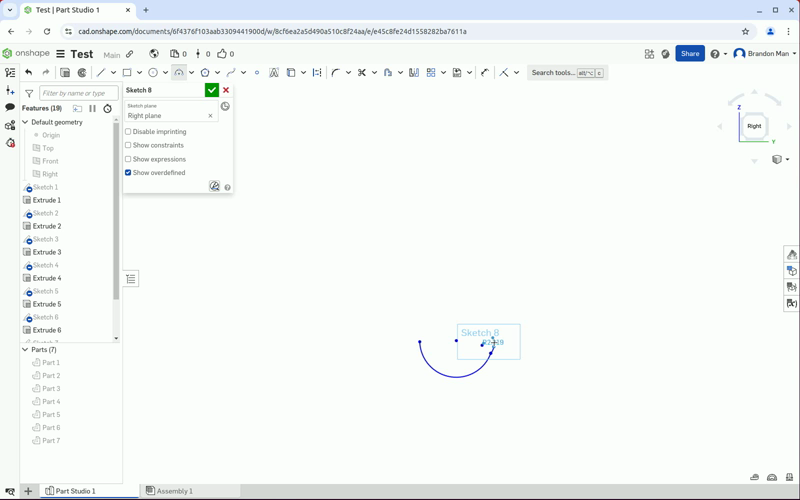
click(494, 342)
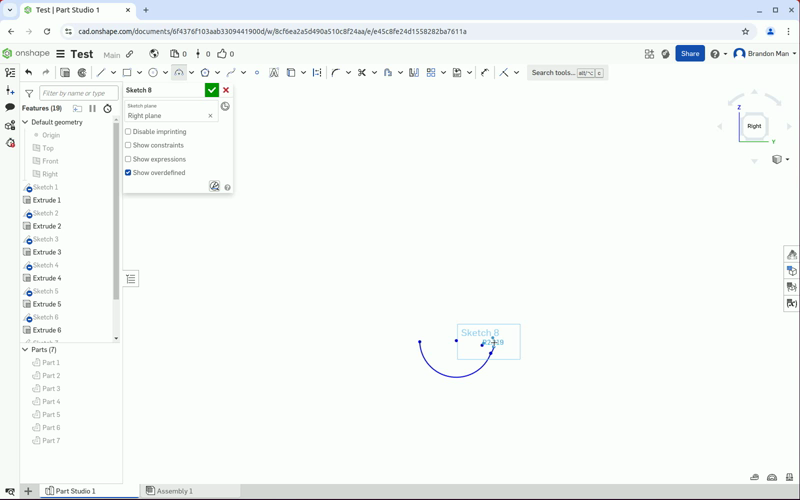
key_up(shift)
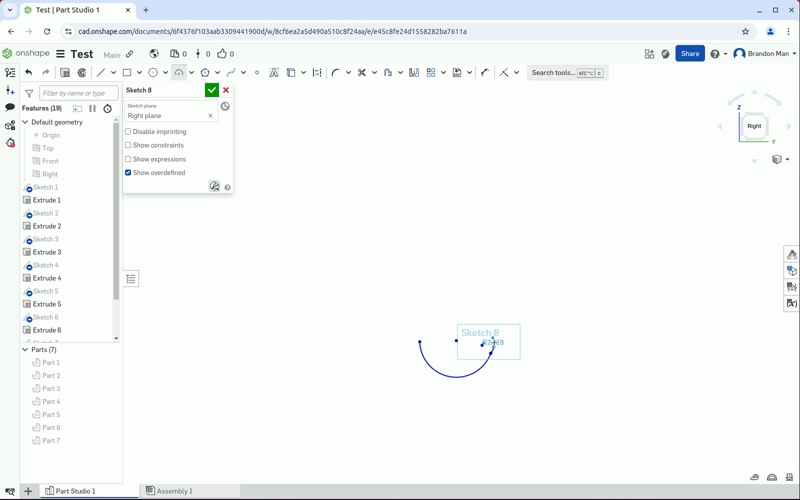
mouse_move(492, 337)
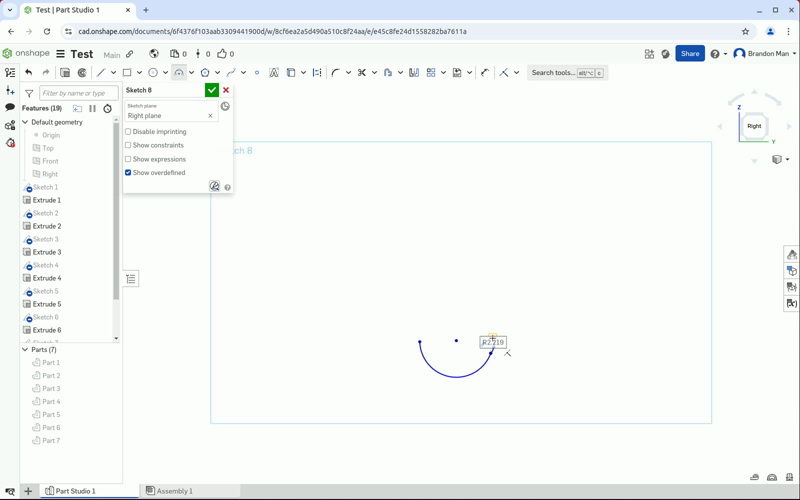
click(492, 337)
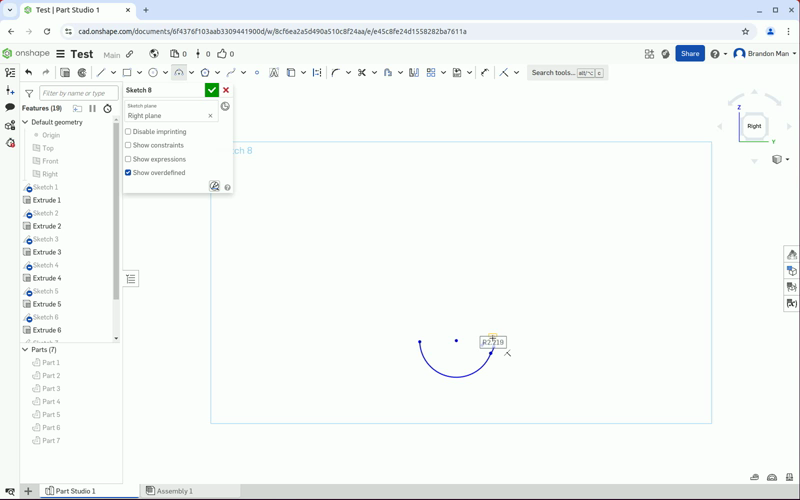
key_down(shift)
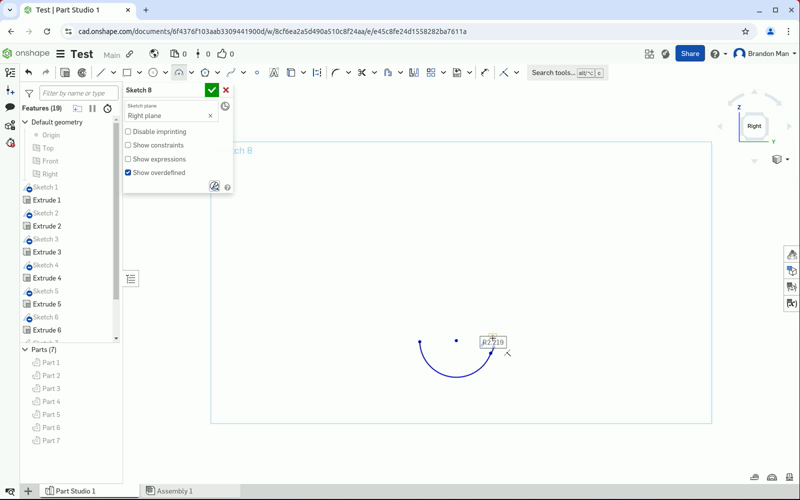
mouse_move(432, 313)
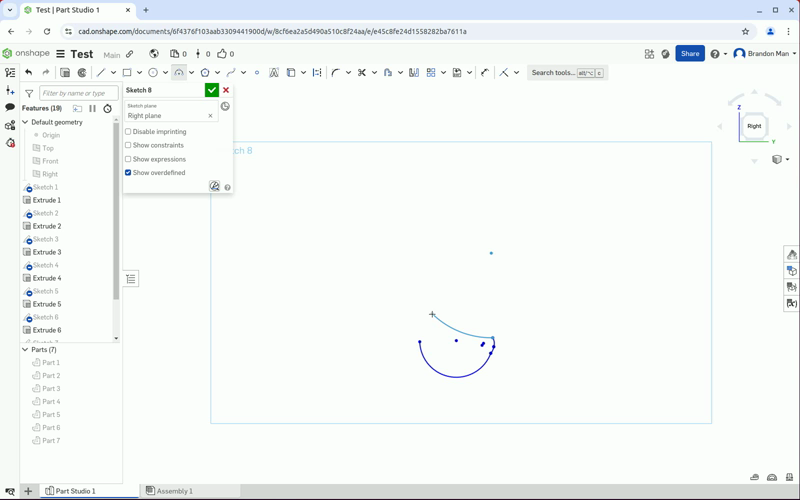
click(432, 313)
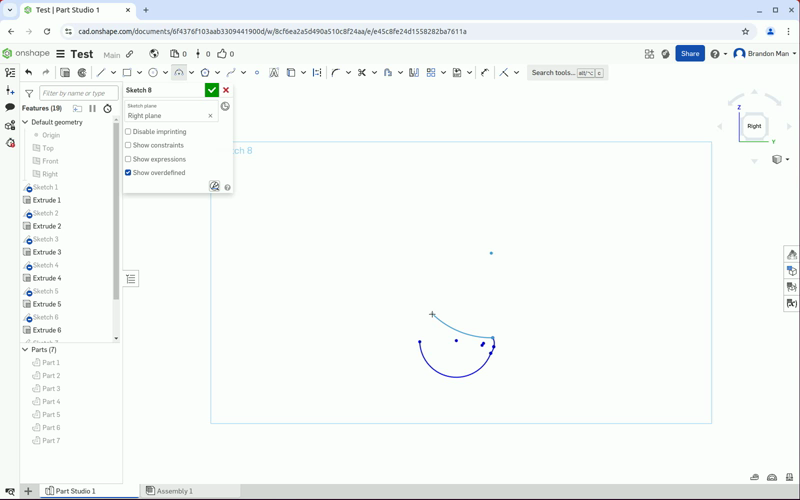
mouse_move(469, 306)
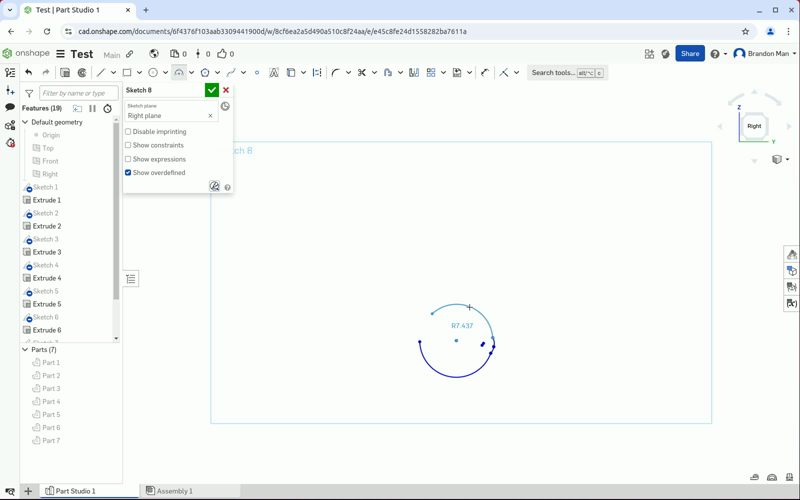
click(469, 306)
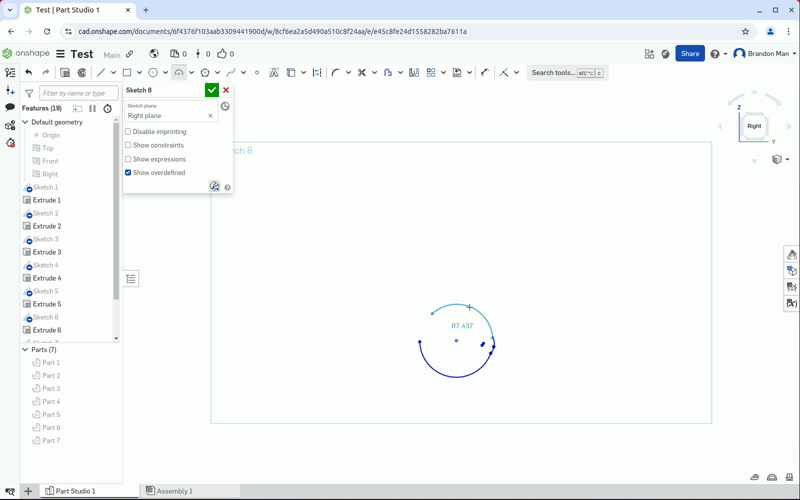
key_up(shift)
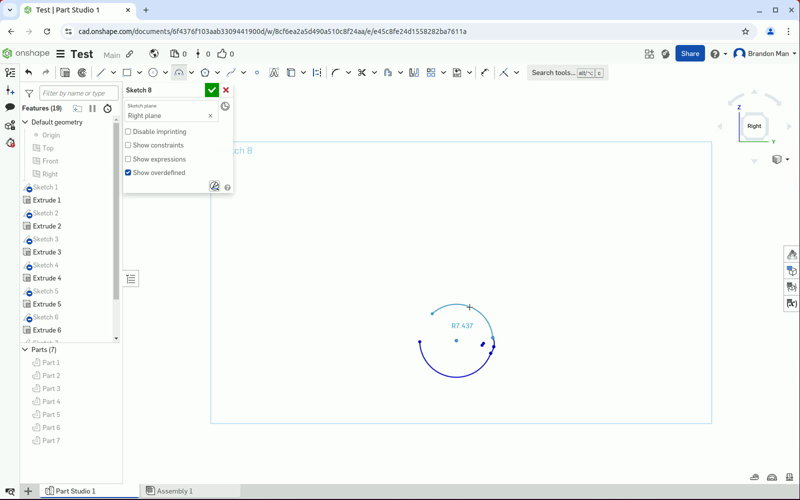
mouse_move(432, 313)
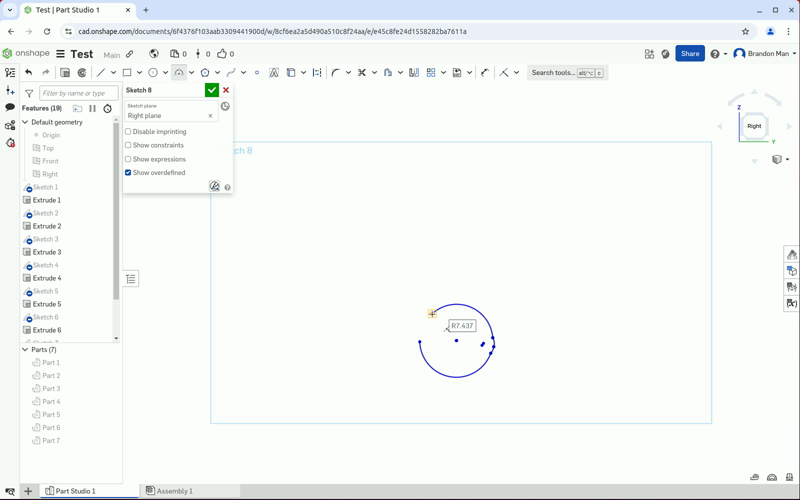
click(432, 313)
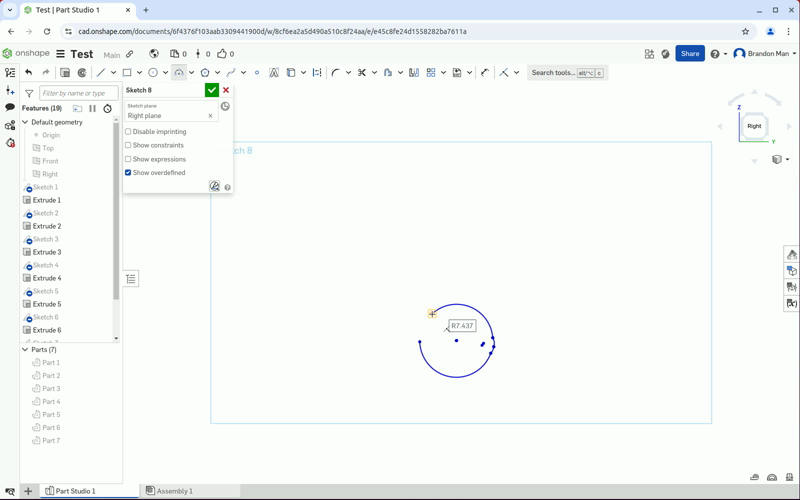
mouse_move(419, 341)
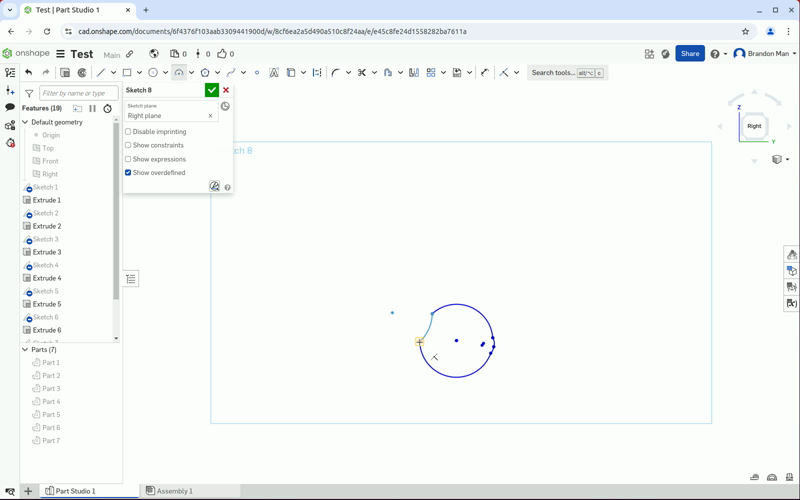
click(419, 341)
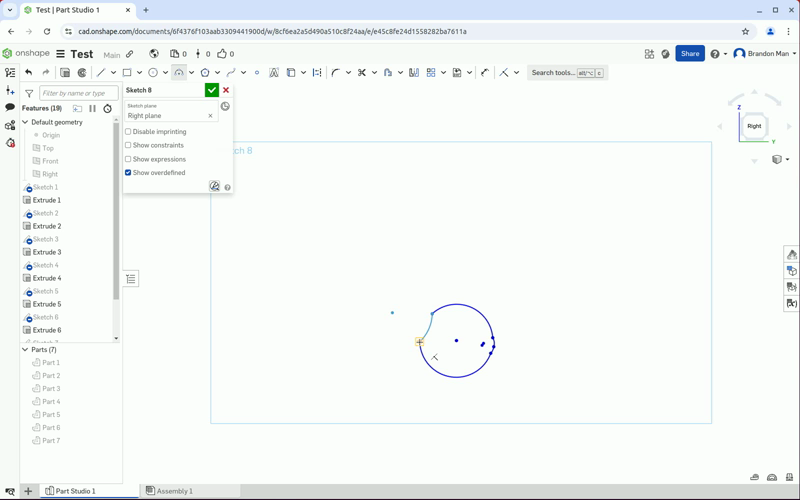
key_down(shift)
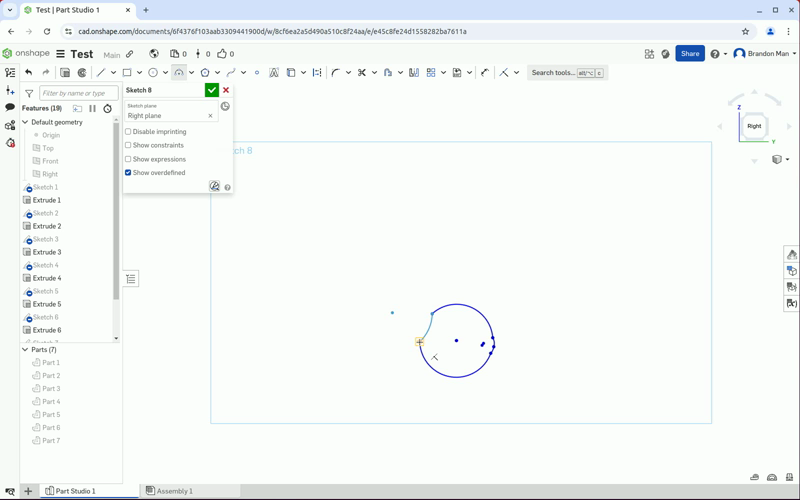
mouse_move(513, 366)
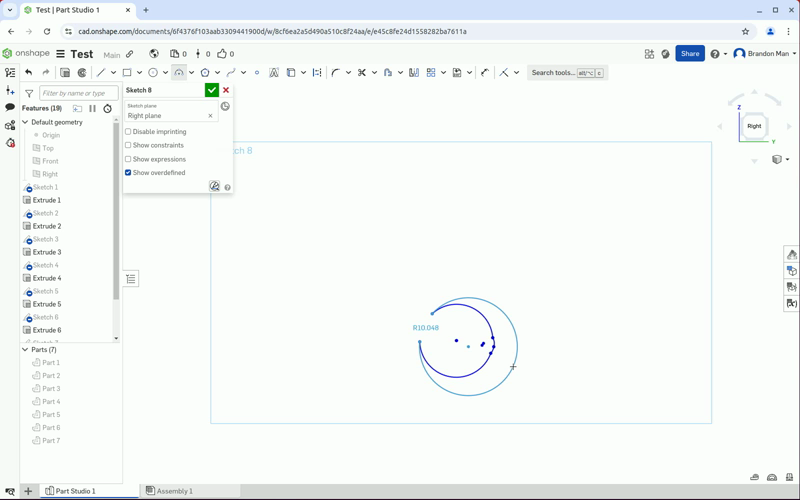
click(513, 366)
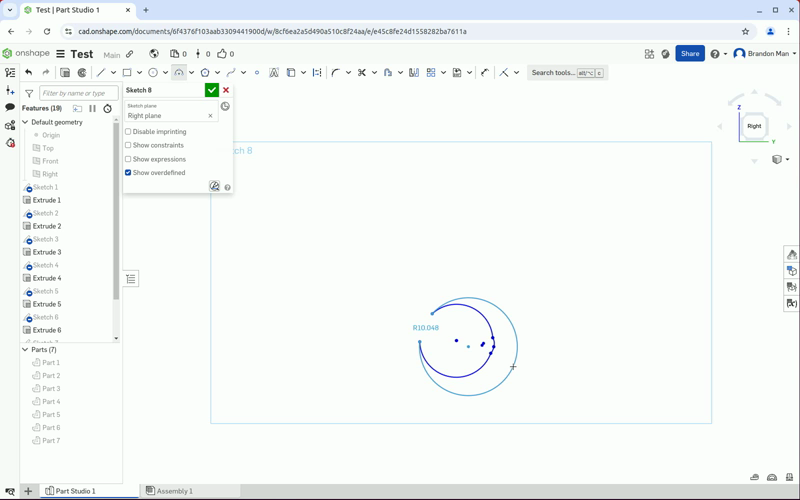
key_up(shift)
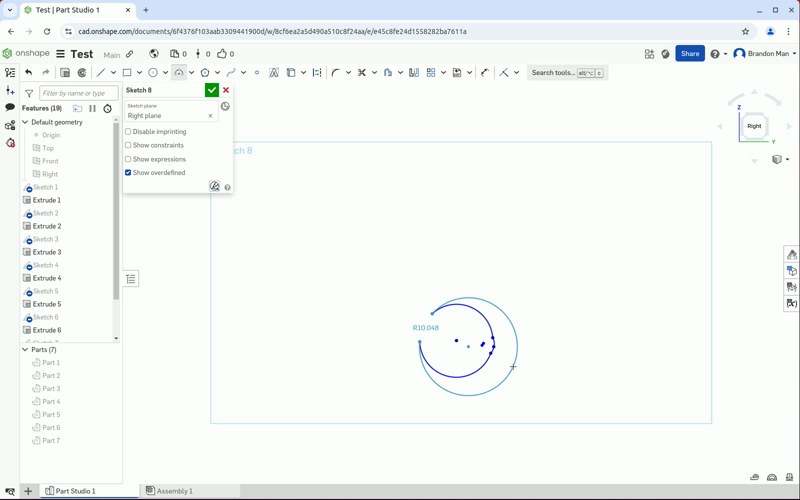
key(esc)
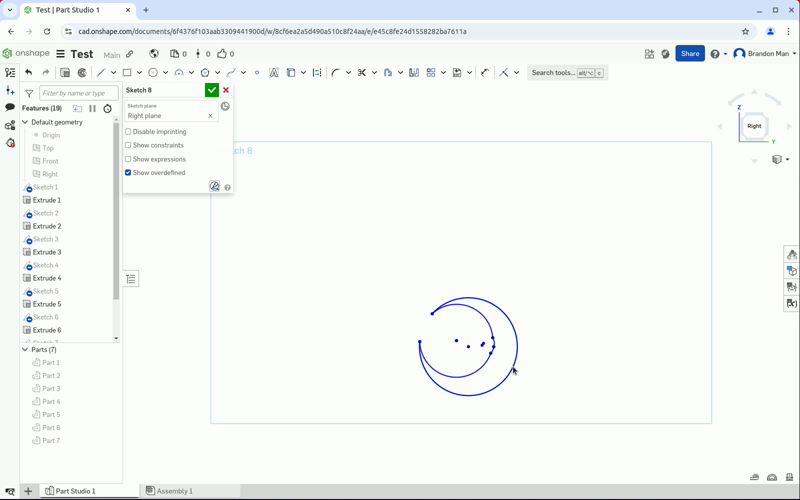
mouse_move(473, 301)
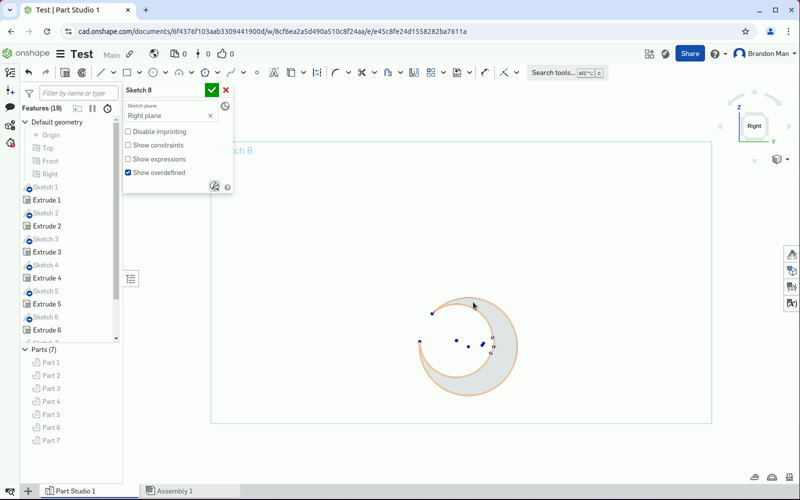
click(473, 301)
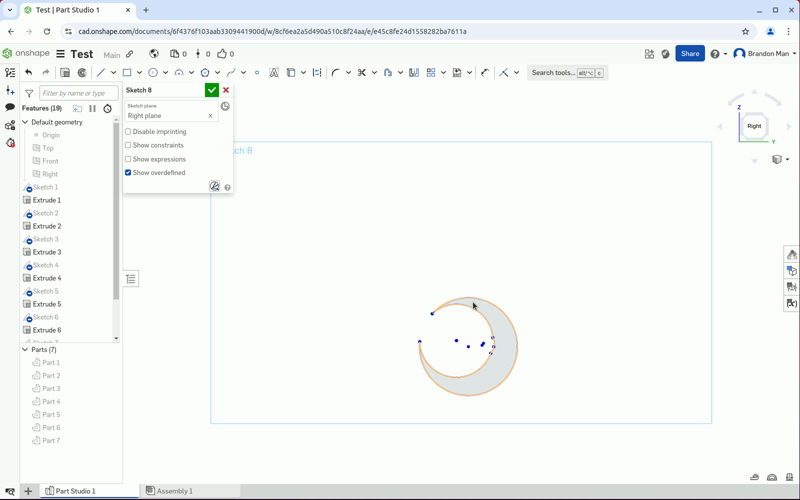
mouse_move(73, 352)
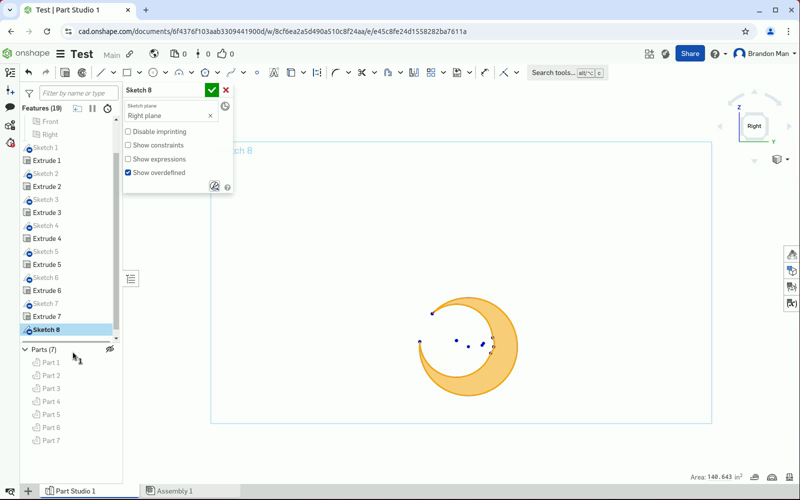
key(shift+y)
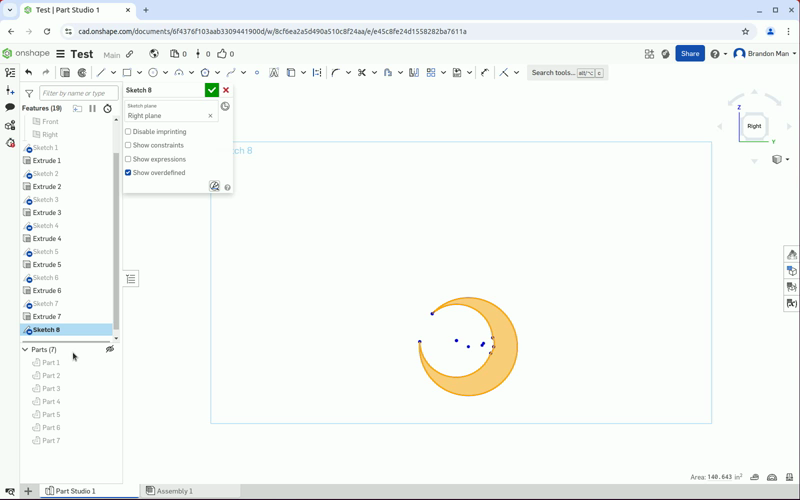
key(shift+e)
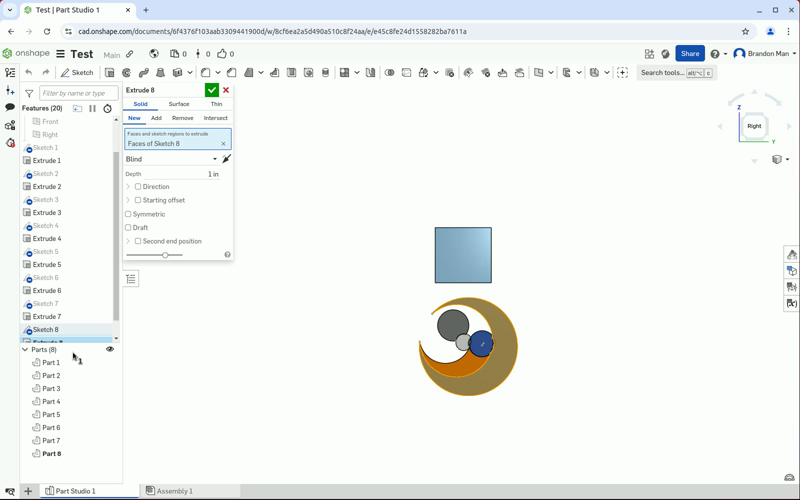
mouse_move(143, 106)
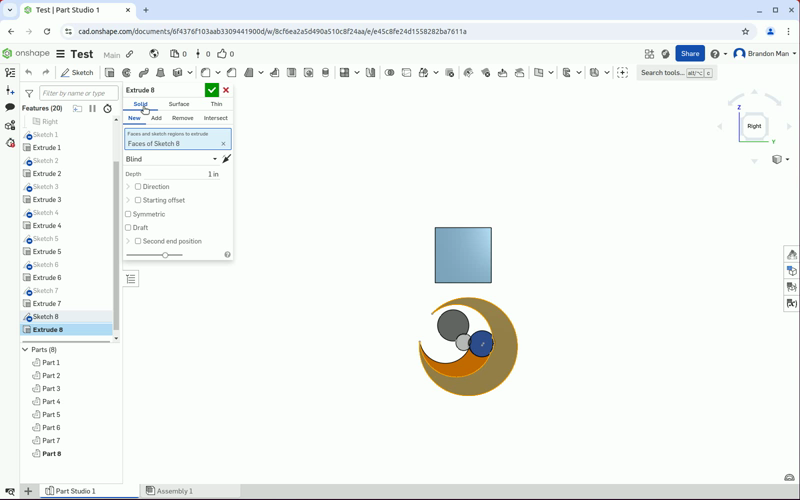
click(143, 106)
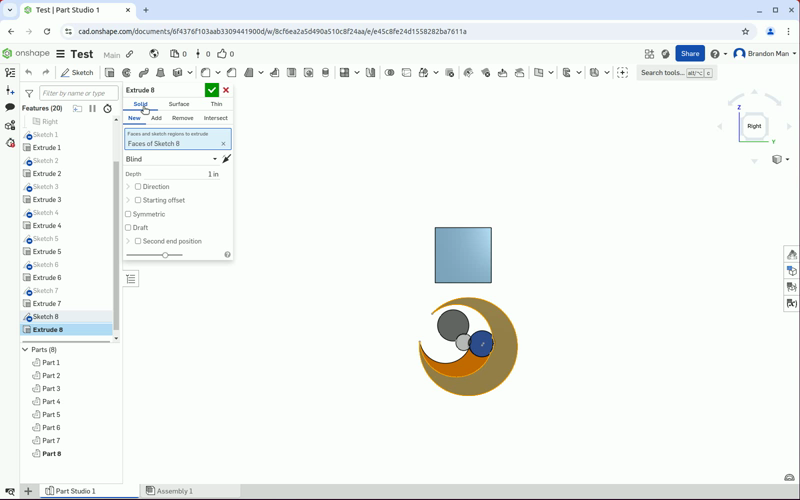
mouse_move(137, 120)
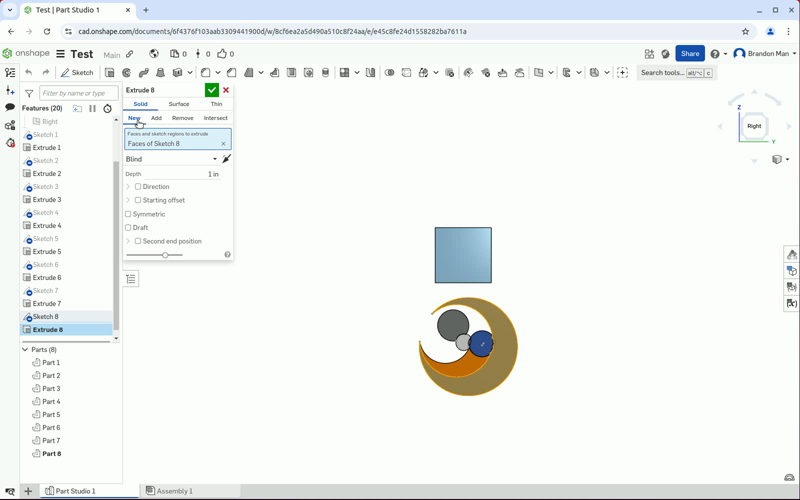
click(137, 120)
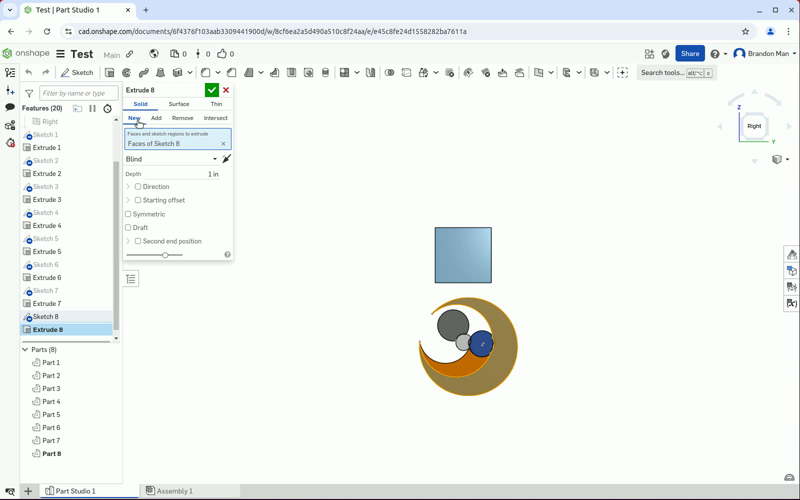
key(tab, 4)
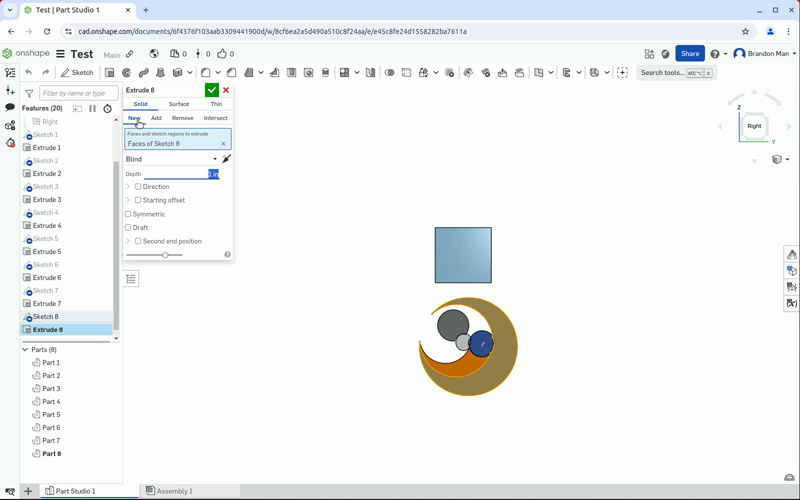
text(11.313)
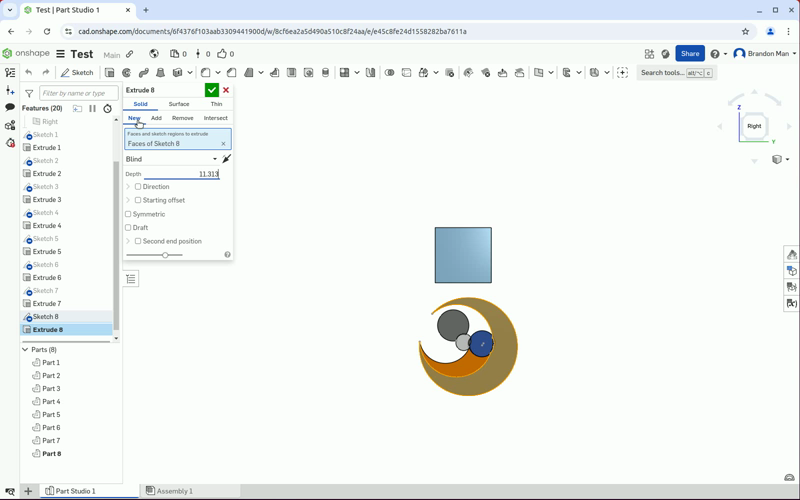
key(enter)
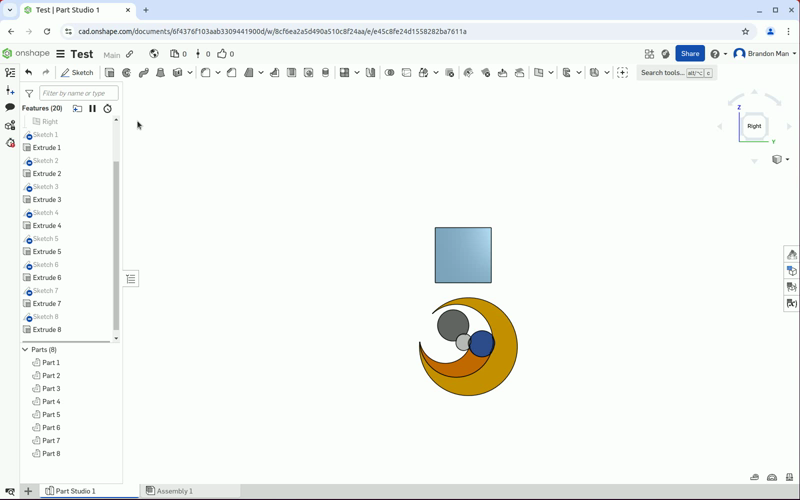
key(shift+h)
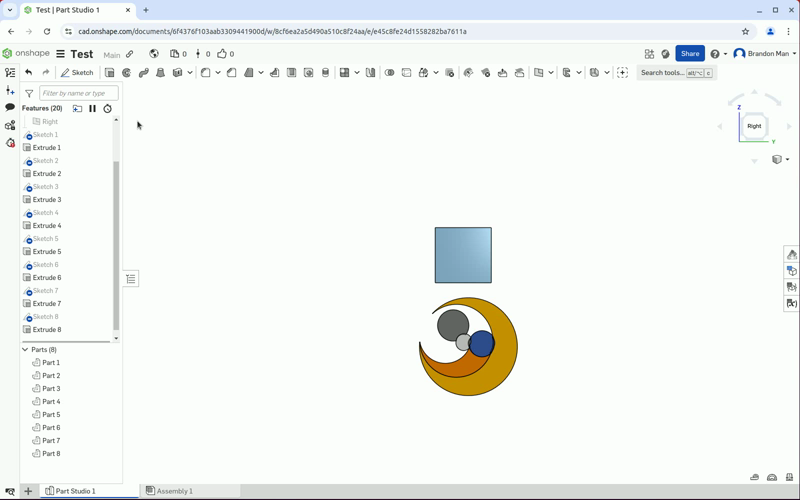
key(shift+h)
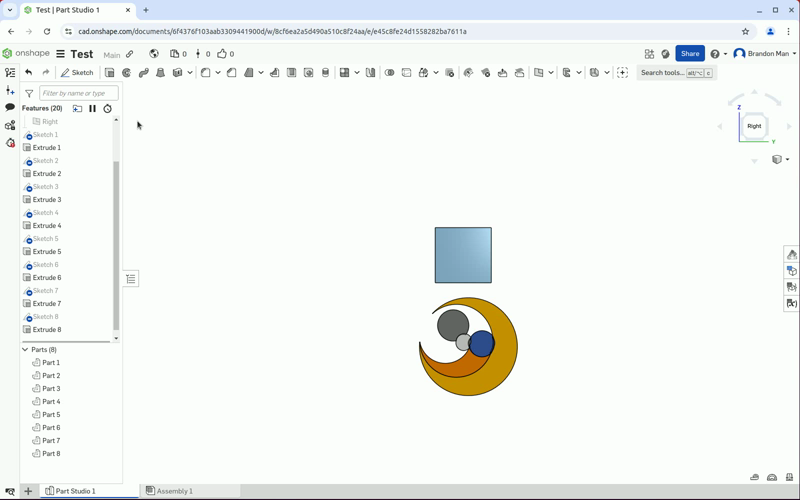
mouse_move(69, 137)
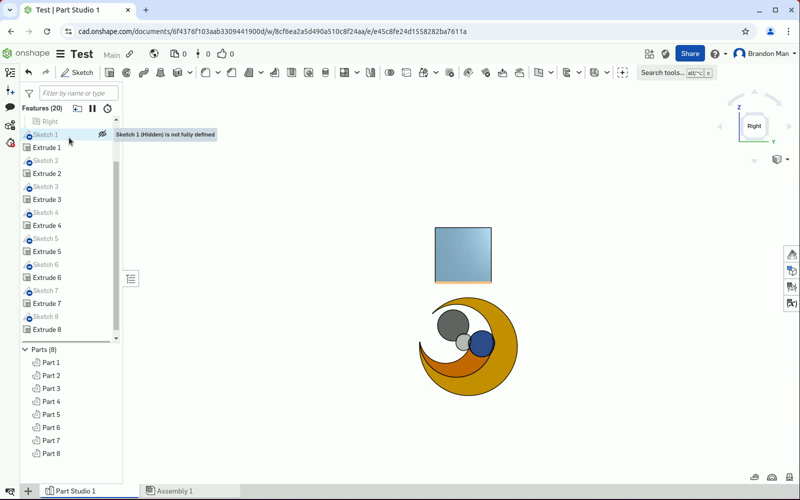
click(69, 137)
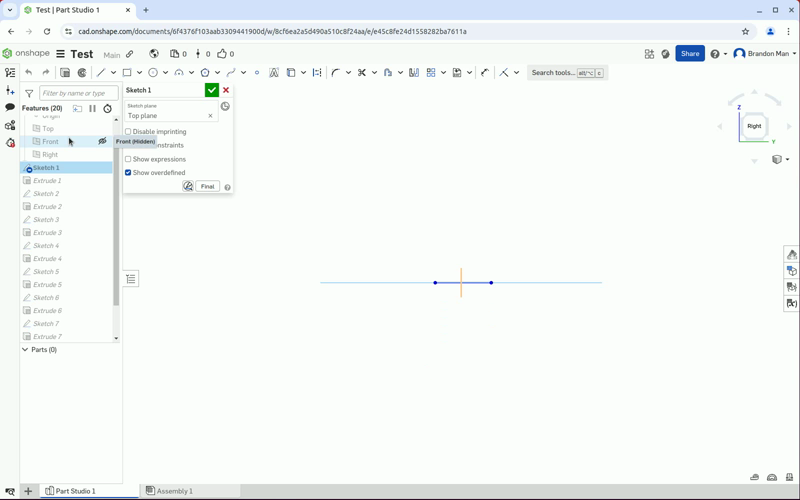
mouse_move(229, 92)
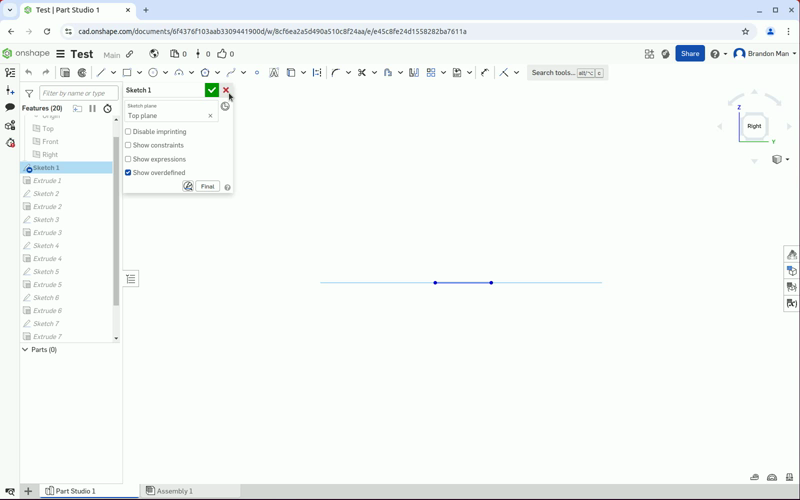
click(229, 92)
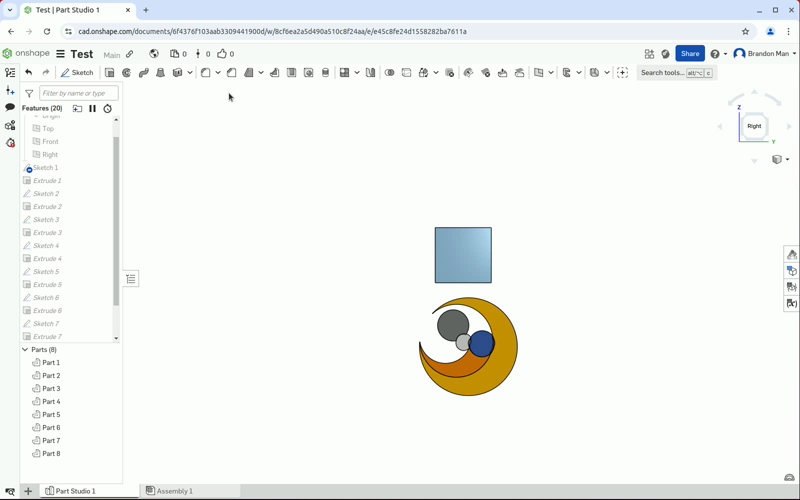
mouse_move(73, 352)
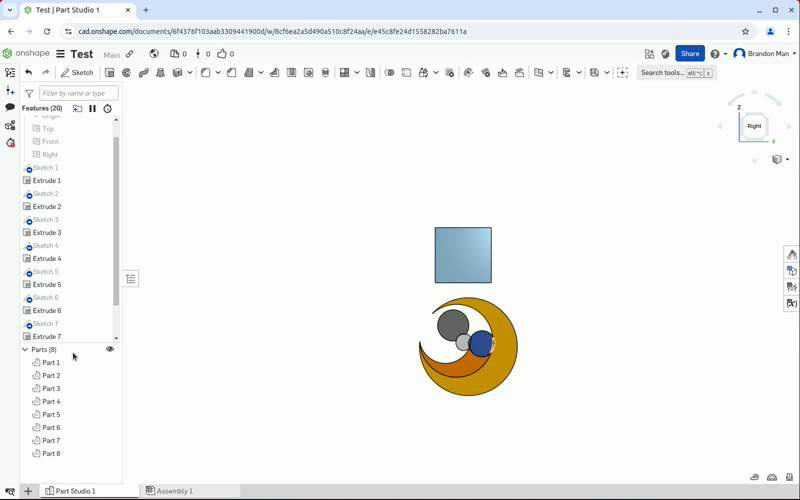
key(y)
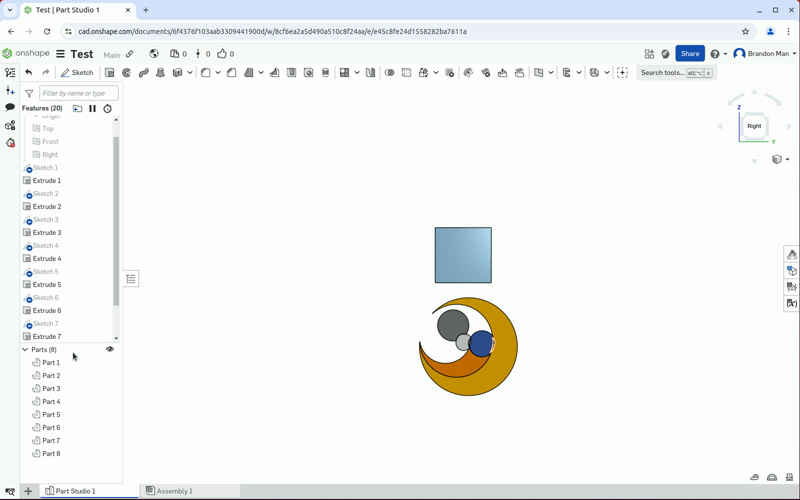
key(shift+p)
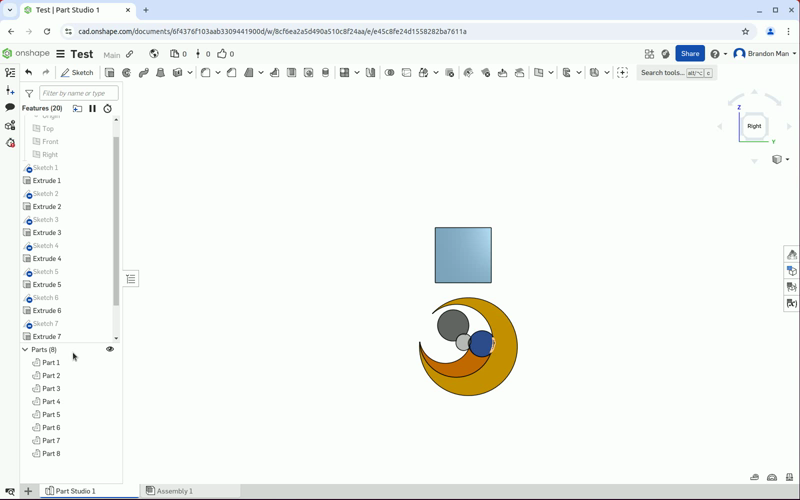
key(space)
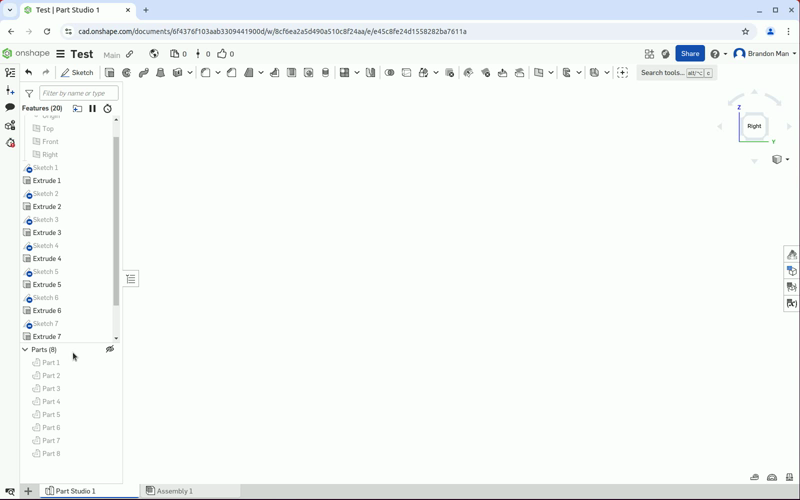
key_down(shift)
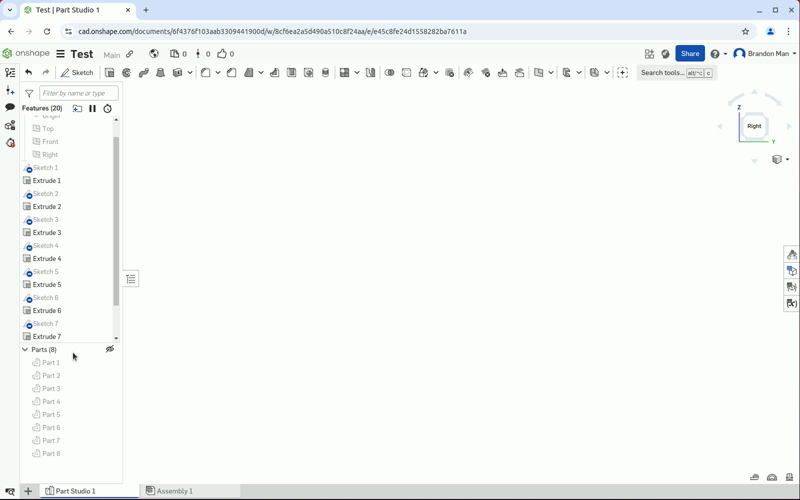
key(right)
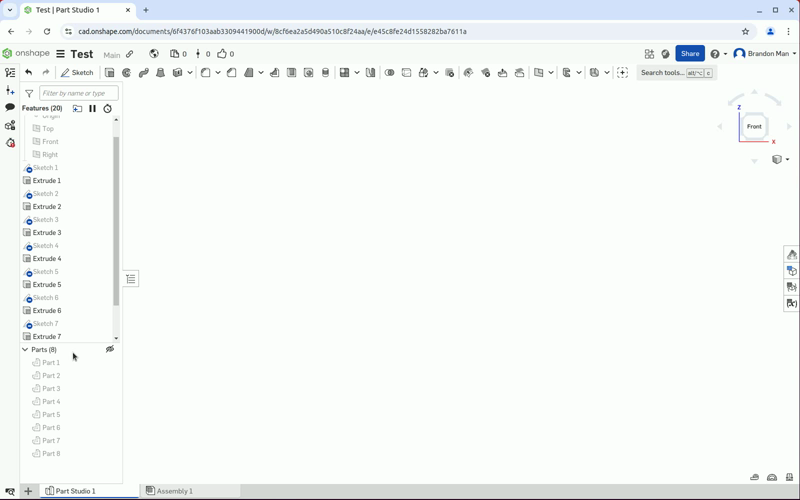
key_up(shift)
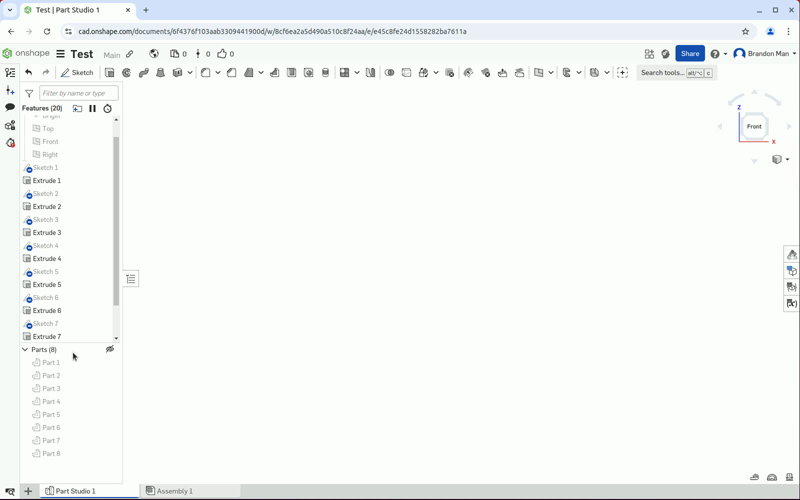
key(space)
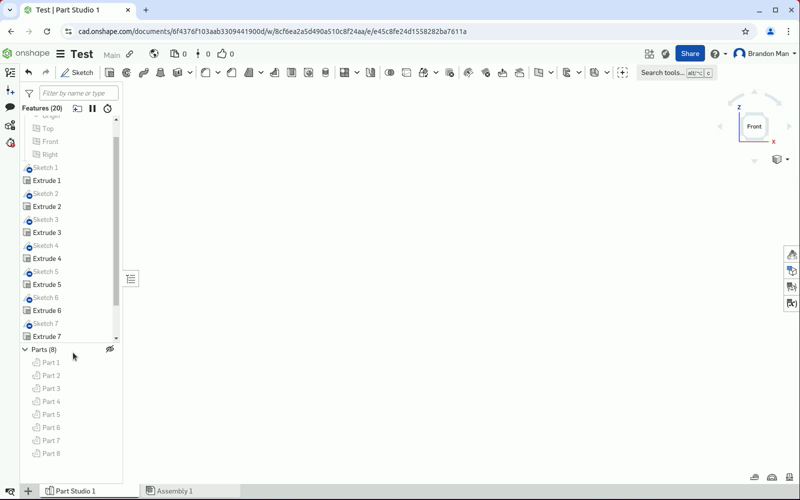
key_down(shift)
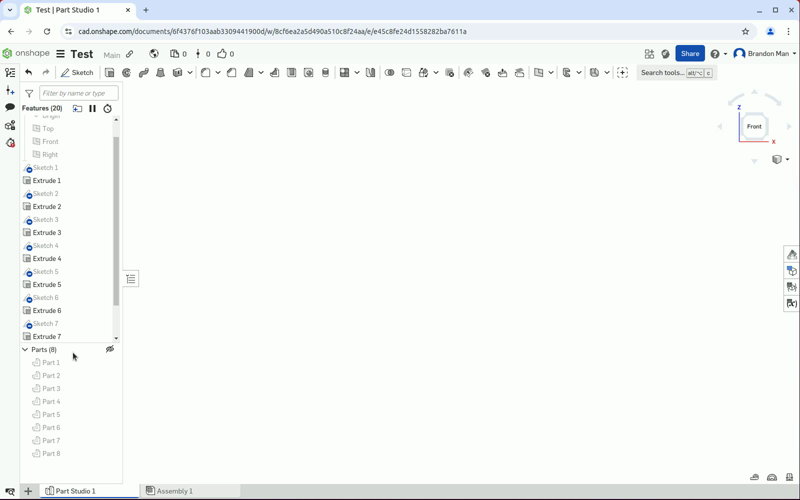
key(down)
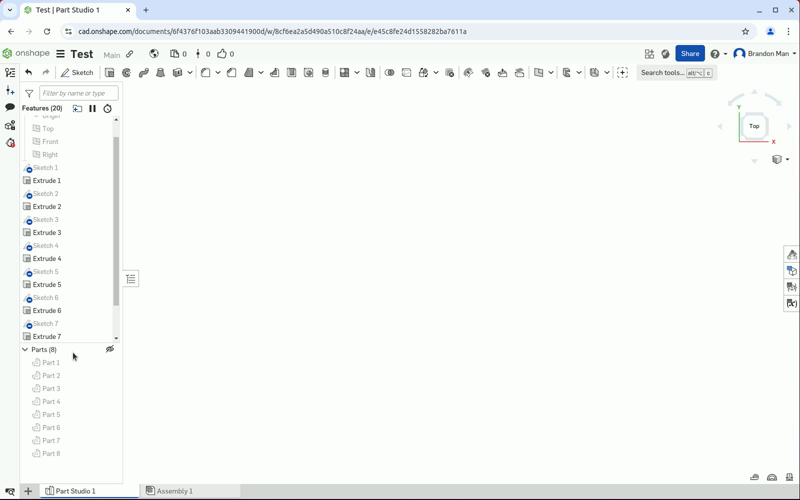
key_up(shift)
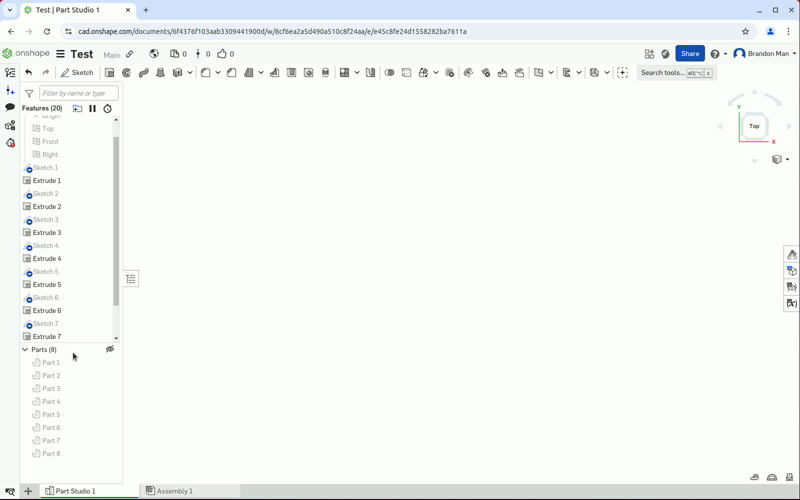
mouse_move(73, 352)
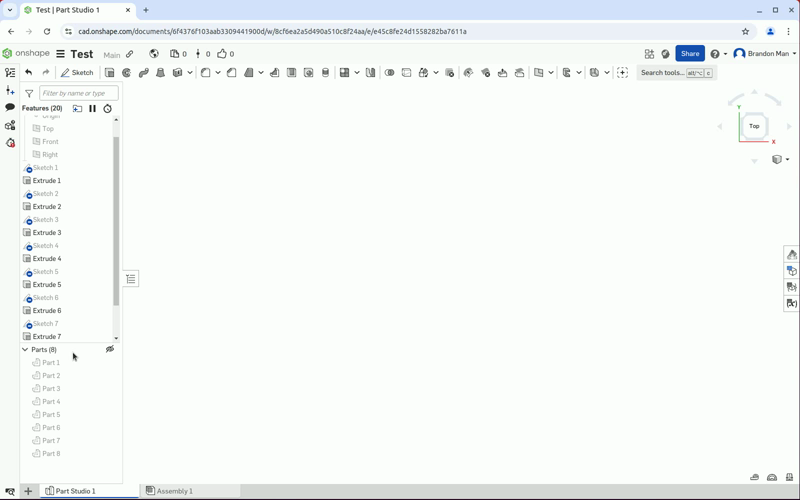
key(shift+y)
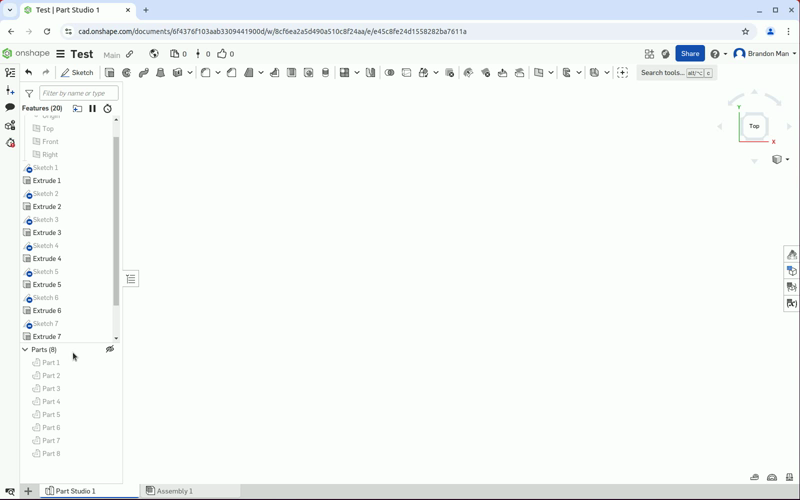
key(shift+s)
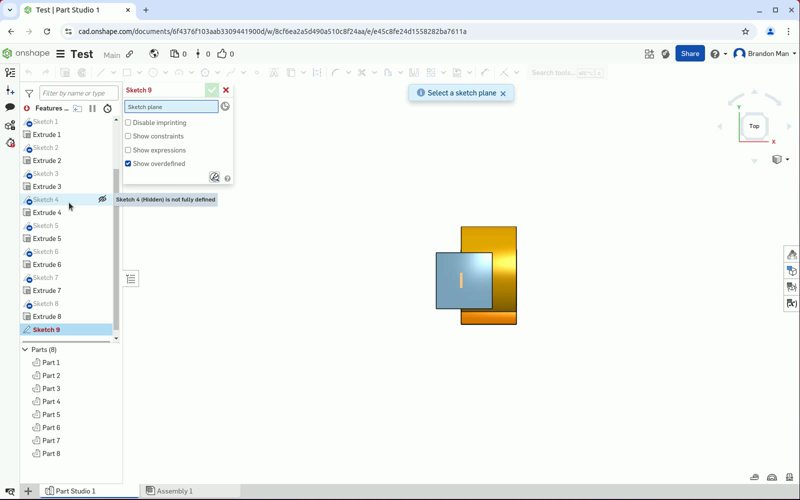
scroll(3)
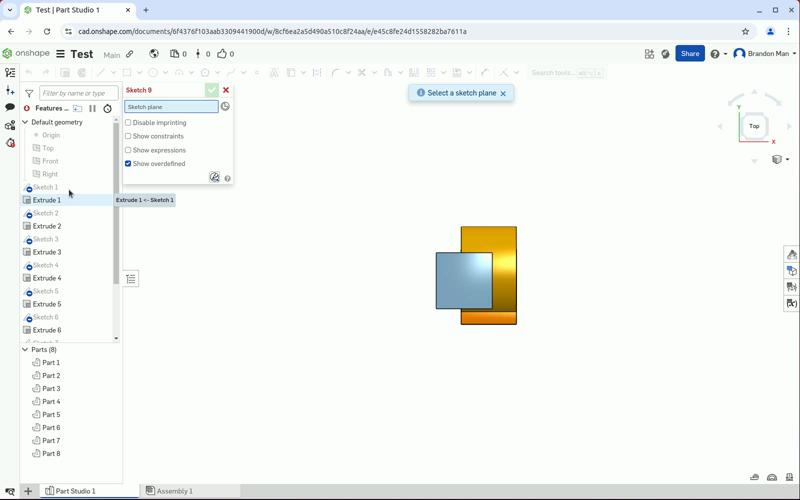
mouse_move(69, 150)
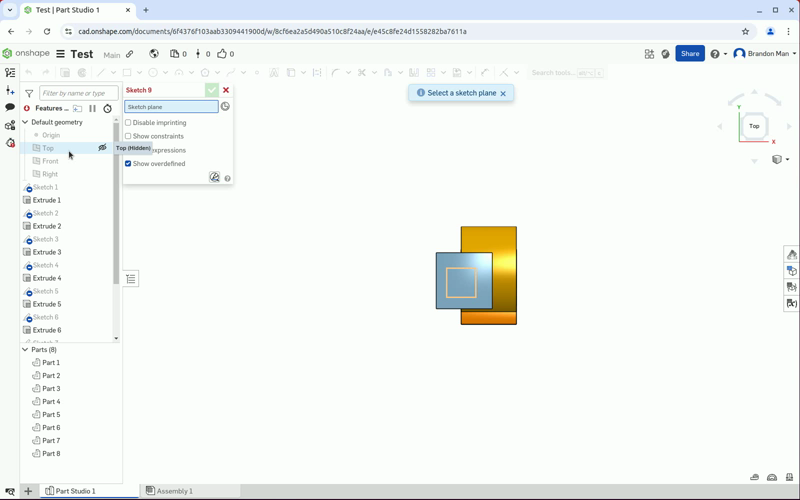
click(69, 150)
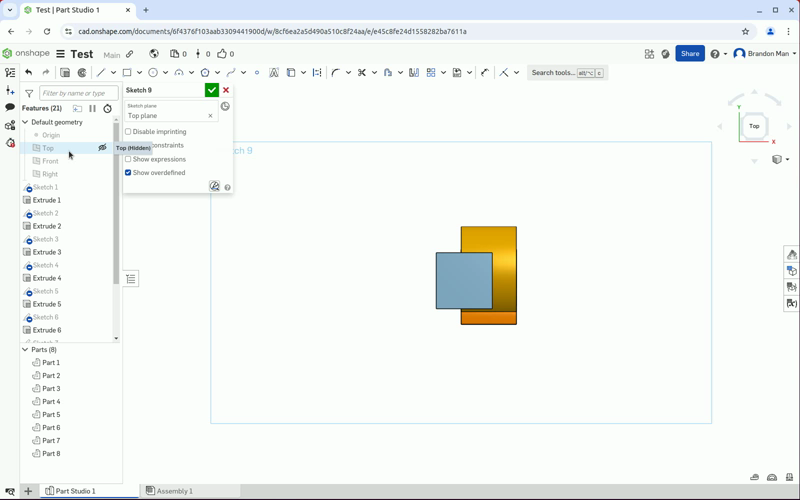
mouse_move(73, 352)
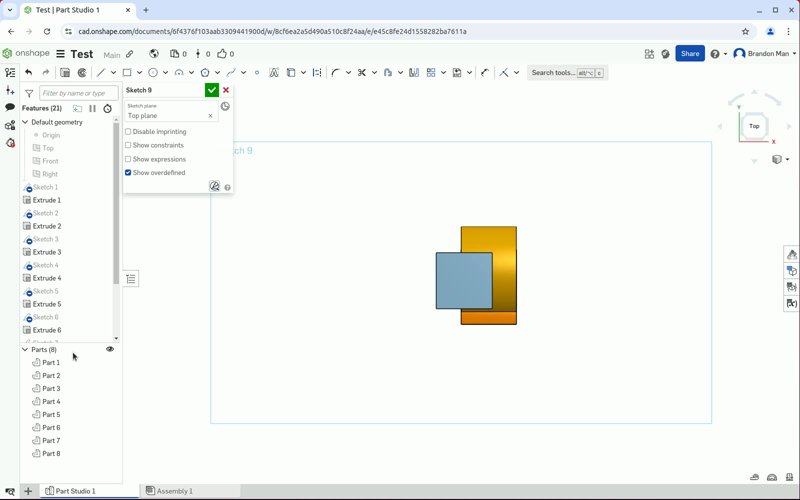
key(y)
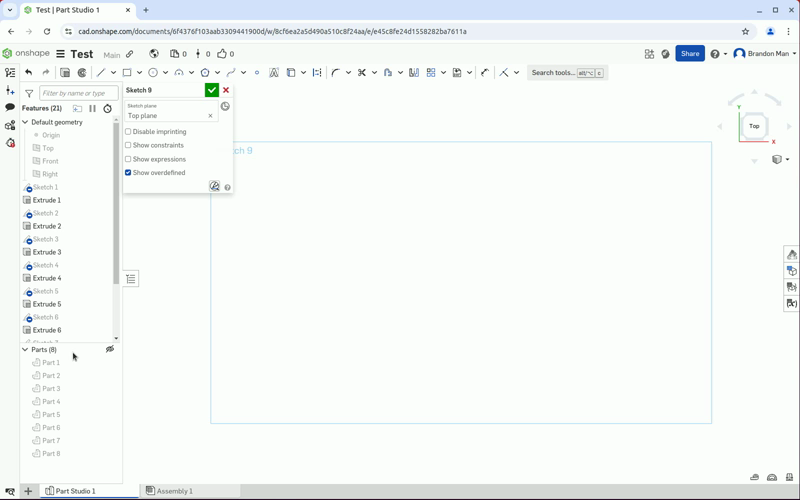
key(c)
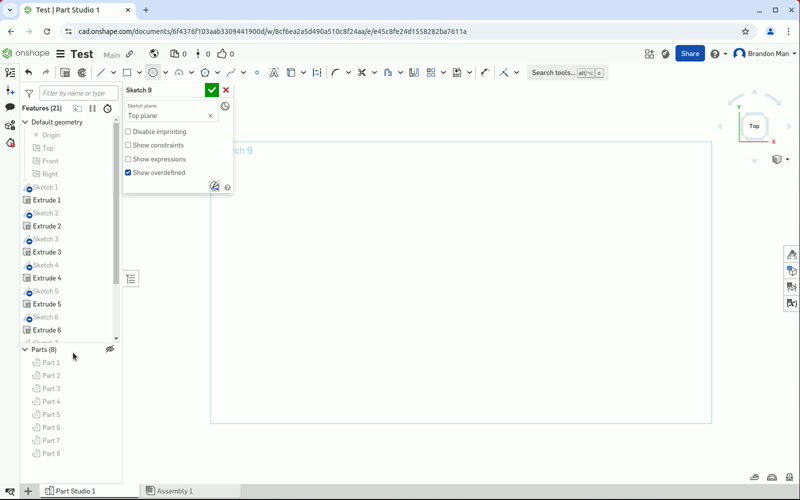
key_down(shift)
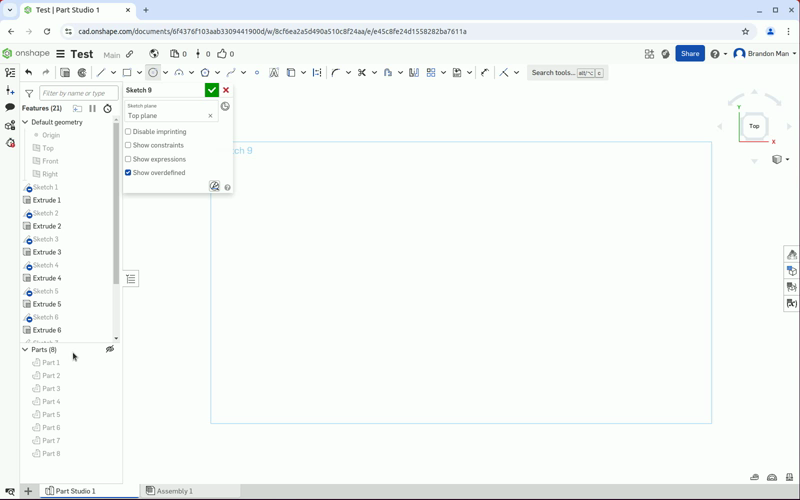
mouse_move(464, 282)
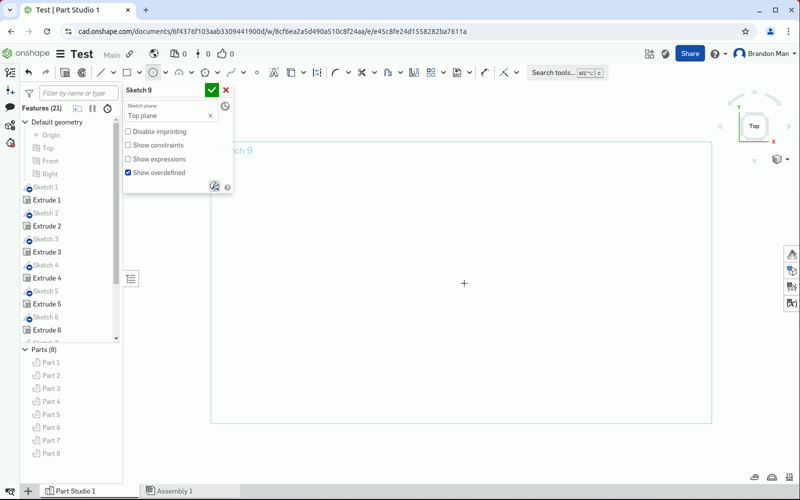
click(464, 282)
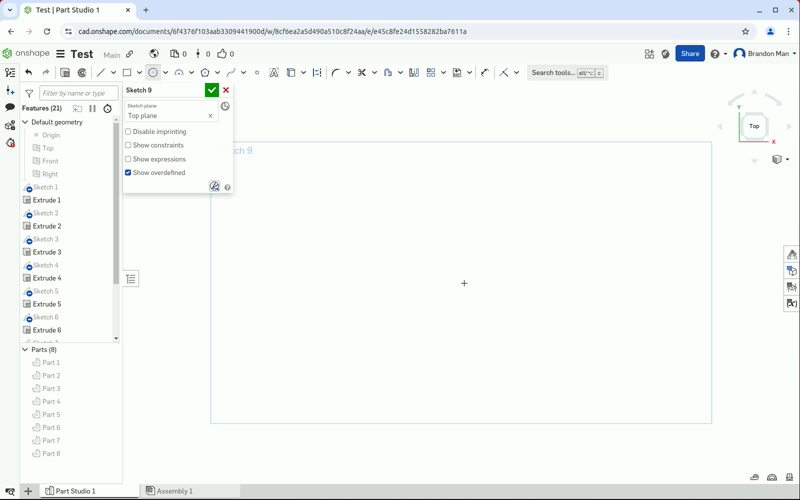
key_up(shift)
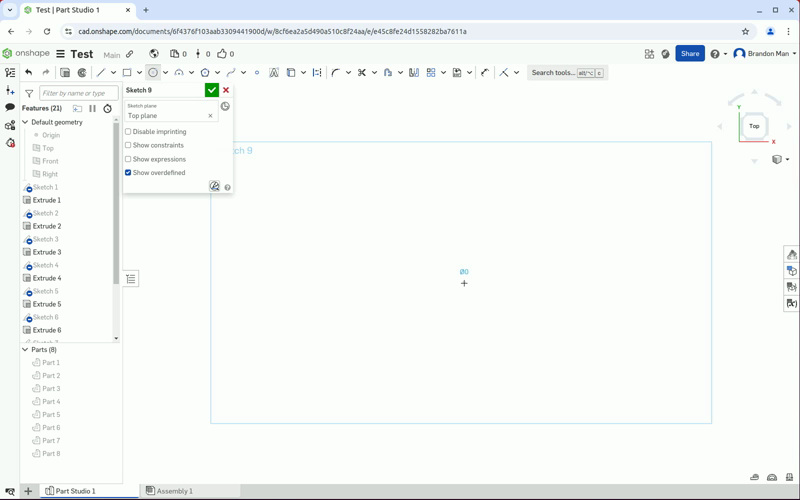
mouse_move(485, 282)
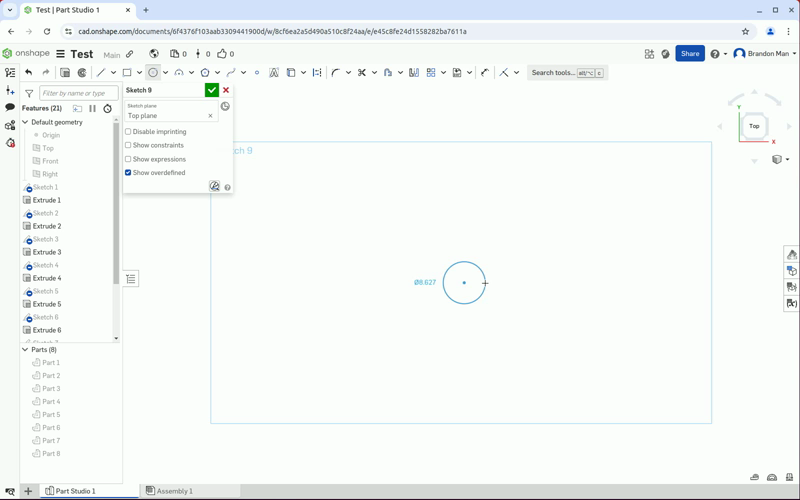
click(485, 282)
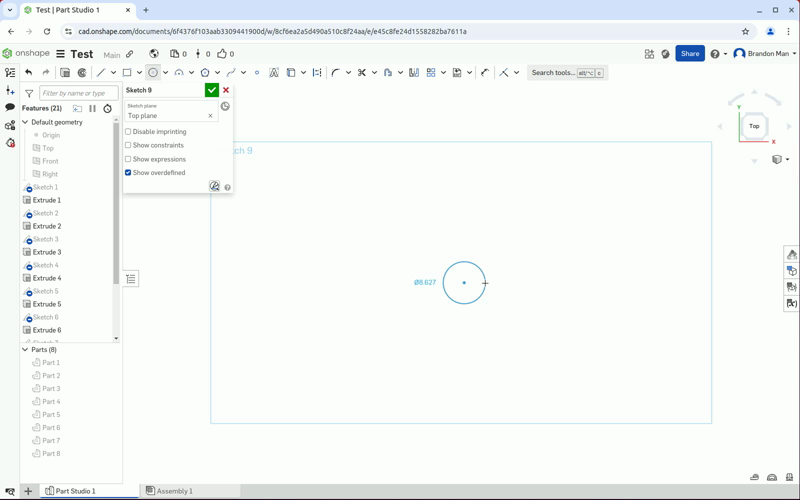
key(esc)
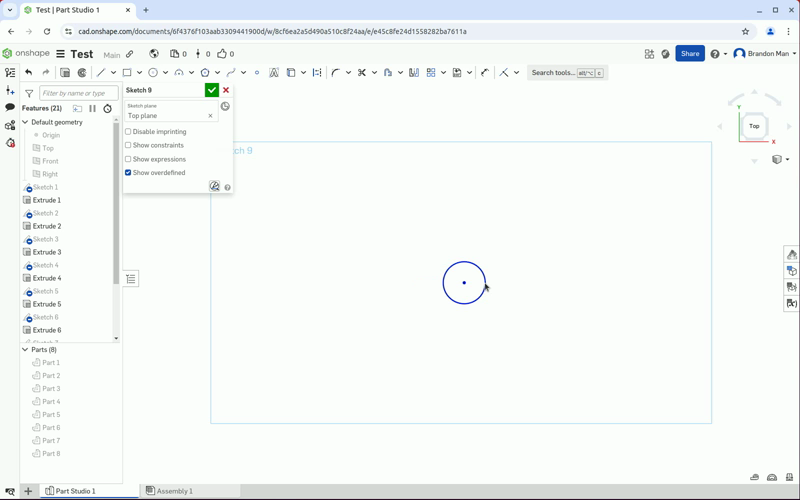
mouse_move(467, 270)
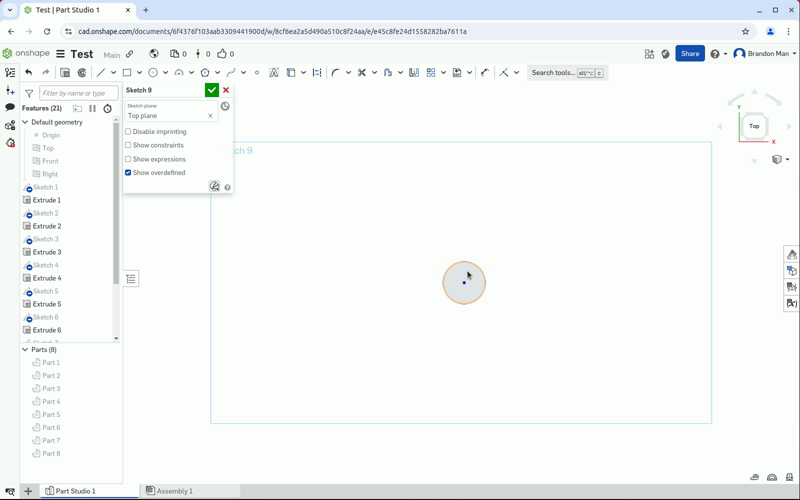
scroll(6)
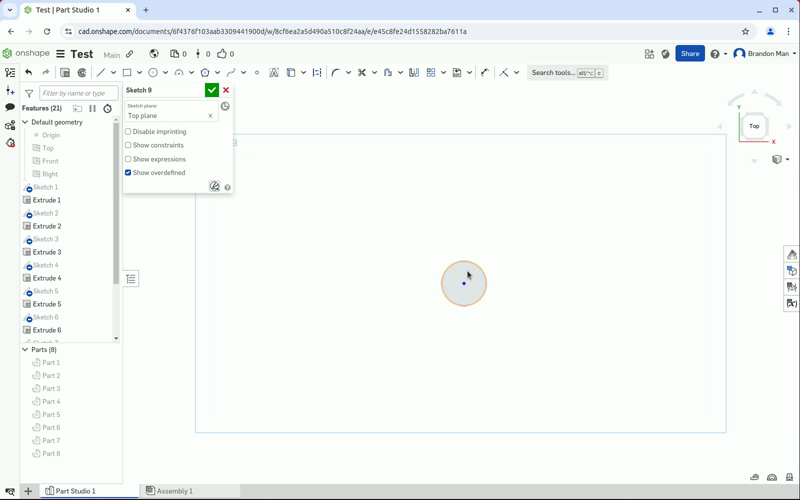
scroll(6)
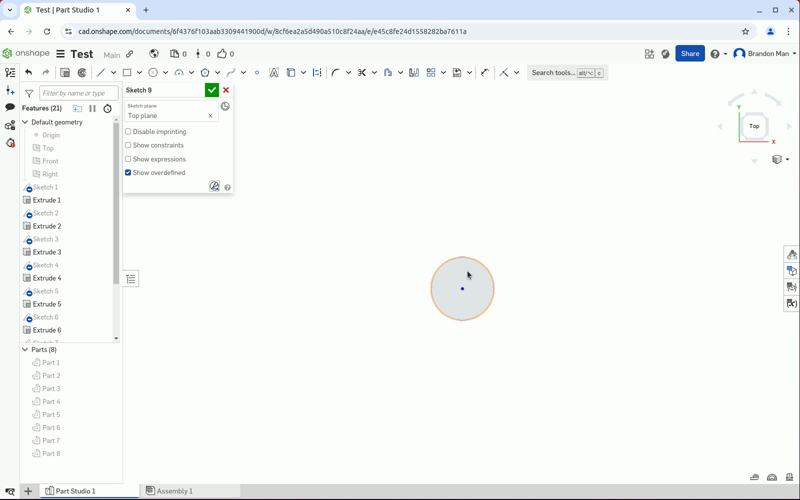
scroll(6)
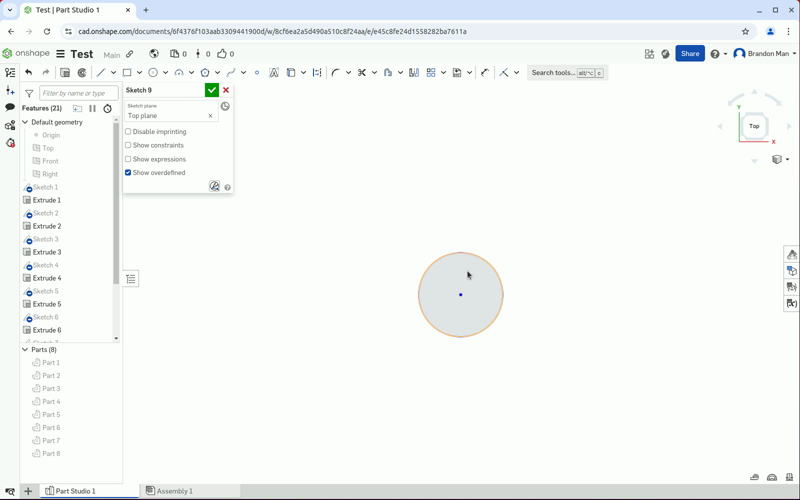
scroll(6)
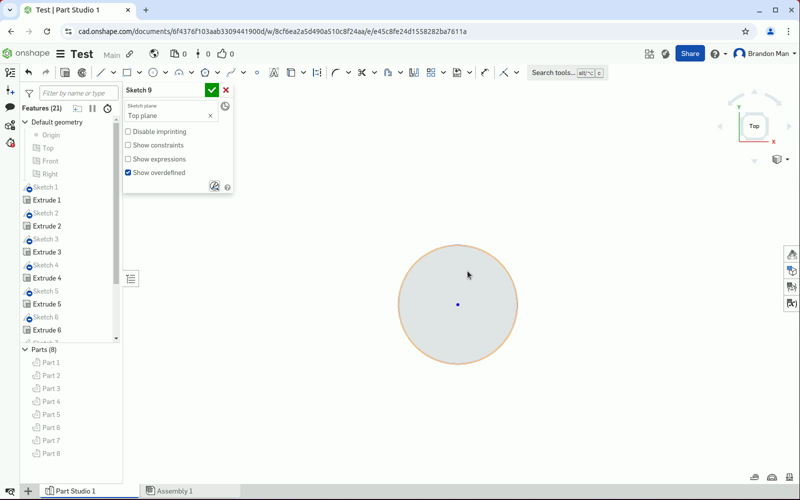
scroll(6)
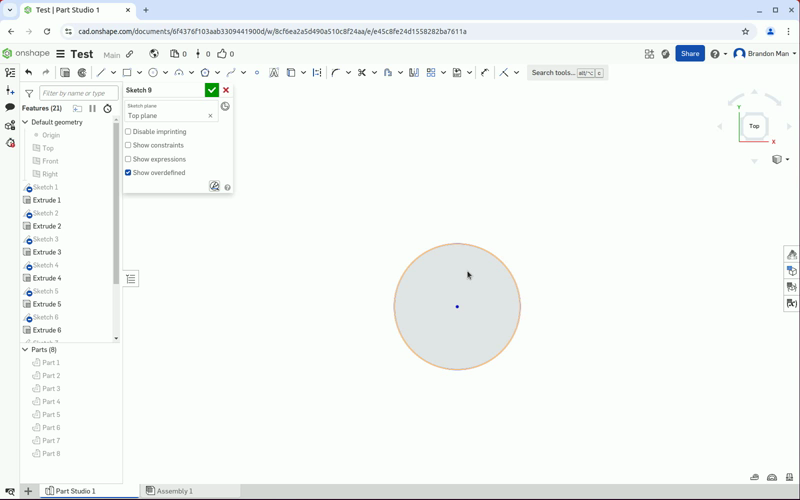
scroll(6)
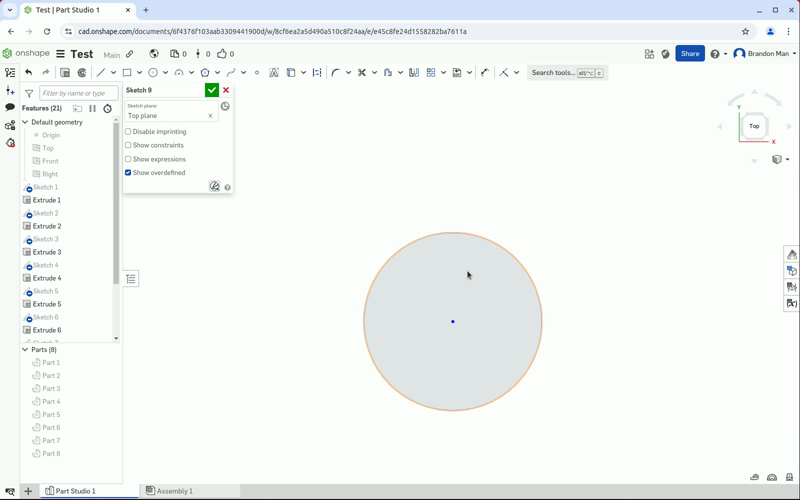
scroll(6)
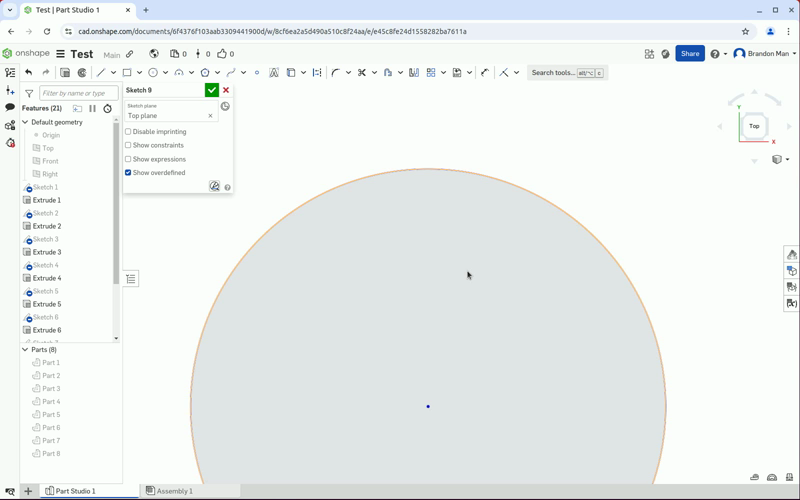
click(467, 270)
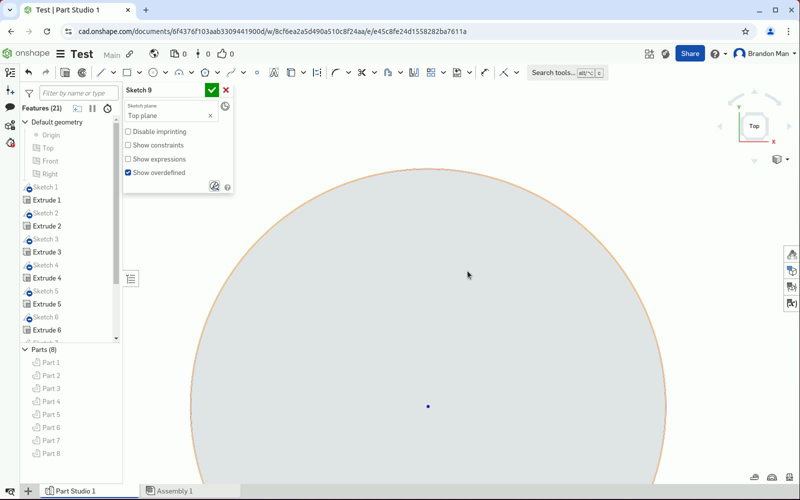
scroll(-6)
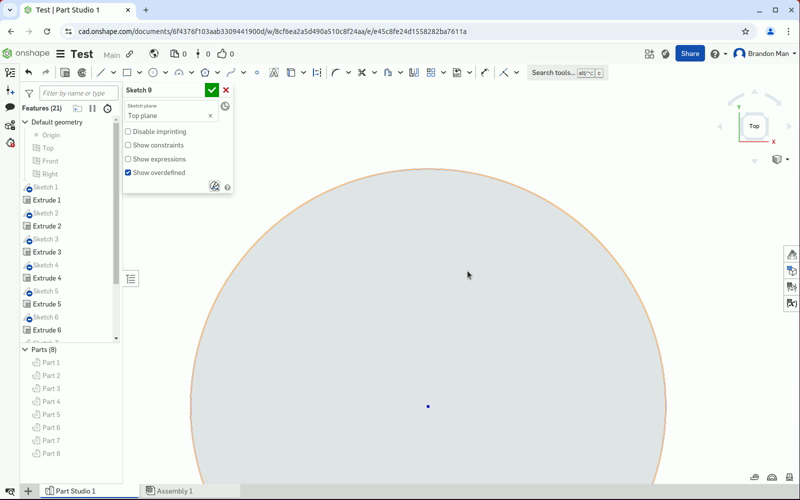
scroll(-6)
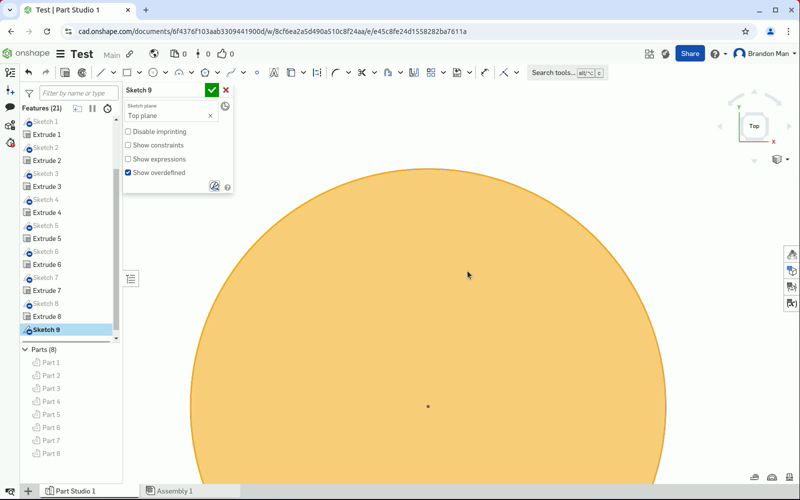
scroll(-6)
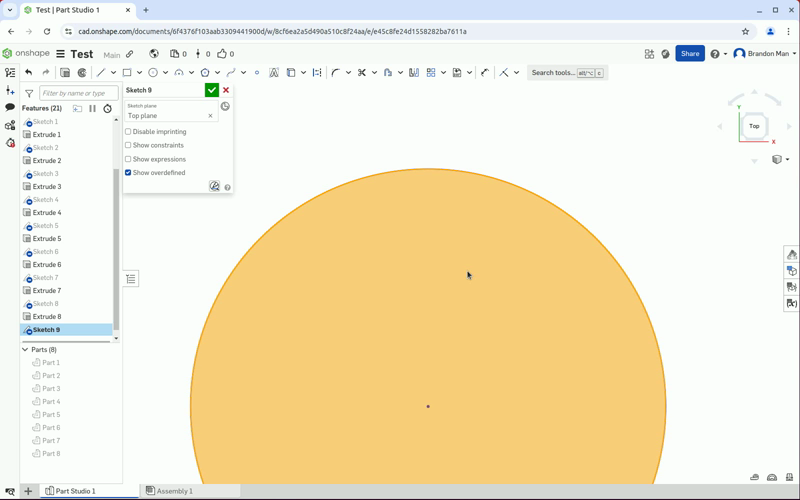
scroll(-6)
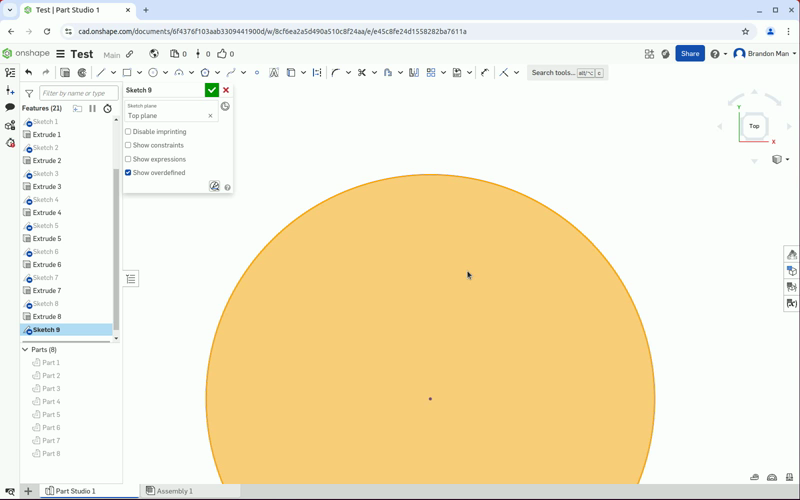
scroll(-6)
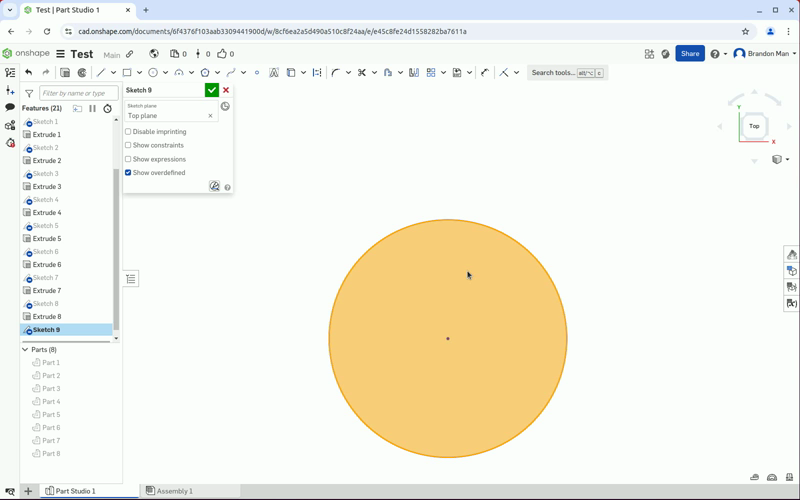
scroll(-6)
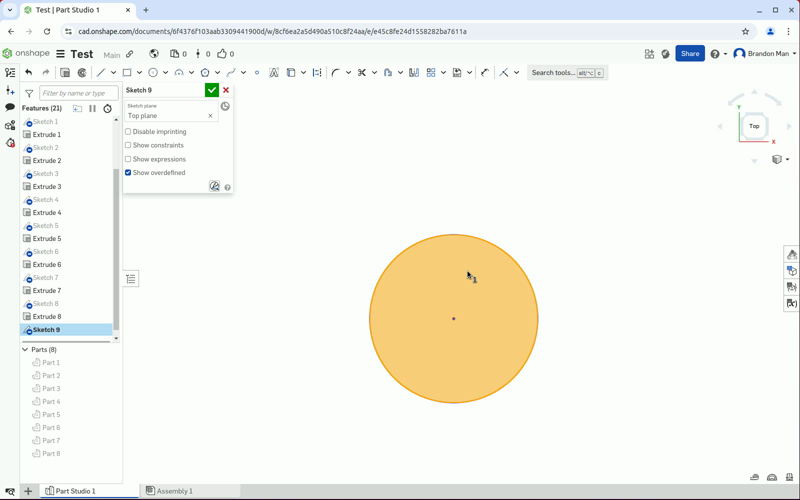
scroll(-6)
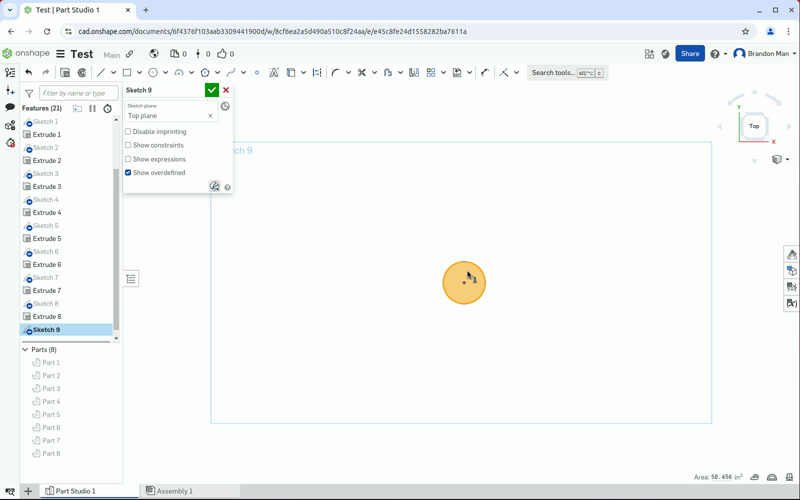
mouse_move(73, 352)
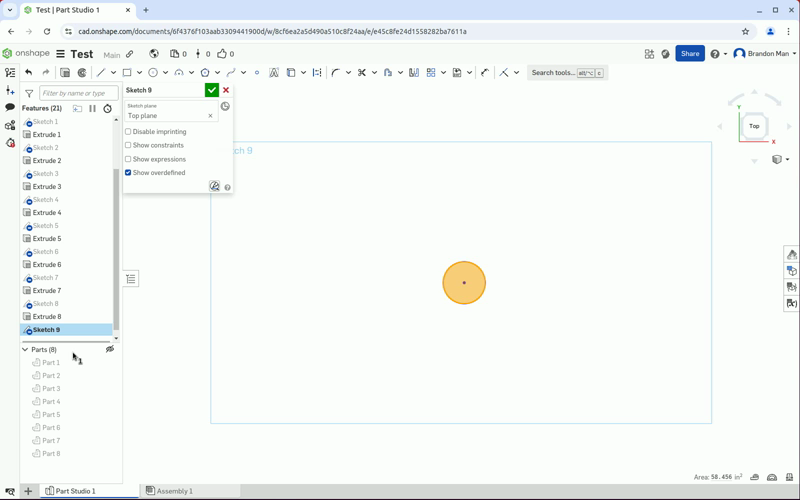
key(shift+y)
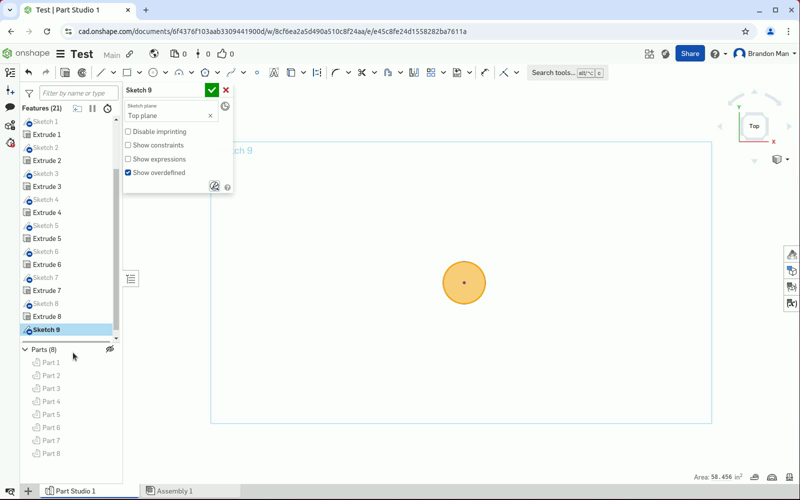
key(shift+e)
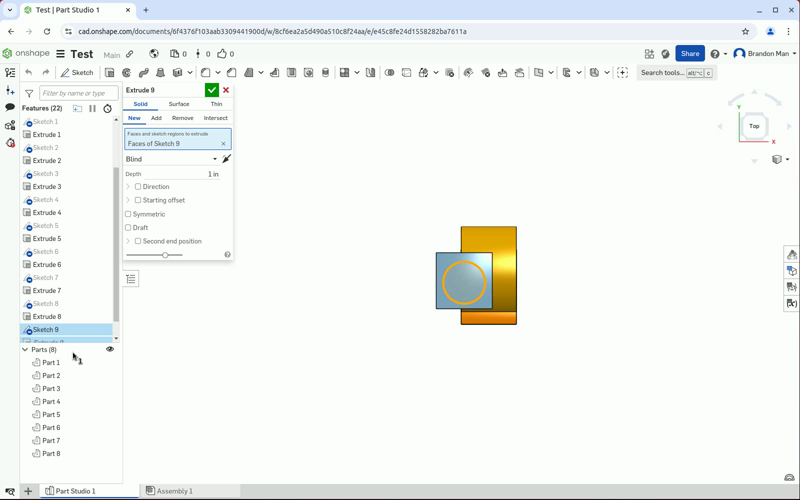
mouse_move(143, 106)
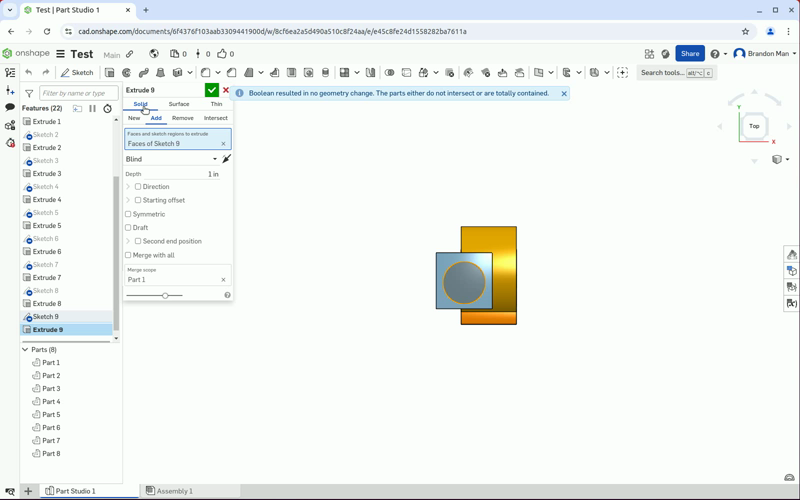
click(143, 106)
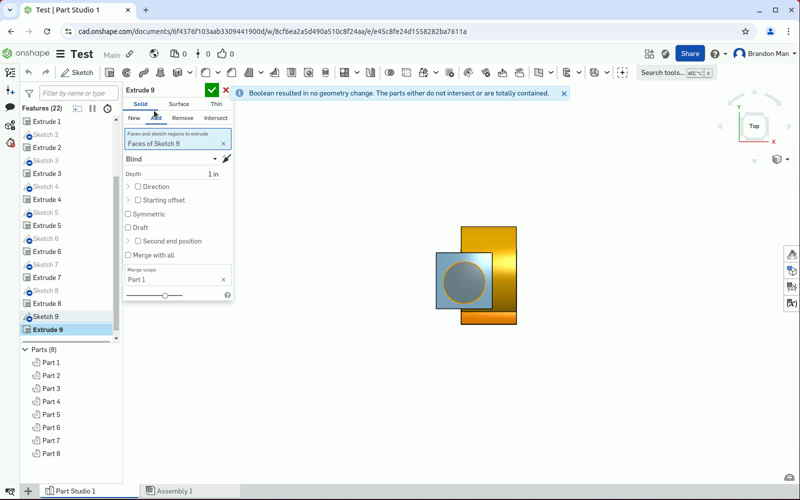
mouse_move(186, 120)
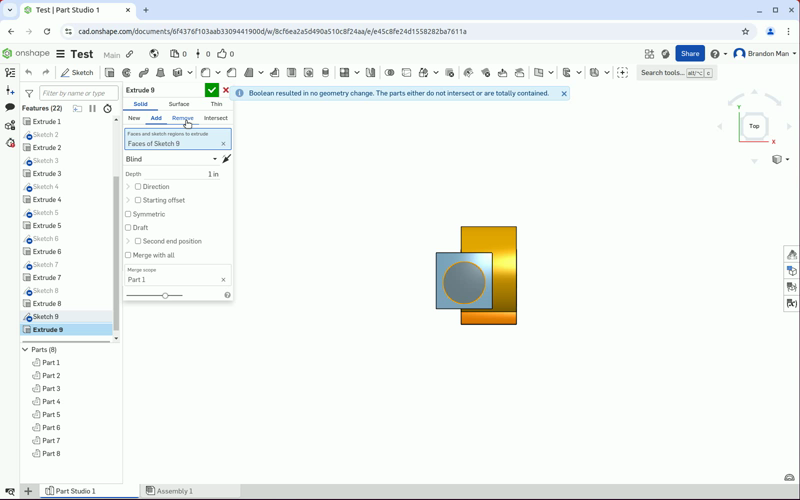
click(186, 120)
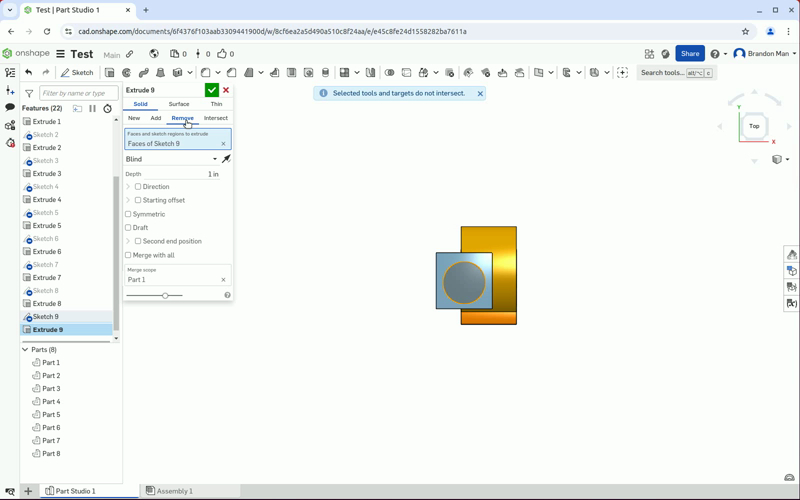
key(tab, 4)
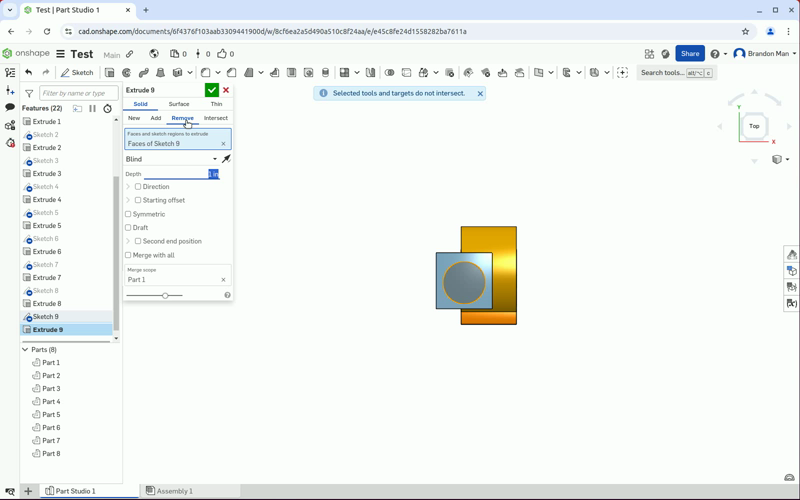
text(-11.313)
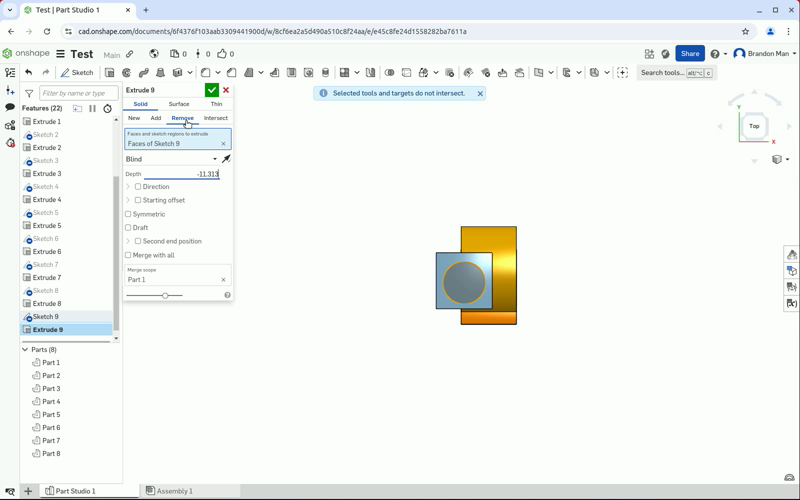
key(tab, 6)
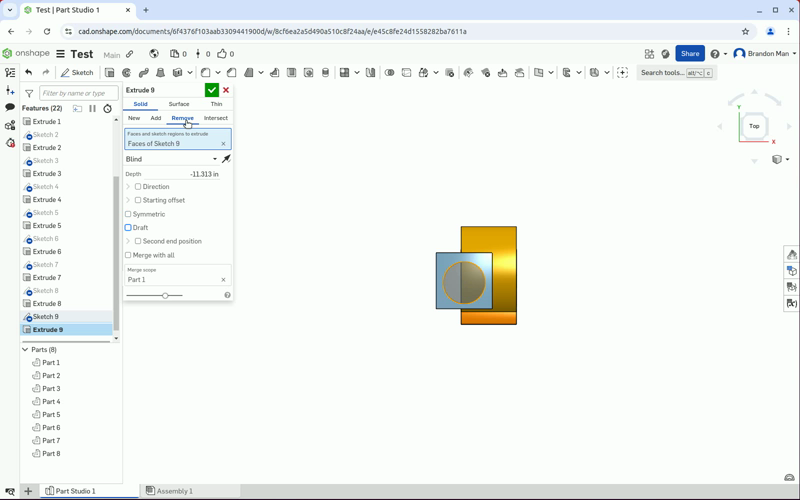
key(space)
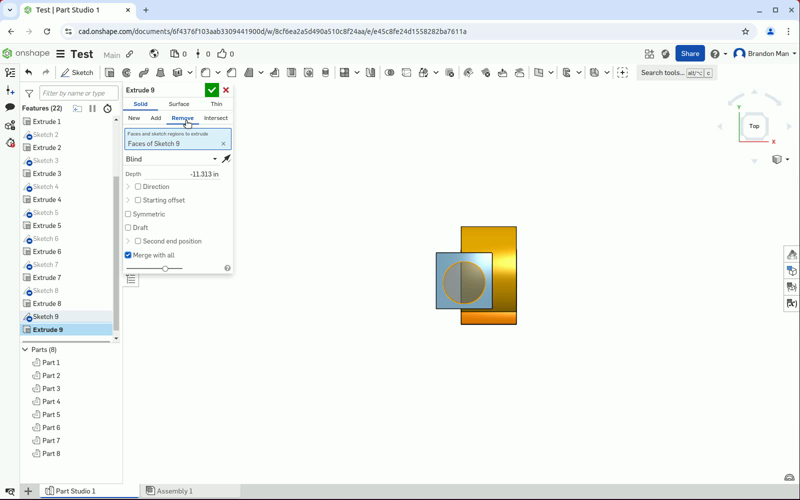
key(enter)
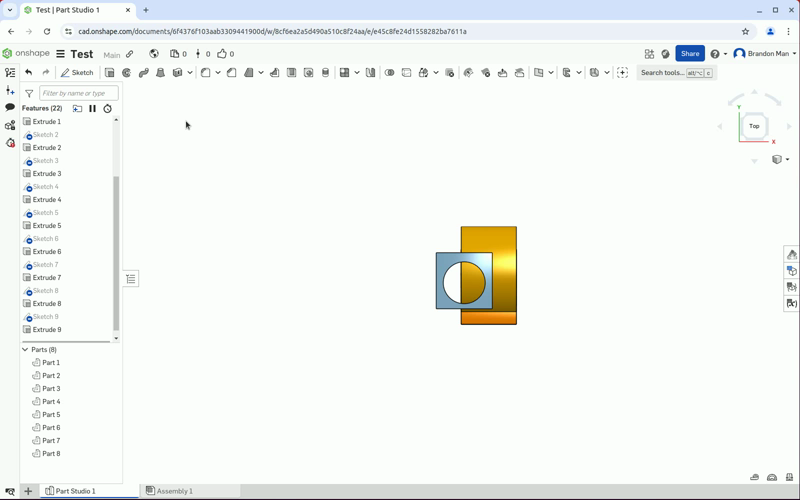
key(shift+h)
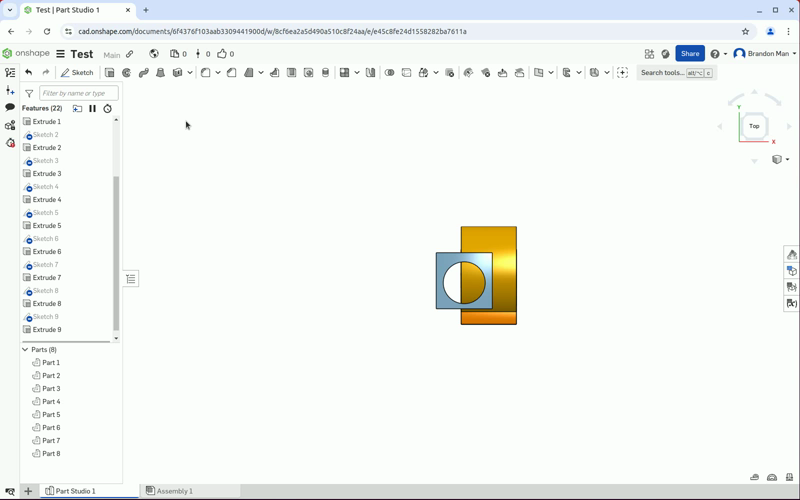
key(shift+h)
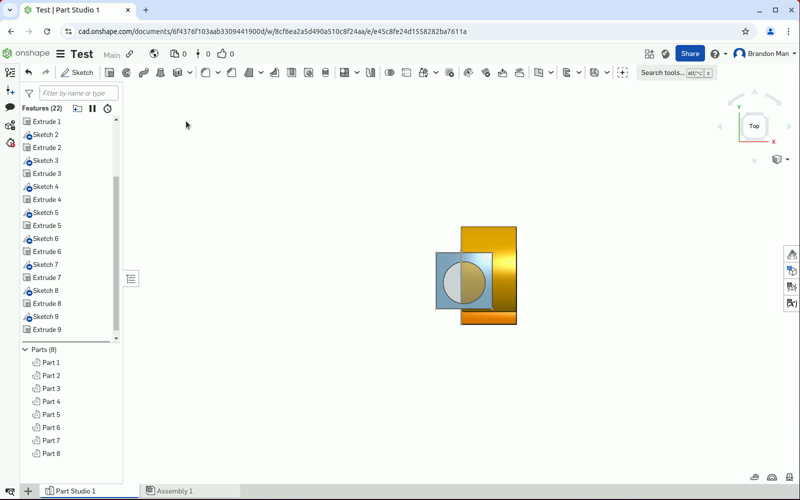
key(shift+7)
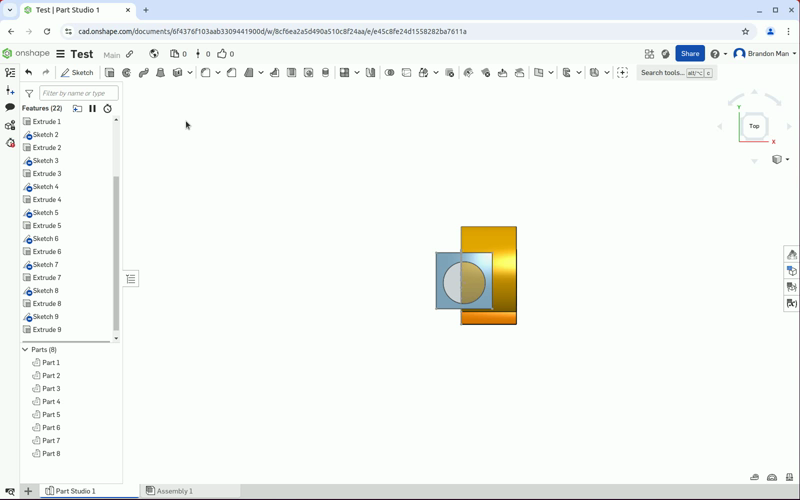
key(up, 3)
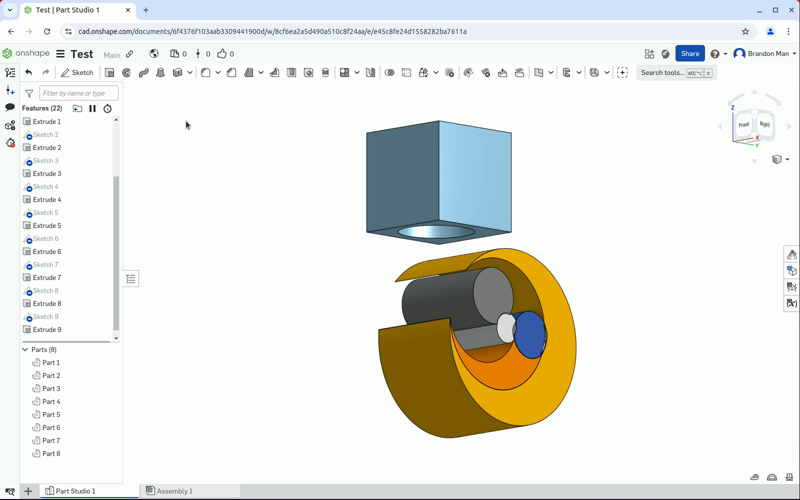
key(left, 3)
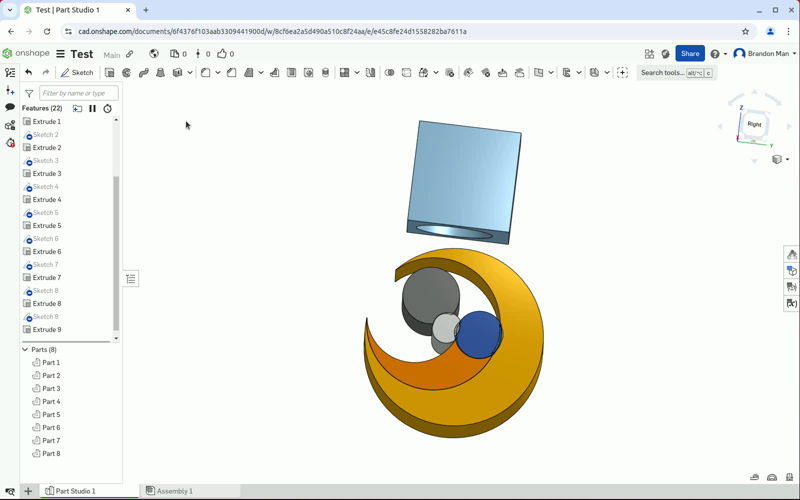
key(right, 3)
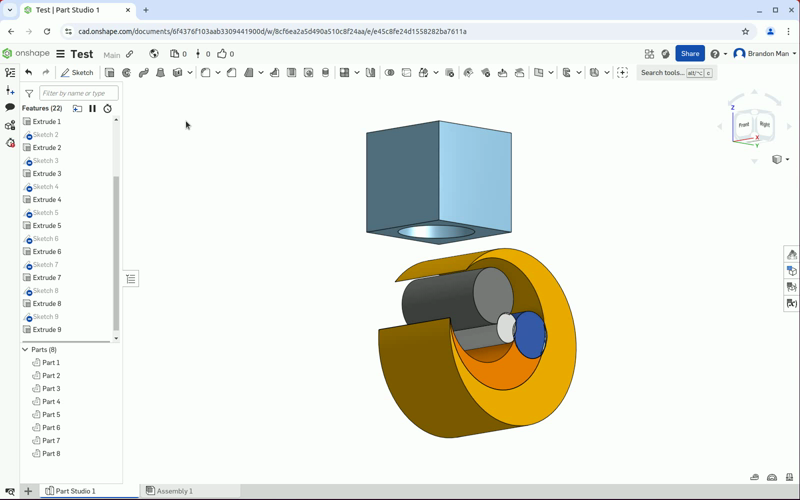
key(down, 3)
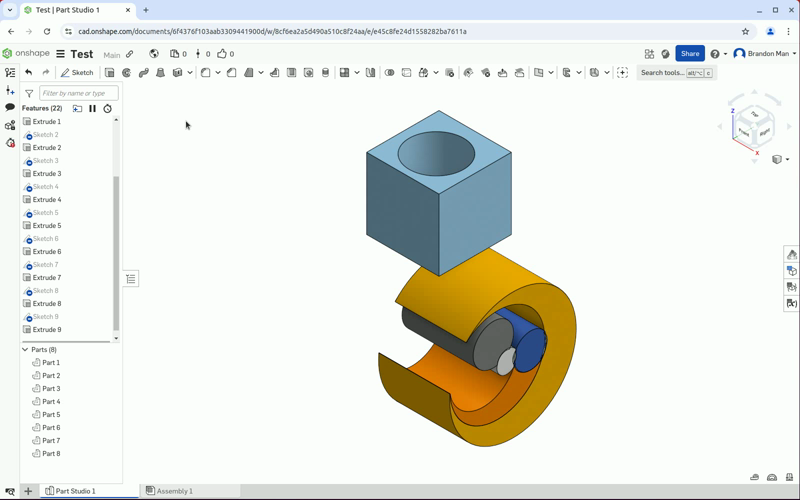
mouse_move(69, 111)
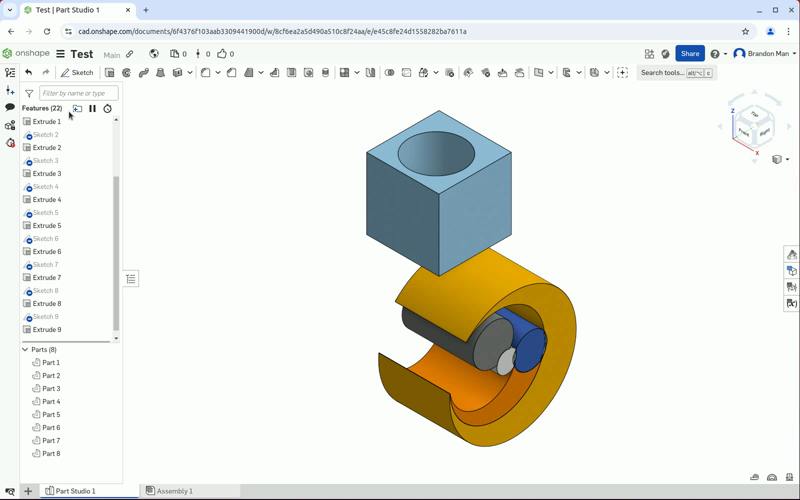
click(69, 111)